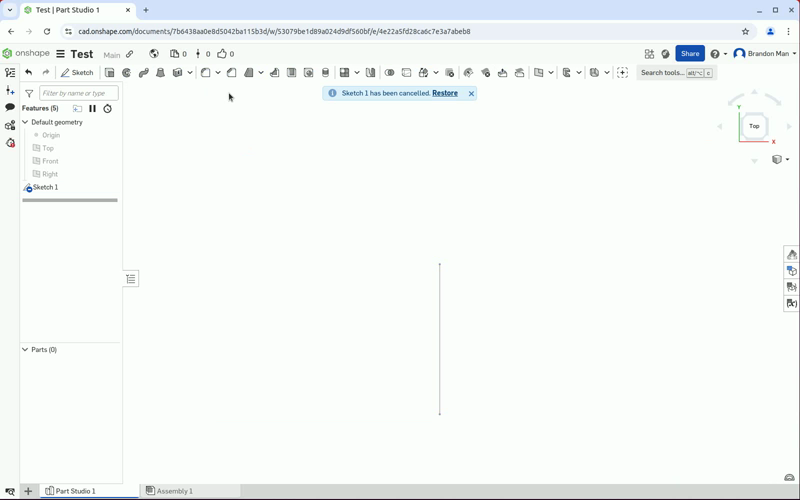
key(shift+h)
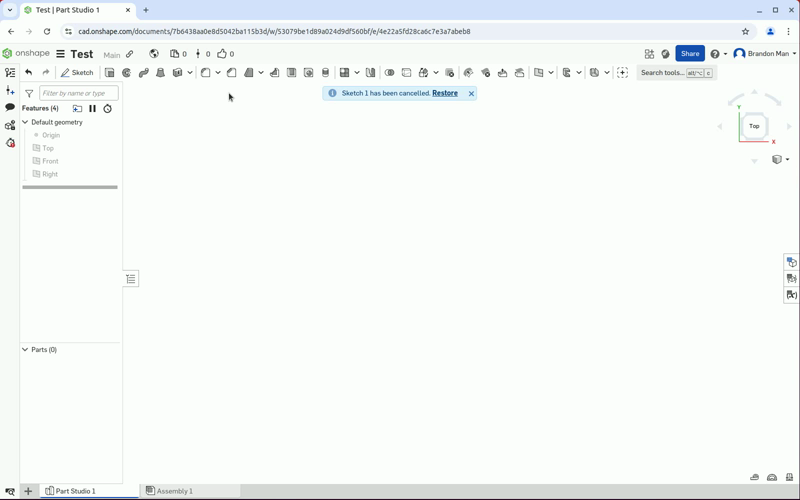
mouse_move(73, 352)
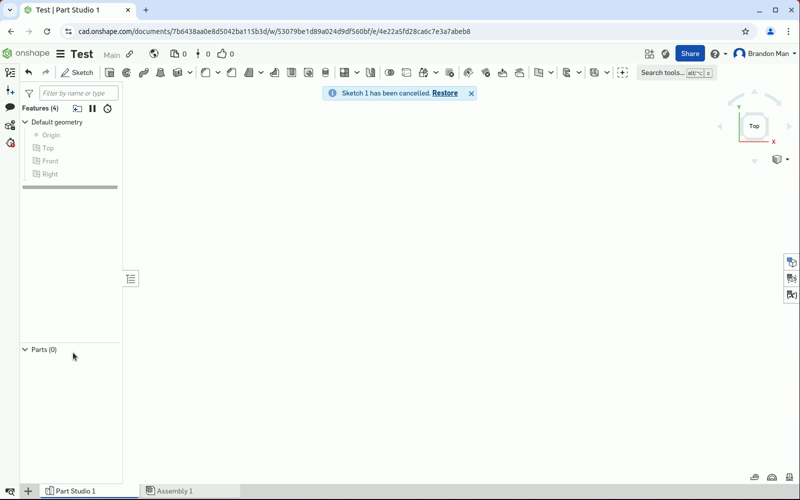
key(y)
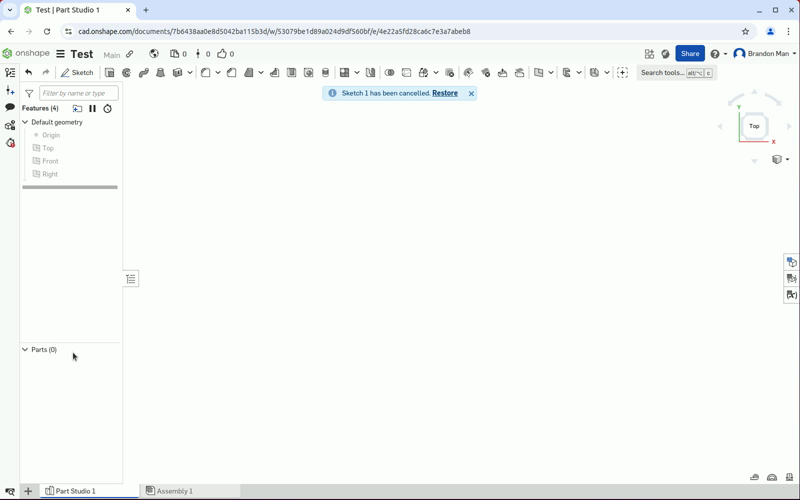
key(shift+p)
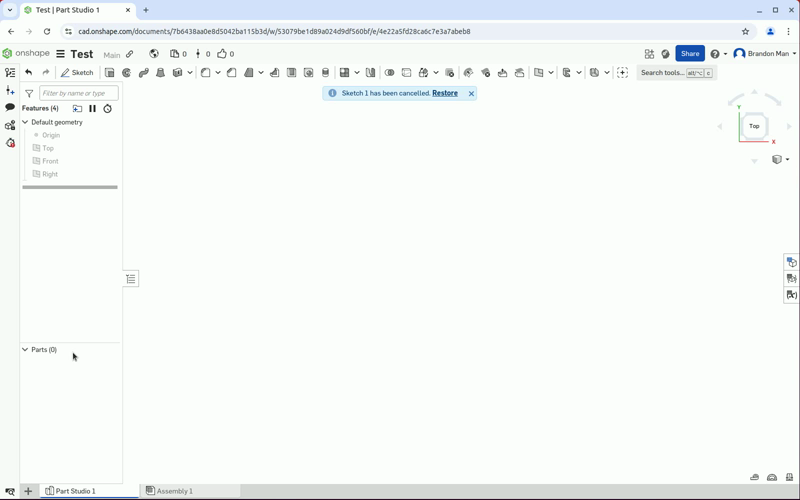
key(space)
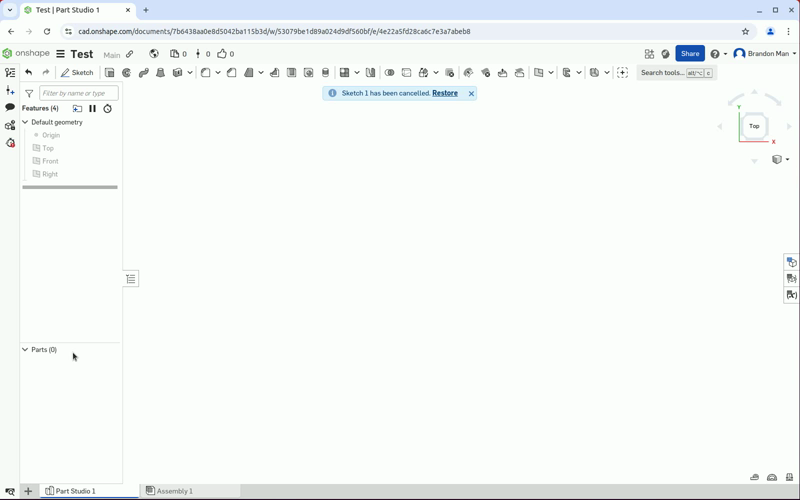
key_down(shift)
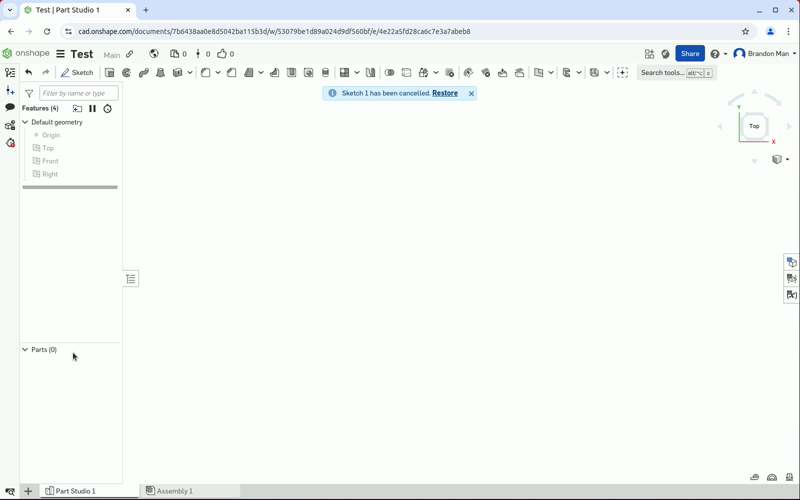
key(up)
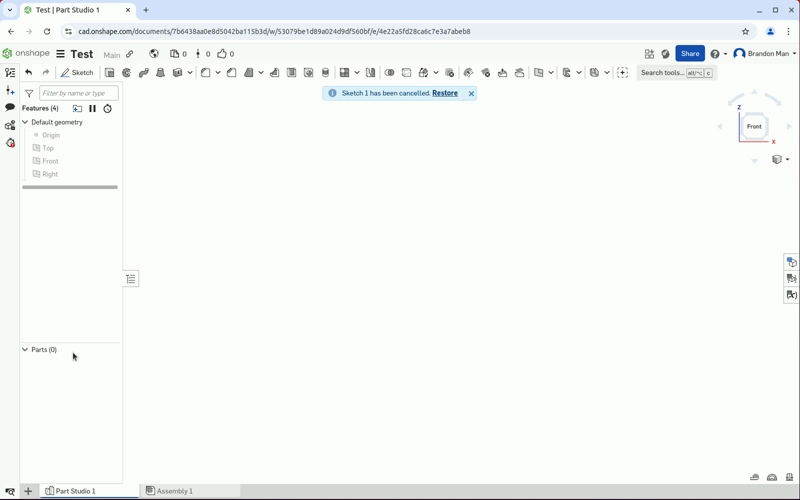
key_up(shift)
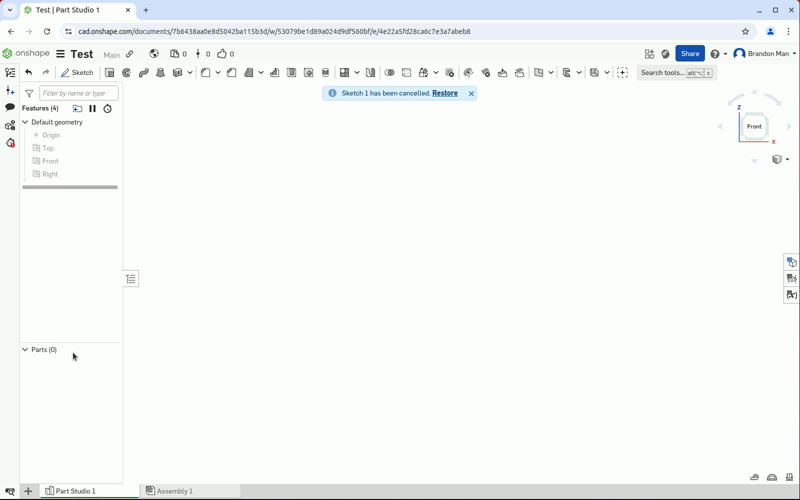
key(space)
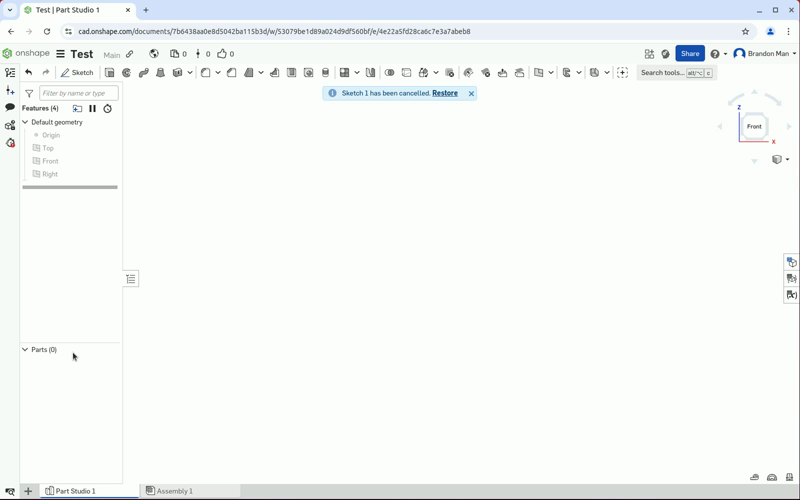
key_down(shift)
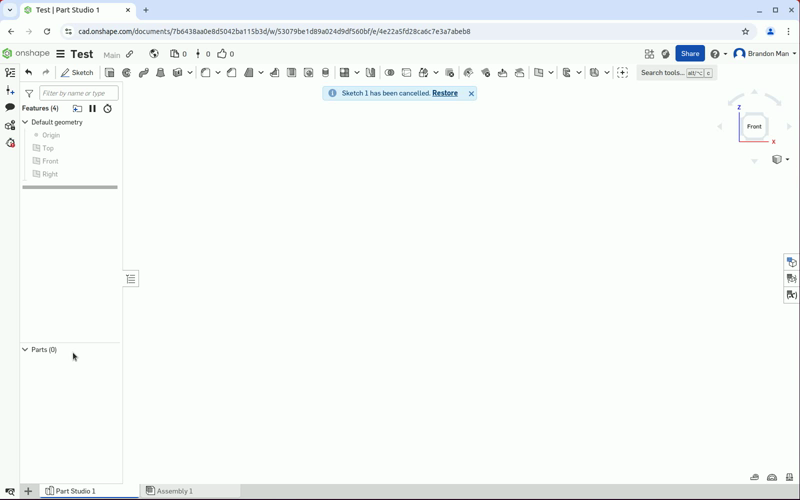
key(left)
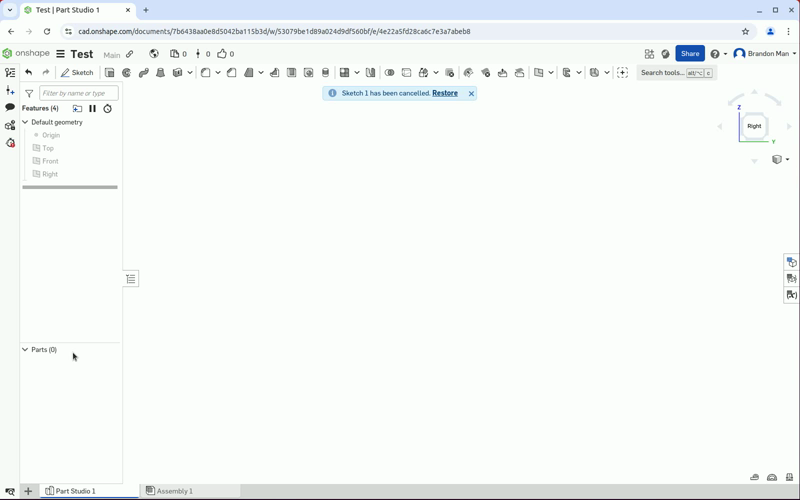
key_up(shift)
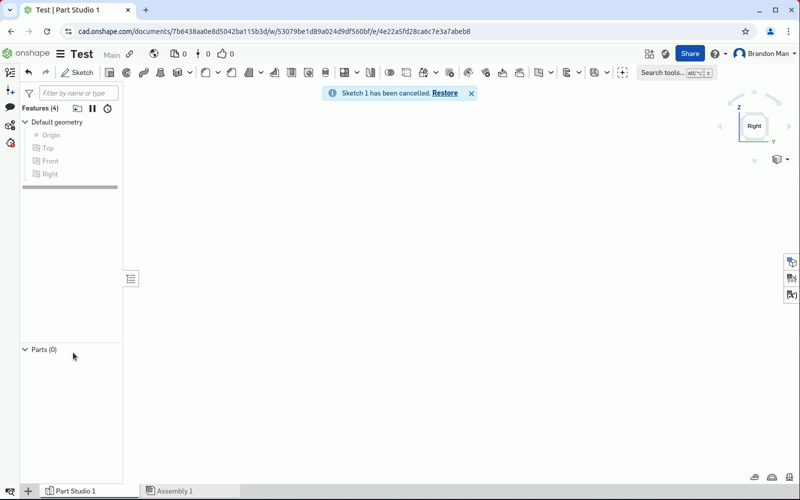
mouse_move(73, 352)
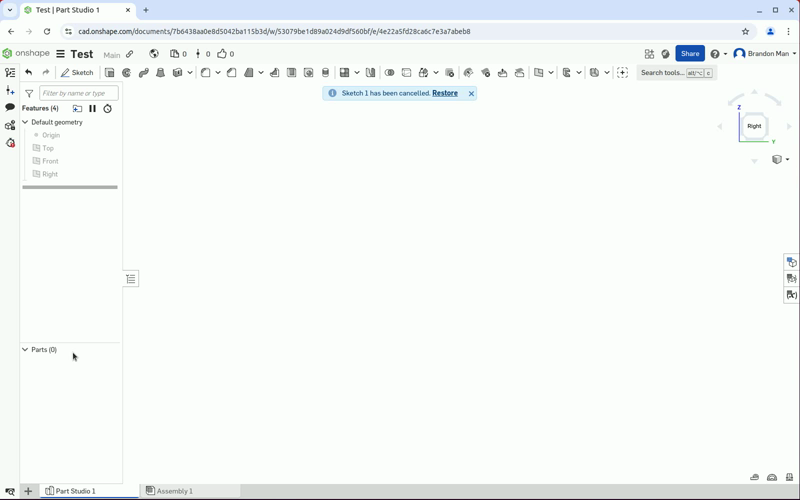
key(shift+y)
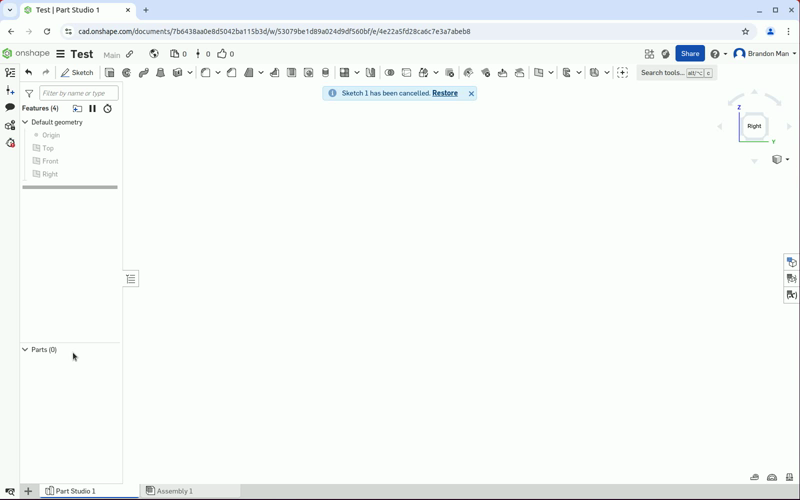
key(shift+s)
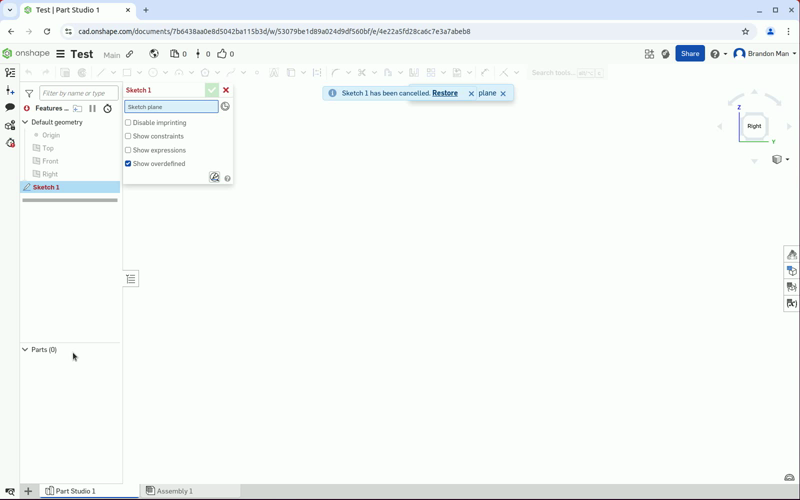
mouse_move(73, 176)
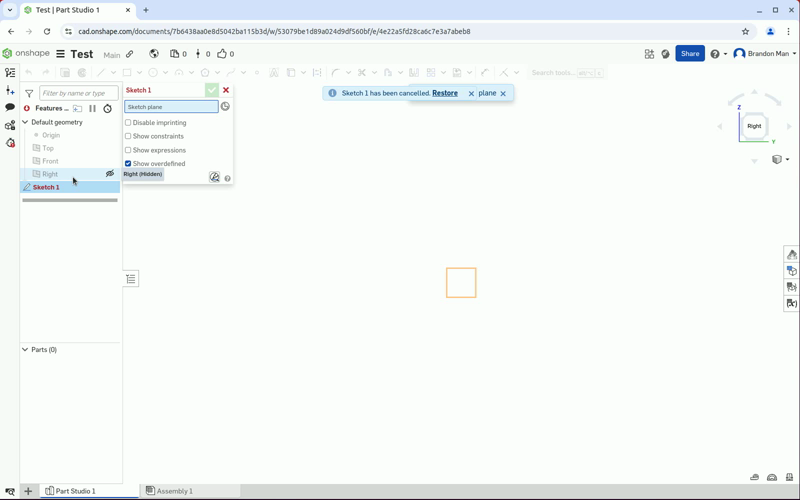
click(73, 176)
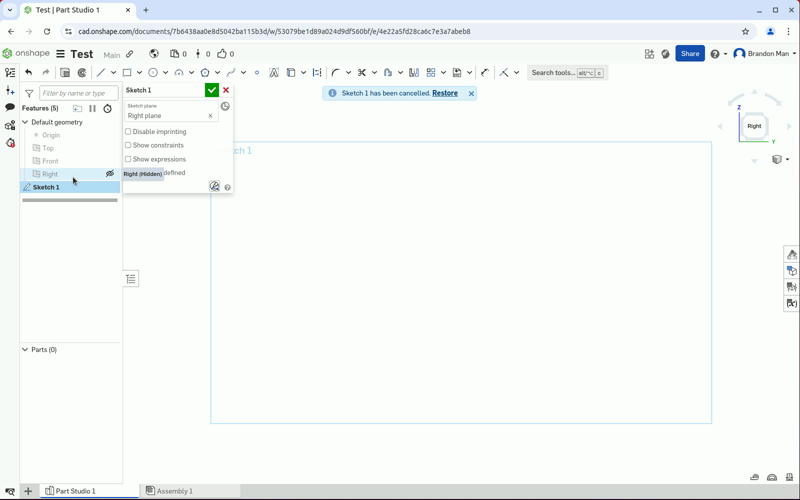
mouse_move(73, 352)
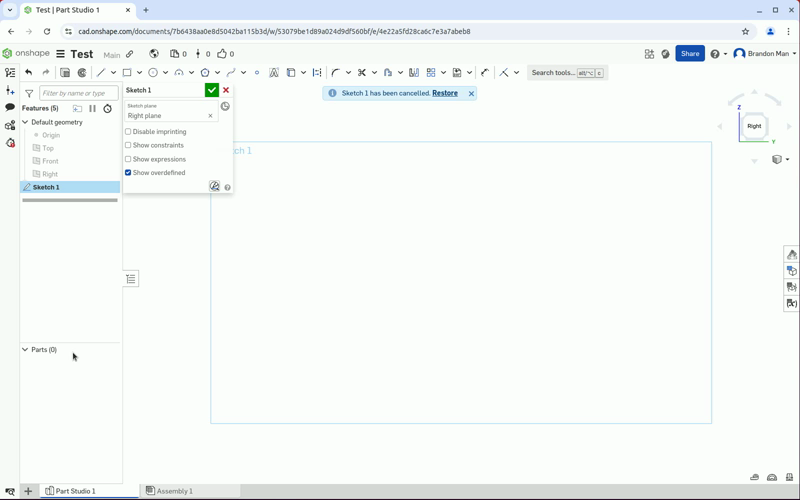
key(y)
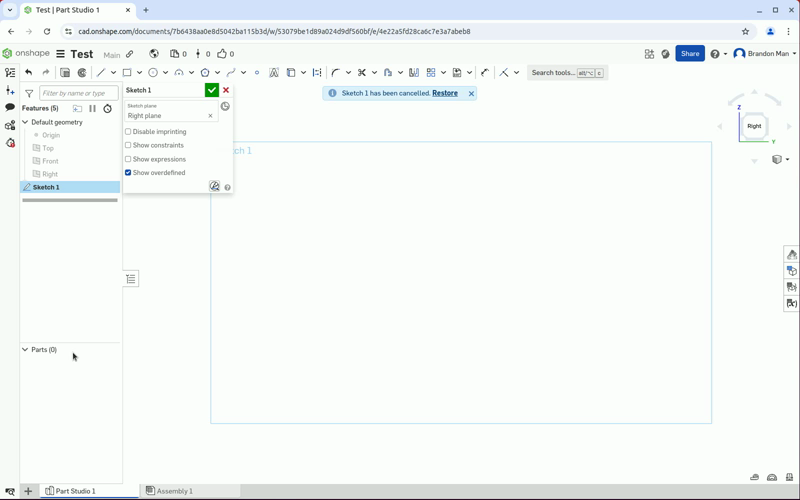
key(l)
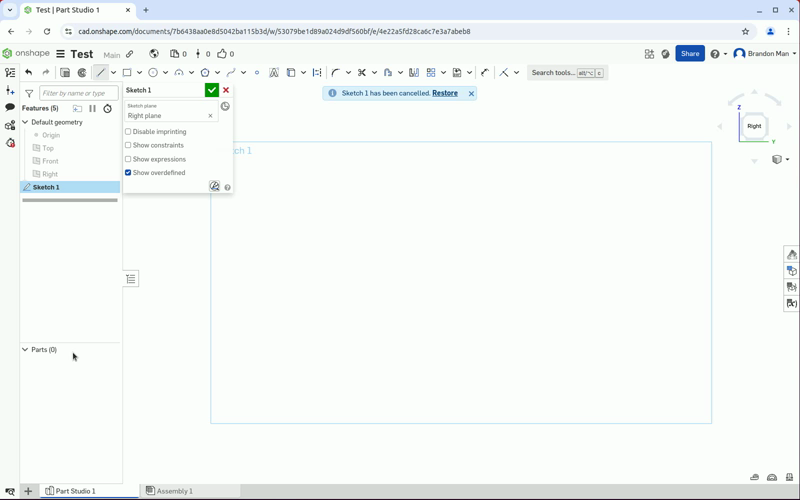
key_down(shift)
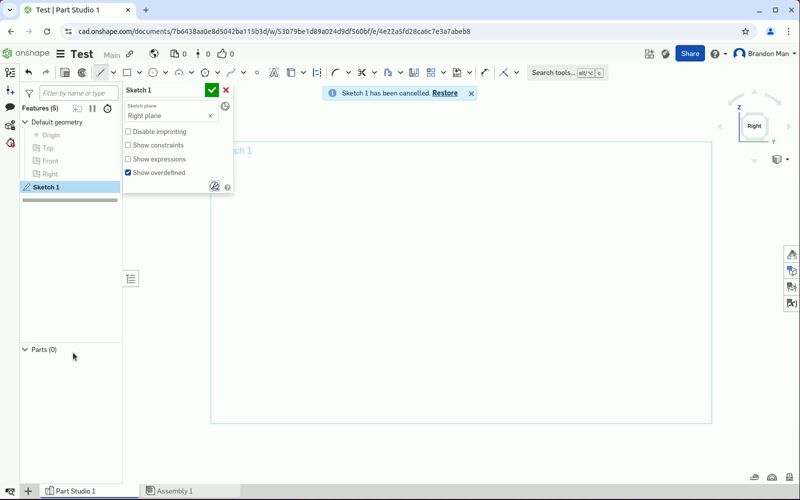
mouse_move(349, 282)
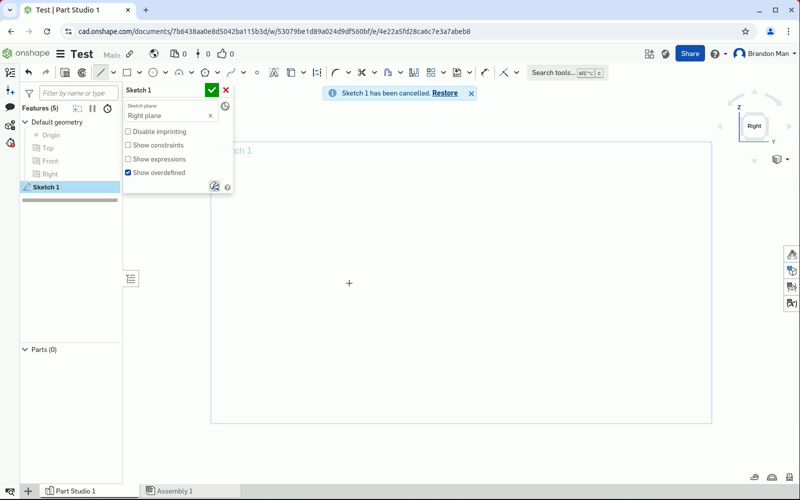
click(349, 282)
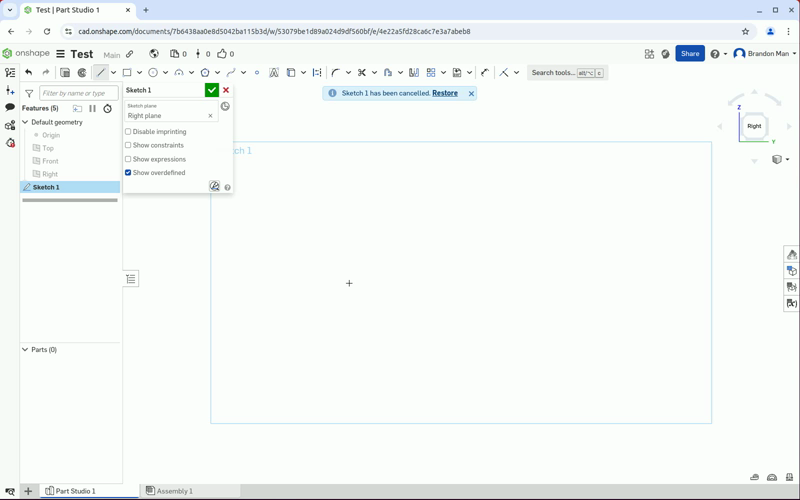
key_up(shift)
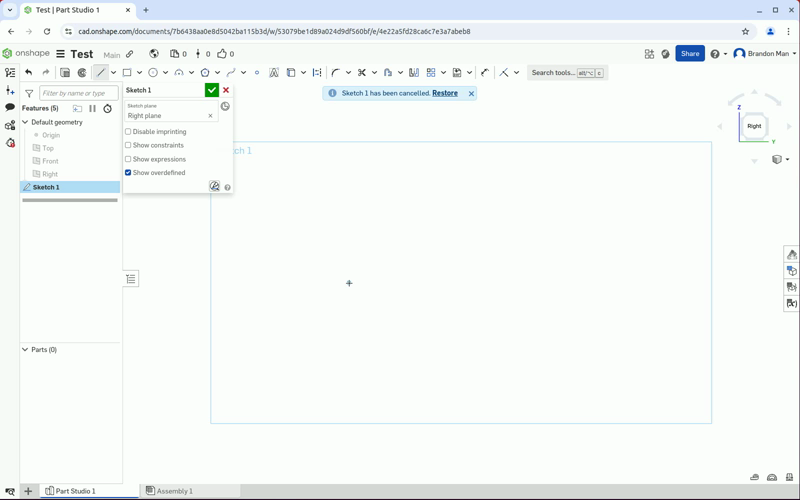
key_down(shift)
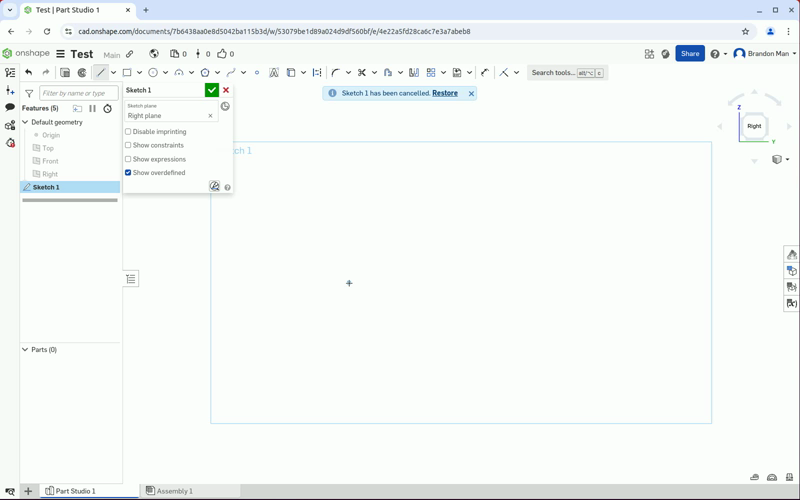
mouse_move(460, 282)
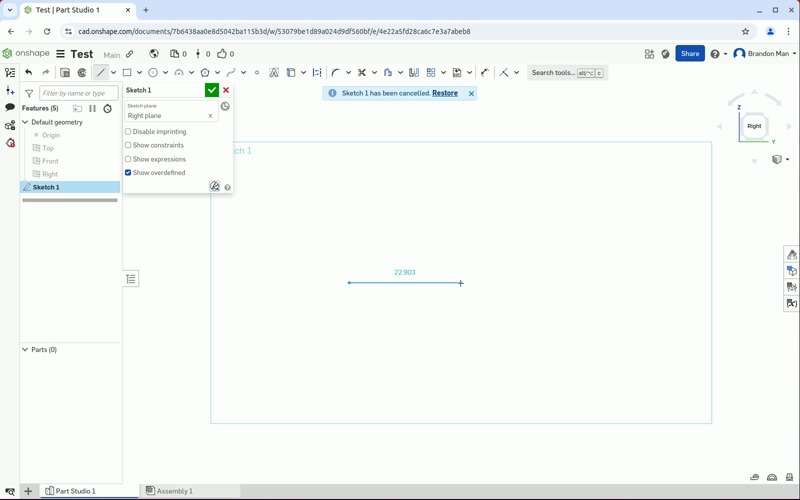
click(460, 282)
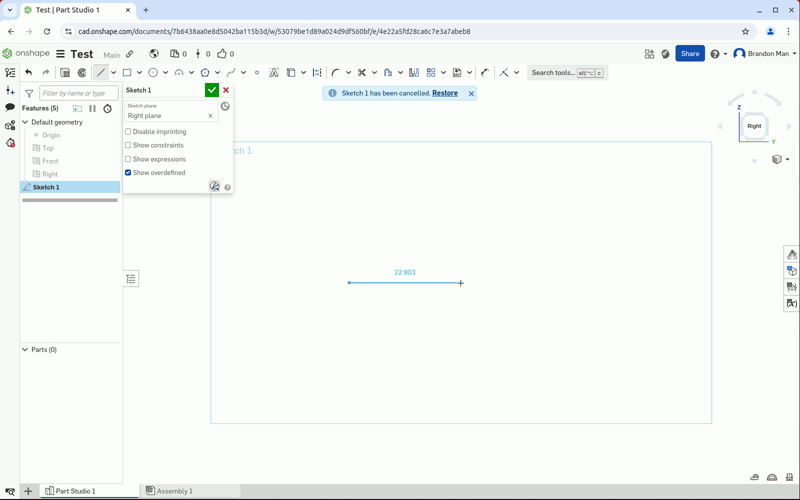
key_up(shift)
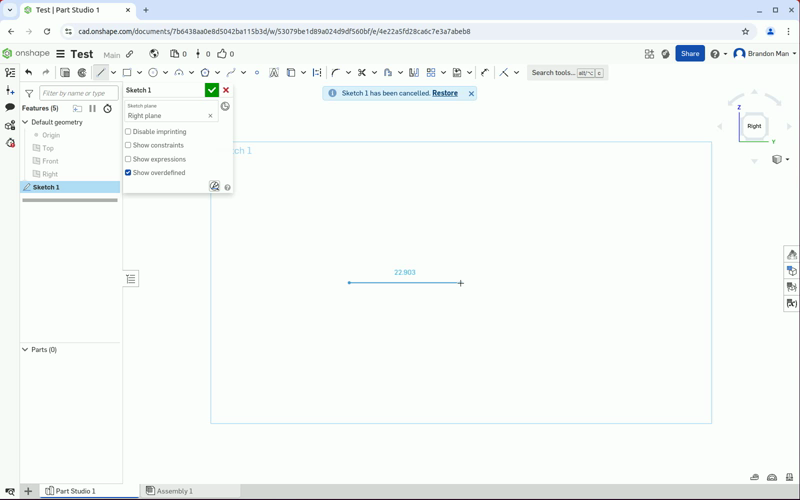
key_down(shift)
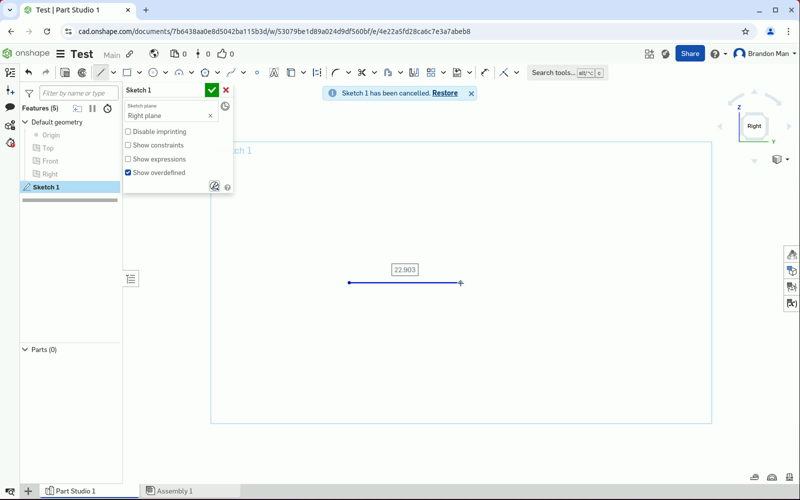
mouse_move(460, 213)
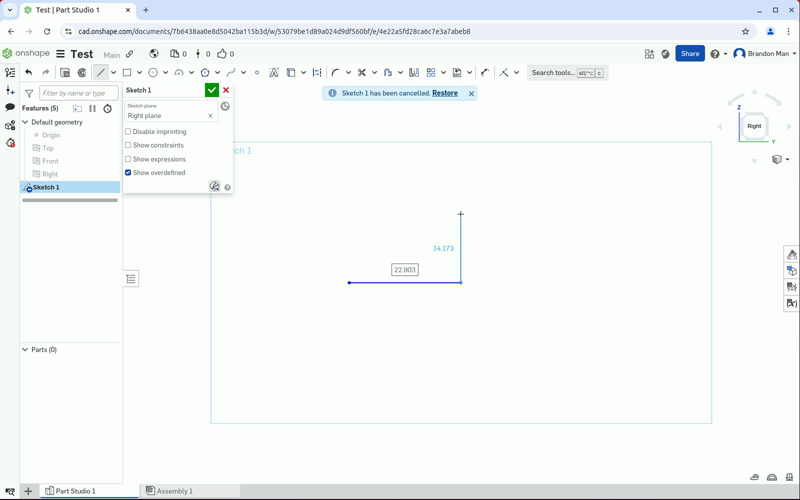
click(460, 213)
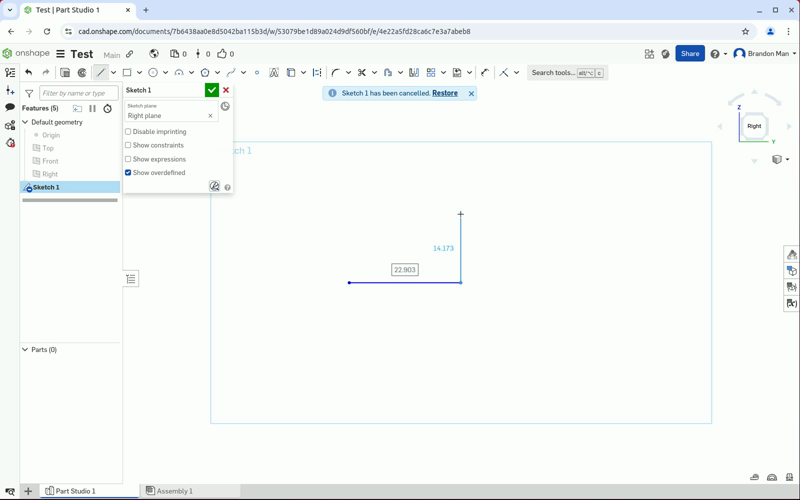
key_up(shift)
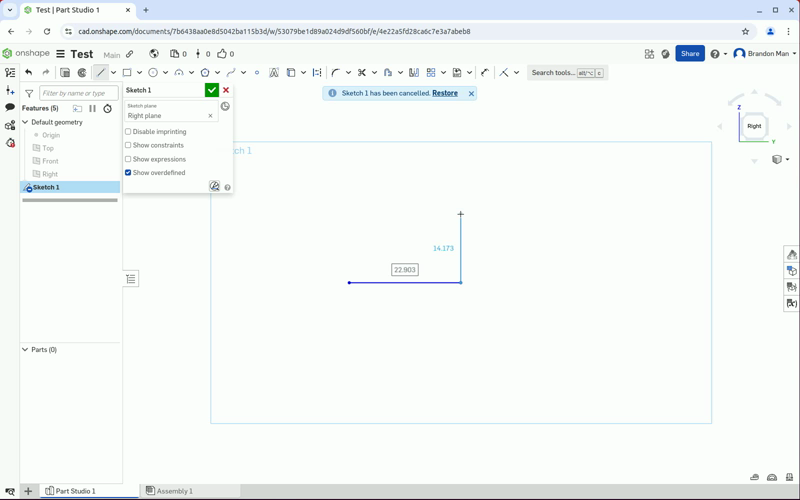
key_down(shift)
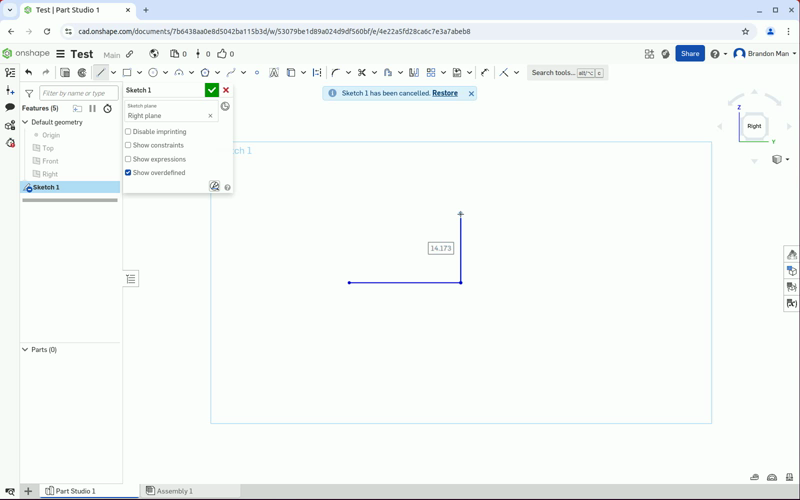
mouse_move(490, 213)
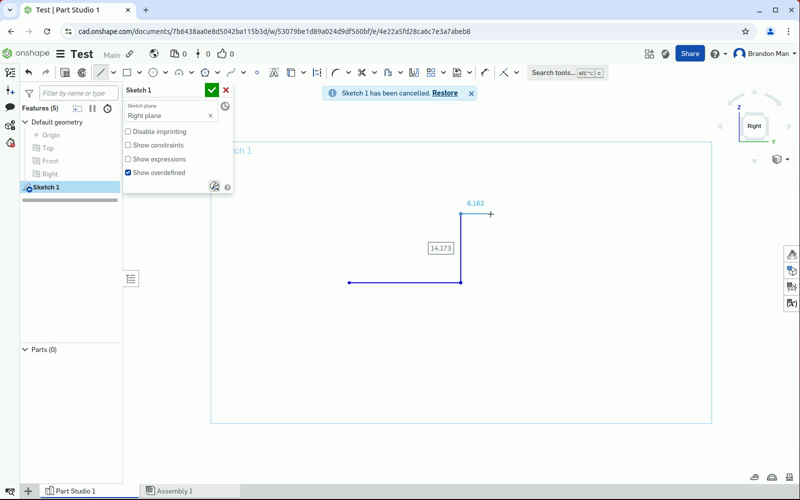
mouse_move(450, 213)
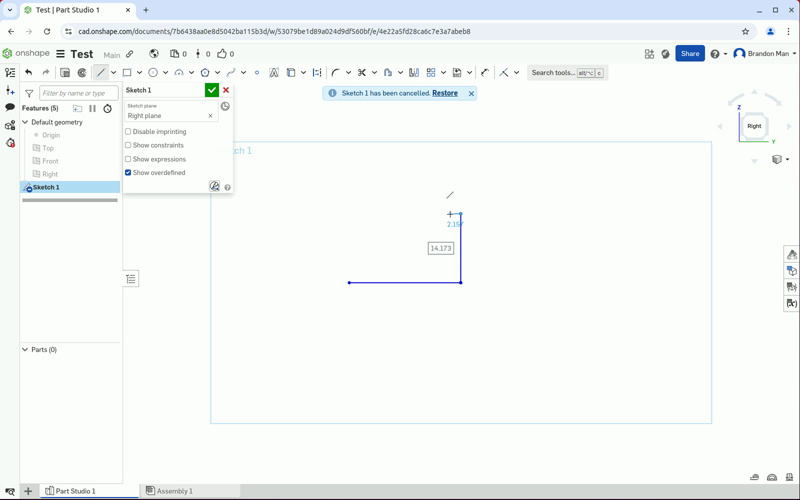
click(450, 213)
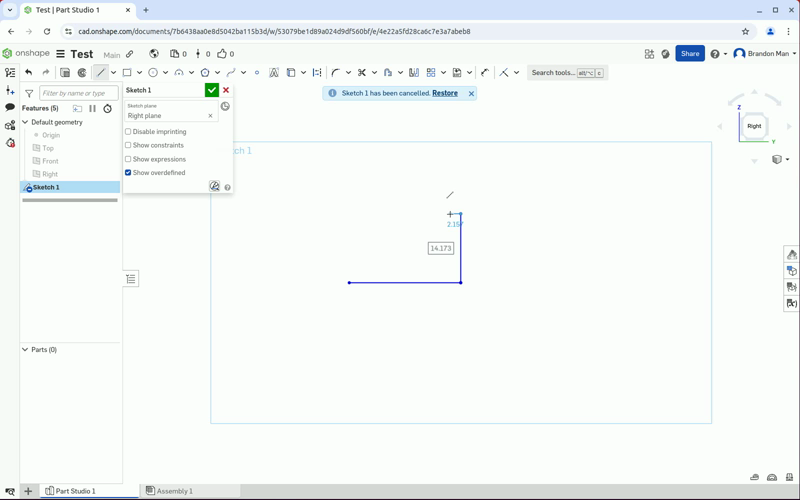
key_up(shift)
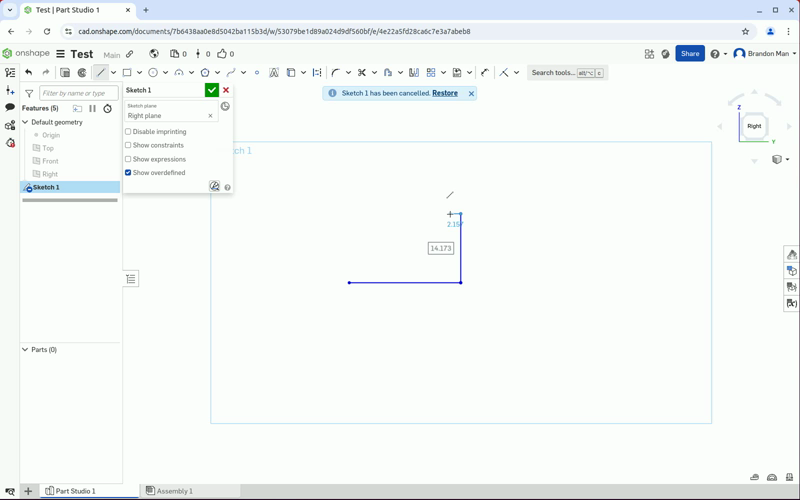
key_down(shift)
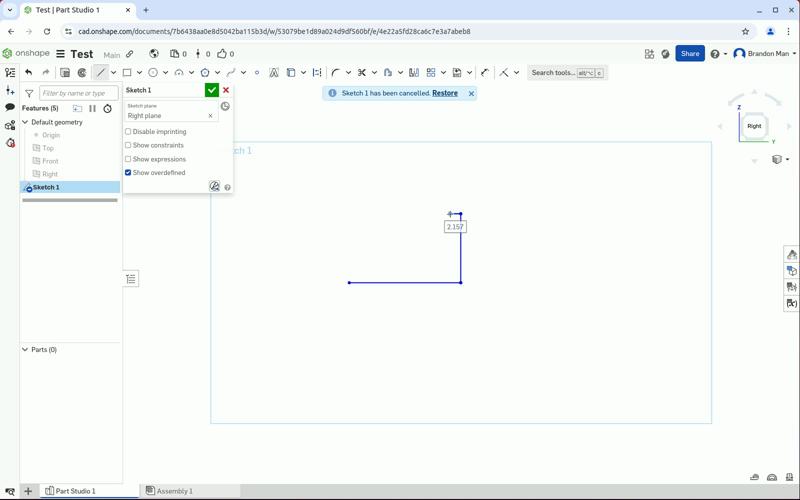
mouse_move(480, 213)
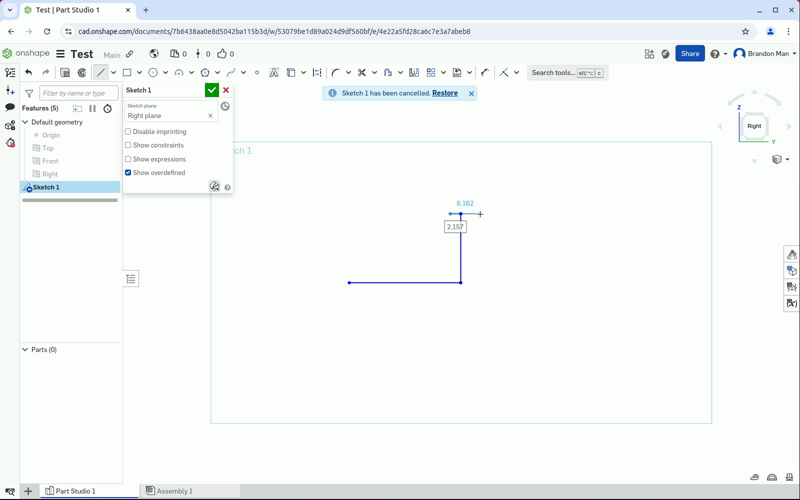
mouse_move(434, 246)
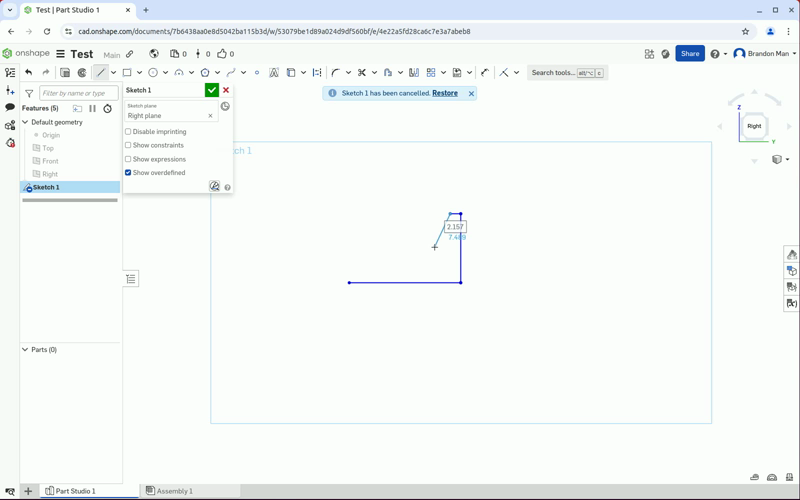
click(434, 246)
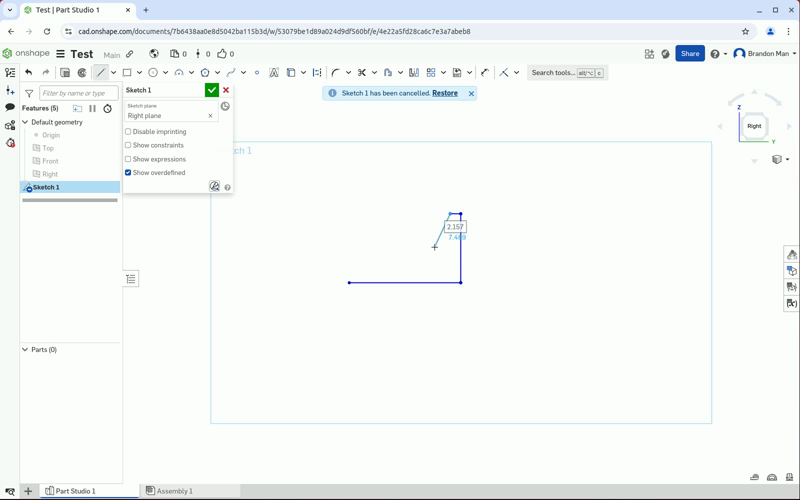
key_up(shift)
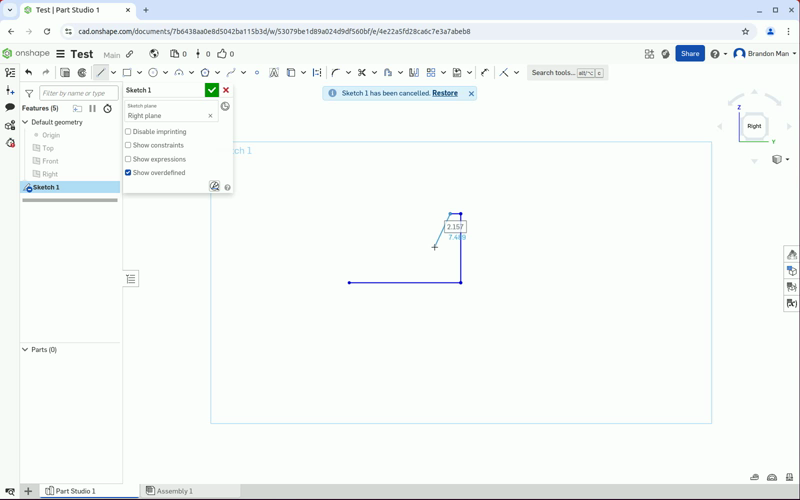
key_down(shift)
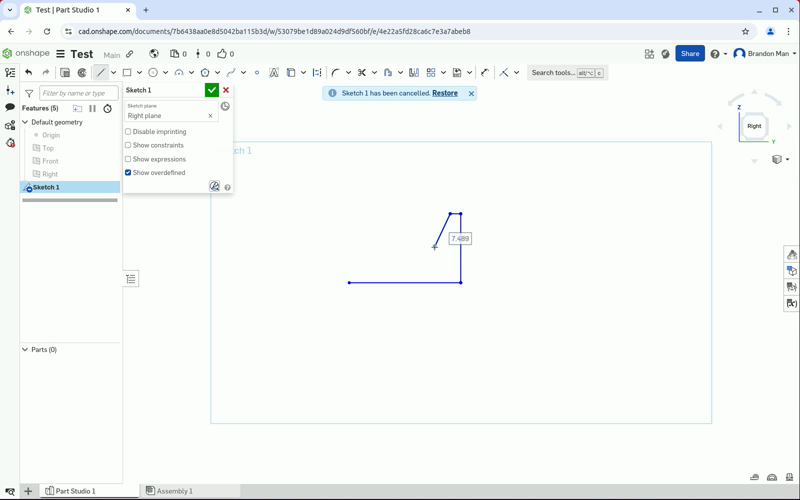
mouse_move(349, 268)
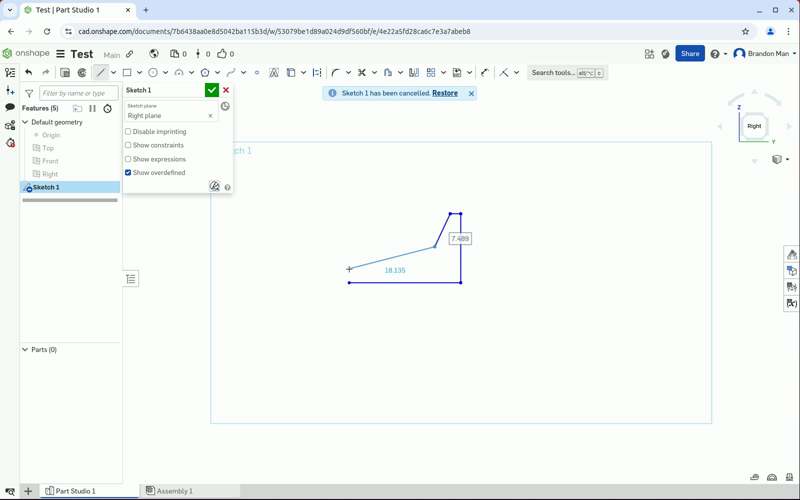
click(349, 268)
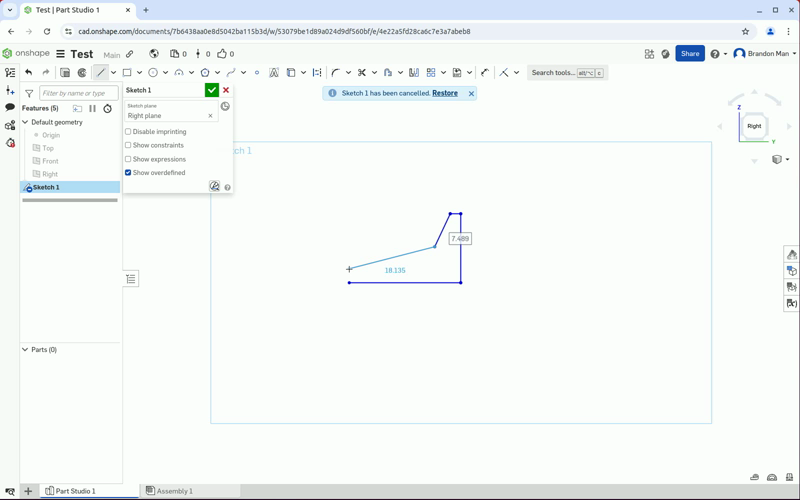
key_up(shift)
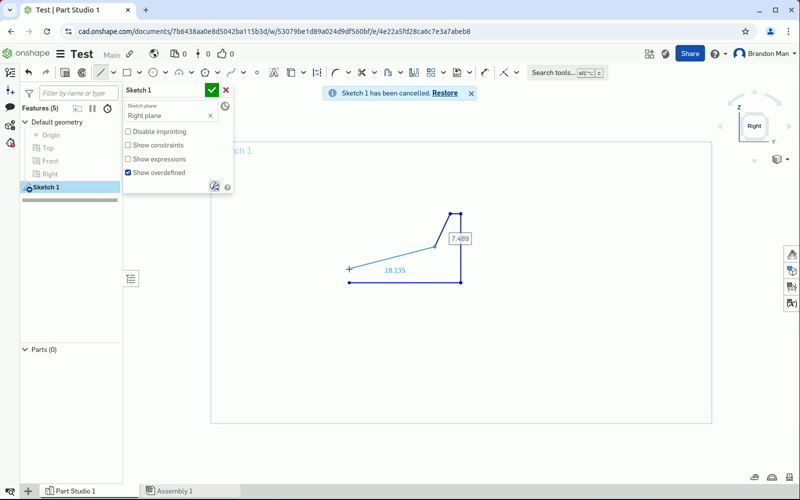
mouse_move(379, 268)
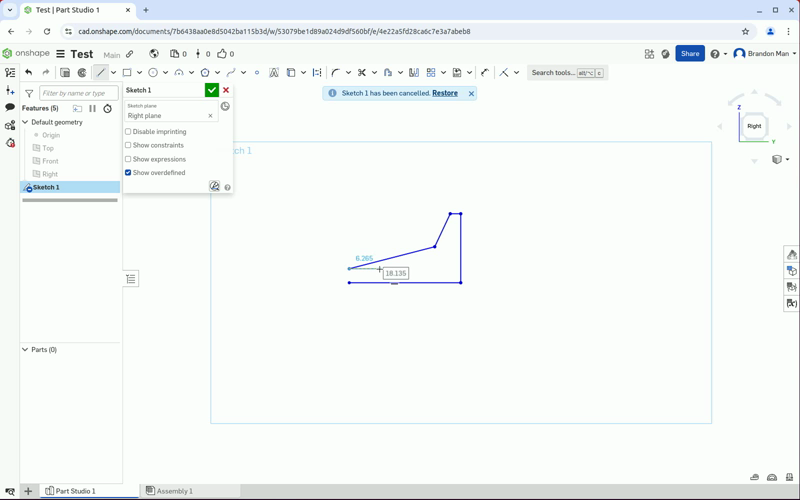
key_down(shift)
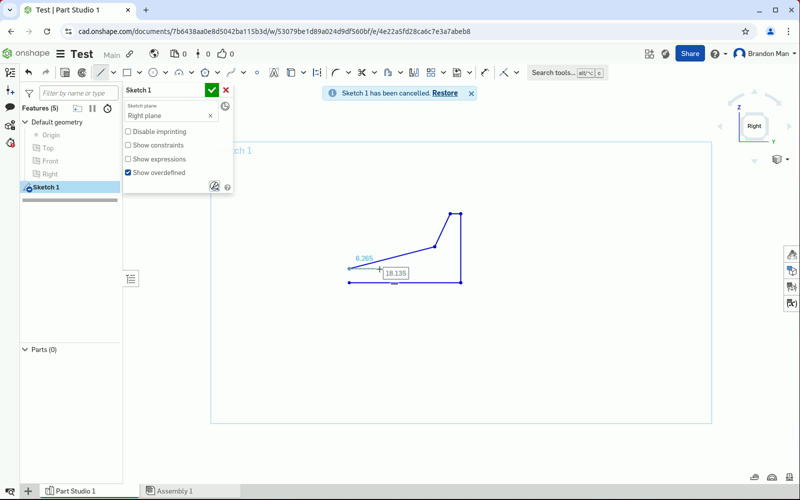
mouse_move(349, 282)
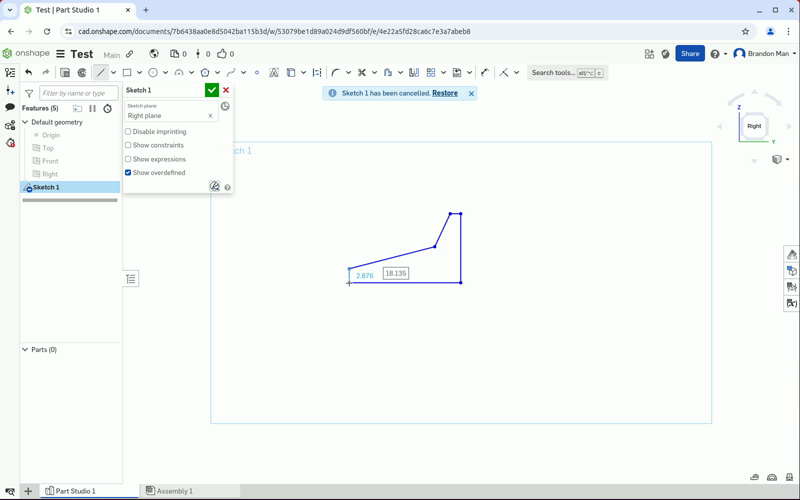
key_up(shift)
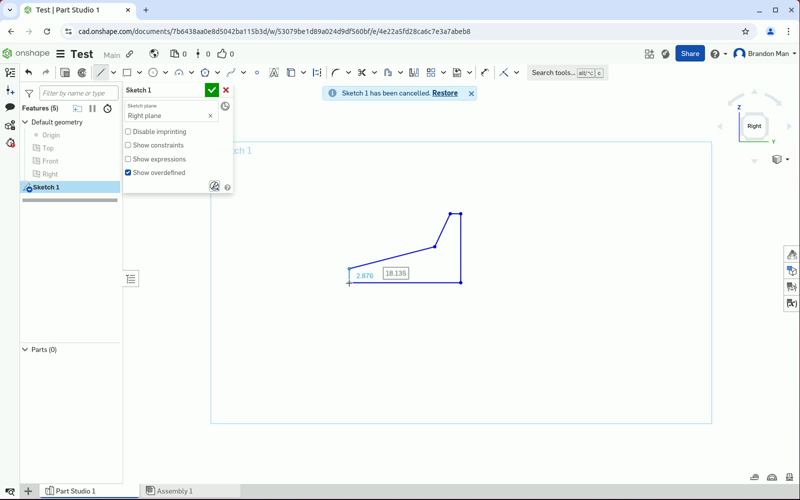
click(349, 282)
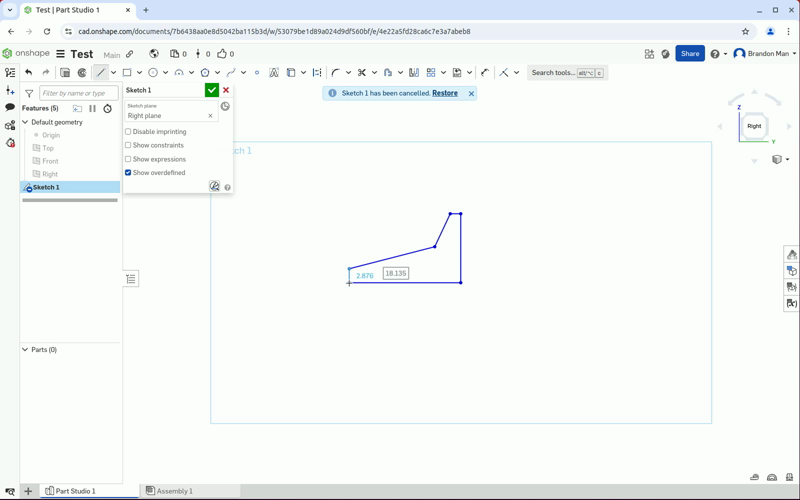
key(esc)
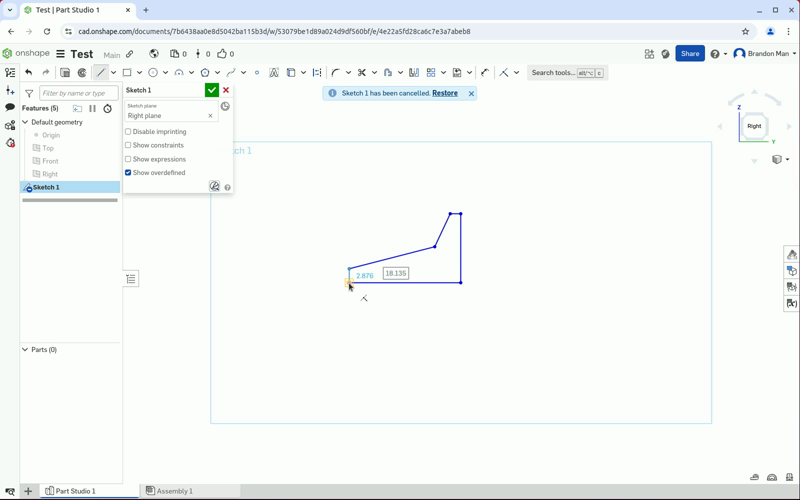
mouse_move(397, 261)
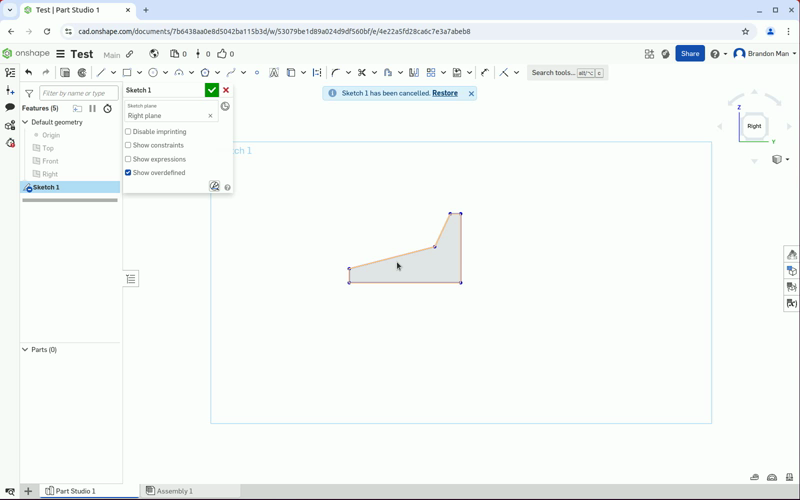
click(397, 261)
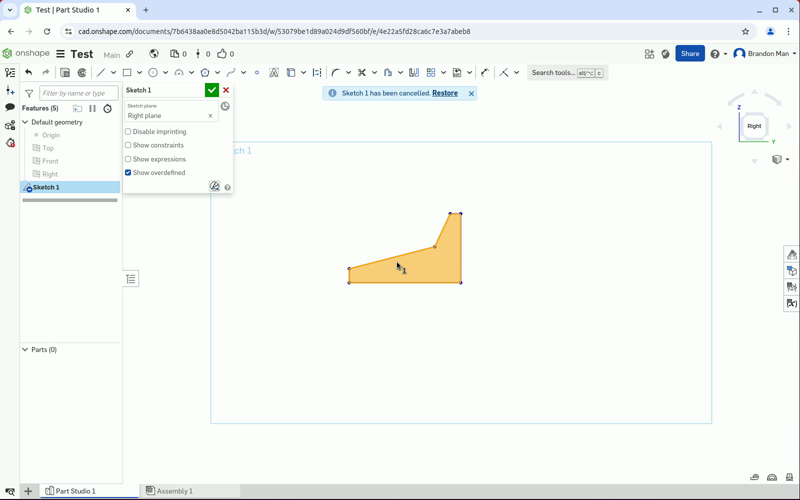
mouse_move(73, 352)
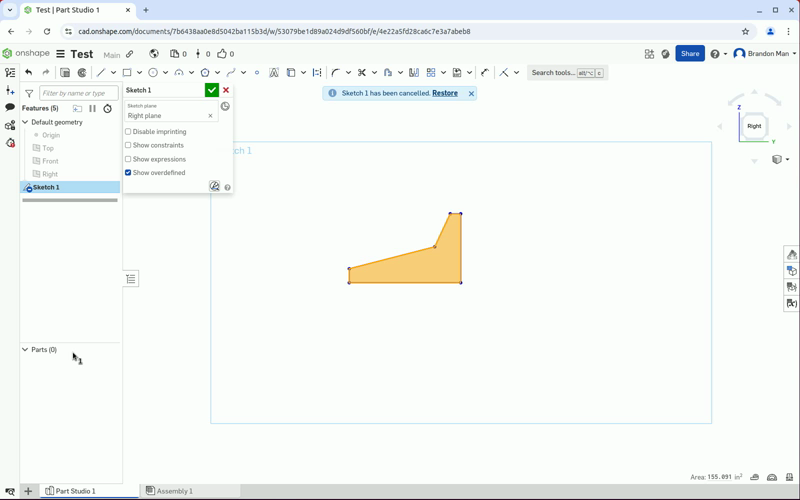
key(shift+y)
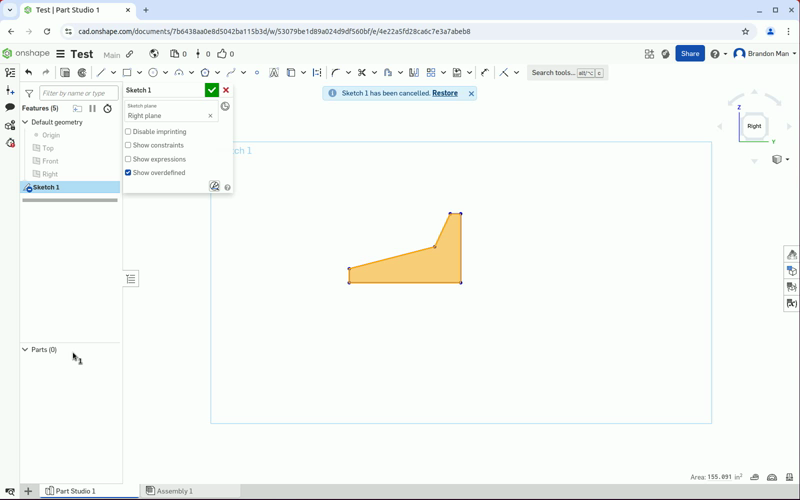
key(shift+e)
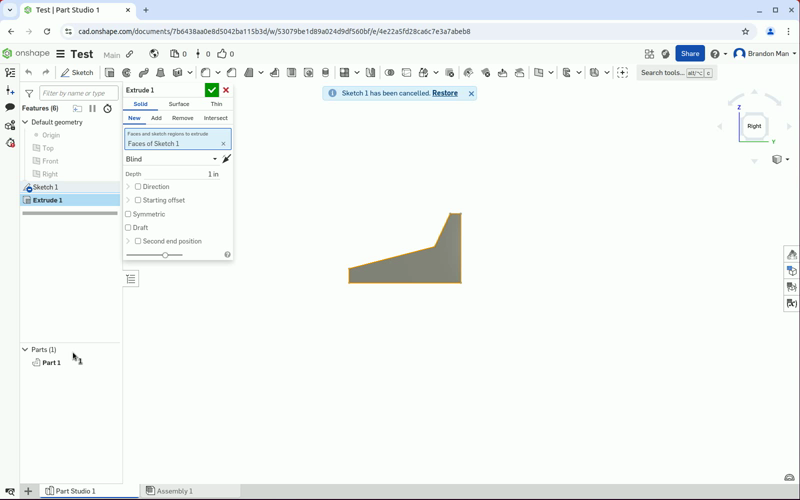
mouse_move(143, 106)
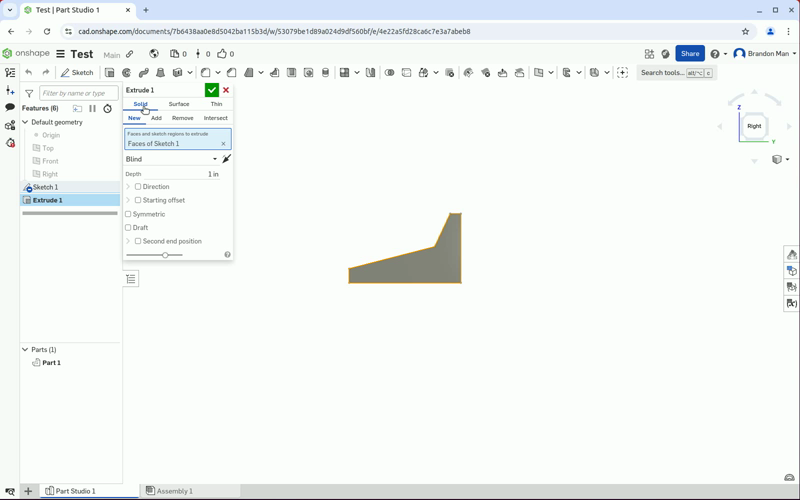
click(143, 106)
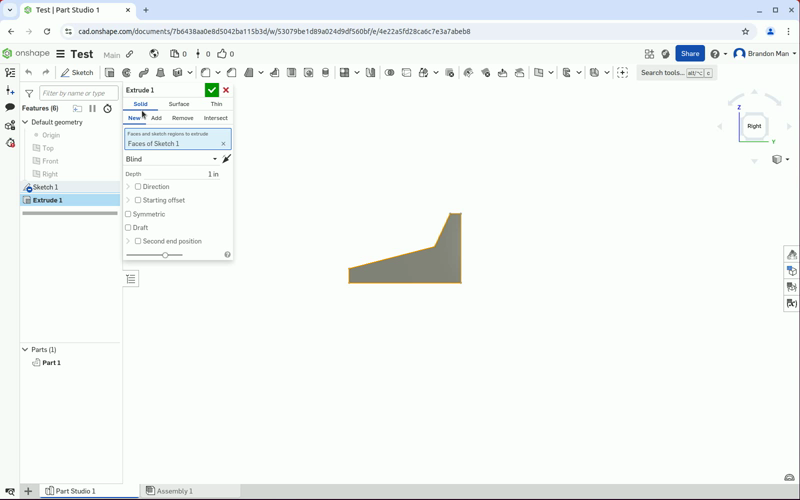
mouse_move(137, 120)
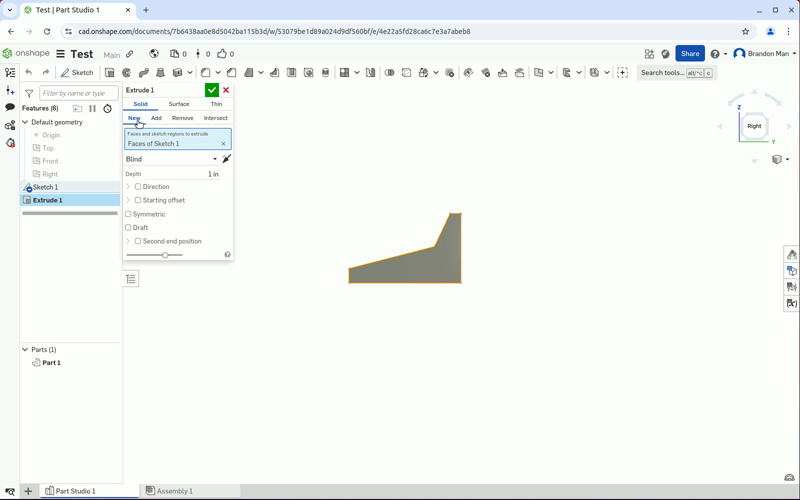
click(137, 120)
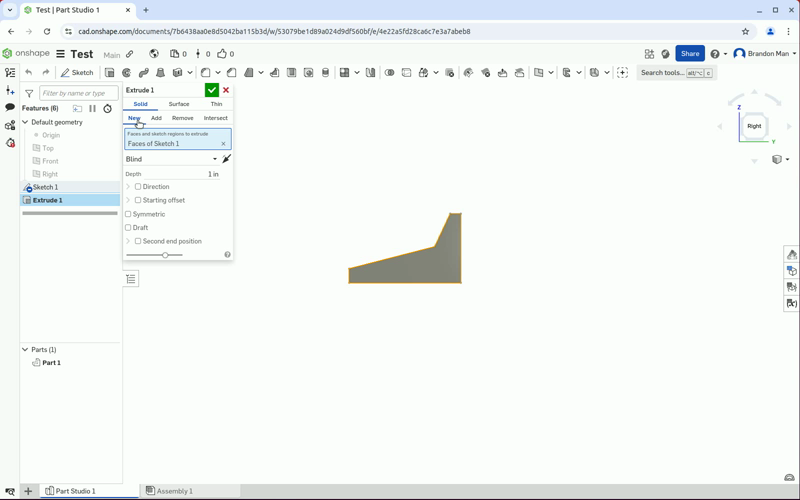
key(tab, 4)
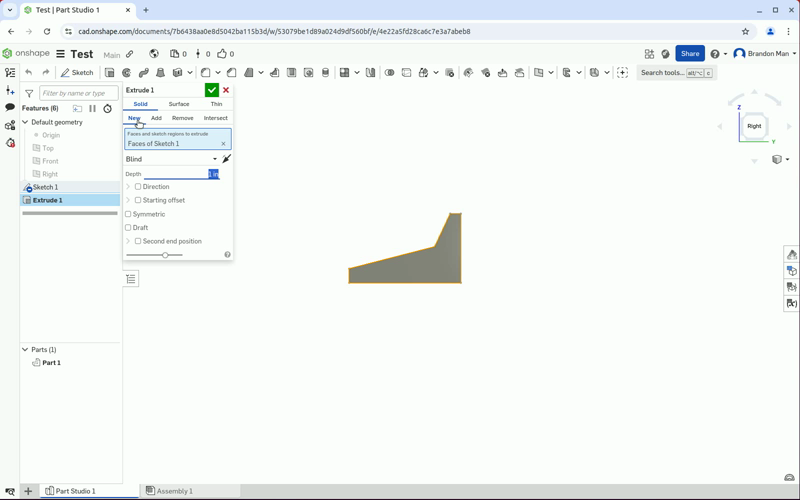
text(0.481)
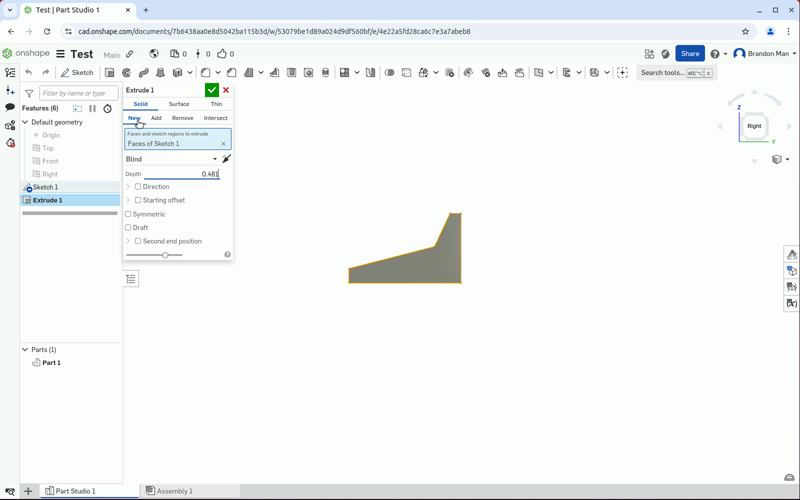
key(enter)
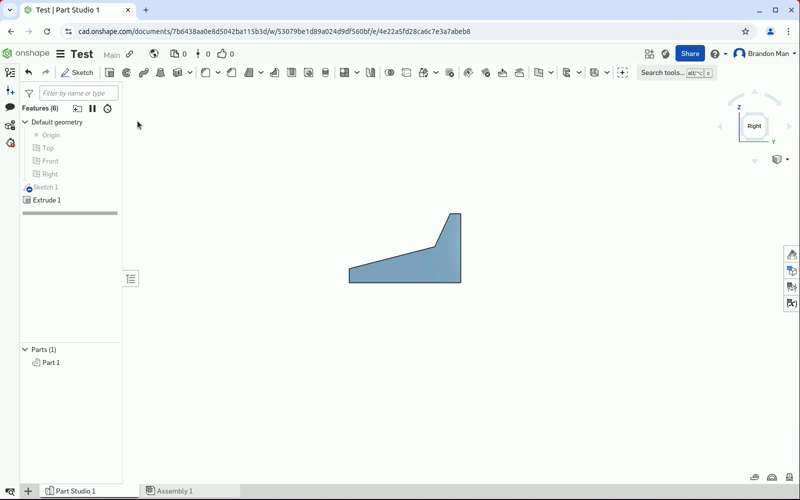
key(shift+h)
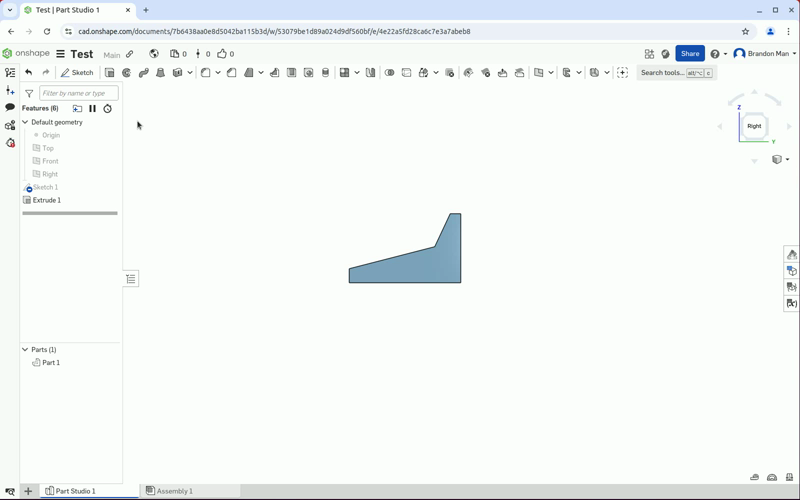
key(shift+h)
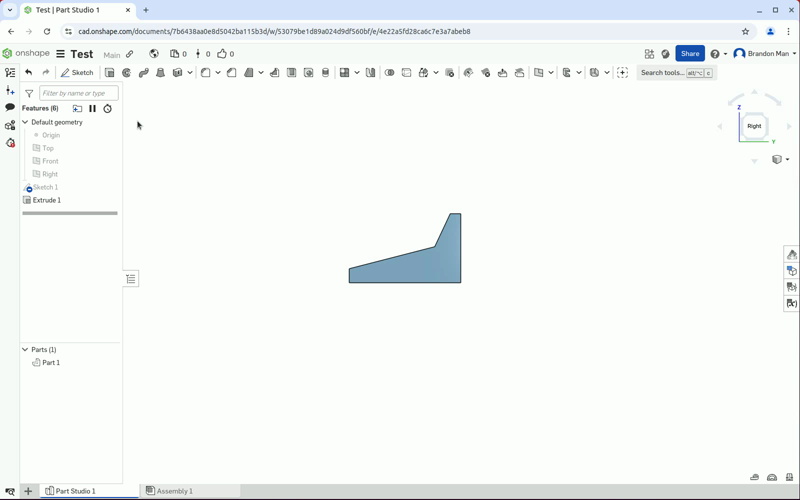
mouse_move(73, 189)
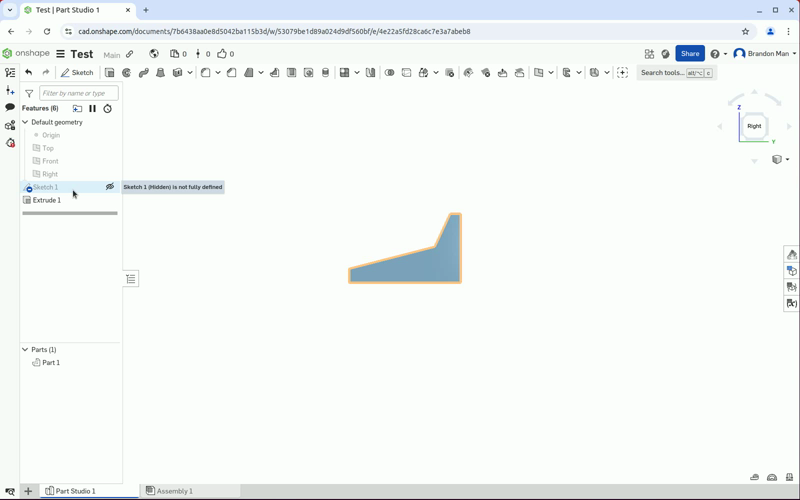
click(73, 189)
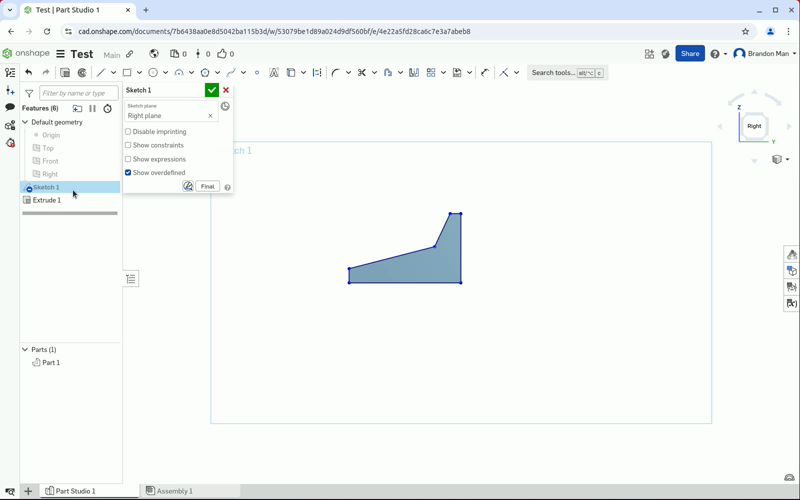
mouse_move(229, 92)
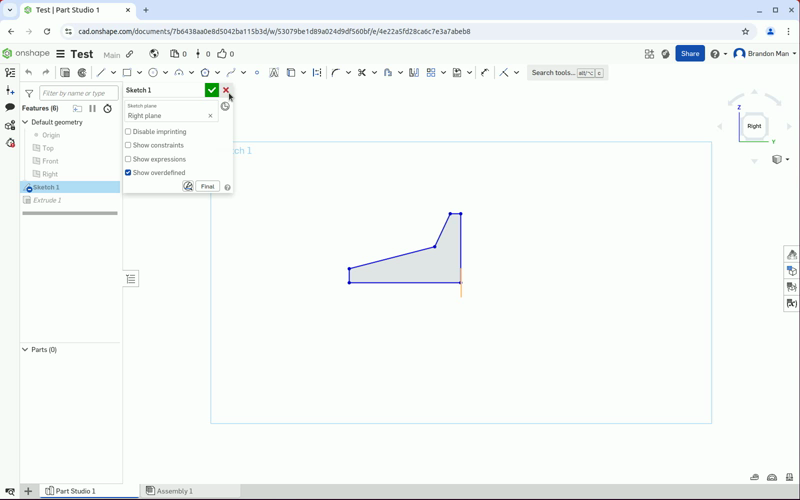
click(229, 92)
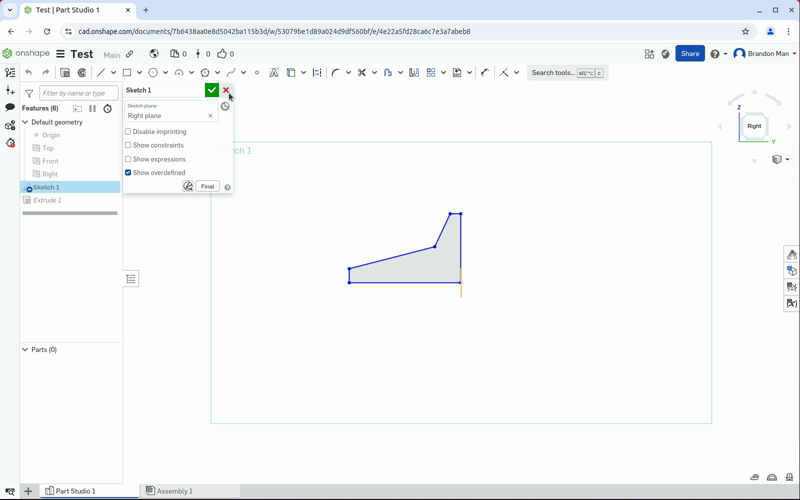
key(shift+s)
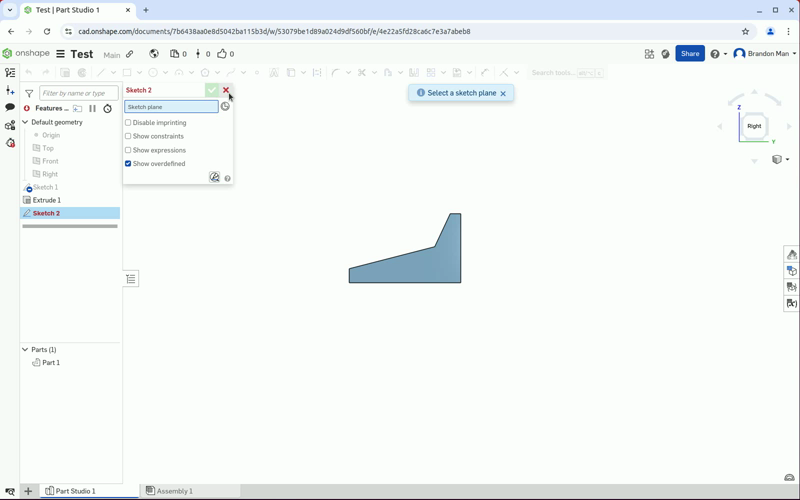
mouse_move(73, 176)
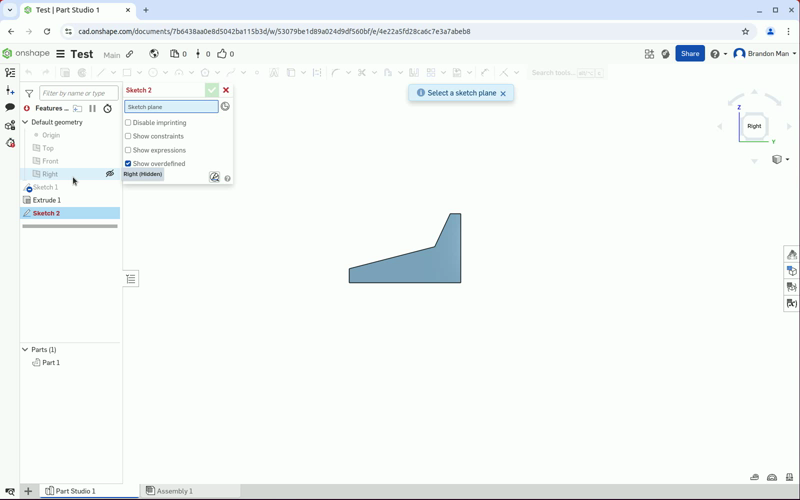
click(73, 176)
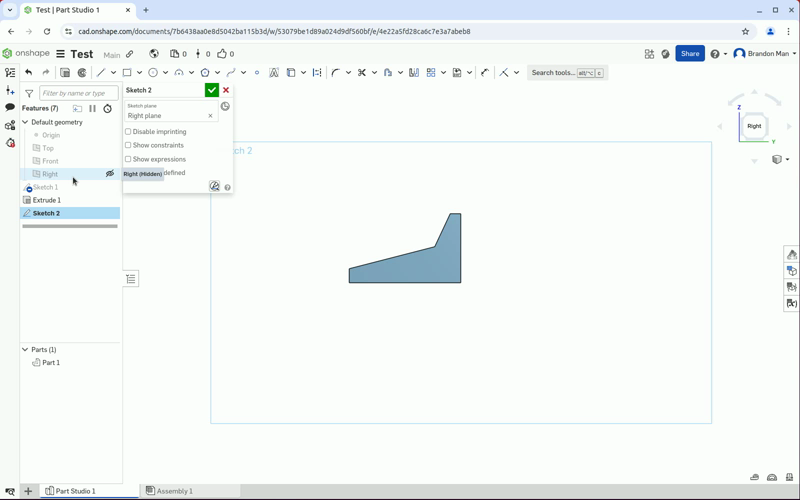
mouse_move(73, 352)
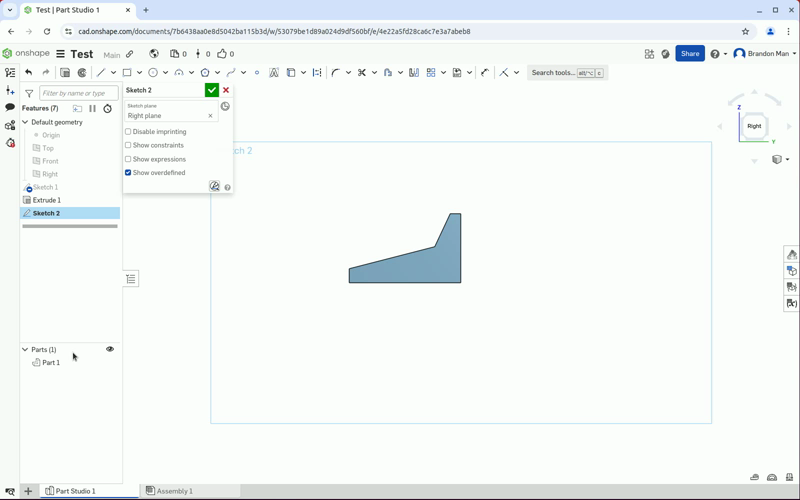
key(y)
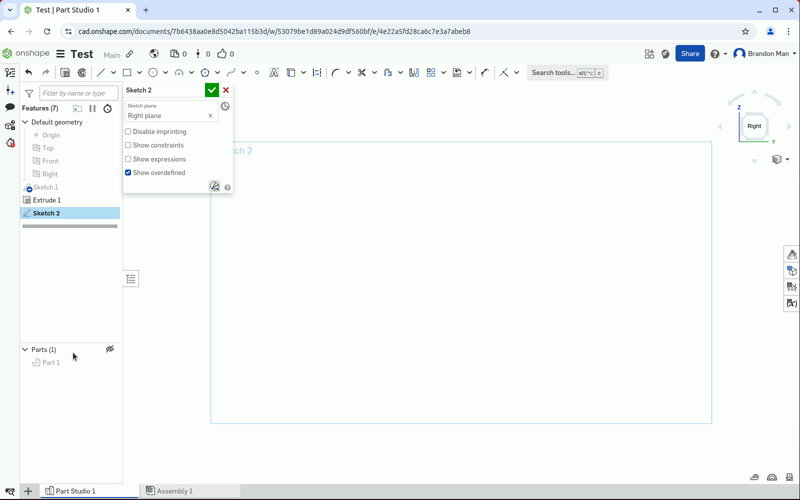
key(l)
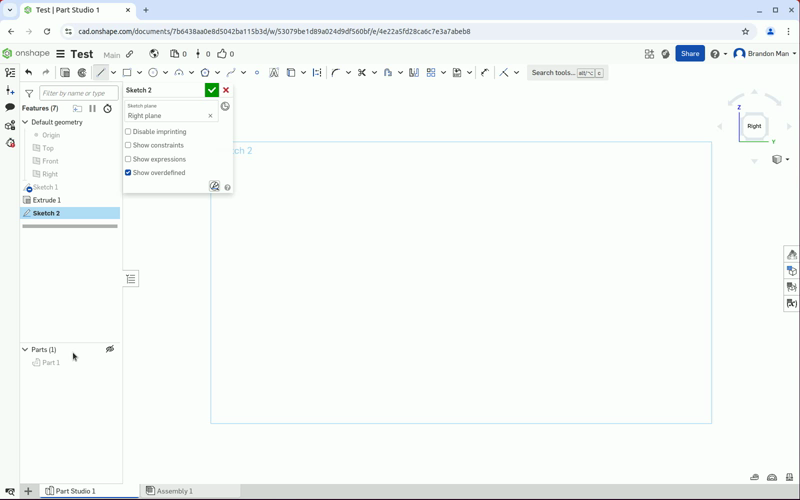
key_down(shift)
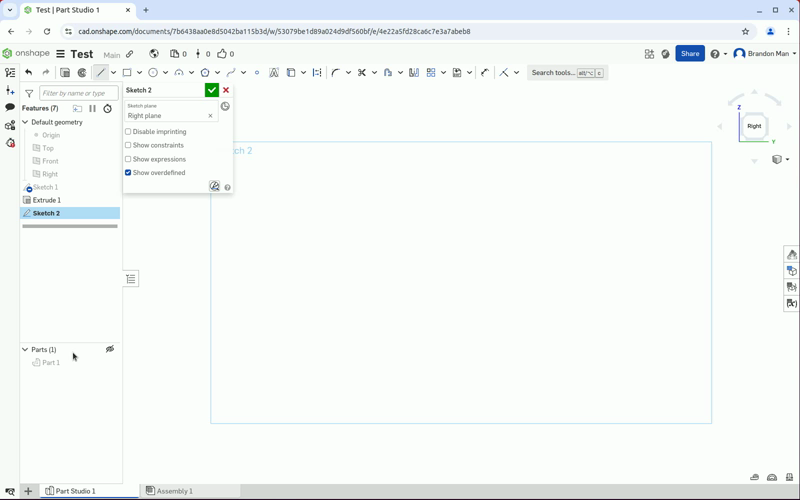
mouse_move(460, 282)
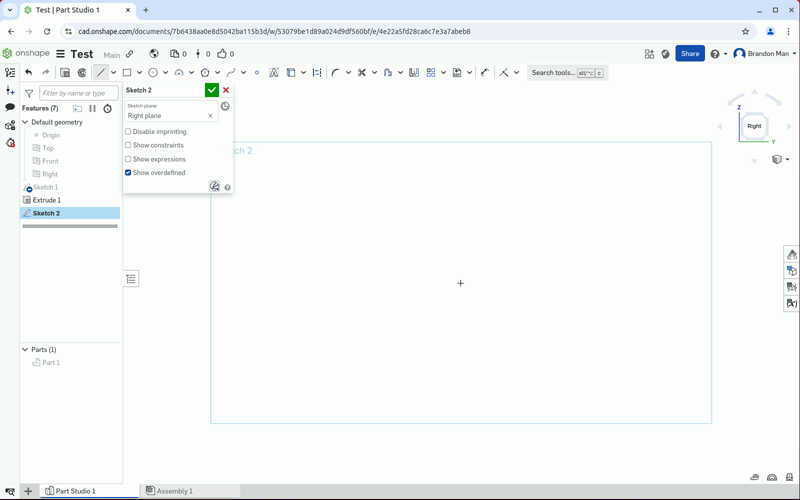
click(460, 282)
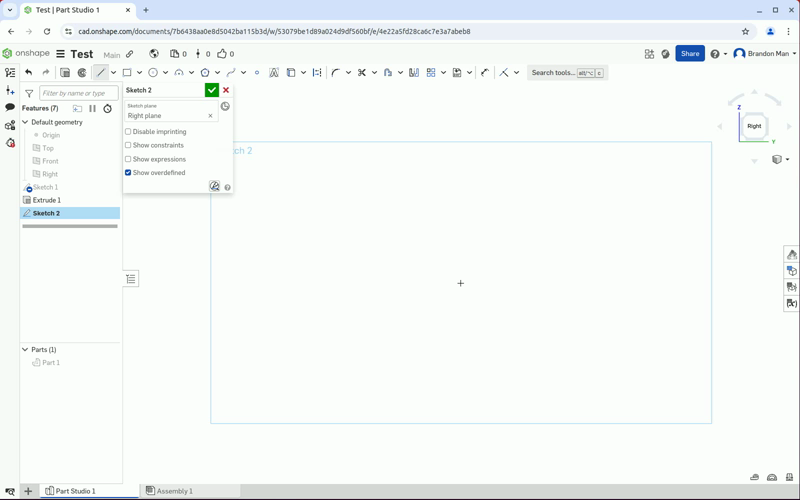
key_up(shift)
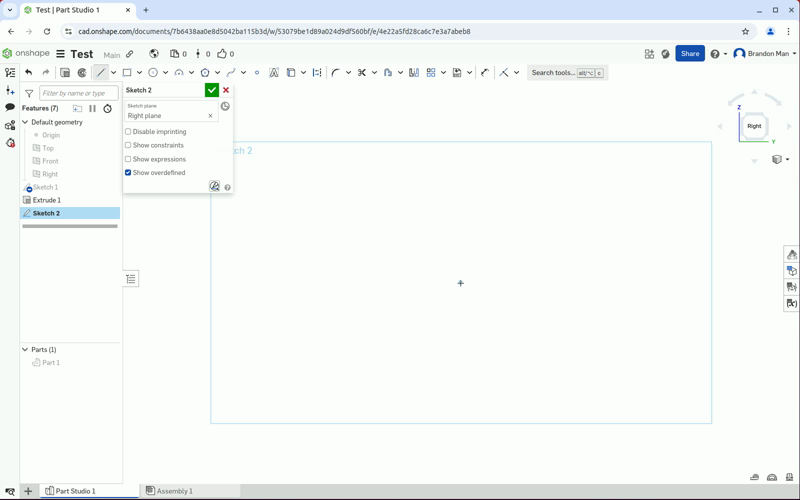
key_down(shift)
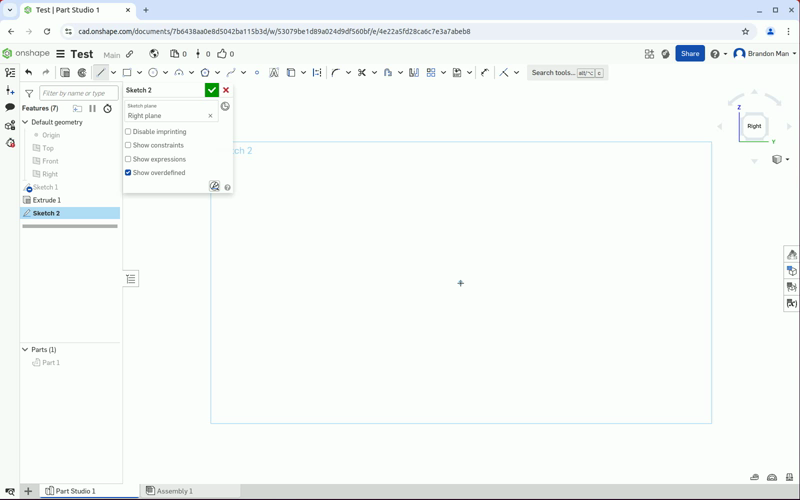
mouse_move(490, 282)
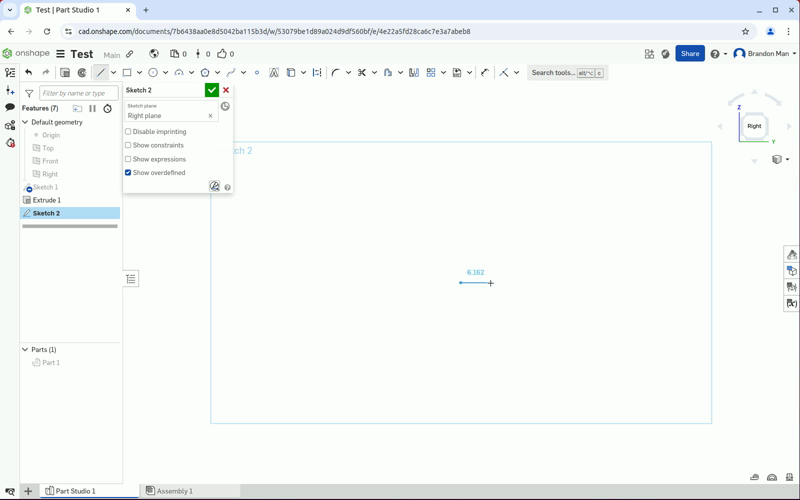
mouse_move(490, 282)
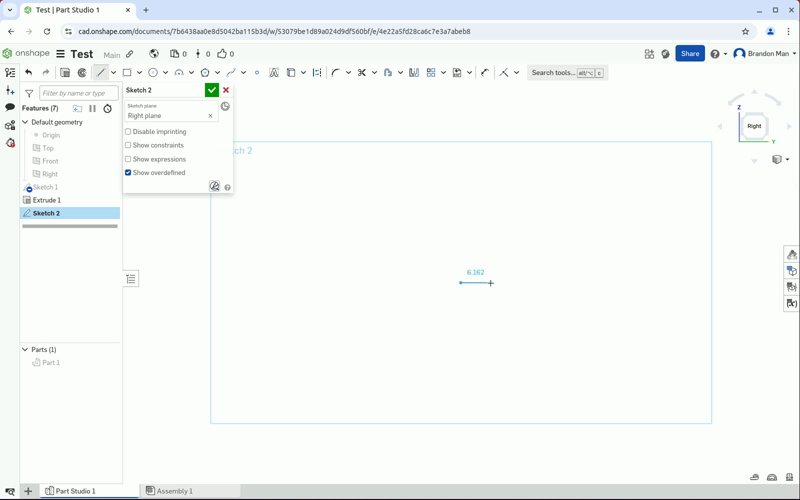
click(490, 282)
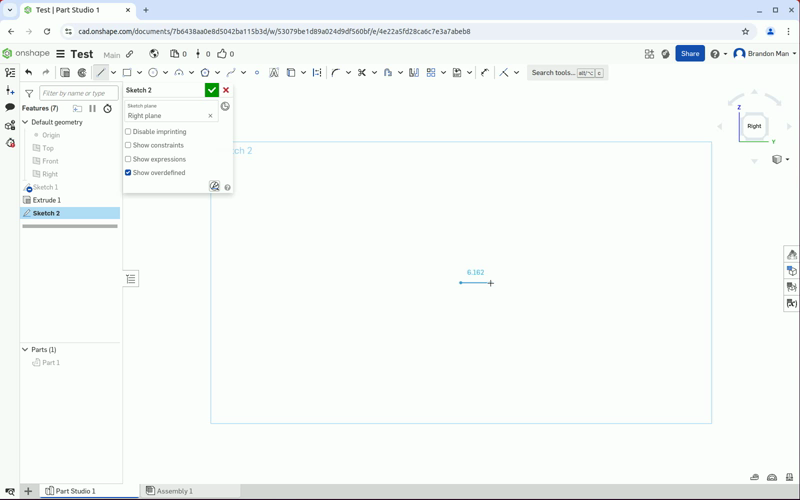
key_up(shift)
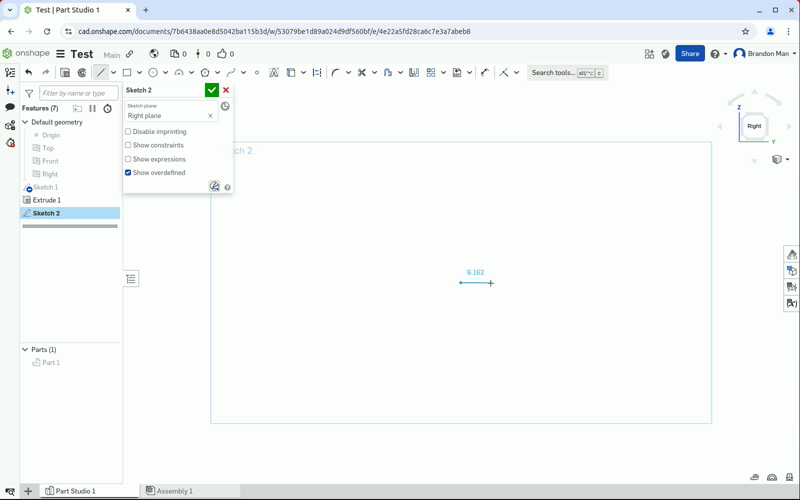
key_down(shift)
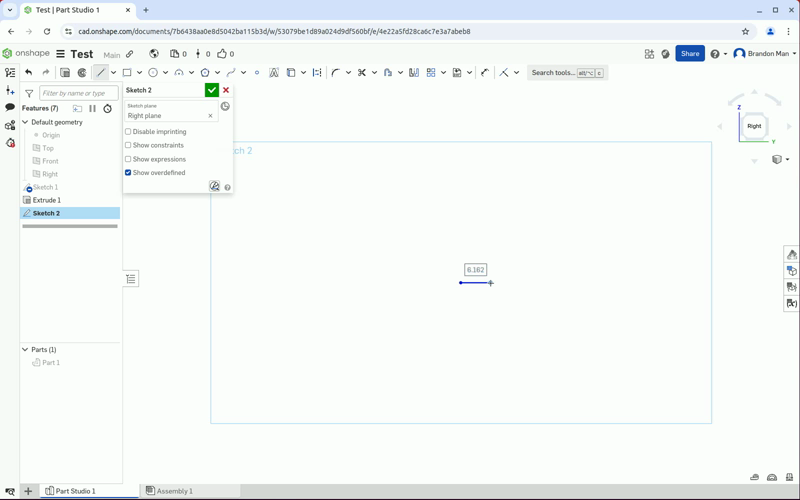
mouse_move(490, 213)
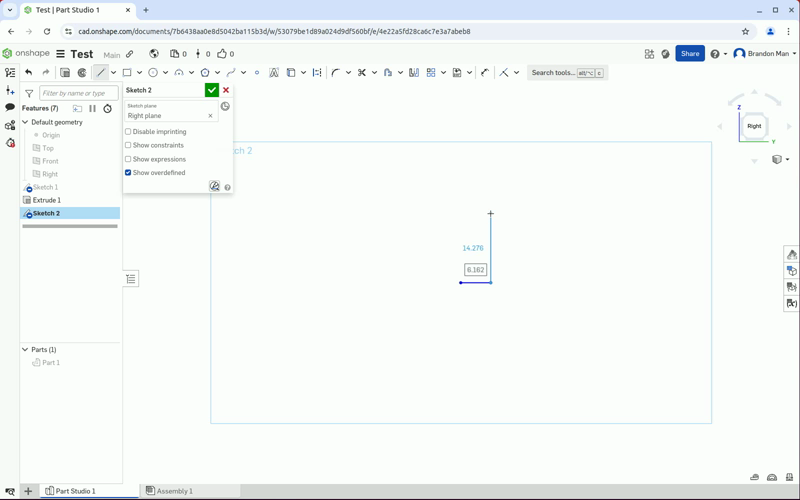
click(490, 213)
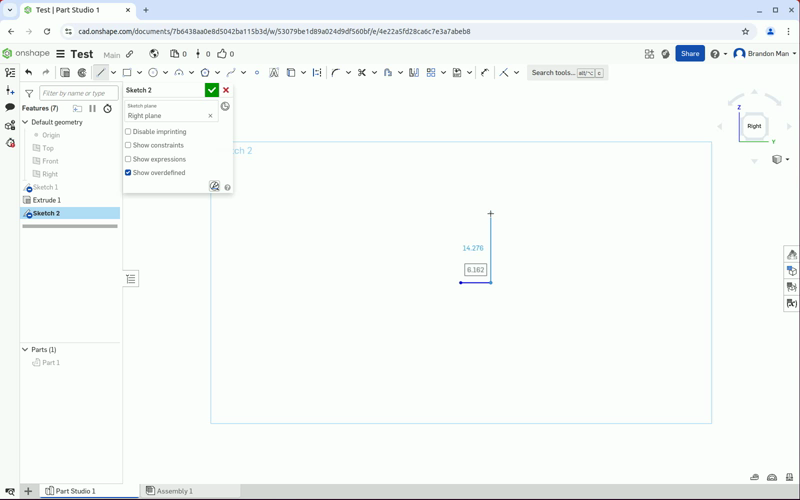
key_up(shift)
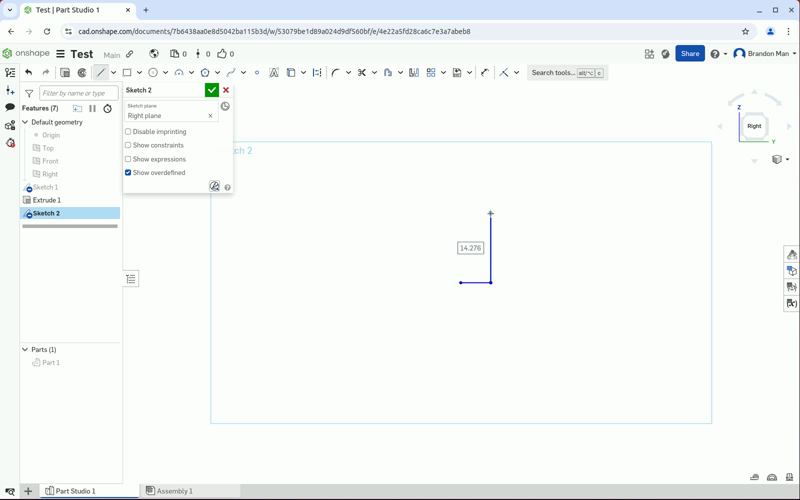
key_down(shift)
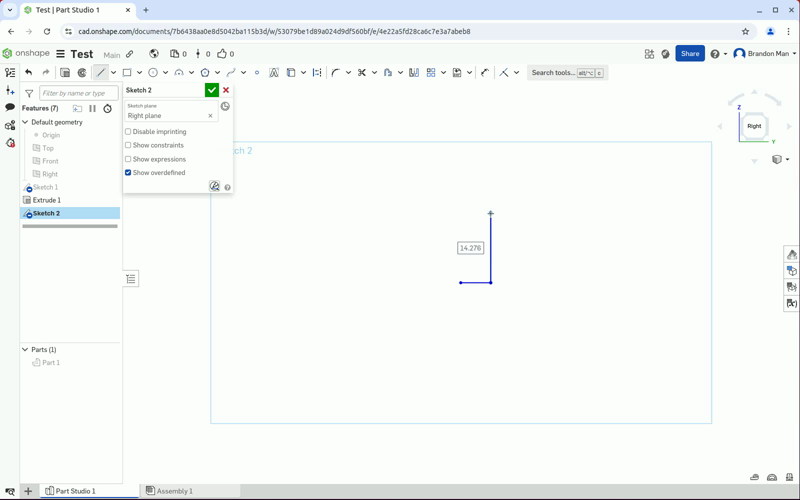
mouse_move(520, 213)
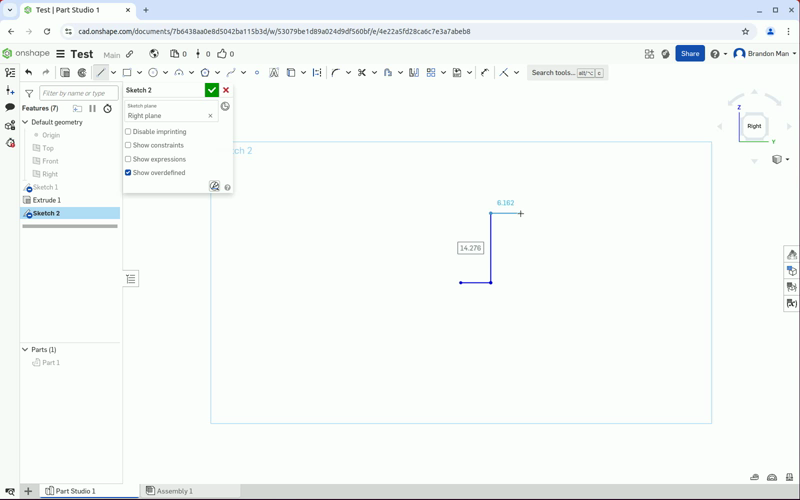
mouse_move(460, 213)
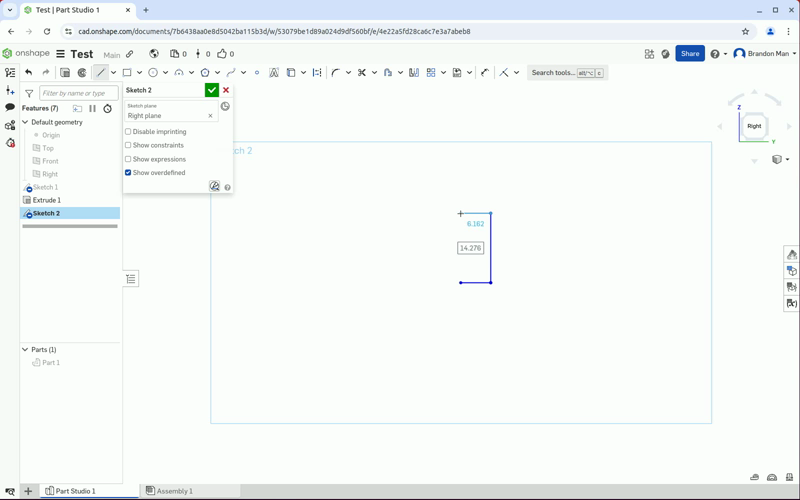
click(460, 213)
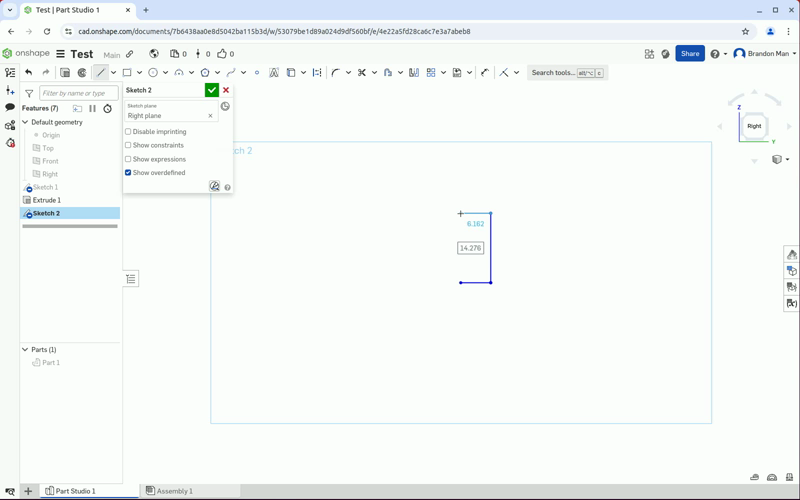
key_up(shift)
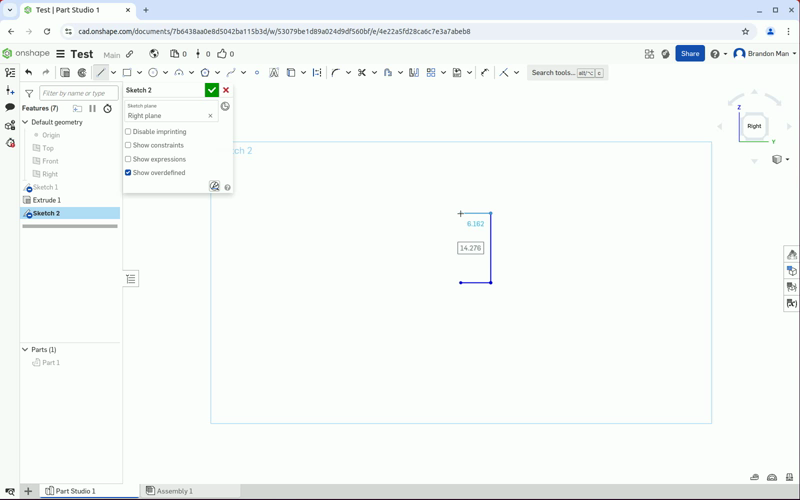
key_down(shift)
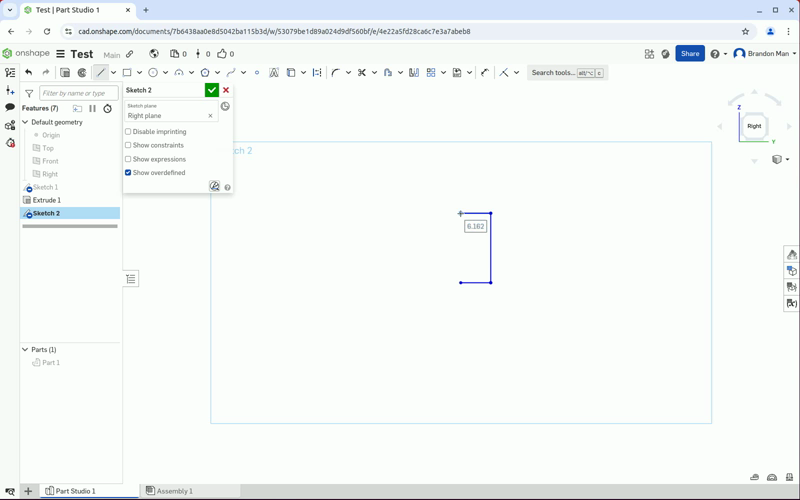
mouse_move(460, 282)
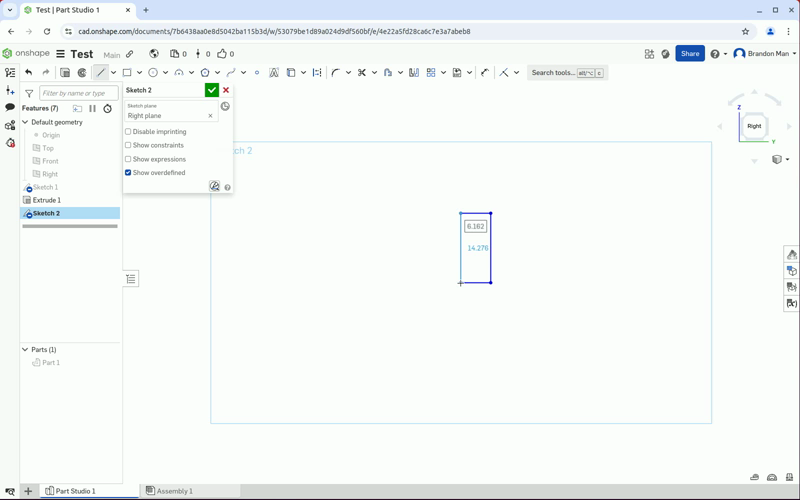
key_up(shift)
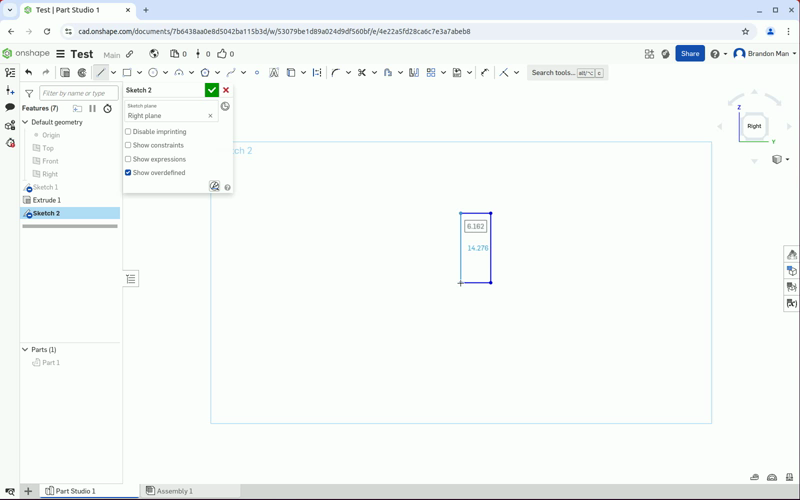
click(460, 282)
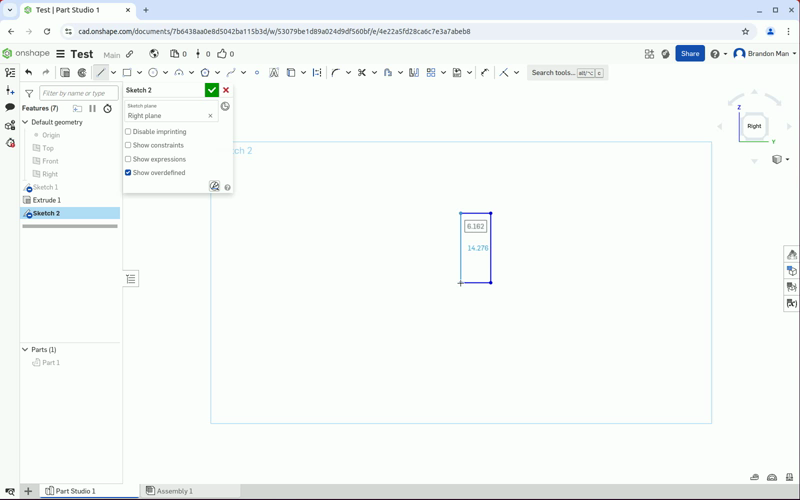
key(esc)
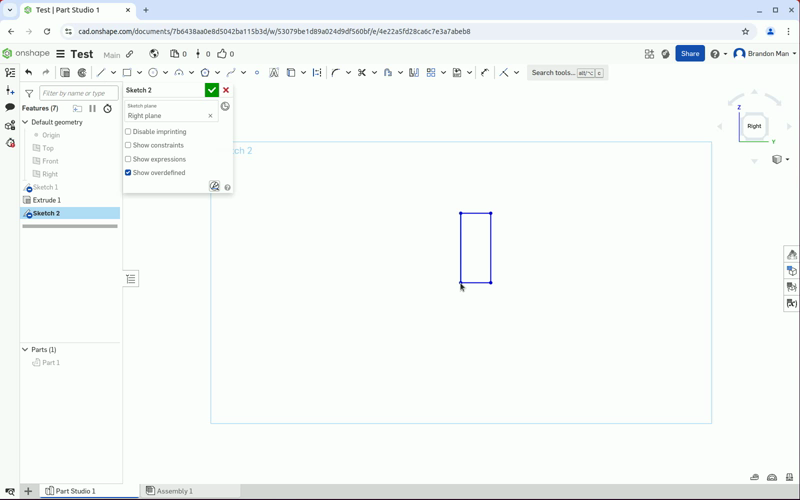
mouse_move(470, 237)
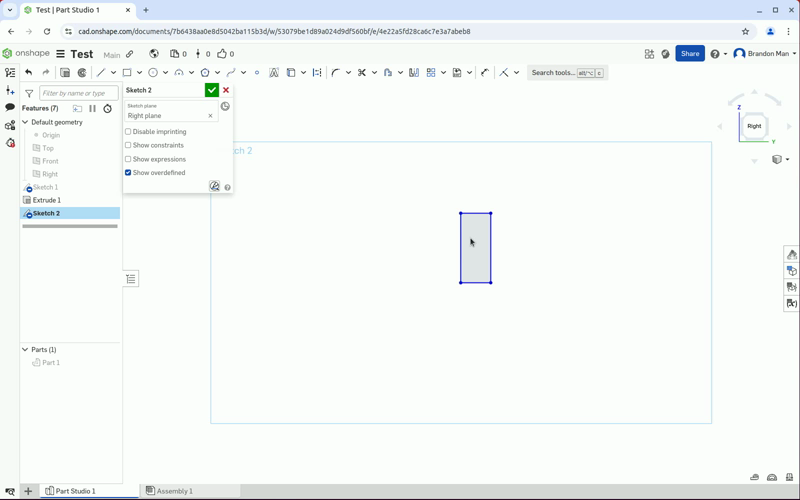
click(470, 237)
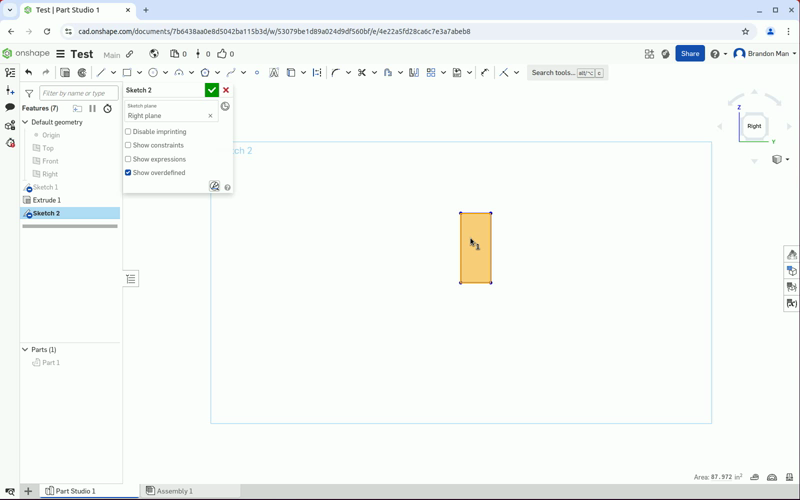
mouse_move(73, 352)
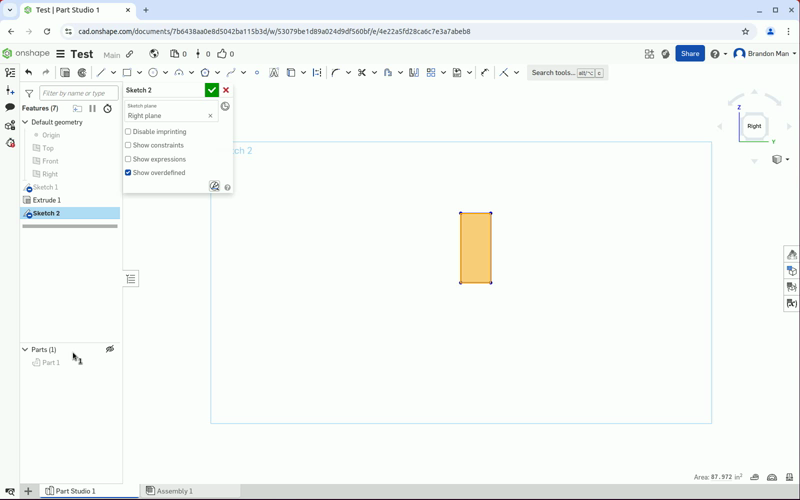
key(shift+y)
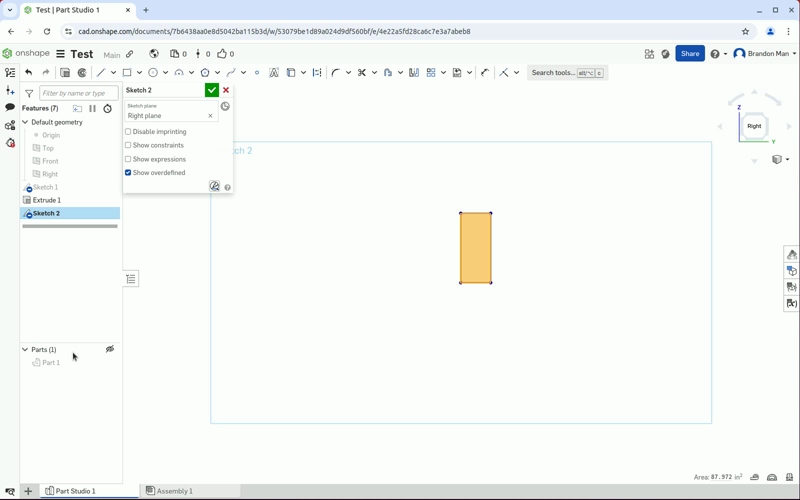
key(shift+e)
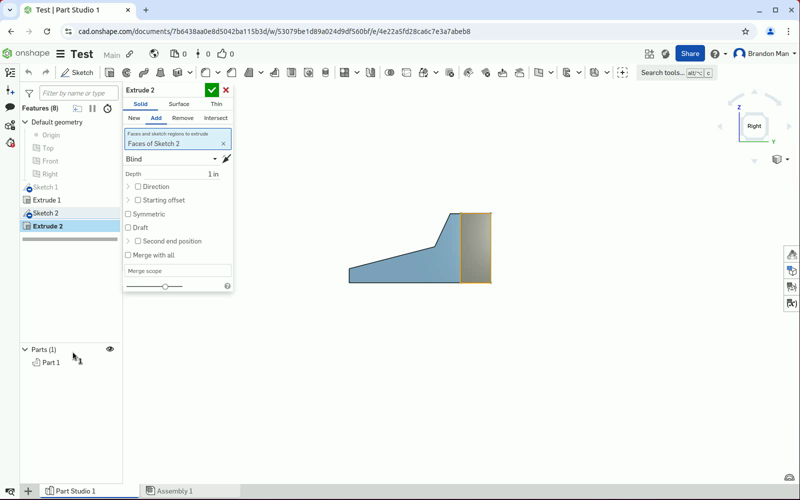
mouse_move(143, 106)
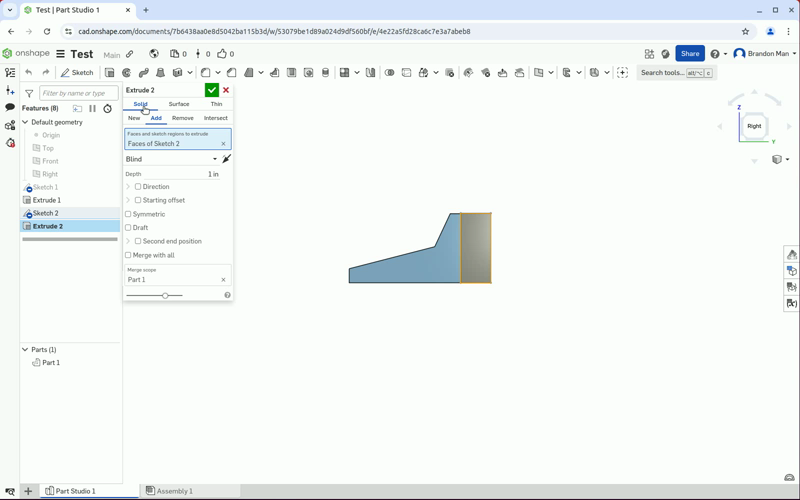
click(143, 106)
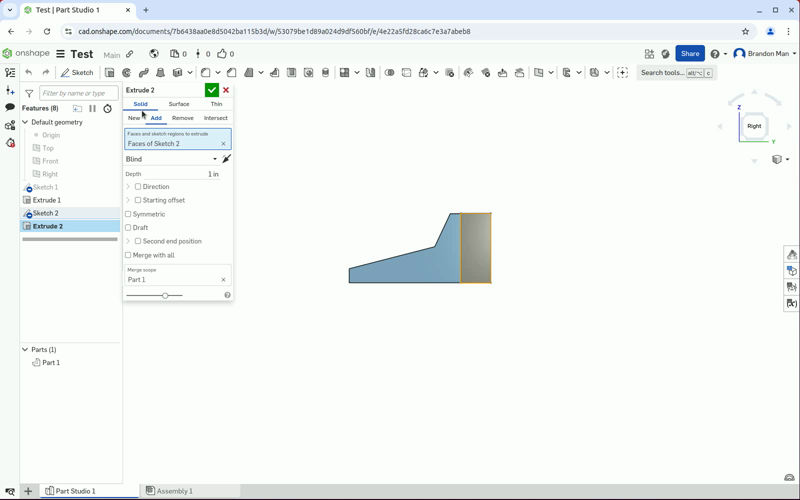
mouse_move(137, 120)
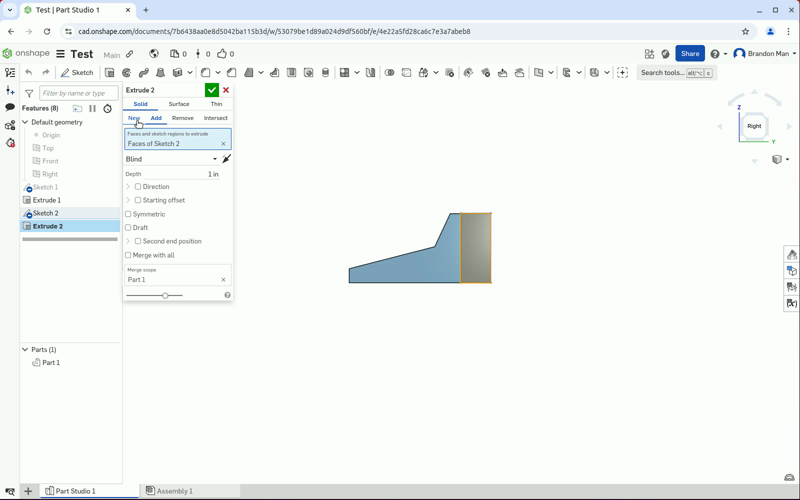
click(137, 120)
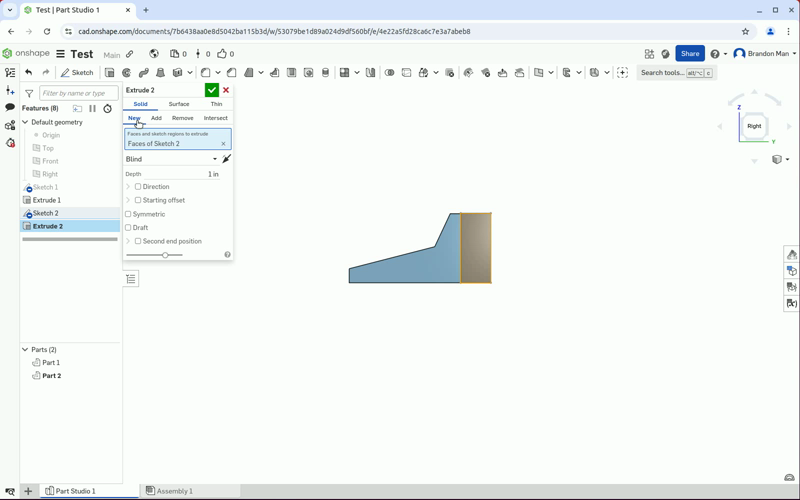
key(tab, 4)
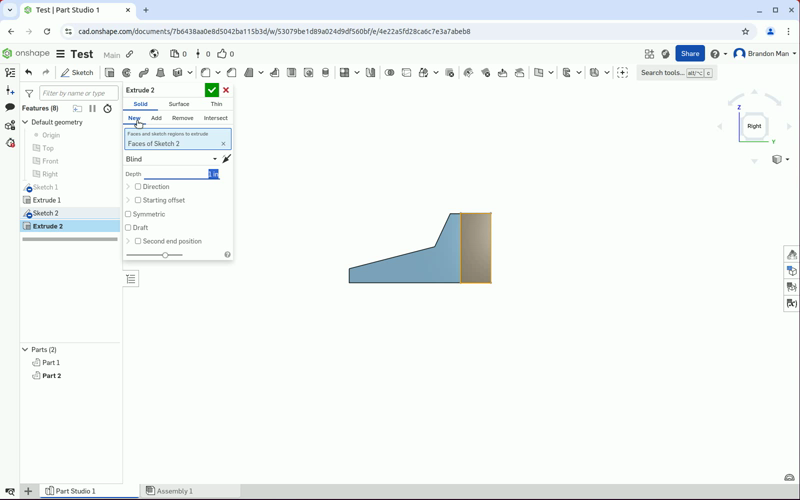
text(0.481)
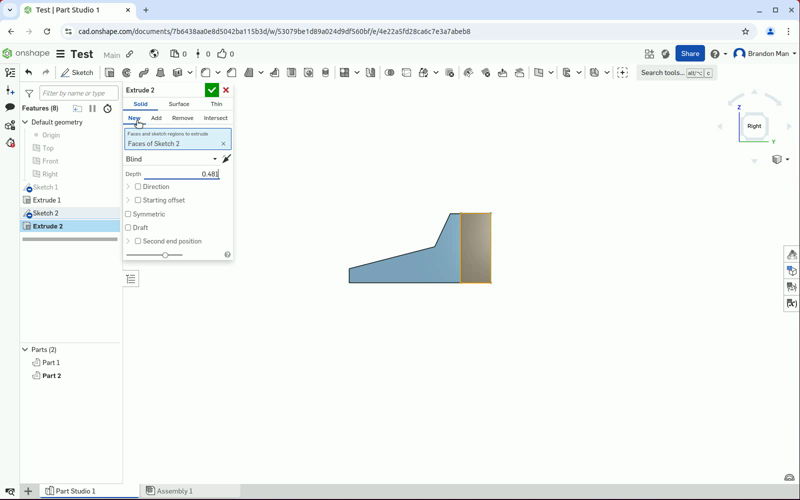
key(enter)
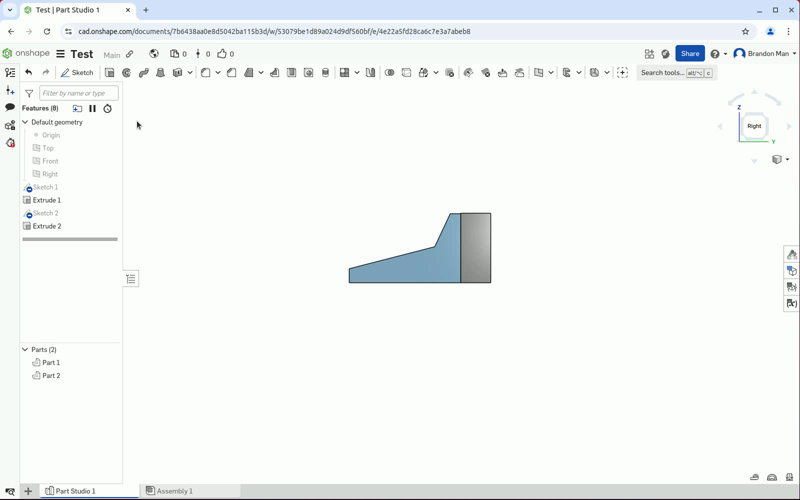
key(shift+h)
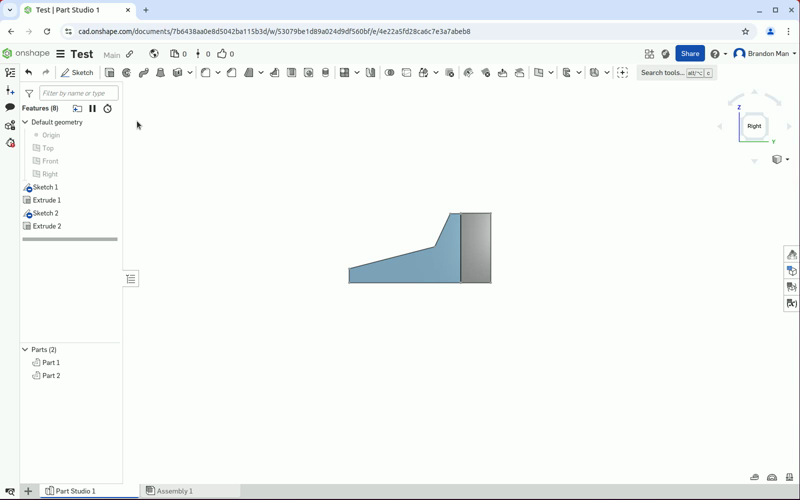
key(shift+h)
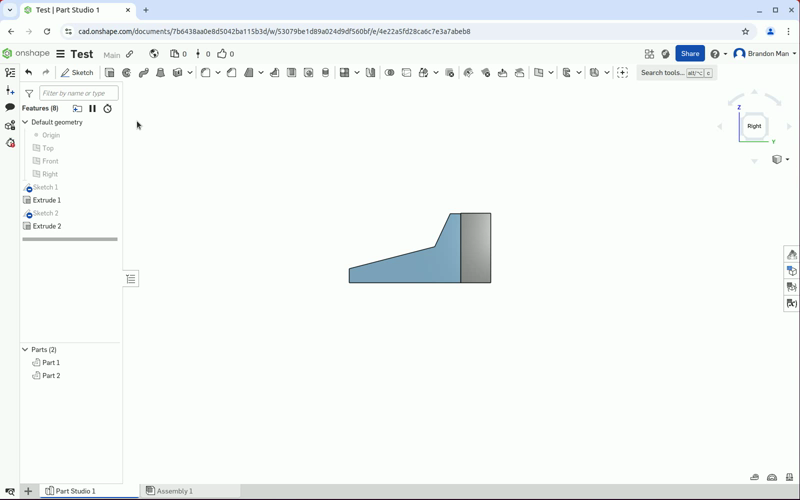
mouse_move(73, 189)
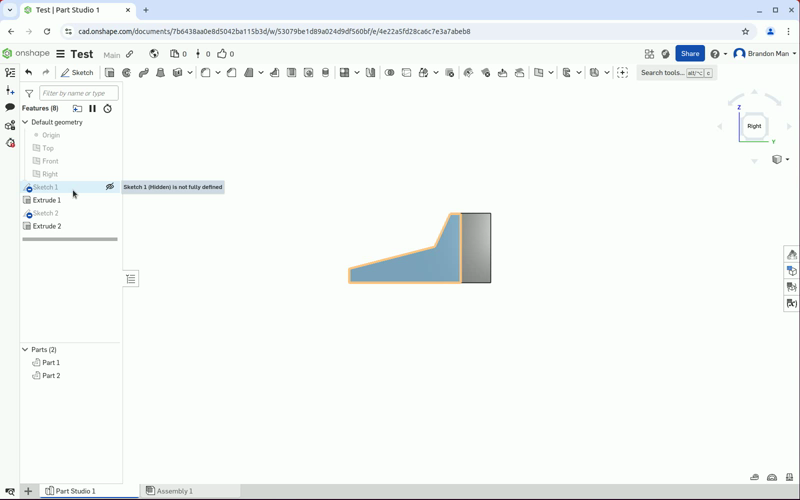
click(73, 189)
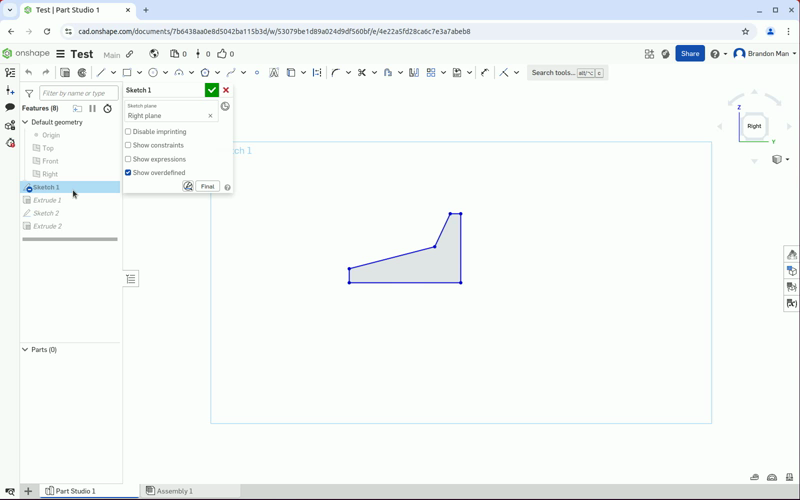
mouse_move(229, 92)
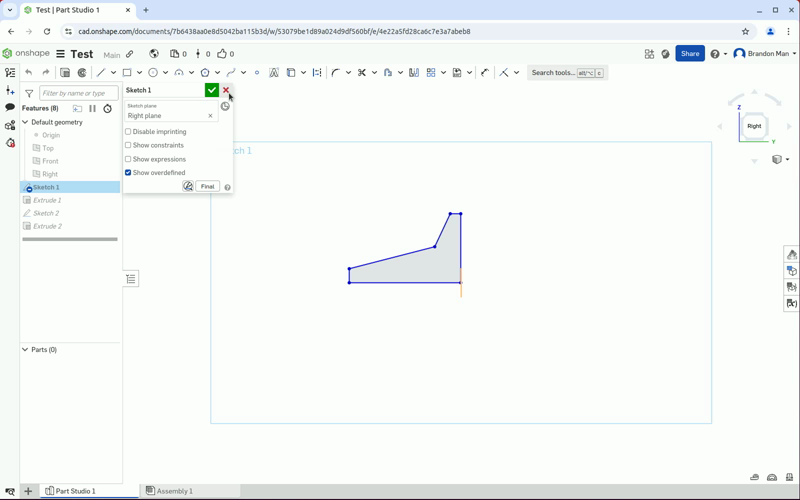
click(229, 92)
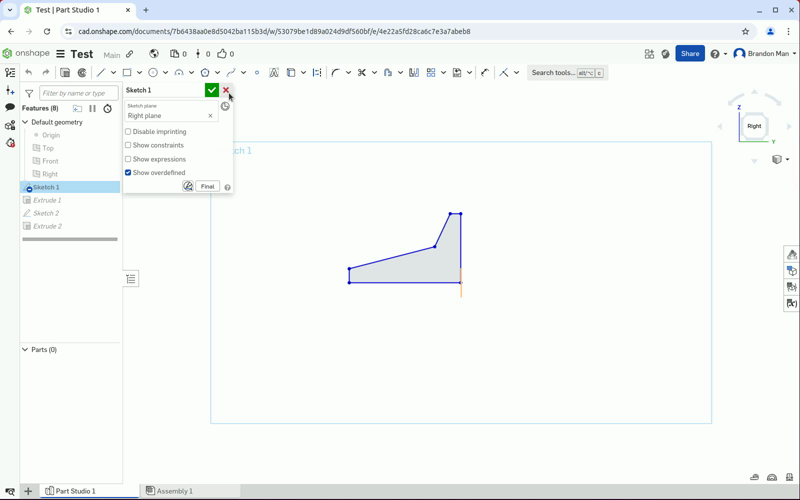
key(shift+s)
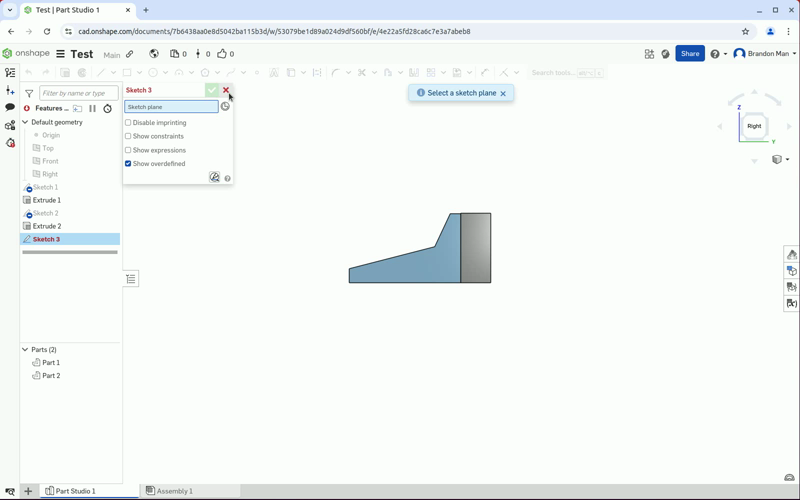
mouse_move(73, 176)
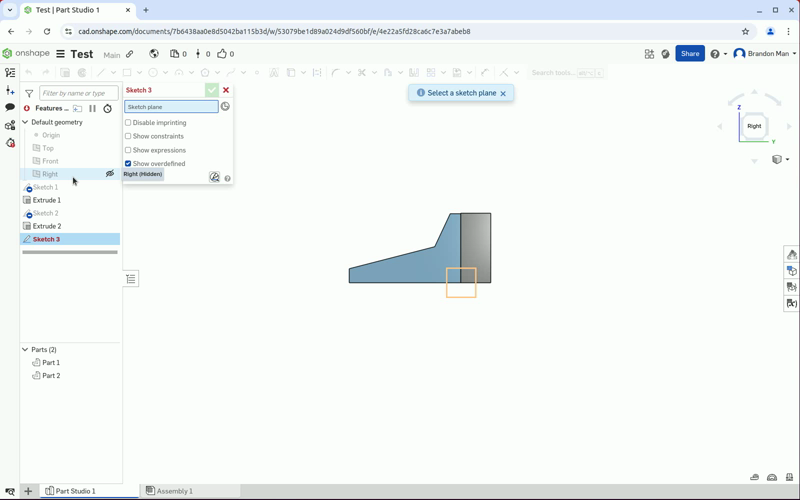
click(73, 176)
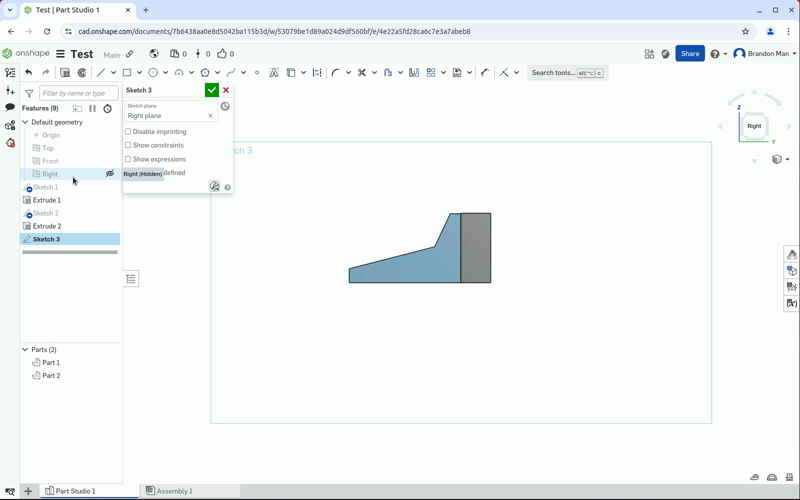
mouse_move(73, 352)
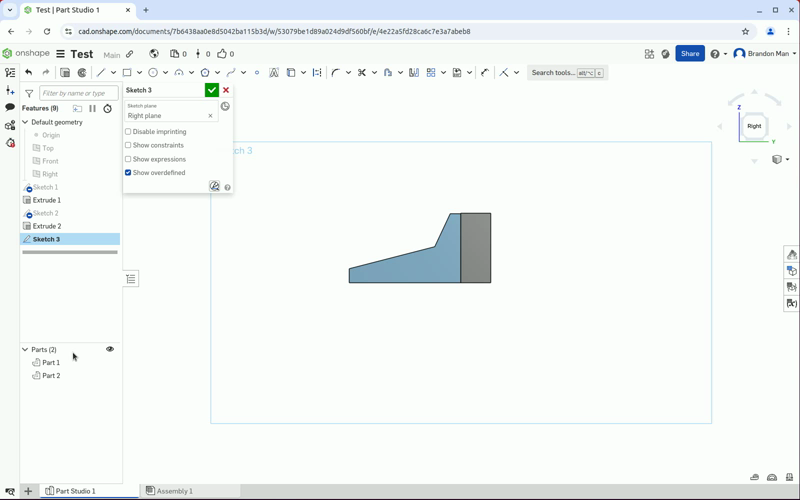
key(y)
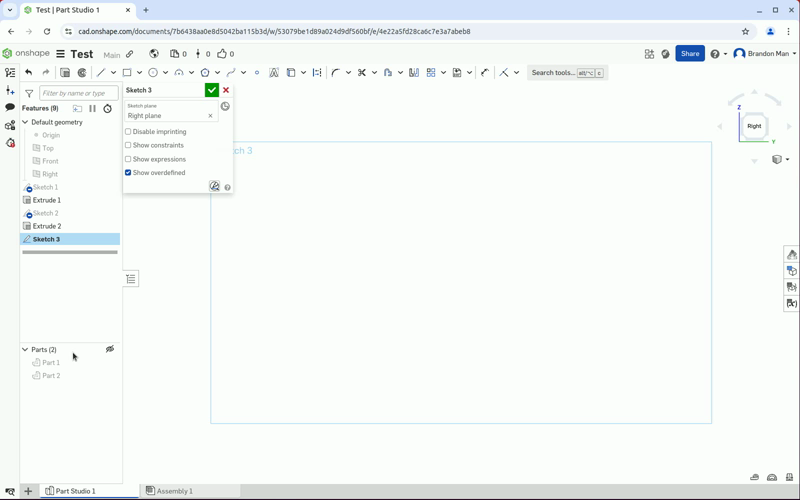
key(l)
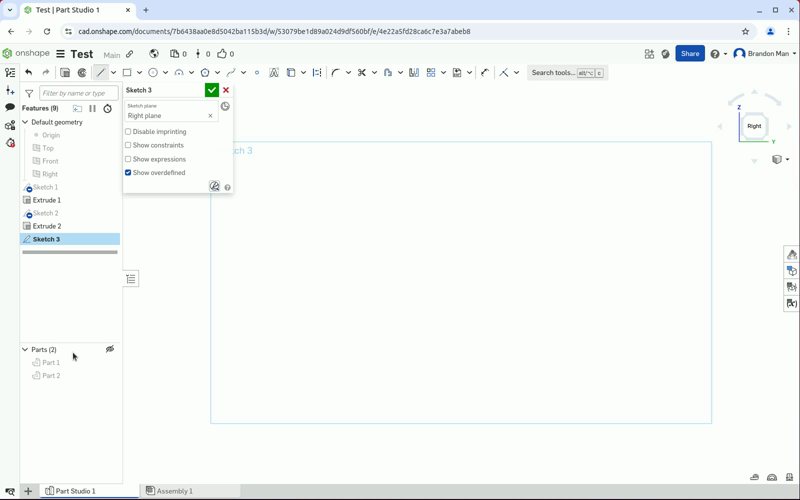
key_down(shift)
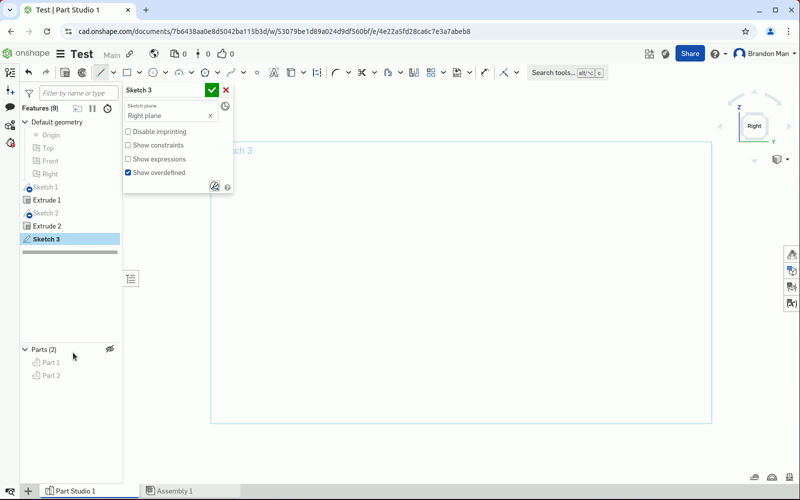
mouse_move(349, 282)
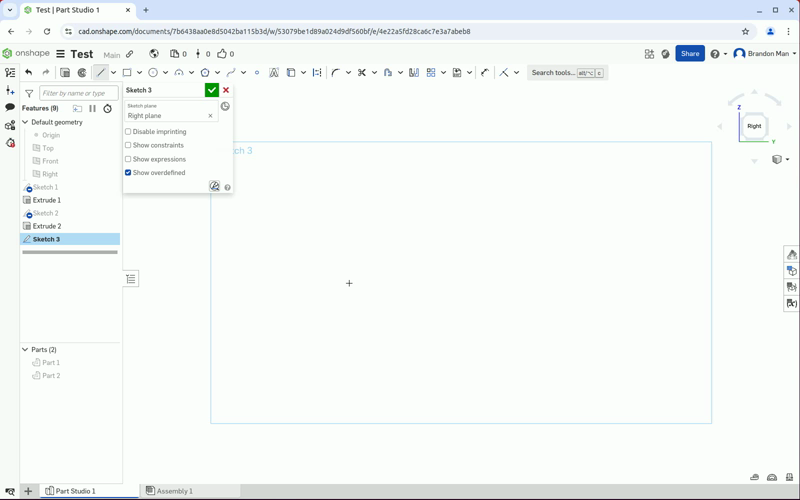
click(349, 282)
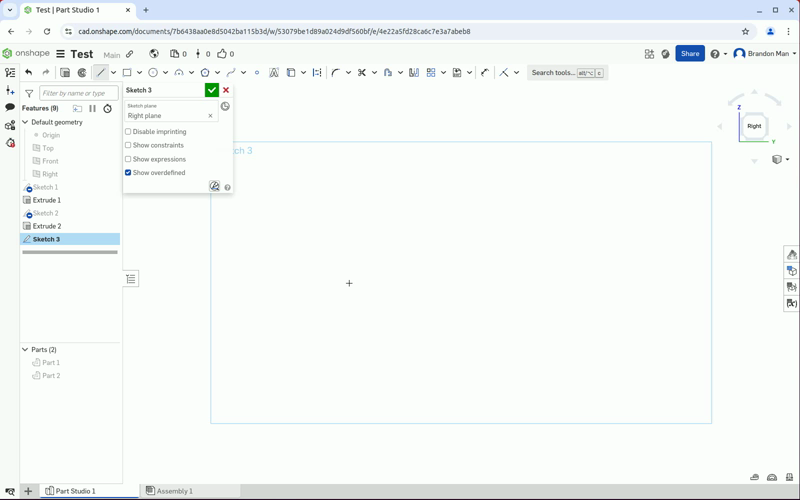
key_up(shift)
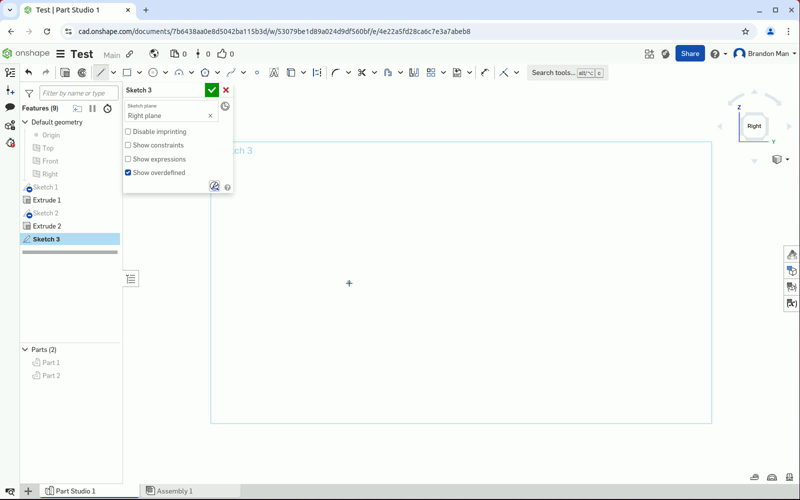
key_down(shift)
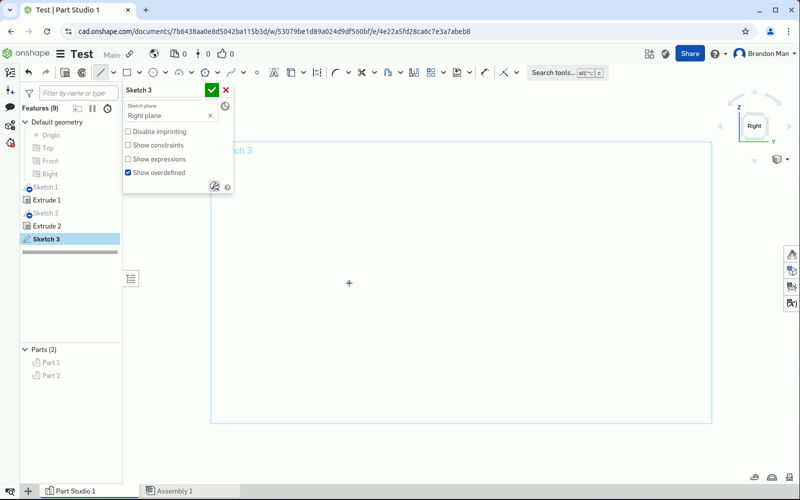
mouse_move(460, 282)
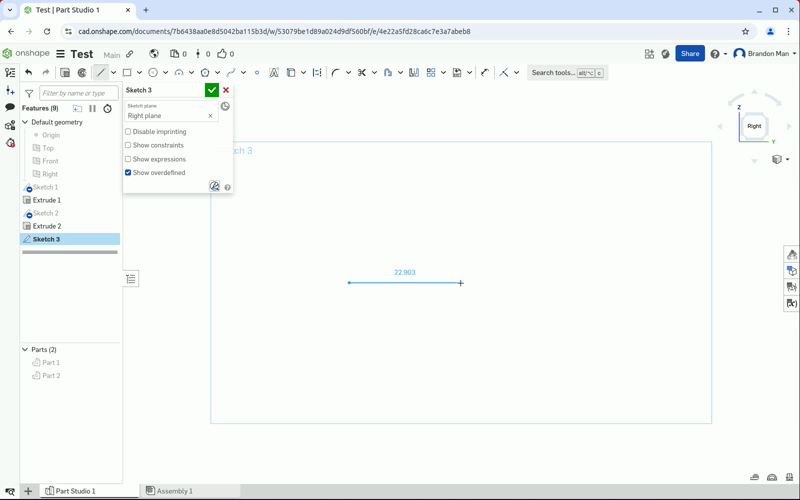
click(460, 282)
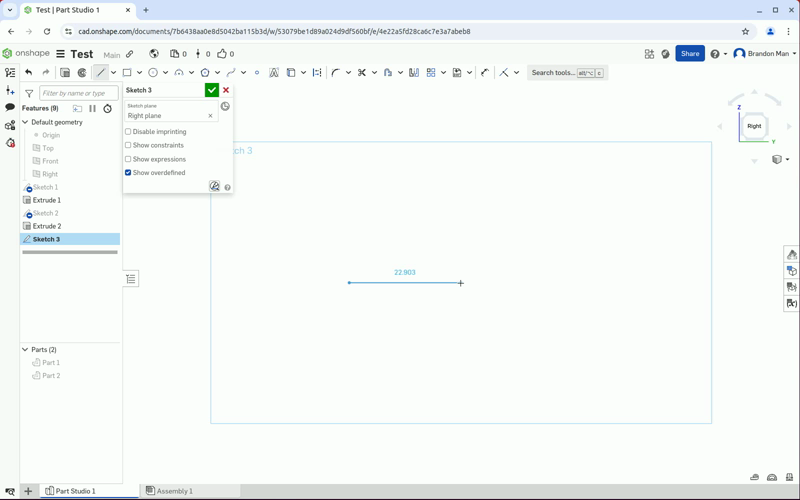
key_up(shift)
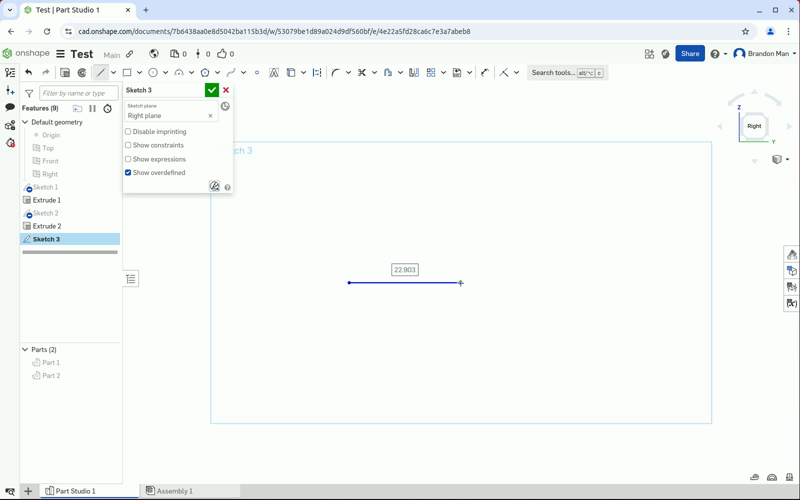
key_down(shift)
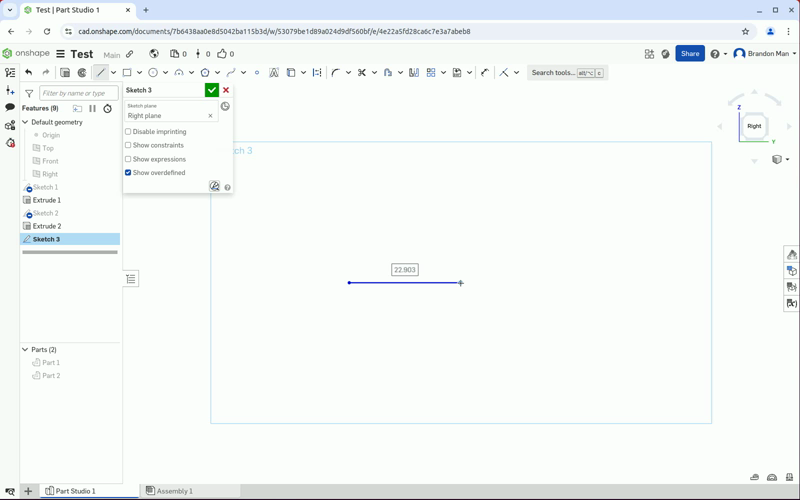
mouse_move(460, 213)
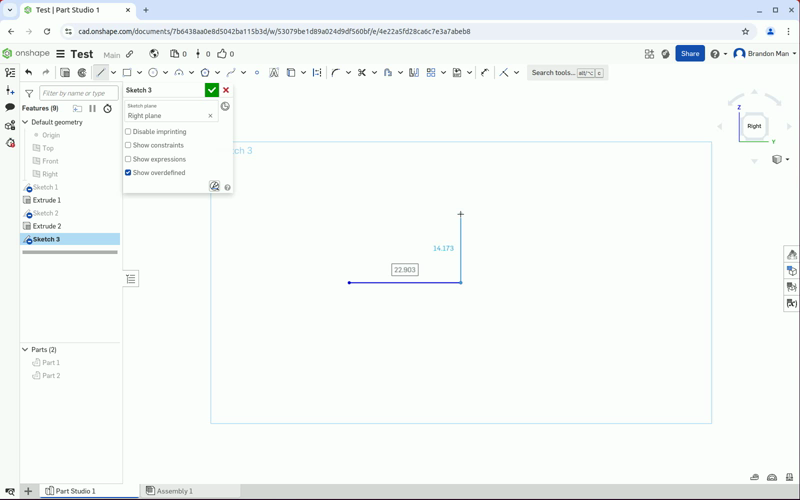
click(460, 213)
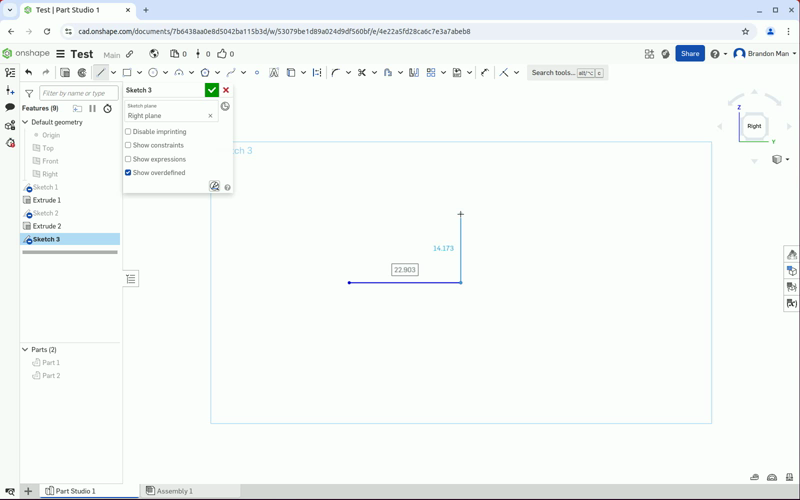
key_up(shift)
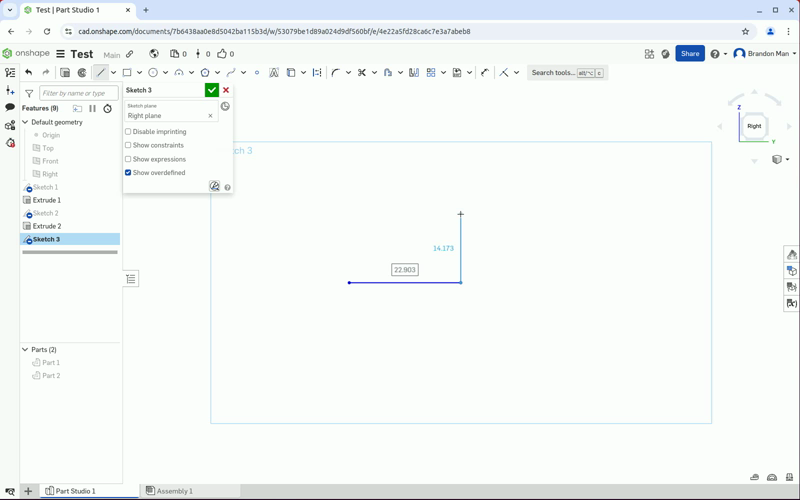
key_down(shift)
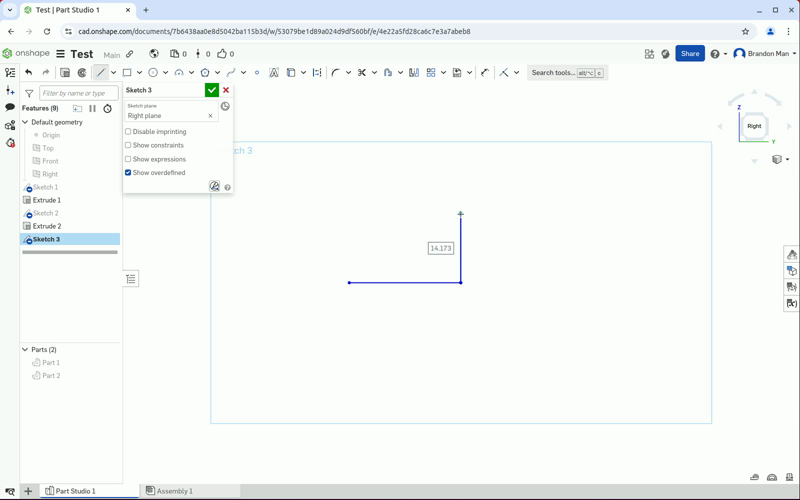
mouse_move(490, 213)
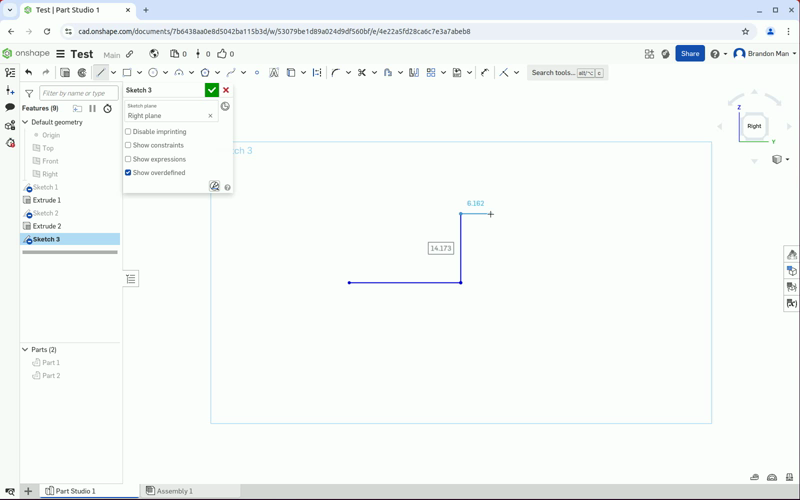
mouse_move(450, 213)
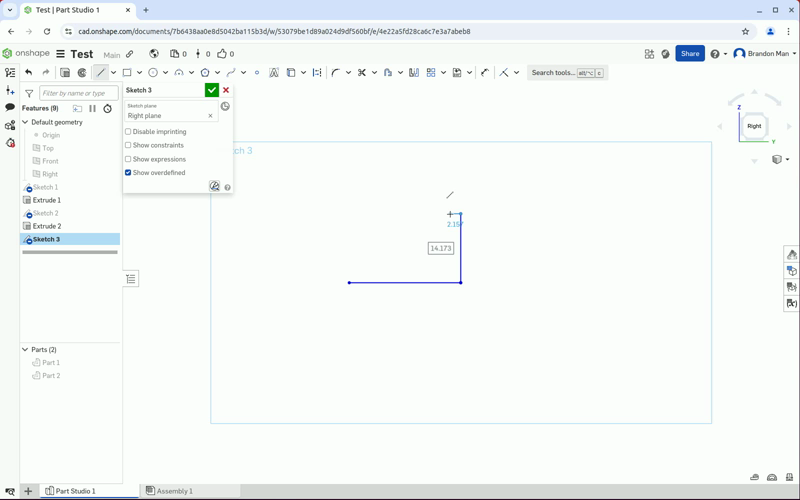
click(450, 213)
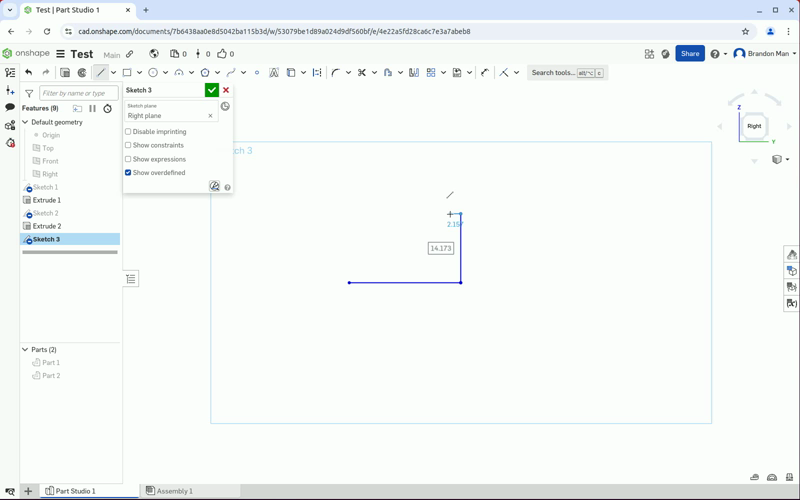
key_up(shift)
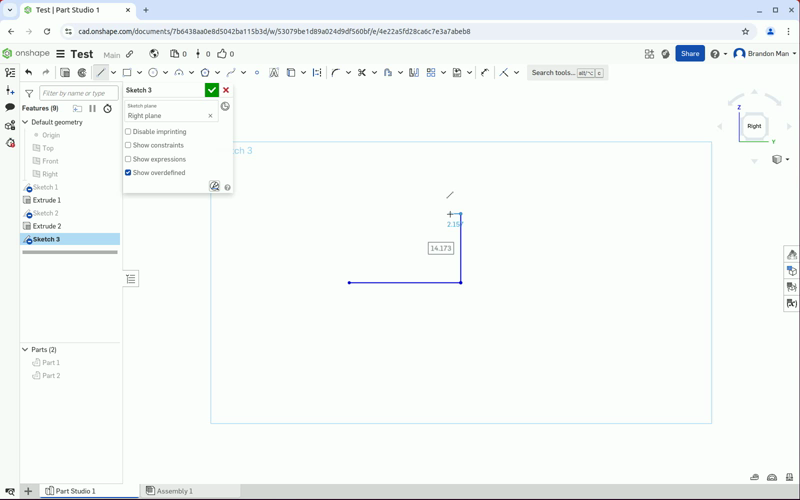
key_down(shift)
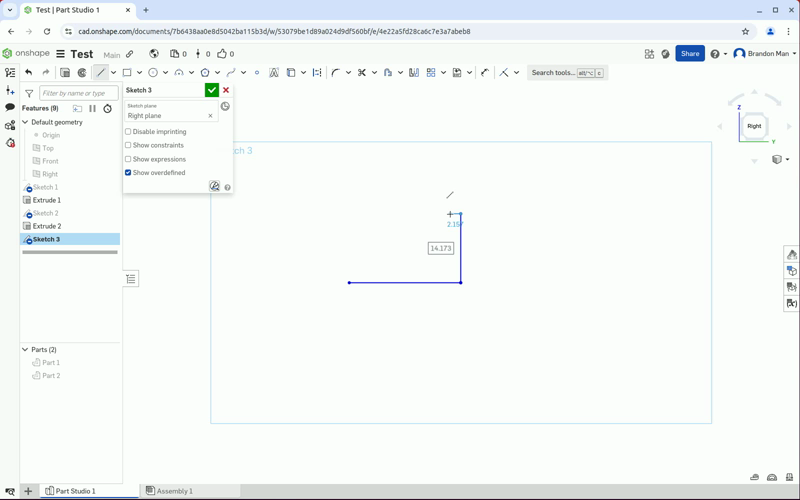
mouse_move(480, 213)
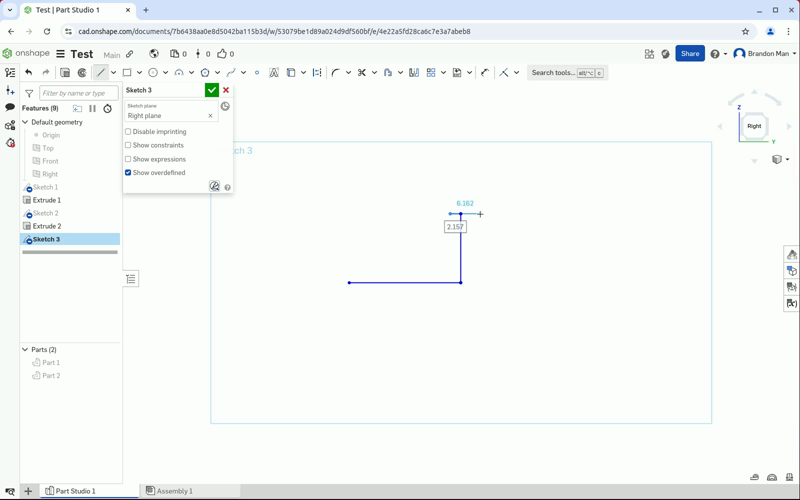
mouse_move(434, 246)
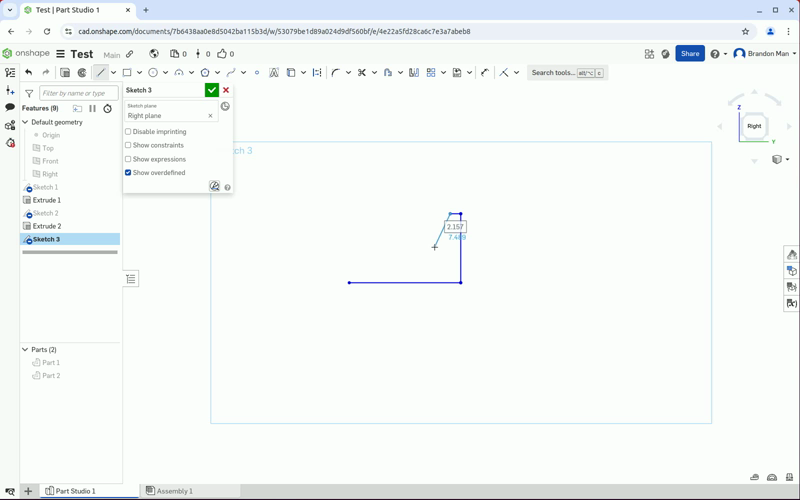
click(434, 246)
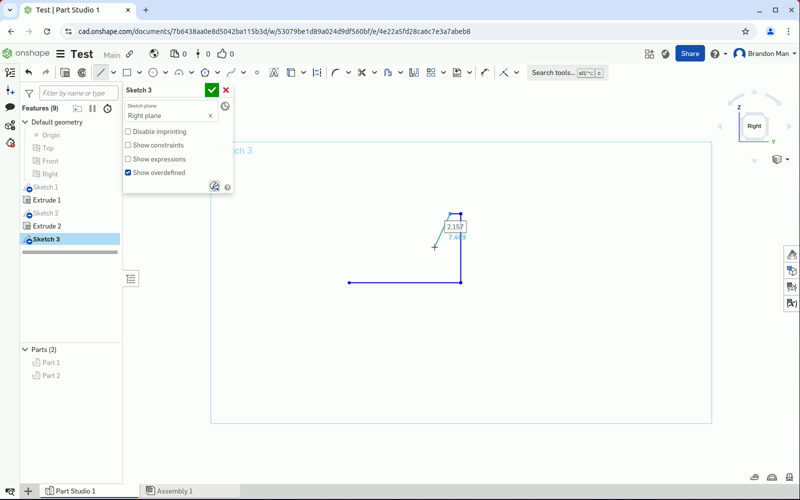
key_up(shift)
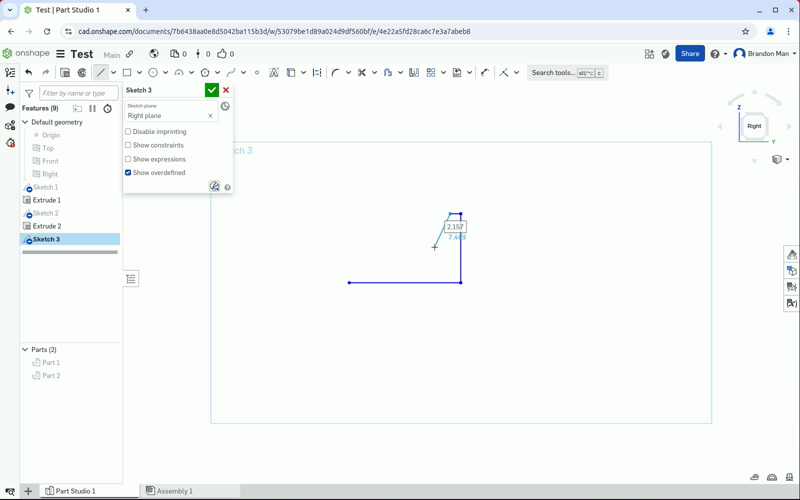
key_down(shift)
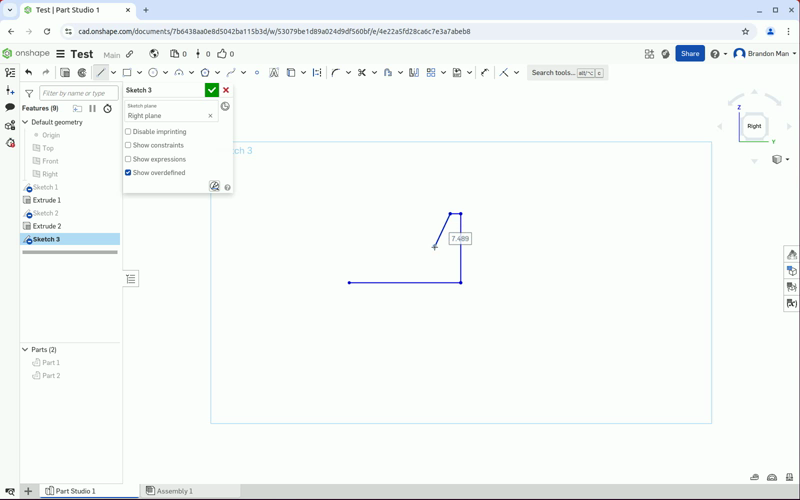
mouse_move(349, 268)
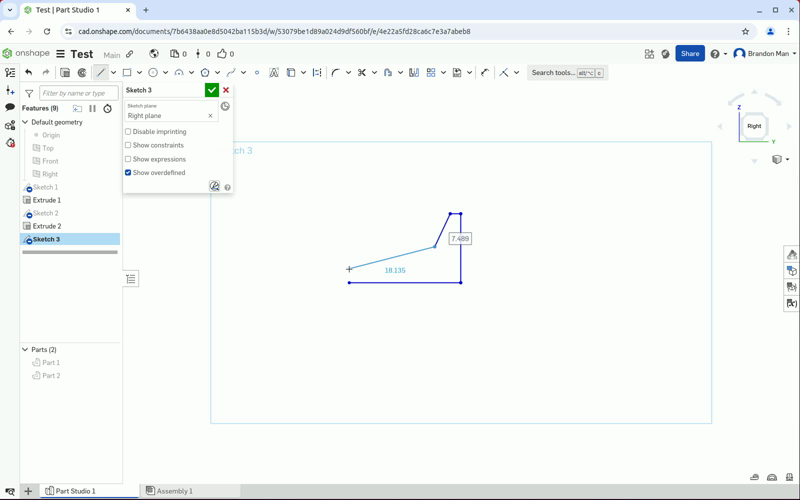
click(349, 268)
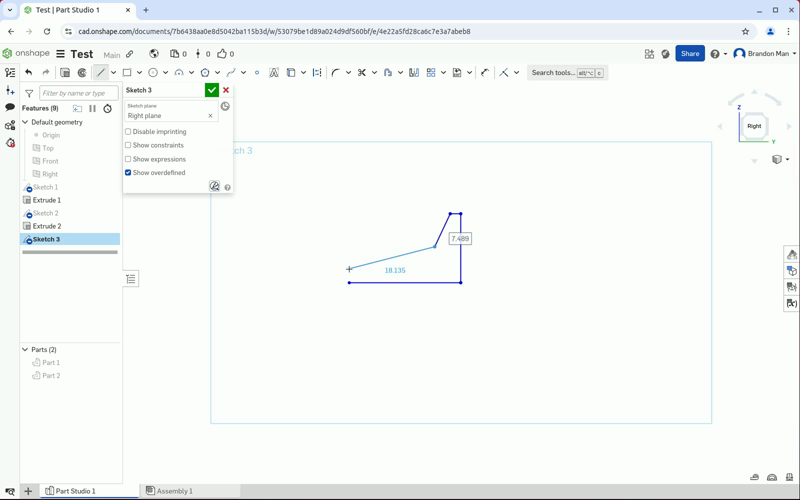
key_up(shift)
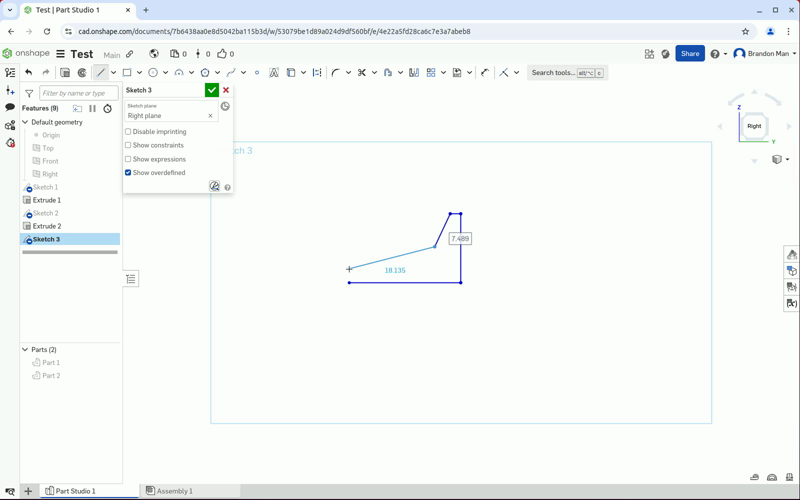
mouse_move(379, 268)
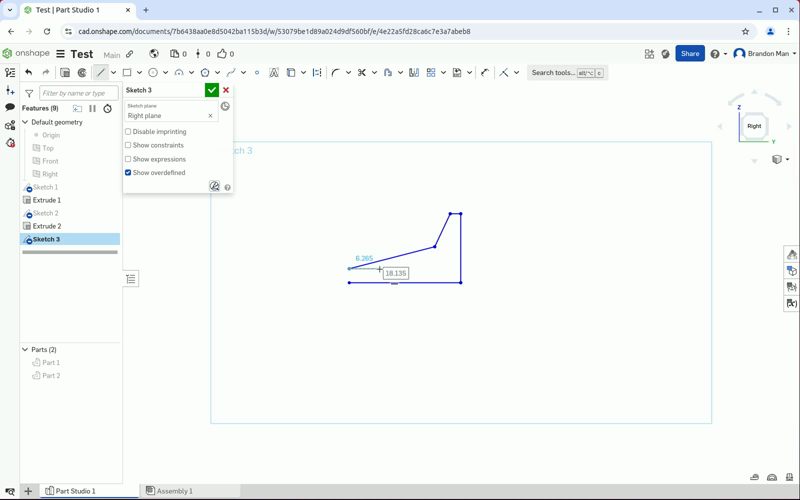
key_down(shift)
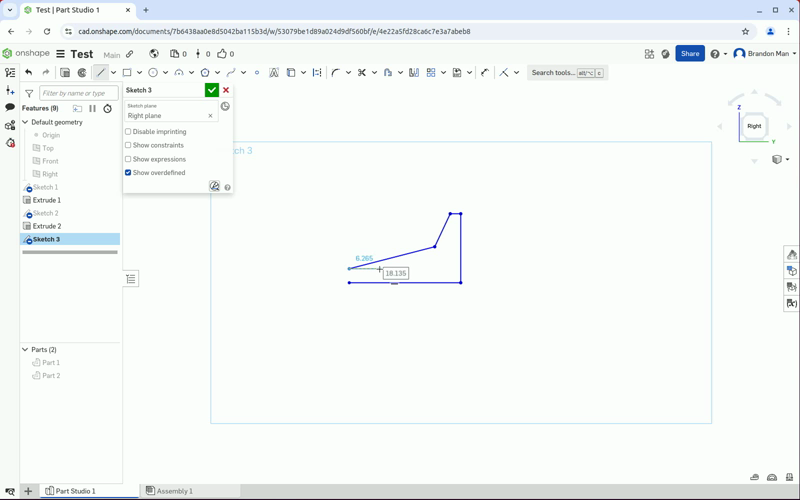
mouse_move(349, 282)
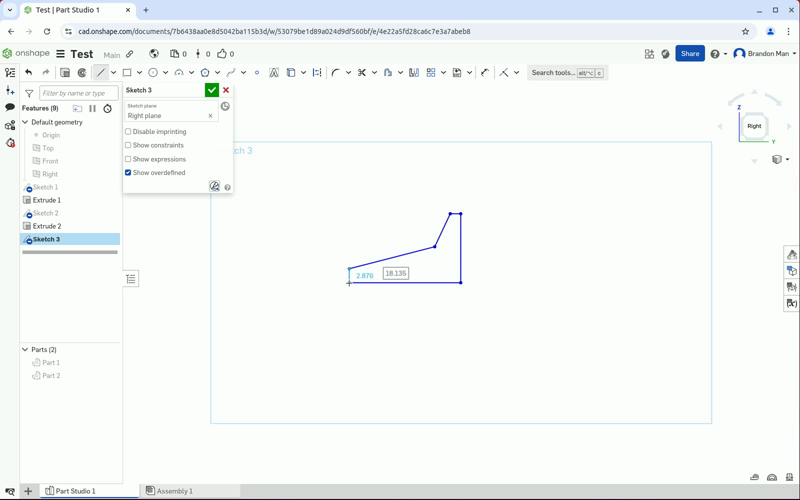
key_up(shift)
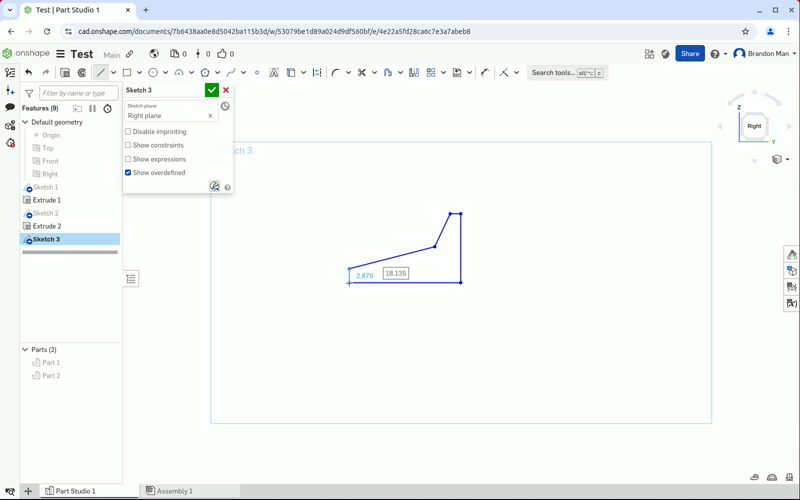
click(349, 282)
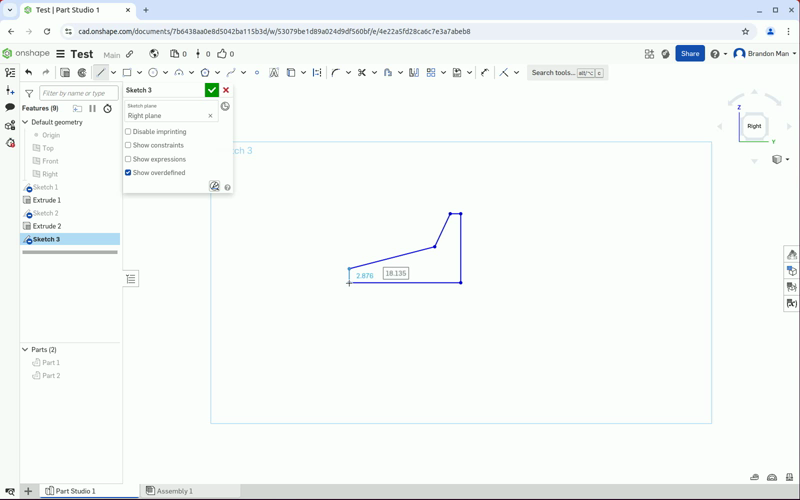
key(esc)
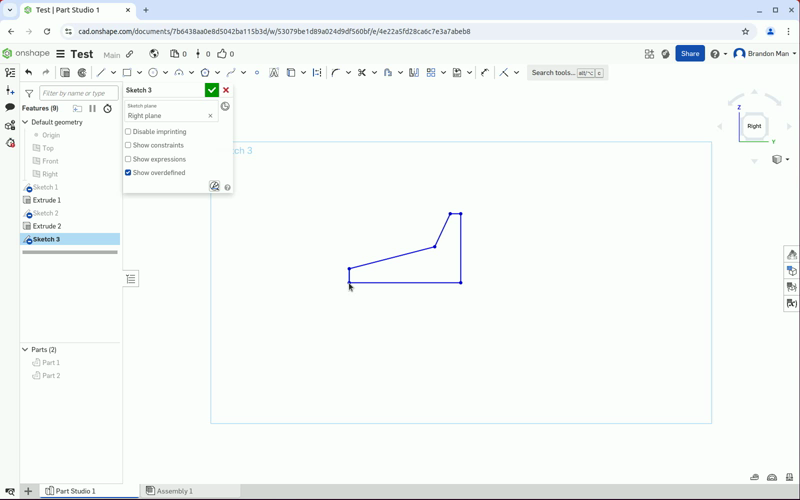
mouse_move(445, 275)
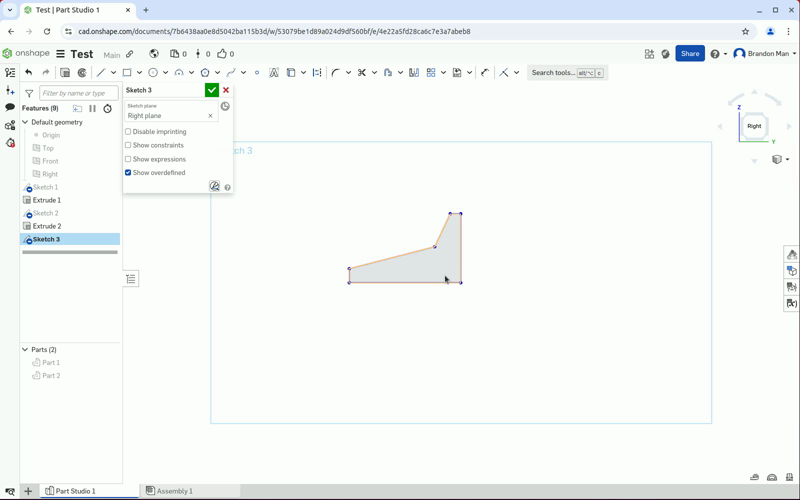
click(445, 275)
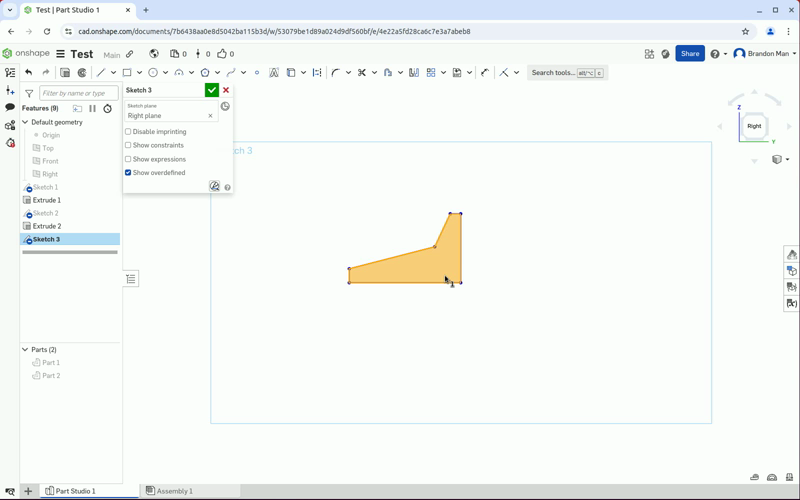
mouse_move(73, 352)
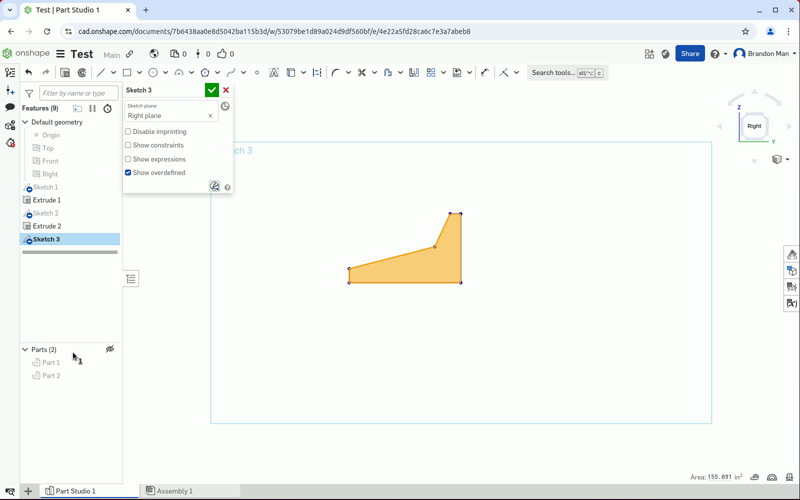
key(shift+y)
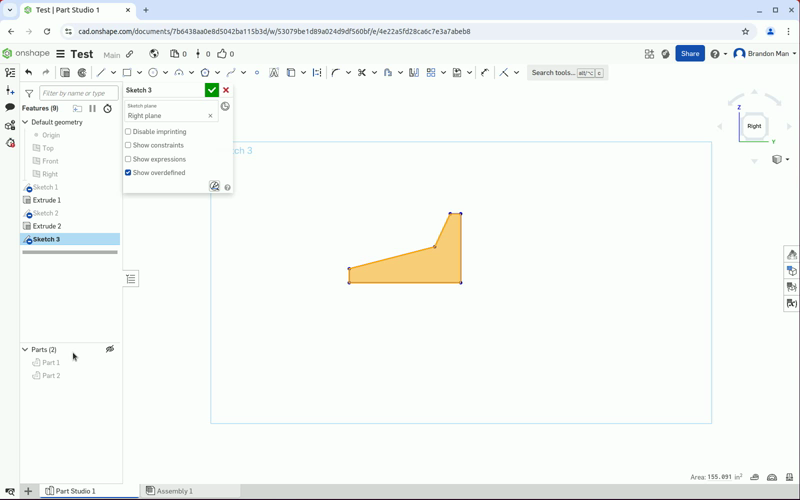
key(shift+e)
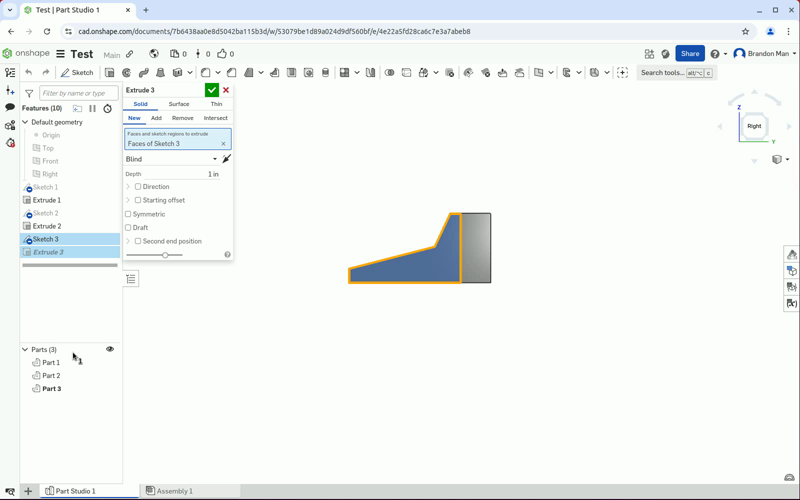
mouse_move(143, 106)
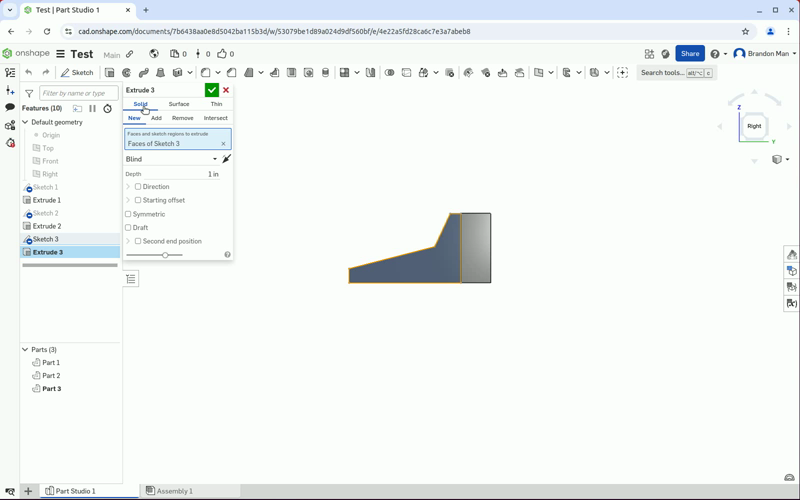
click(143, 106)
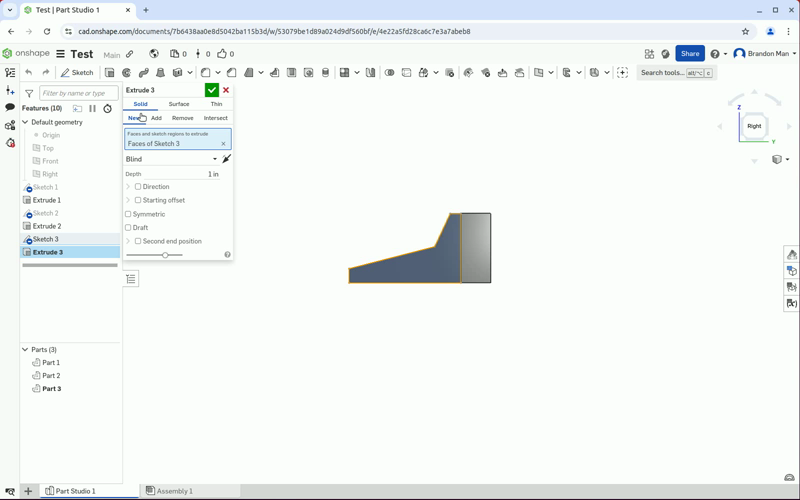
mouse_move(137, 120)
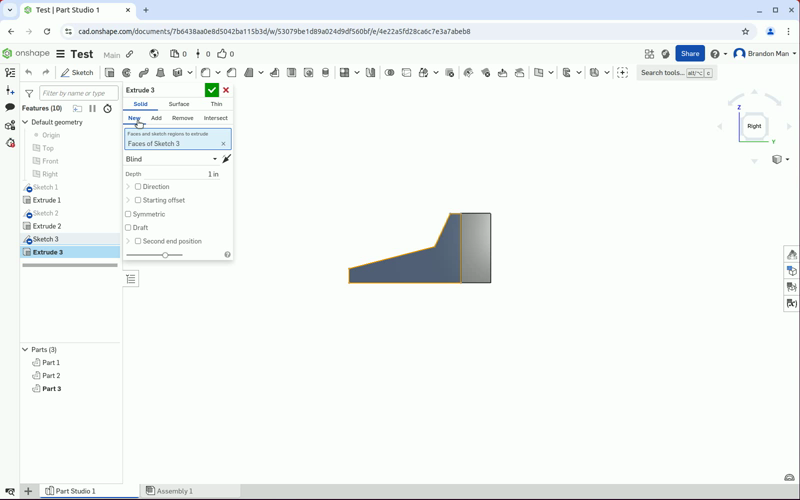
click(137, 120)
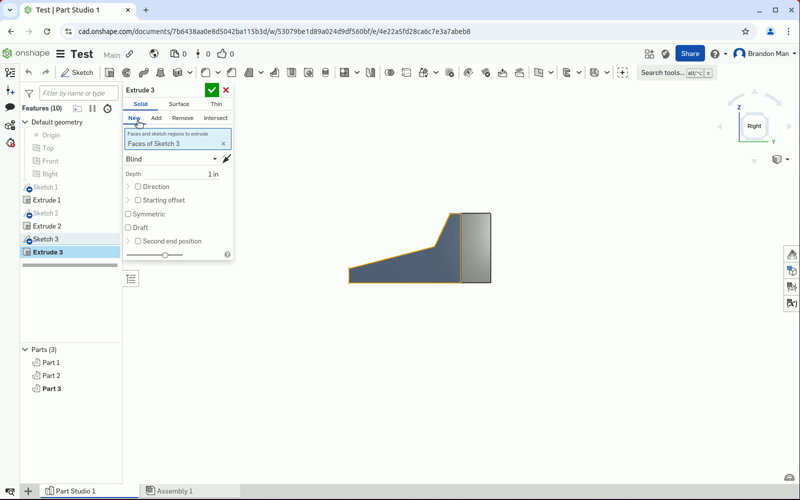
key(tab, 4)
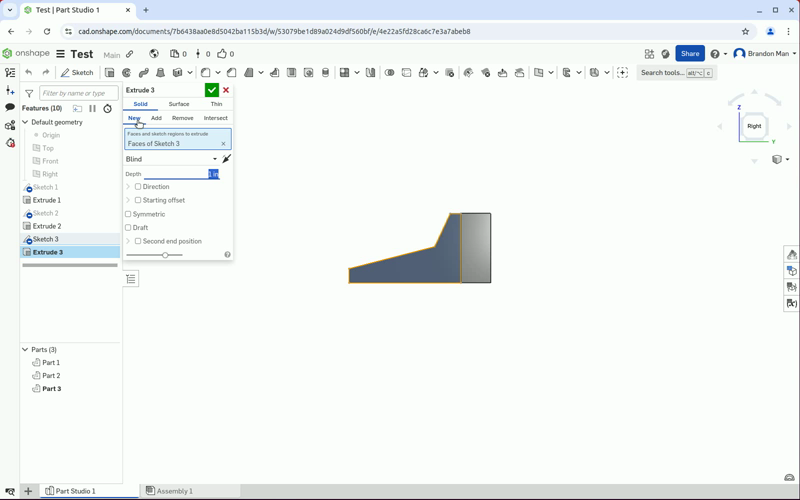
text(0.481)
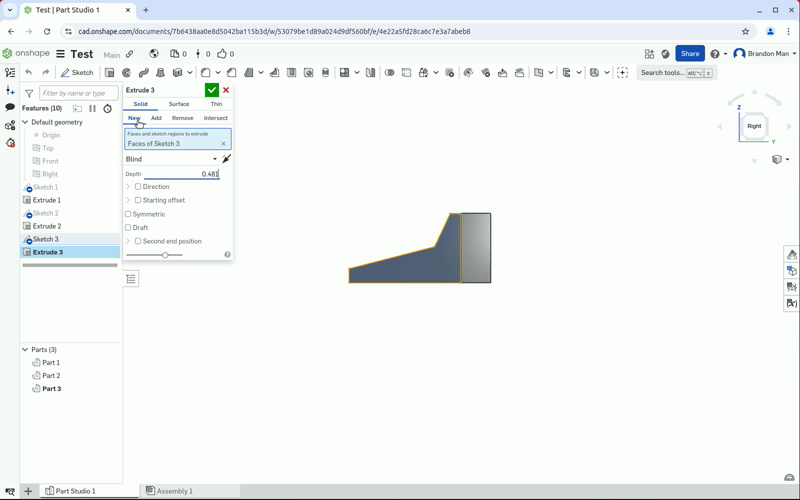
key(enter)
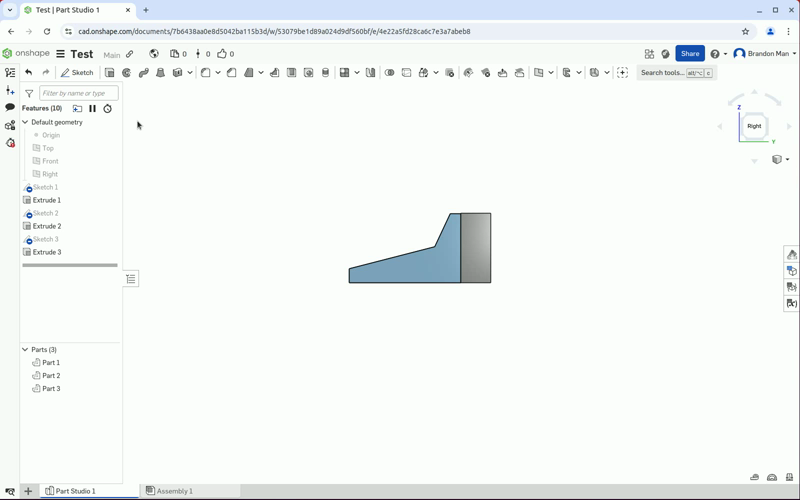
key(shift+h)
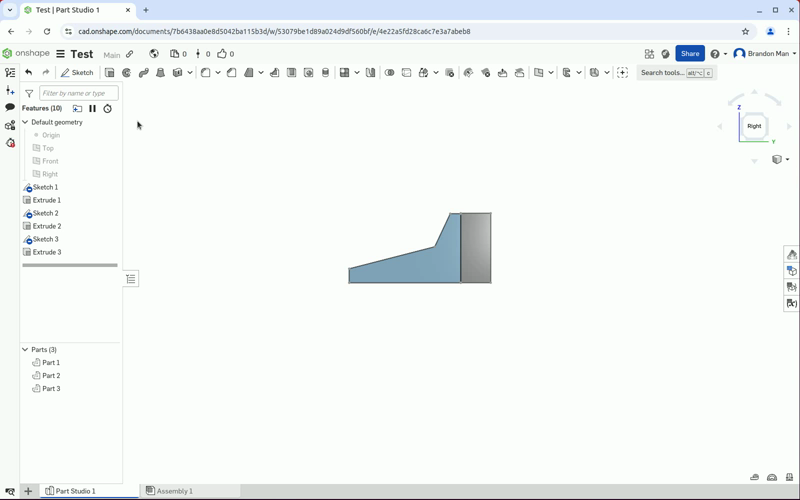
key(shift+h)
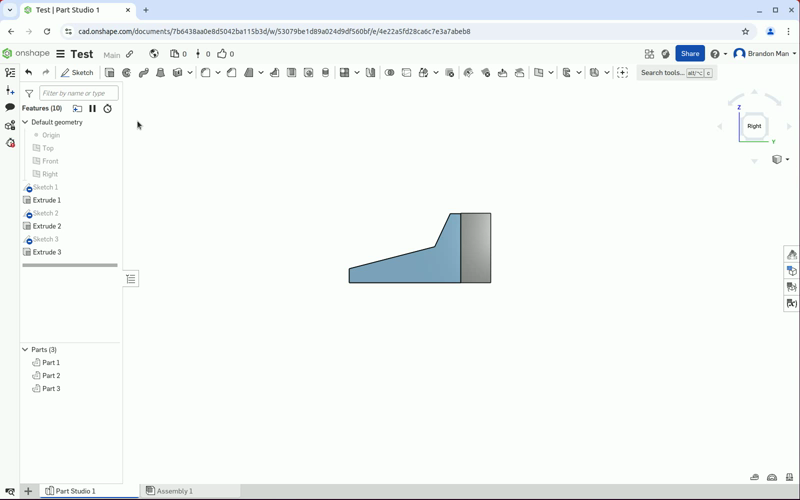
mouse_move(73, 189)
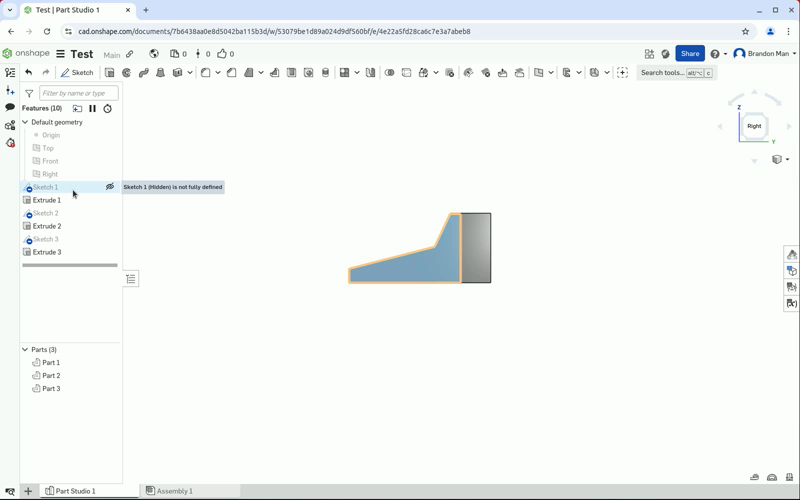
click(73, 189)
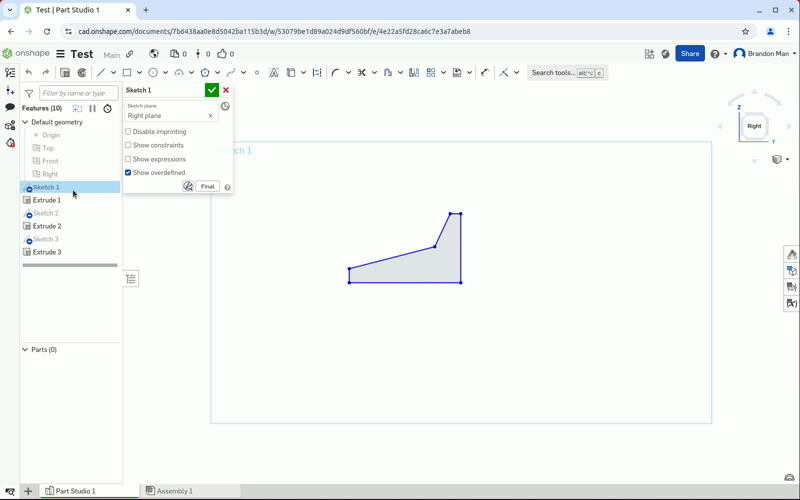
mouse_move(229, 92)
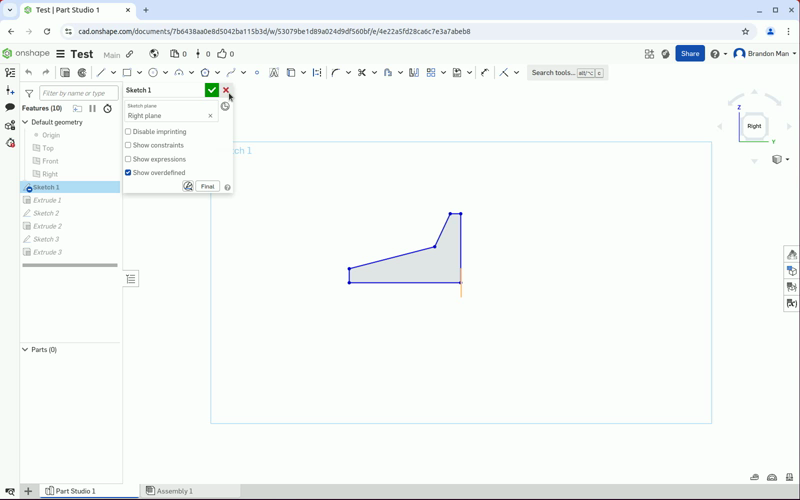
click(229, 92)
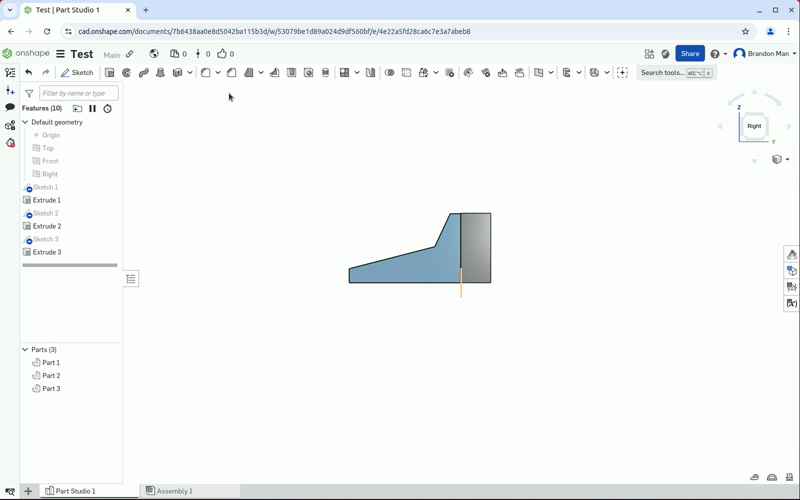
mouse_move(541, 75)
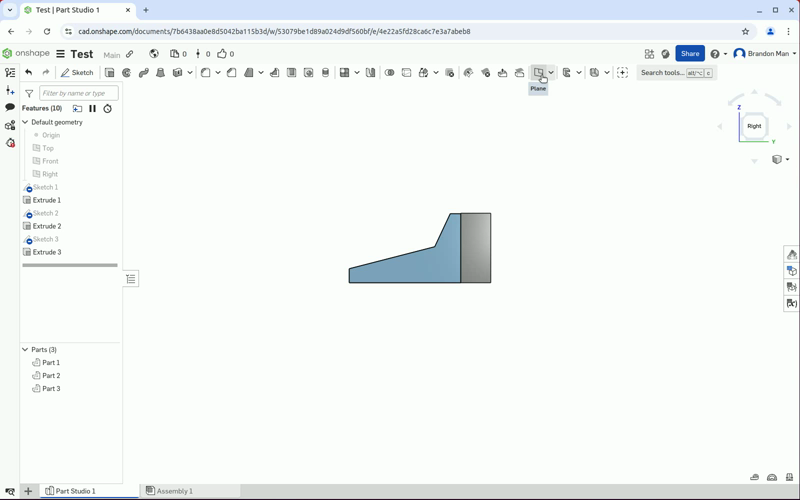
click(541, 75)
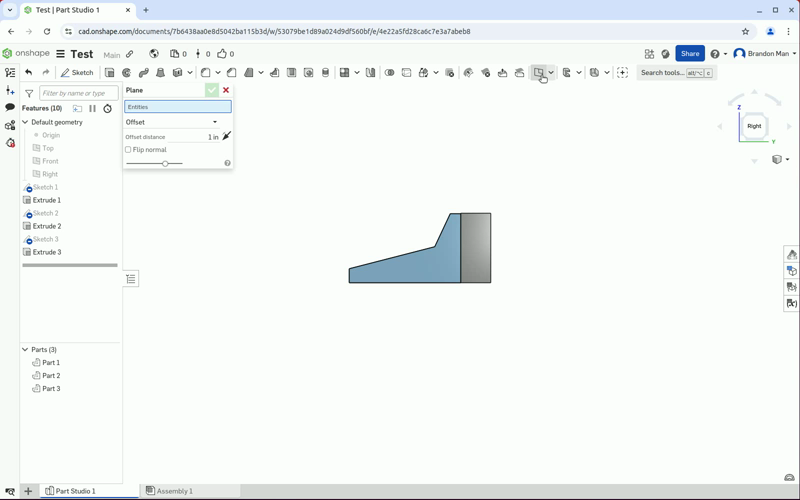
mouse_move(73, 176)
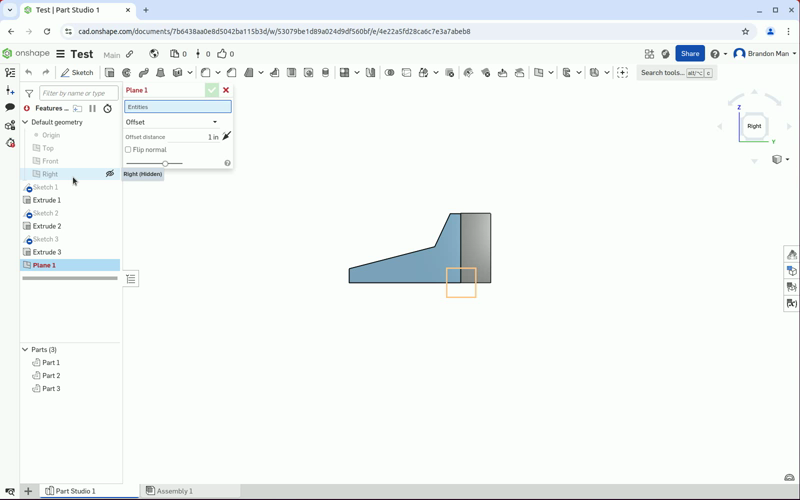
click(73, 176)
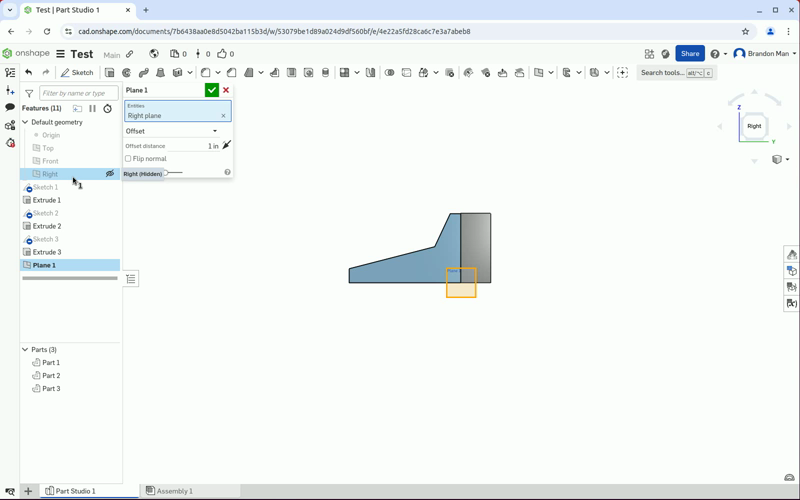
key(tab, 2)
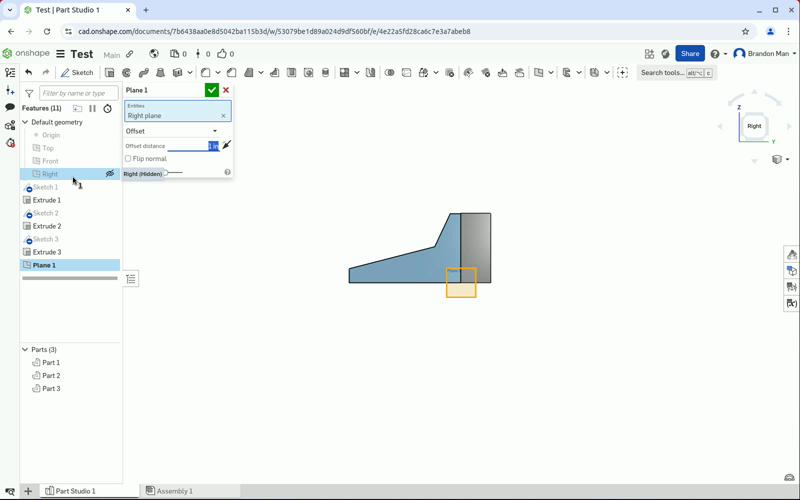
text(0.493)
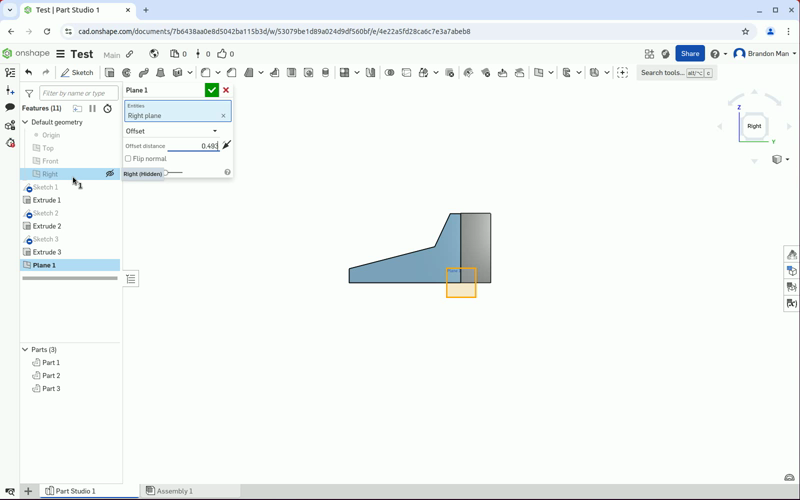
key(enter, 2)
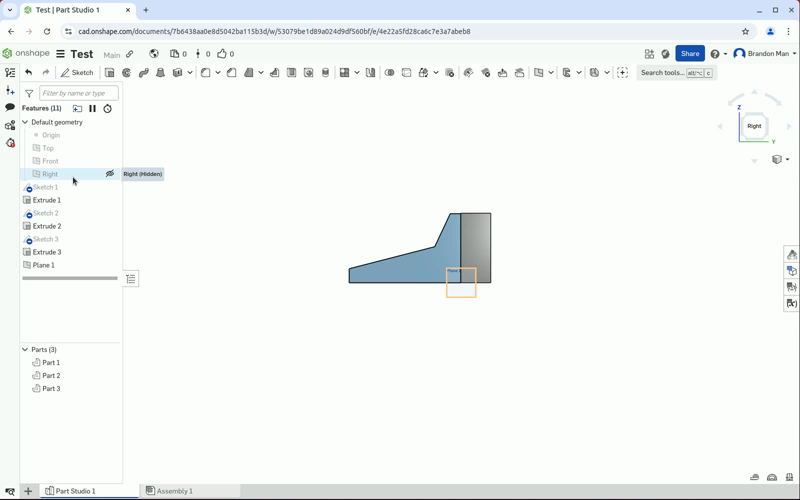
key(shift+s)
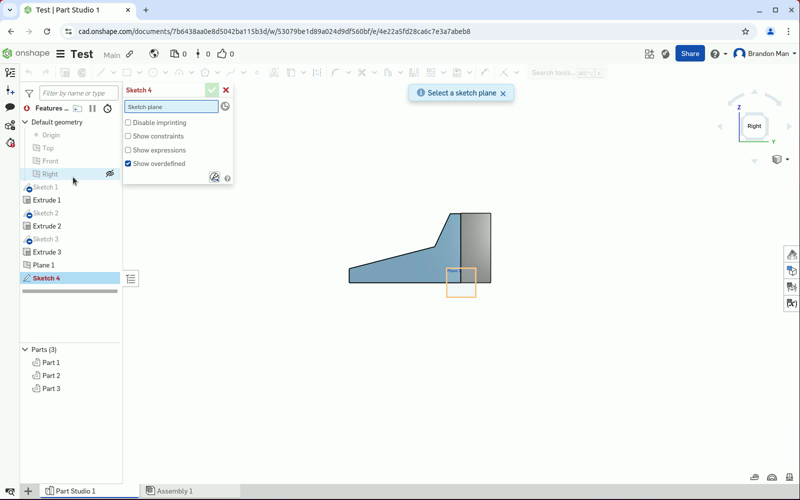
mouse_move(73, 267)
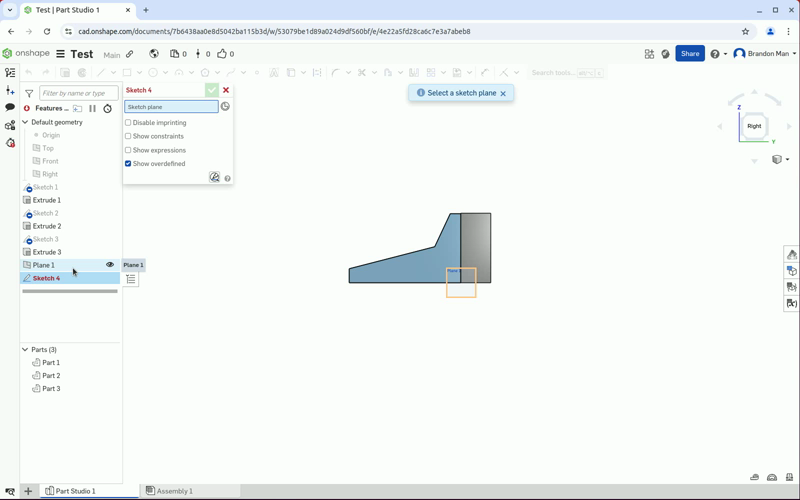
click(73, 267)
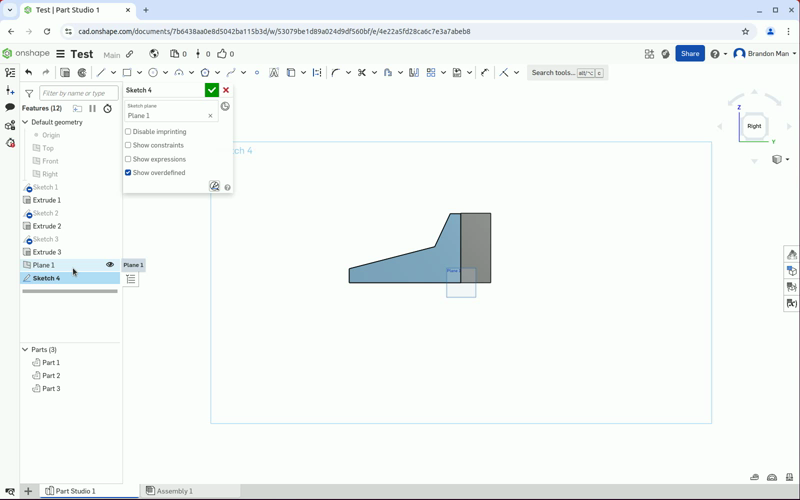
mouse_move(73, 352)
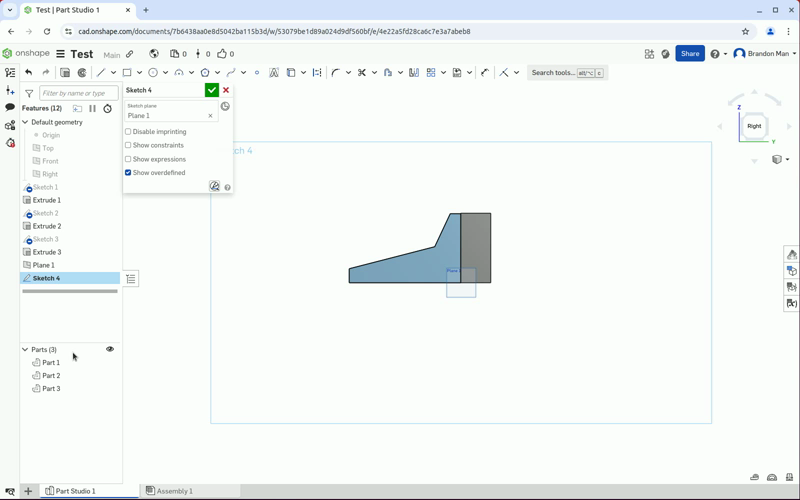
key(y)
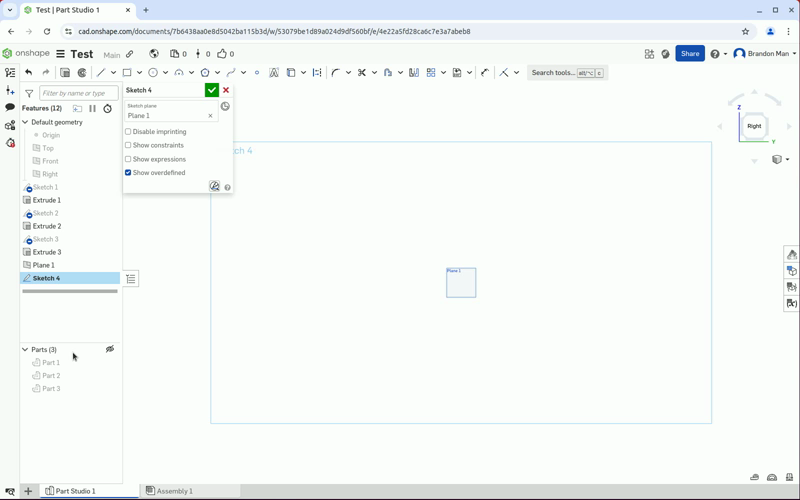
key(l)
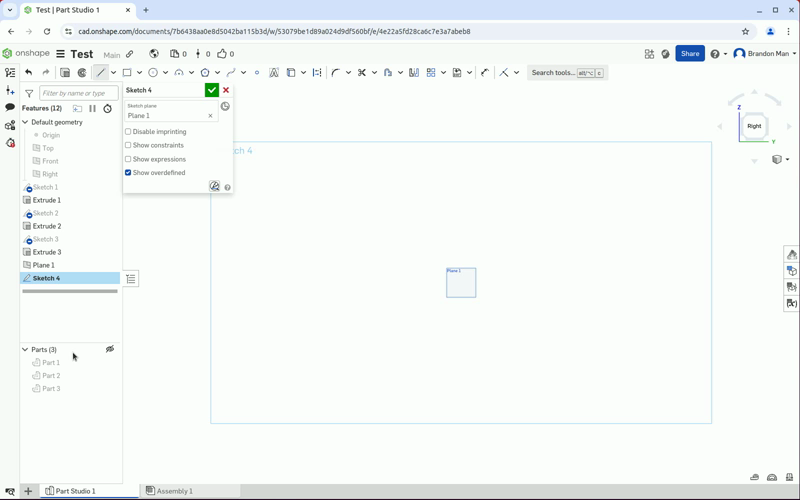
key_down(shift)
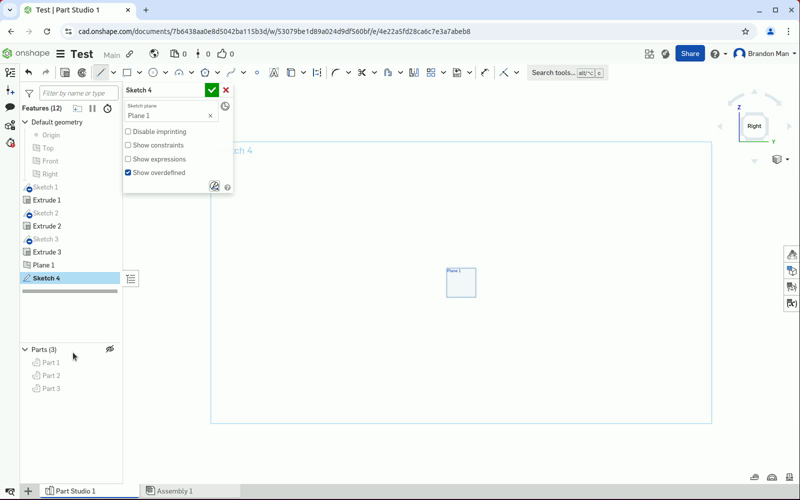
mouse_move(489, 279)
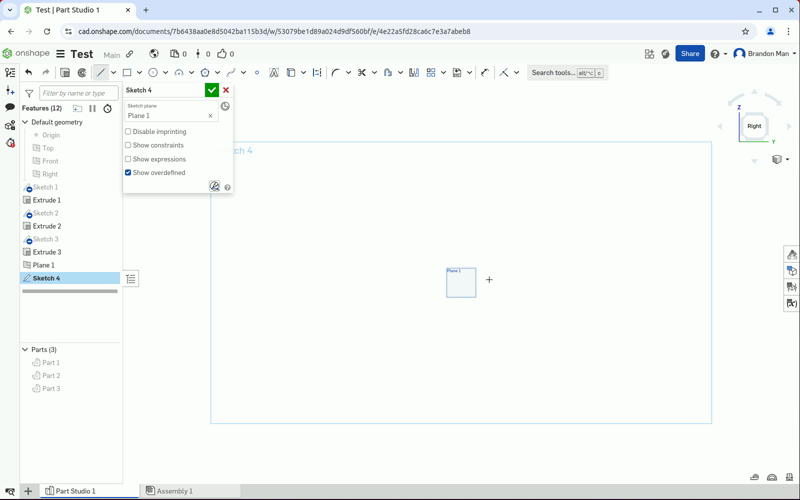
click(489, 279)
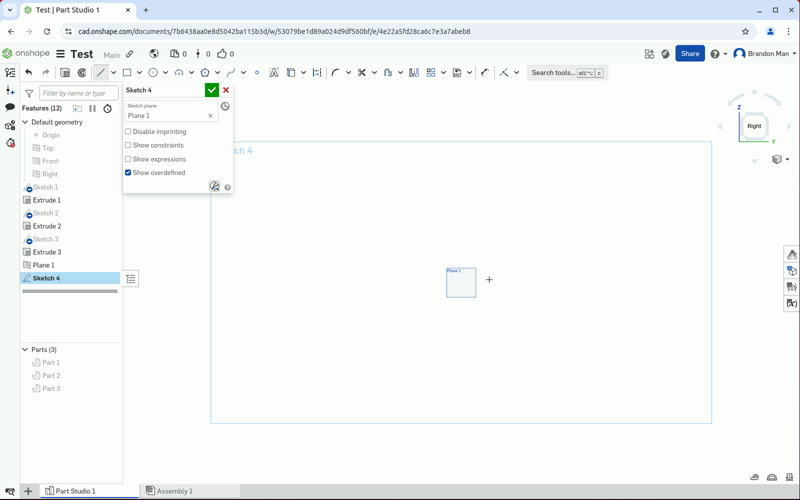
key_up(shift)
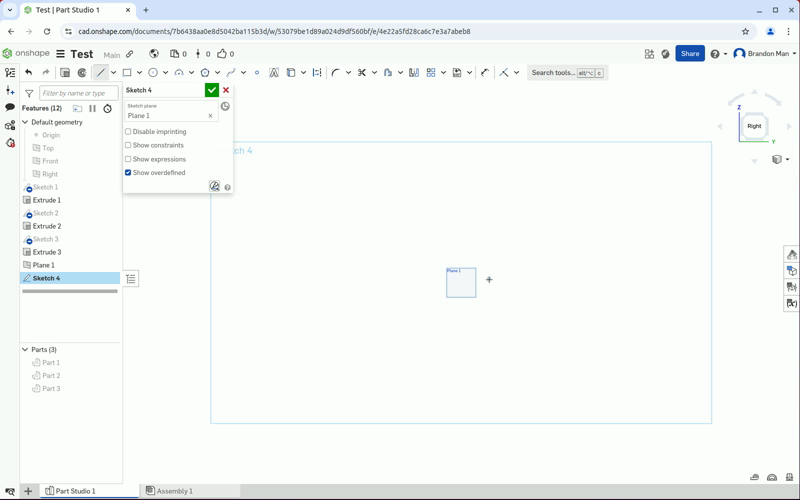
key_down(shift)
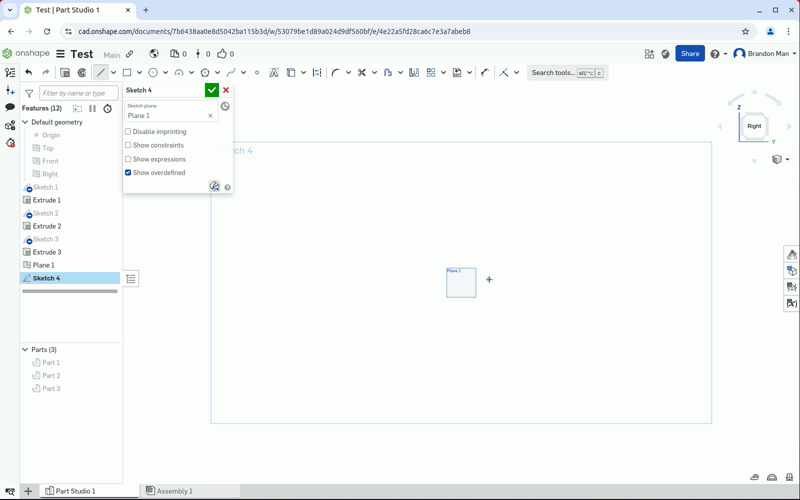
mouse_move(519, 279)
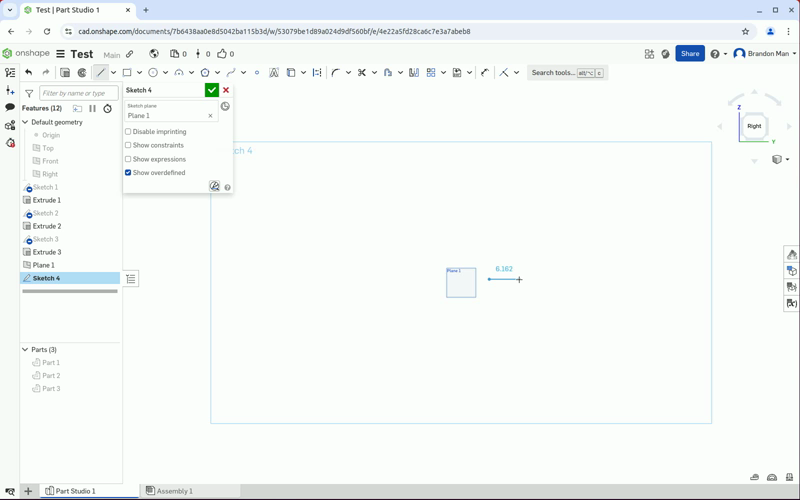
mouse_move(491, 279)
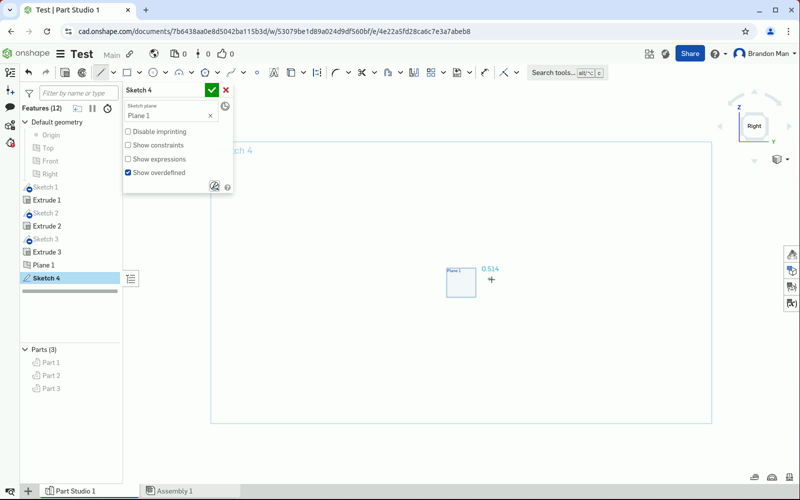
scroll(6)
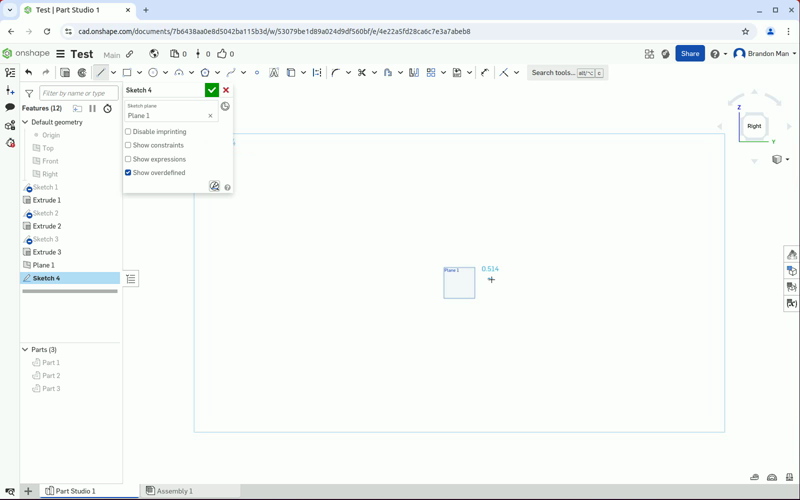
scroll(6)
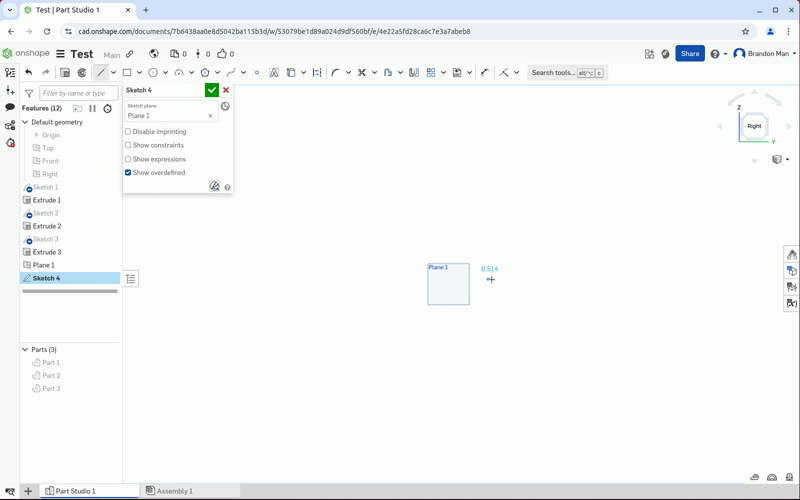
scroll(6)
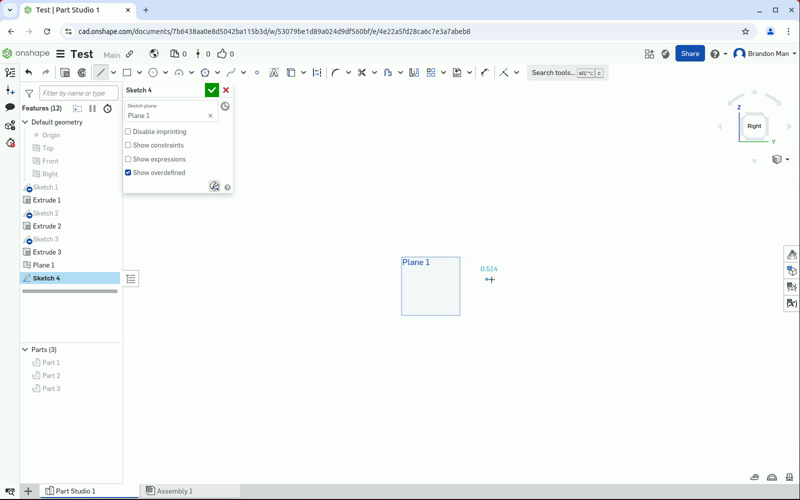
scroll(6)
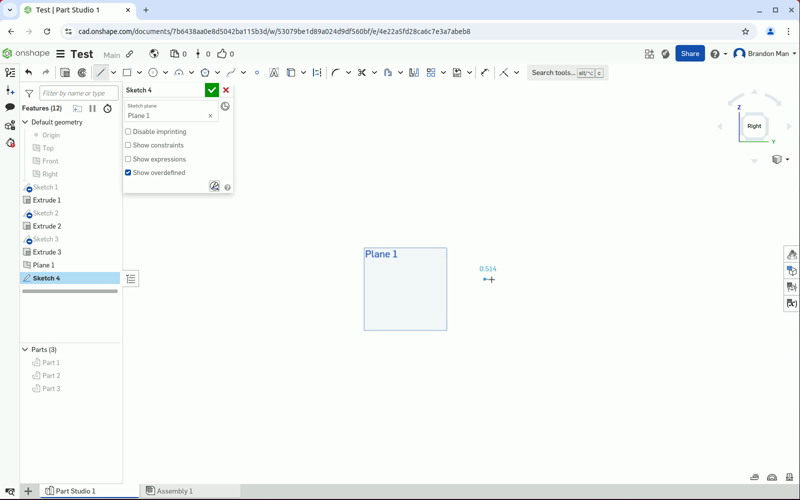
scroll(6)
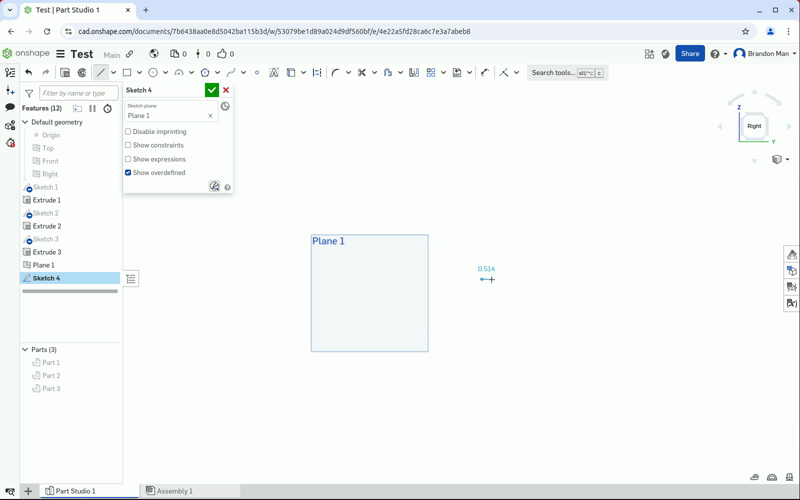
scroll(6)
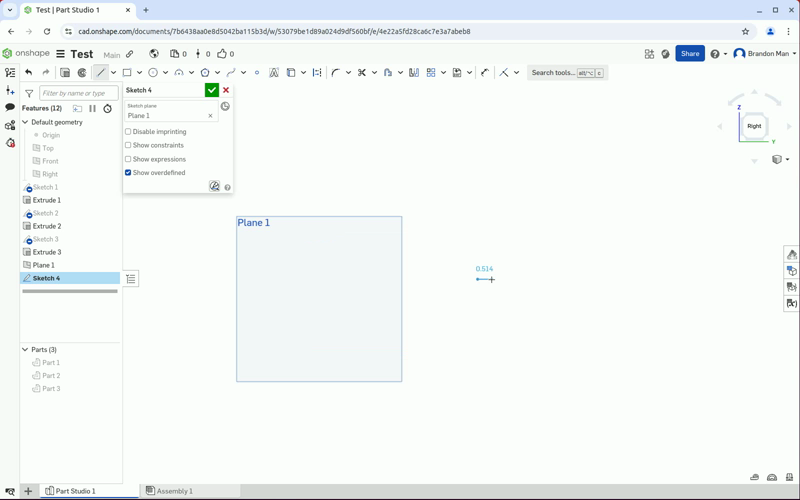
scroll(6)
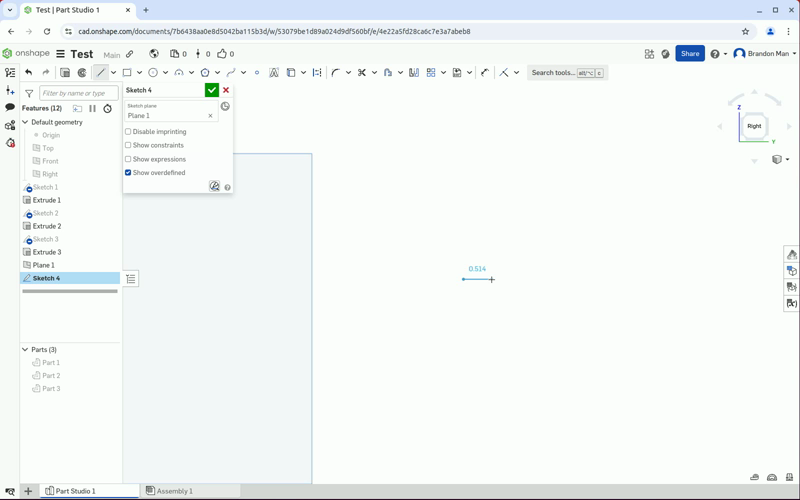
click(491, 279)
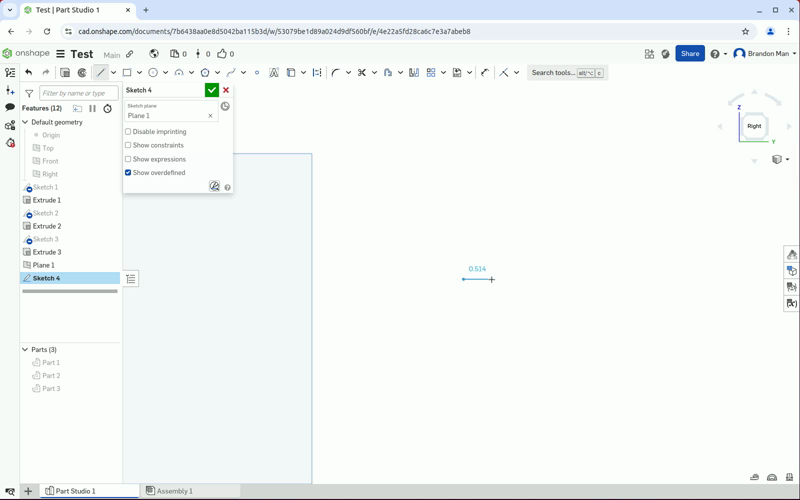
scroll(-6)
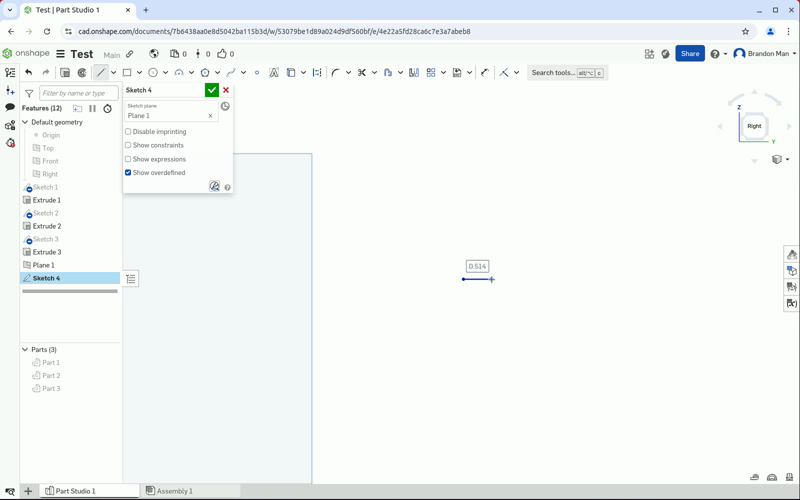
scroll(-6)
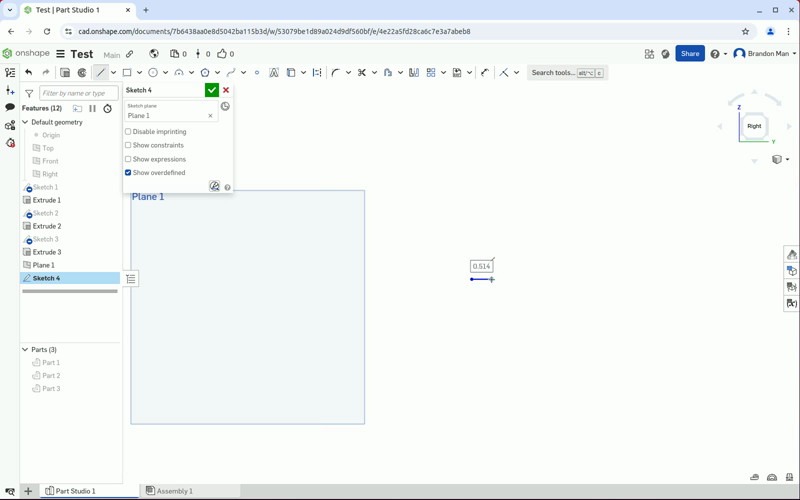
scroll(-6)
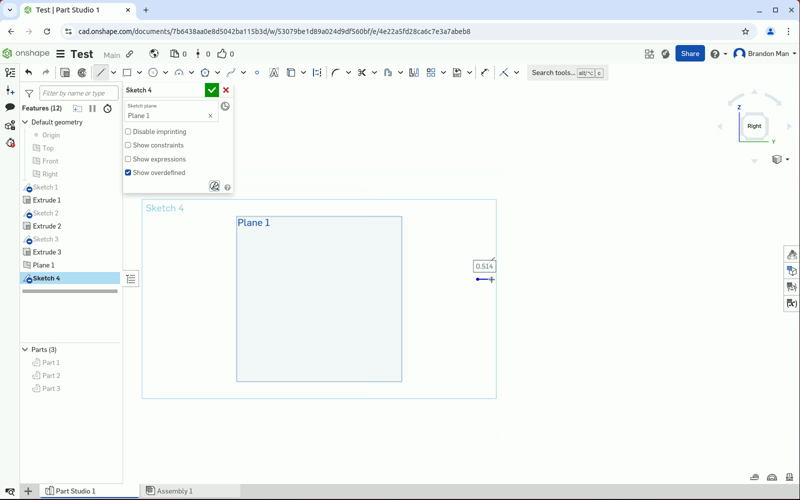
scroll(-6)
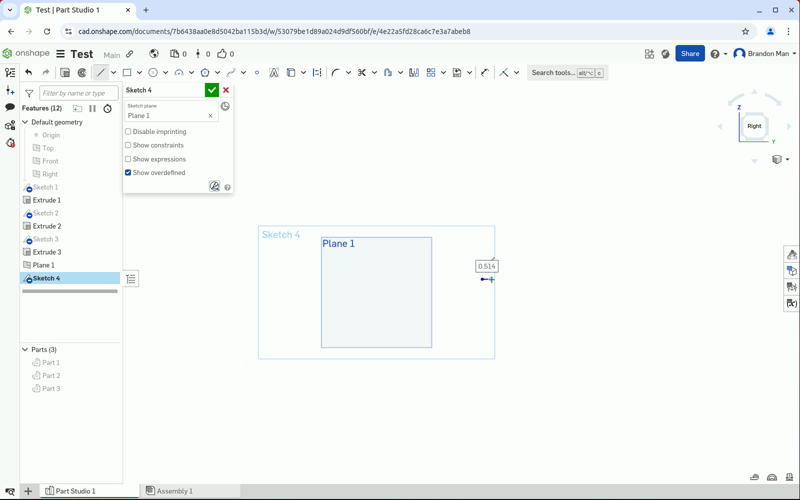
scroll(-6)
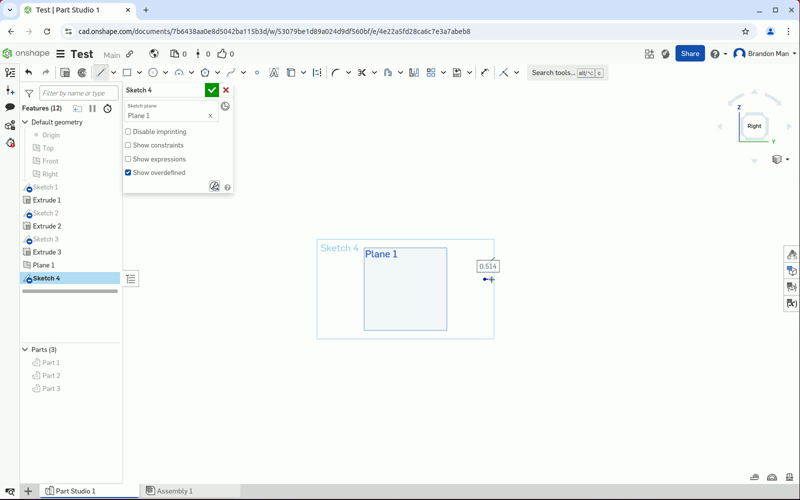
scroll(-6)
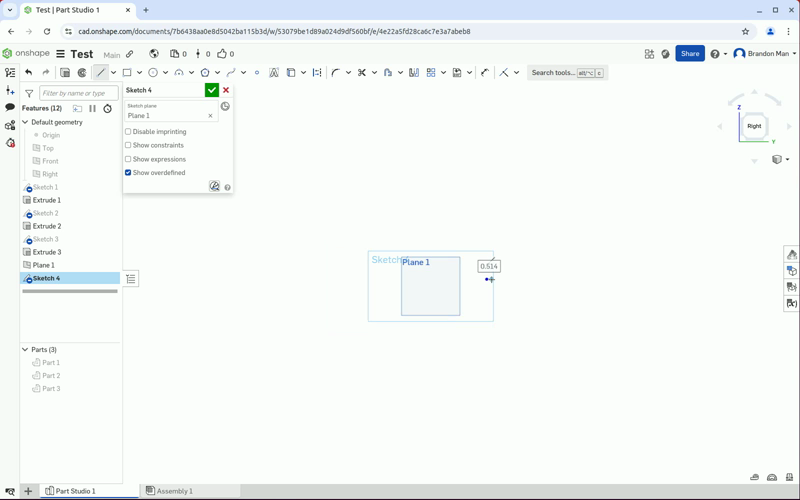
scroll(-6)
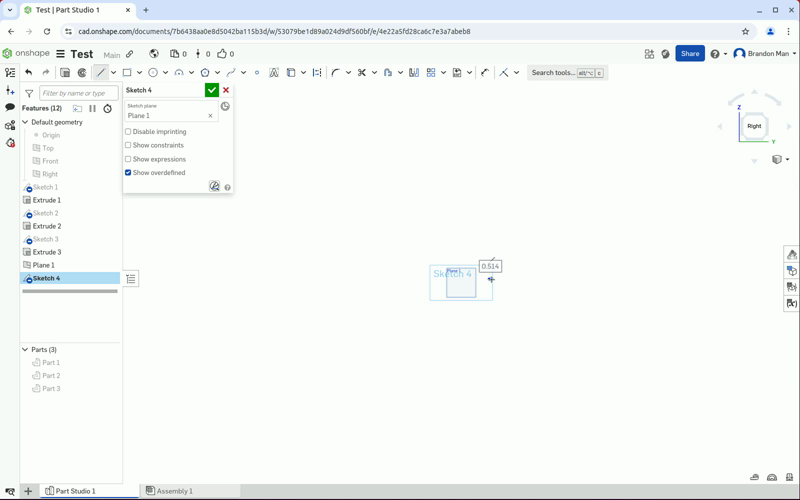
key_up(shift)
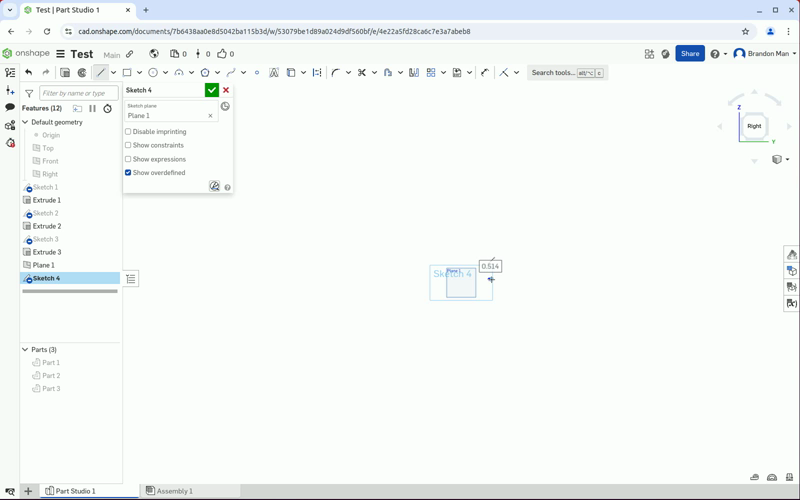
key_down(shift)
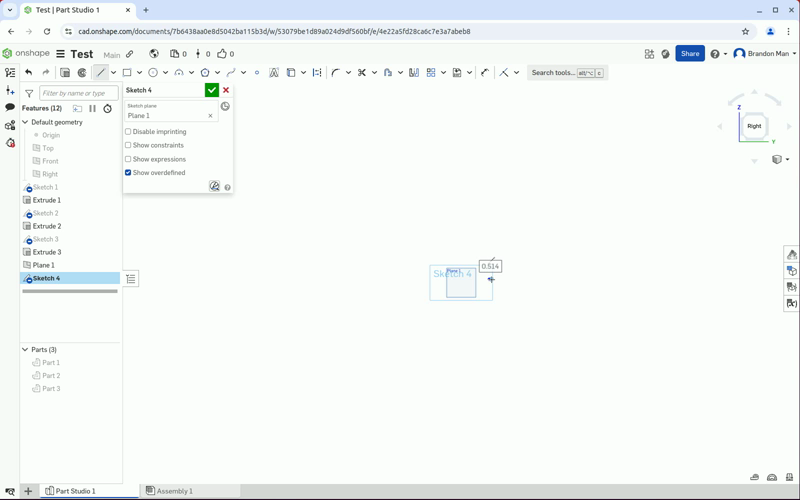
mouse_move(521, 279)
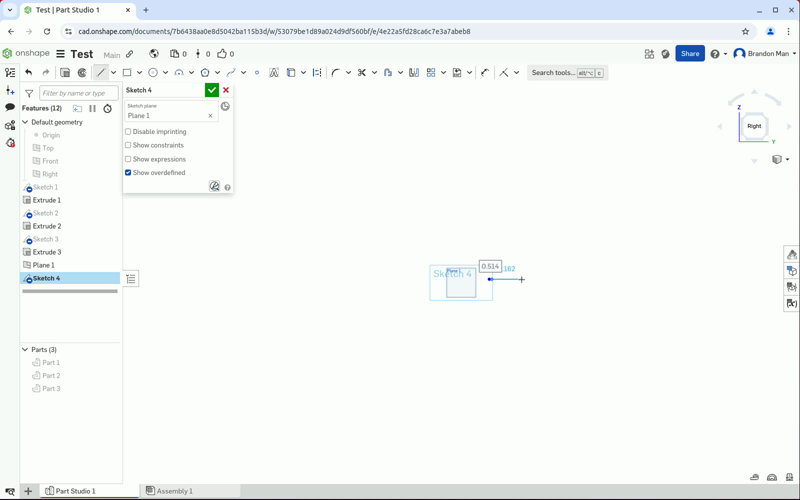
mouse_move(491, 274)
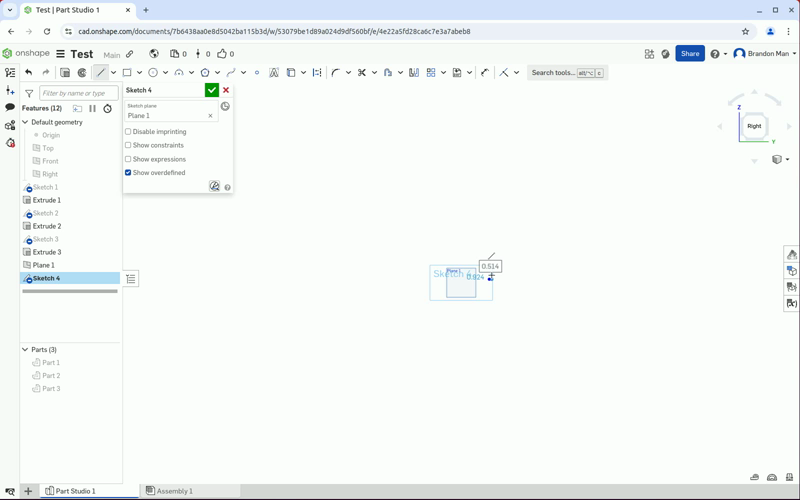
scroll(6)
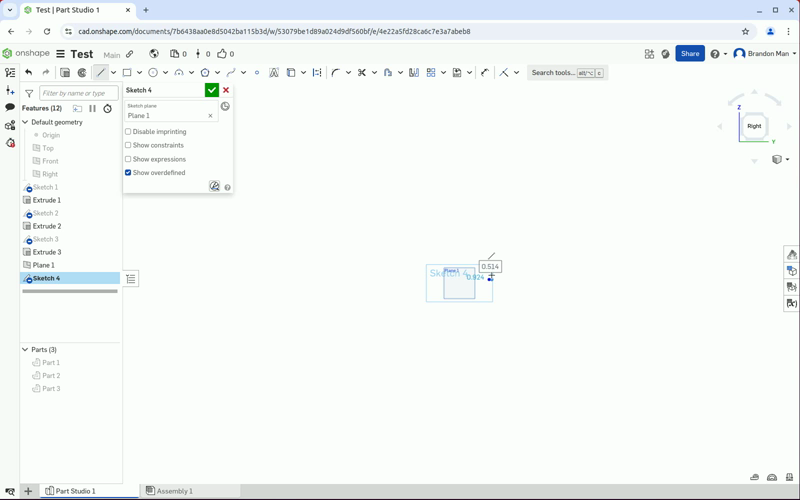
scroll(6)
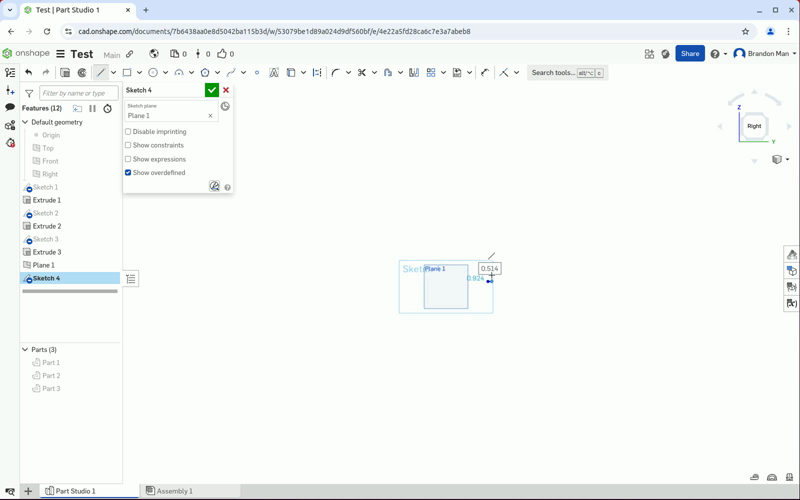
scroll(6)
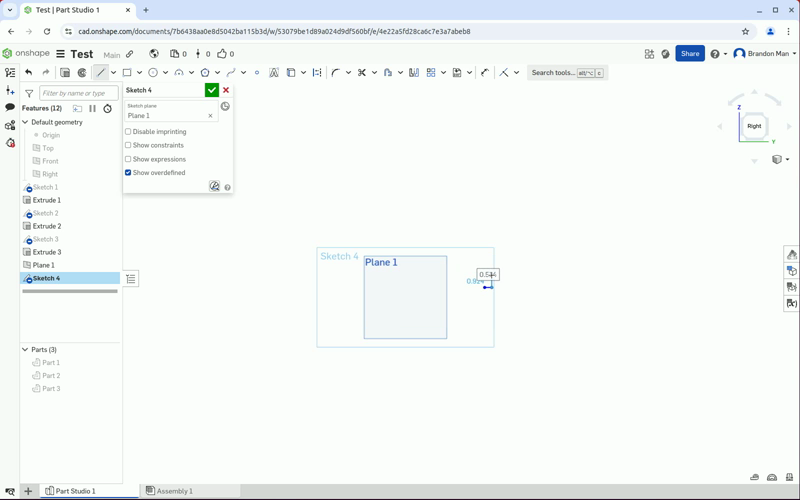
scroll(6)
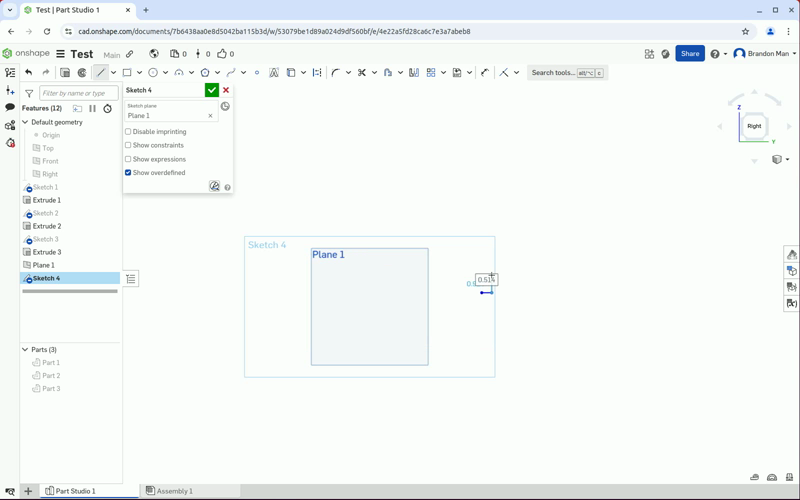
scroll(6)
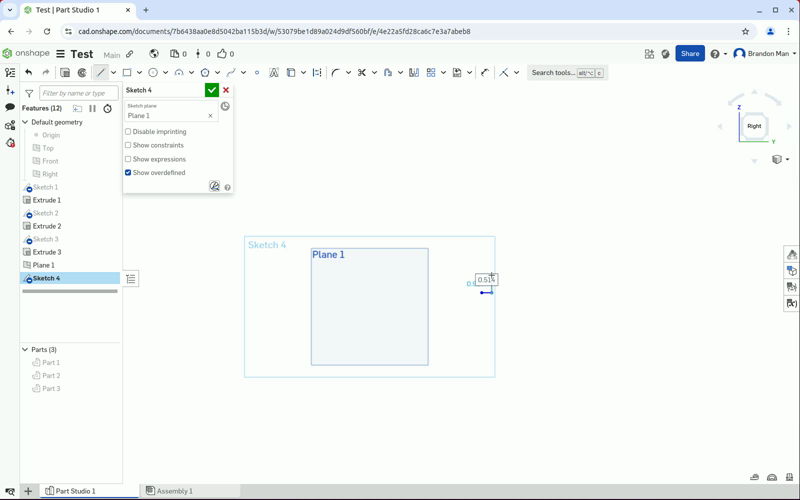
scroll(6)
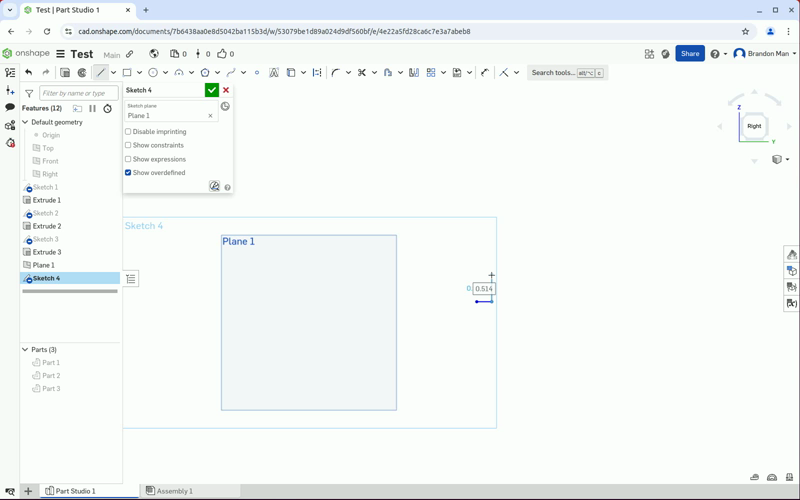
scroll(6)
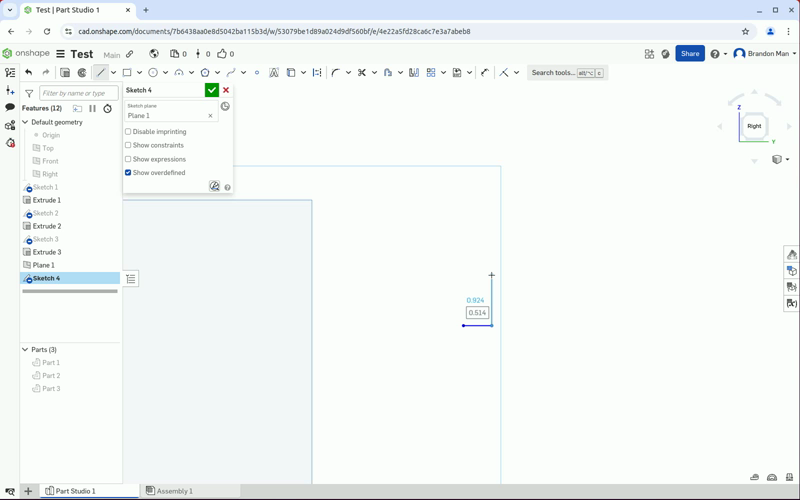
click(491, 274)
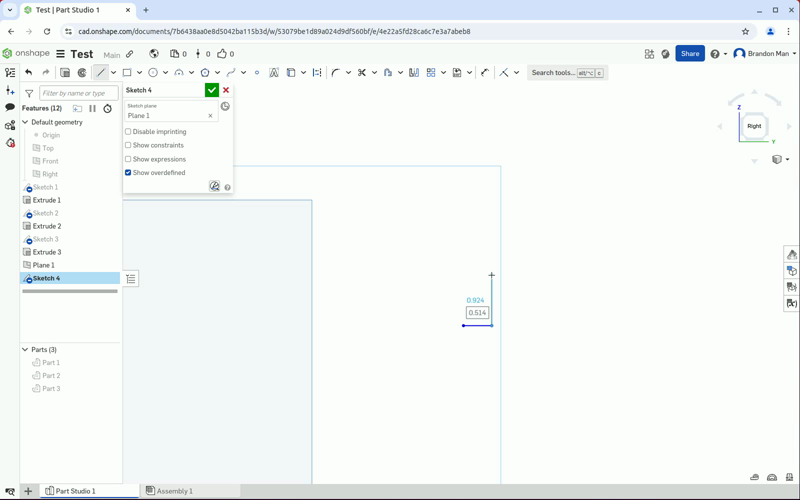
scroll(-6)
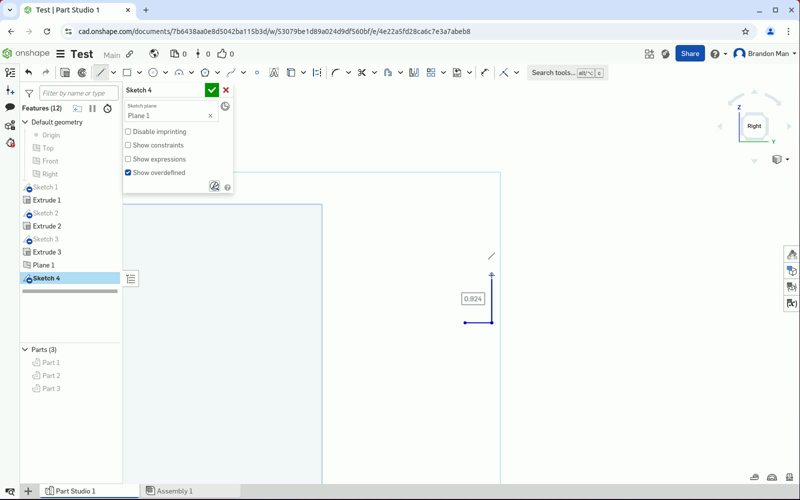
scroll(-6)
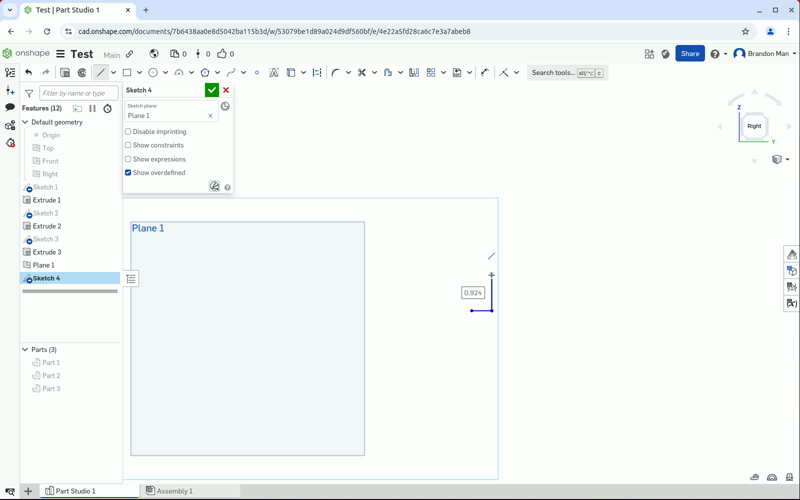
scroll(-6)
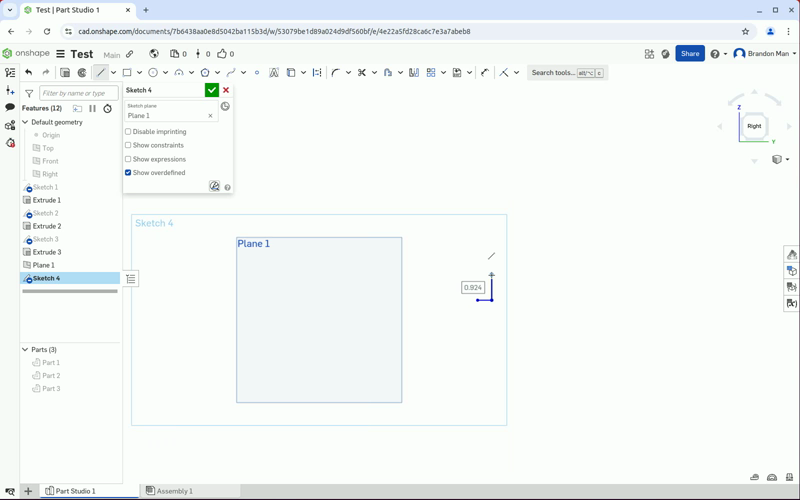
scroll(-6)
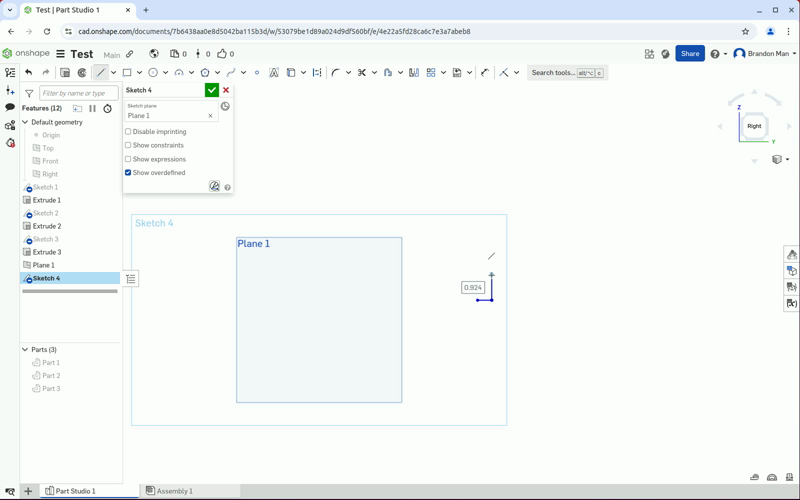
scroll(-6)
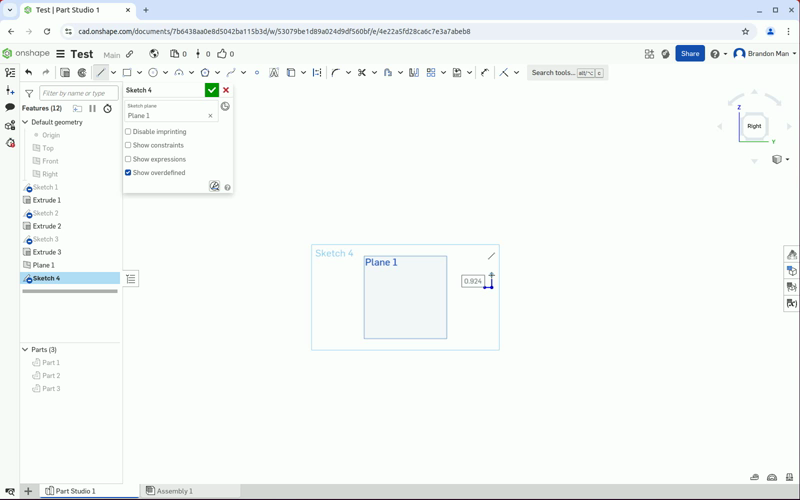
scroll(-6)
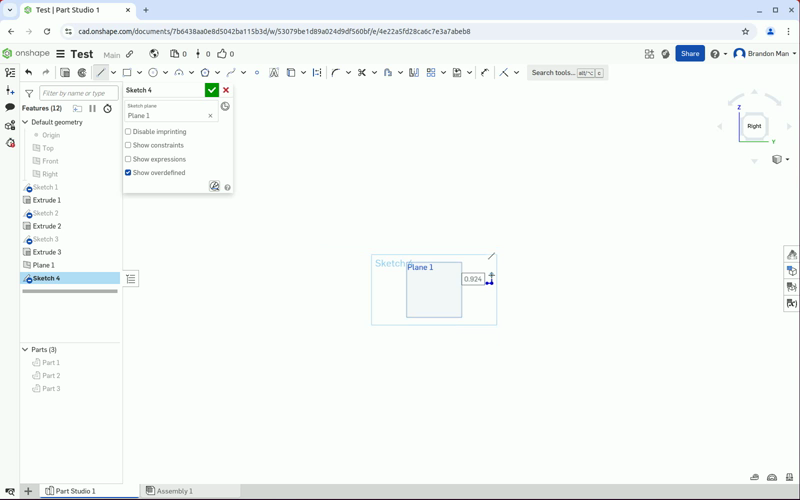
scroll(-6)
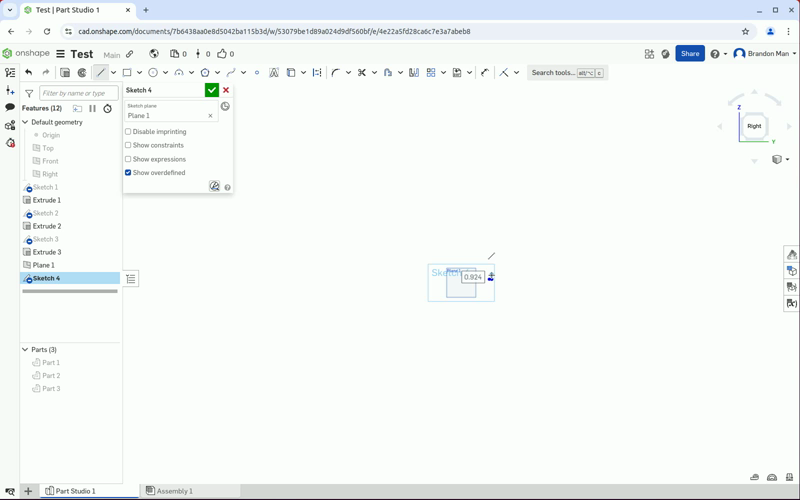
key_up(shift)
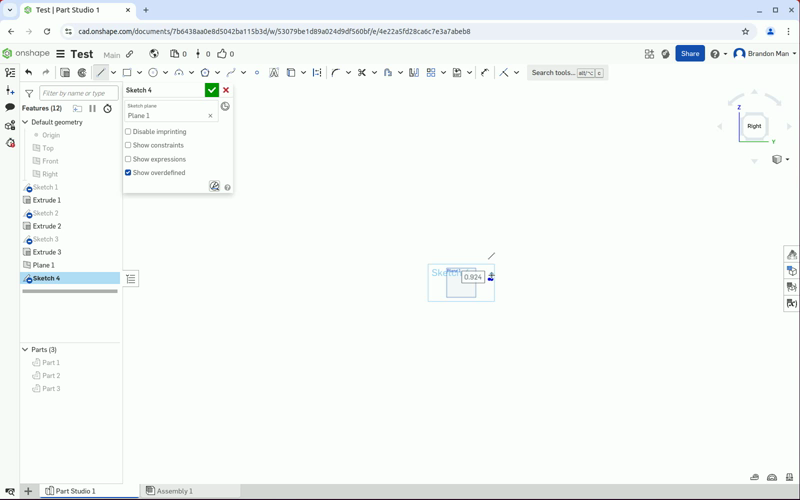
key_down(shift)
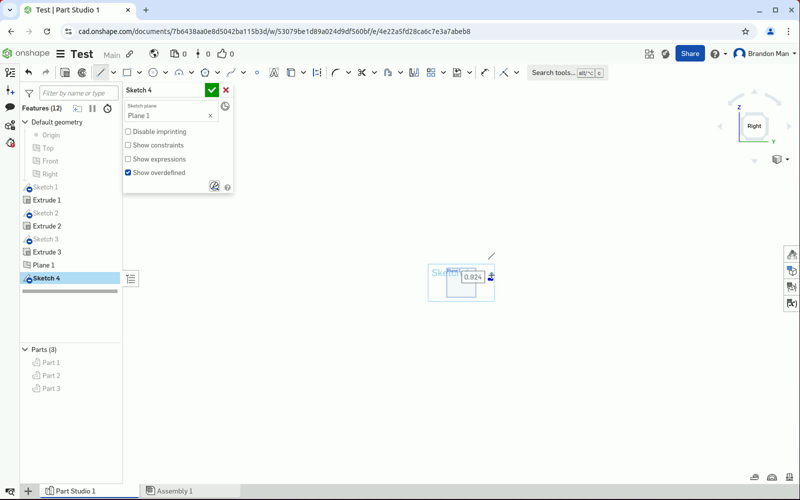
mouse_move(521, 274)
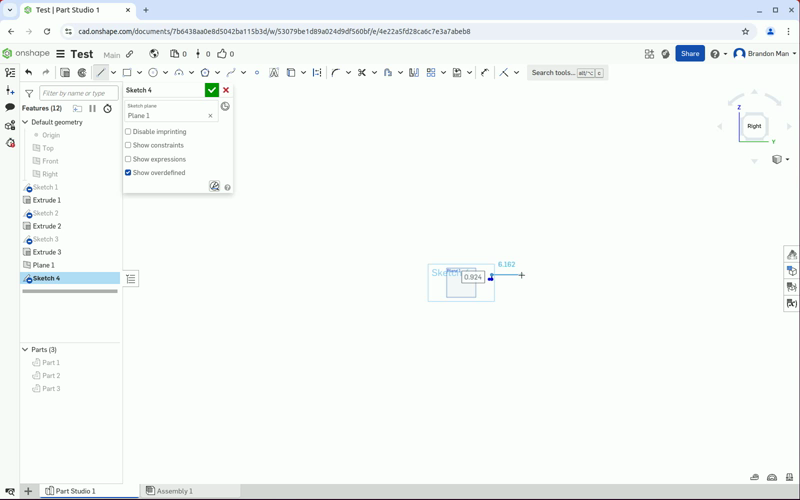
mouse_move(489, 274)
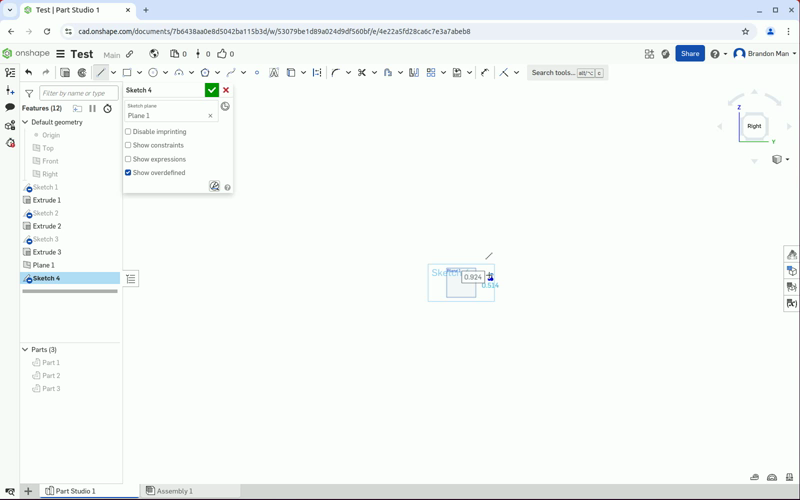
scroll(6)
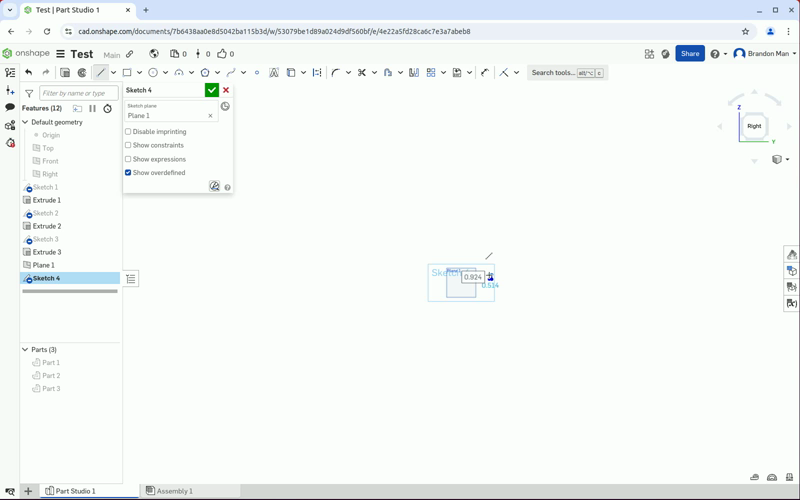
scroll(6)
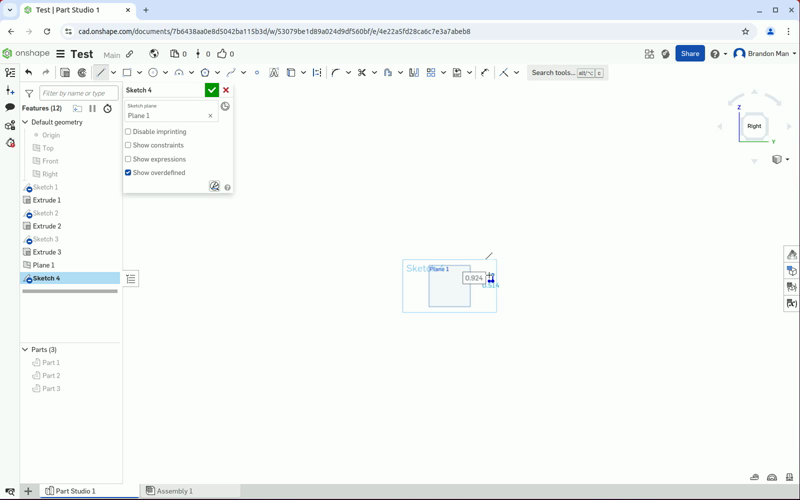
scroll(6)
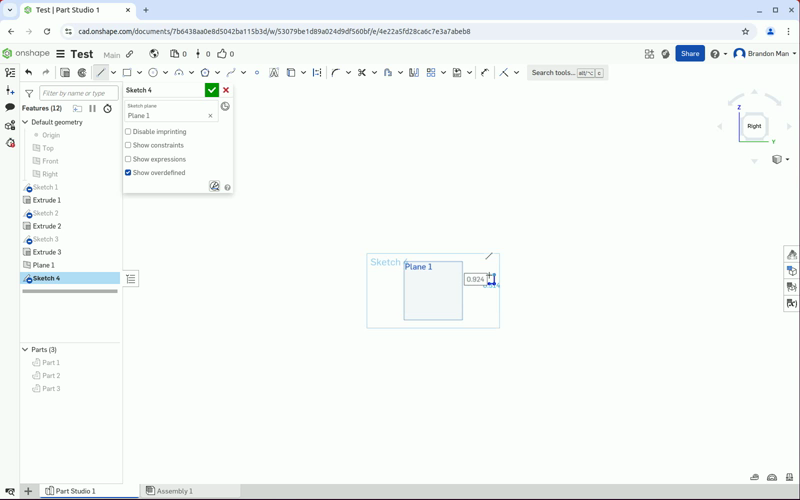
scroll(6)
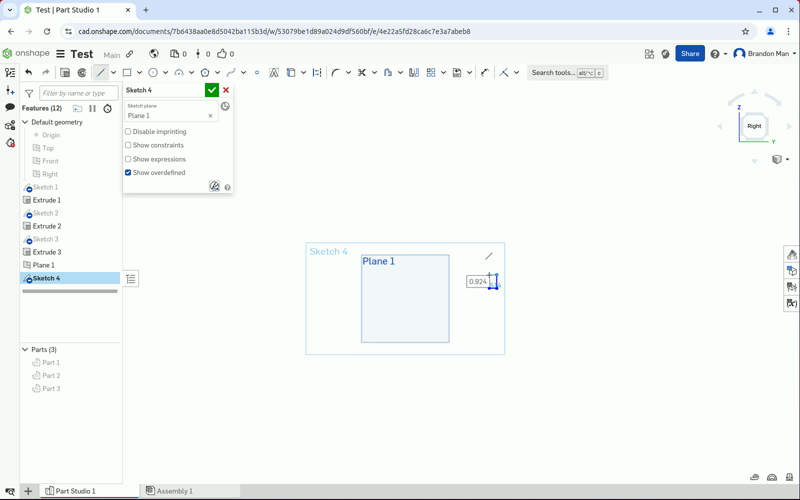
scroll(6)
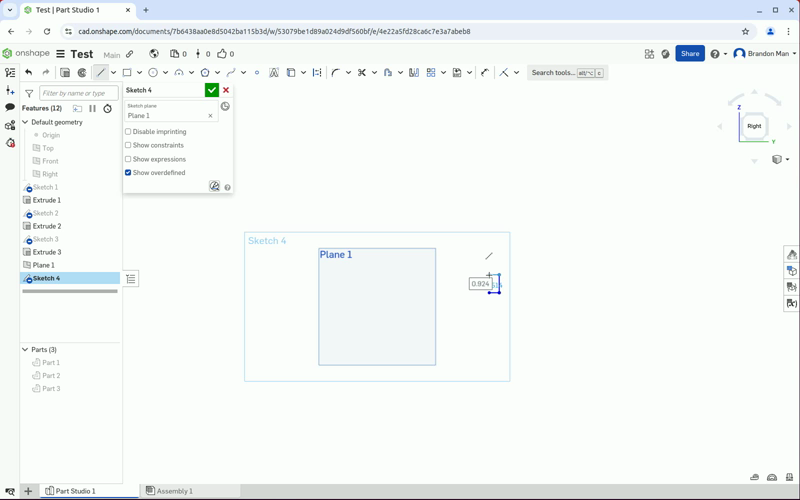
scroll(6)
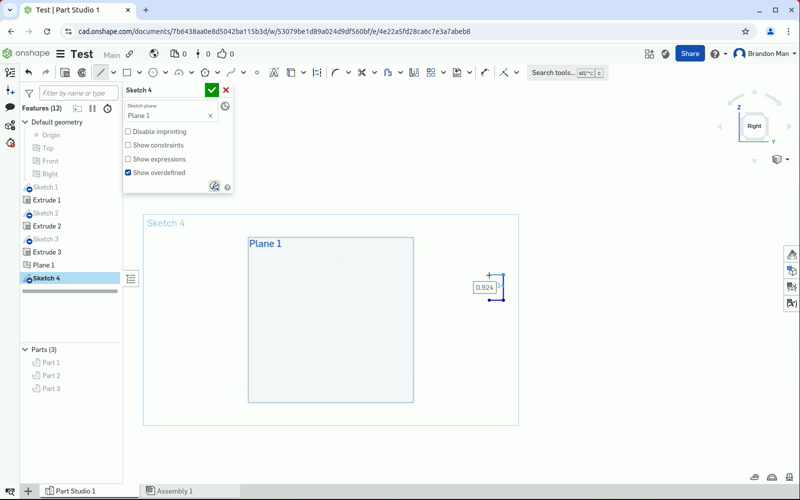
scroll(6)
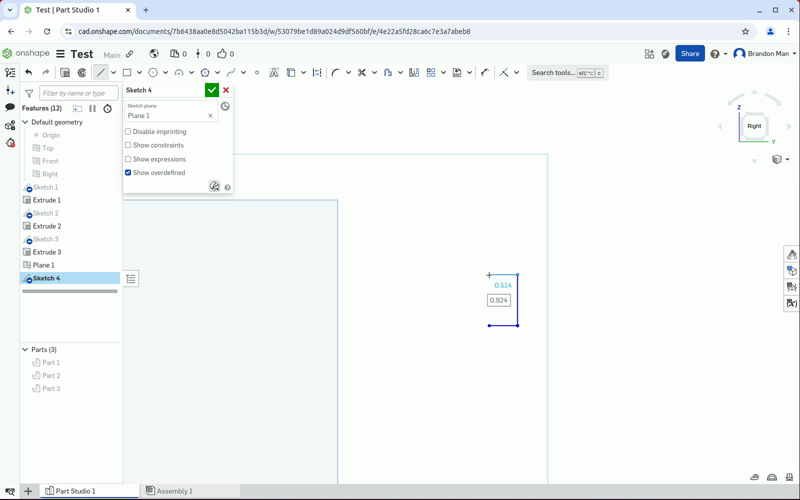
click(489, 274)
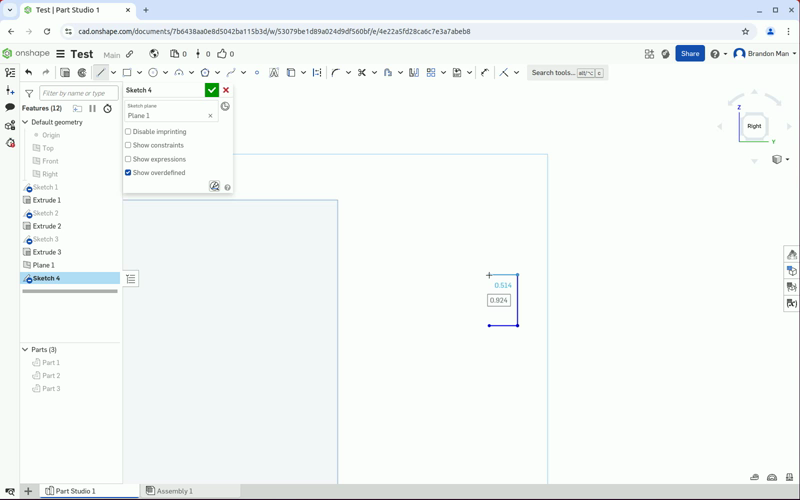
scroll(-6)
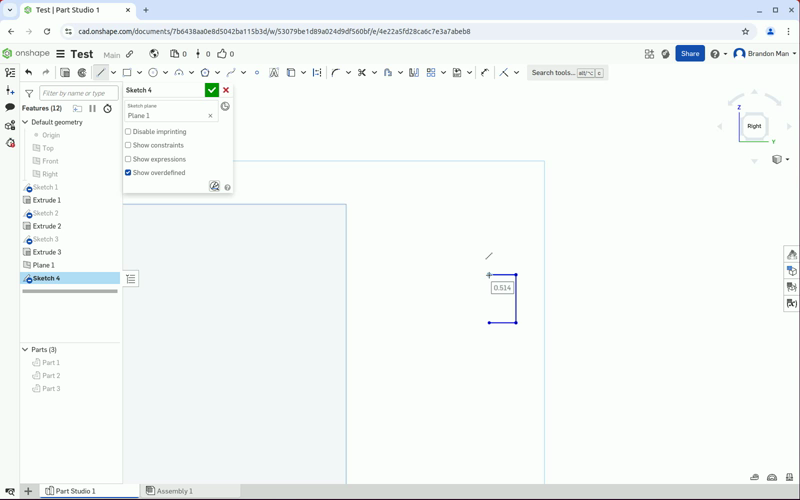
scroll(-6)
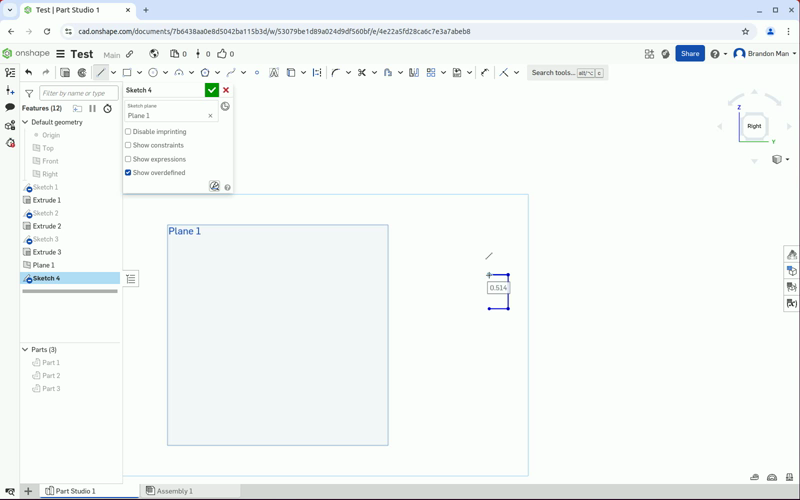
scroll(-6)
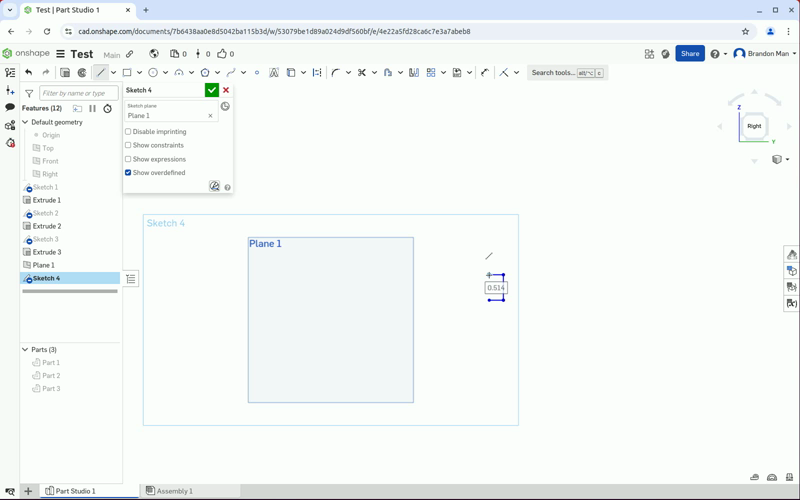
scroll(-6)
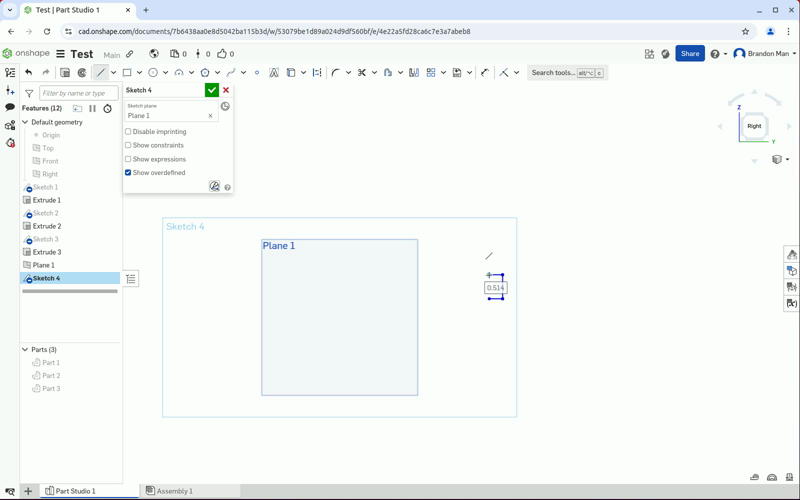
scroll(-6)
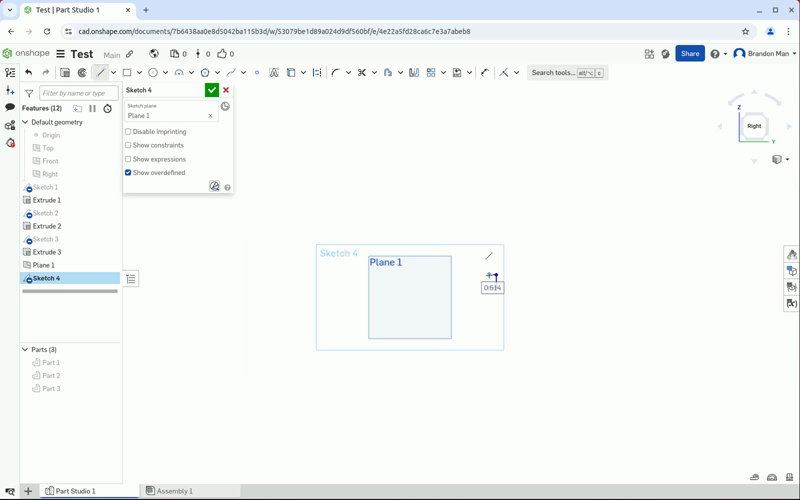
scroll(-6)
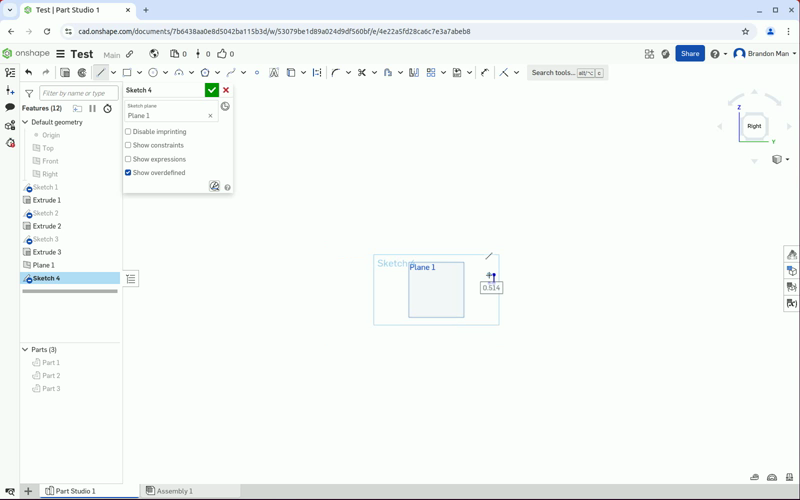
scroll(-6)
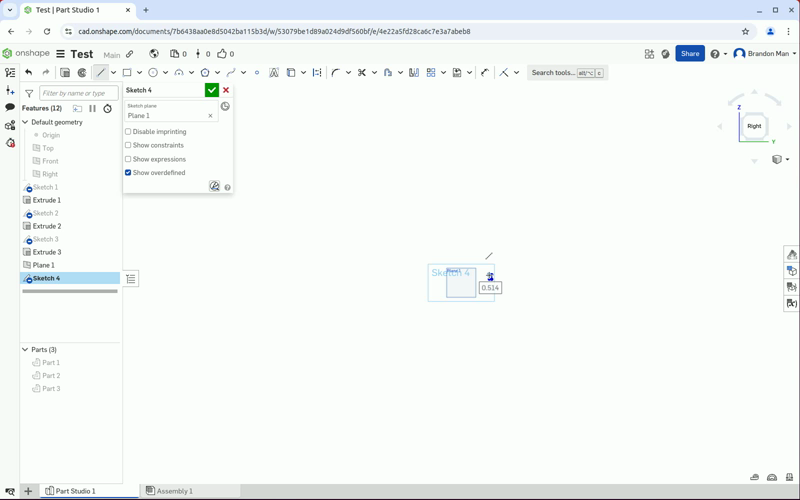
key_up(shift)
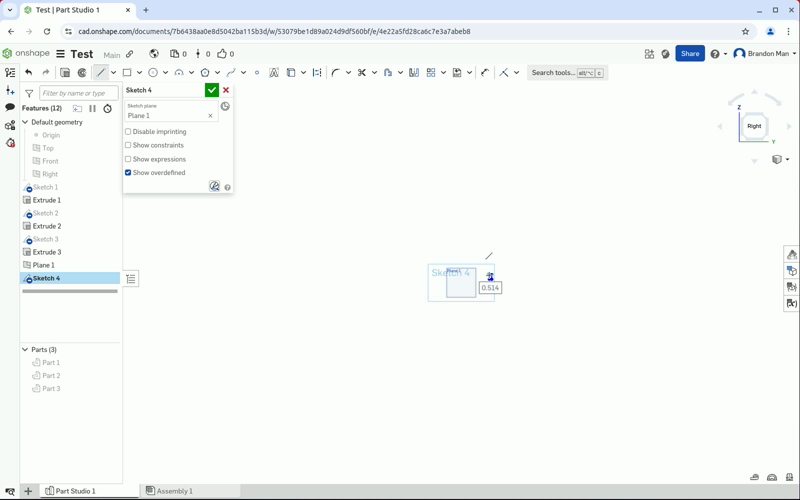
mouse_move(519, 274)
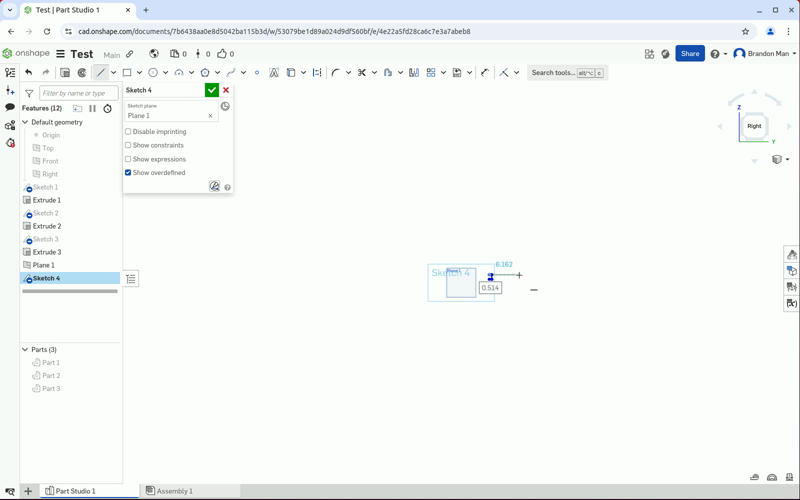
key_down(shift)
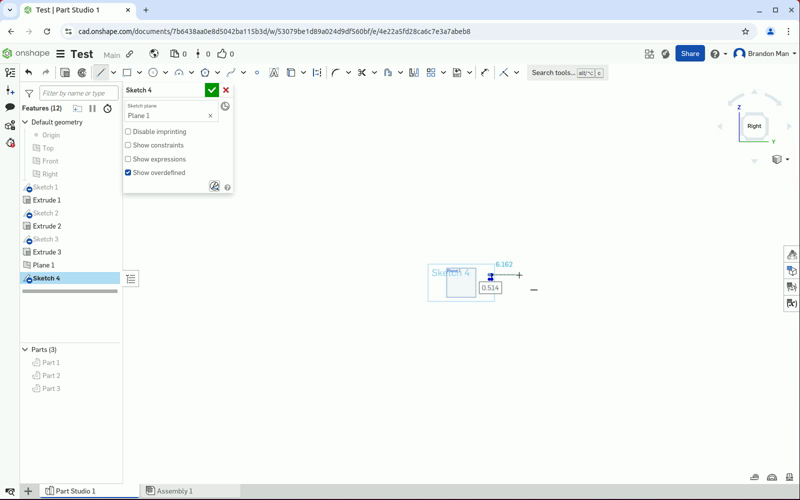
mouse_move(489, 279)
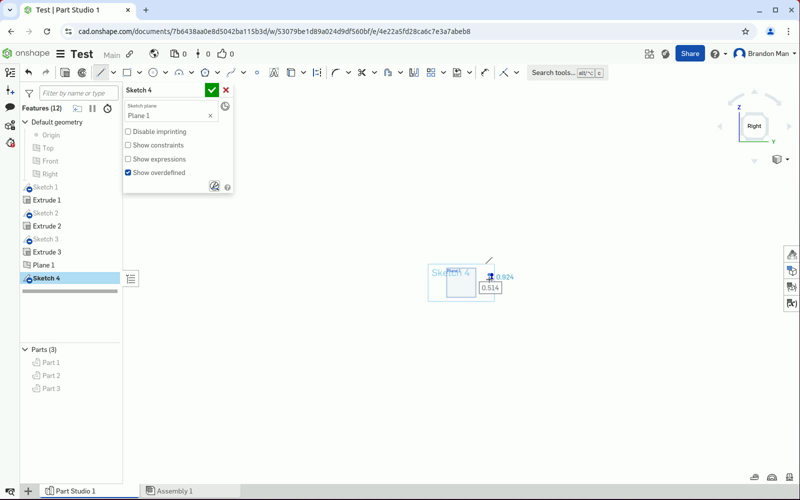
scroll(6)
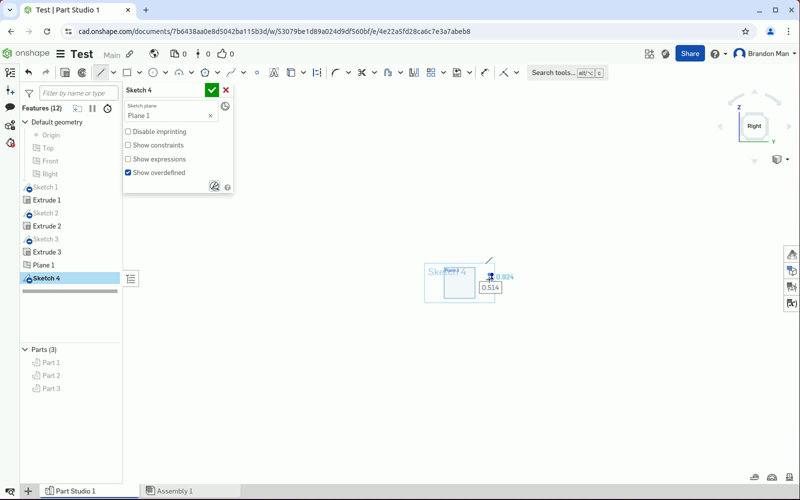
scroll(6)
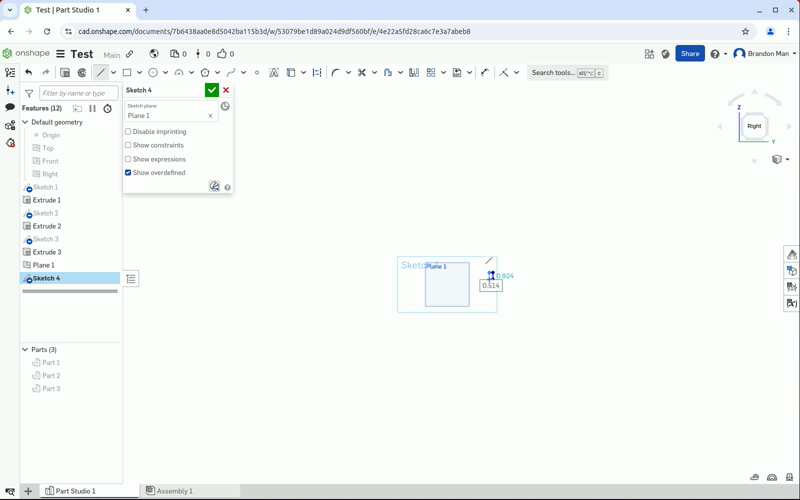
scroll(6)
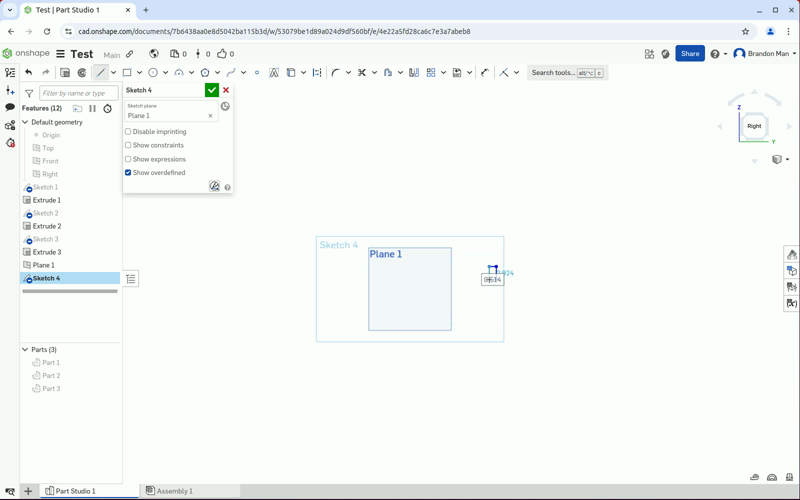
scroll(6)
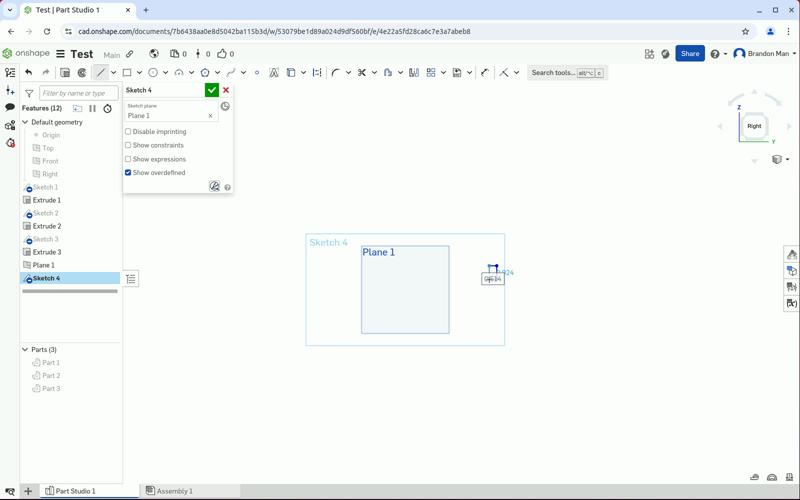
scroll(6)
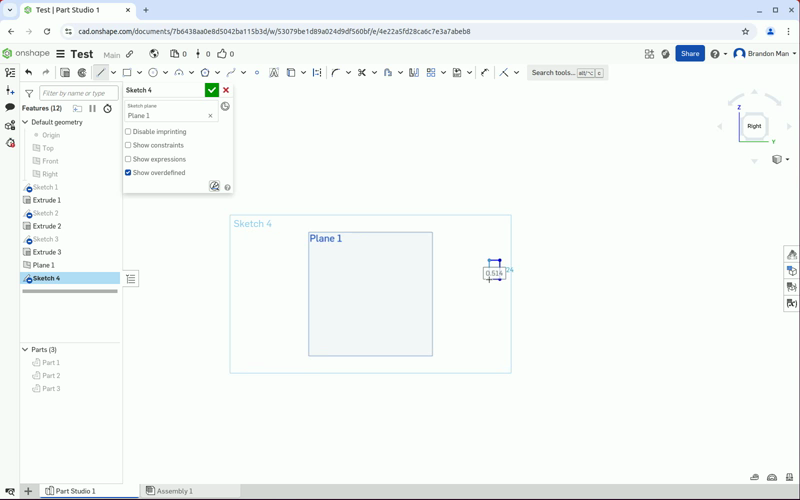
scroll(6)
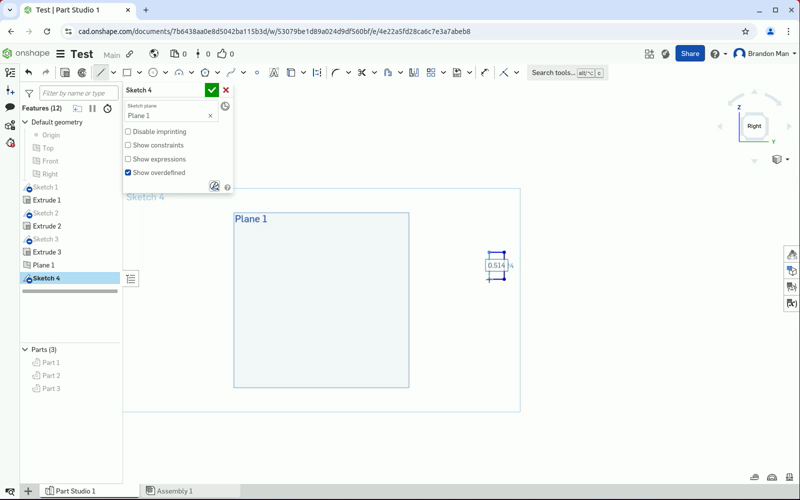
scroll(6)
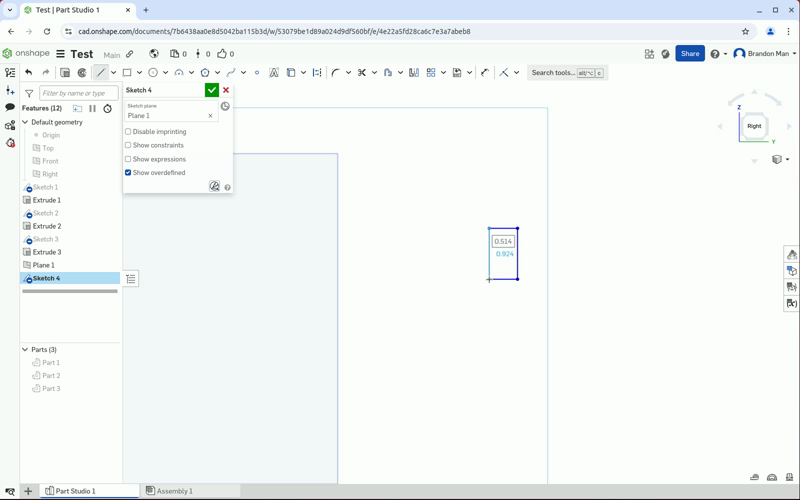
key_up(shift)
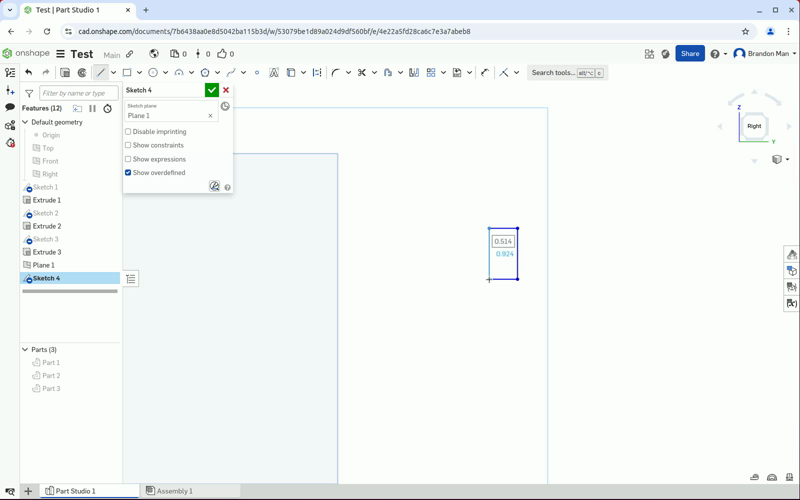
click(489, 279)
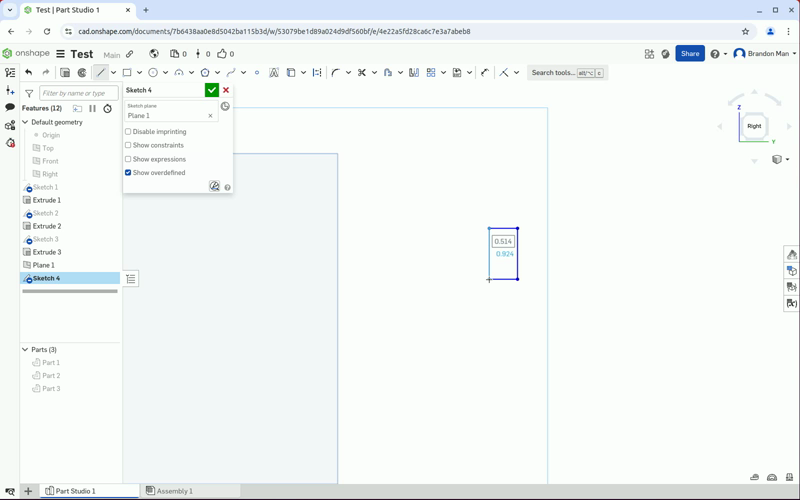
scroll(-6)
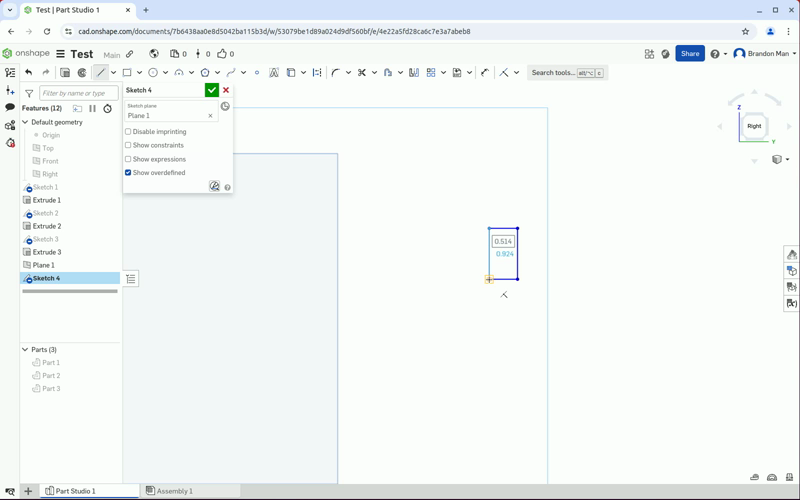
scroll(-6)
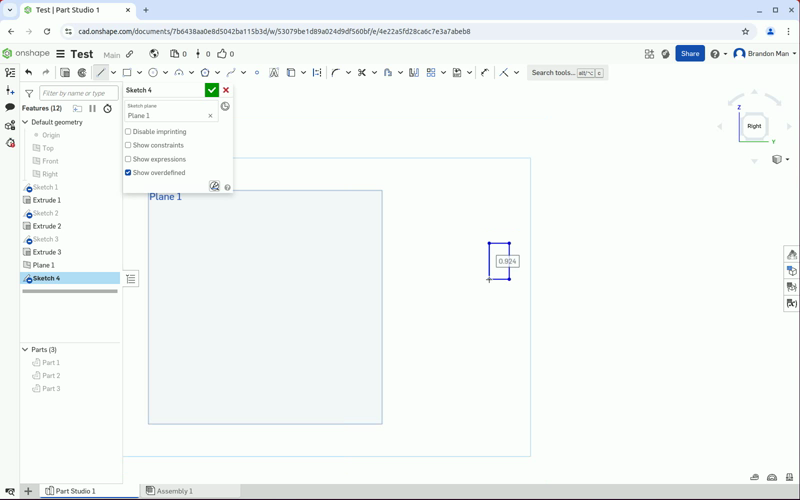
scroll(-6)
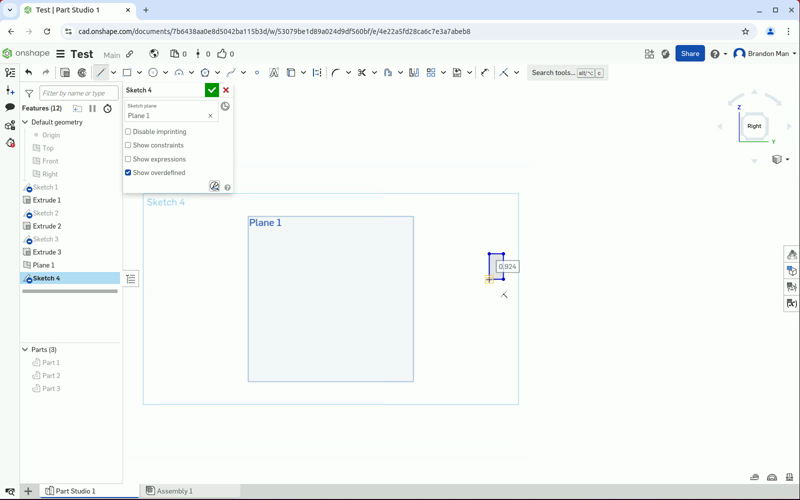
scroll(-6)
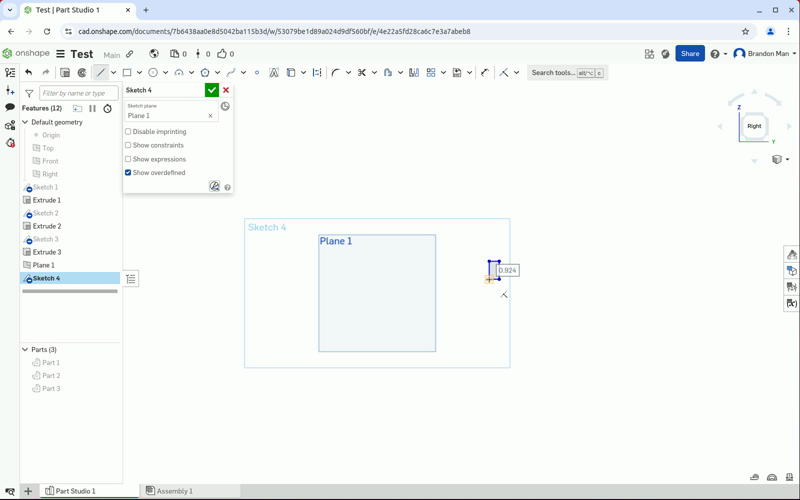
scroll(-6)
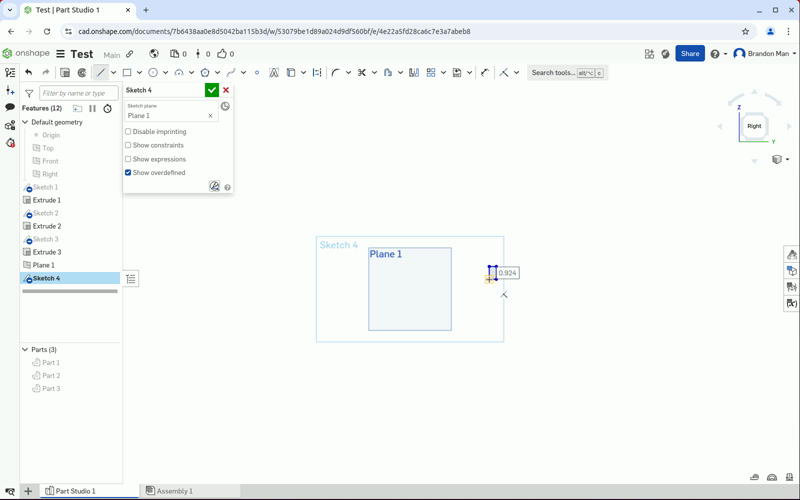
scroll(-6)
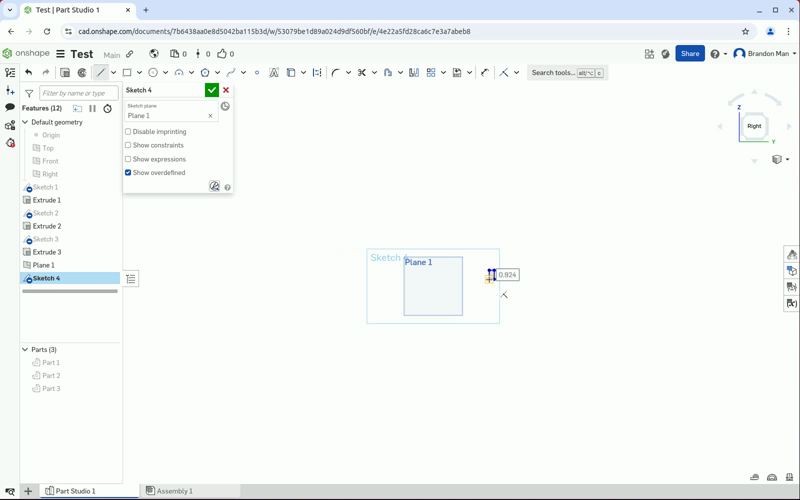
scroll(-6)
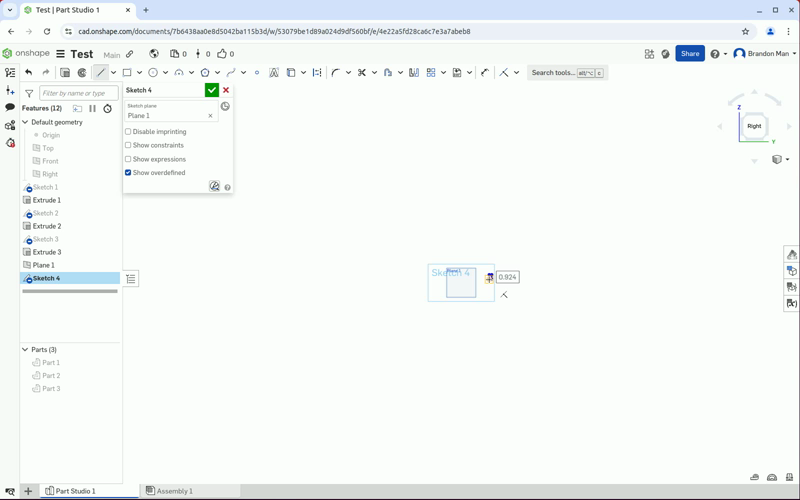
key(esc)
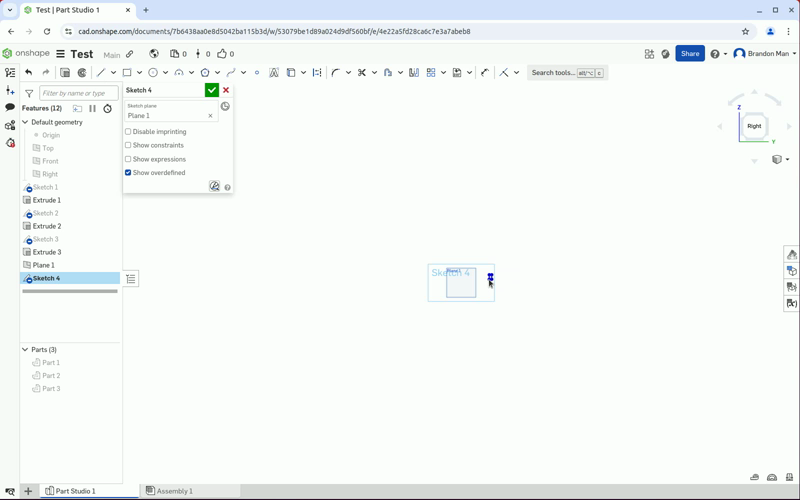
mouse_move(491, 276)
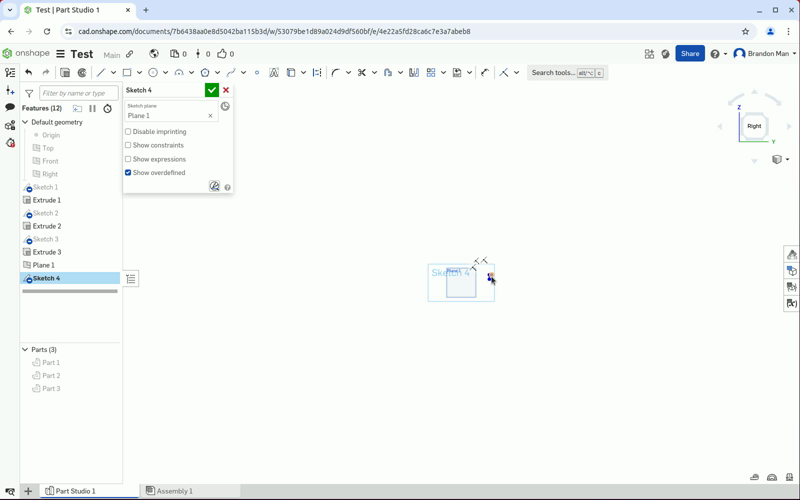
scroll(6)
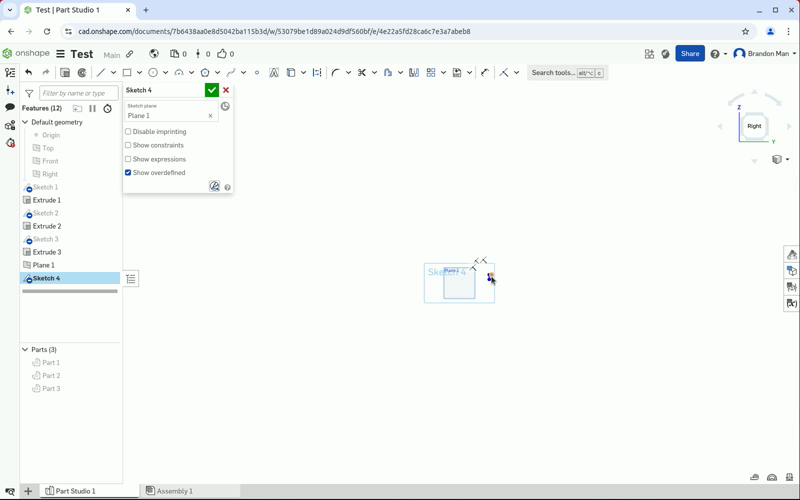
scroll(6)
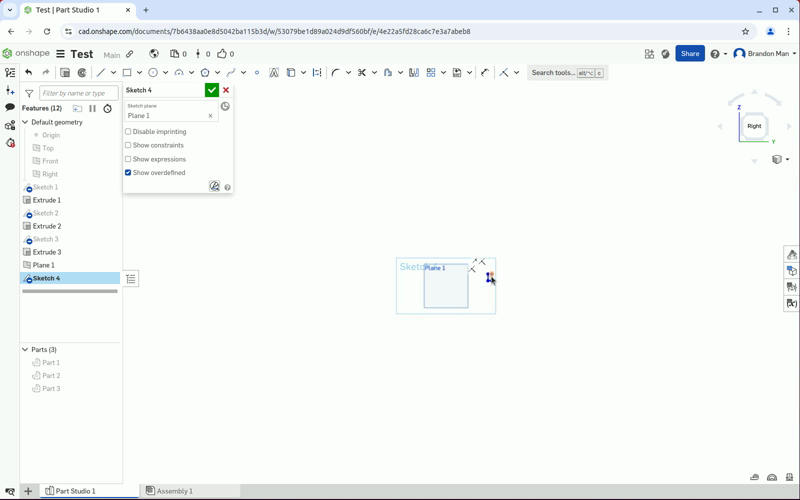
scroll(6)
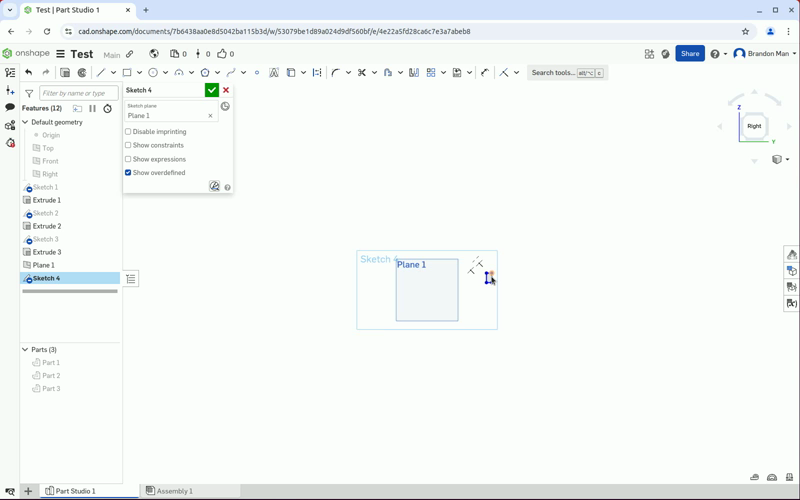
scroll(6)
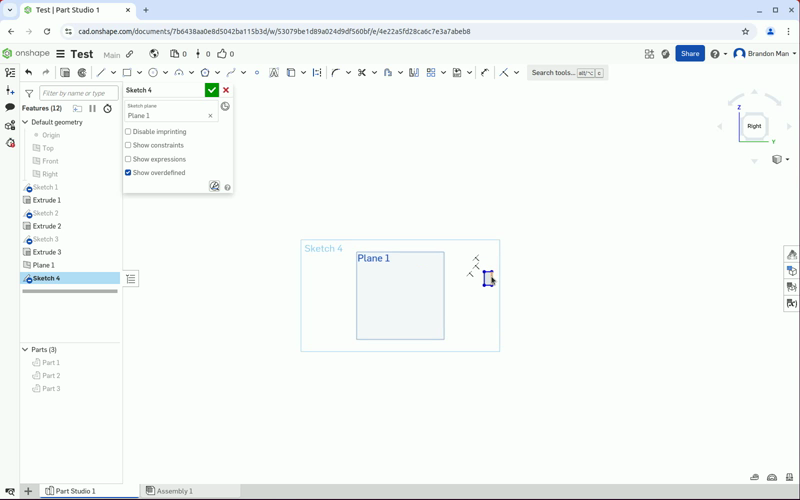
scroll(6)
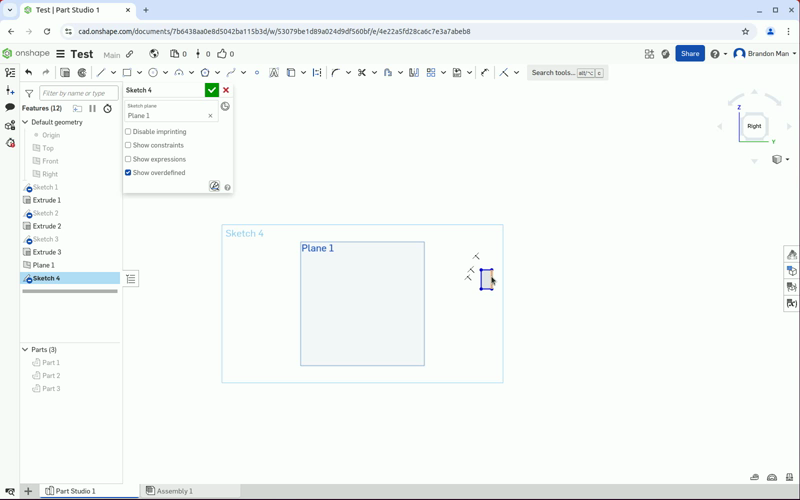
scroll(6)
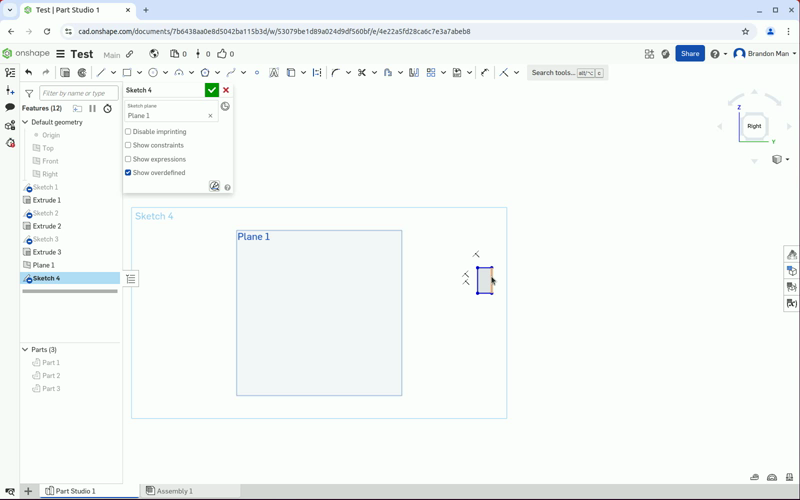
scroll(6)
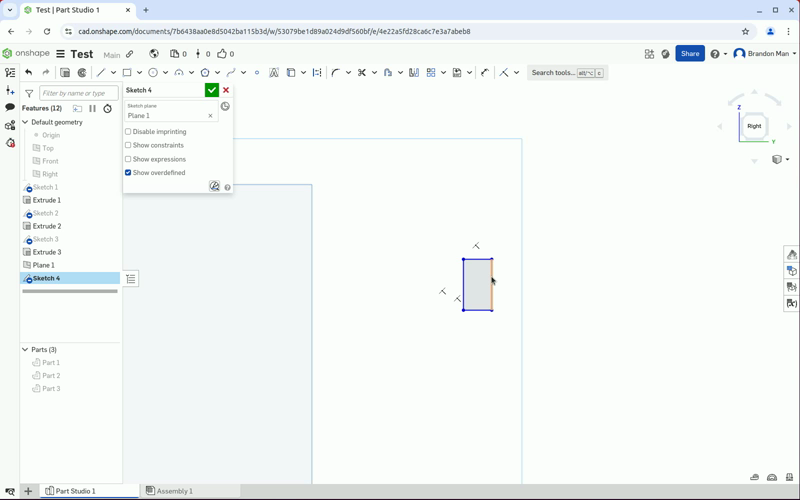
click(491, 276)
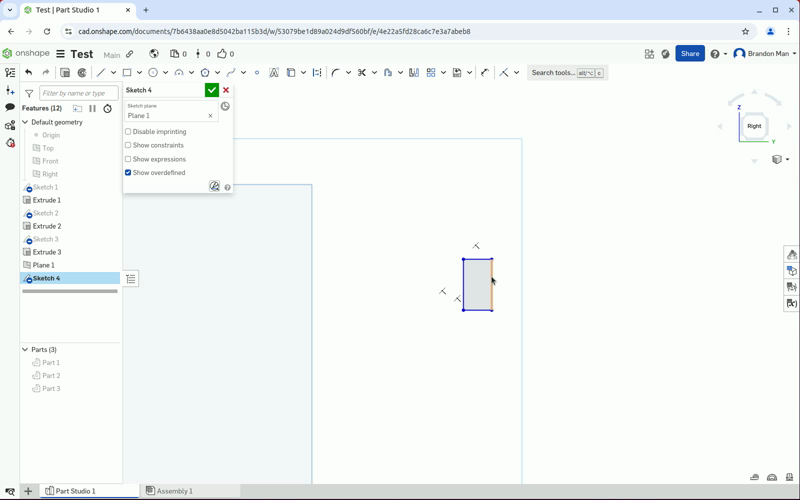
scroll(-6)
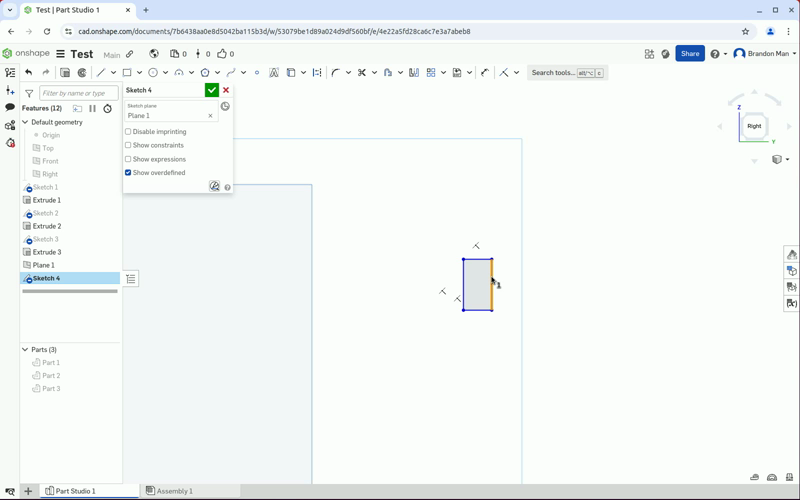
scroll(-6)
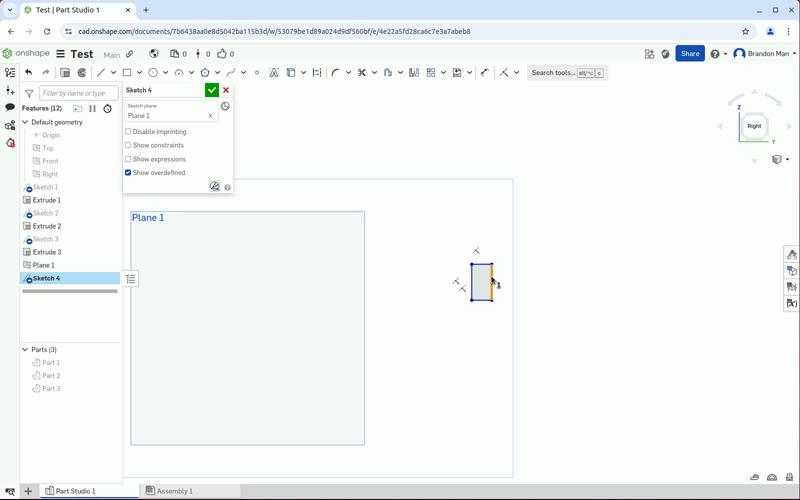
scroll(-6)
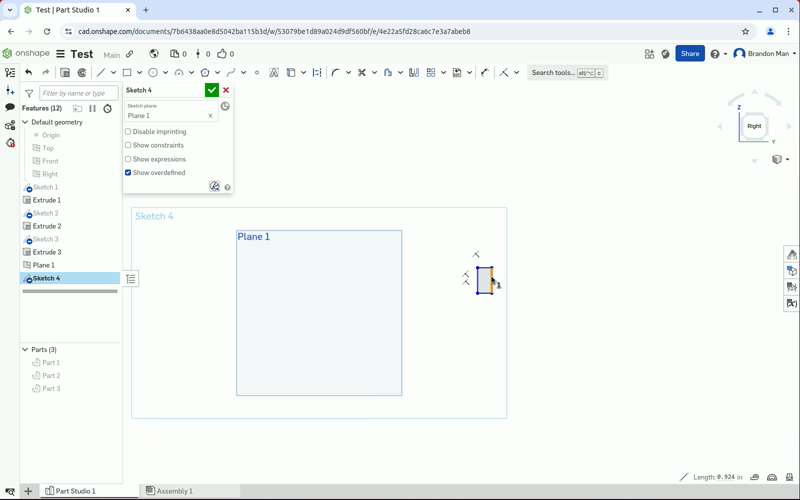
scroll(-6)
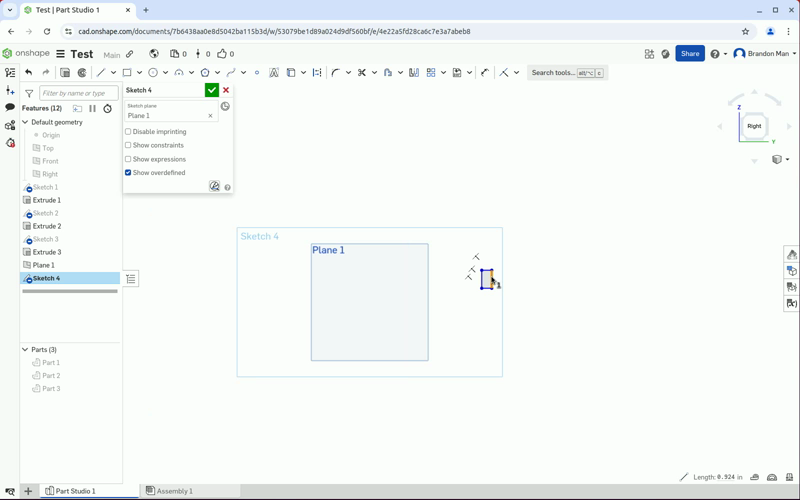
scroll(-6)
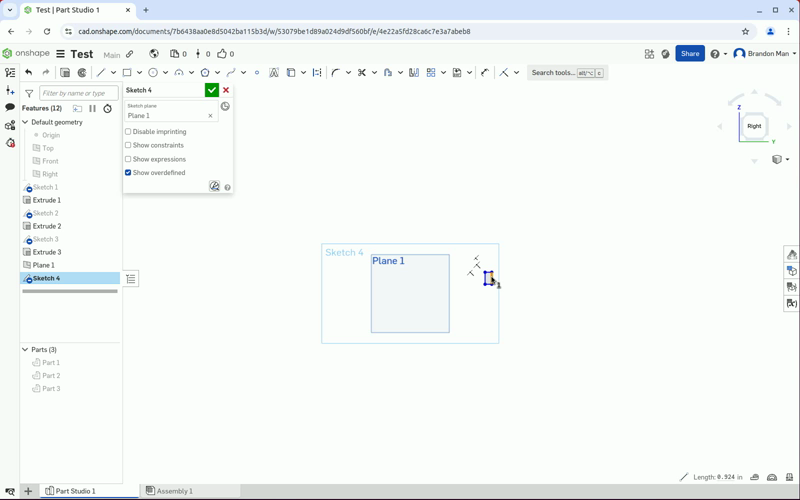
scroll(-6)
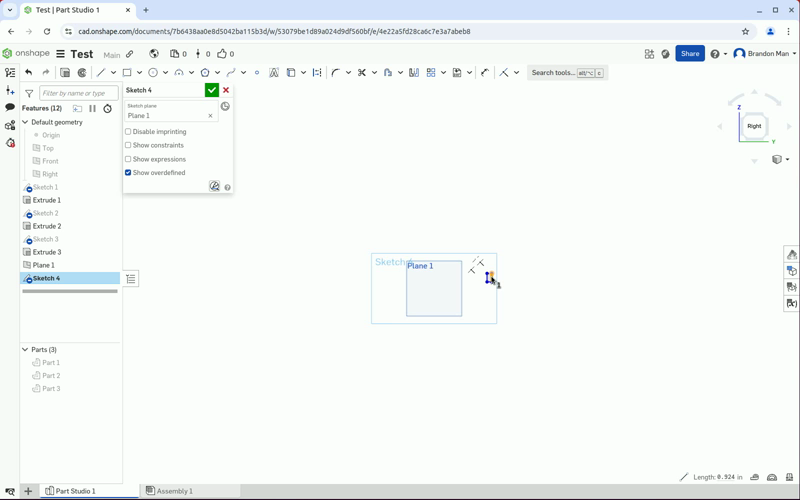
scroll(-6)
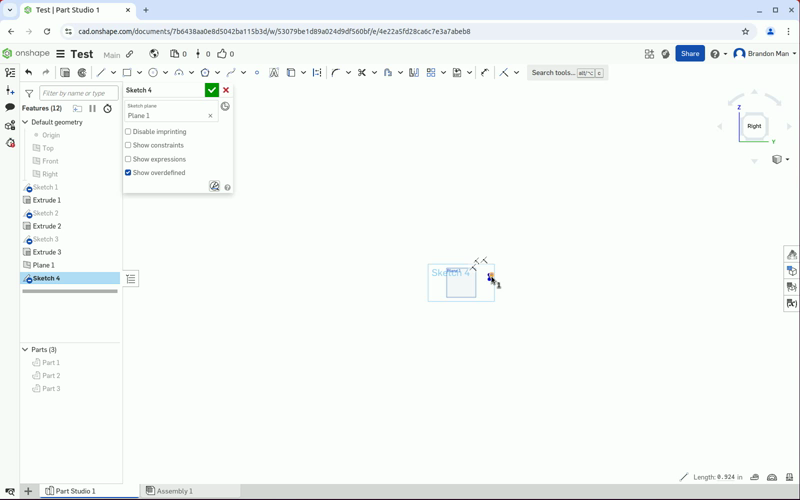
mouse_move(73, 352)
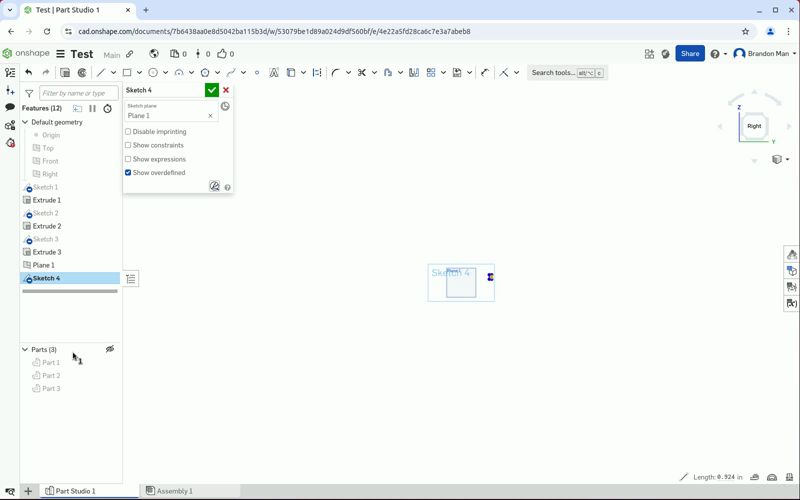
key(shift+y)
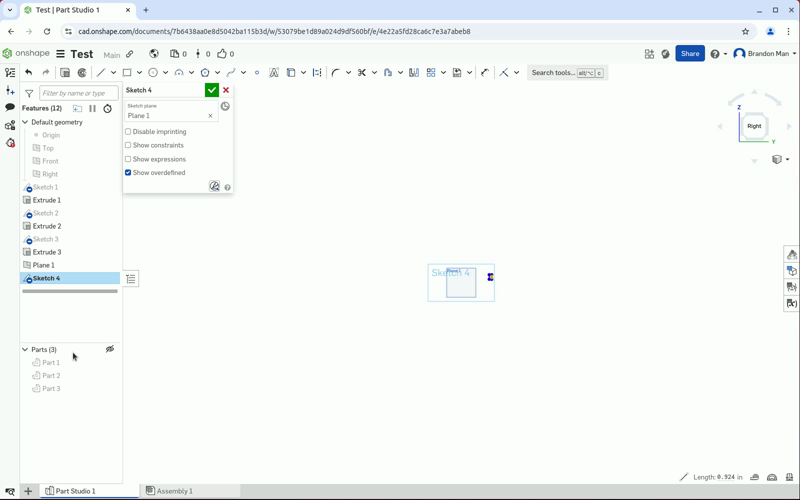
key(shift+e)
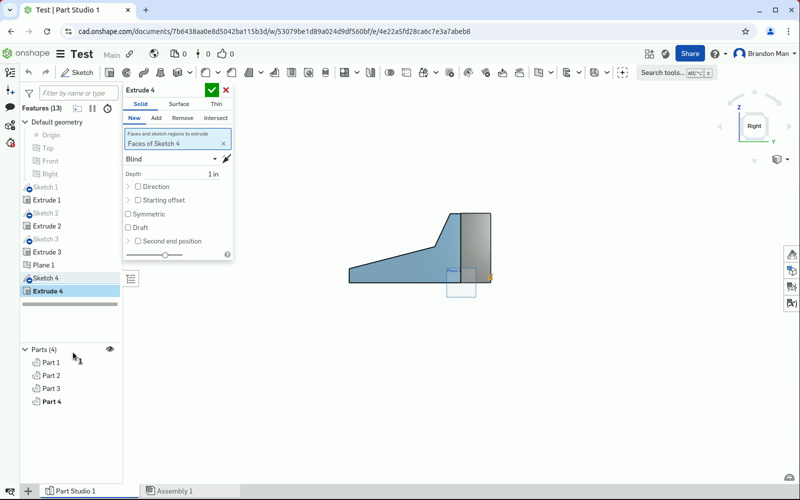
mouse_move(143, 106)
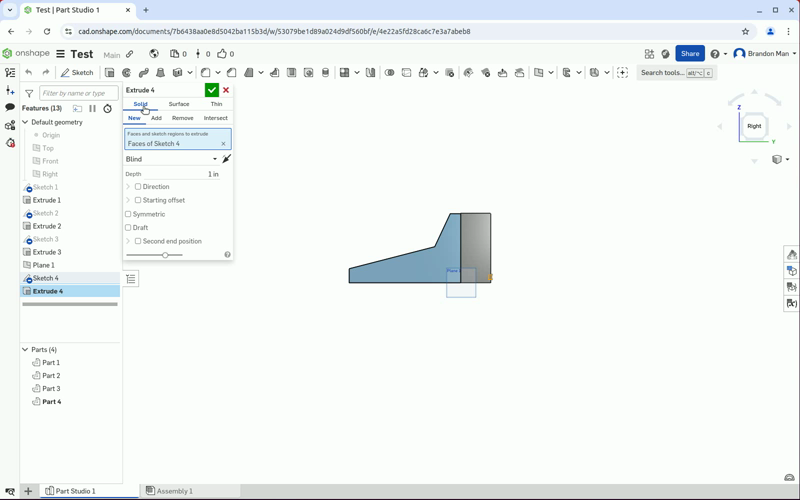
click(143, 106)
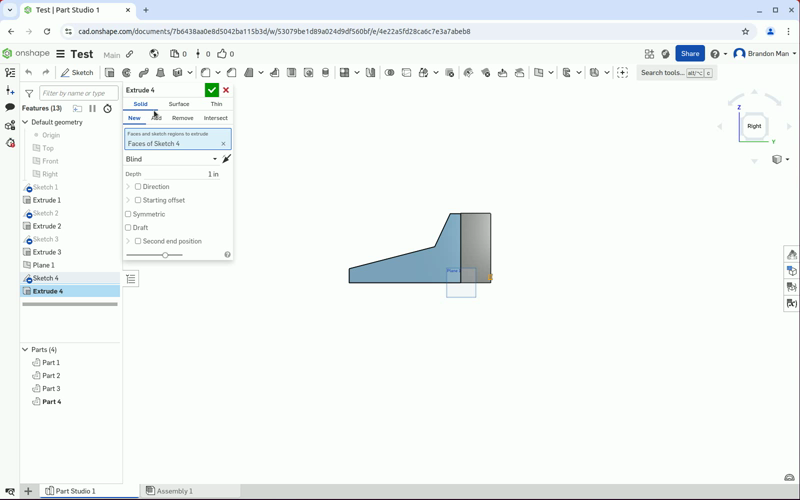
mouse_move(186, 120)
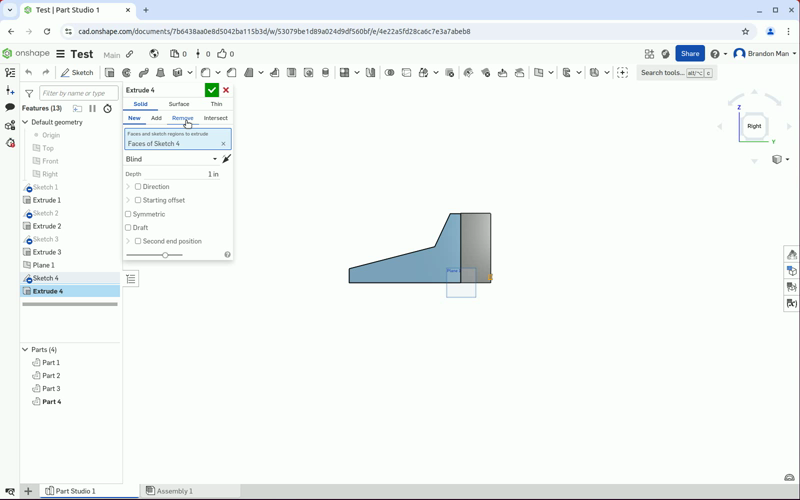
click(186, 120)
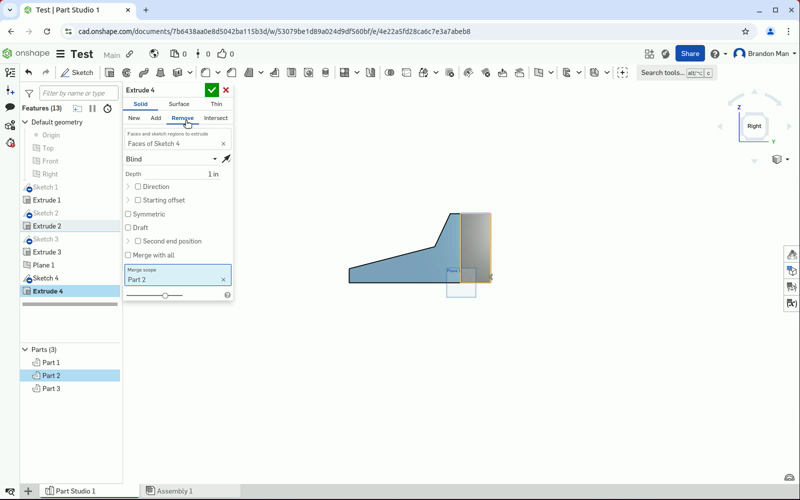
key(tab, 4)
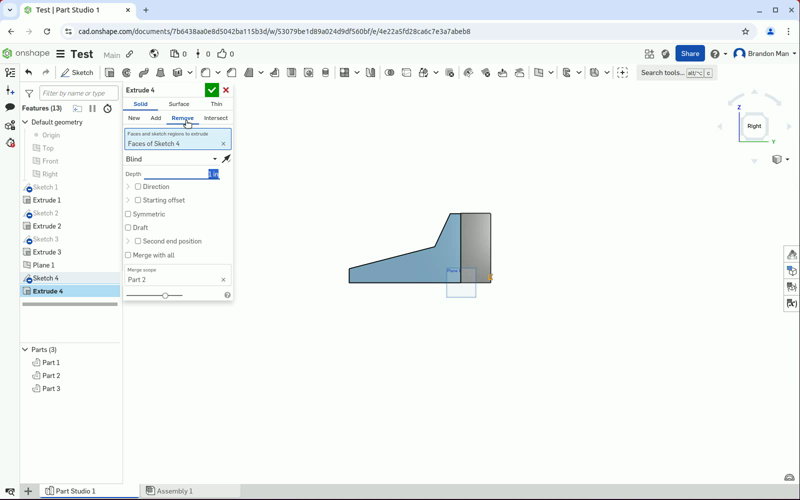
text(0.722)
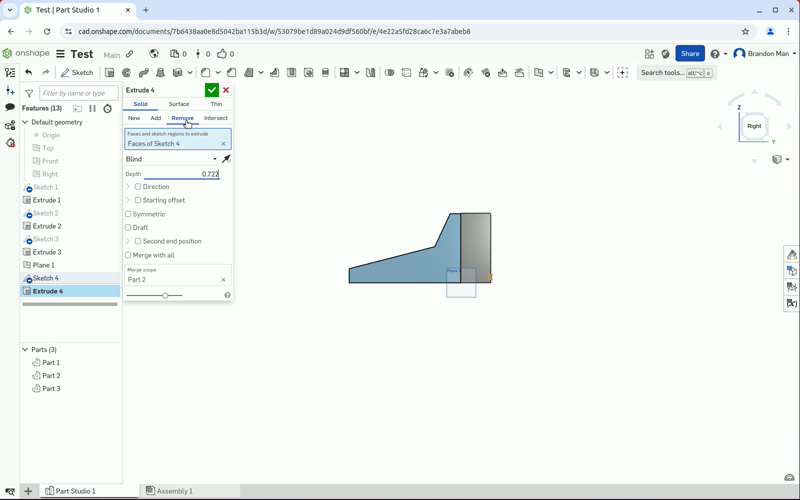
key(tab, 6)
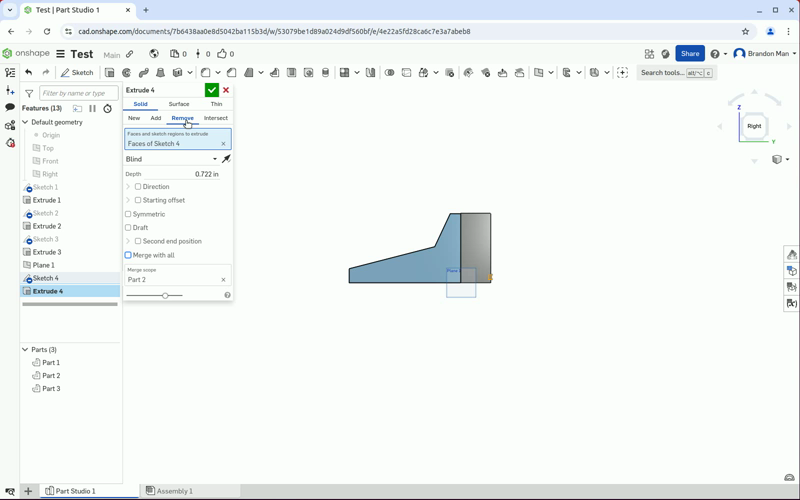
key(space)
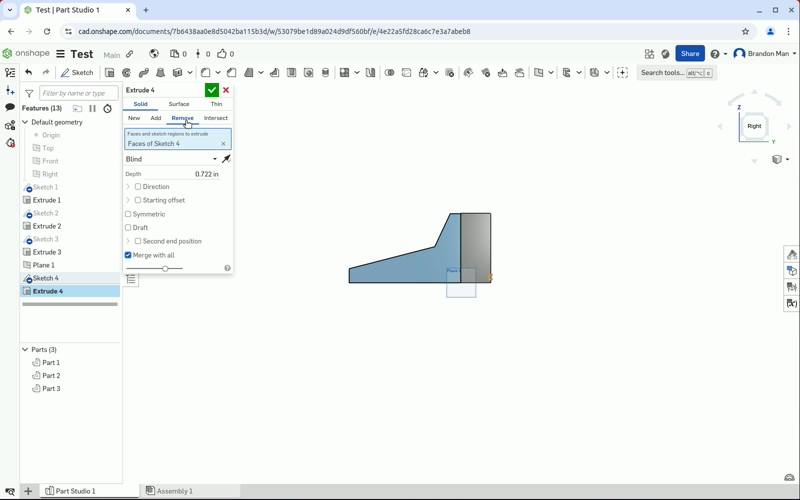
key(enter)
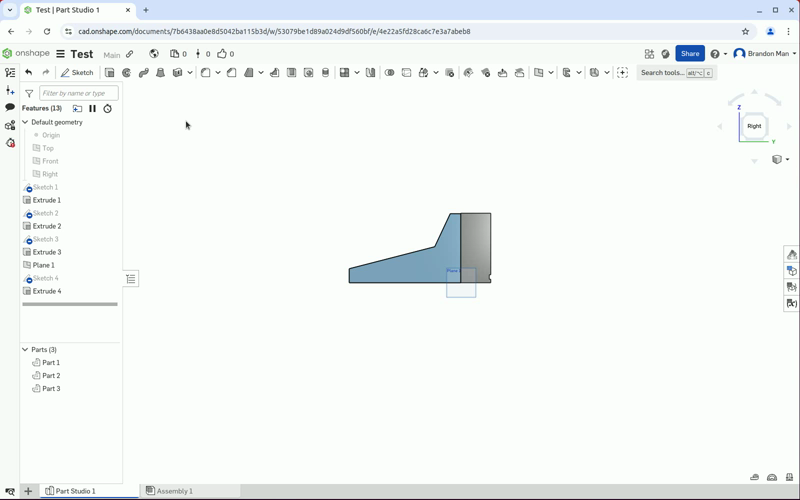
key(shift+h)
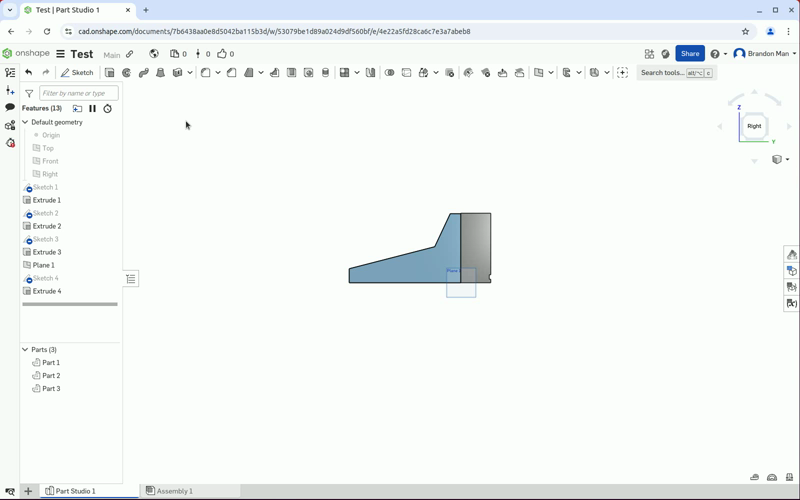
key(shift+h)
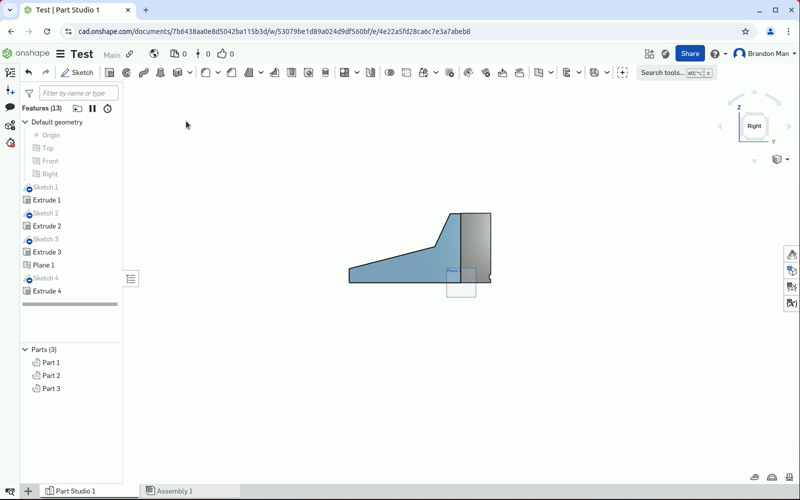
mouse_move(73, 189)
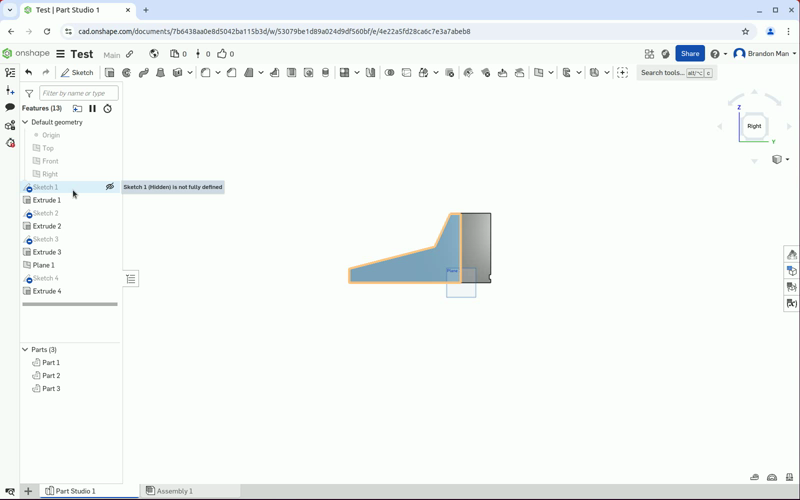
click(73, 189)
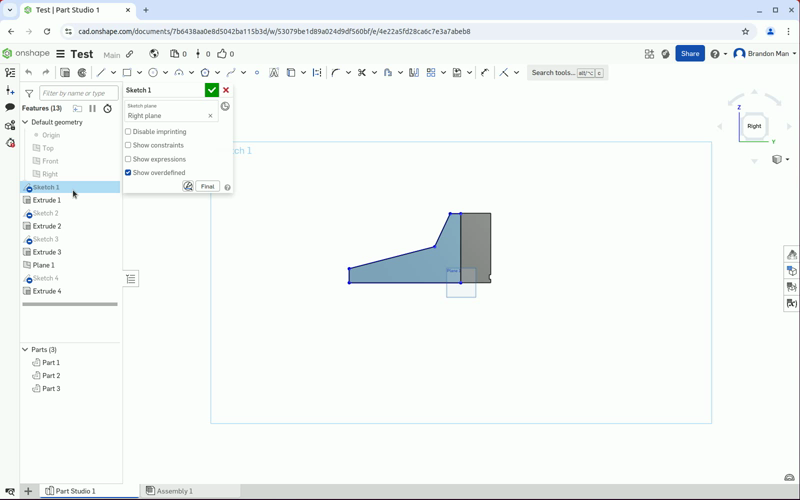
mouse_move(229, 92)
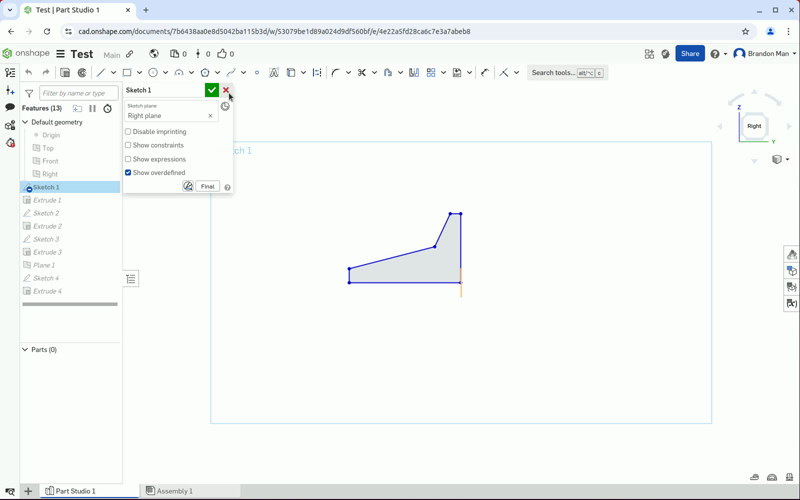
click(229, 92)
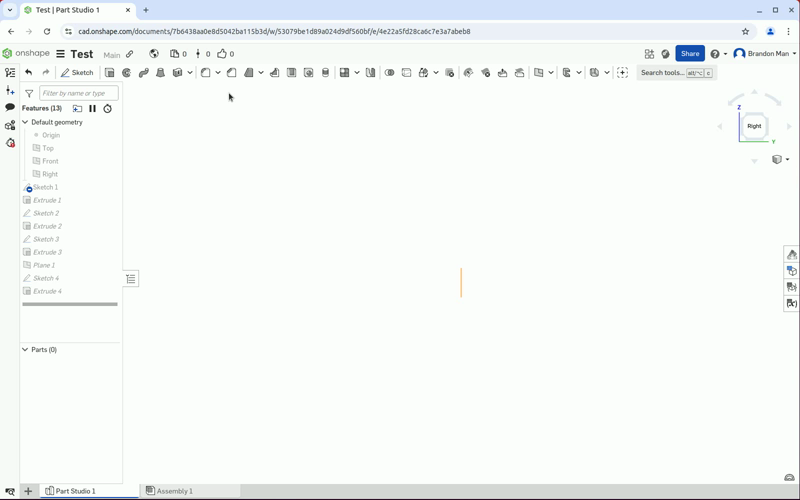
key(shift+s)
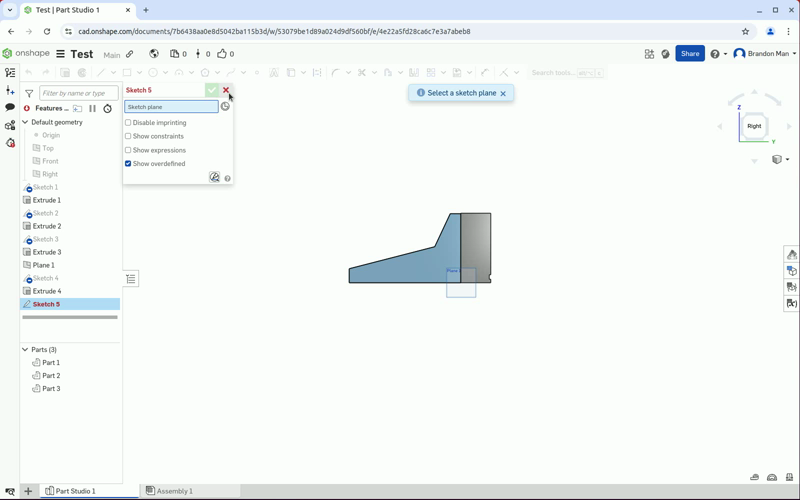
mouse_move(73, 267)
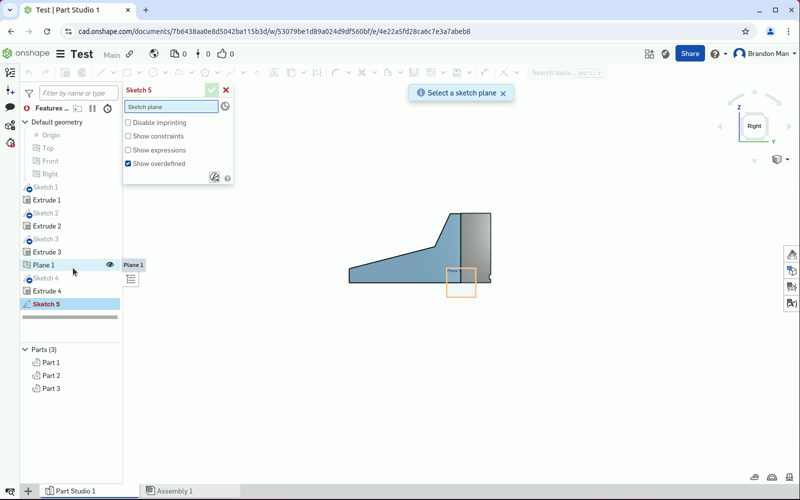
click(73, 267)
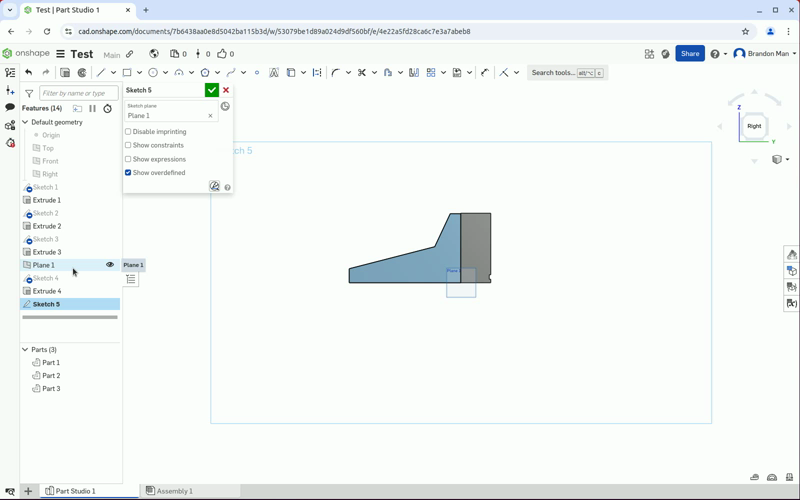
mouse_move(73, 352)
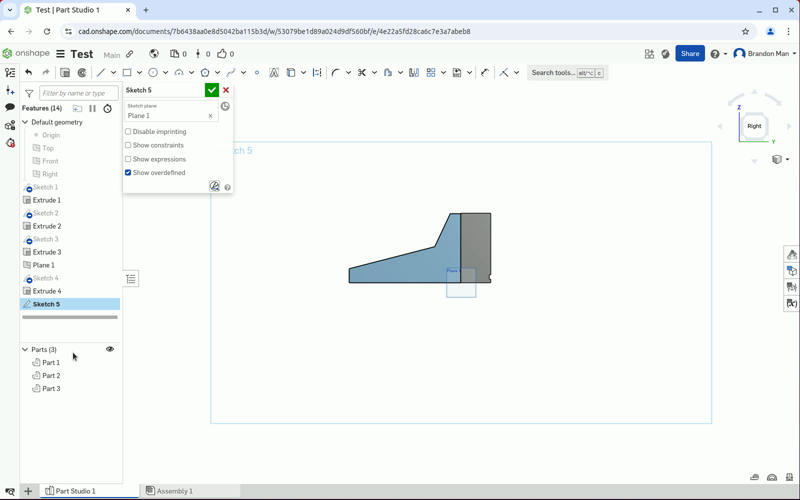
key(y)
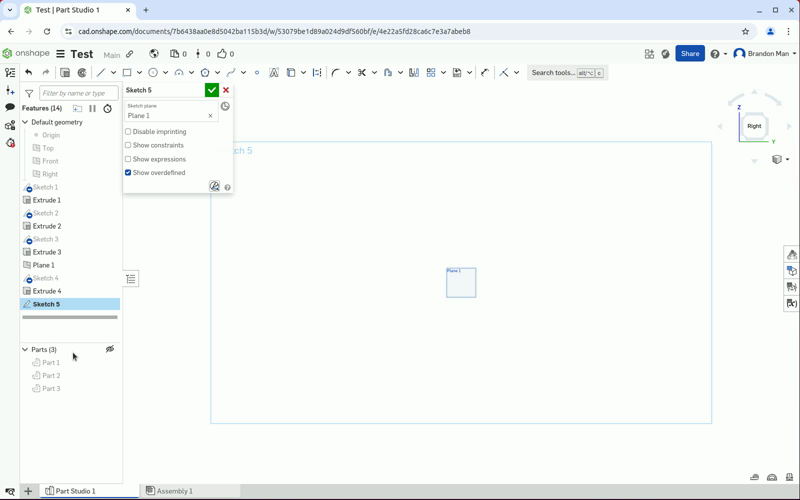
key(l)
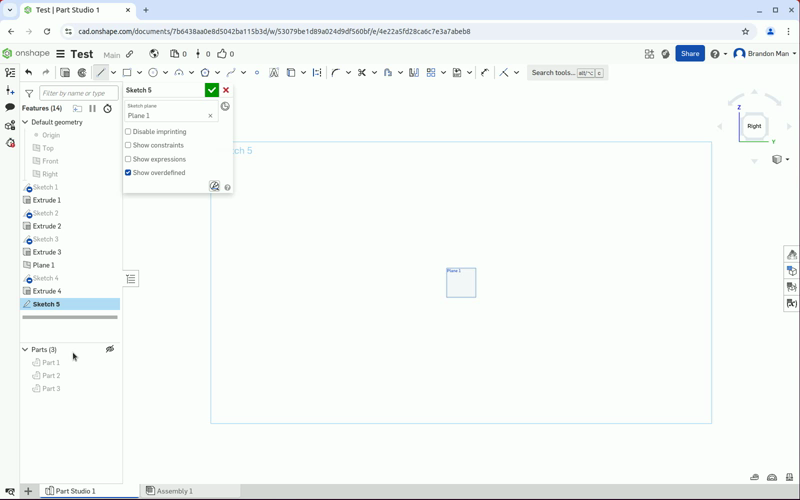
key_down(shift)
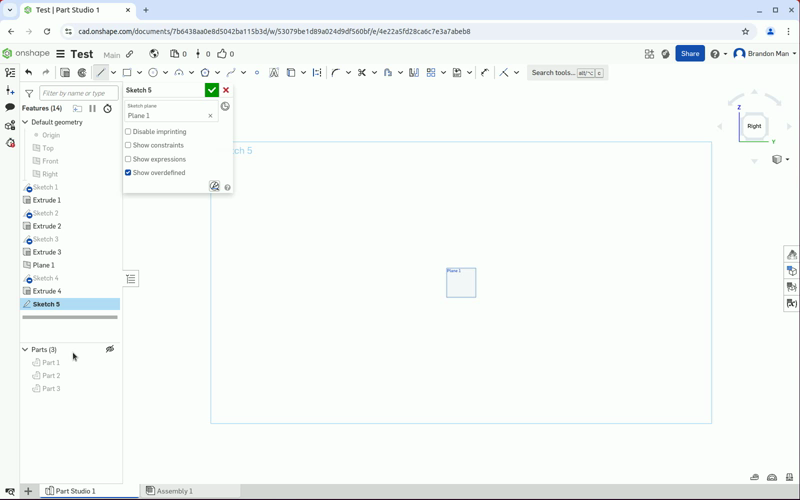
mouse_move(489, 250)
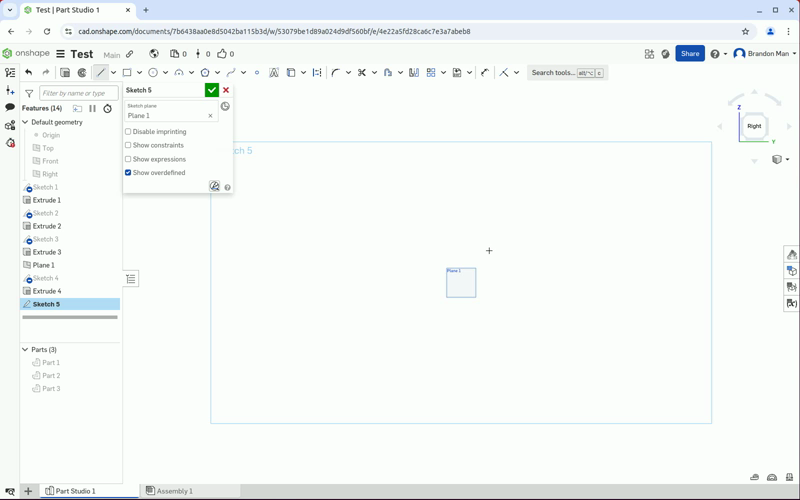
click(489, 250)
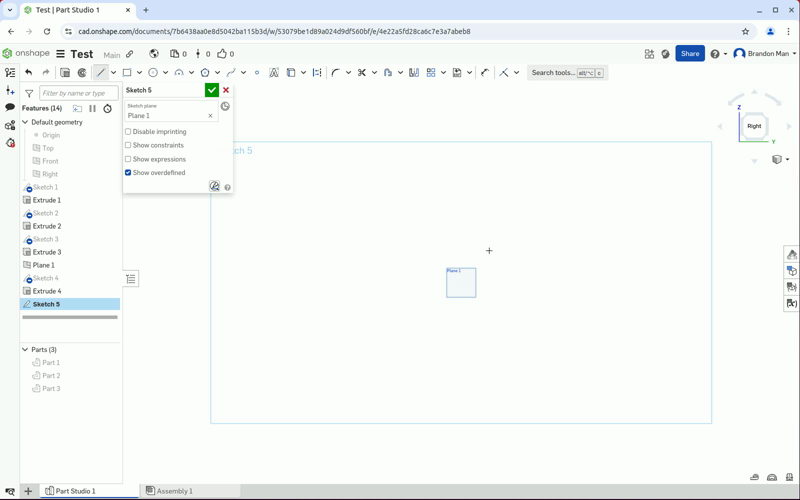
key_up(shift)
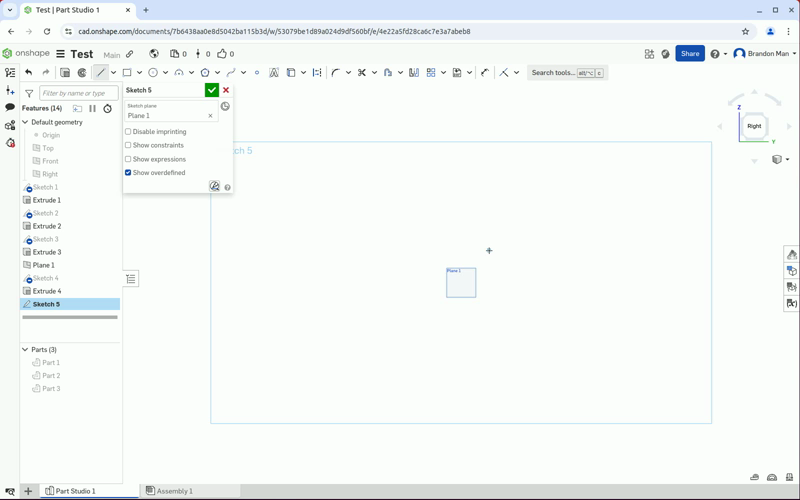
key_down(shift)
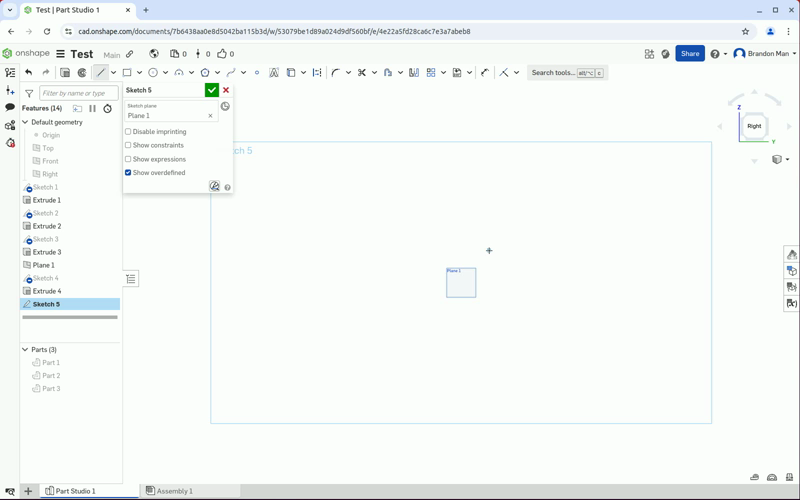
mouse_move(519, 250)
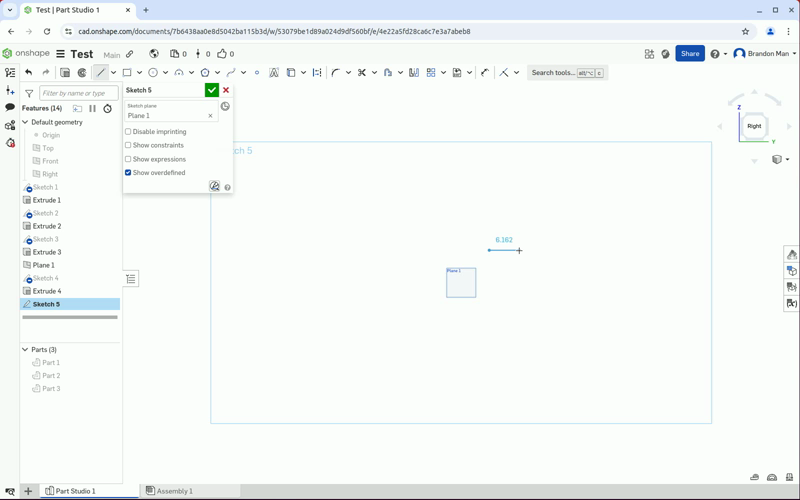
mouse_move(491, 250)
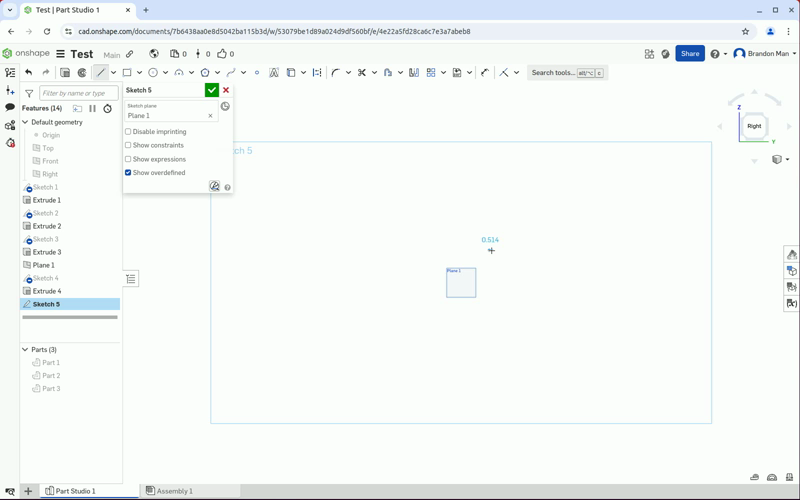
scroll(6)
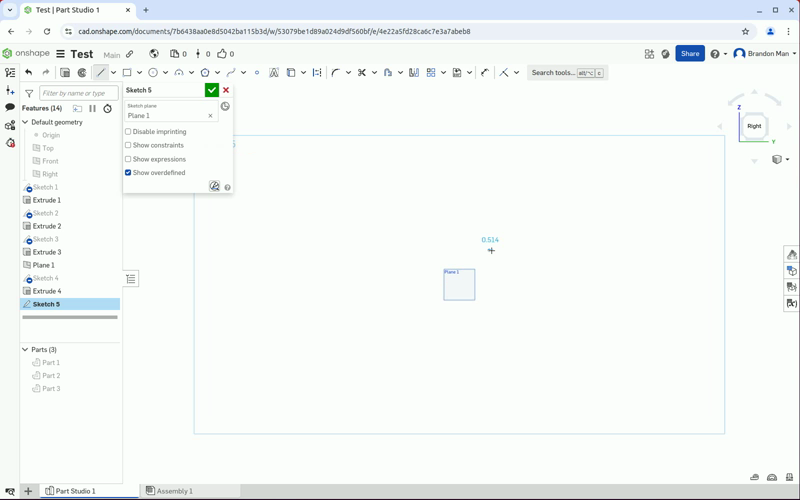
scroll(6)
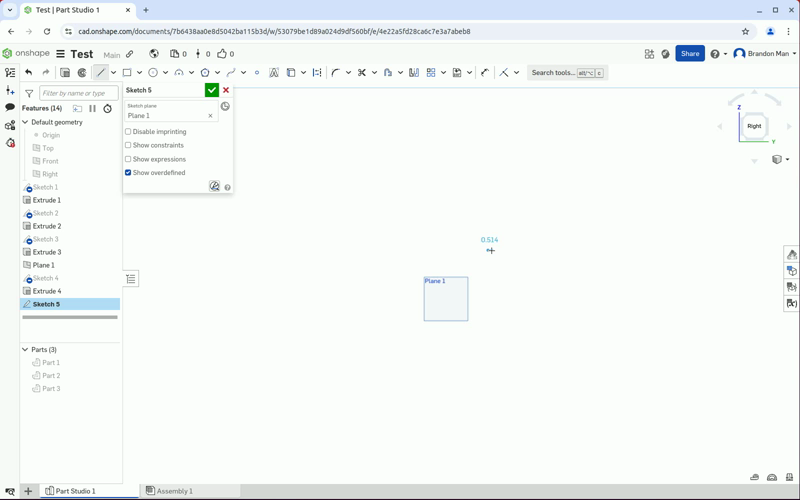
scroll(6)
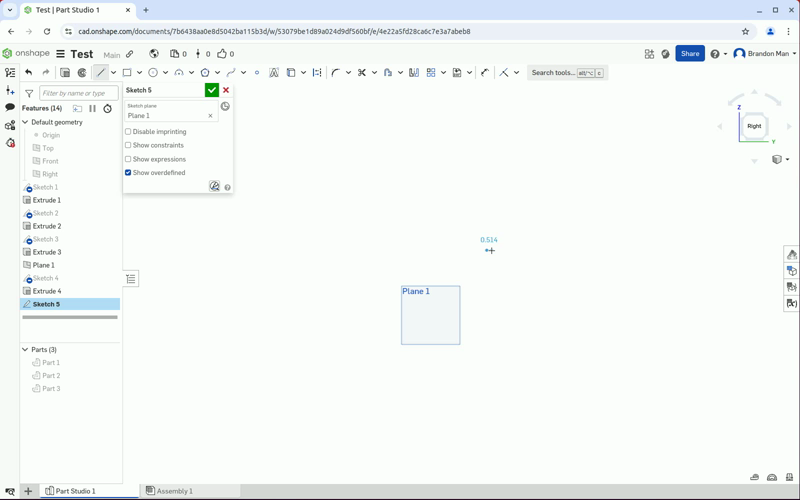
scroll(6)
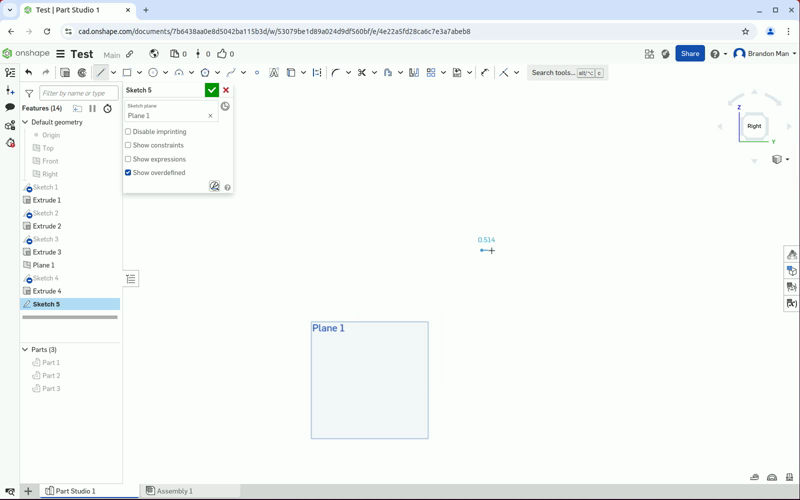
scroll(6)
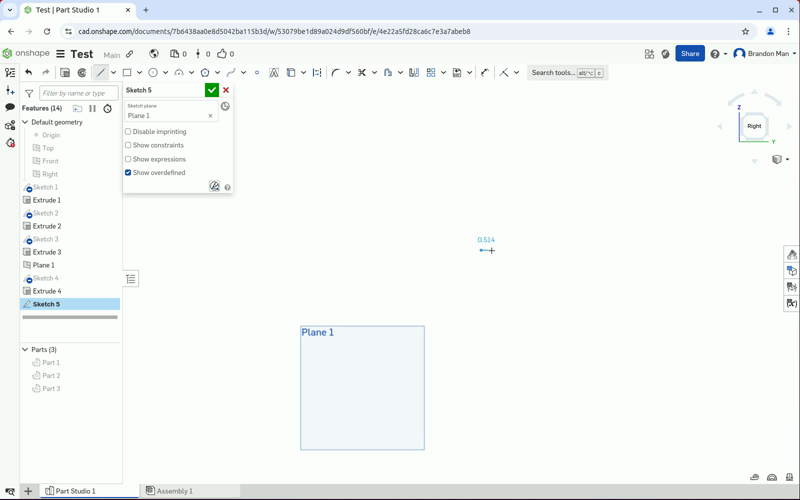
scroll(6)
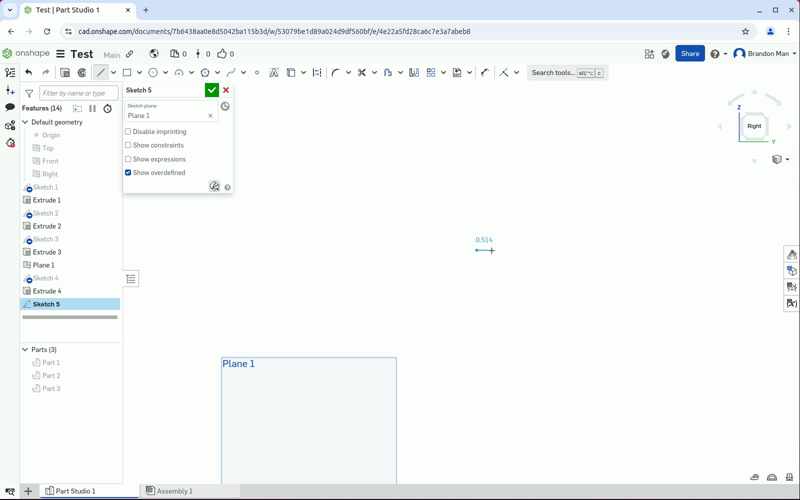
scroll(6)
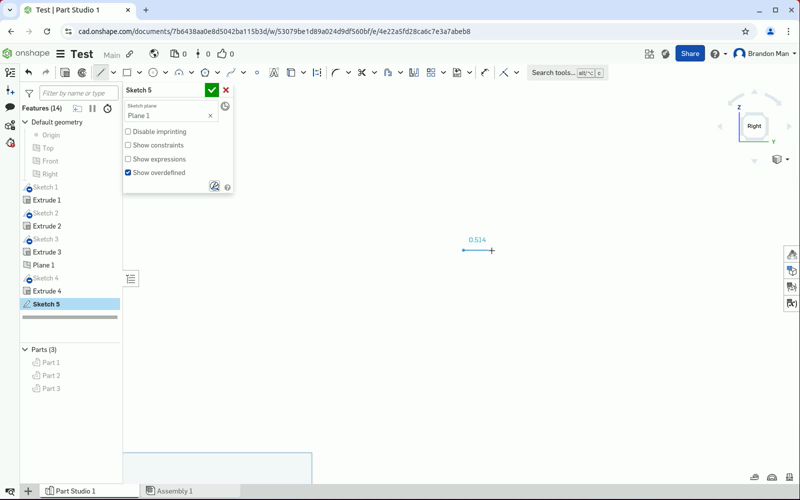
click(491, 250)
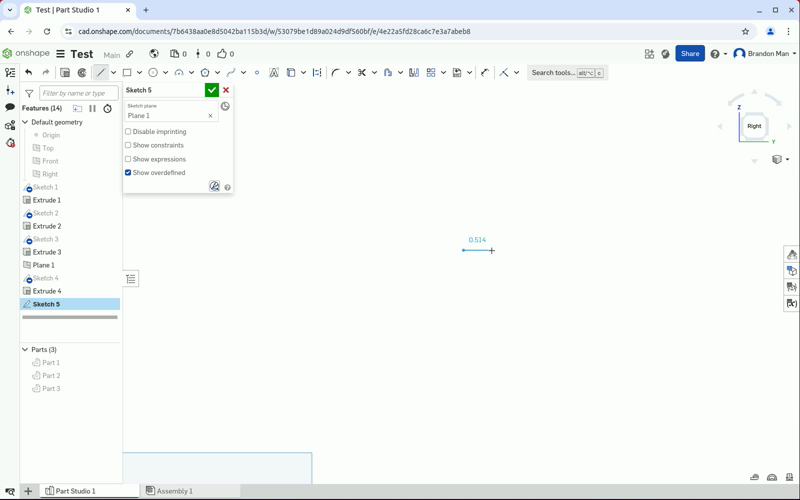
scroll(-6)
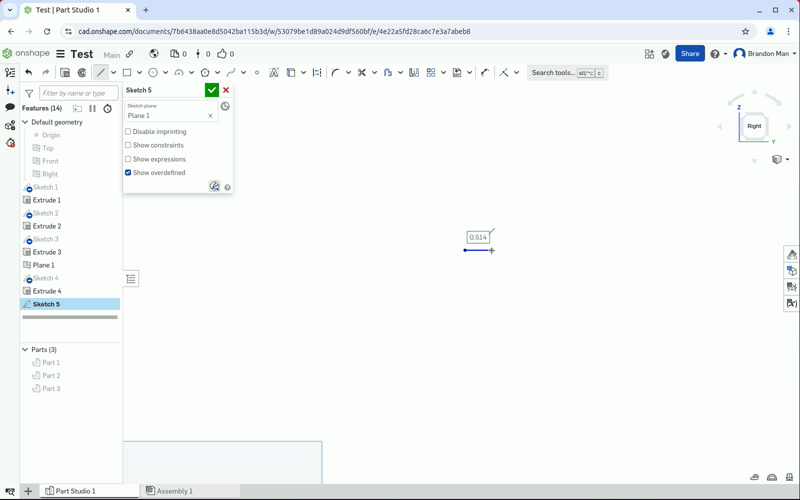
scroll(-6)
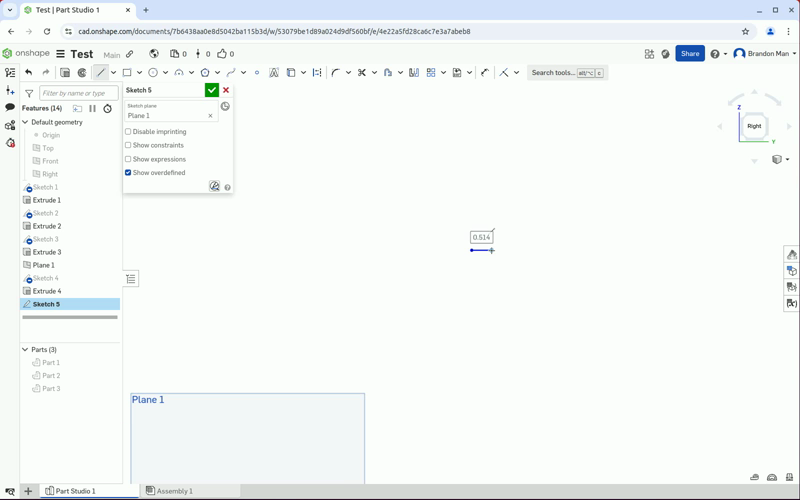
scroll(-6)
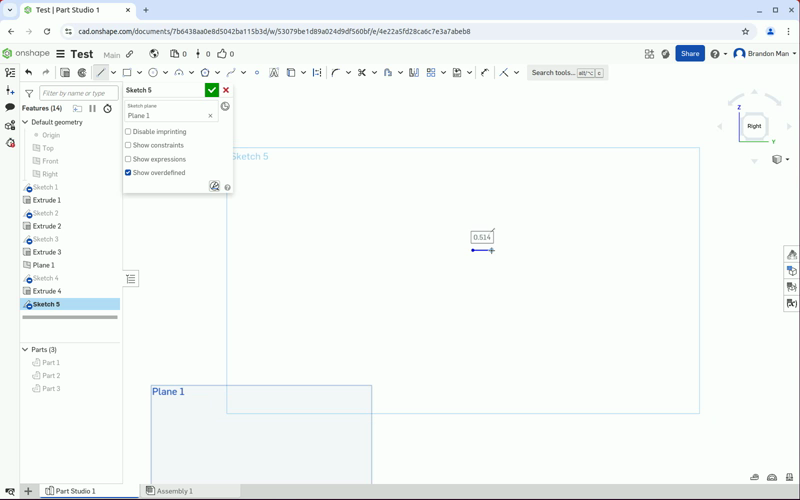
scroll(-6)
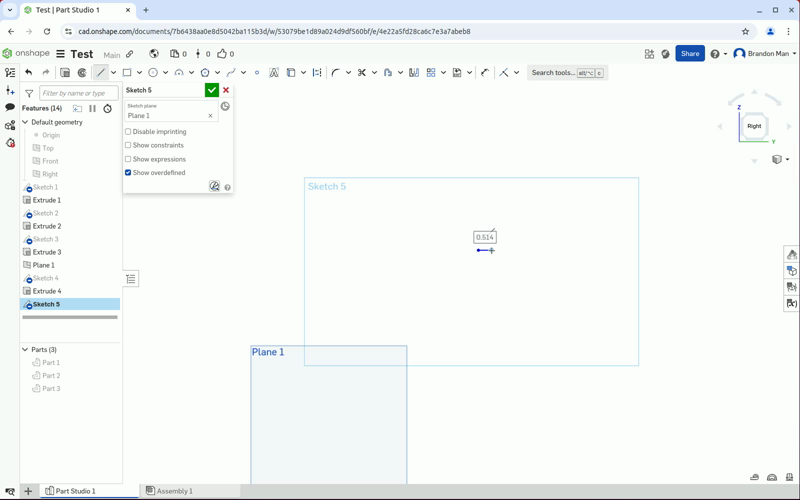
scroll(-6)
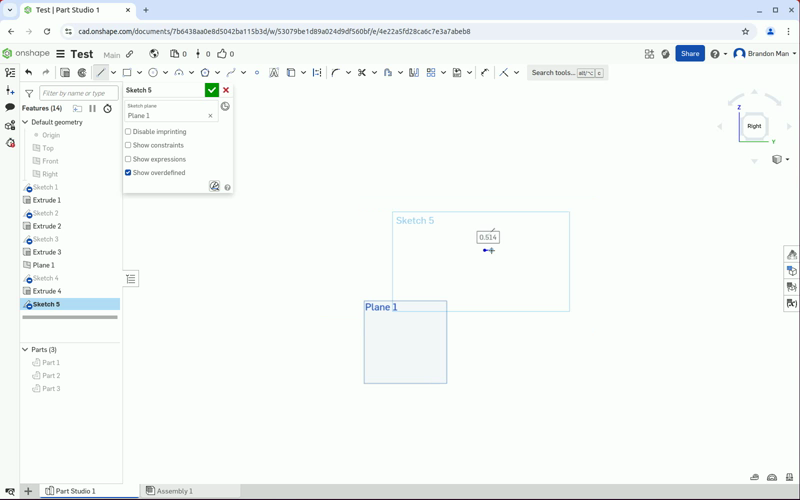
scroll(-6)
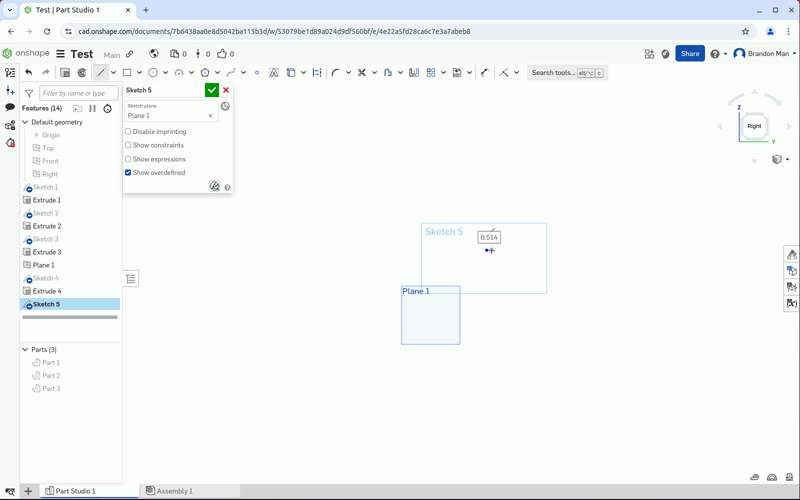
scroll(-6)
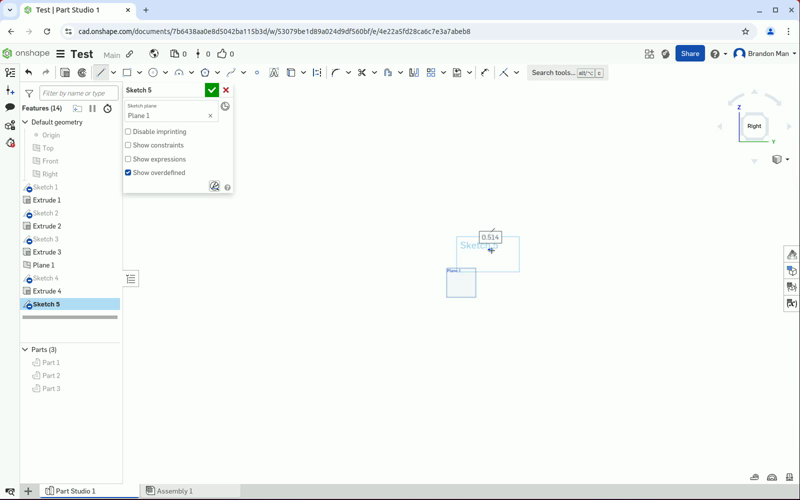
key_up(shift)
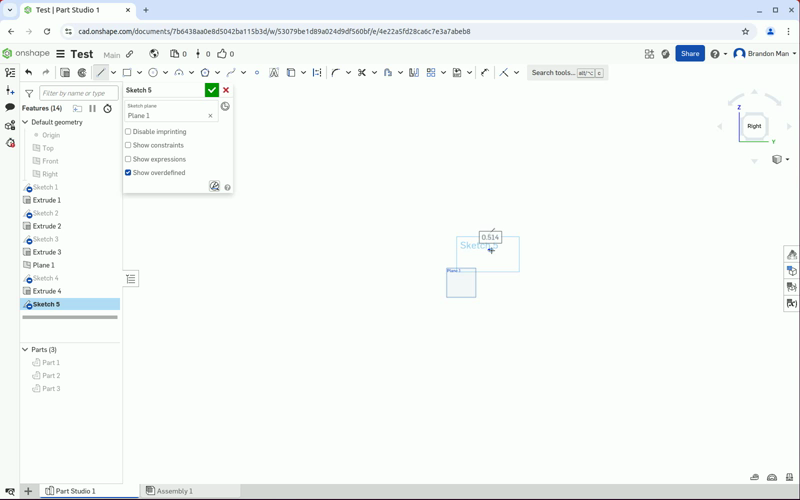
key_down(shift)
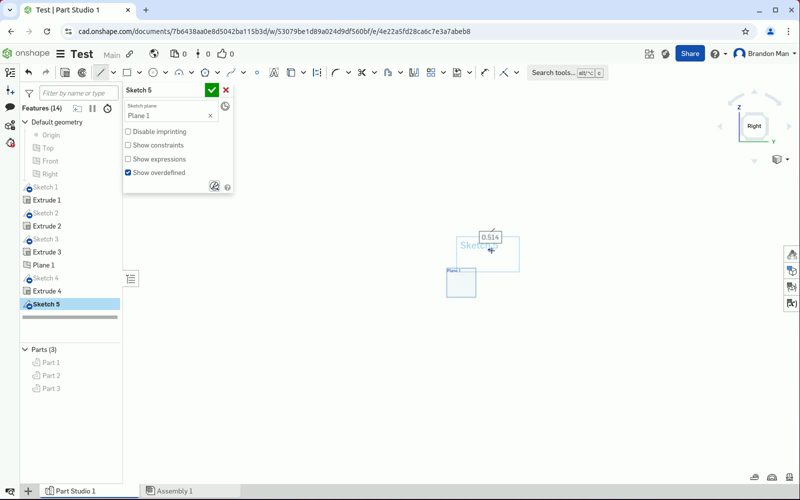
mouse_move(521, 250)
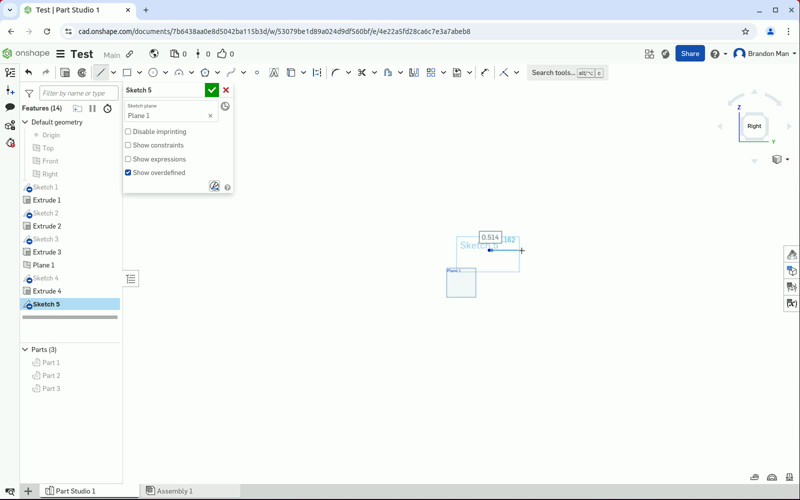
mouse_move(491, 245)
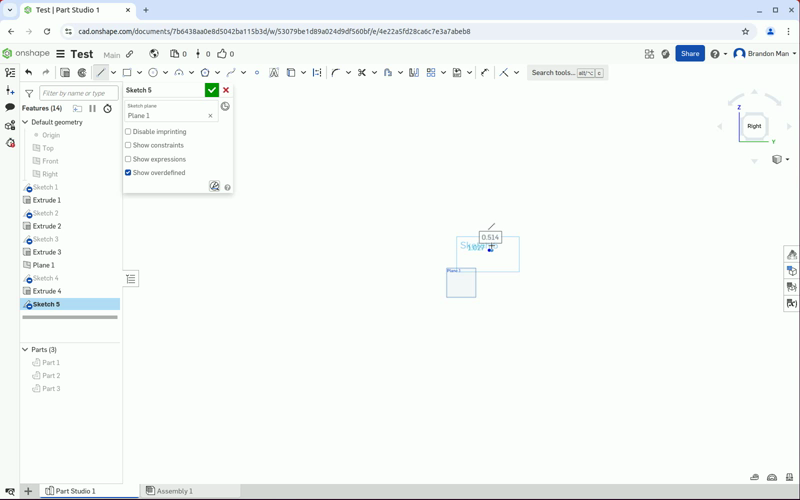
scroll(6)
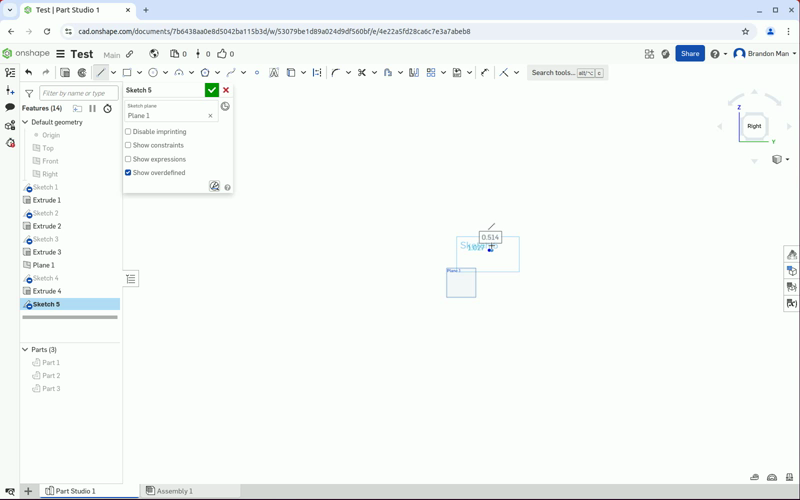
scroll(6)
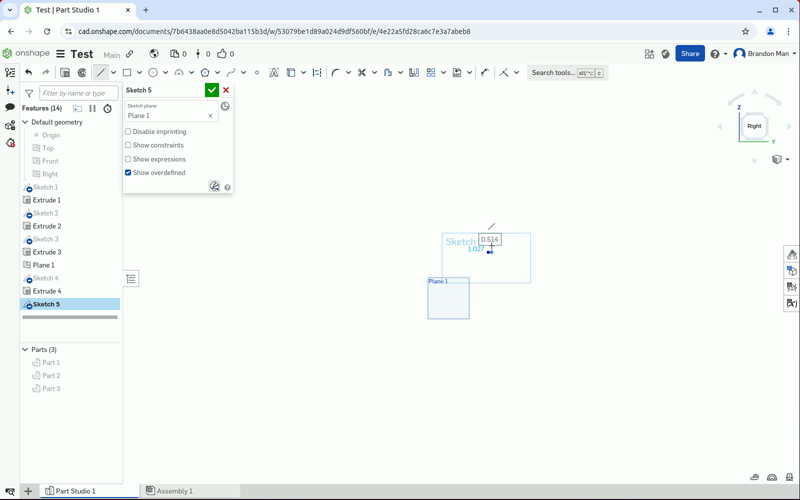
scroll(6)
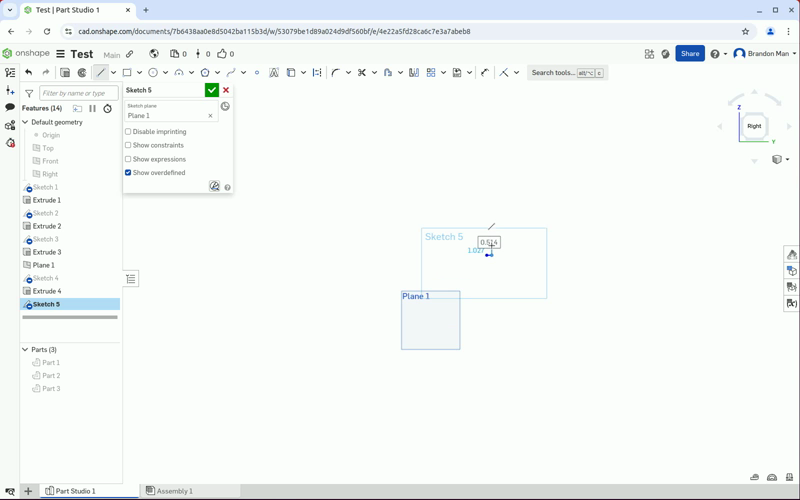
scroll(6)
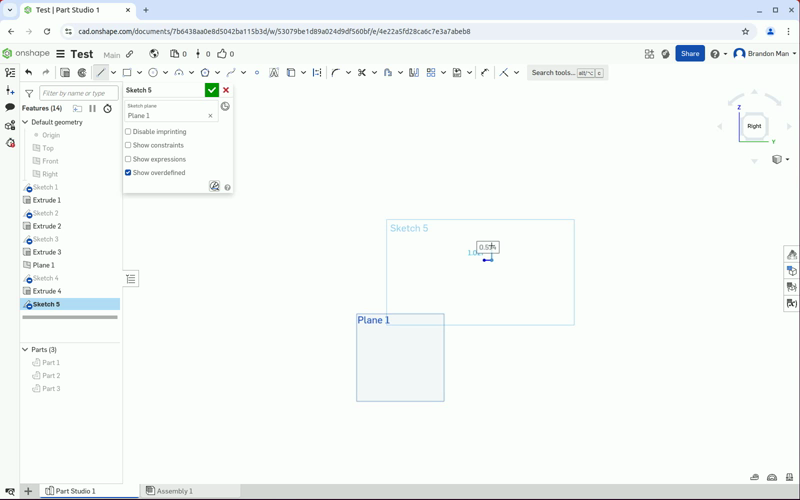
scroll(6)
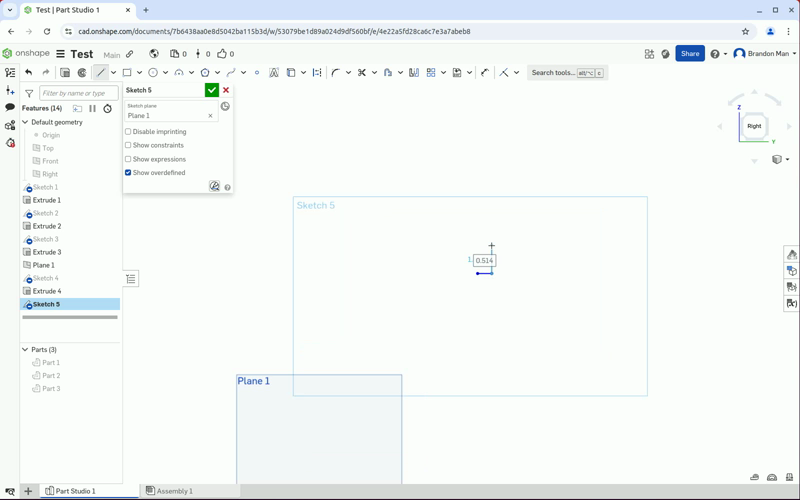
scroll(6)
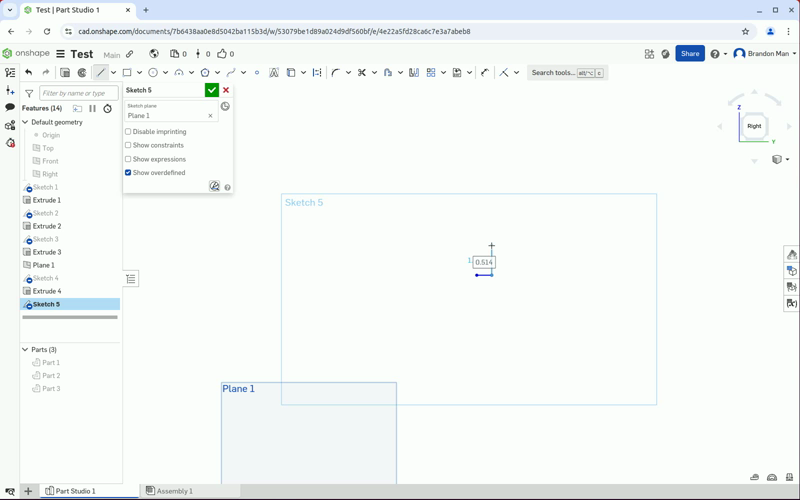
scroll(6)
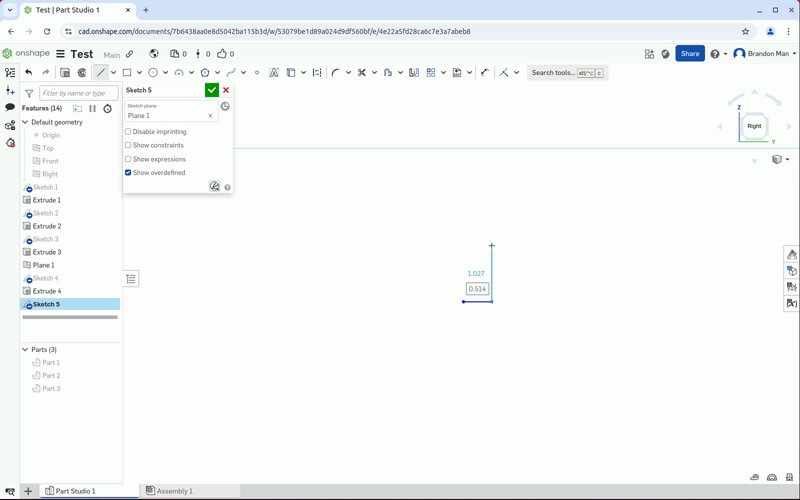
click(491, 245)
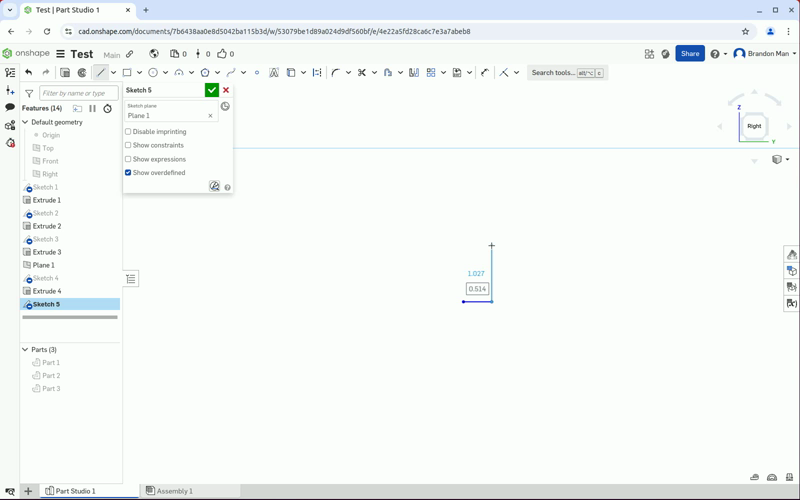
scroll(-6)
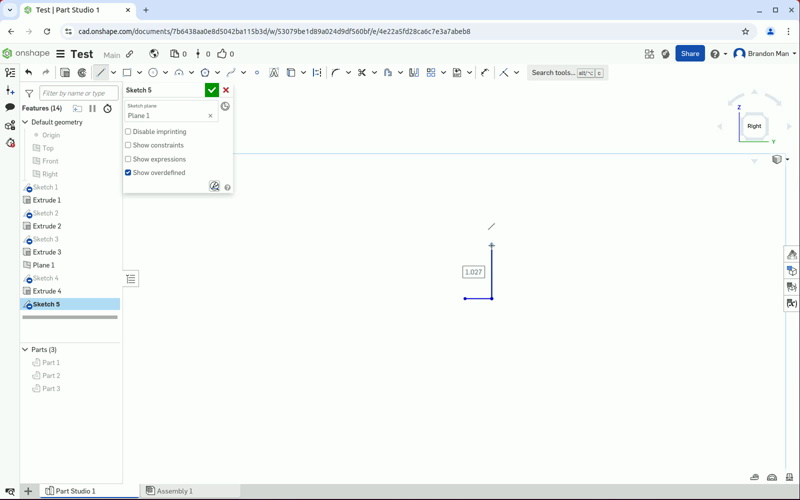
scroll(-6)
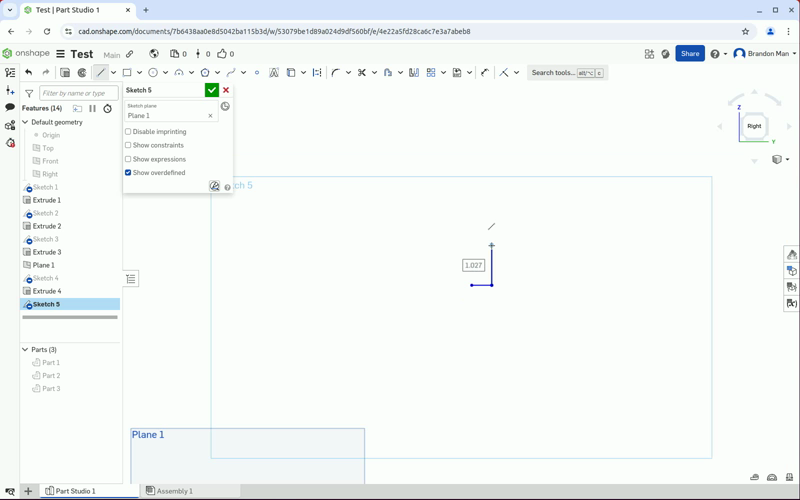
scroll(-6)
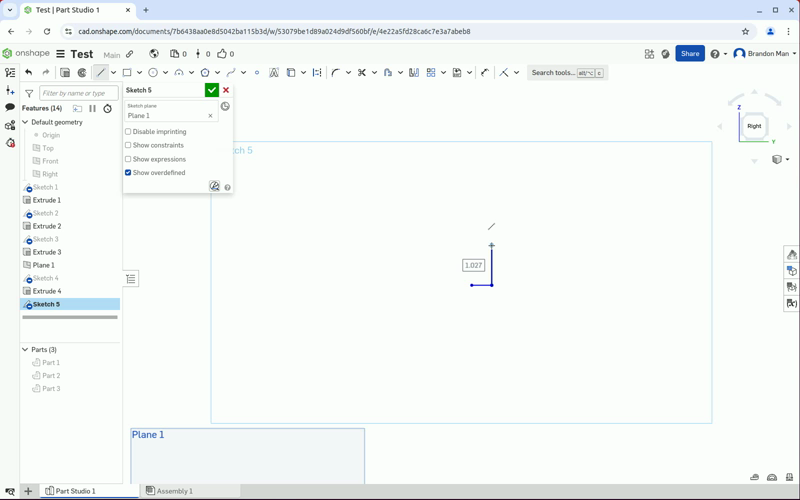
scroll(-6)
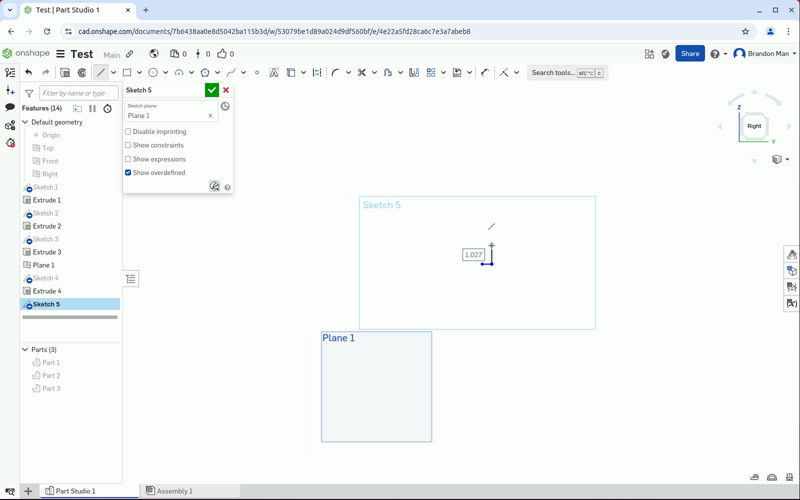
scroll(-6)
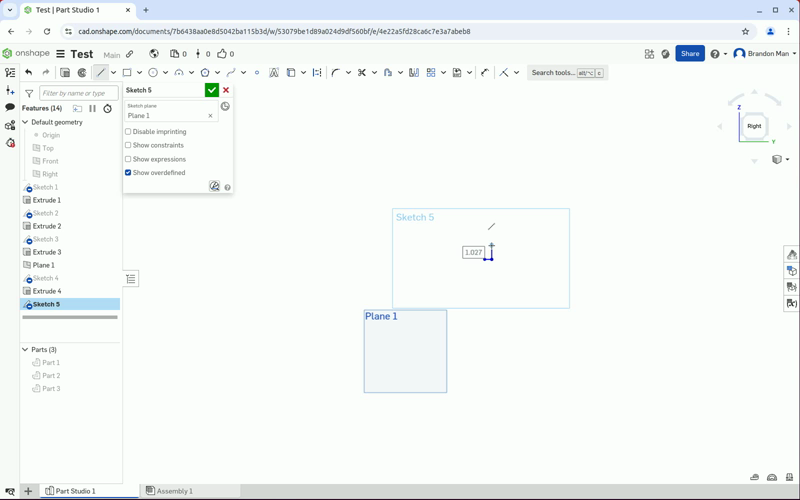
scroll(-6)
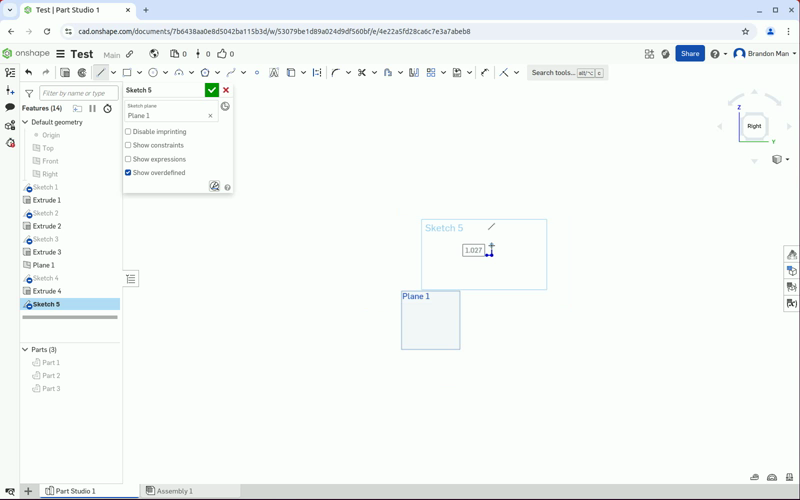
scroll(-6)
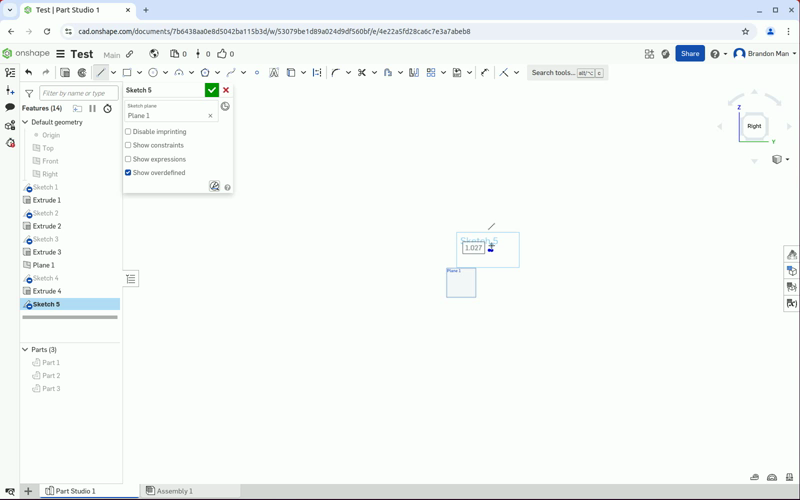
key_up(shift)
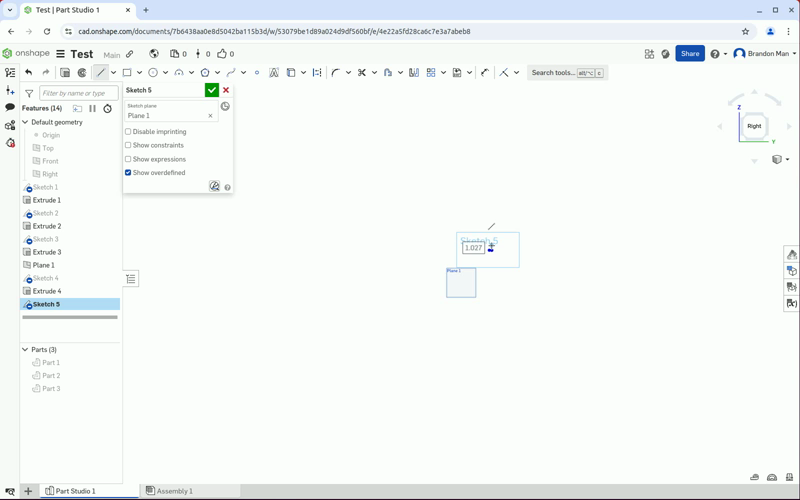
key_down(shift)
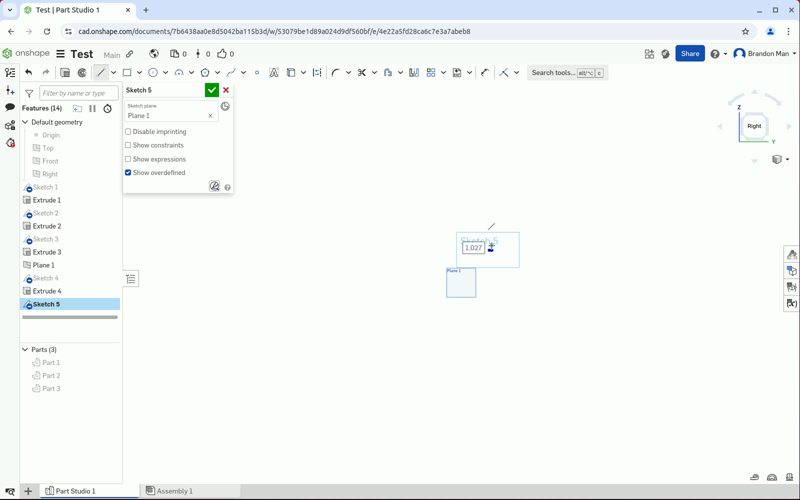
mouse_move(521, 245)
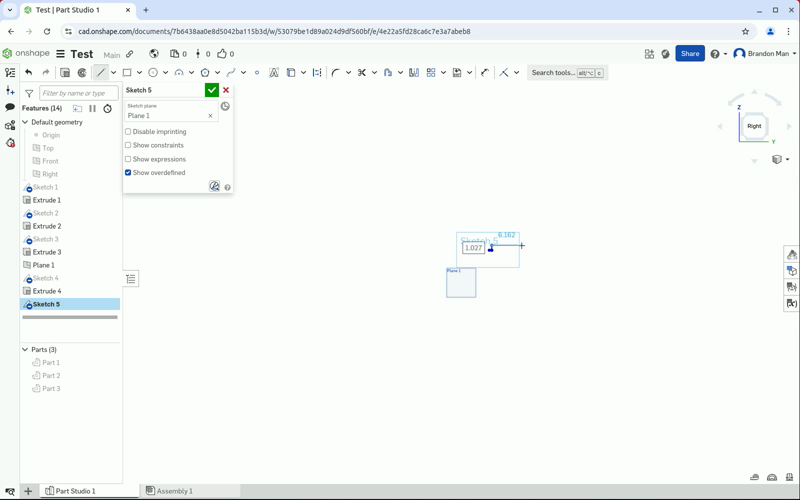
mouse_move(489, 245)
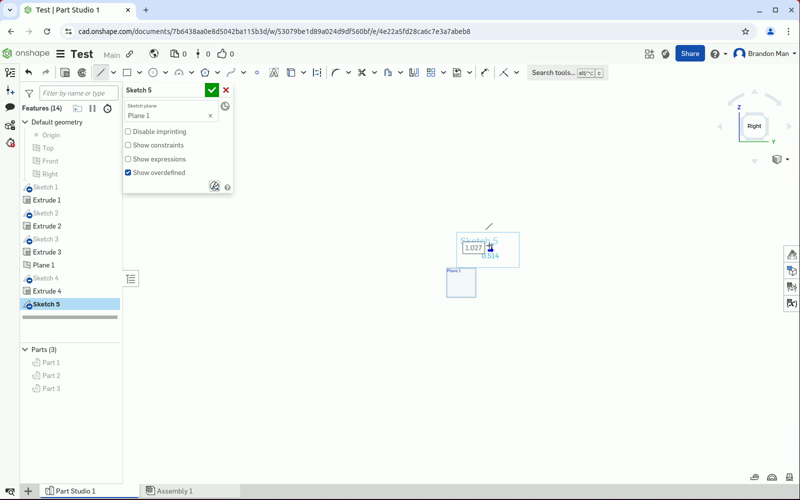
scroll(6)
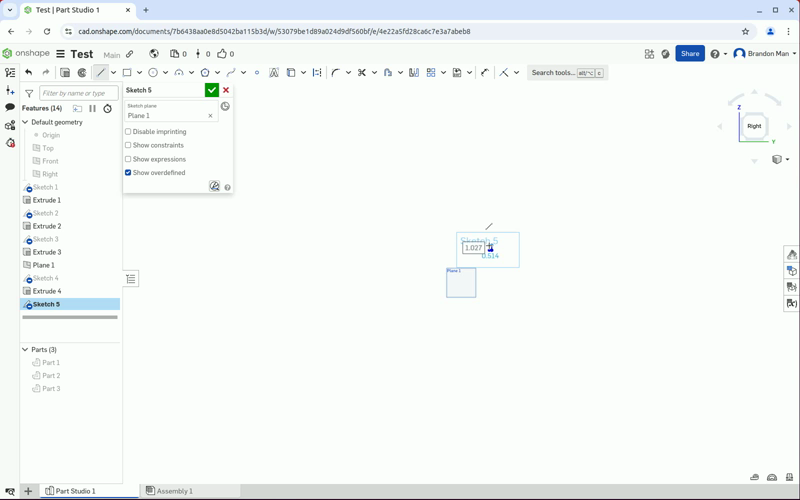
scroll(6)
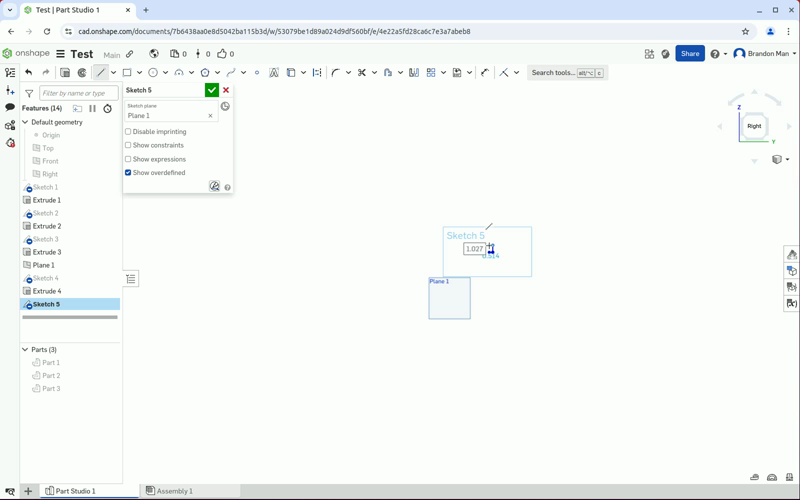
scroll(6)
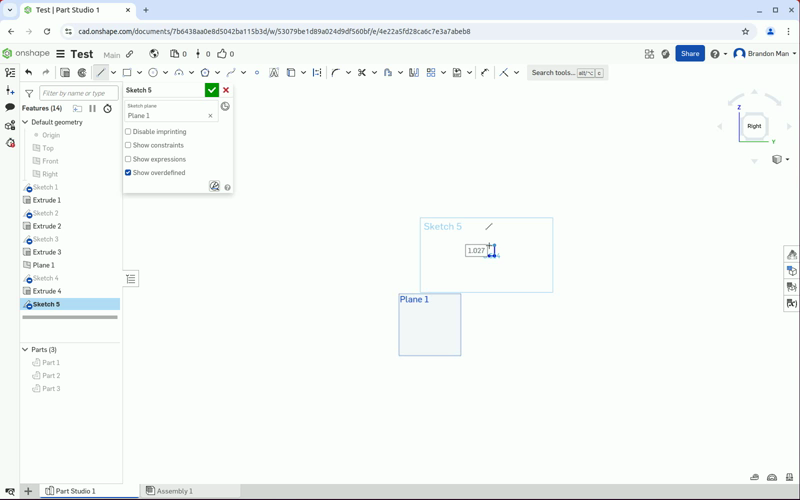
scroll(6)
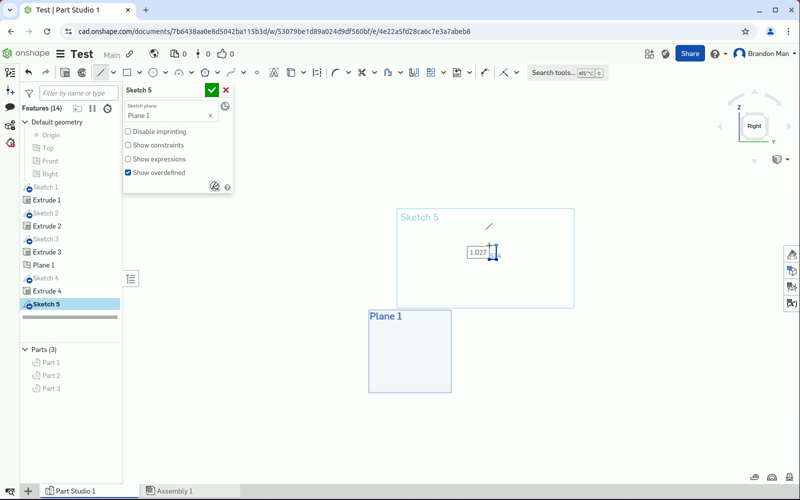
scroll(6)
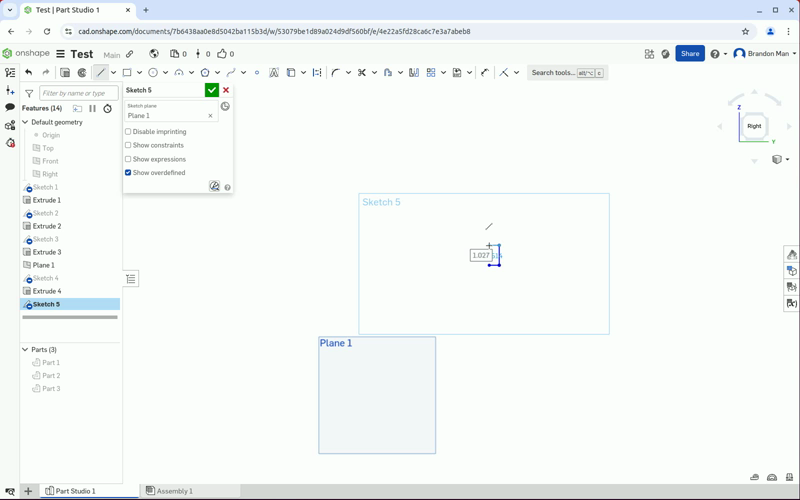
scroll(6)
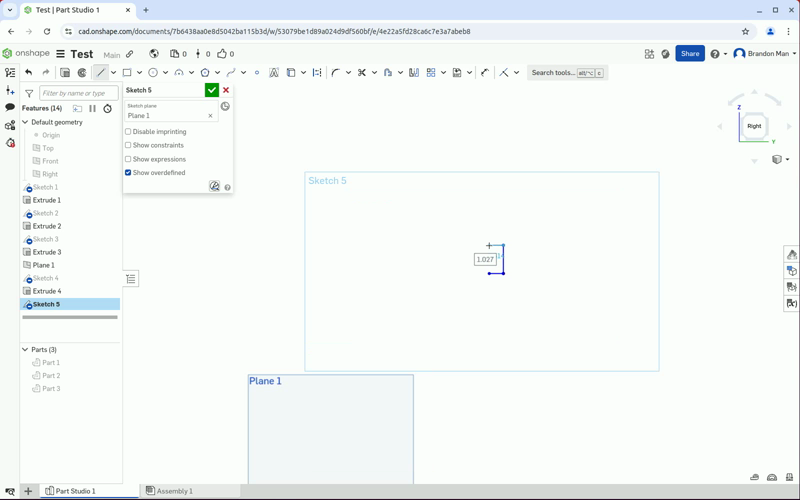
scroll(6)
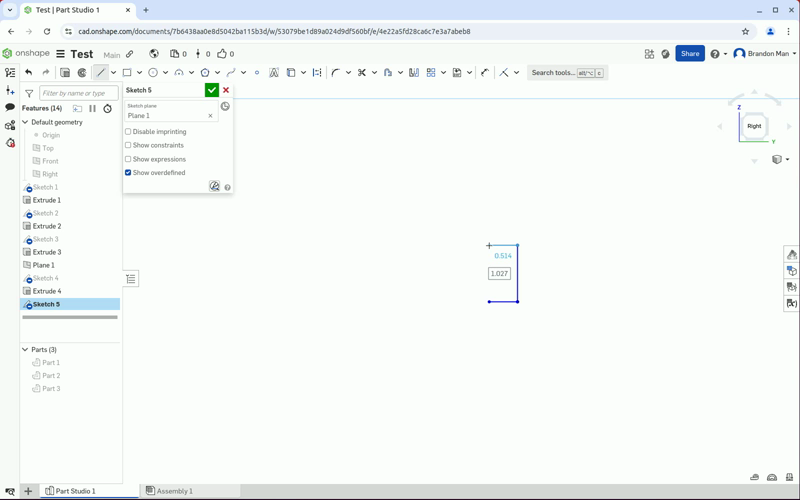
click(489, 245)
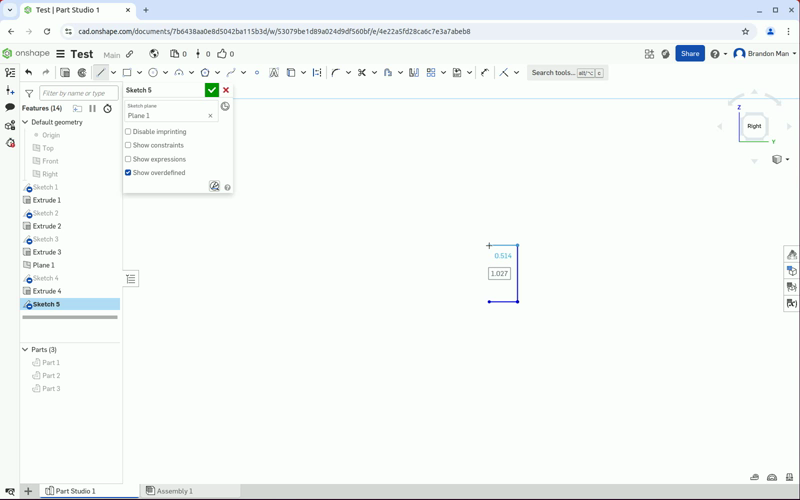
scroll(-6)
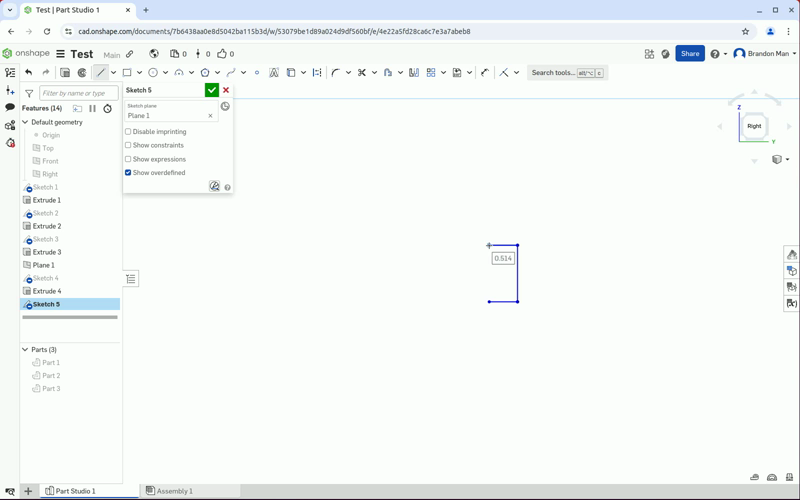
scroll(-6)
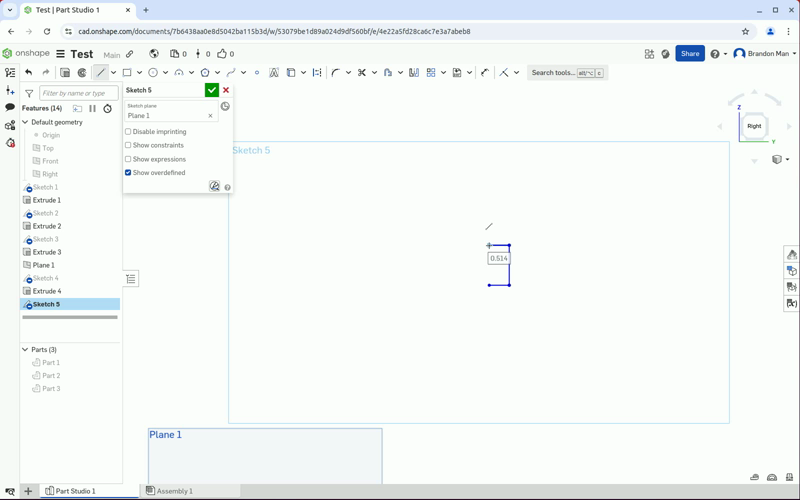
scroll(-6)
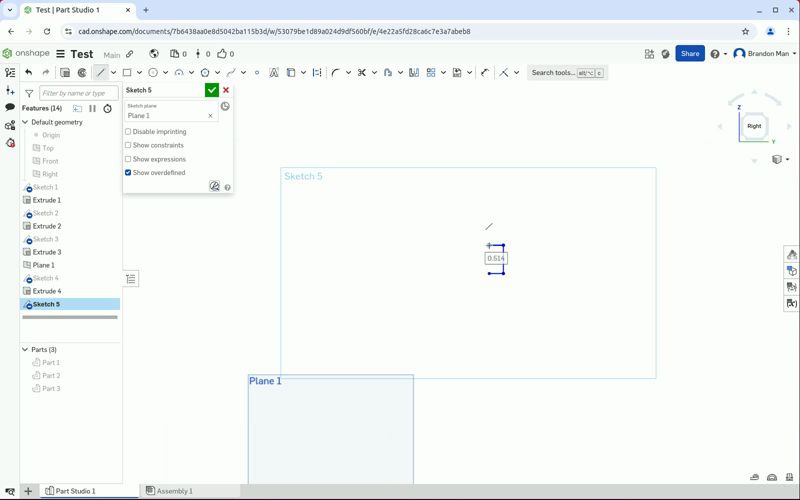
scroll(-6)
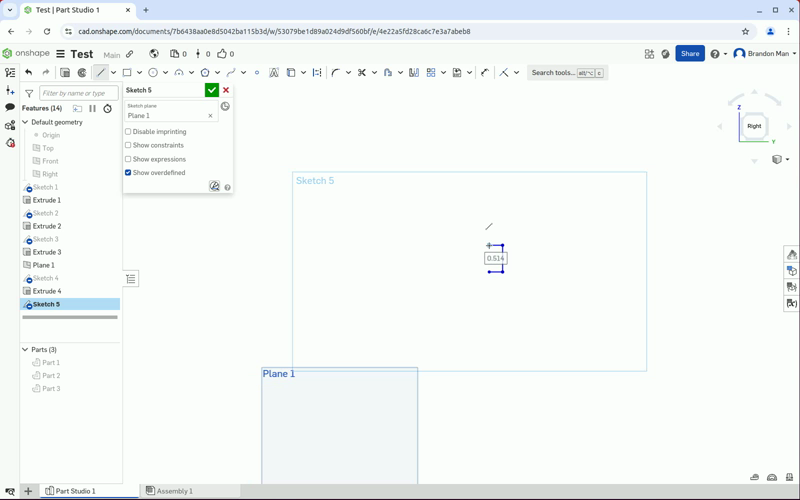
scroll(-6)
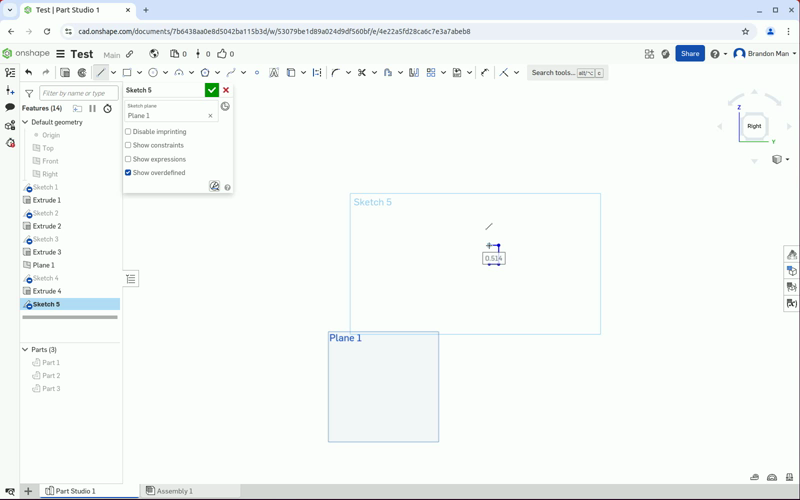
scroll(-6)
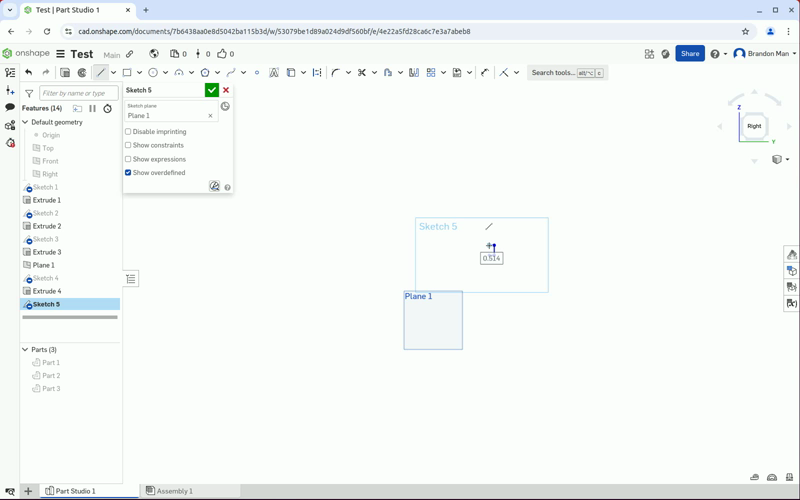
scroll(-6)
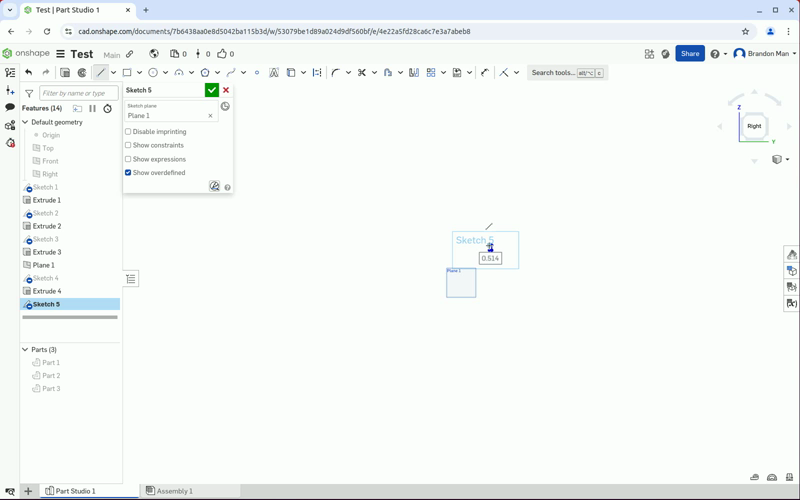
key_up(shift)
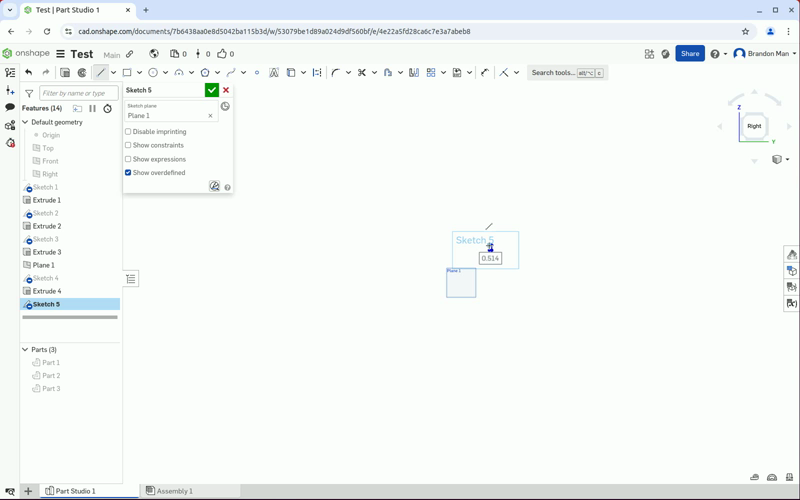
mouse_move(519, 245)
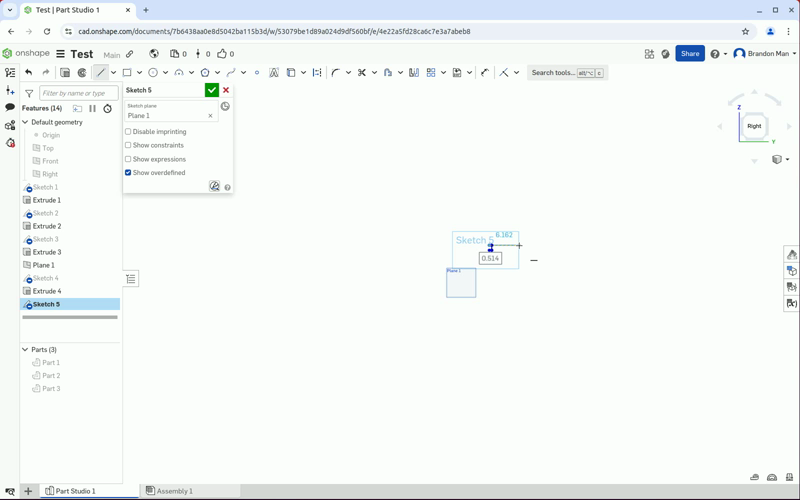
key_down(shift)
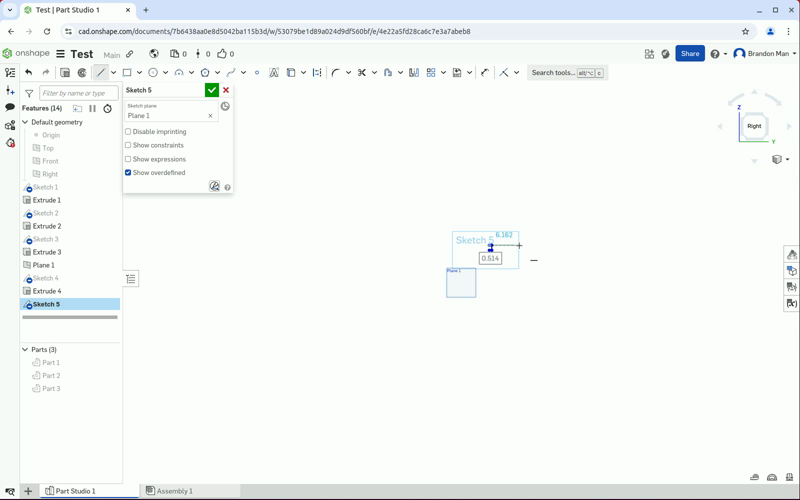
mouse_move(489, 250)
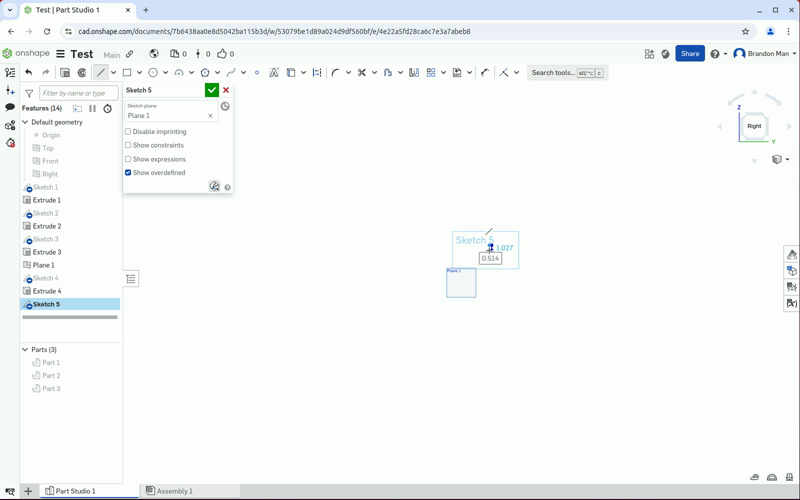
scroll(6)
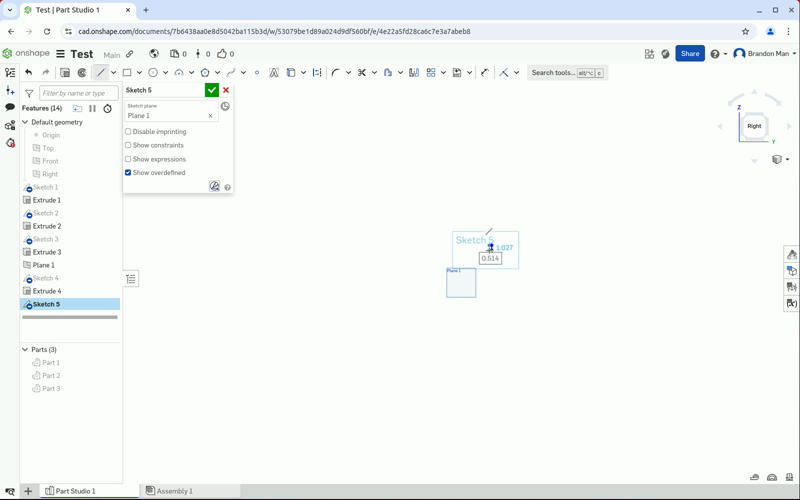
scroll(6)
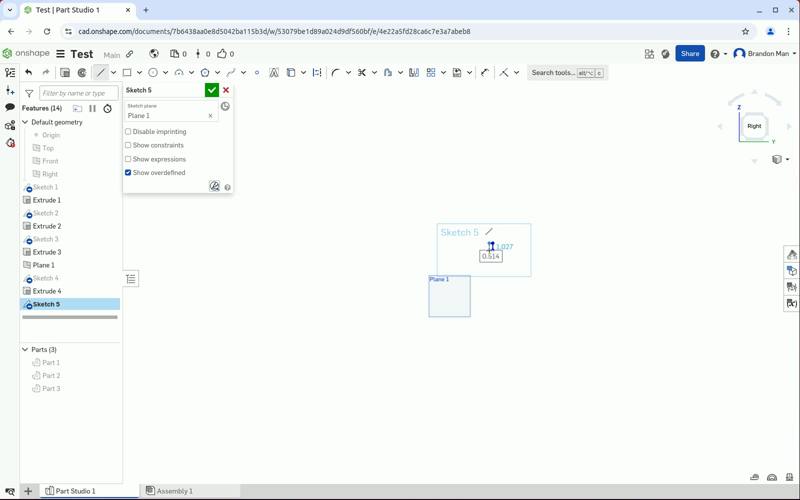
scroll(6)
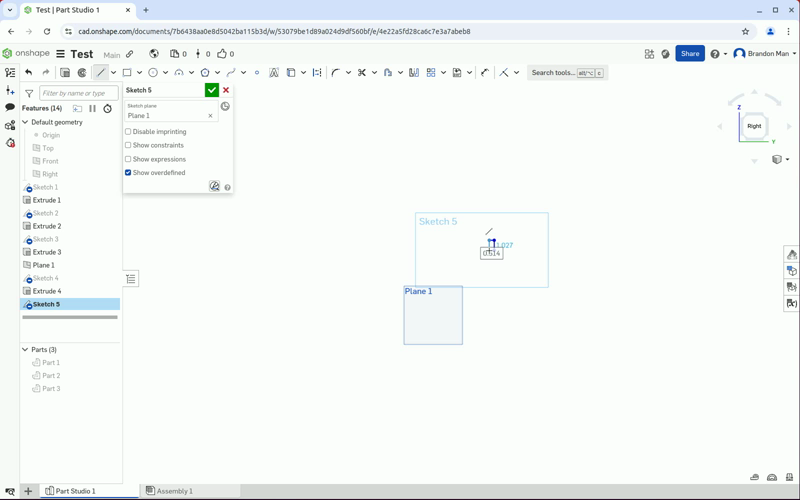
scroll(6)
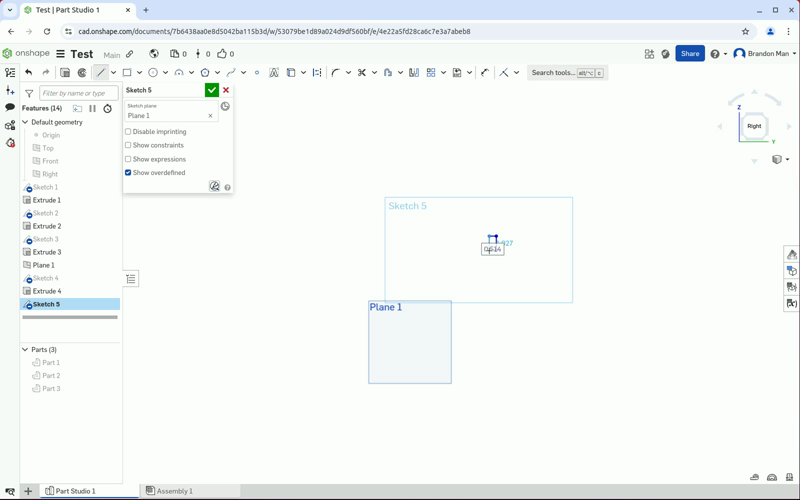
scroll(6)
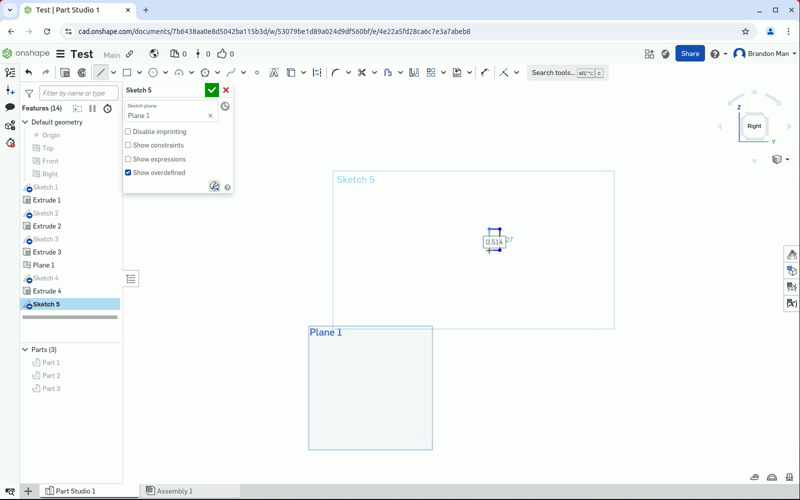
scroll(6)
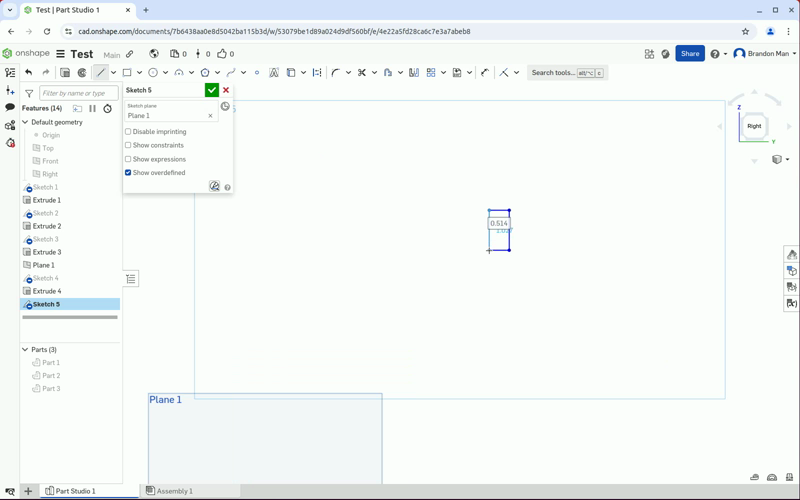
scroll(6)
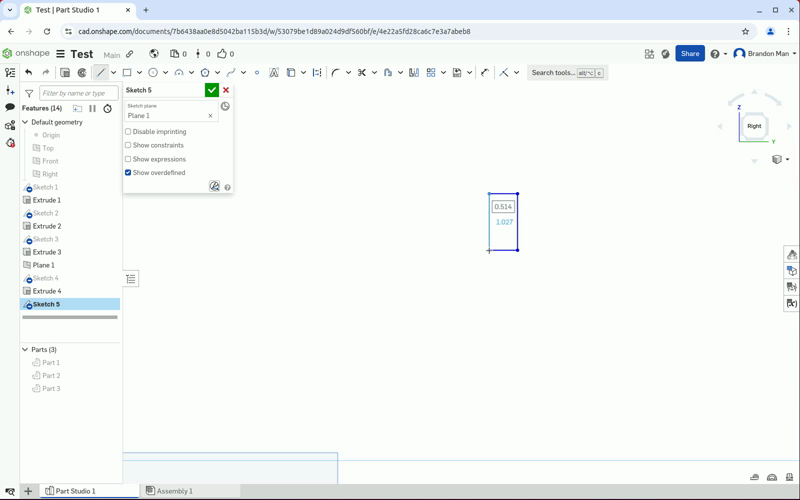
key_up(shift)
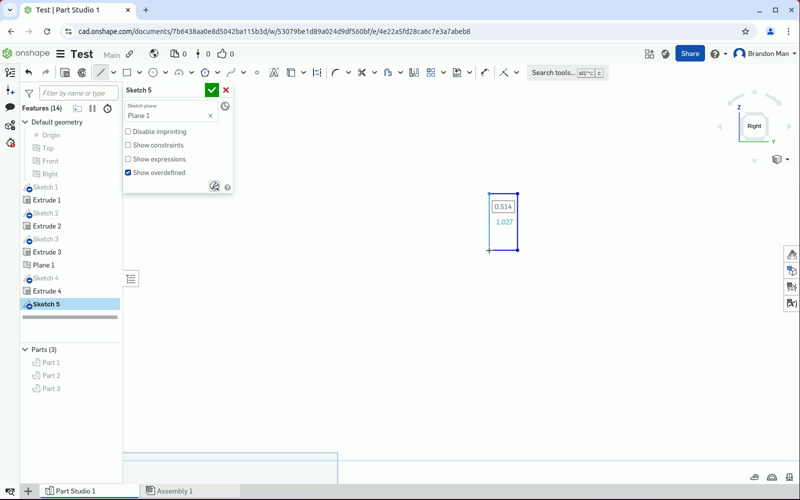
click(489, 250)
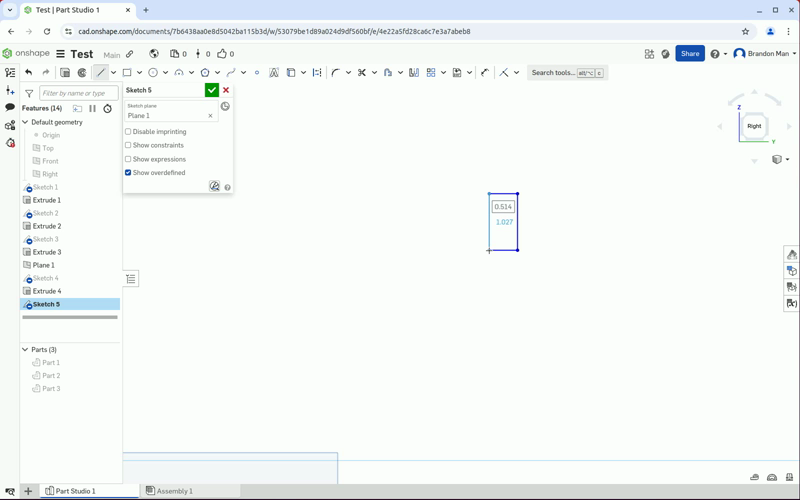
scroll(-6)
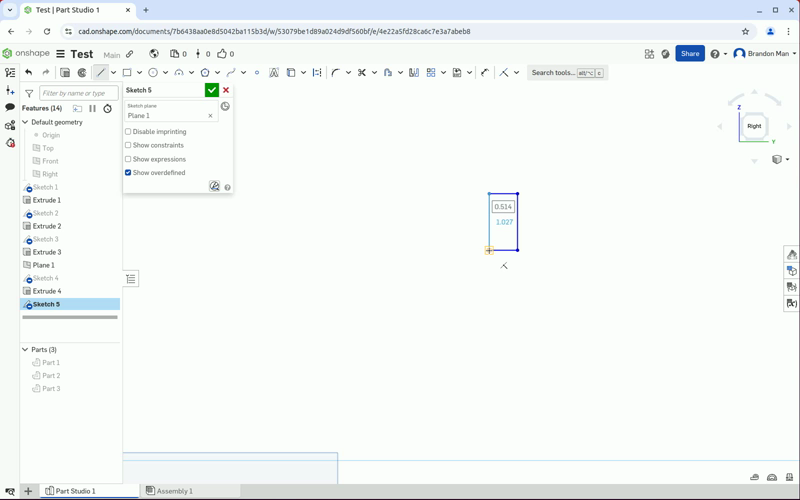
scroll(-6)
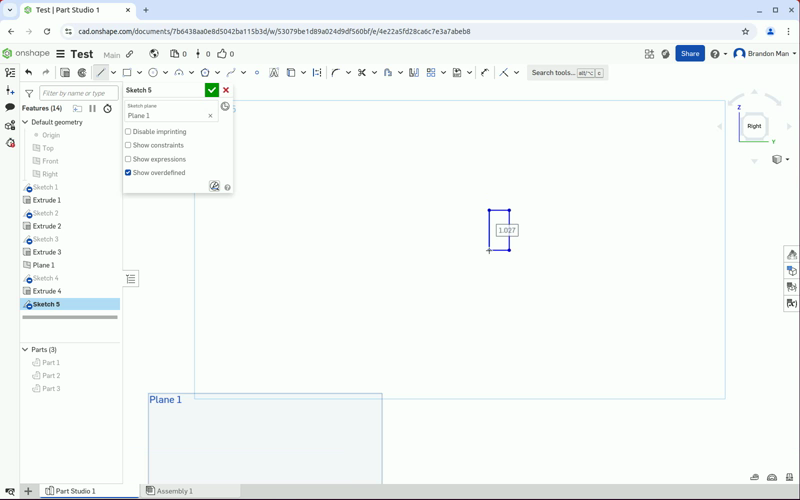
scroll(-6)
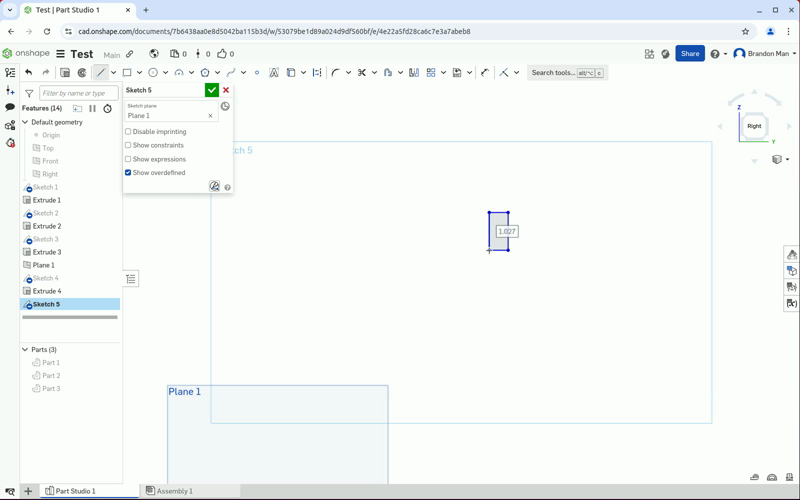
scroll(-6)
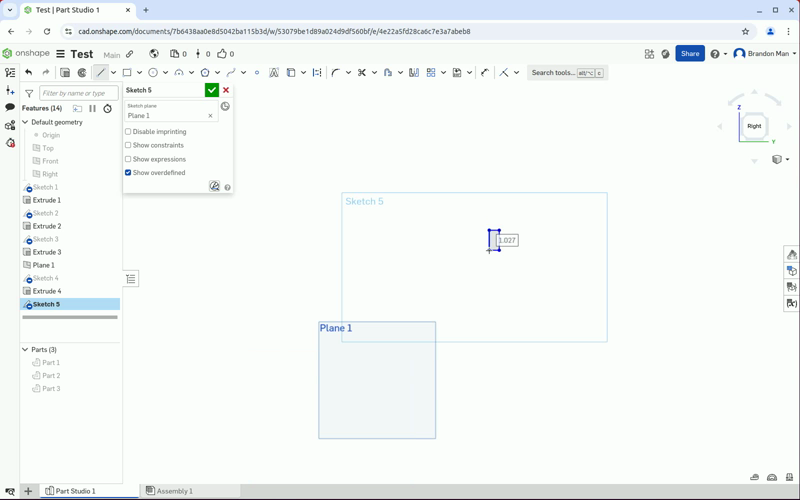
scroll(-6)
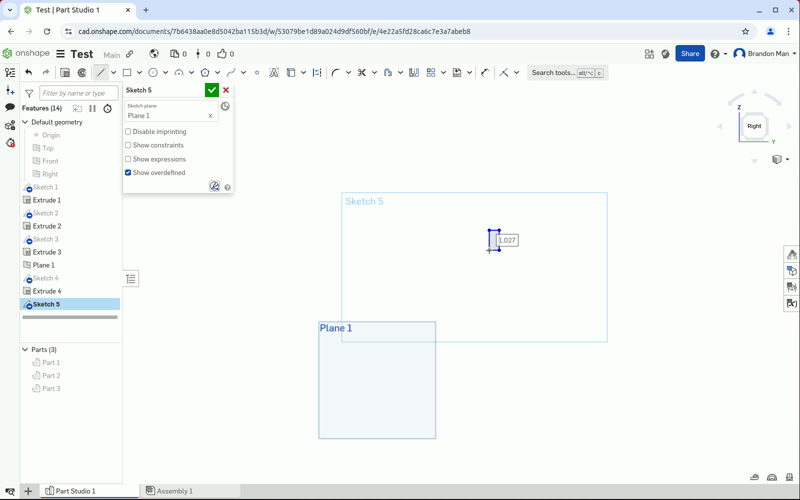
scroll(-6)
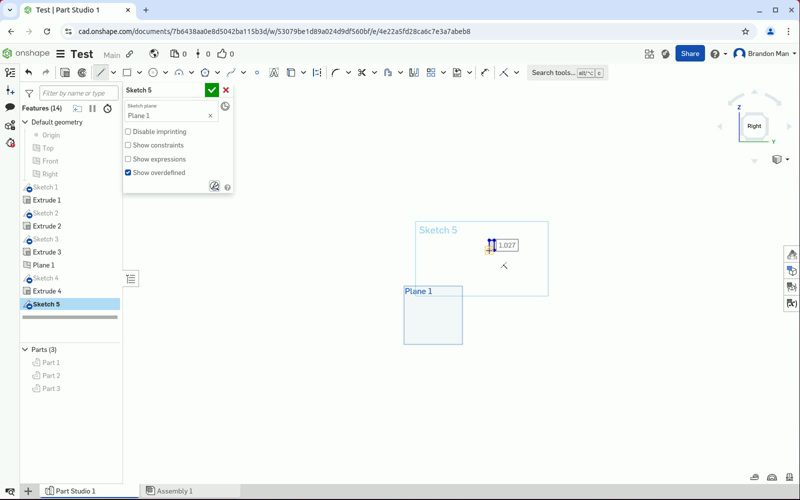
scroll(-6)
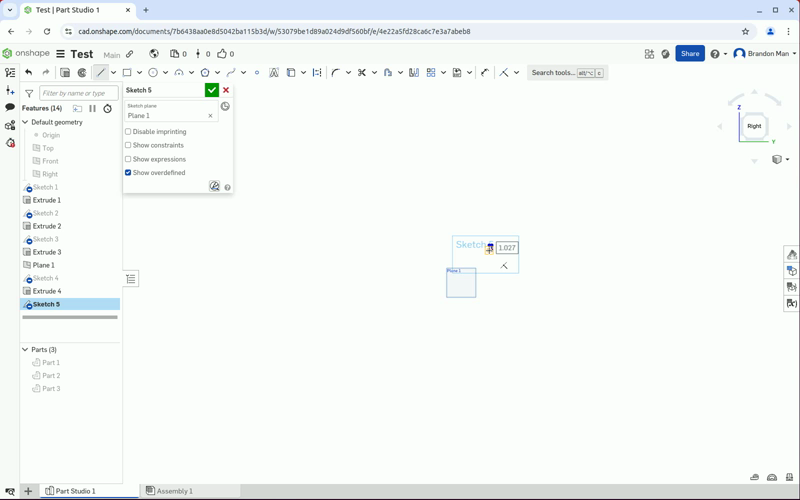
key(esc)
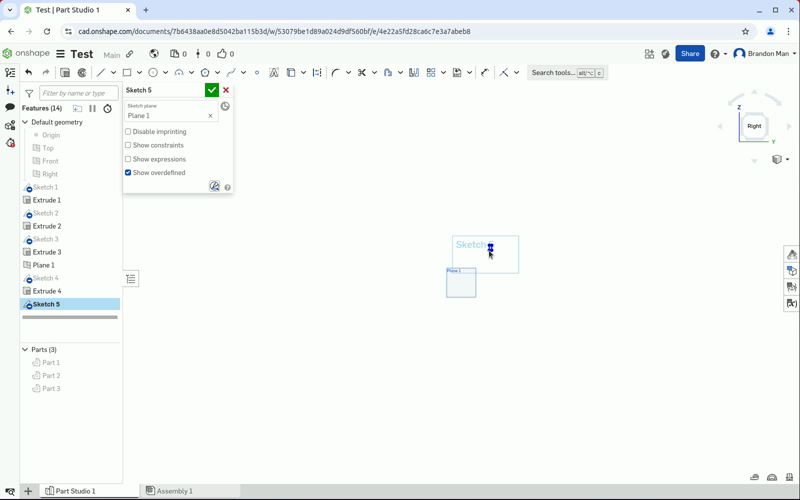
mouse_move(489, 248)
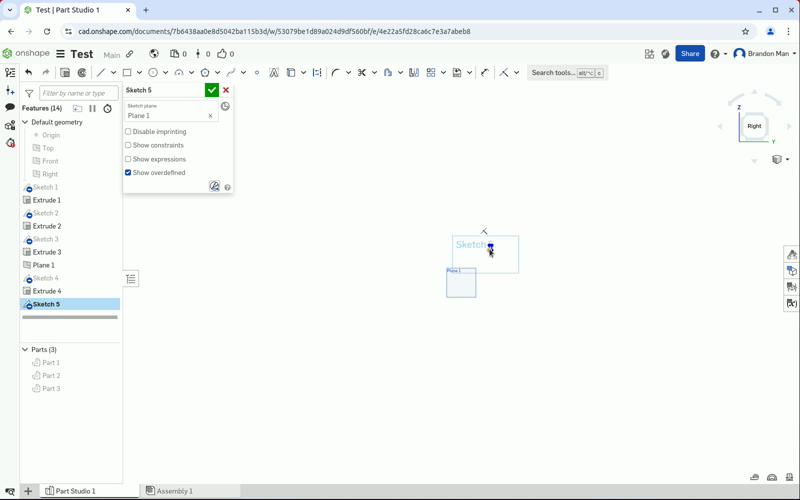
scroll(6)
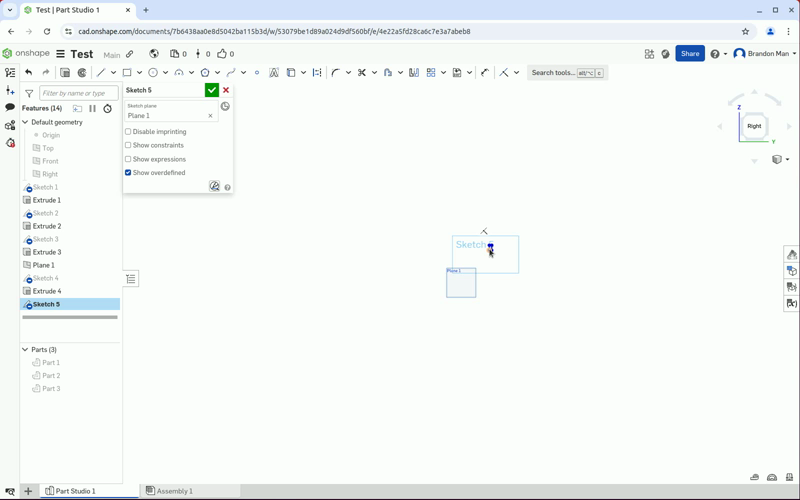
scroll(6)
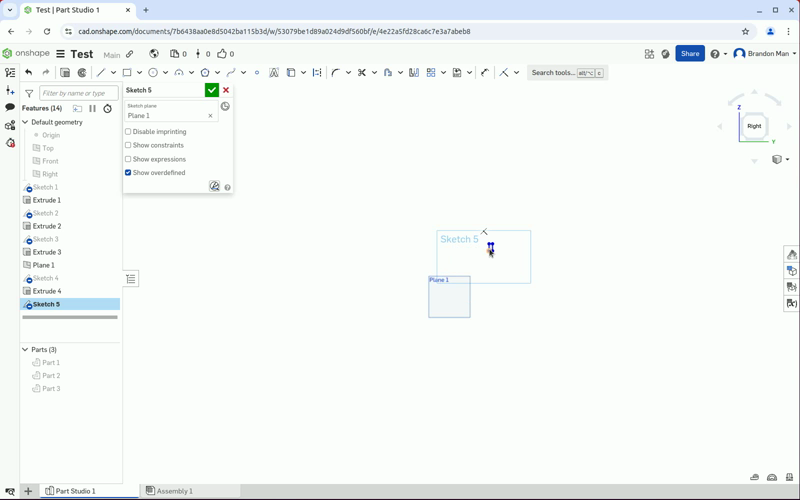
scroll(6)
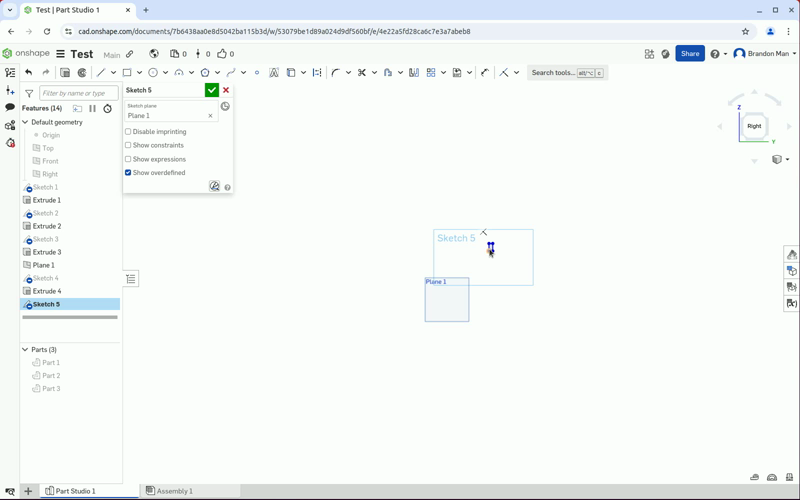
scroll(6)
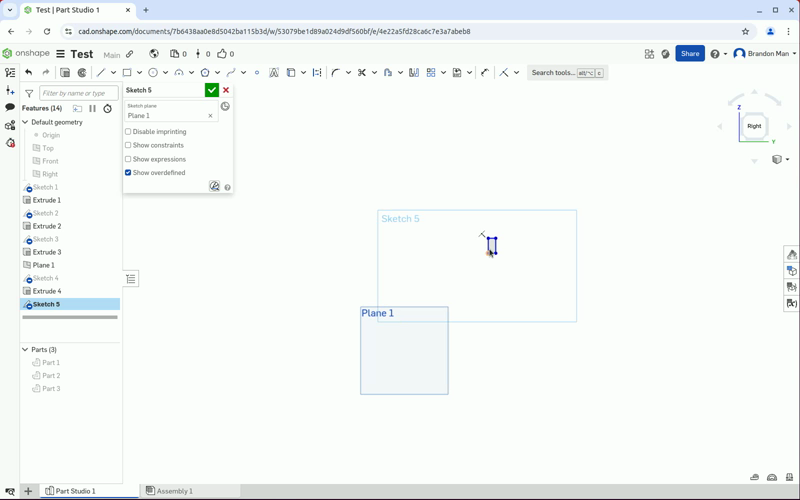
scroll(6)
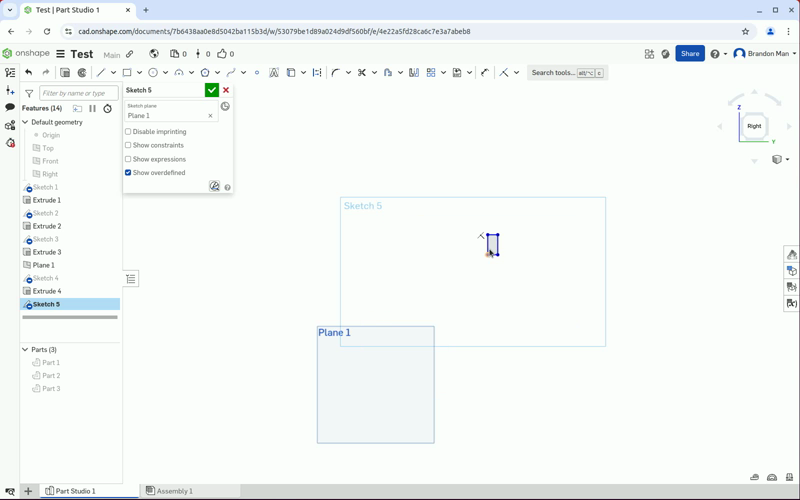
scroll(6)
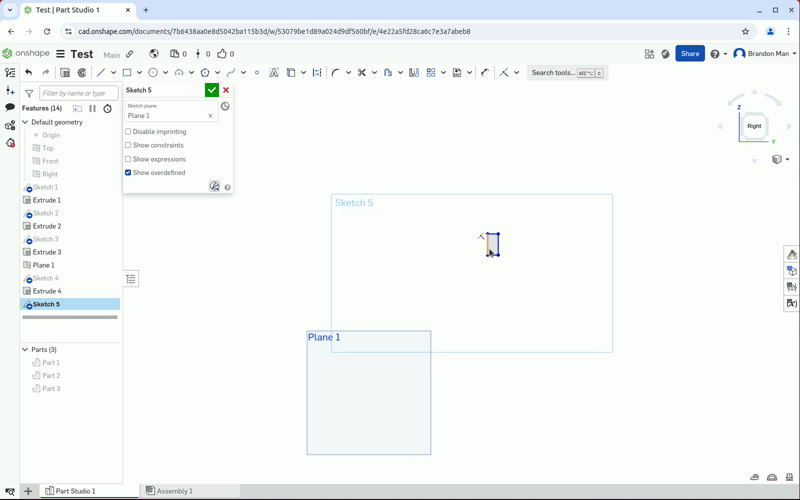
scroll(6)
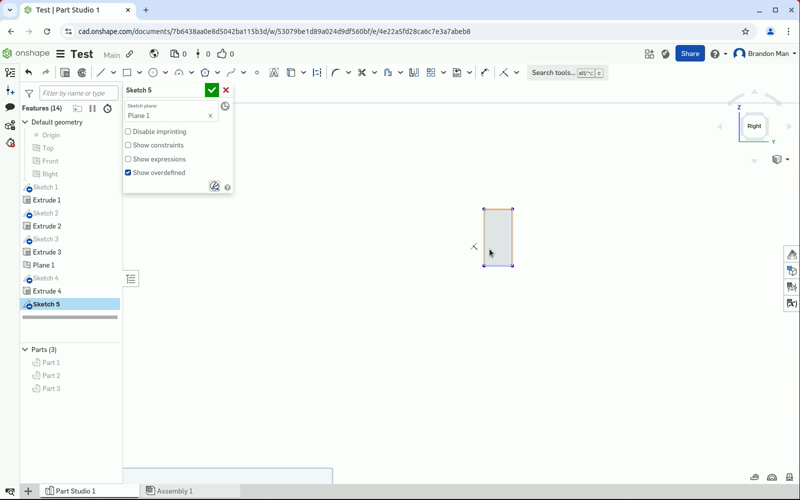
click(489, 248)
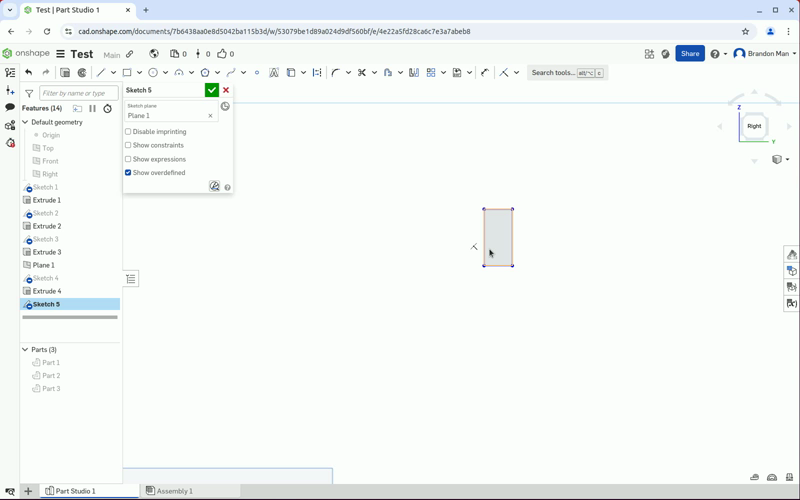
scroll(-6)
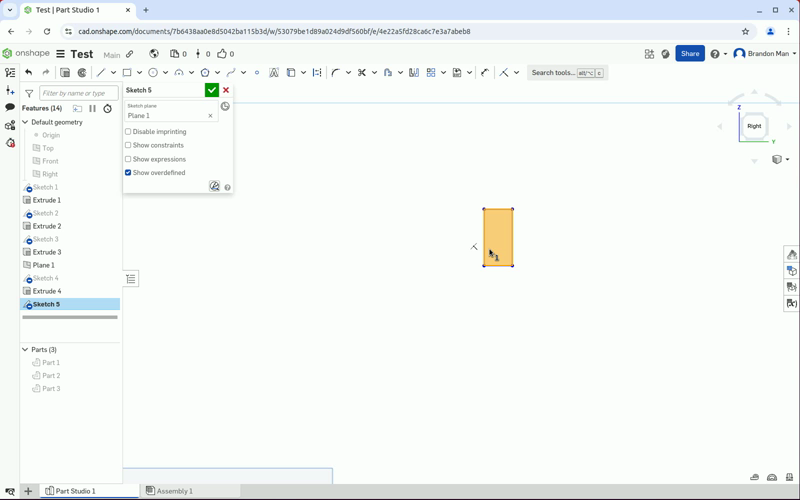
scroll(-6)
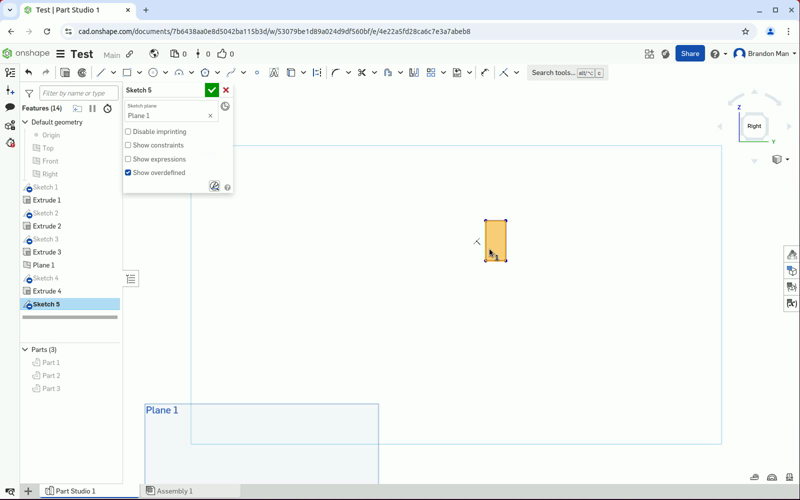
scroll(-6)
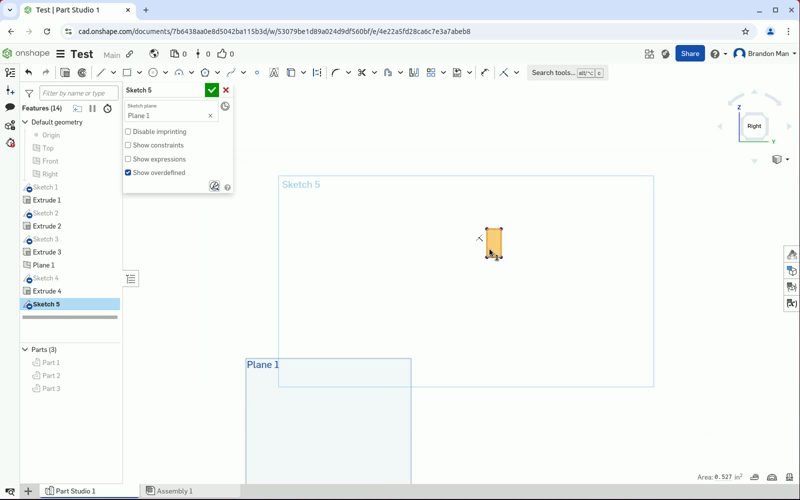
scroll(-6)
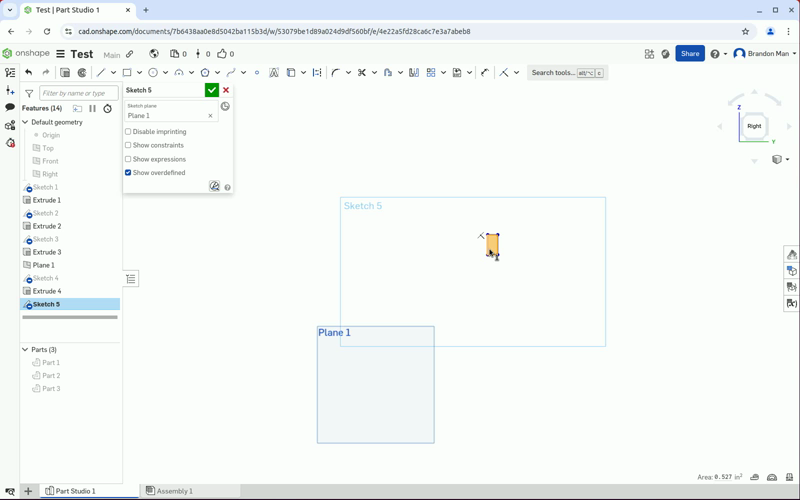
scroll(-6)
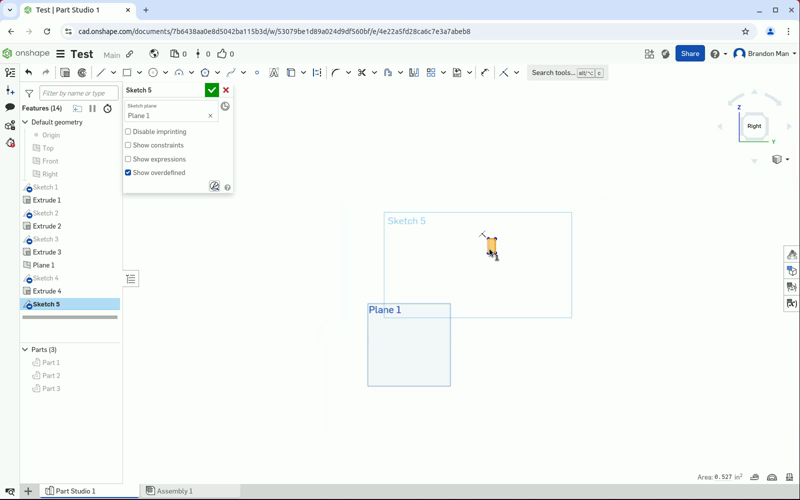
scroll(-6)
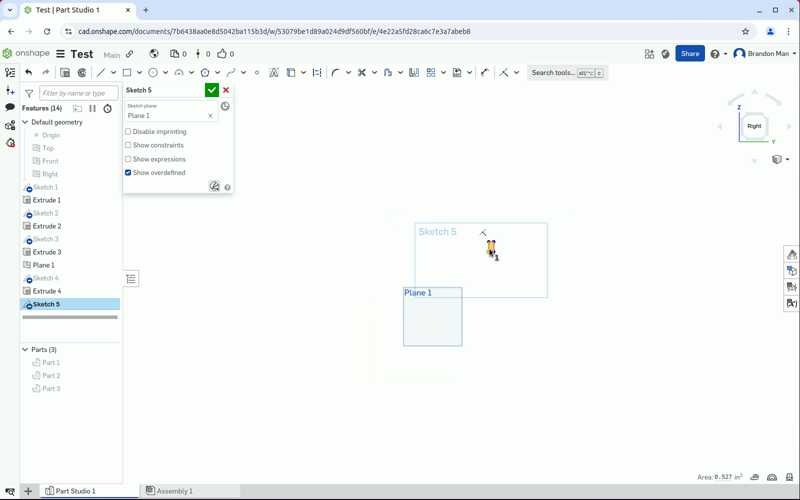
scroll(-6)
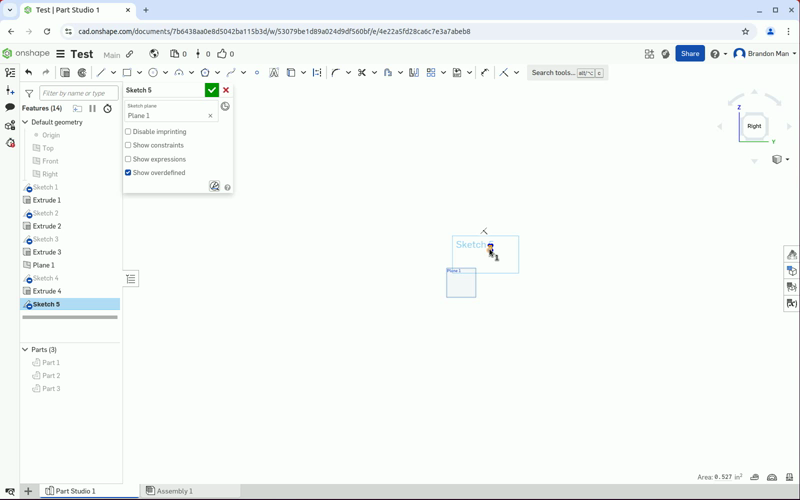
mouse_move(73, 352)
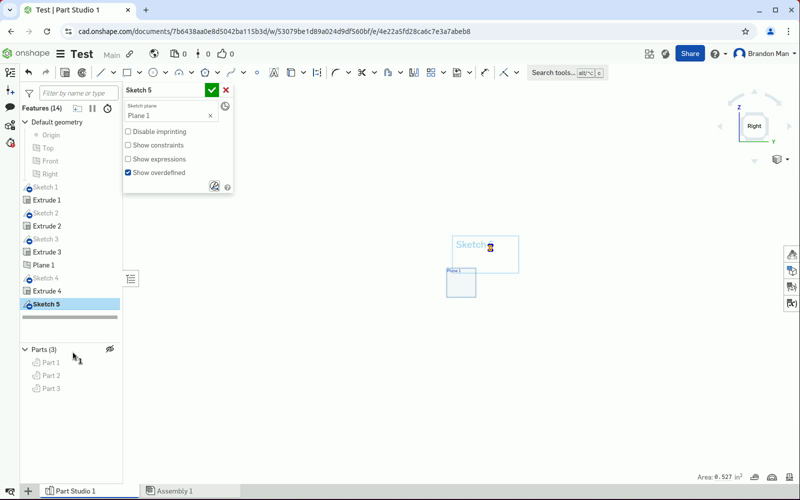
key(shift+y)
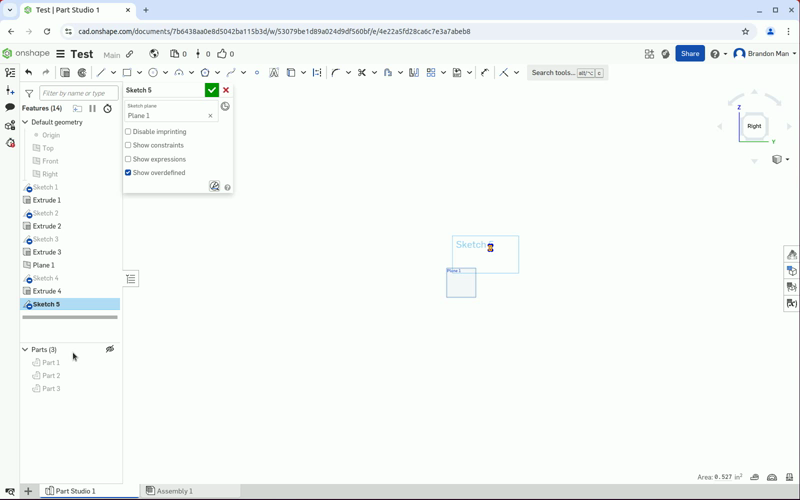
key(shift+e)
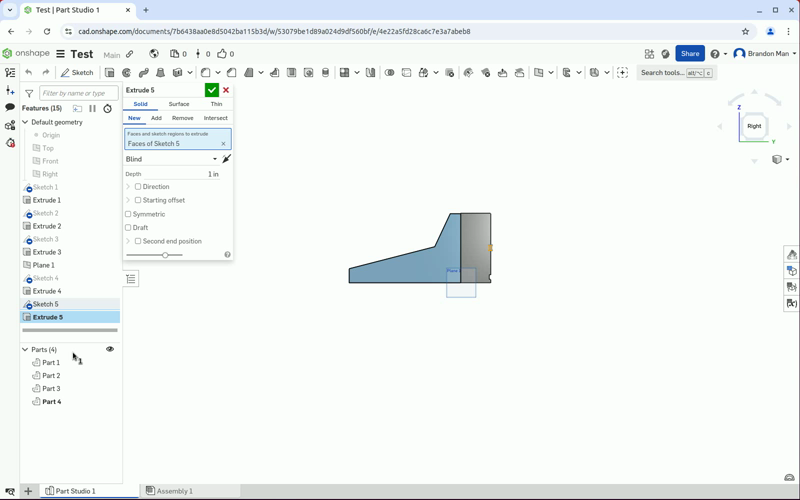
mouse_move(143, 106)
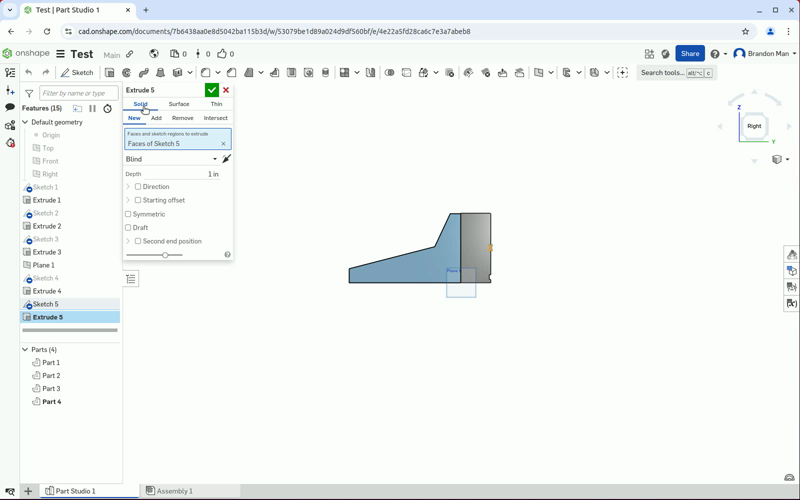
click(143, 106)
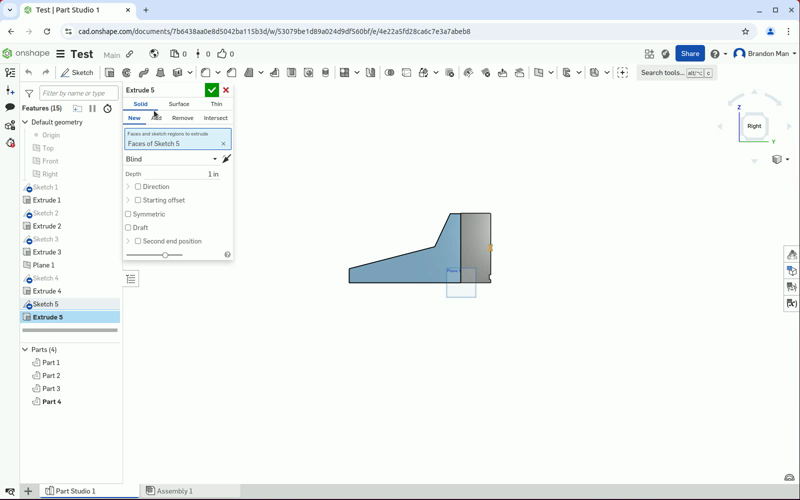
mouse_move(186, 120)
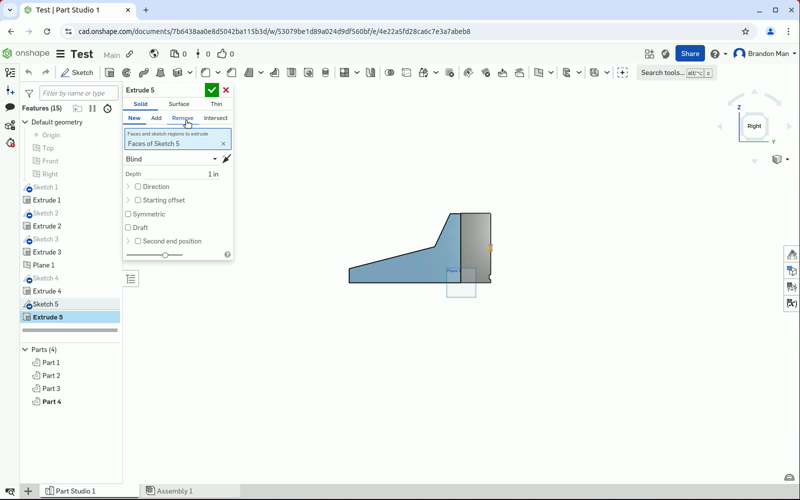
click(186, 120)
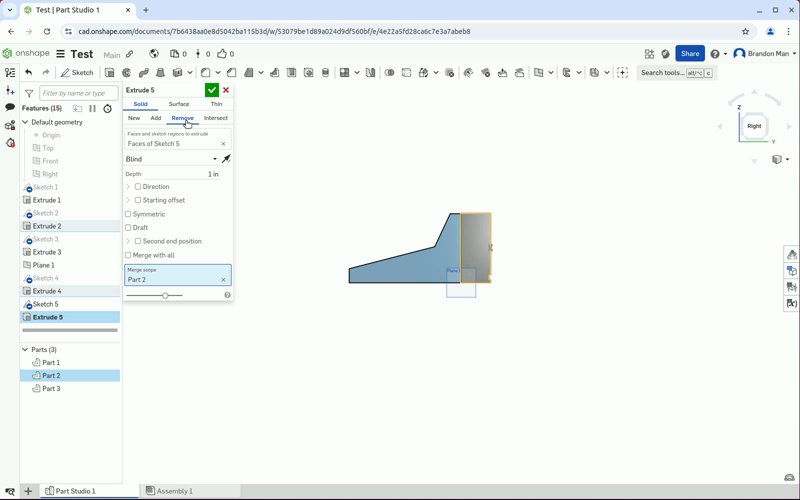
key(tab, 4)
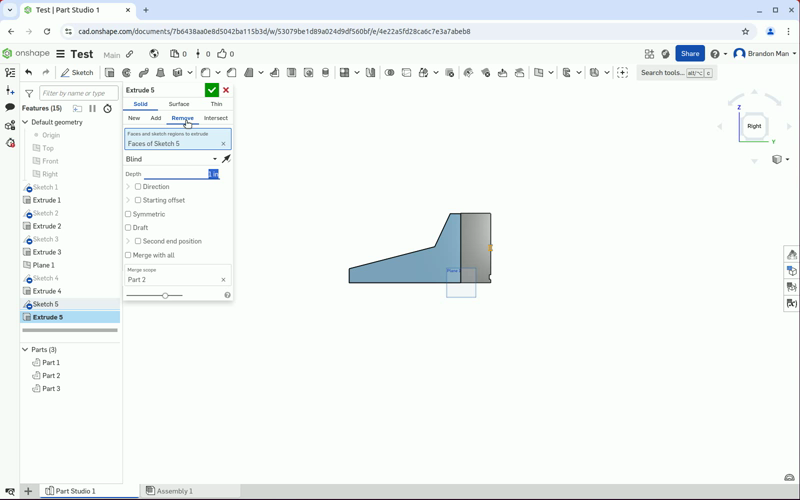
text(0.722)
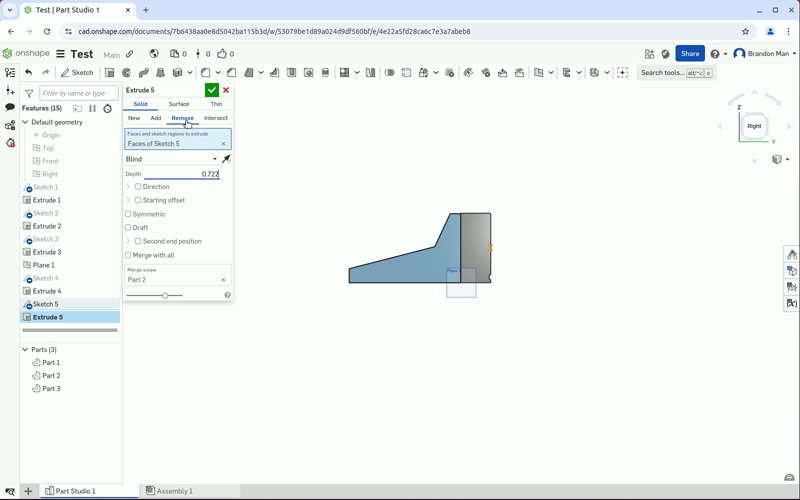
key(tab, 6)
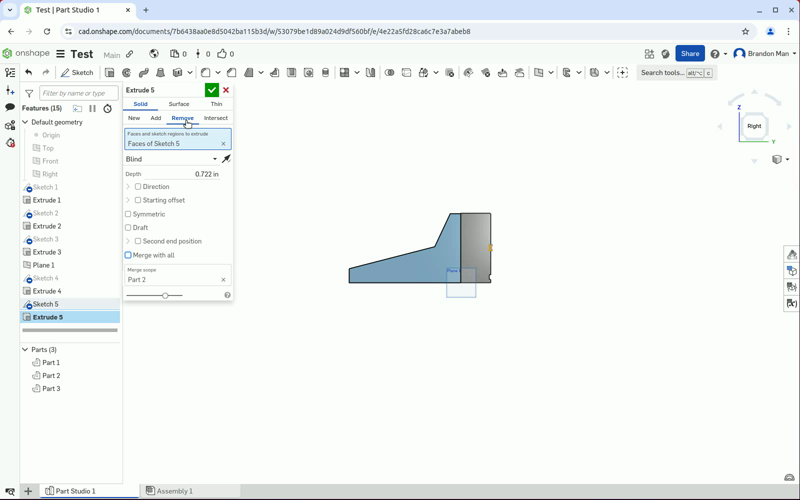
key(space)
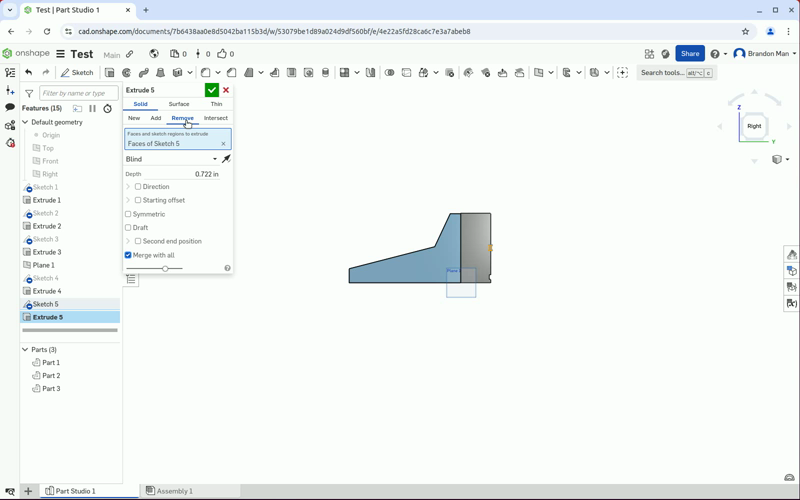
key(enter)
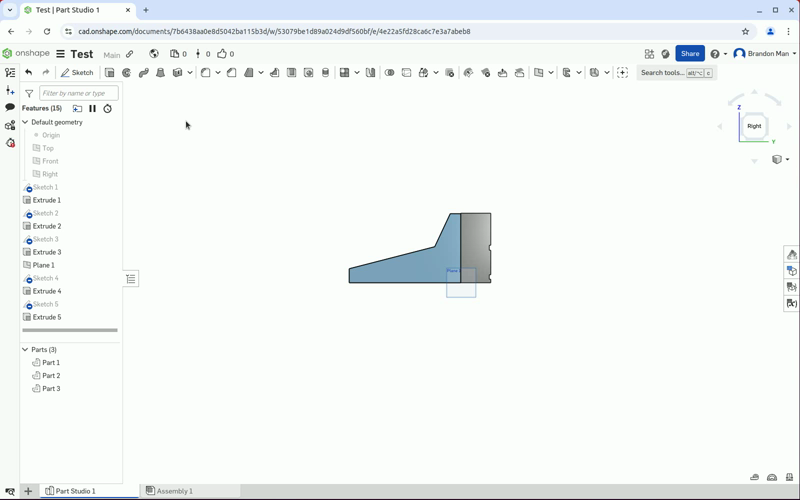
key(shift+h)
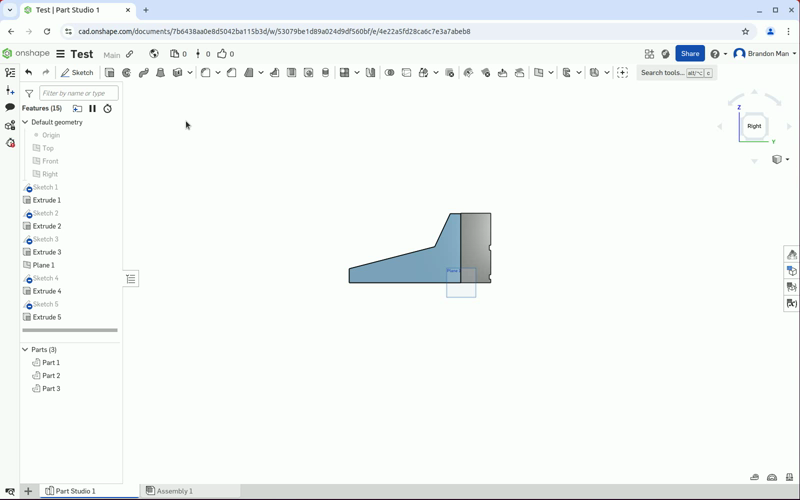
key(shift+h)
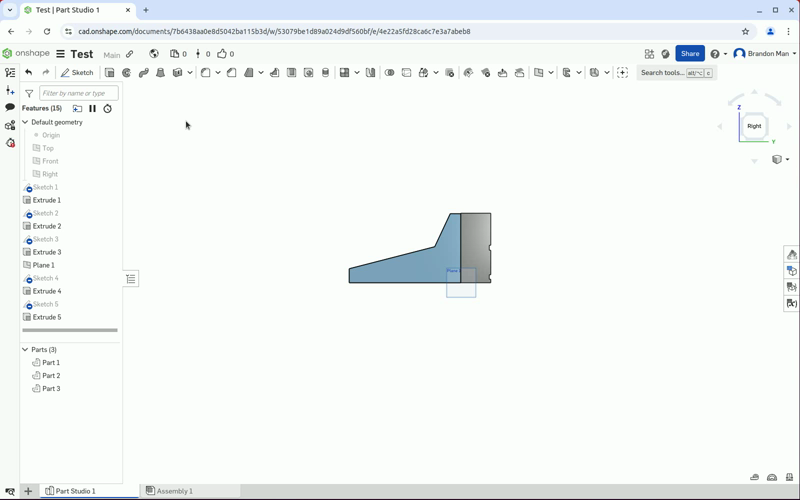
mouse_move(73, 189)
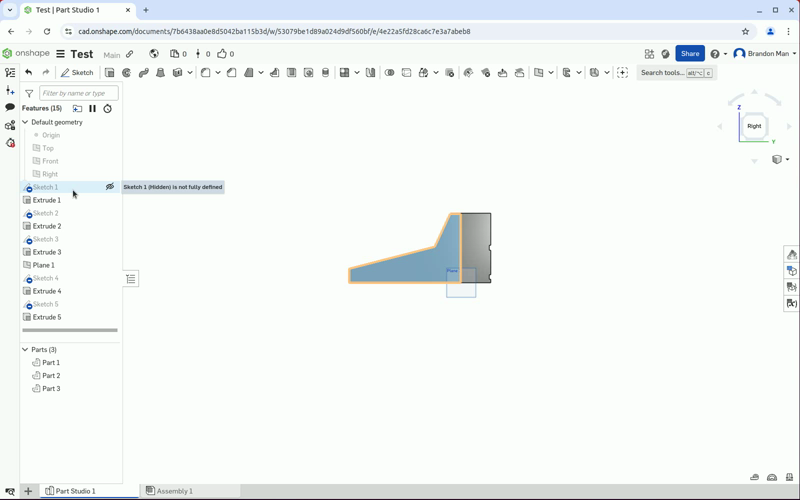
click(73, 189)
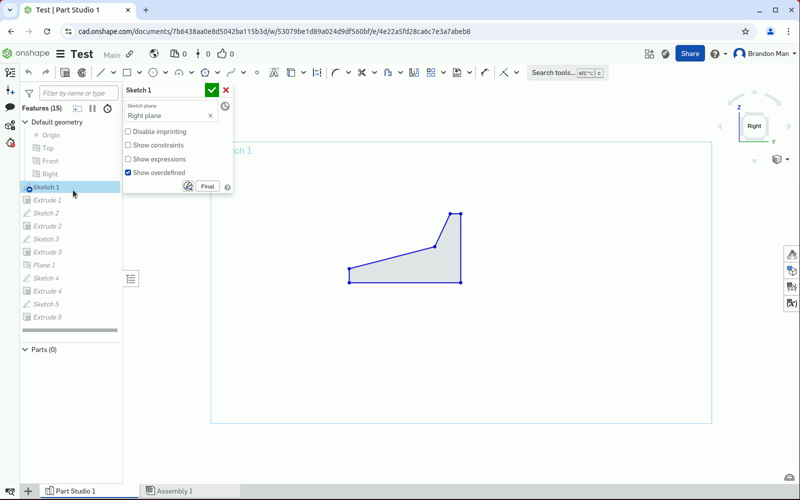
mouse_move(229, 92)
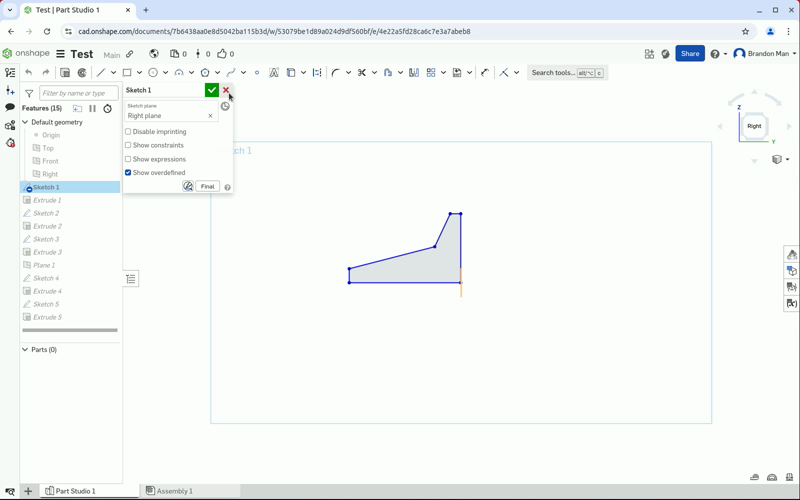
click(229, 92)
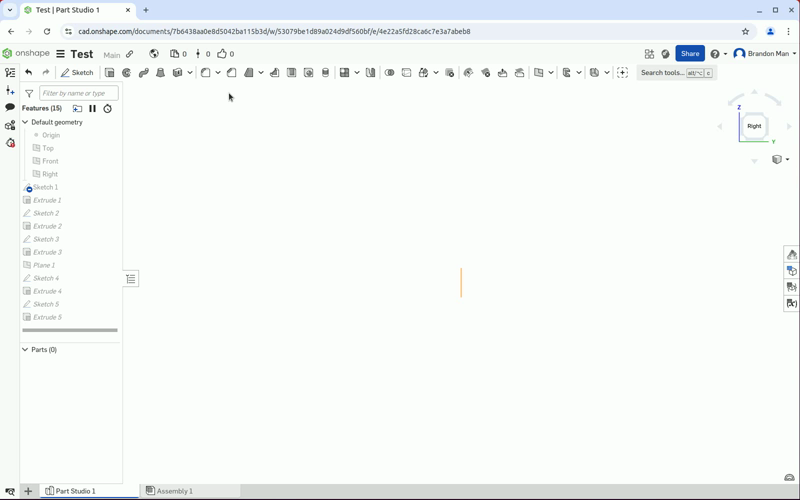
key(shift+s)
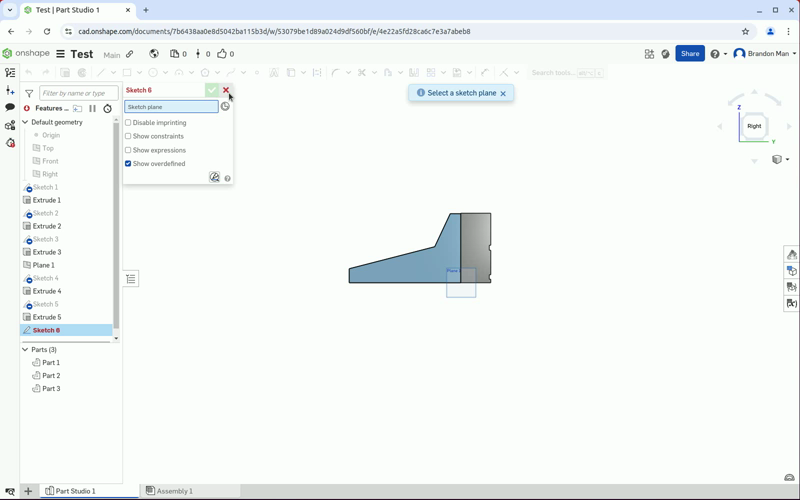
mouse_move(69, 267)
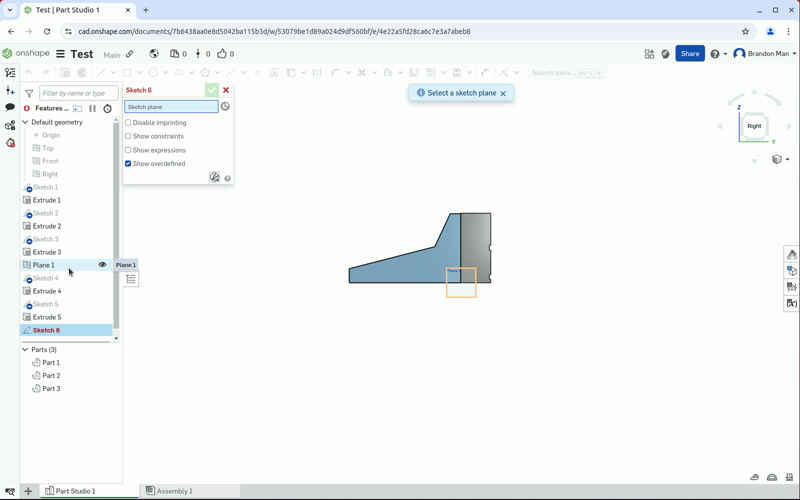
click(69, 267)
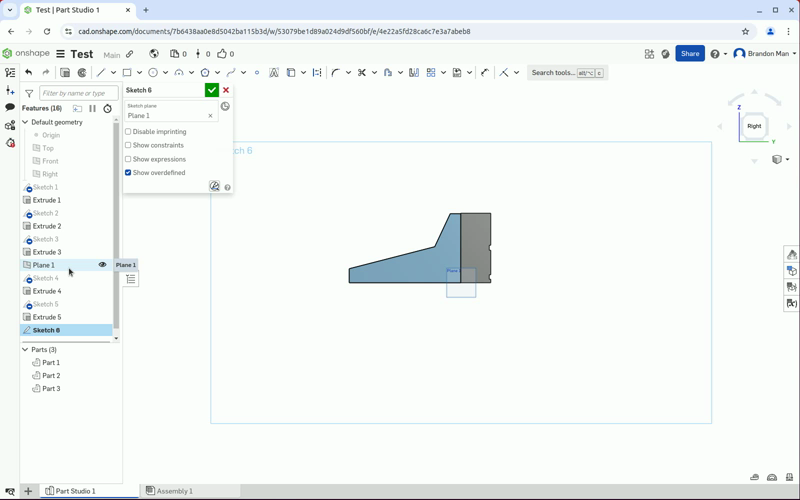
mouse_move(73, 352)
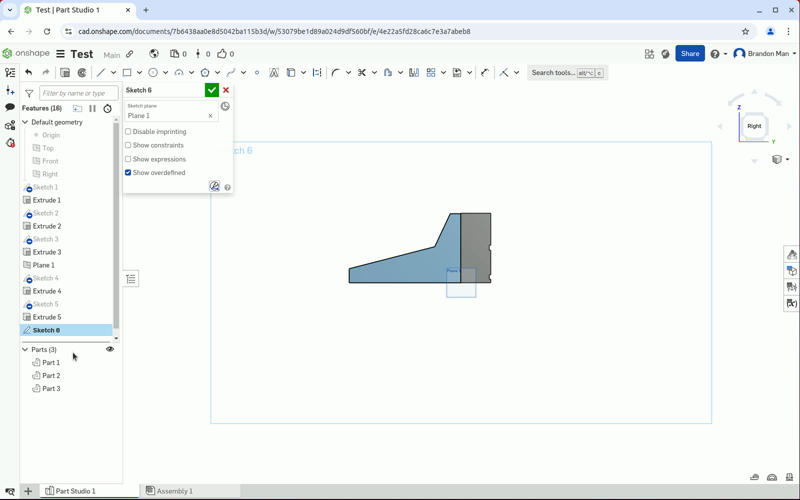
key(y)
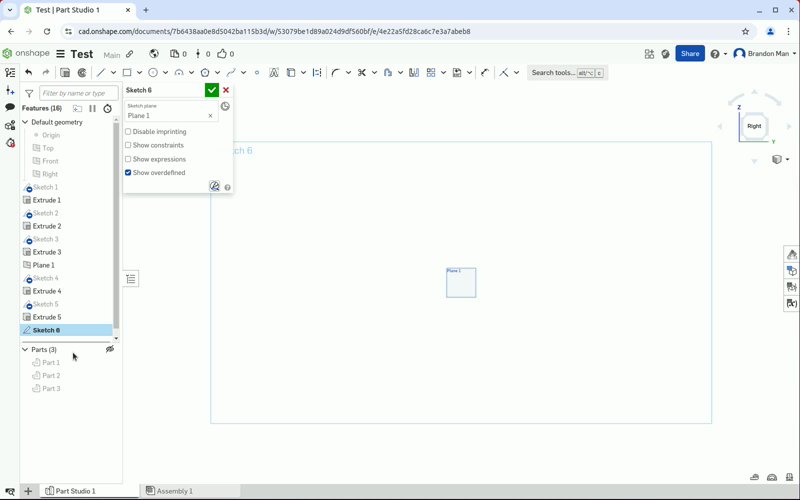
key(l)
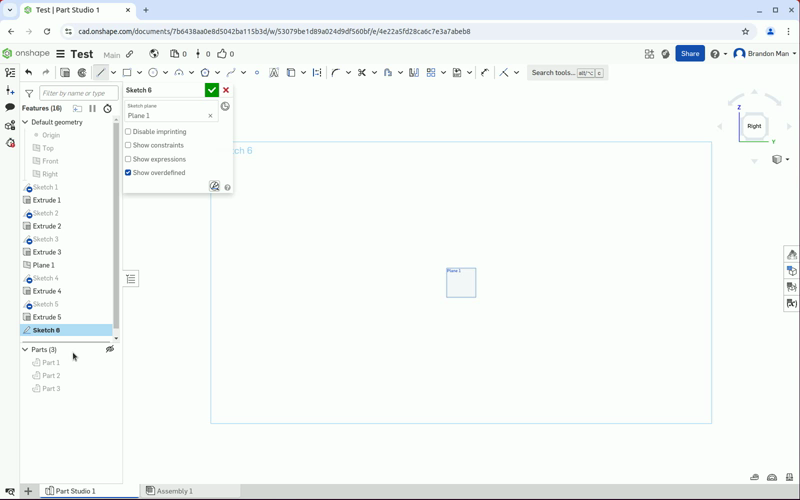
key_down(shift)
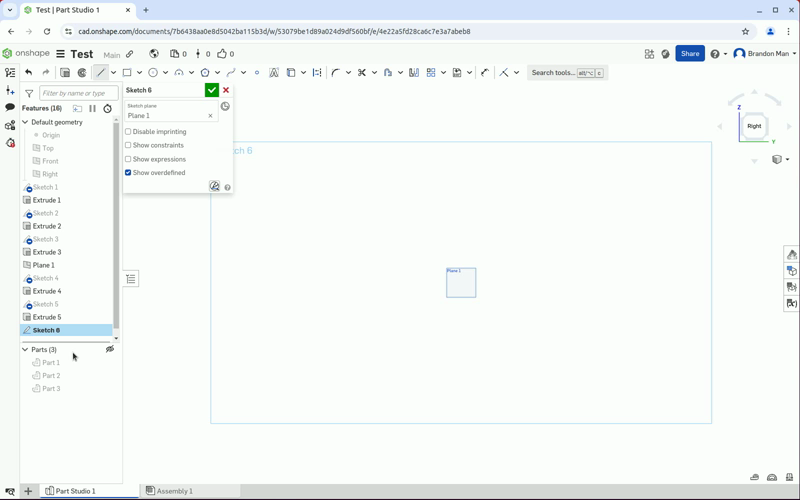
mouse_move(489, 220)
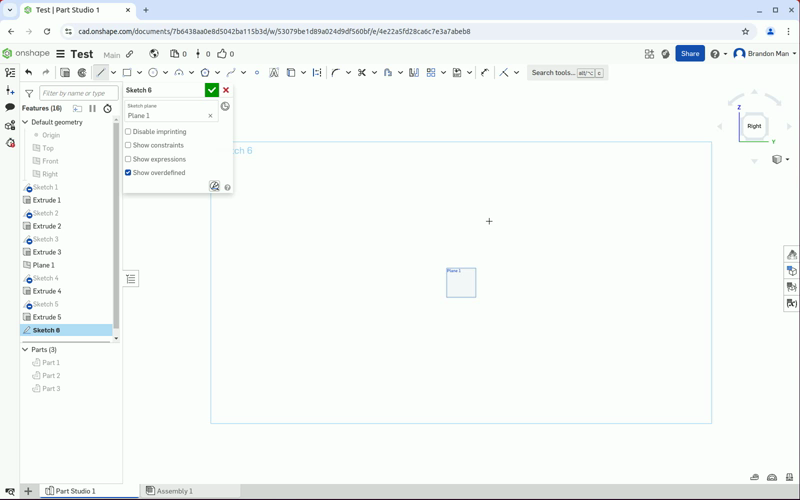
click(489, 220)
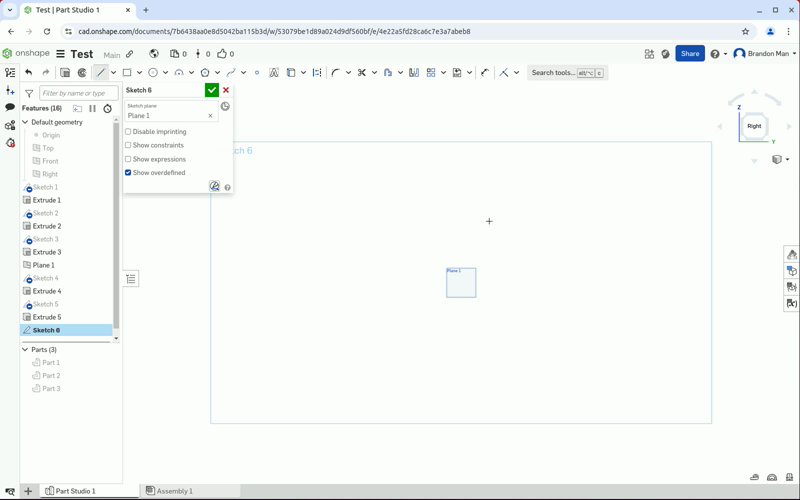
key_up(shift)
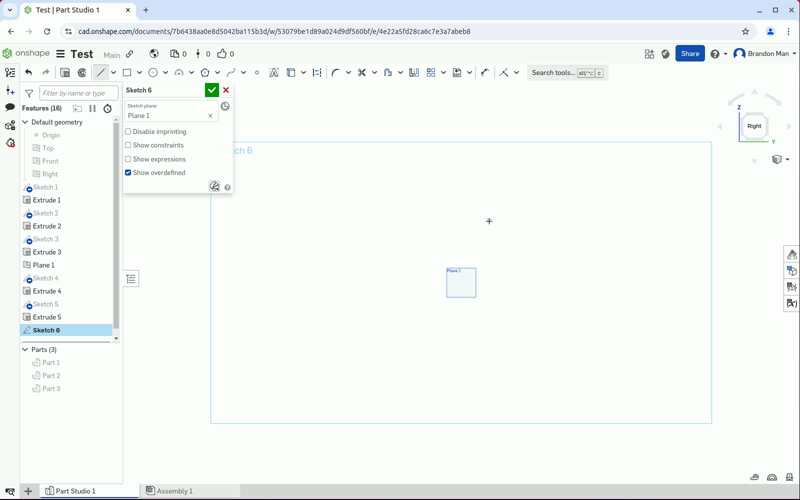
key_down(shift)
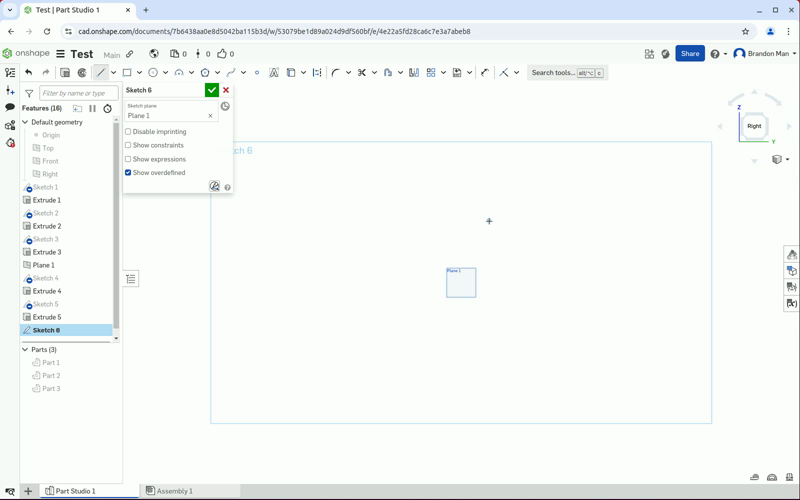
mouse_move(519, 220)
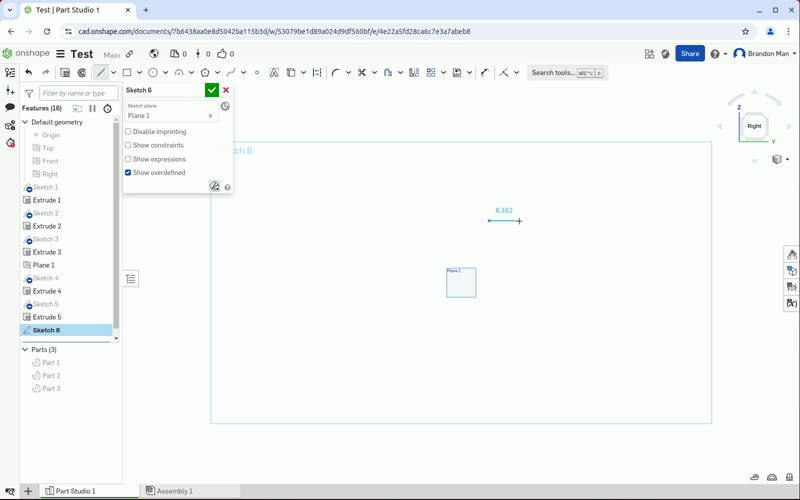
mouse_move(491, 220)
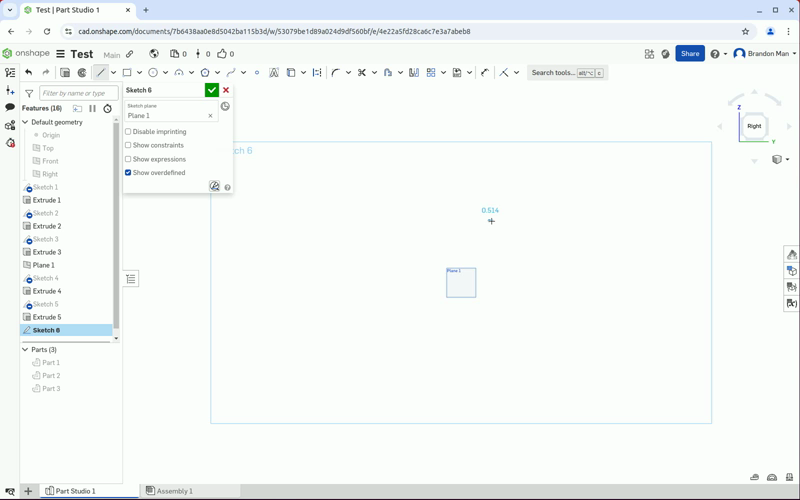
scroll(6)
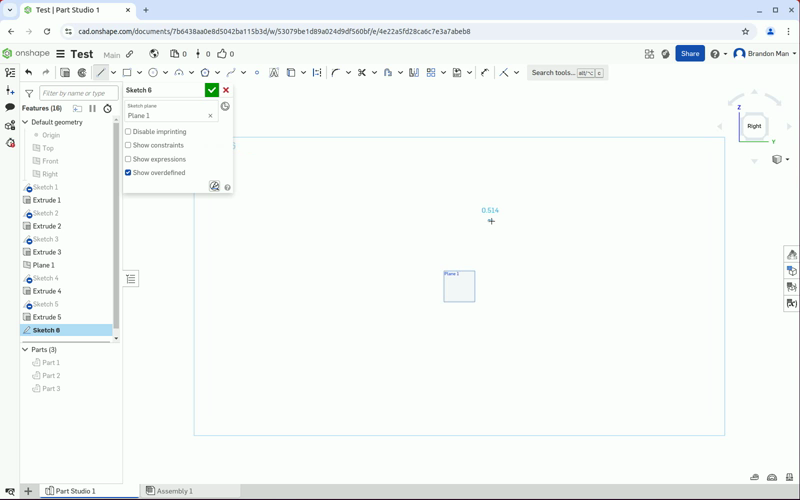
scroll(6)
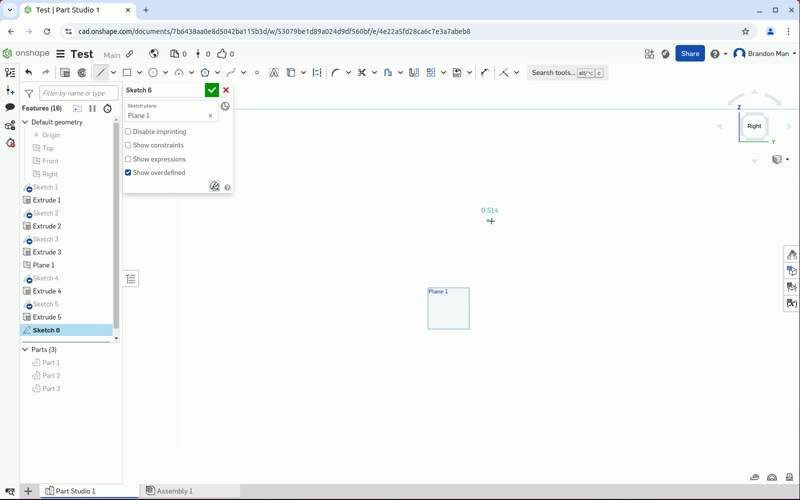
scroll(6)
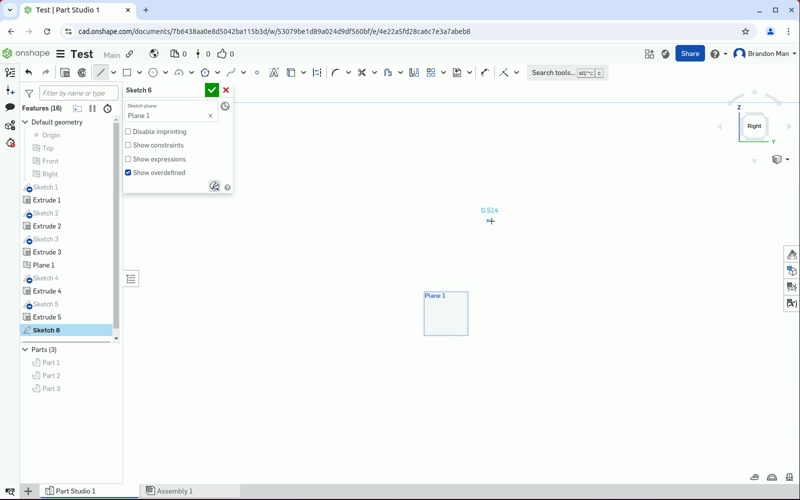
scroll(6)
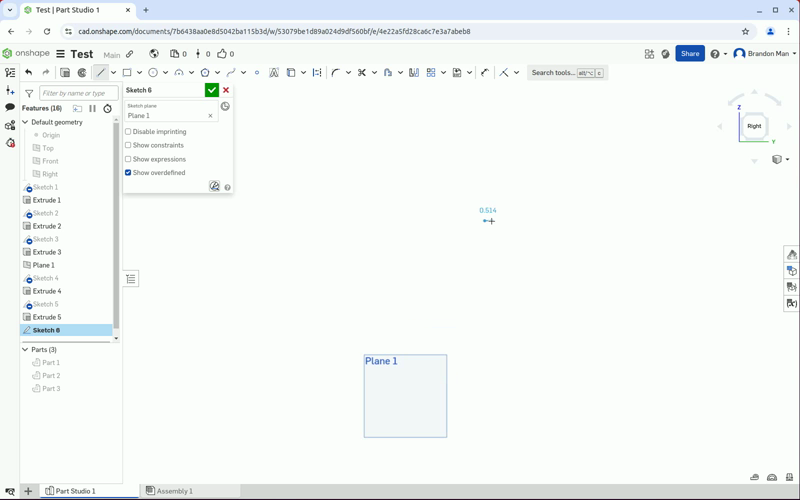
scroll(6)
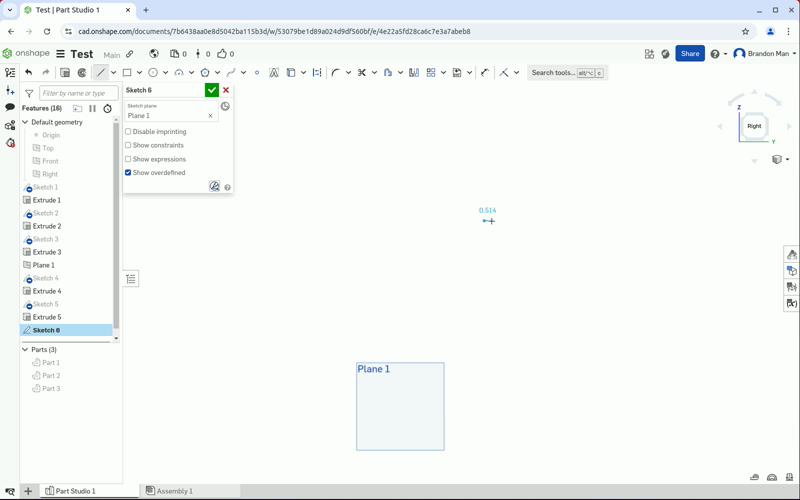
scroll(6)
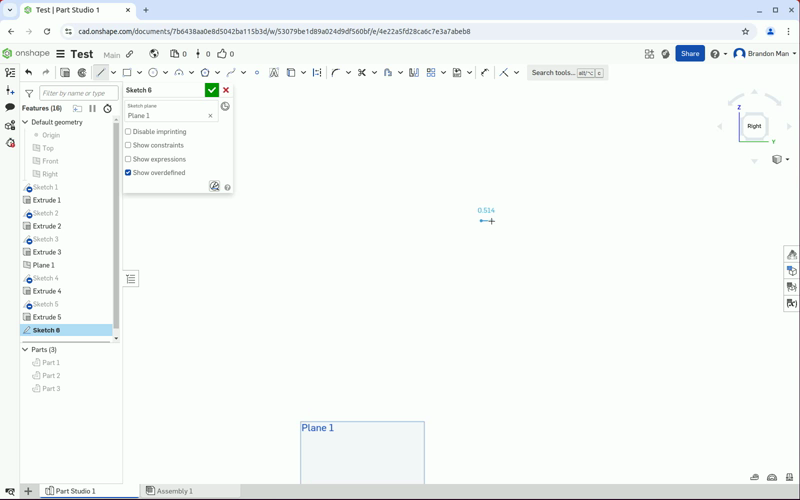
scroll(6)
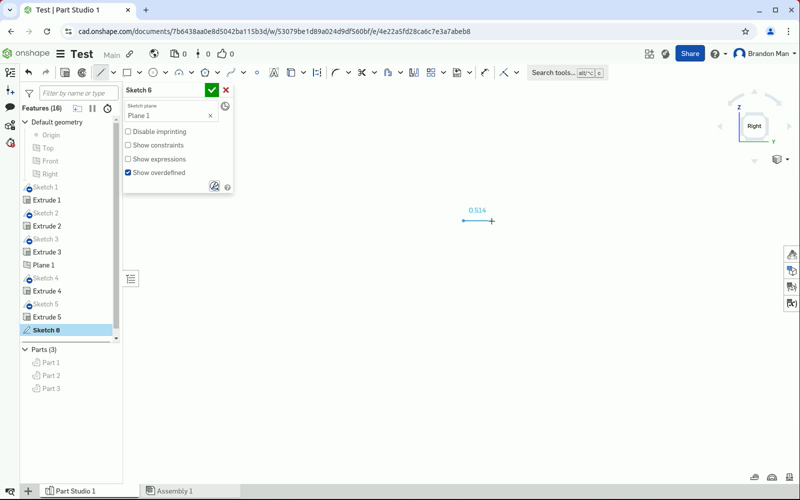
click(491, 220)
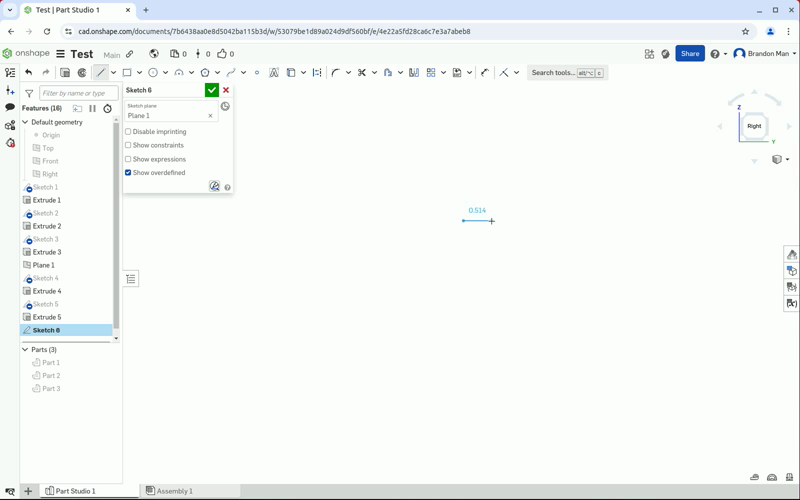
scroll(-6)
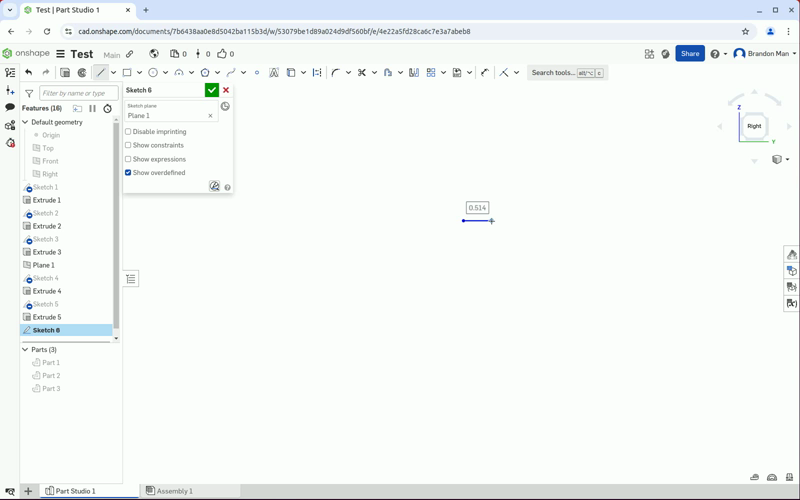
scroll(-6)
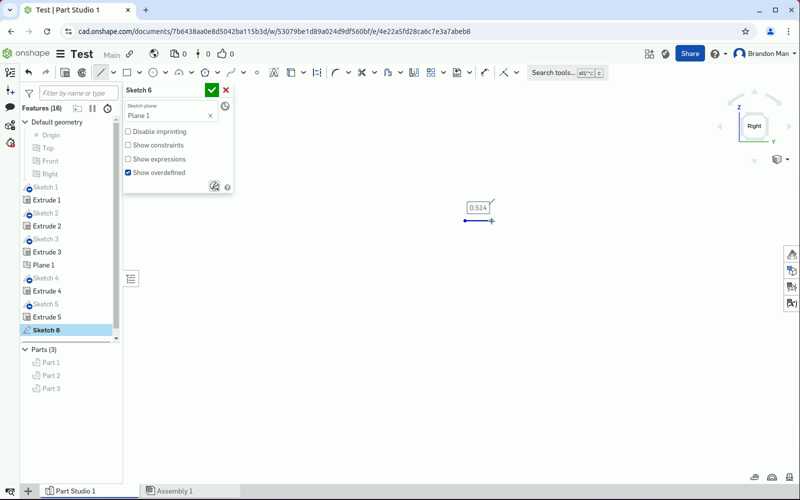
scroll(-6)
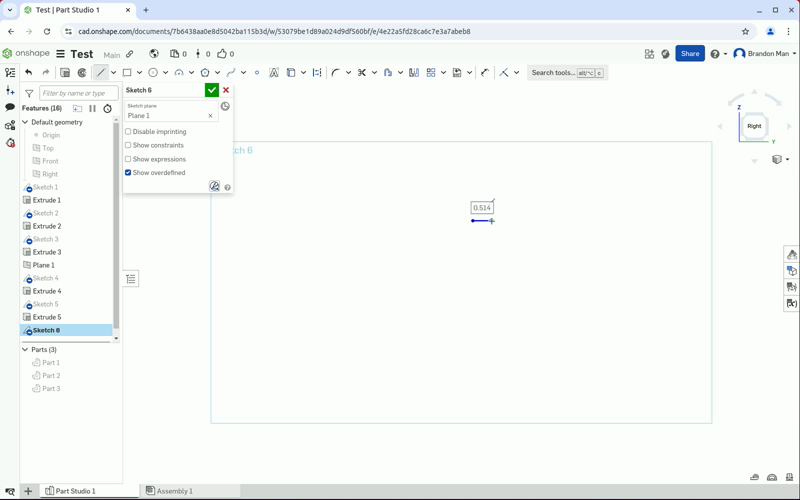
scroll(-6)
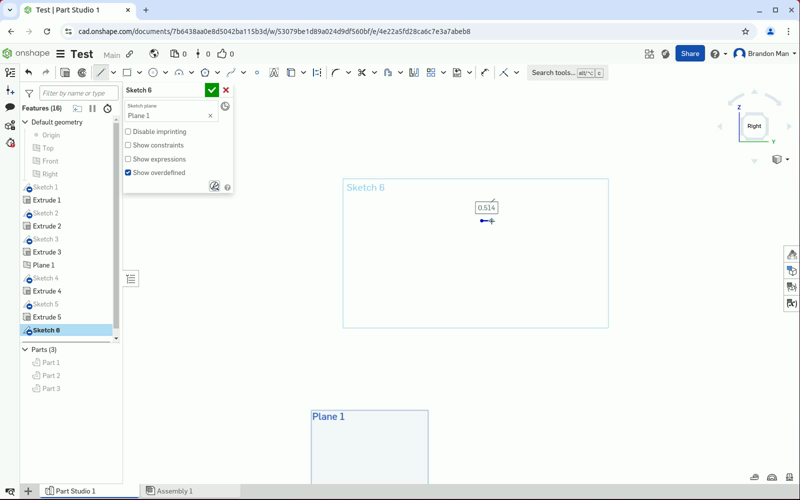
scroll(-6)
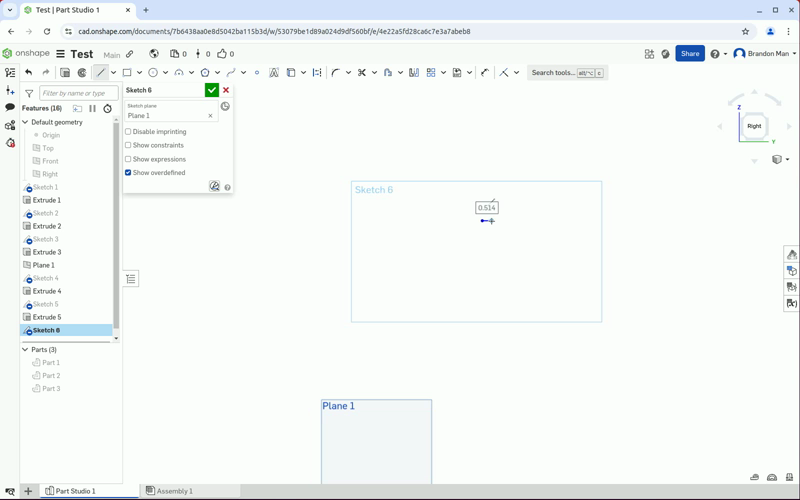
scroll(-6)
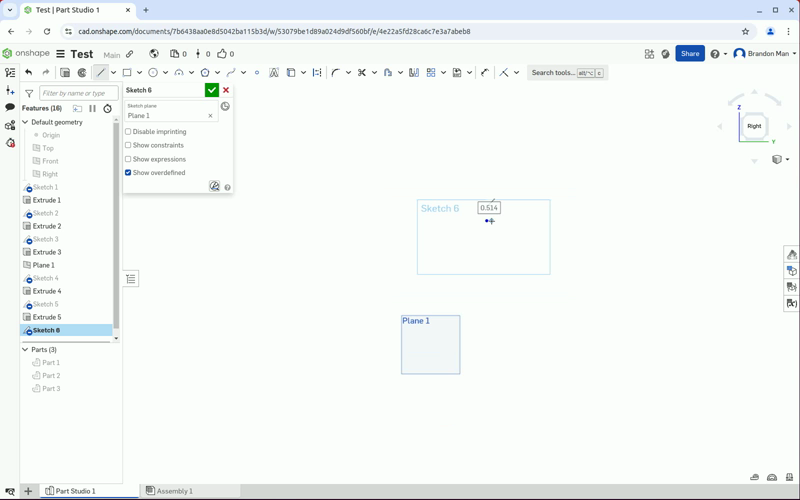
scroll(-6)
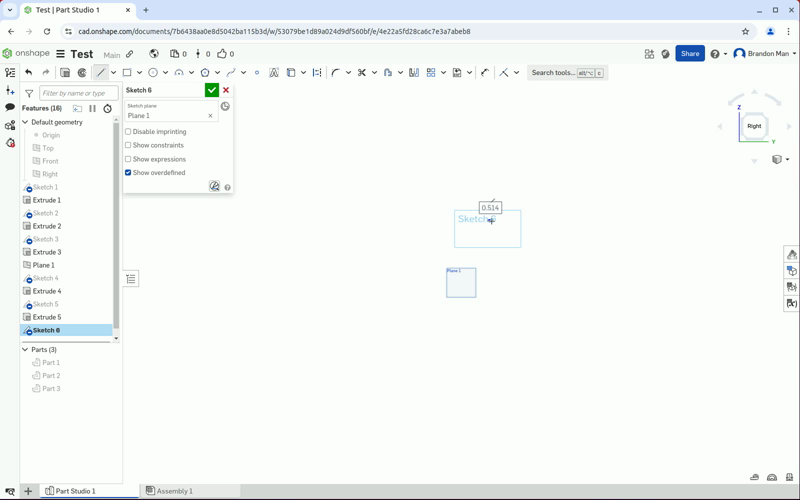
key_up(shift)
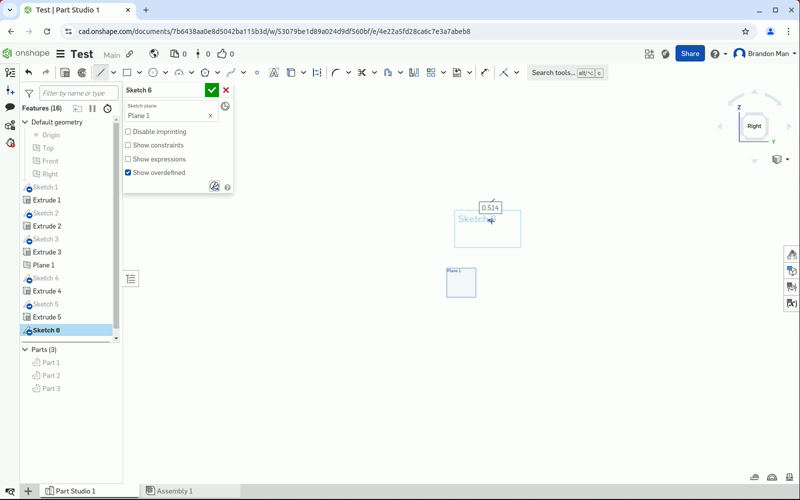
key_down(shift)
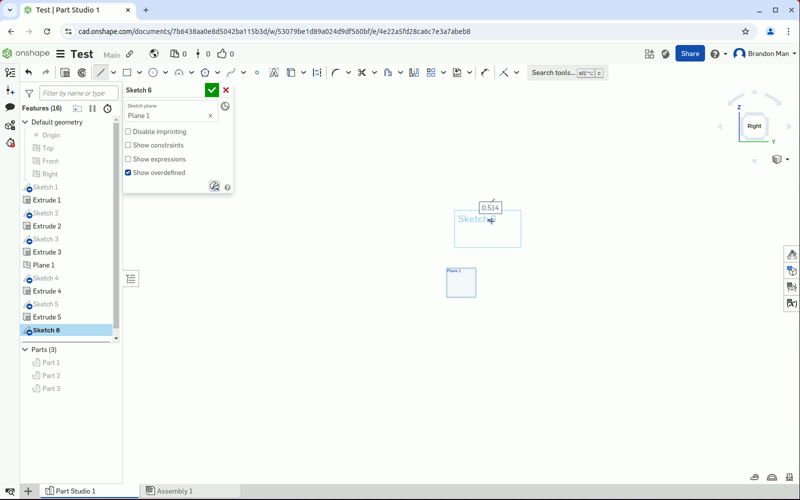
mouse_move(521, 220)
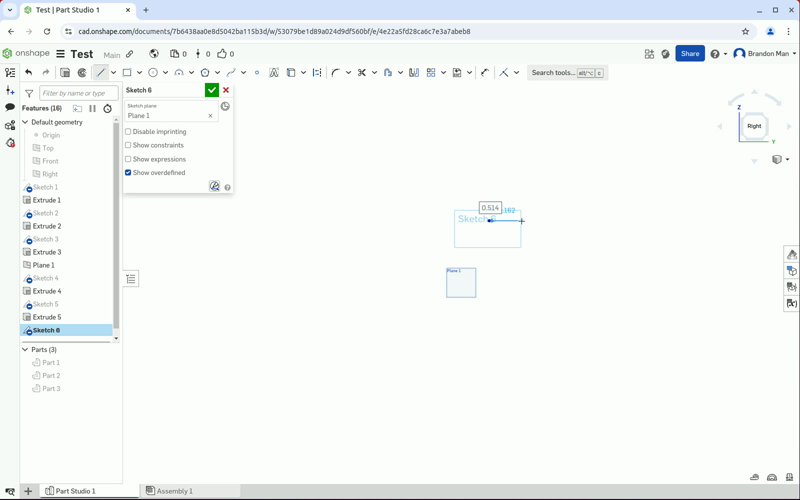
mouse_move(491, 216)
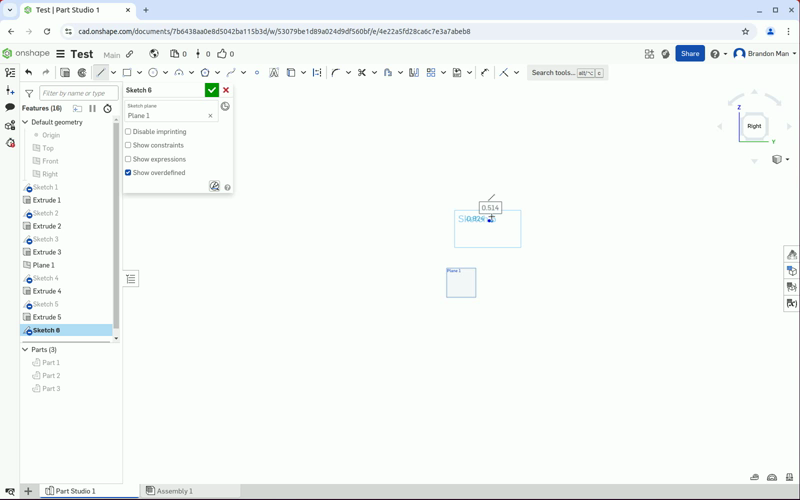
scroll(6)
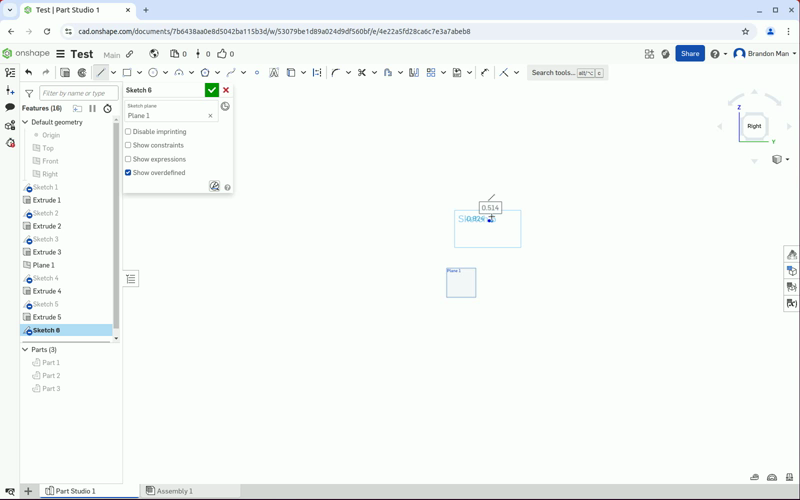
scroll(6)
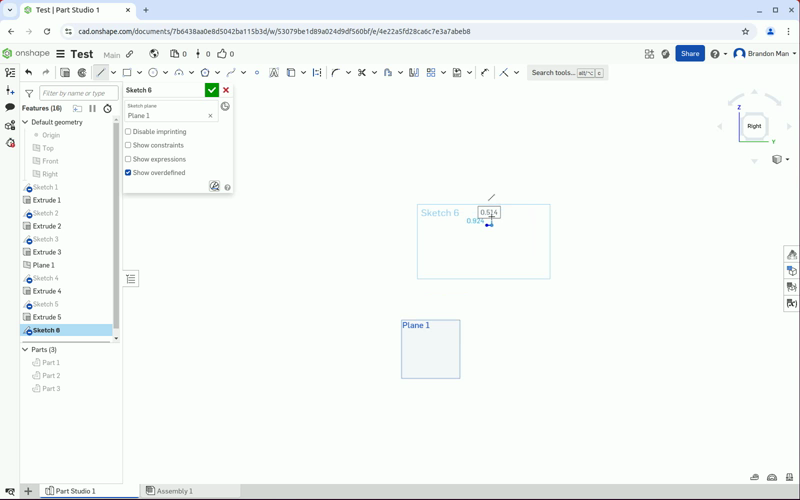
scroll(6)
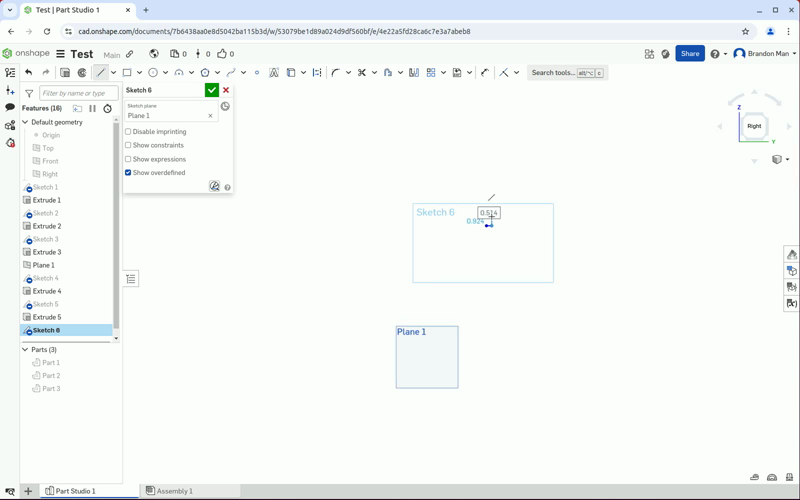
scroll(6)
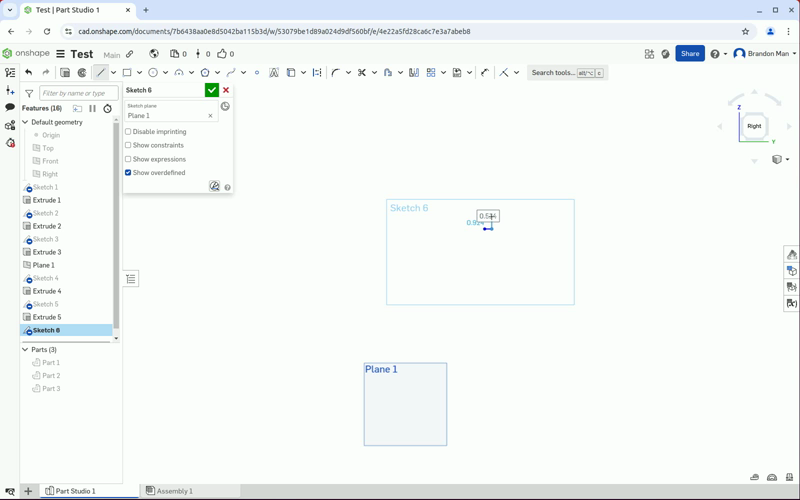
scroll(6)
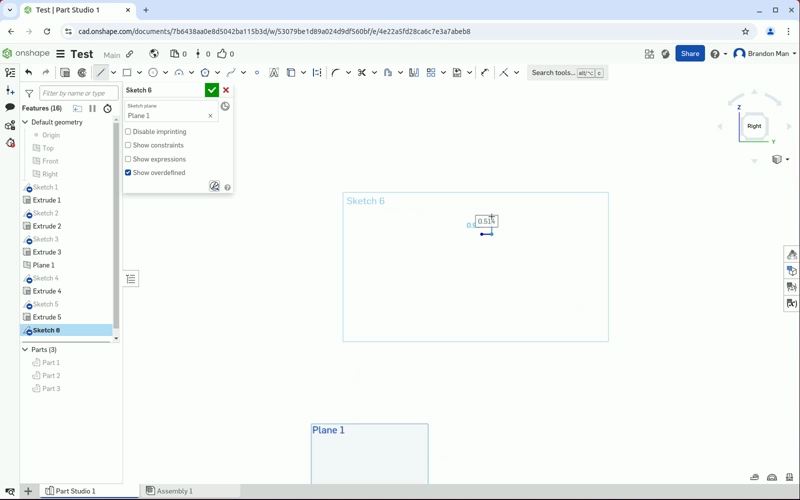
scroll(6)
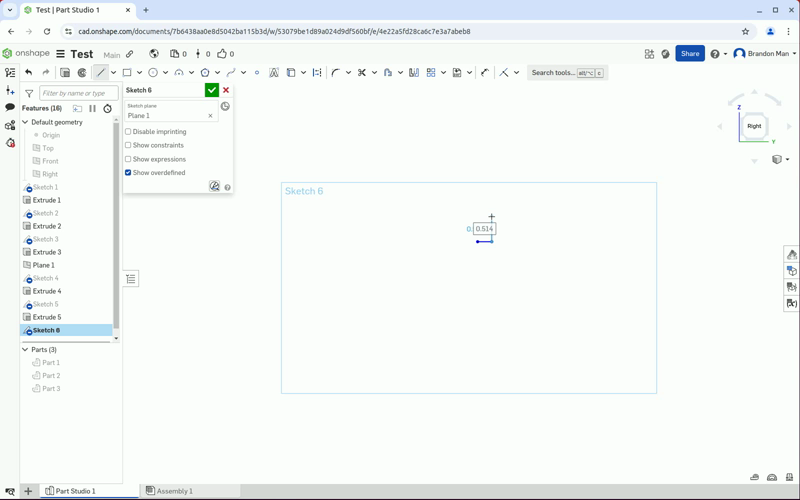
scroll(6)
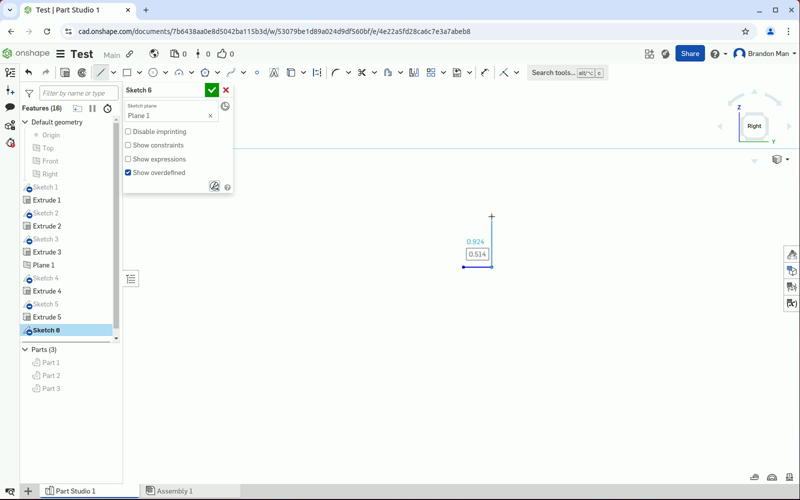
click(491, 216)
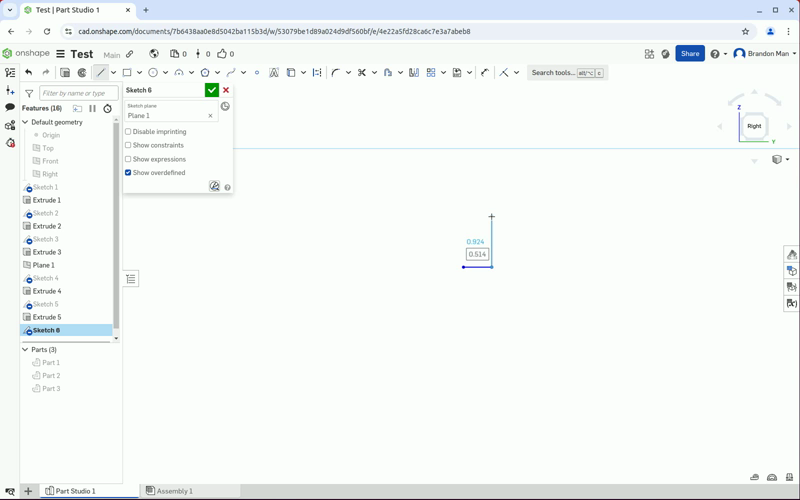
scroll(-6)
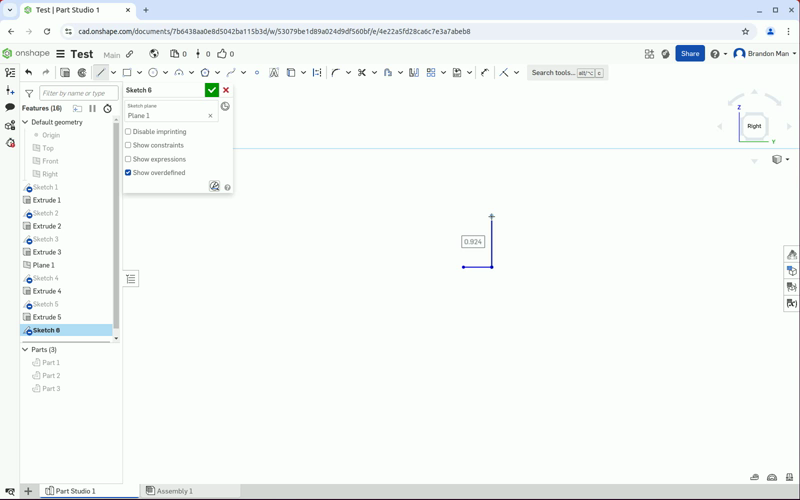
scroll(-6)
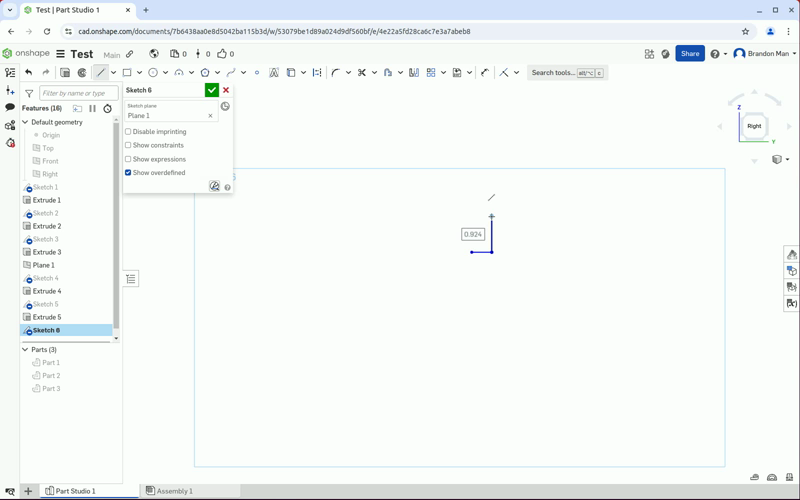
scroll(-6)
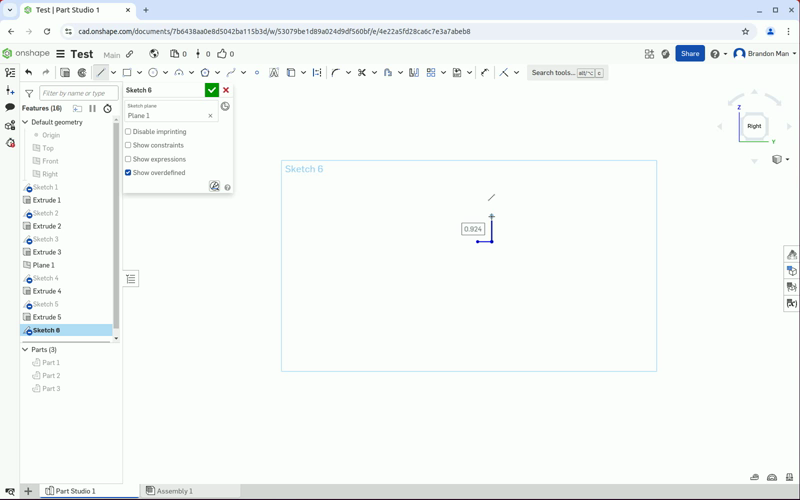
scroll(-6)
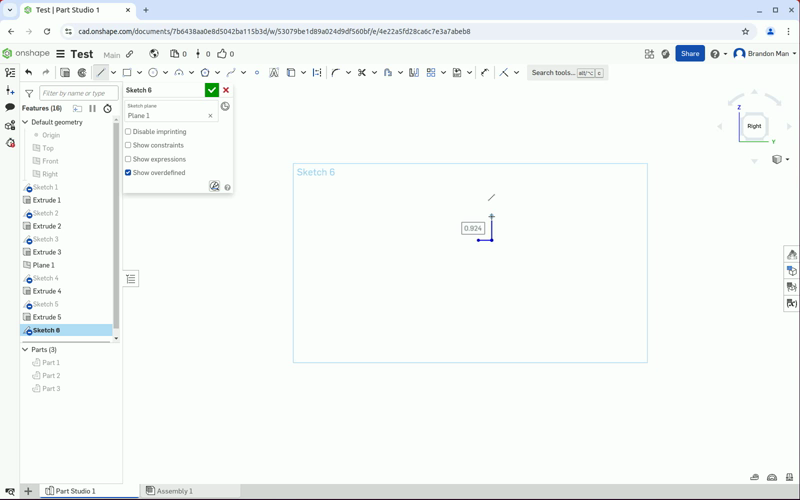
scroll(-6)
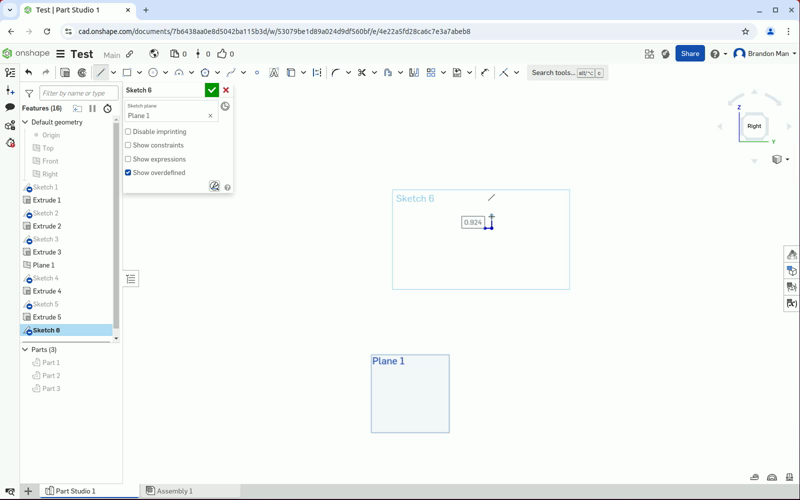
scroll(-6)
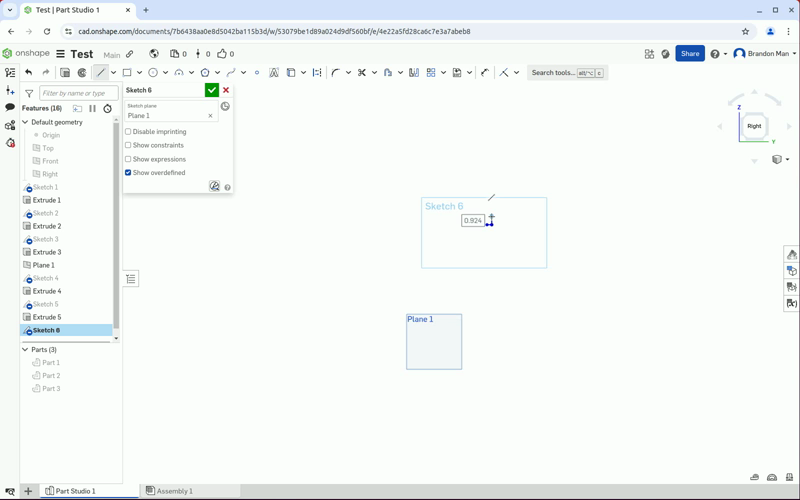
scroll(-6)
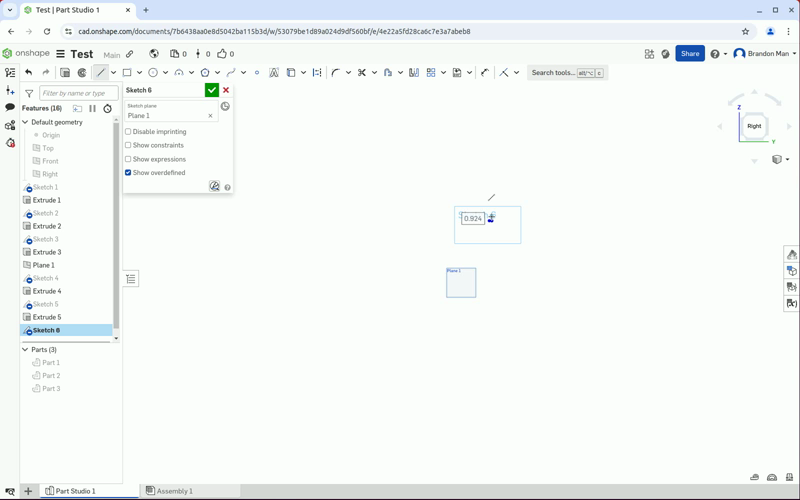
key_up(shift)
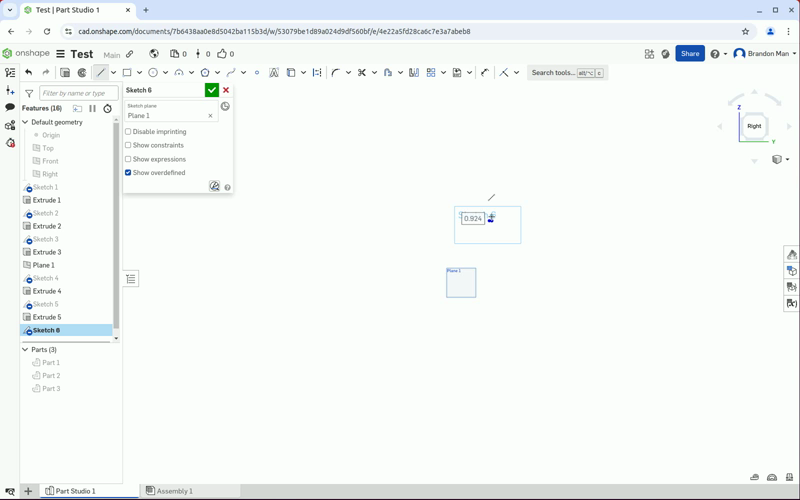
key_down(shift)
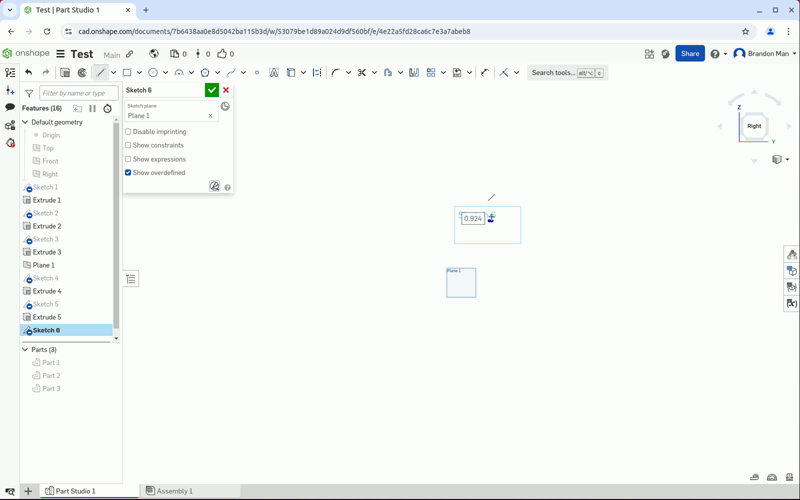
mouse_move(521, 216)
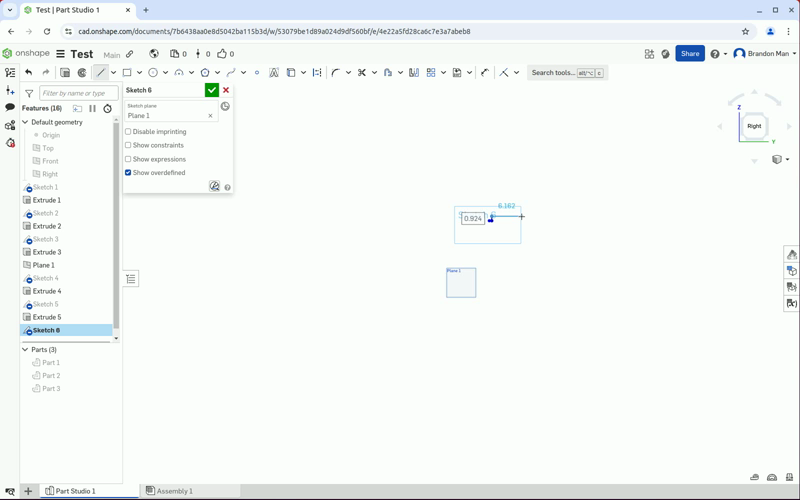
mouse_move(489, 216)
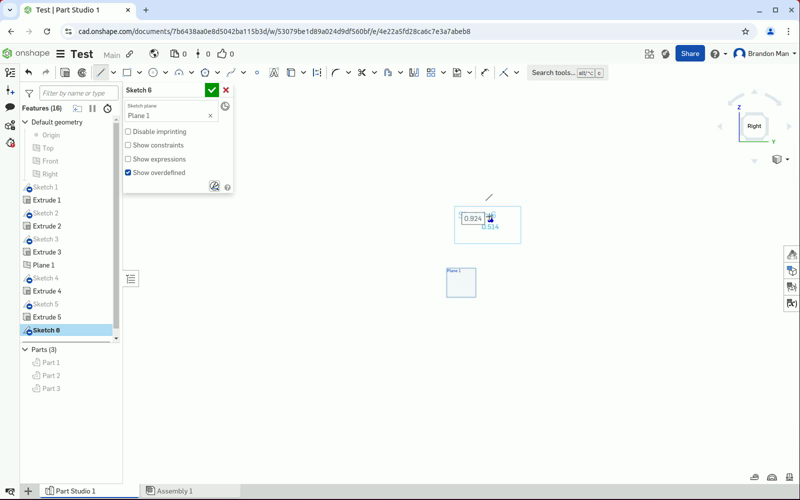
scroll(6)
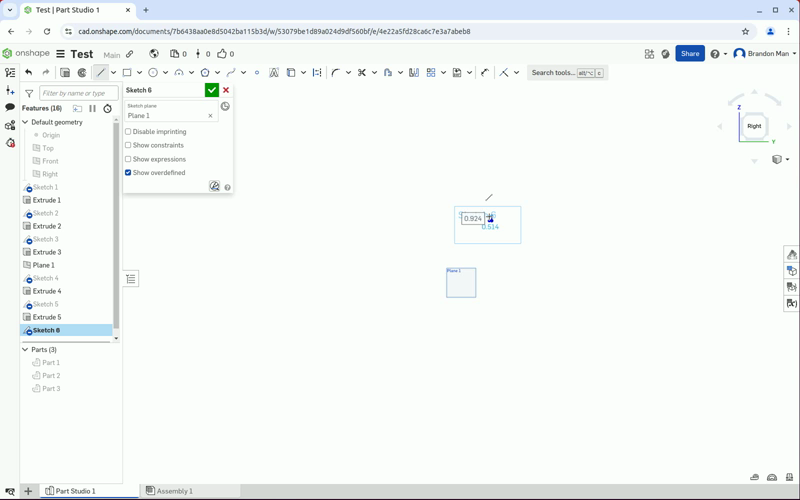
scroll(6)
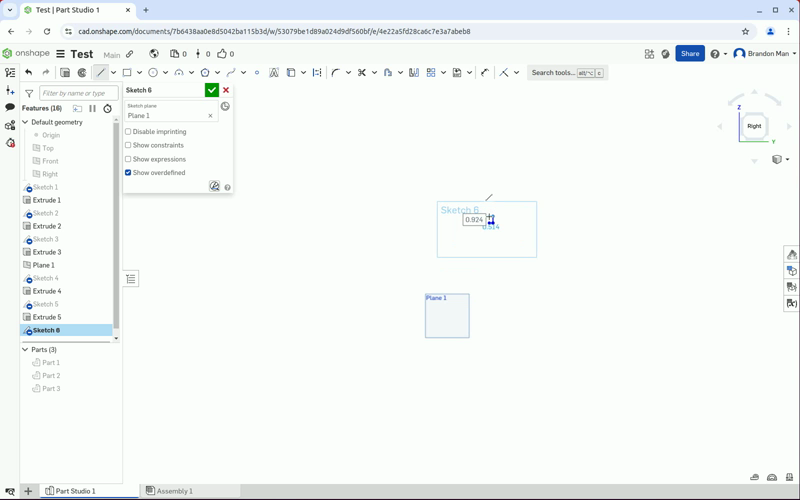
scroll(6)
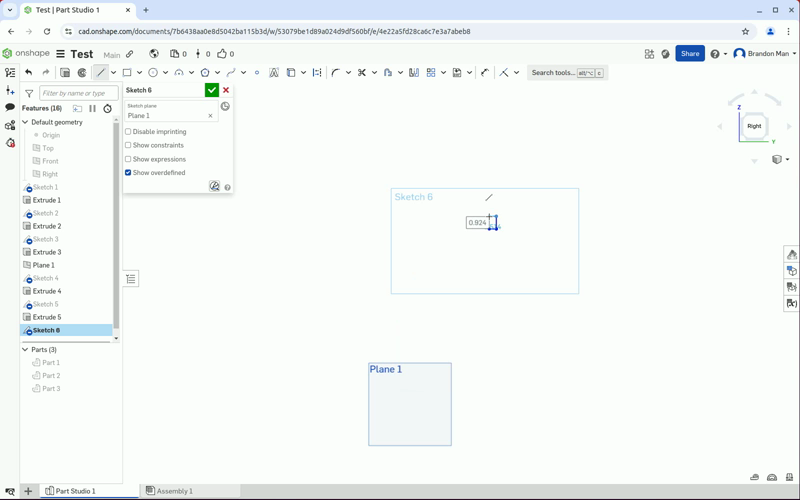
scroll(6)
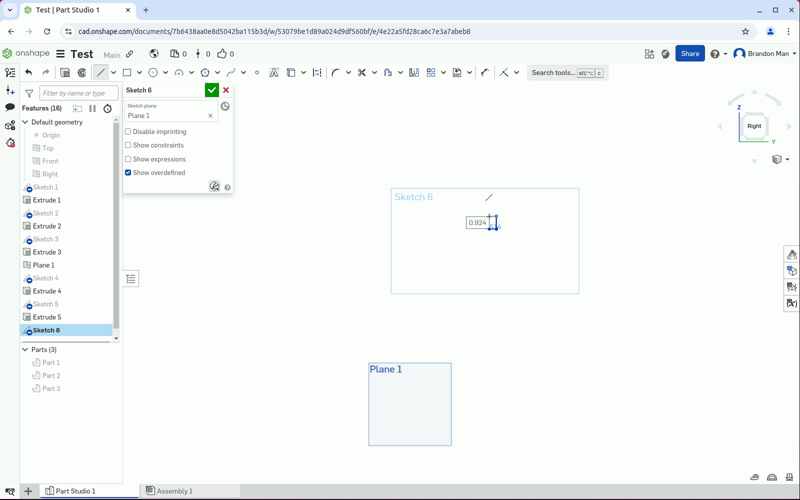
scroll(6)
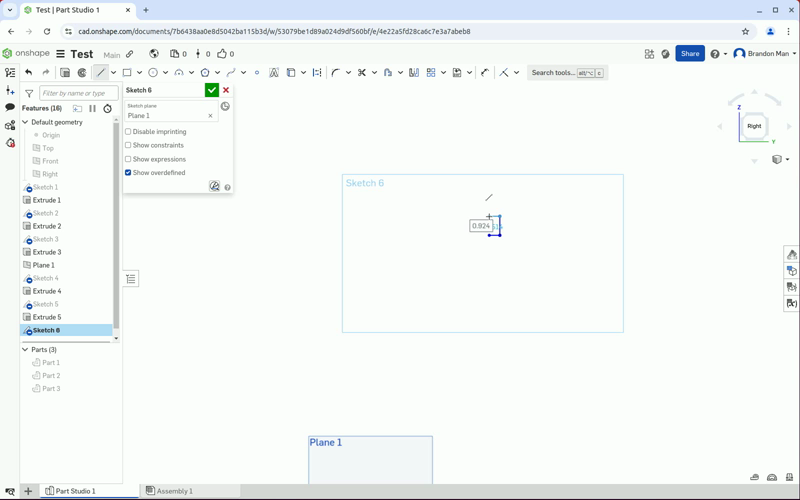
scroll(6)
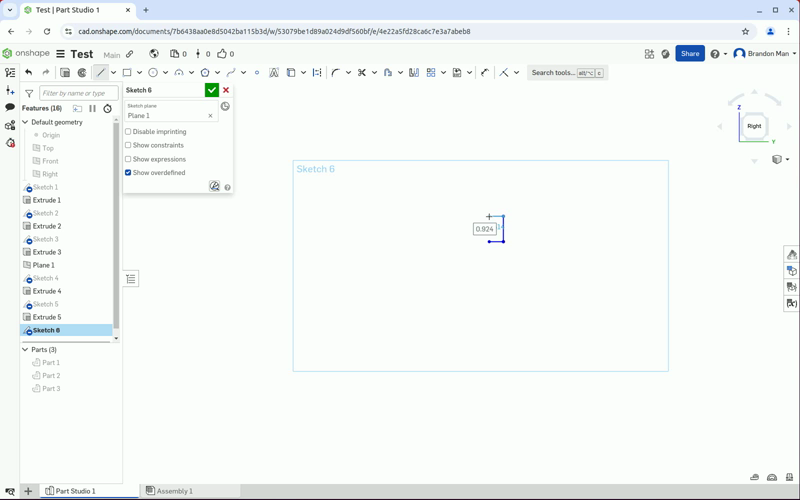
scroll(6)
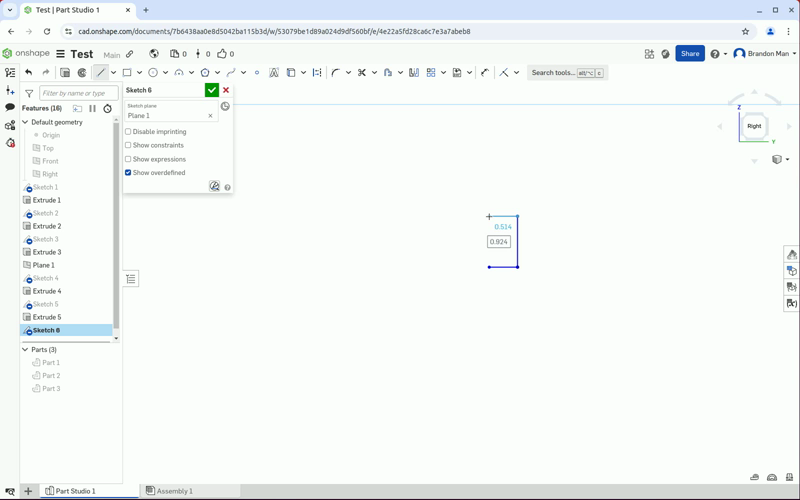
click(489, 216)
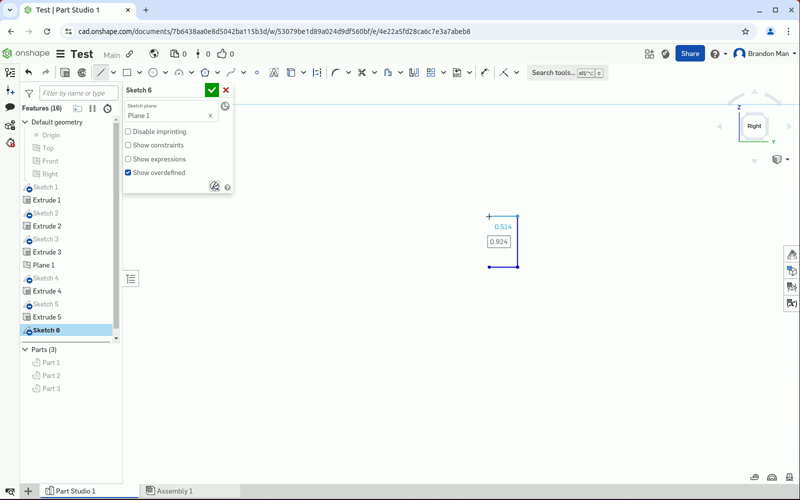
scroll(-6)
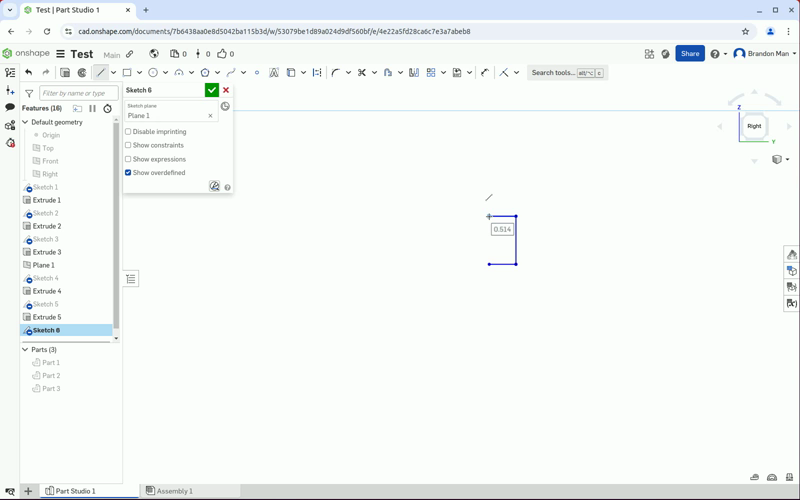
scroll(-6)
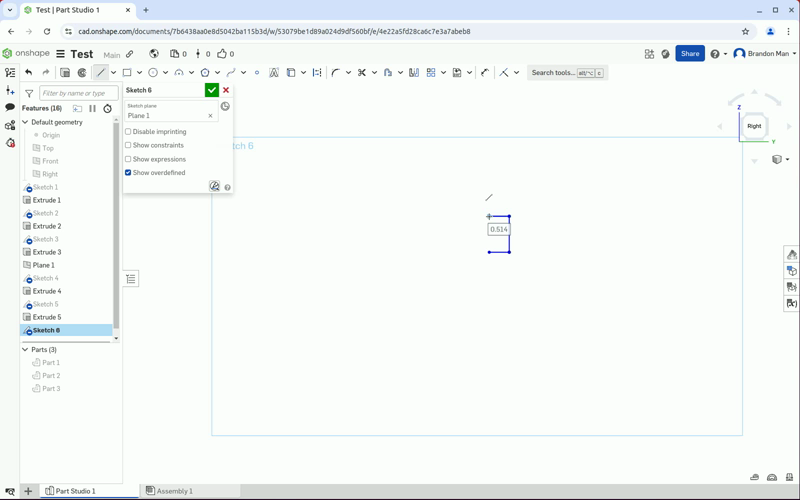
scroll(-6)
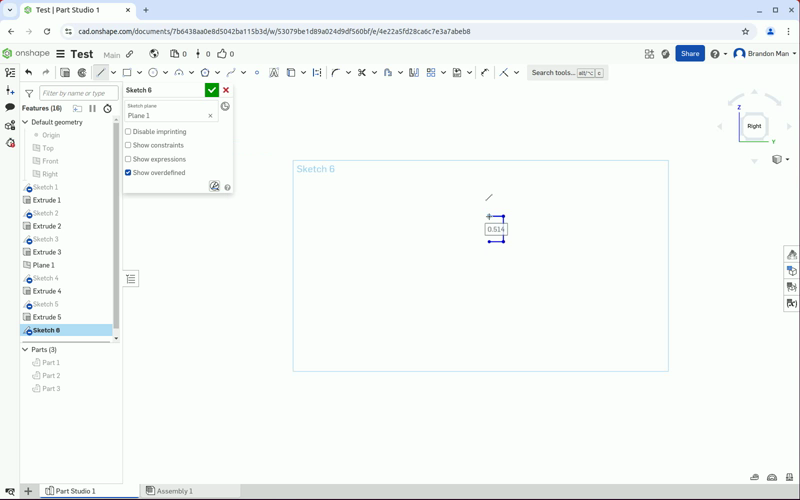
scroll(-6)
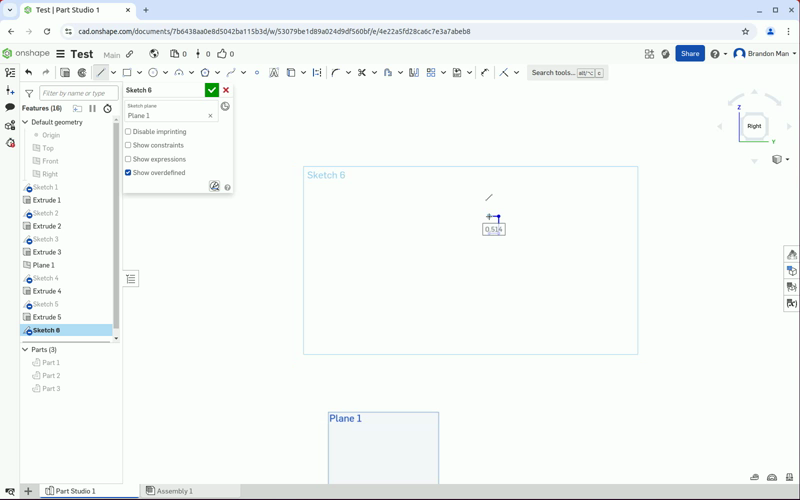
scroll(-6)
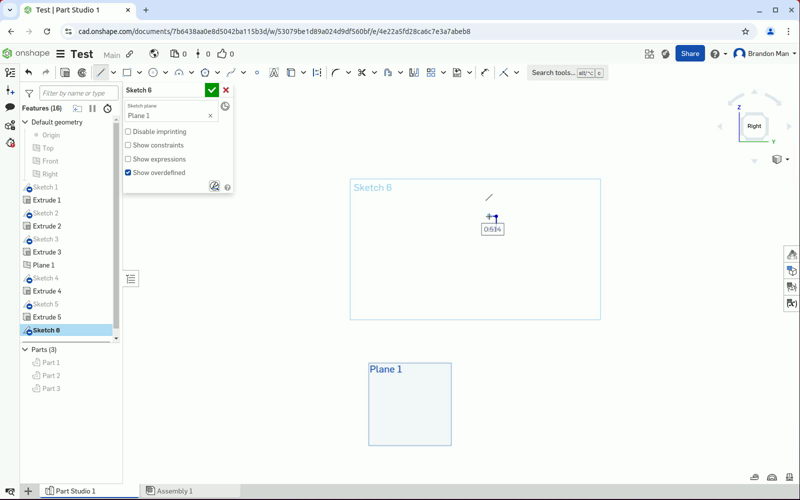
scroll(-6)
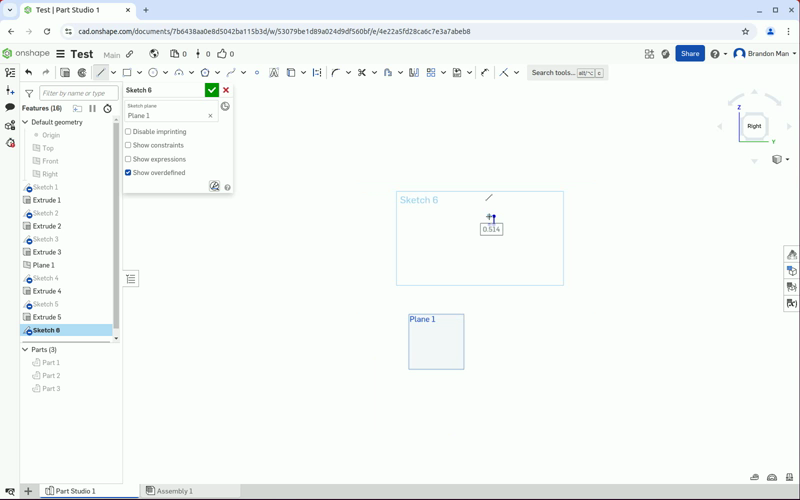
scroll(-6)
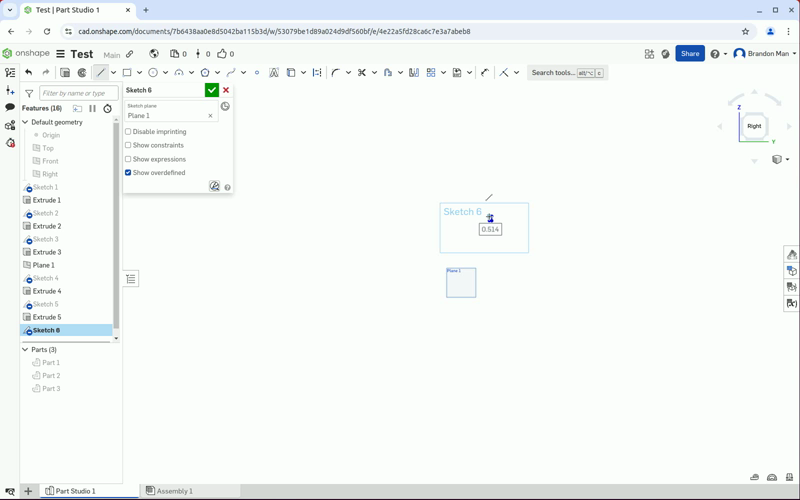
key_up(shift)
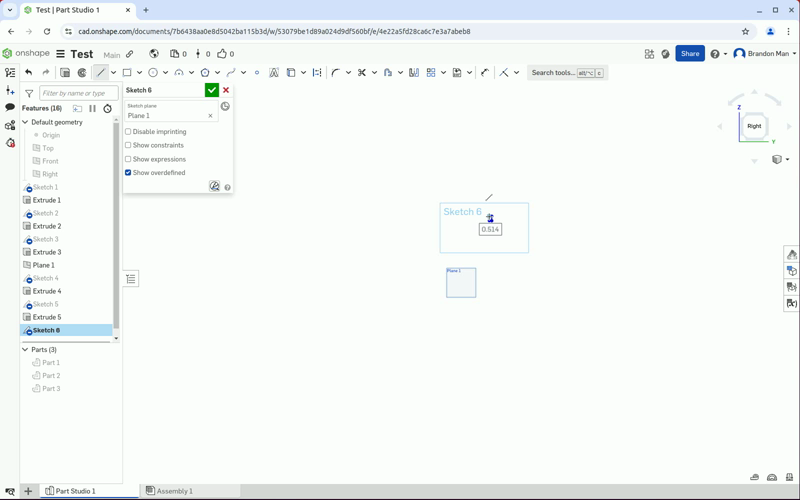
mouse_move(519, 216)
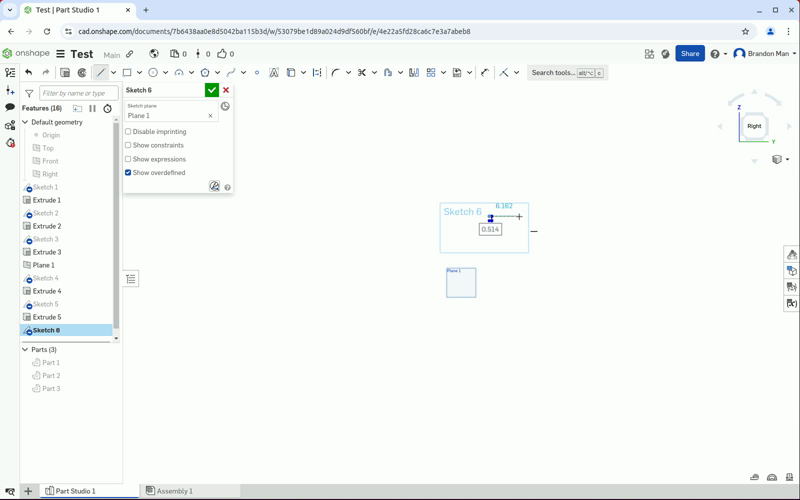
key_down(shift)
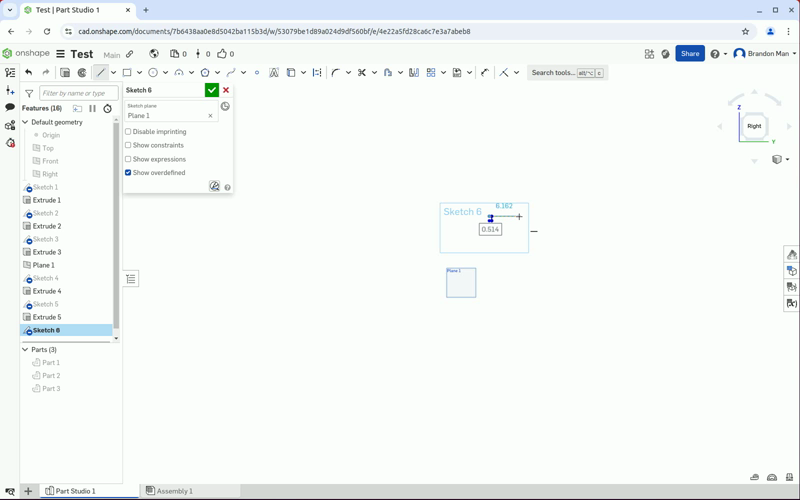
mouse_move(489, 220)
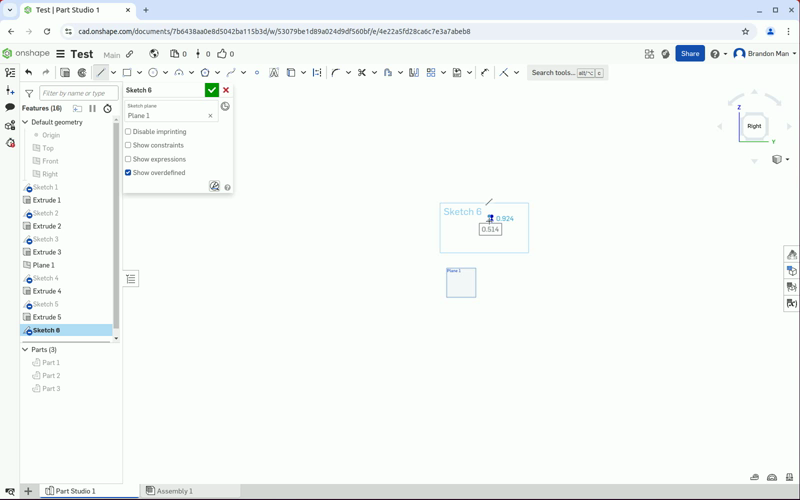
scroll(6)
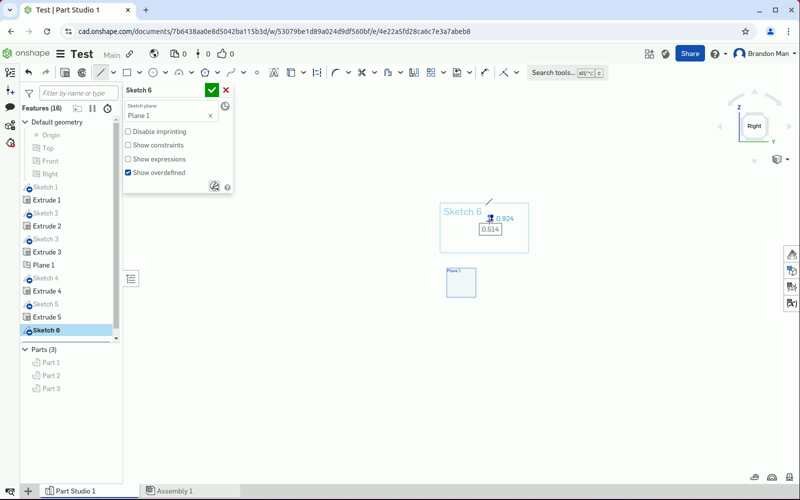
scroll(6)
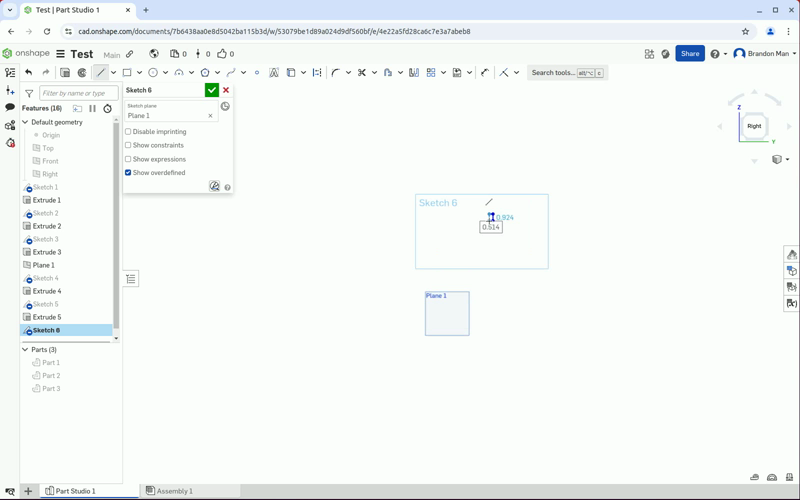
scroll(6)
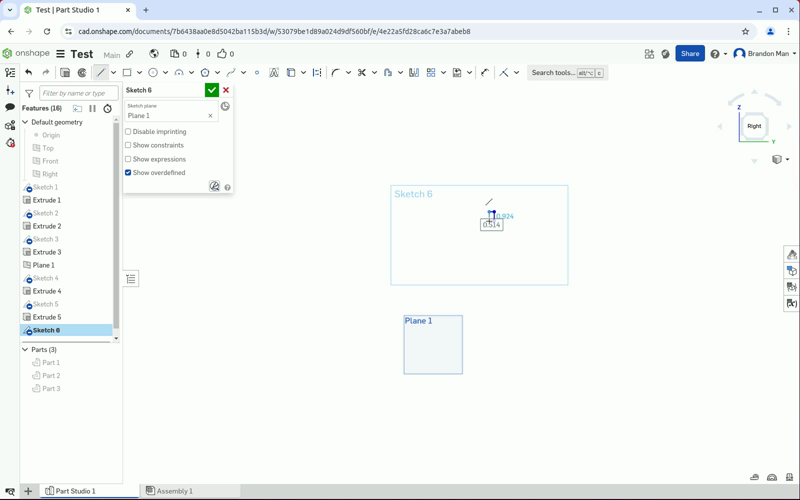
scroll(6)
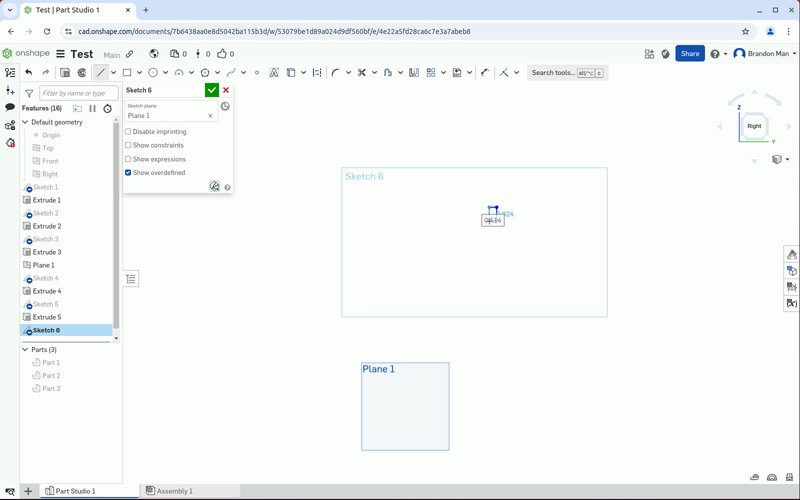
scroll(6)
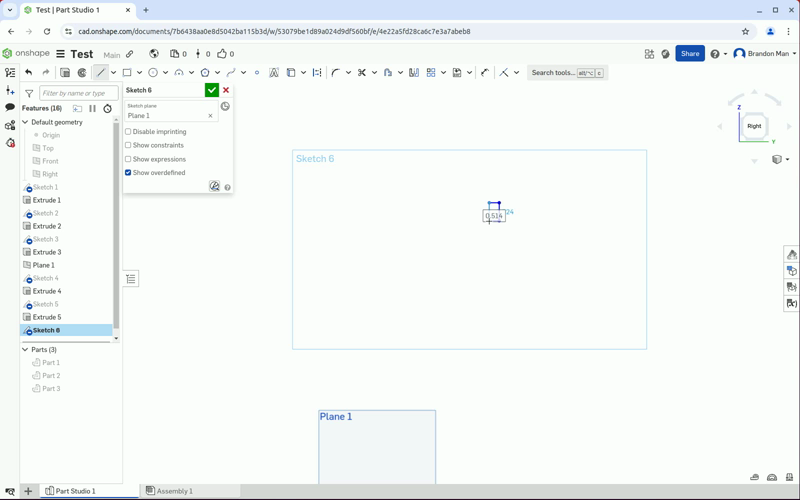
scroll(6)
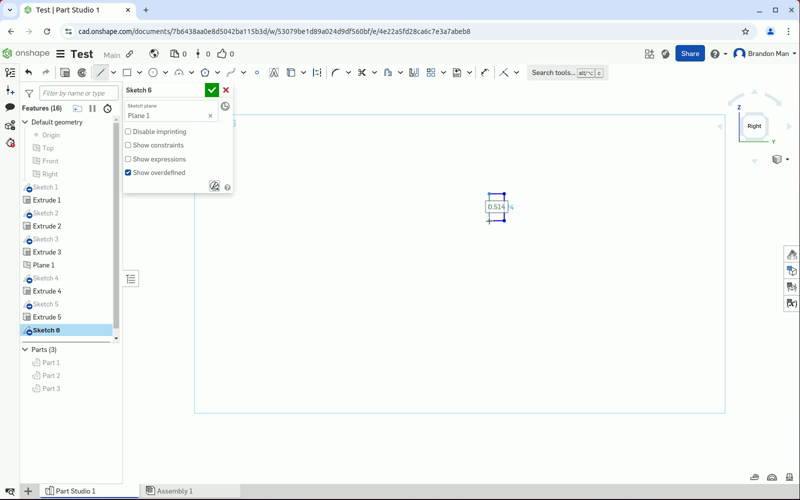
scroll(6)
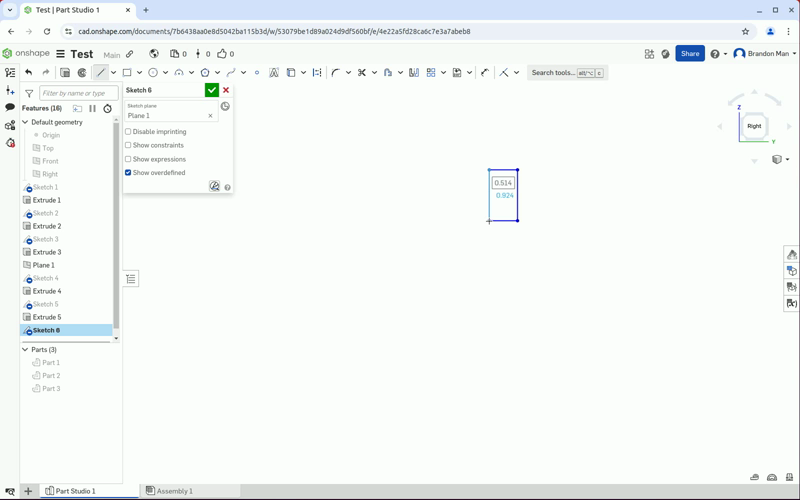
key_up(shift)
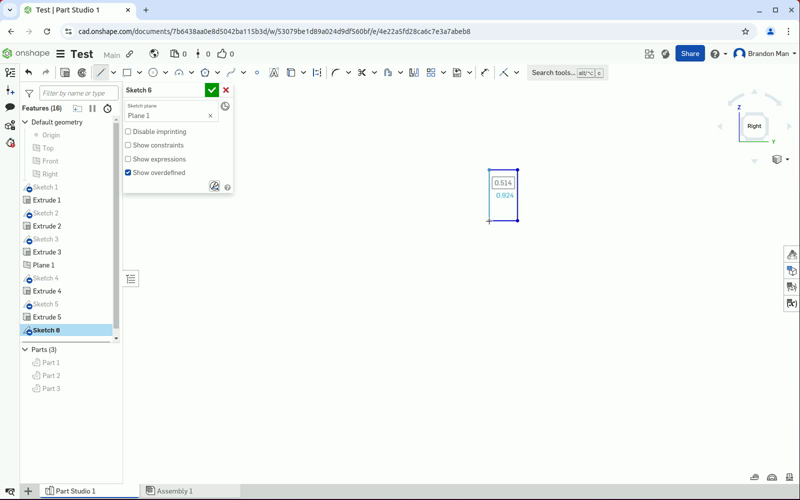
click(489, 220)
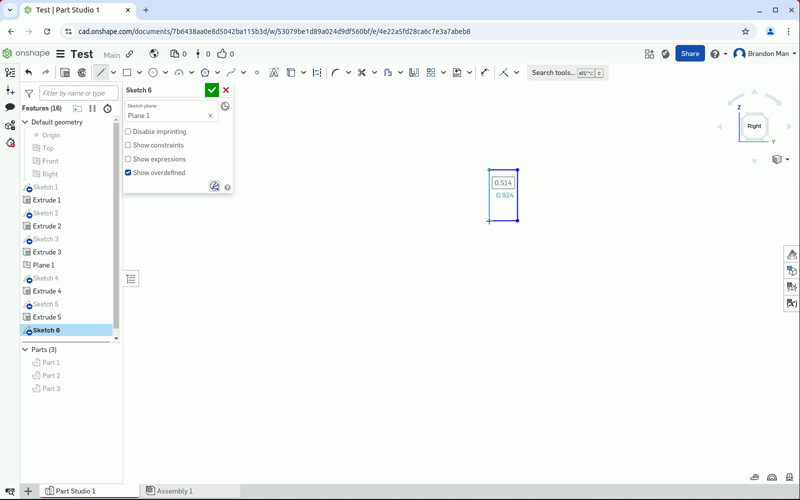
scroll(-6)
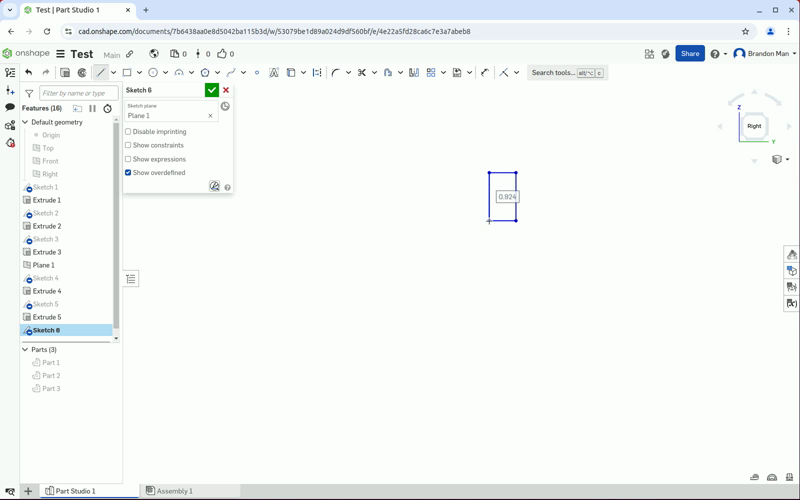
scroll(-6)
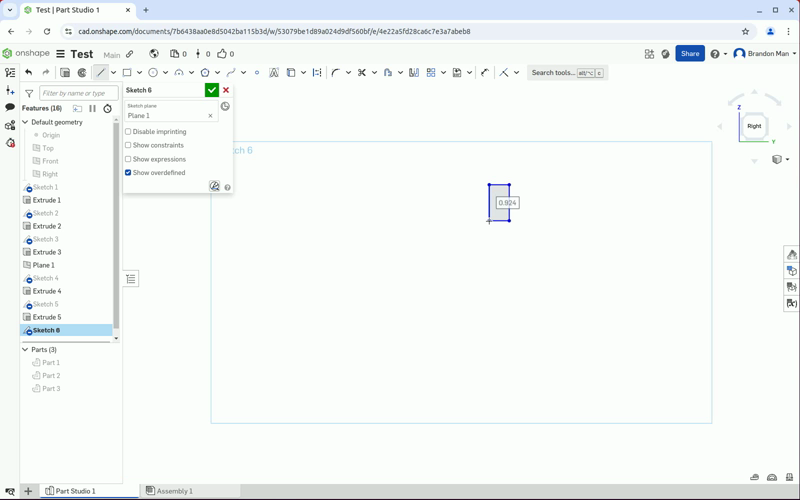
scroll(-6)
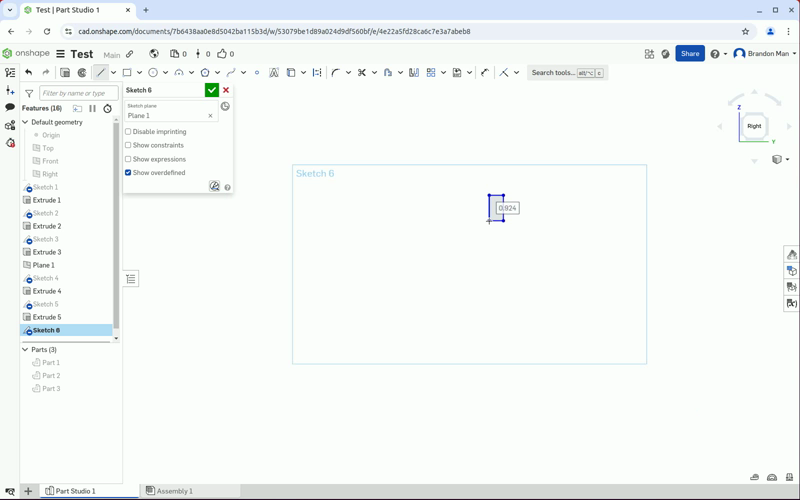
scroll(-6)
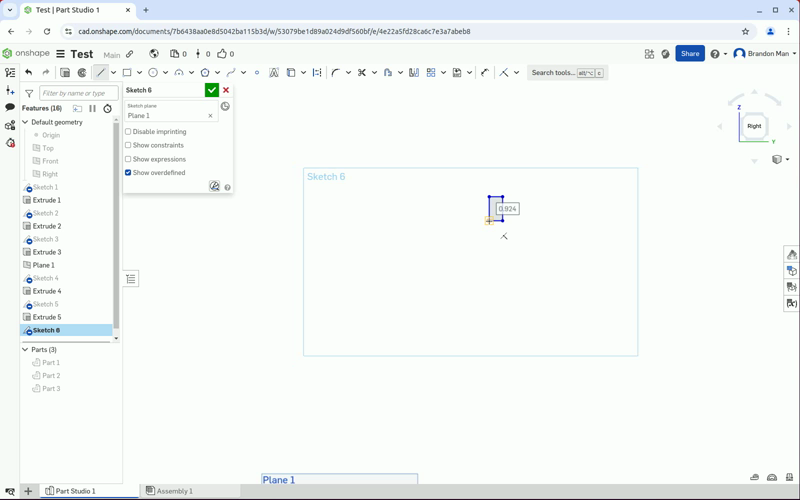
scroll(-6)
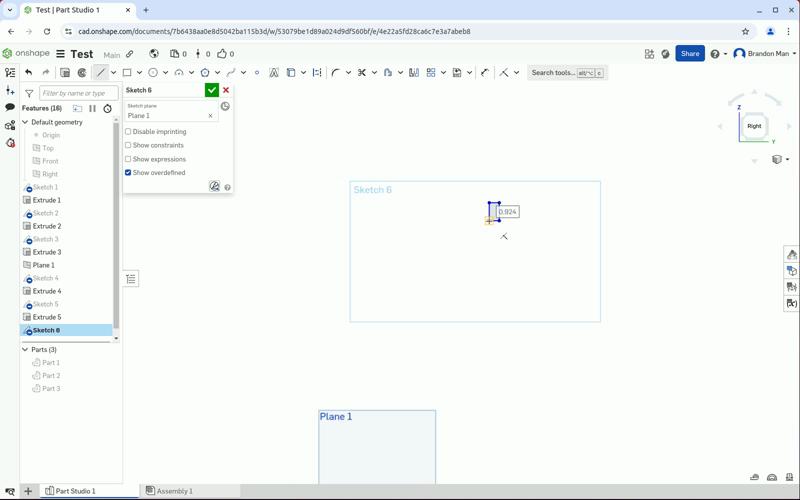
scroll(-6)
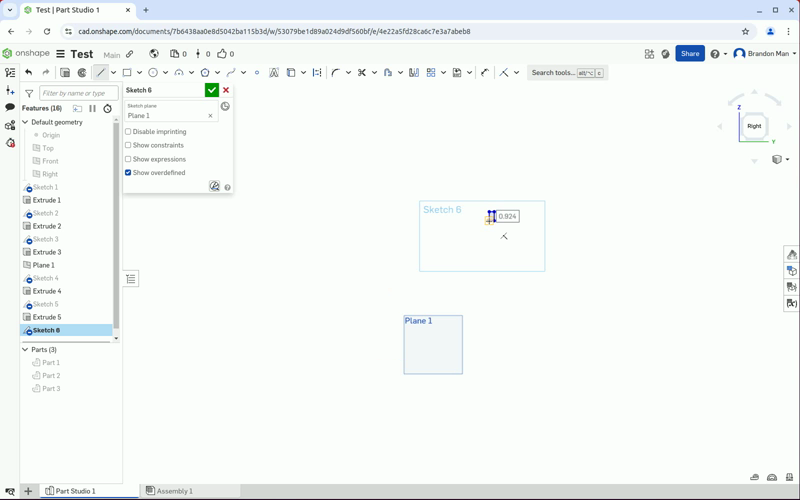
scroll(-6)
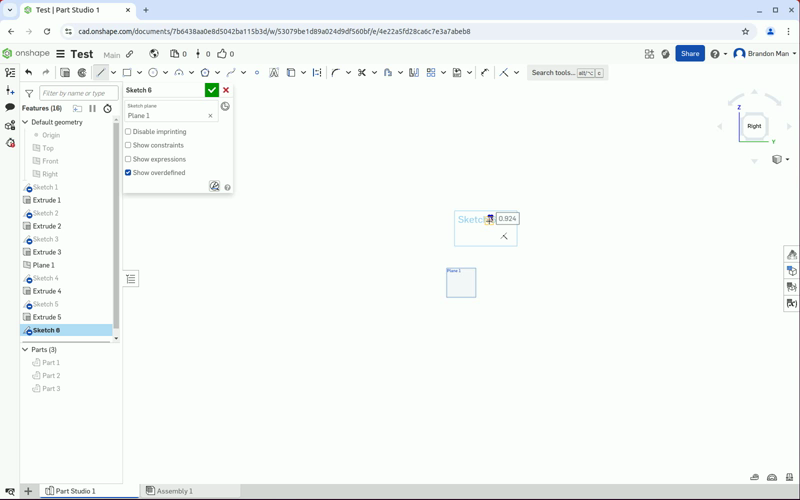
key(esc)
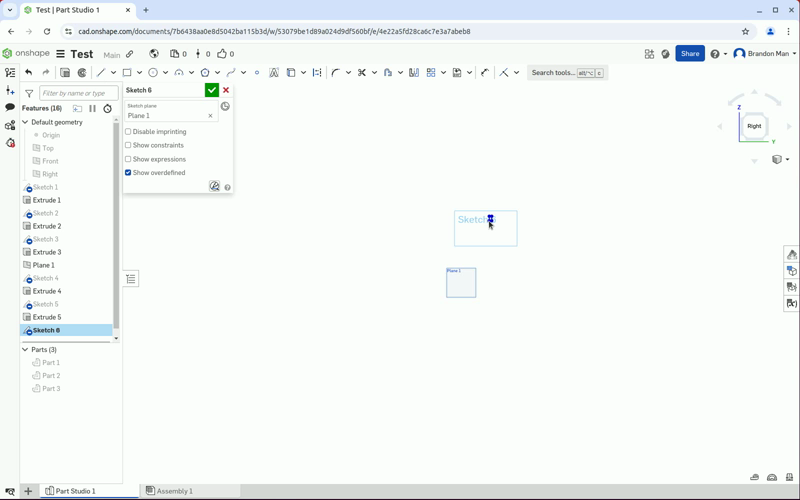
mouse_move(489, 219)
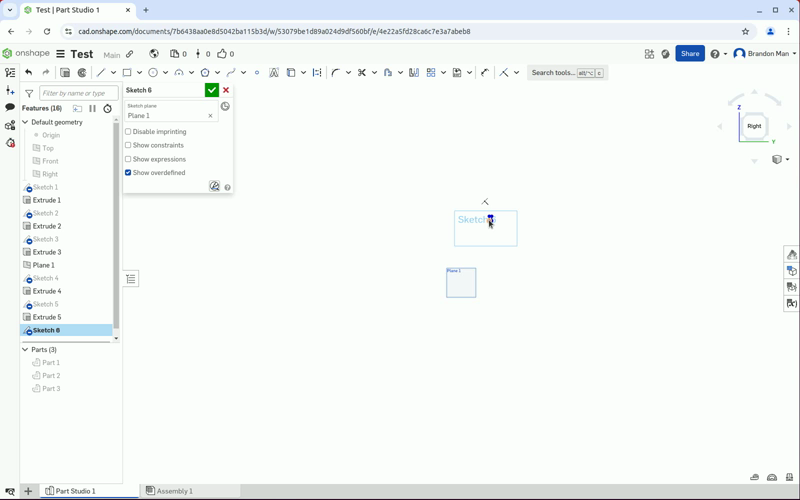
scroll(6)
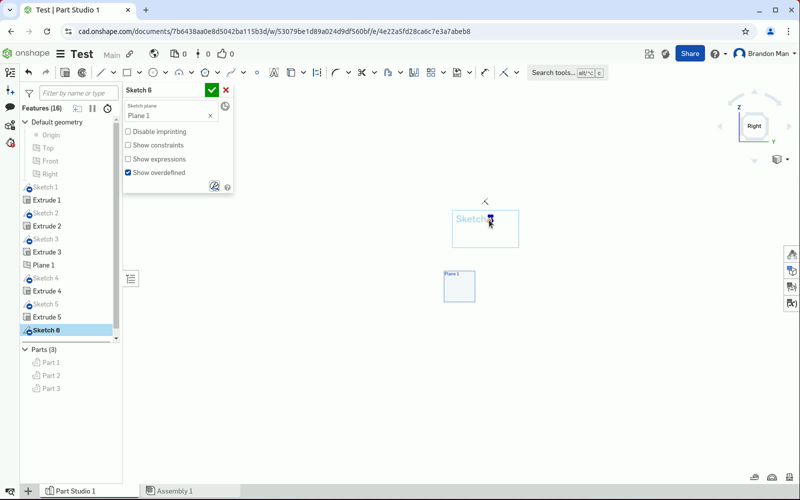
scroll(6)
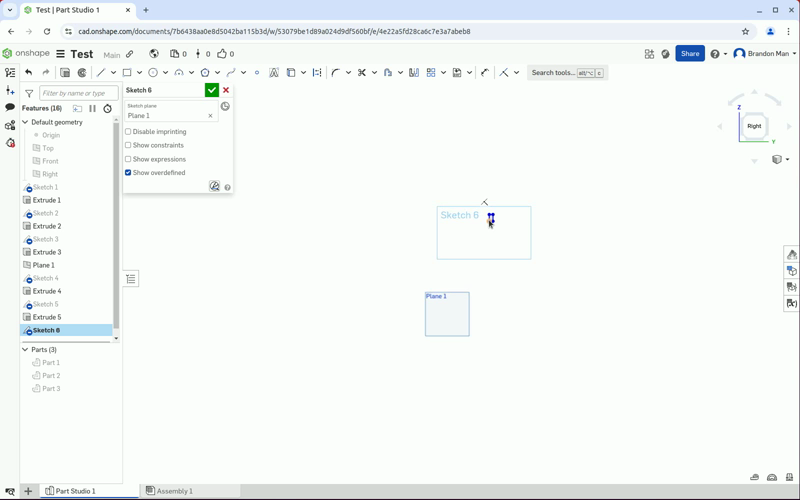
scroll(6)
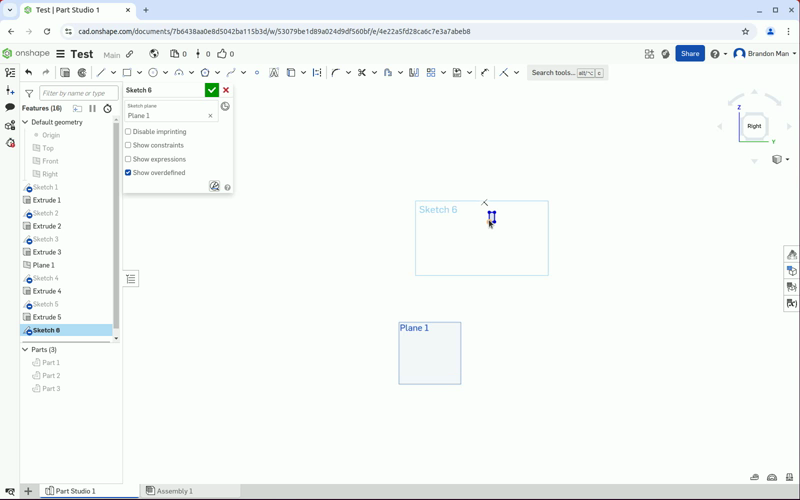
scroll(6)
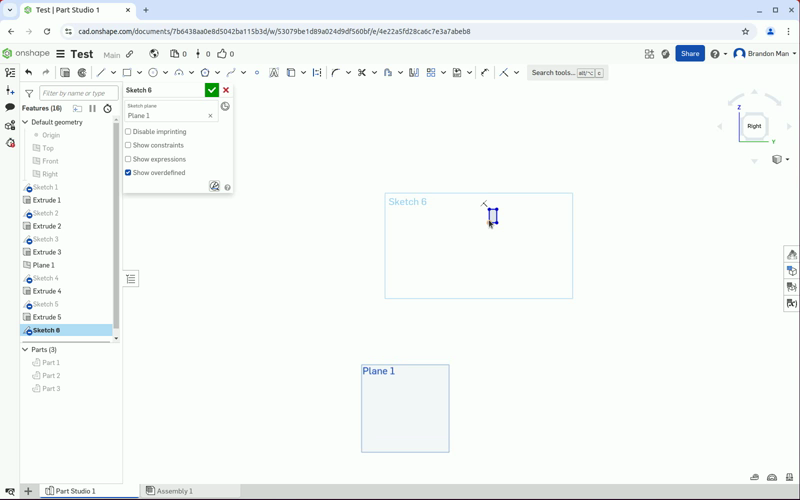
scroll(6)
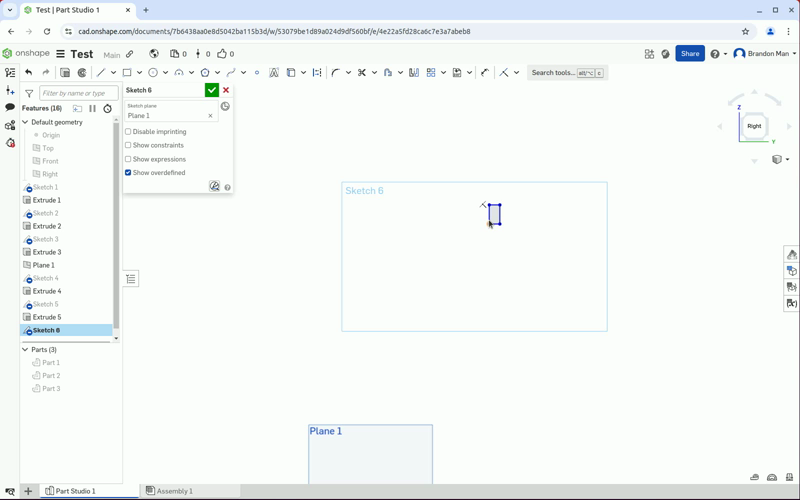
scroll(6)
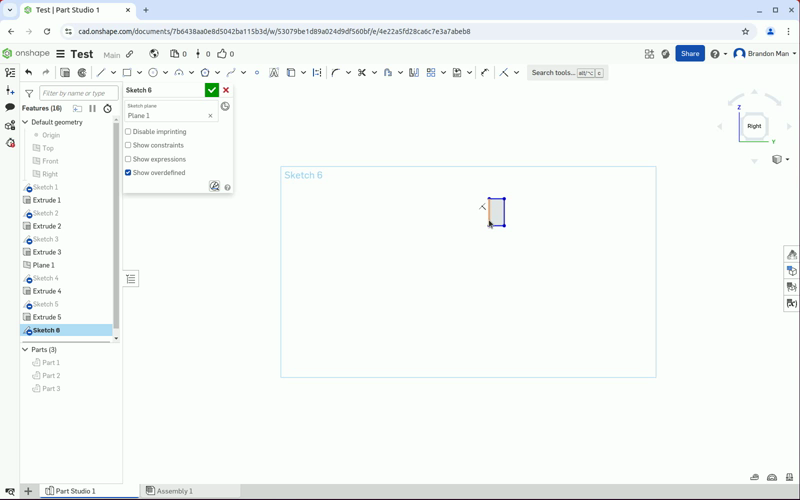
scroll(6)
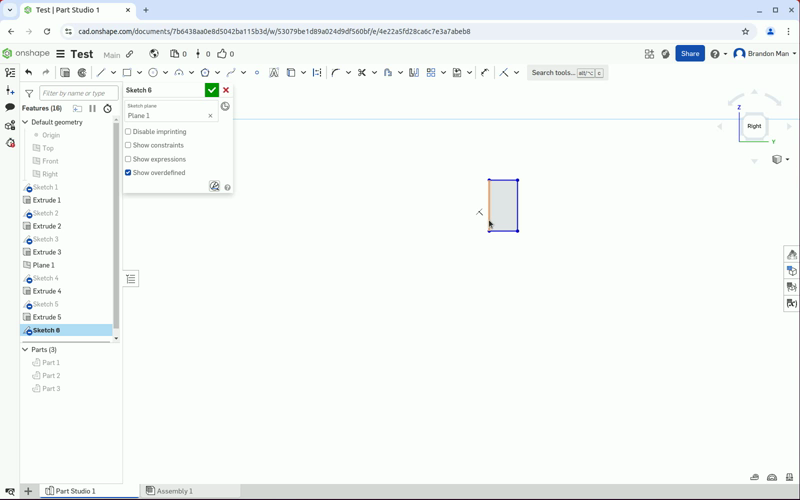
click(489, 219)
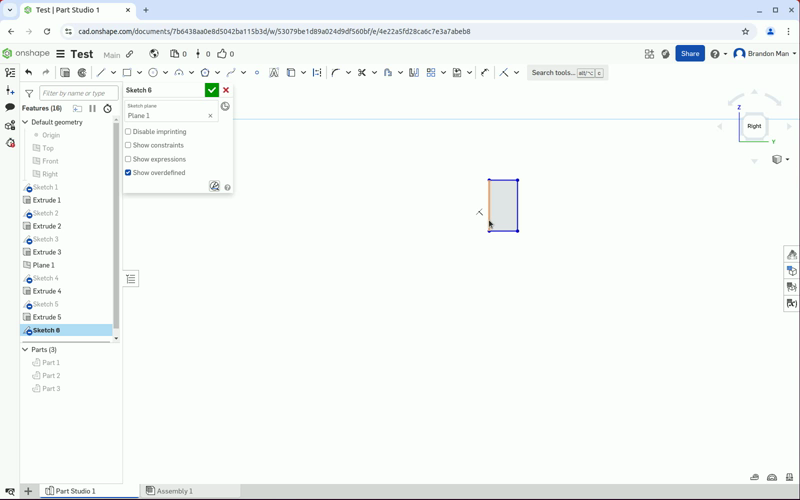
scroll(-6)
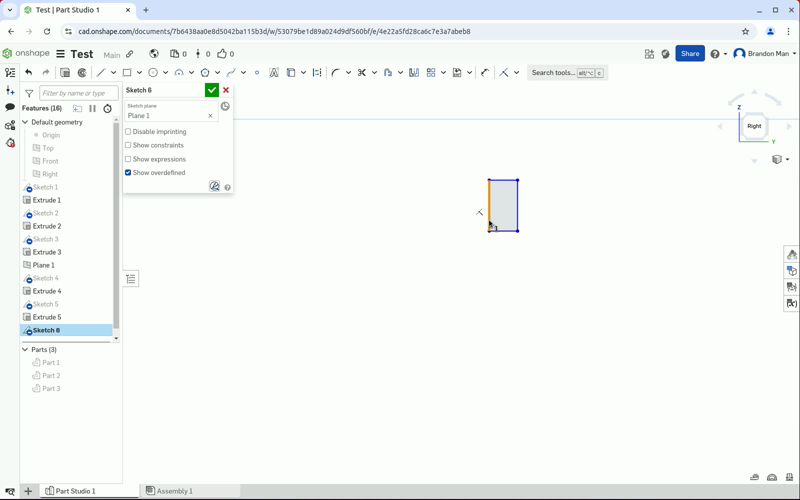
scroll(-6)
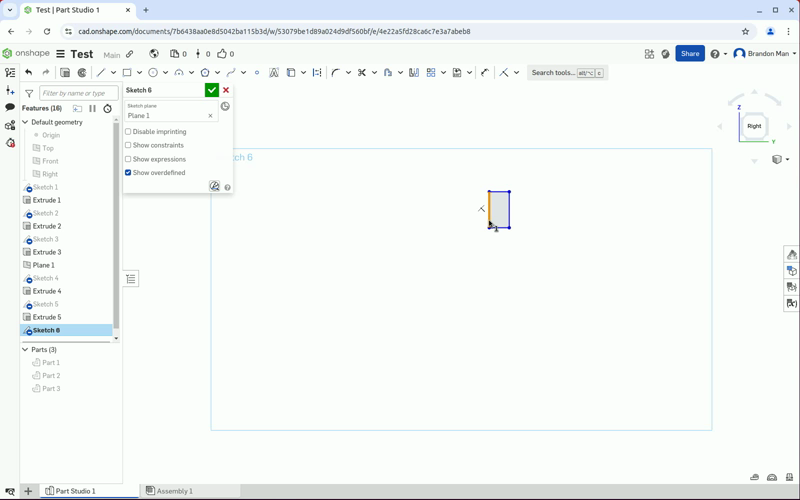
scroll(-6)
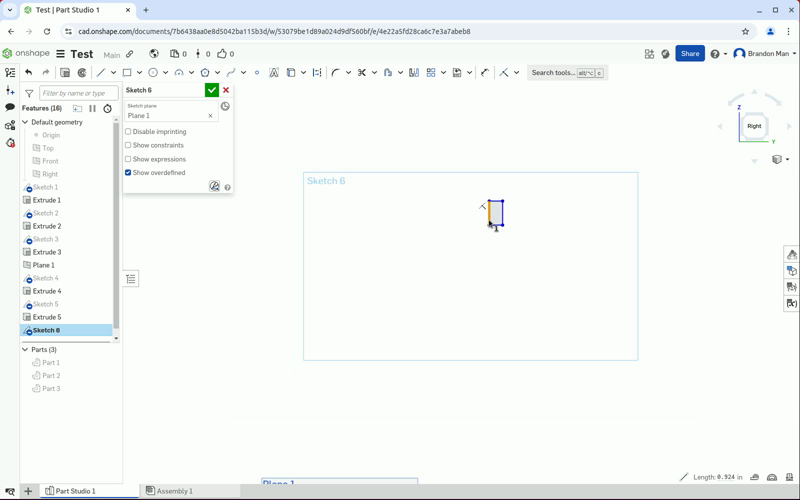
scroll(-6)
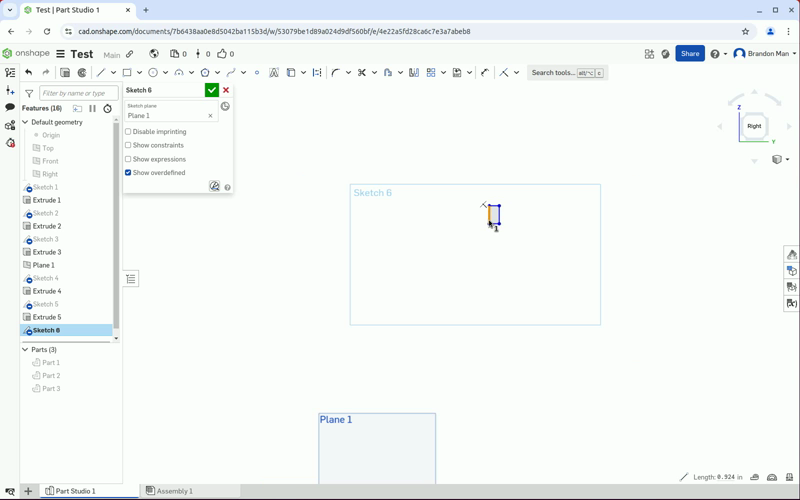
scroll(-6)
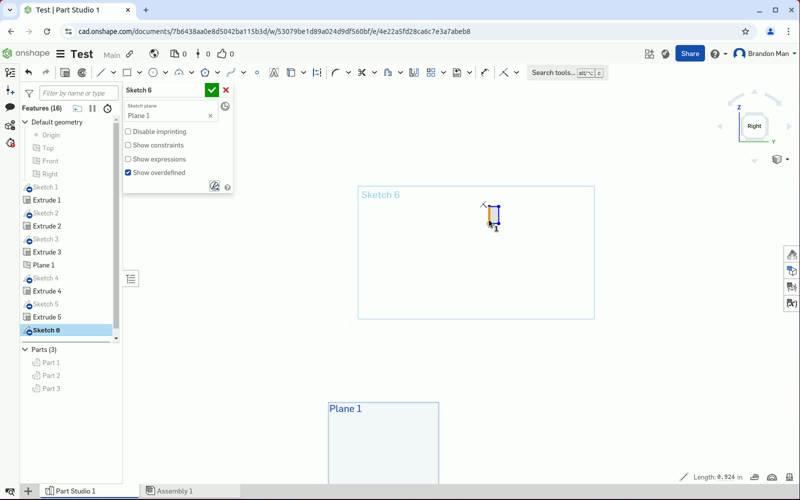
scroll(-6)
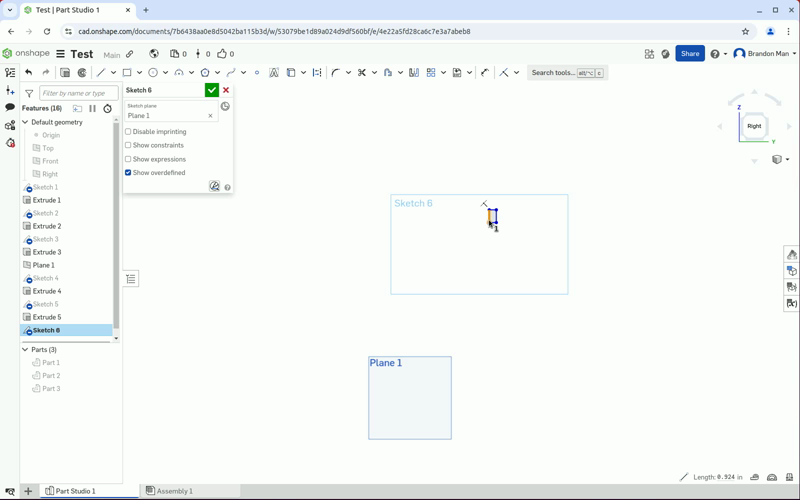
scroll(-6)
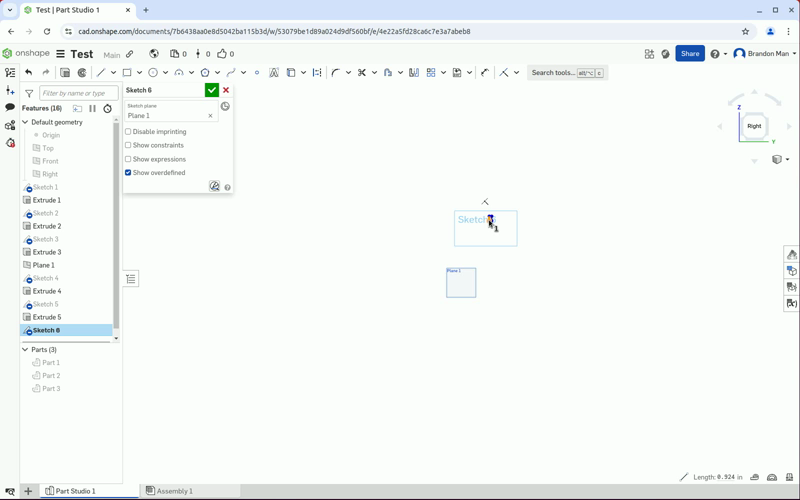
mouse_move(73, 352)
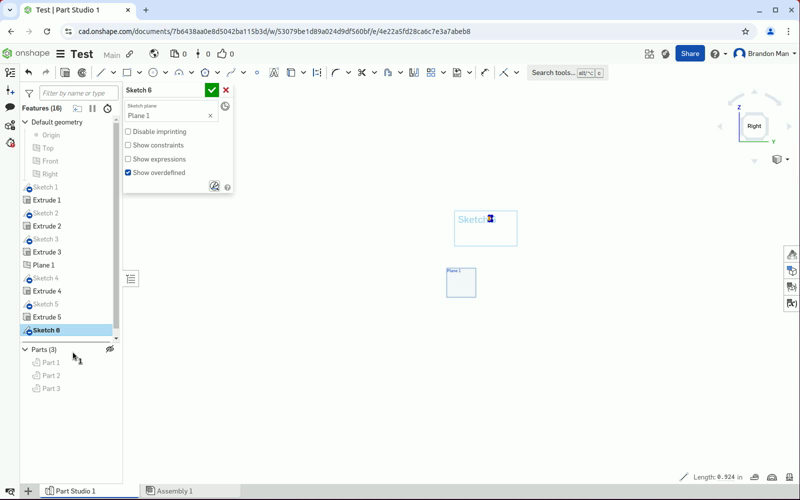
key(shift+y)
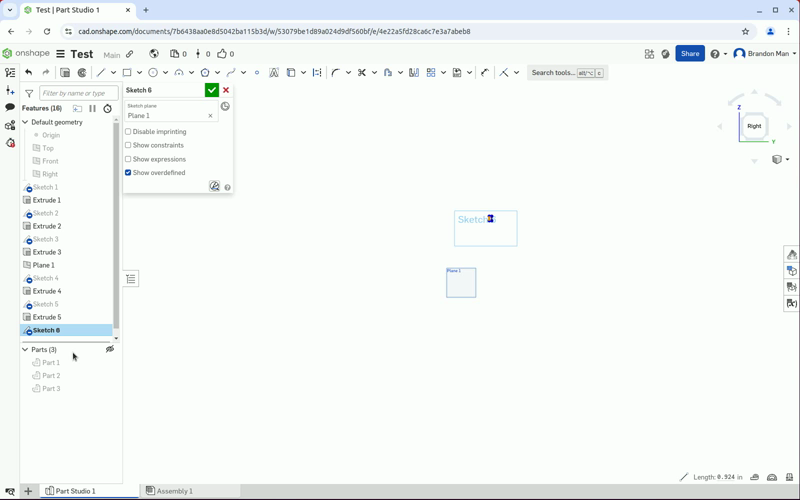
key(shift+e)
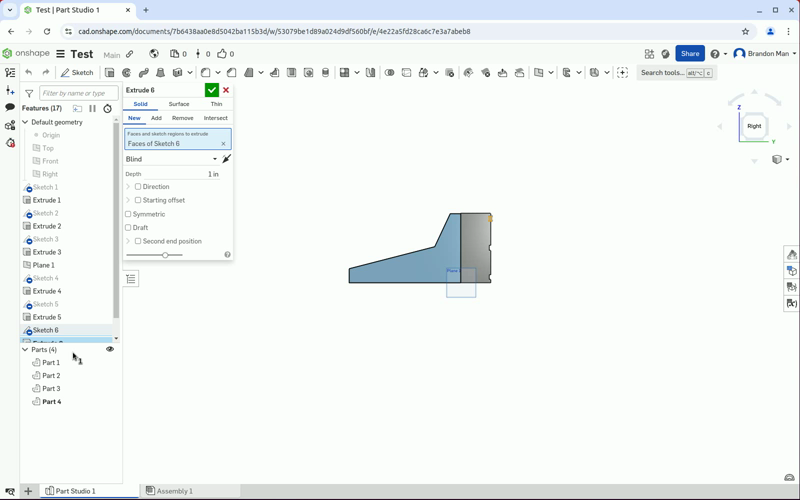
mouse_move(143, 106)
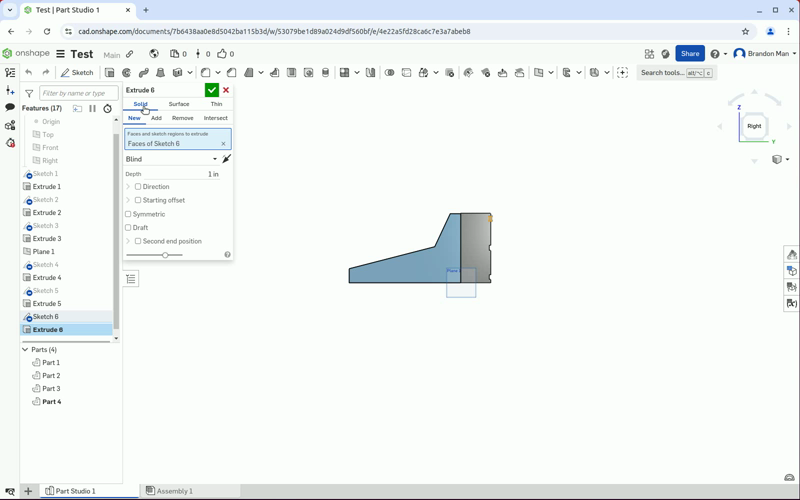
click(143, 106)
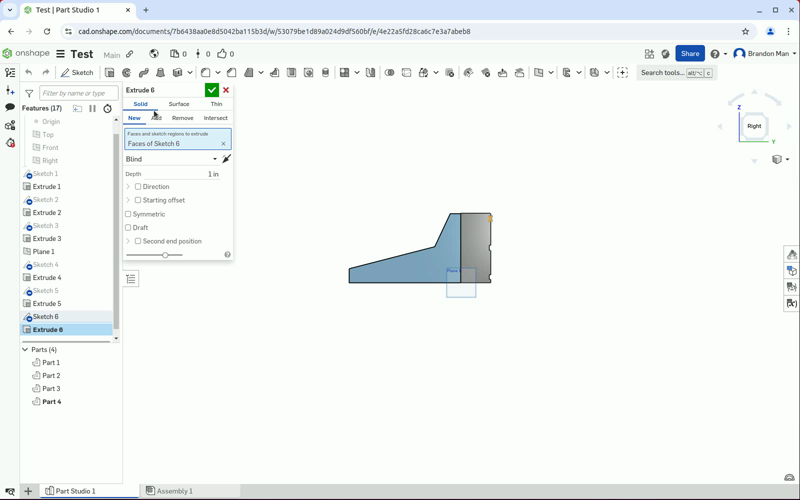
mouse_move(186, 120)
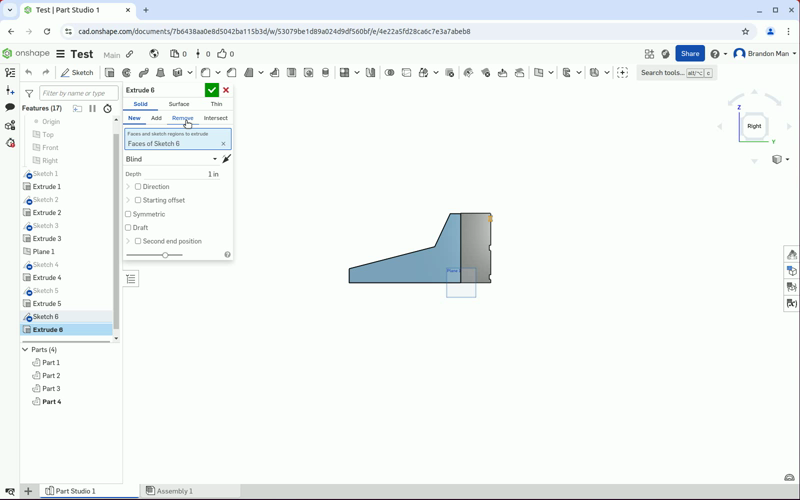
click(186, 120)
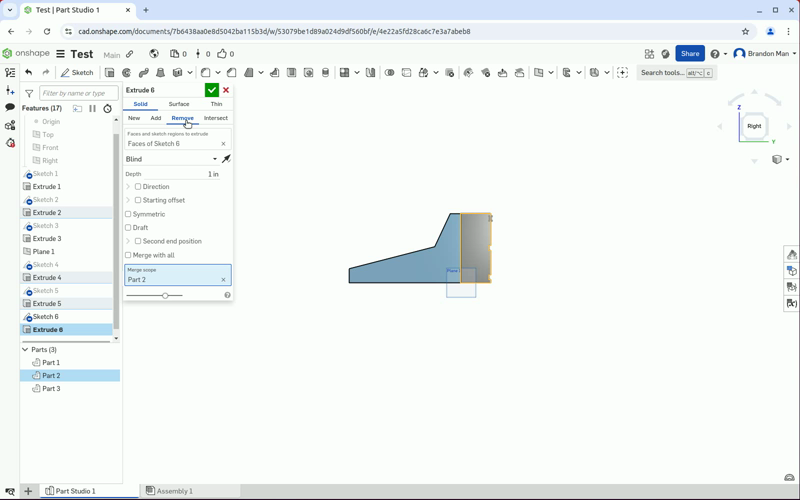
key(tab, 4)
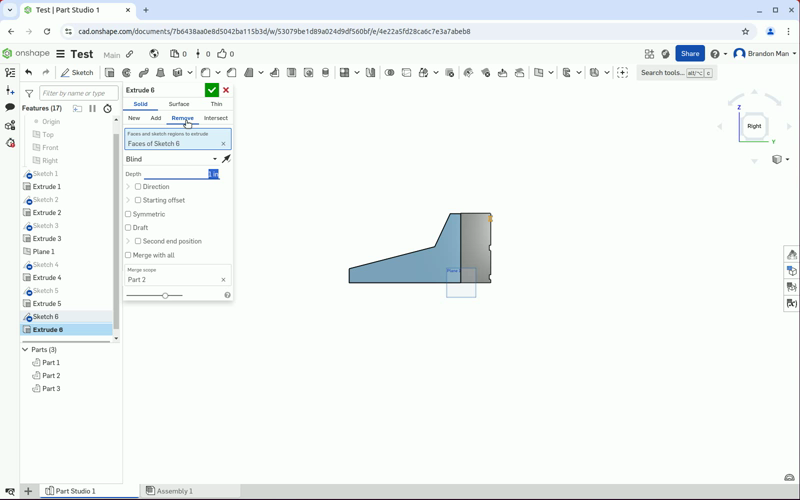
text(0.722)
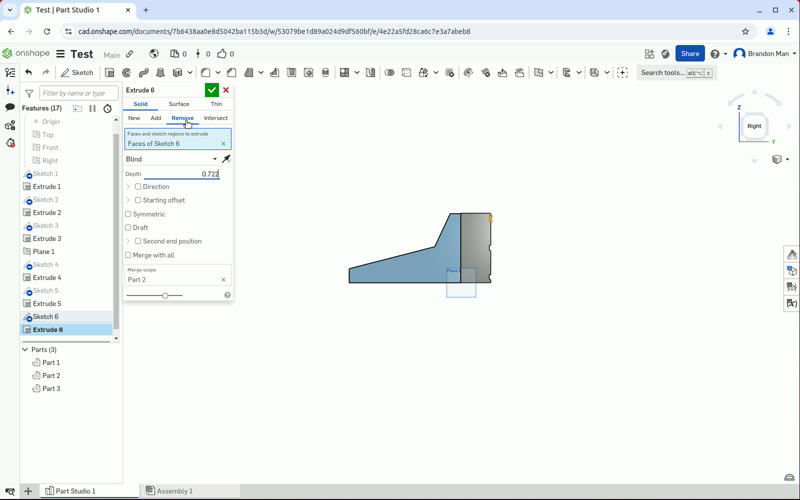
key(tab, 6)
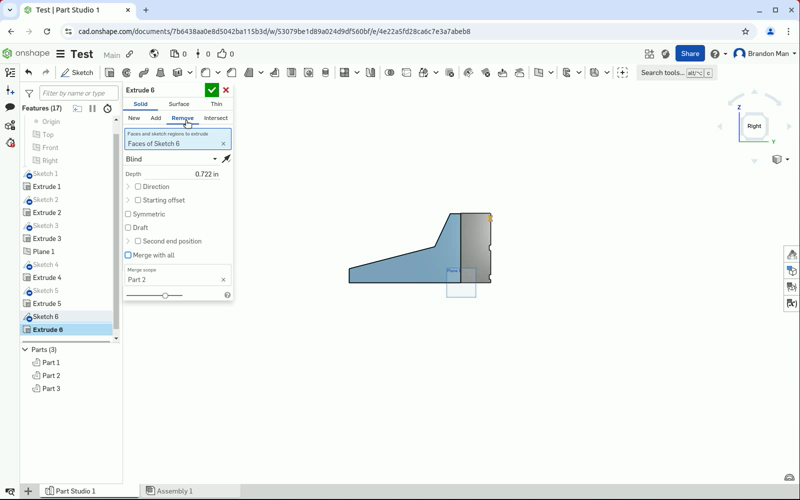
key(space)
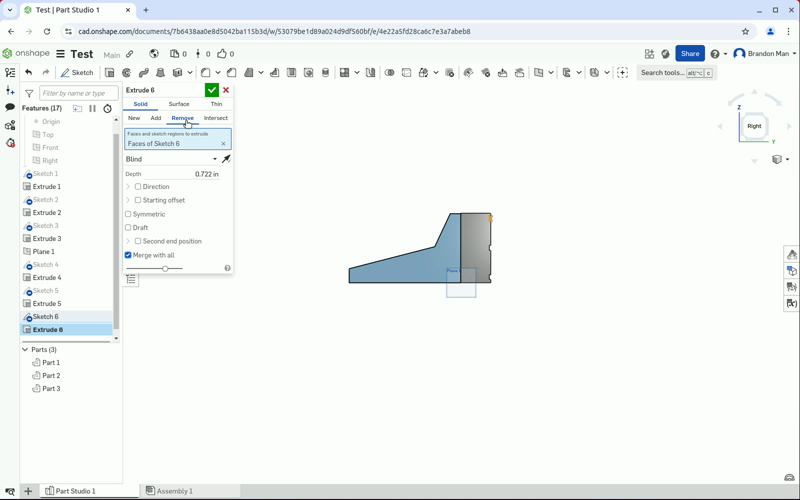
key(enter)
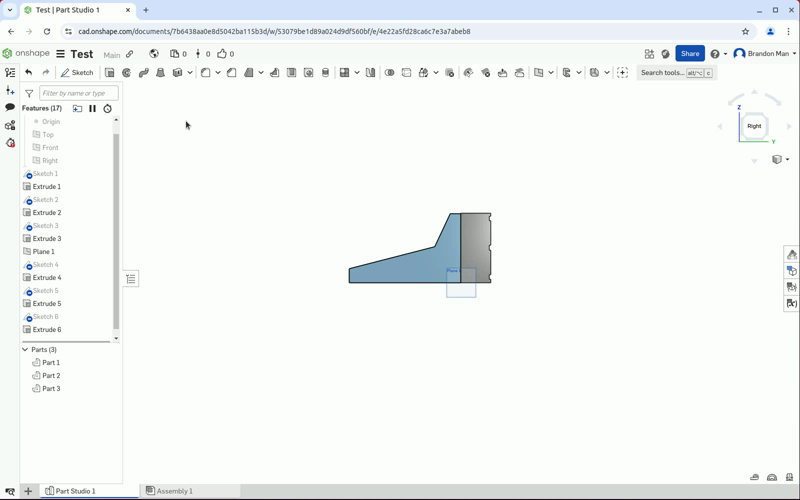
key(shift+h)
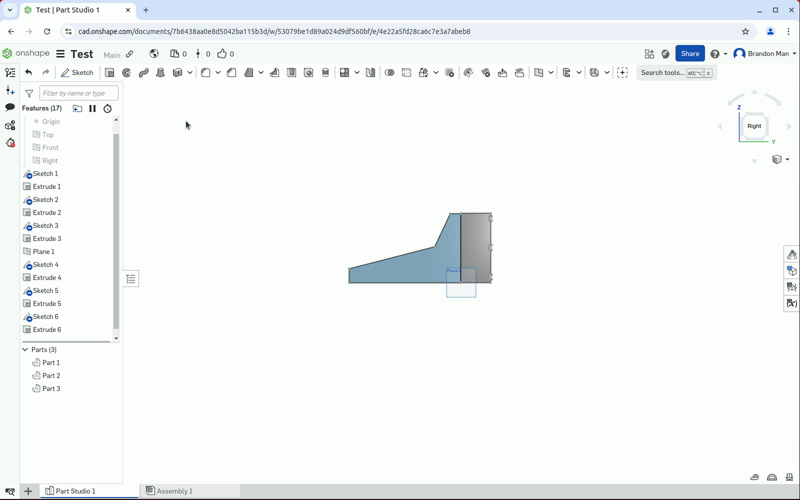
key(shift+h)
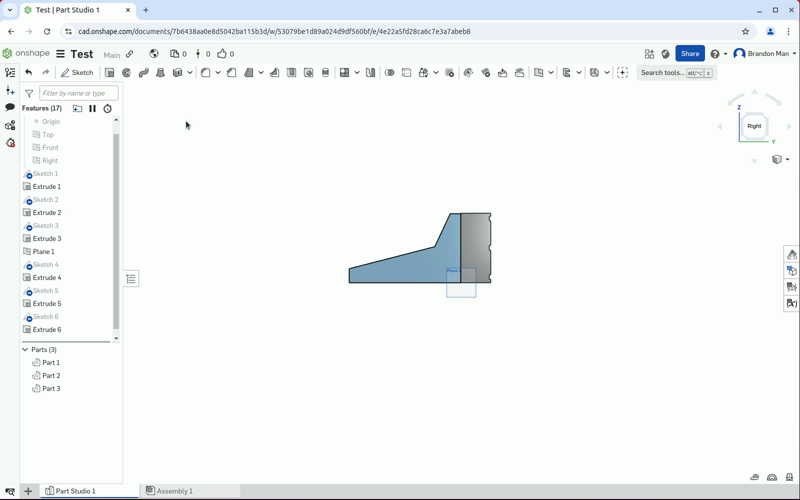
mouse_move(69, 176)
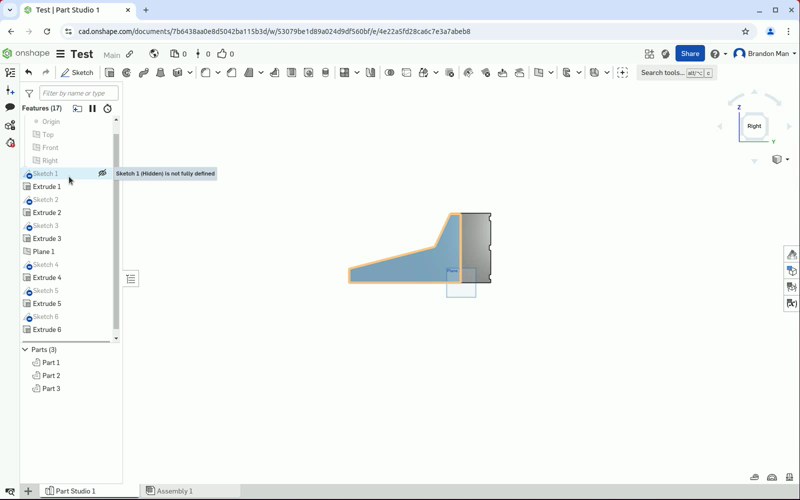
click(69, 176)
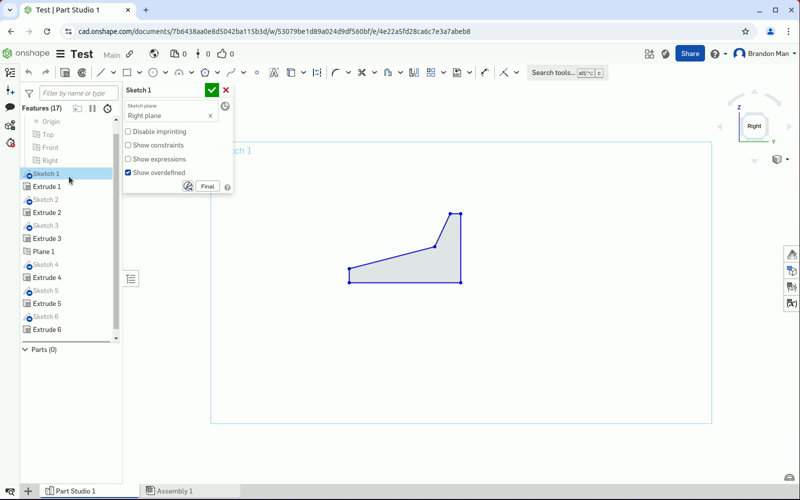
mouse_move(229, 92)
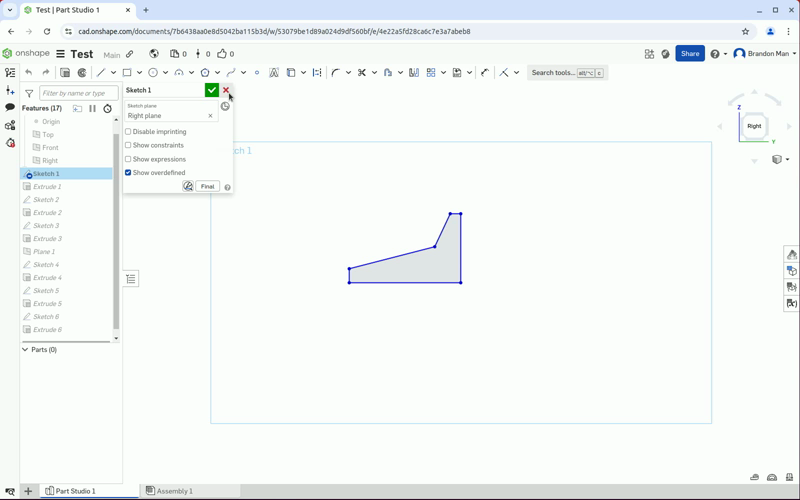
click(229, 92)
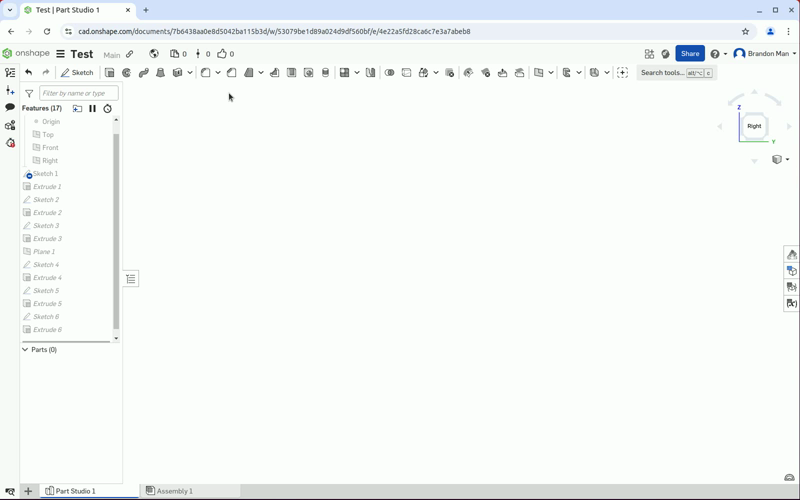
key(shift+s)
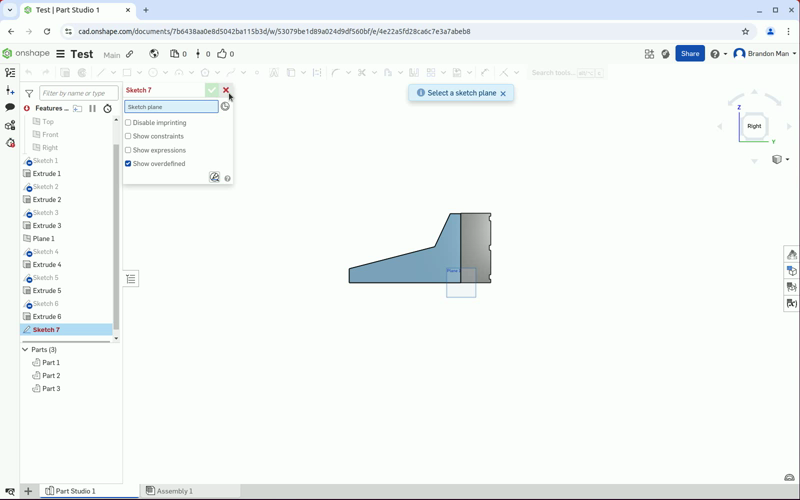
mouse_move(69, 241)
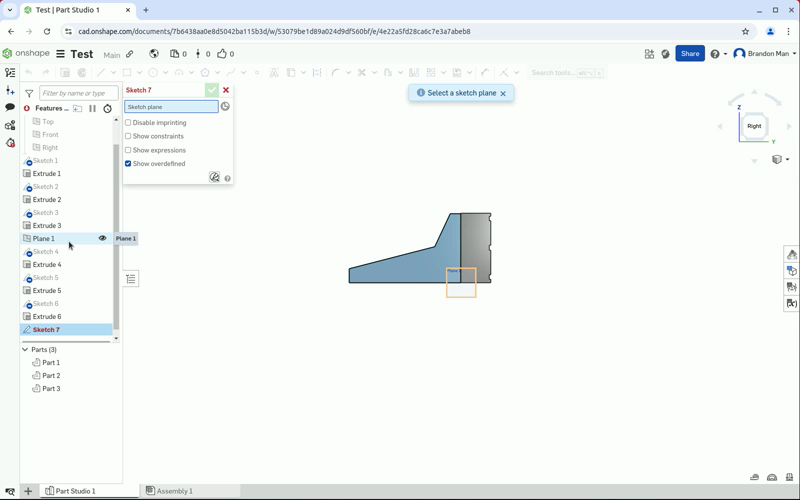
click(69, 241)
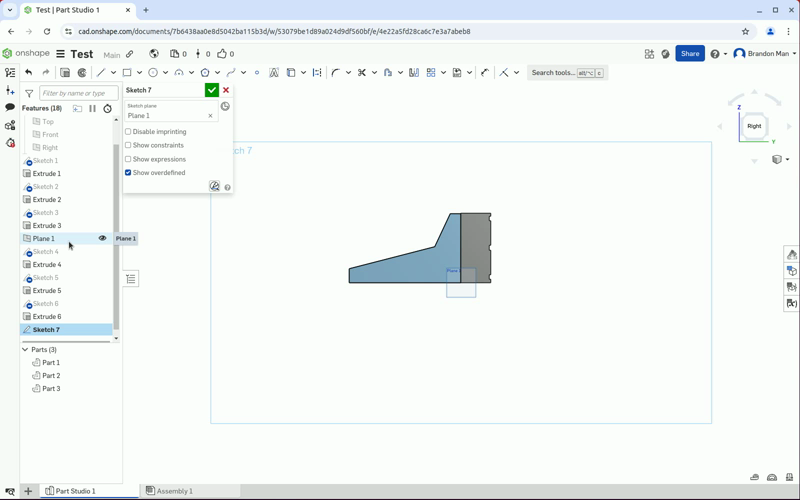
mouse_move(73, 352)
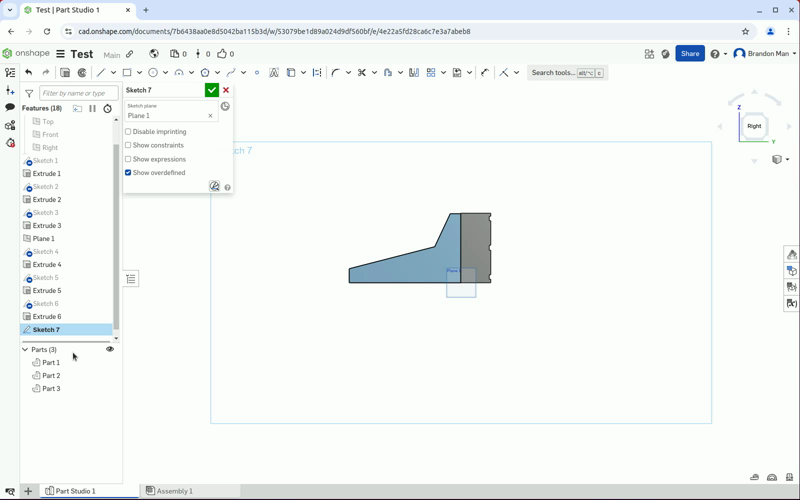
key(y)
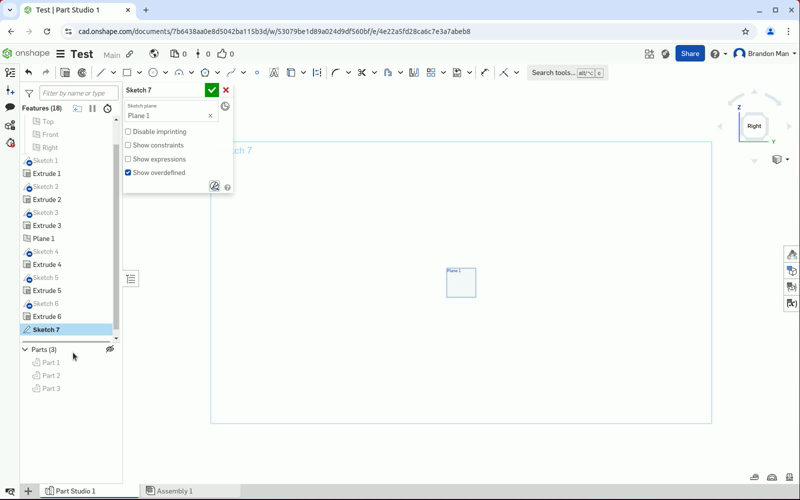
key(l)
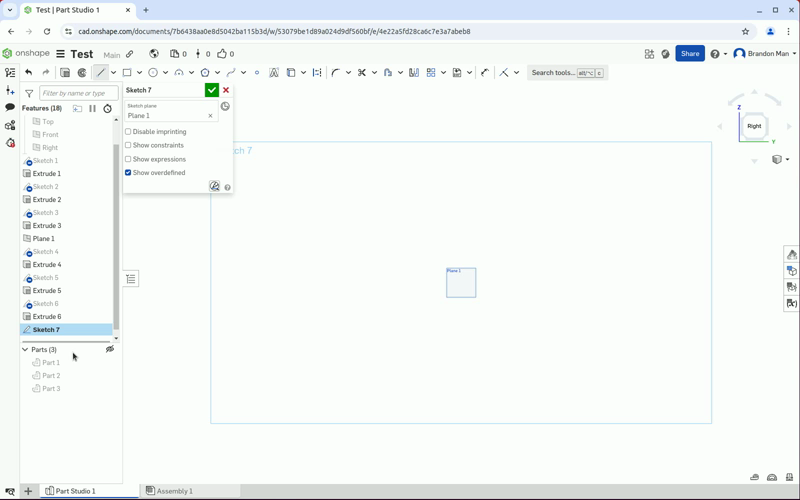
key_down(shift)
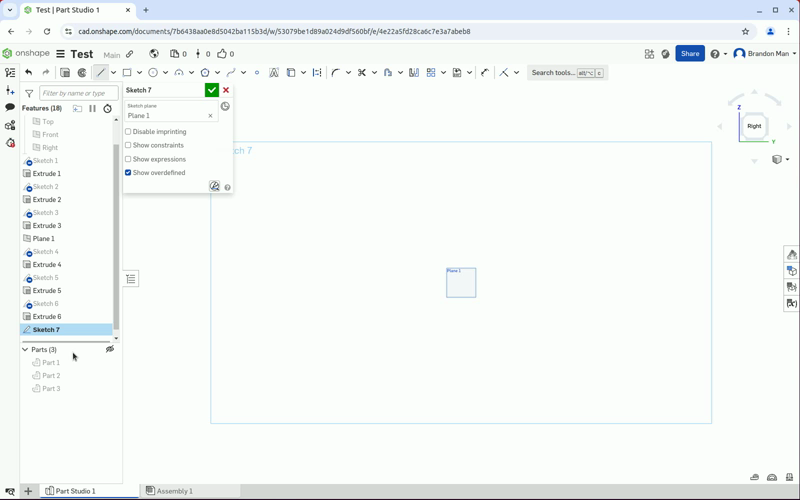
mouse_move(485, 216)
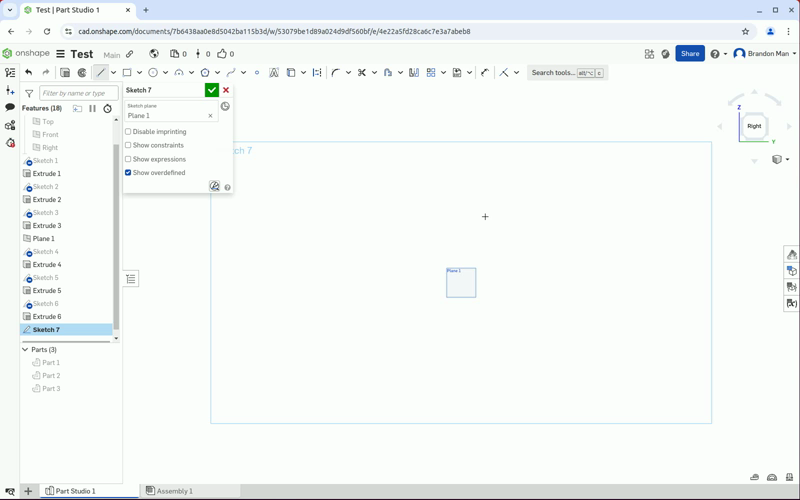
click(485, 216)
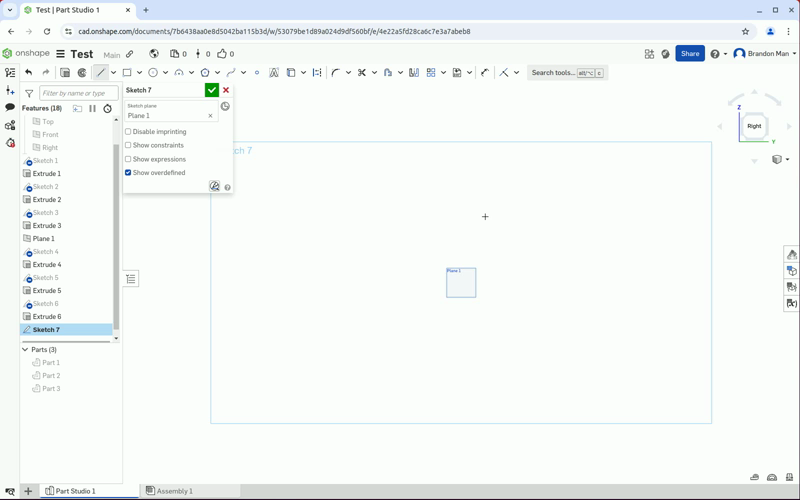
key_up(shift)
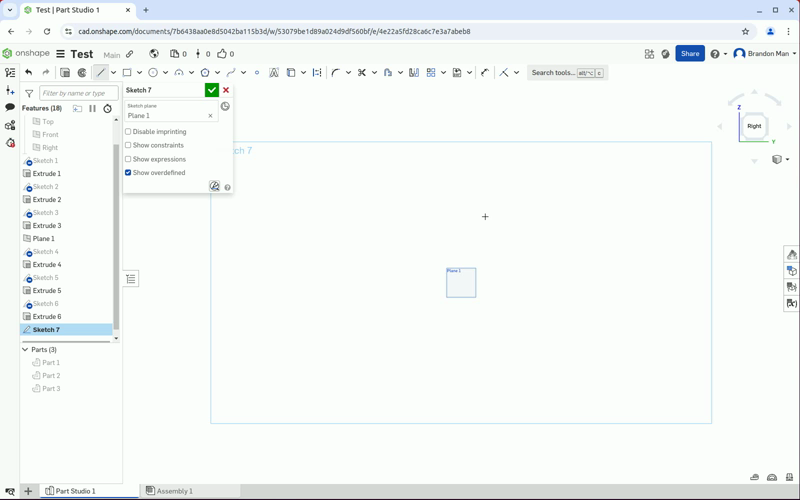
key_down(shift)
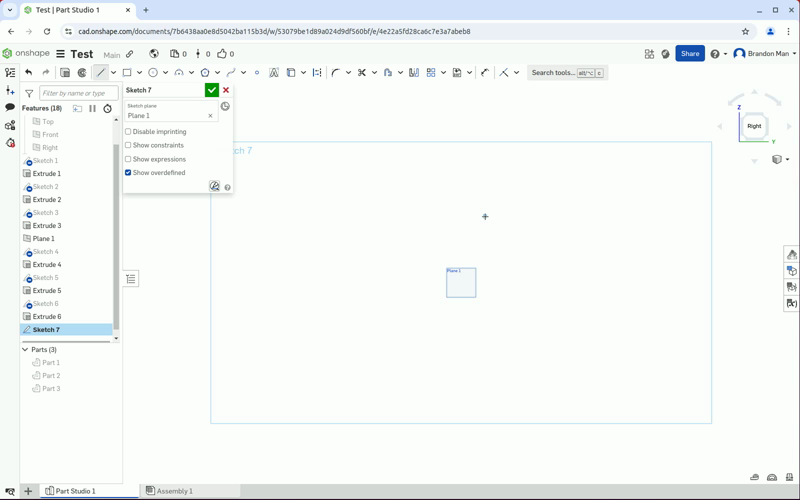
mouse_move(515, 216)
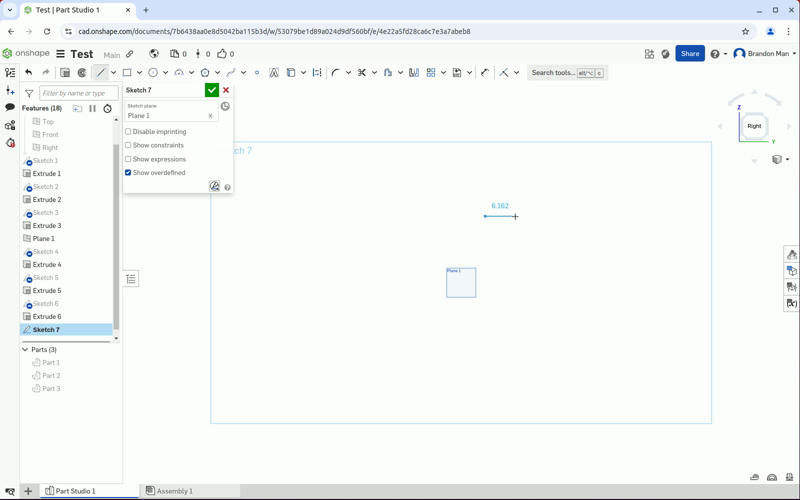
mouse_move(489, 216)
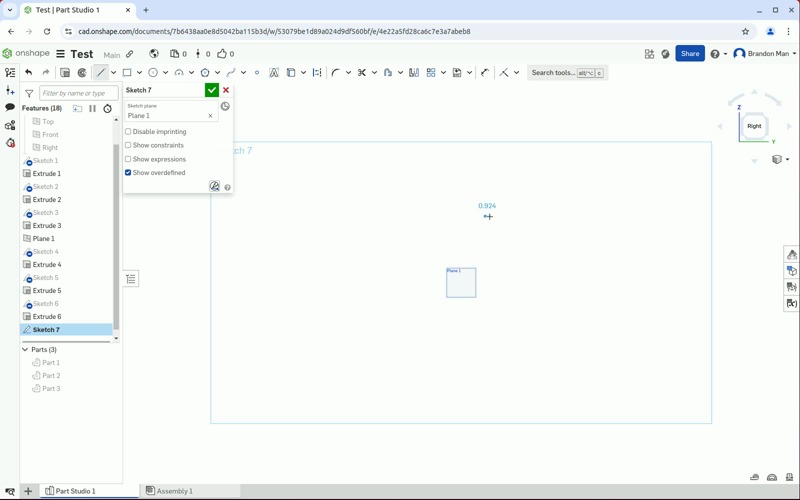
scroll(6)
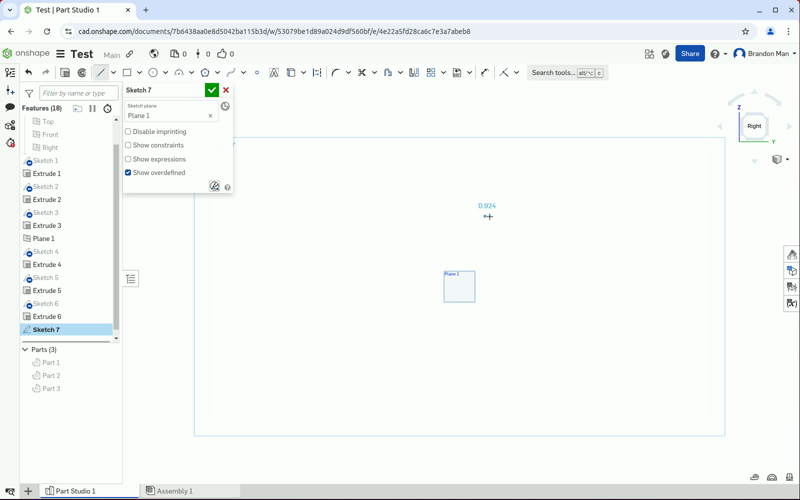
scroll(6)
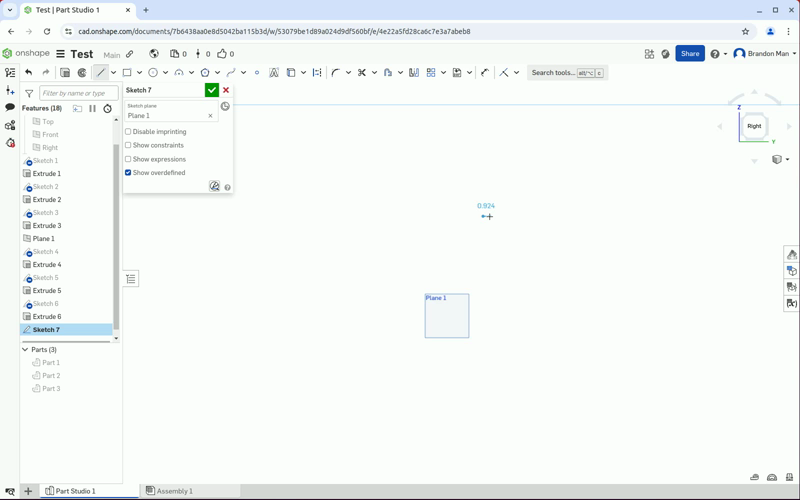
scroll(6)
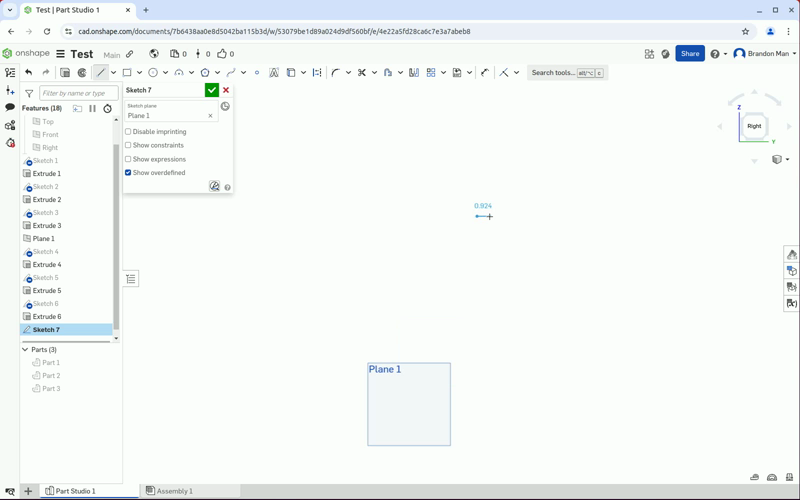
scroll(6)
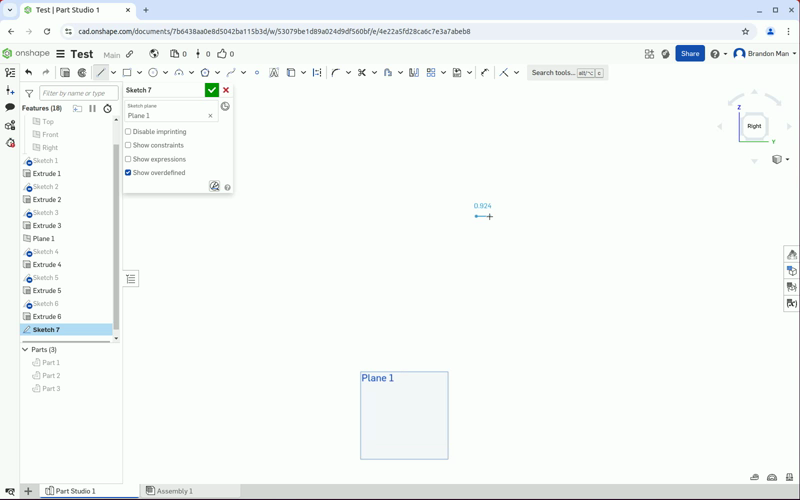
scroll(6)
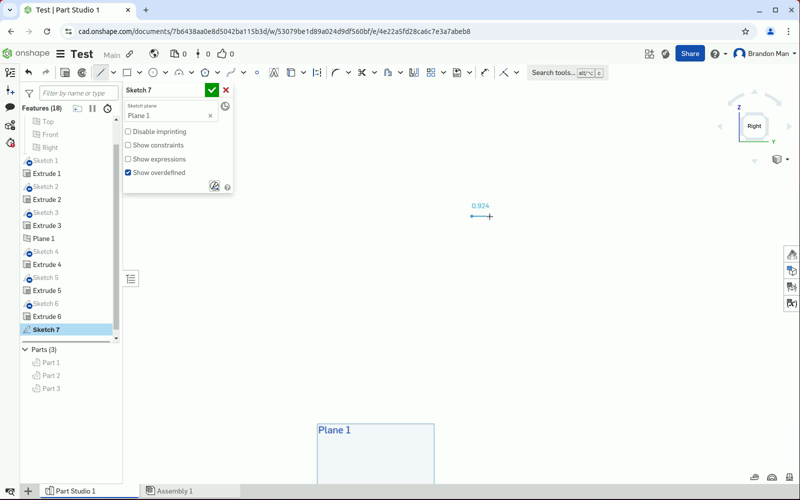
scroll(6)
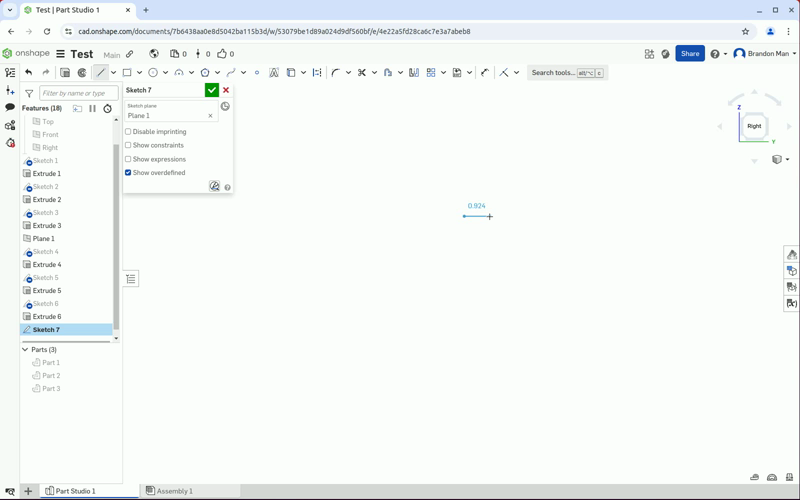
scroll(6)
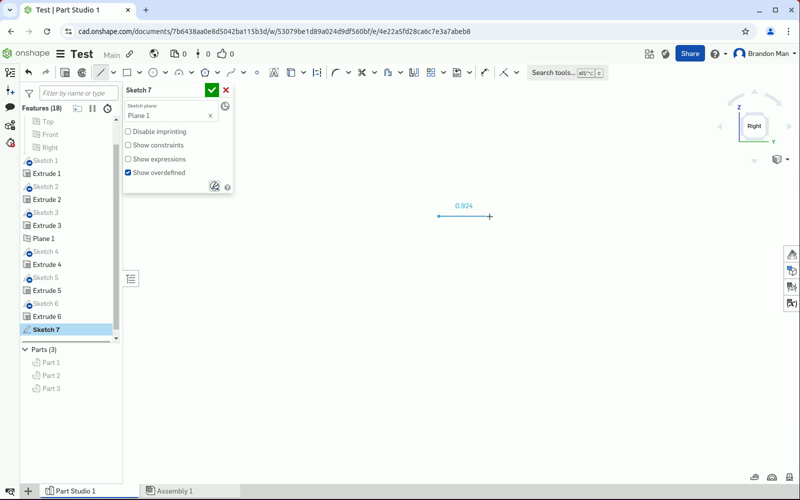
click(489, 216)
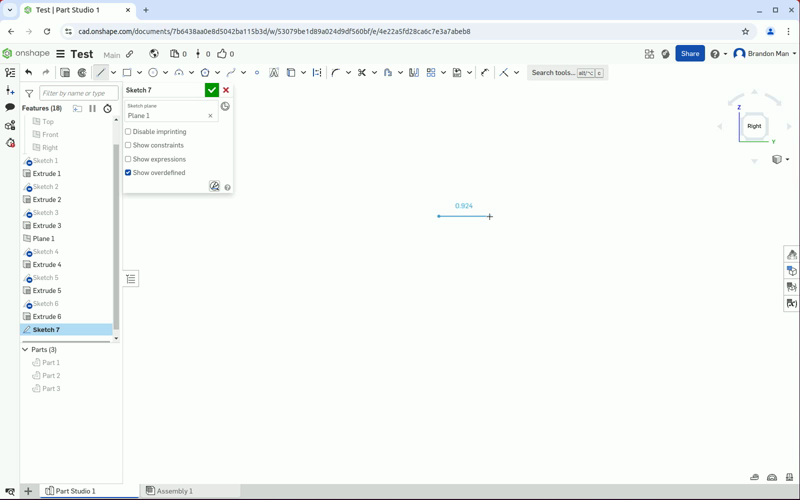
scroll(-6)
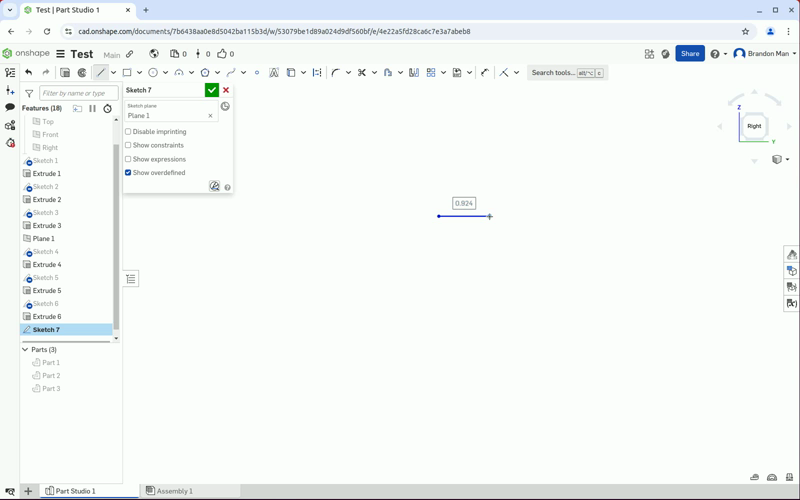
scroll(-6)
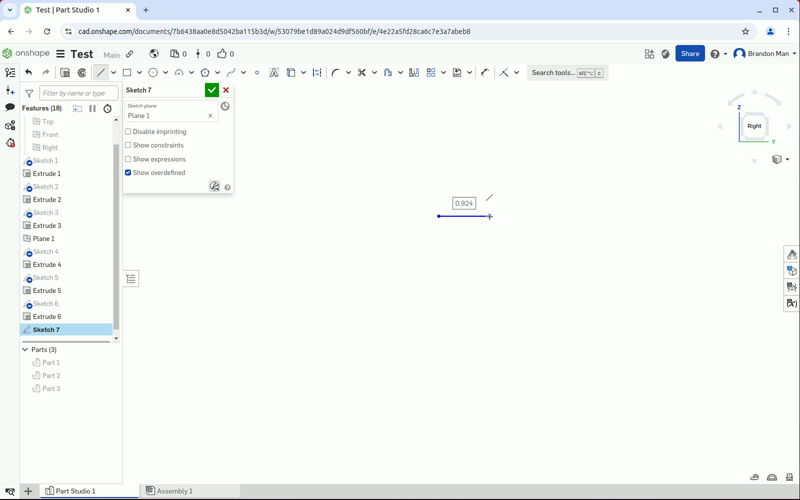
scroll(-6)
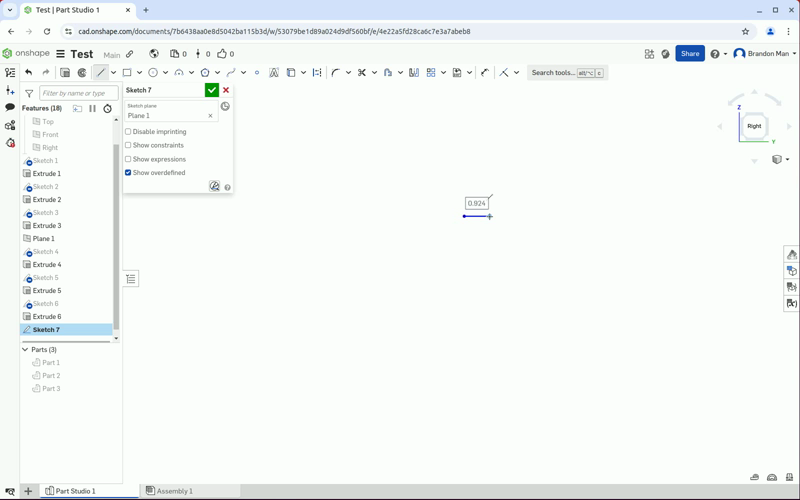
scroll(-6)
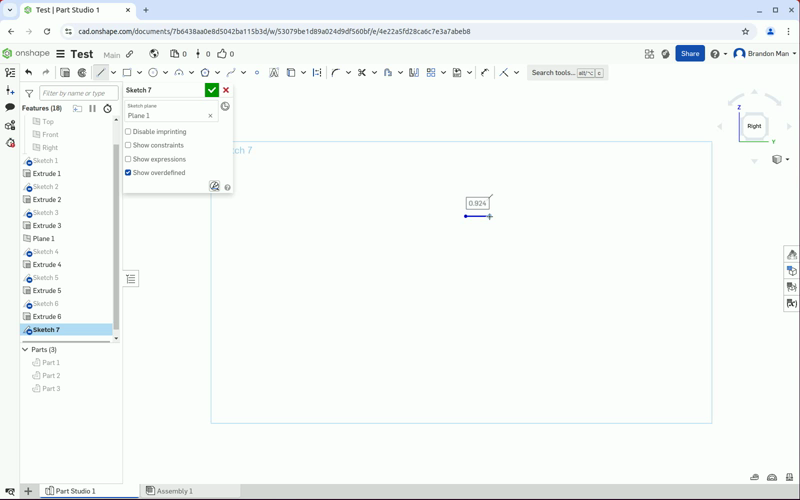
scroll(-6)
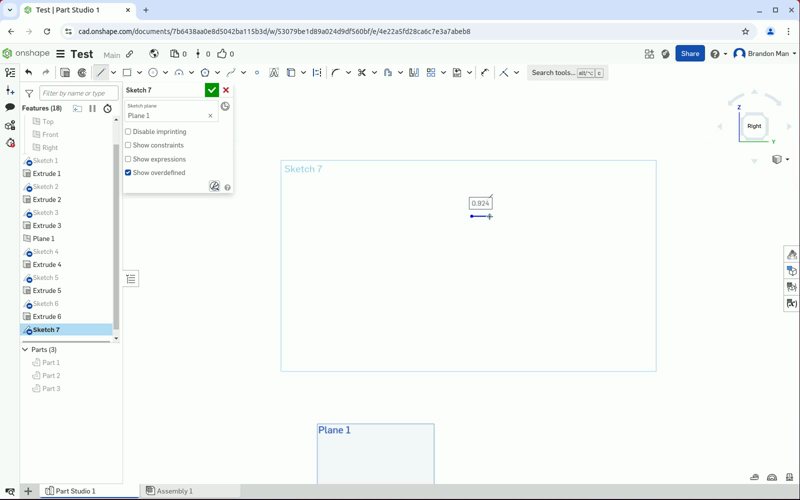
scroll(-6)
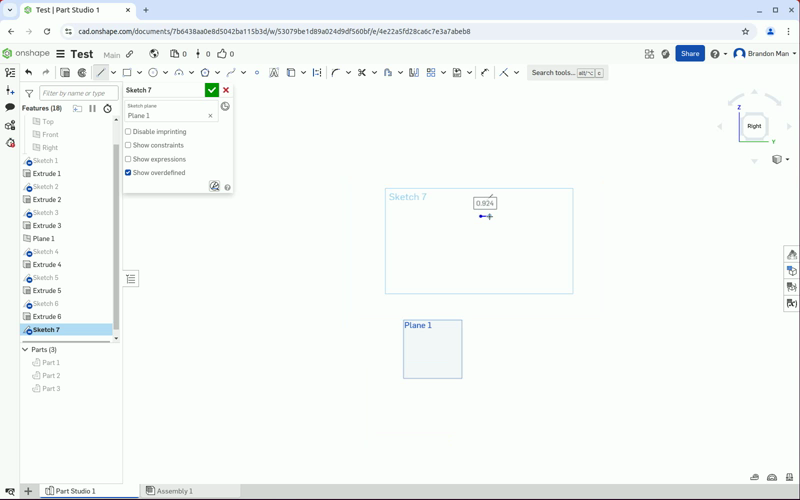
scroll(-6)
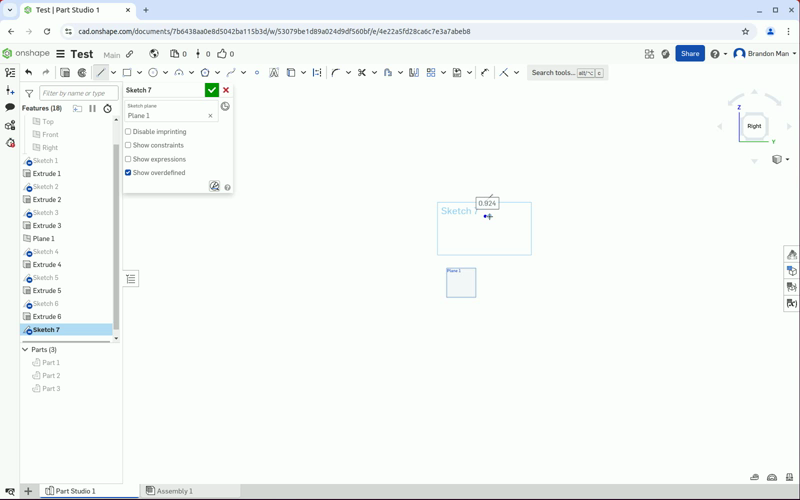
key_up(shift)
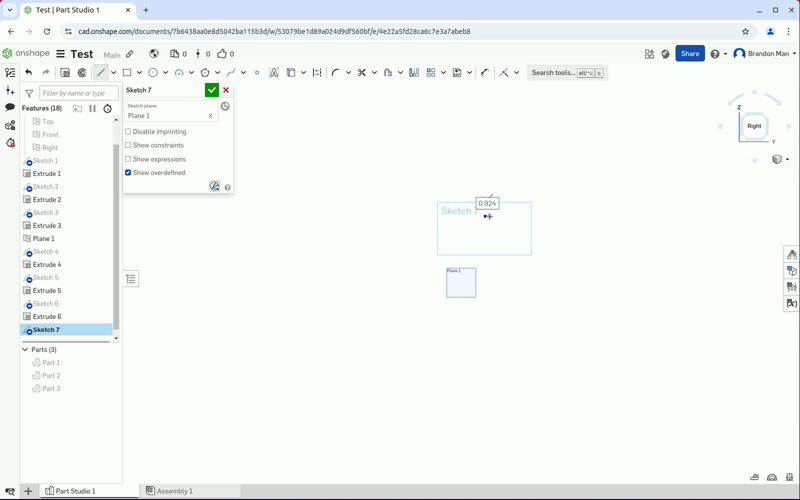
key_down(shift)
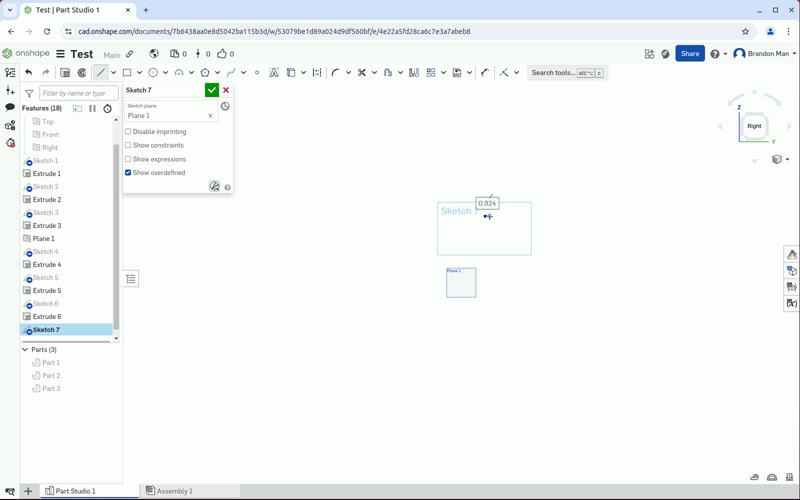
mouse_move(519, 216)
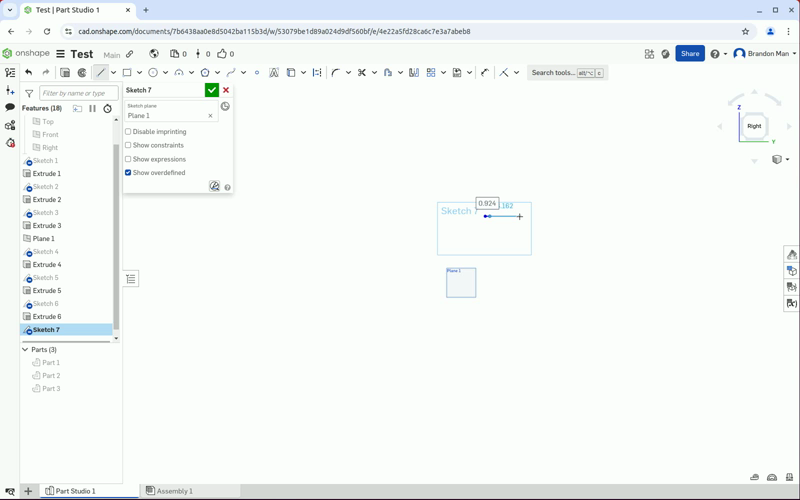
mouse_move(489, 211)
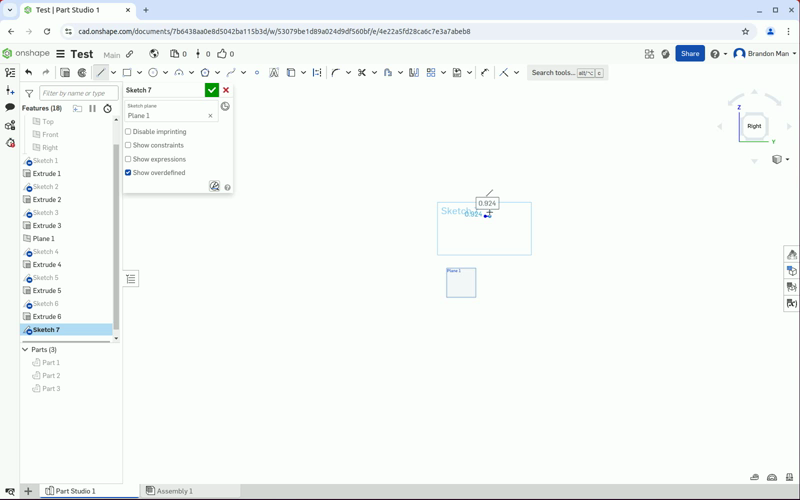
scroll(6)
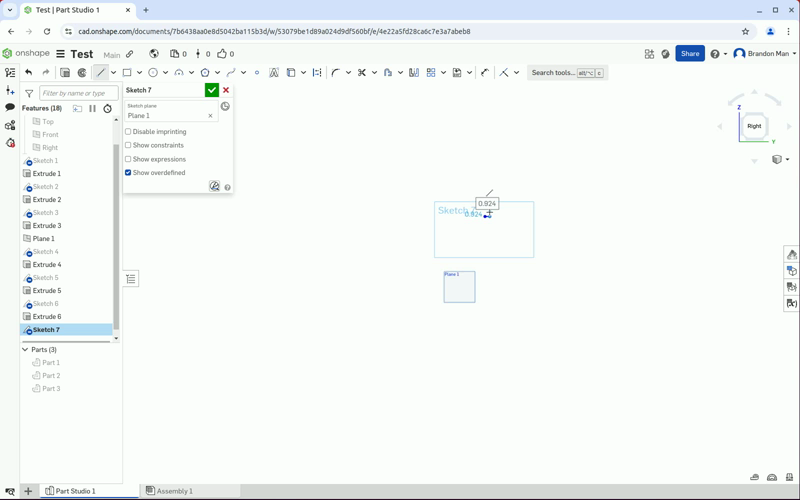
scroll(6)
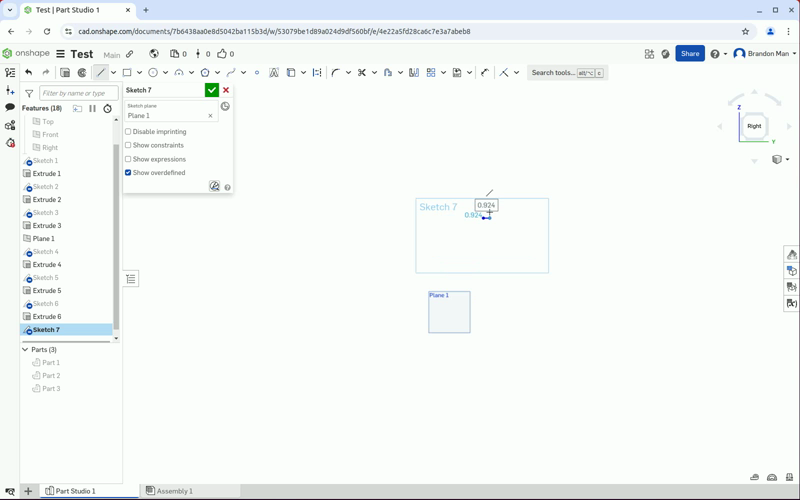
scroll(6)
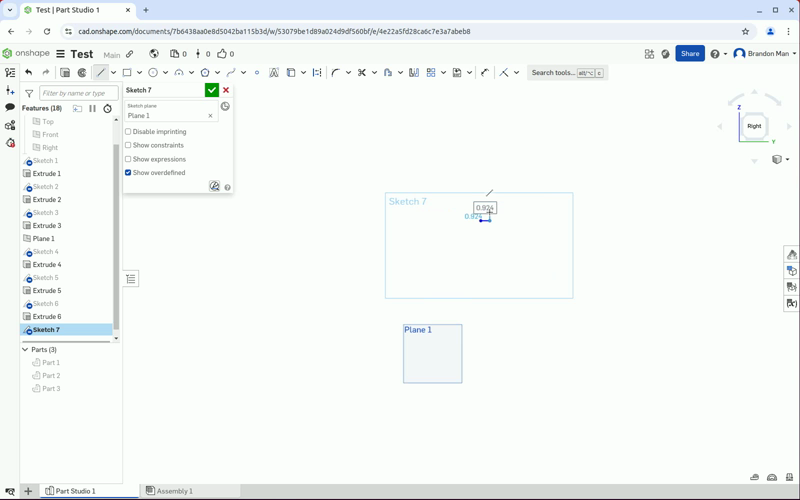
scroll(6)
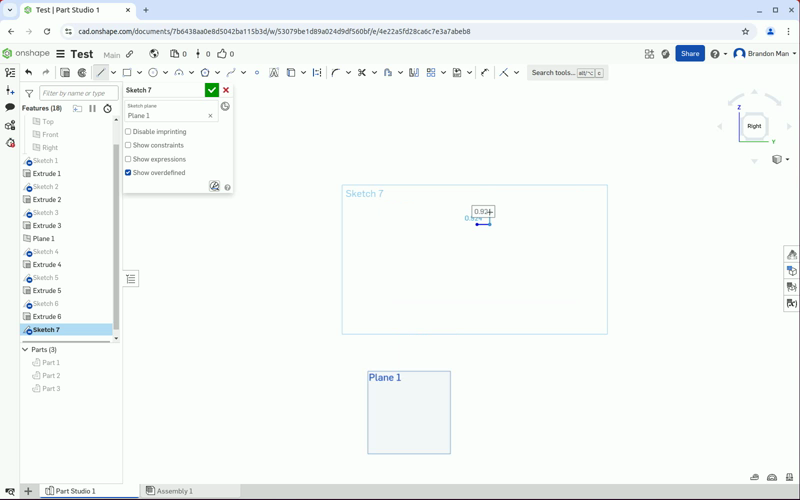
scroll(6)
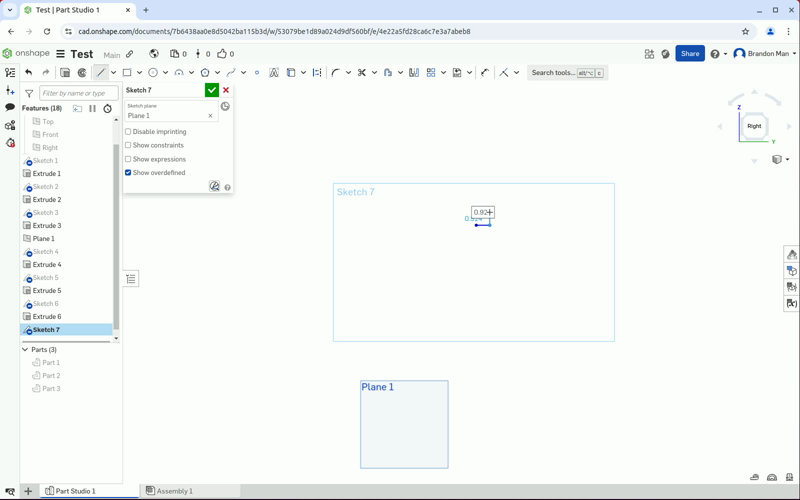
scroll(6)
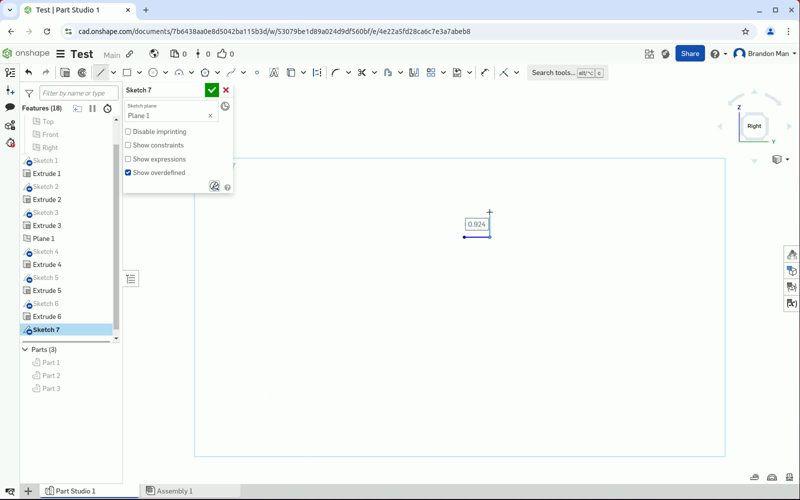
scroll(6)
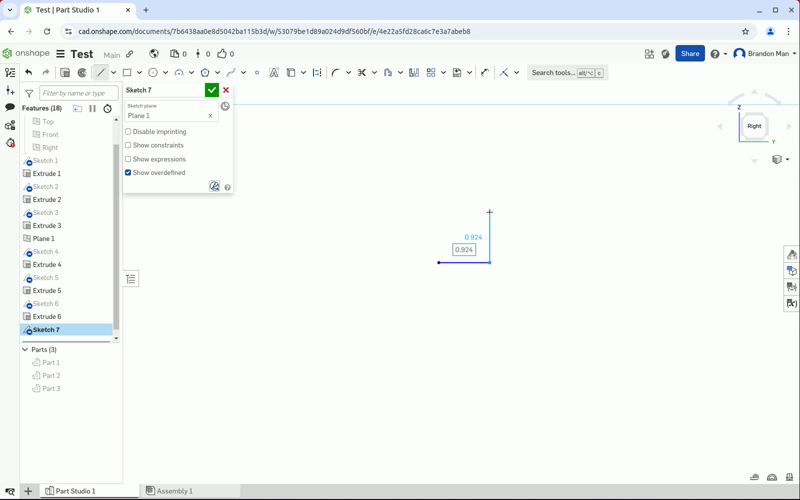
click(489, 211)
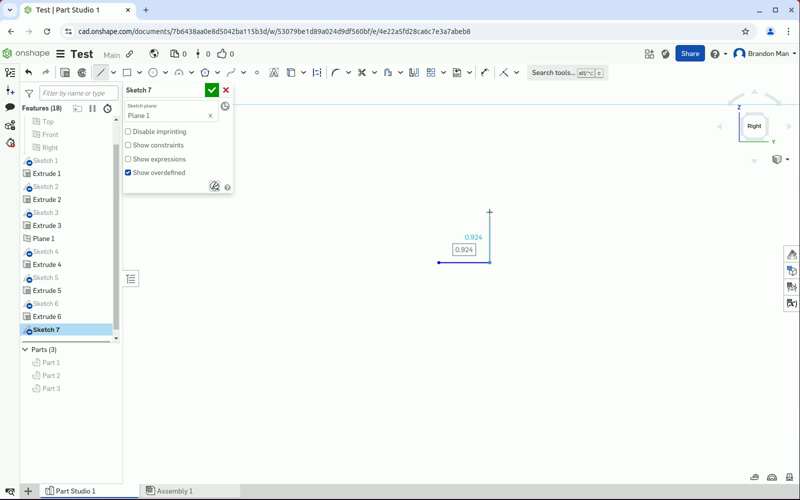
scroll(-6)
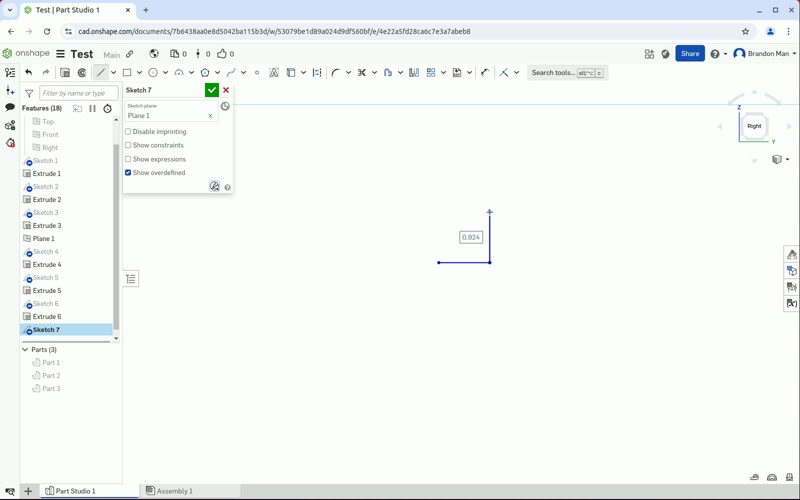
scroll(-6)
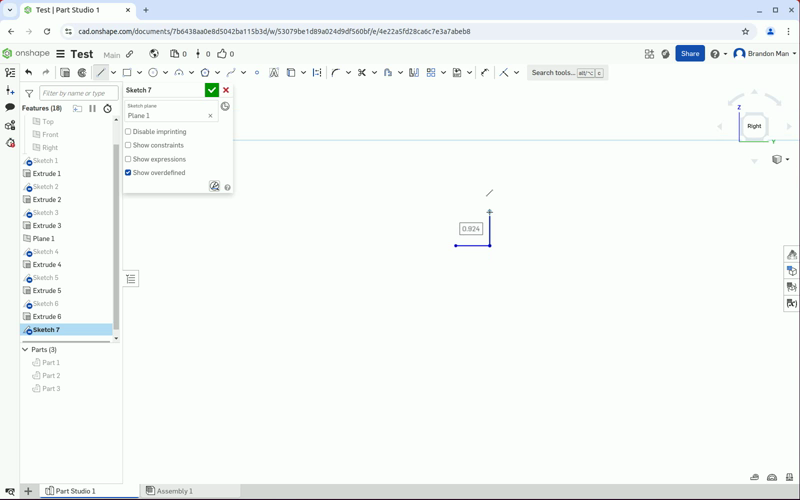
scroll(-6)
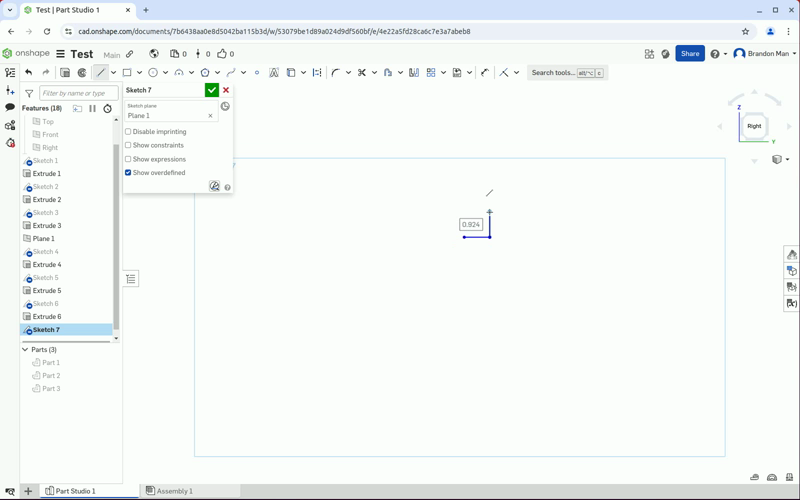
scroll(-6)
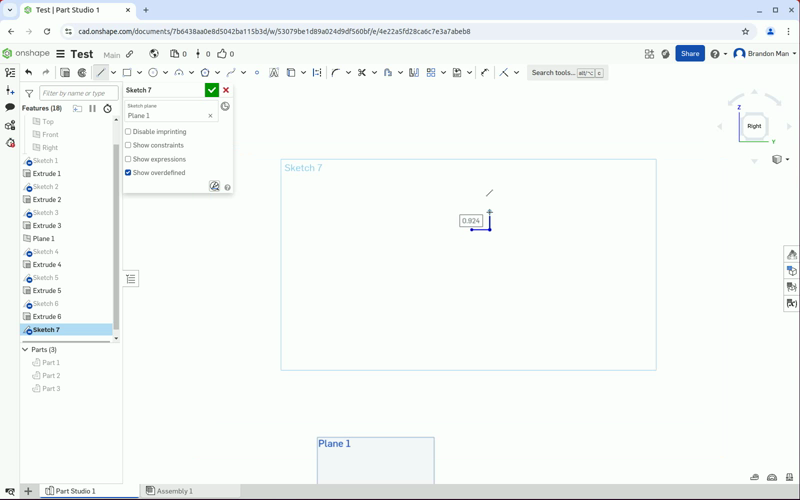
scroll(-6)
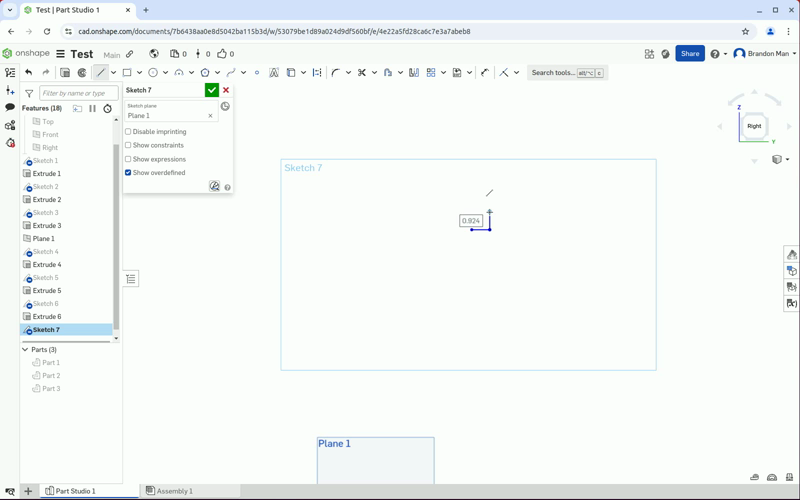
scroll(-6)
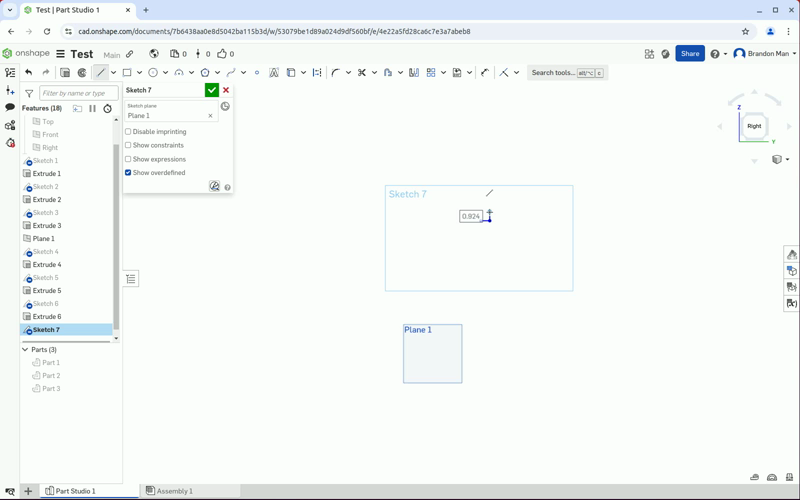
scroll(-6)
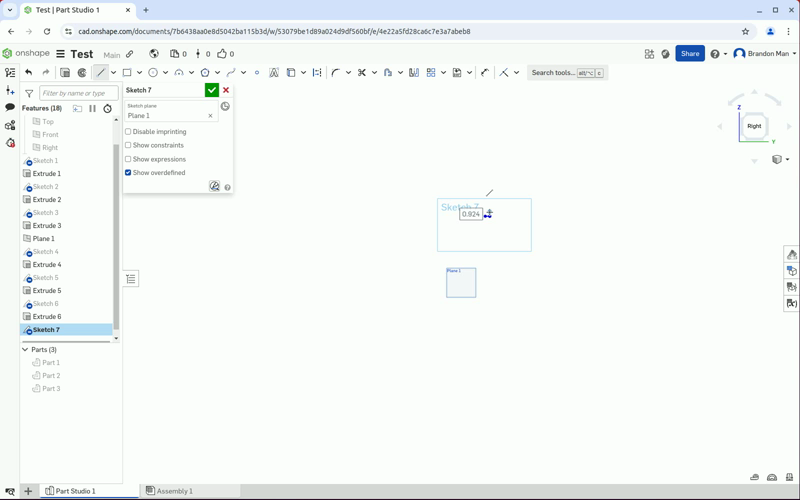
key_up(shift)
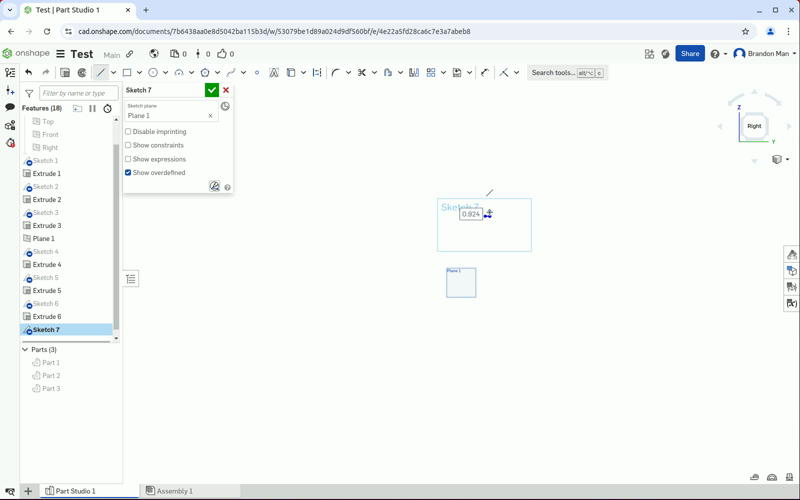
key_down(shift)
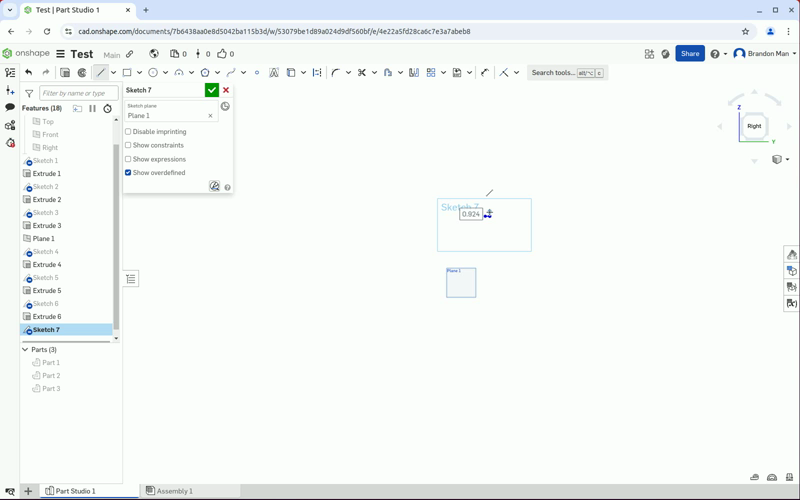
mouse_move(519, 211)
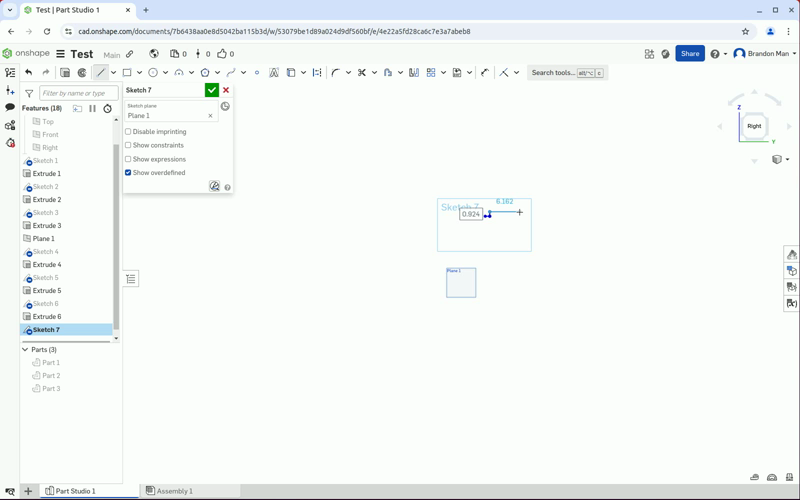
mouse_move(485, 211)
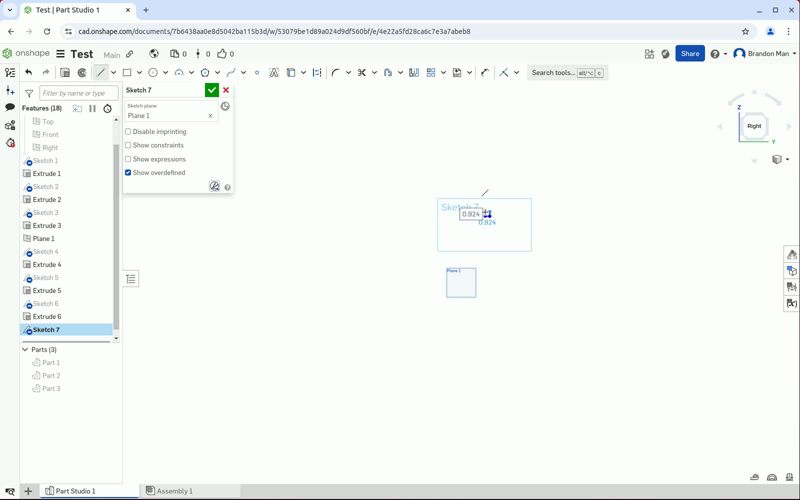
scroll(6)
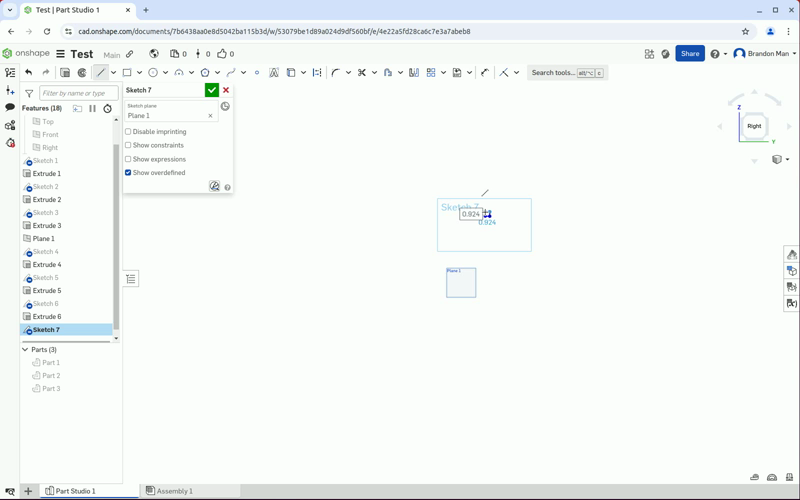
scroll(6)
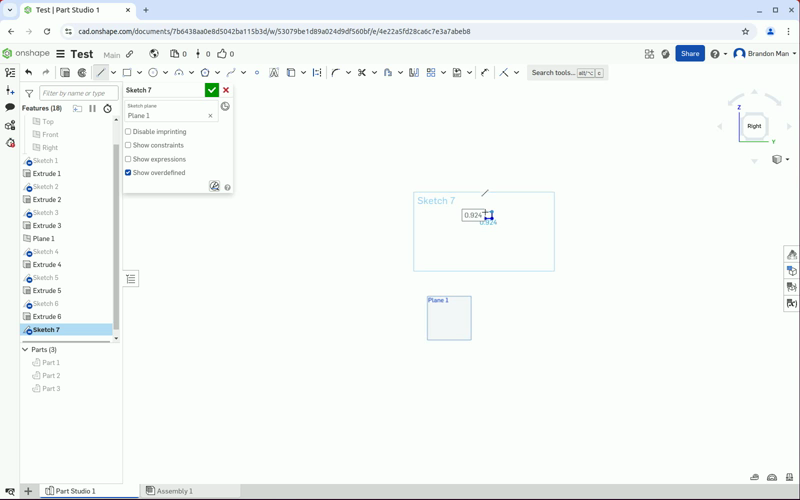
scroll(6)
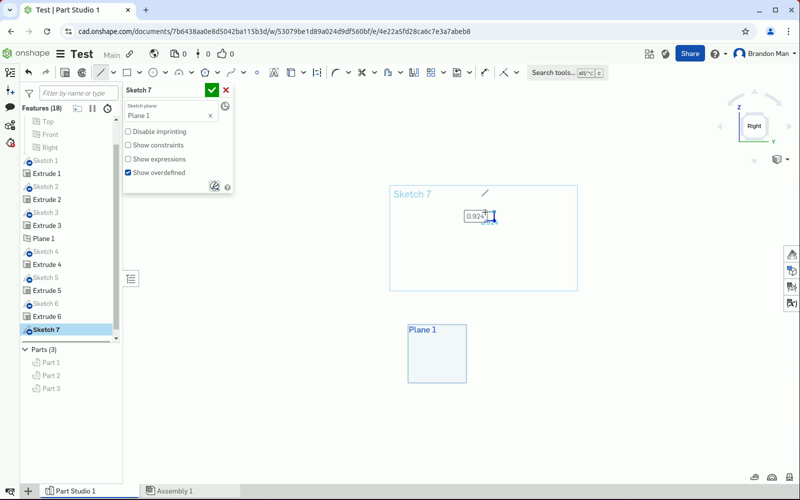
scroll(6)
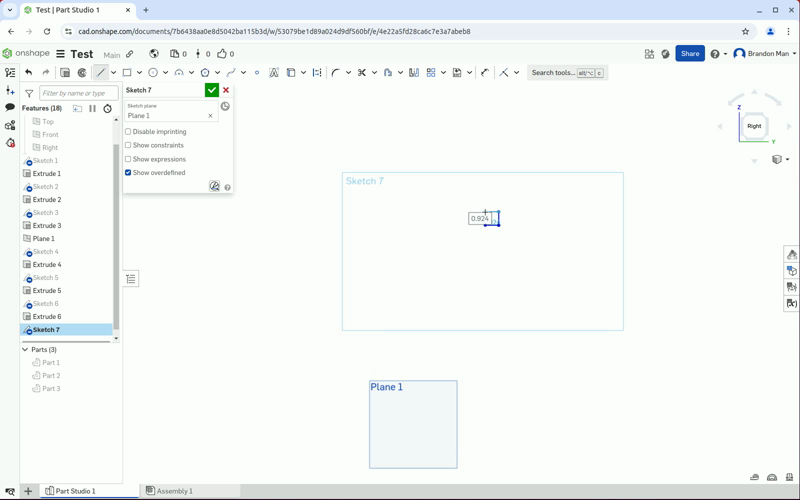
scroll(6)
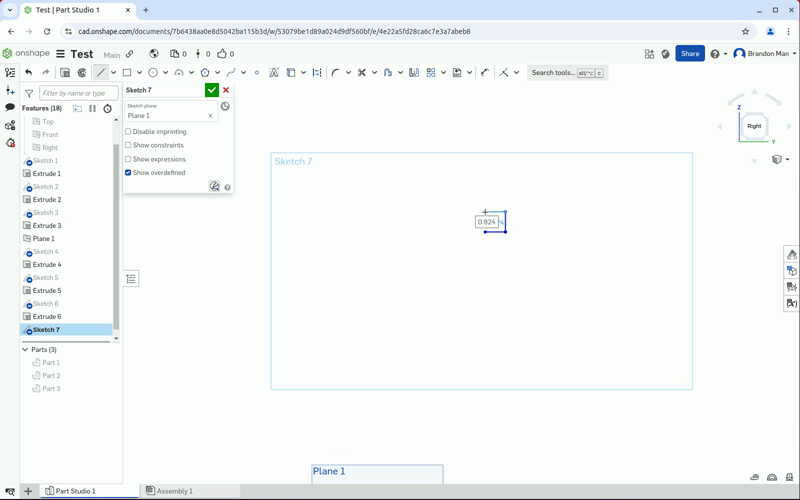
scroll(6)
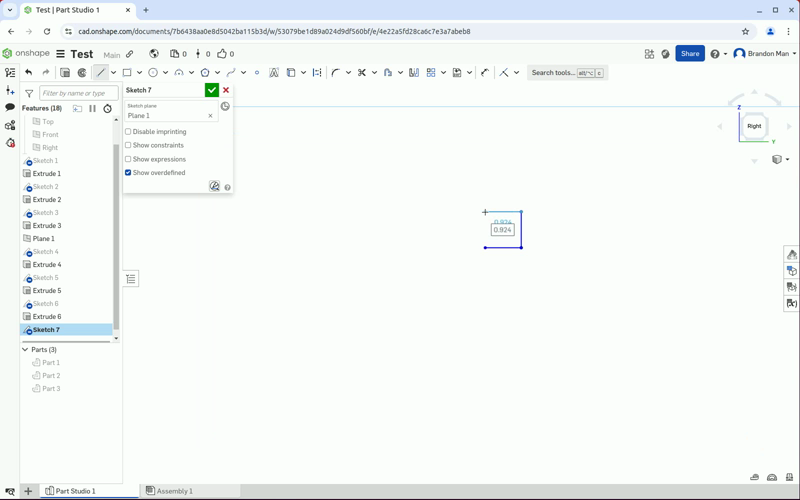
scroll(6)
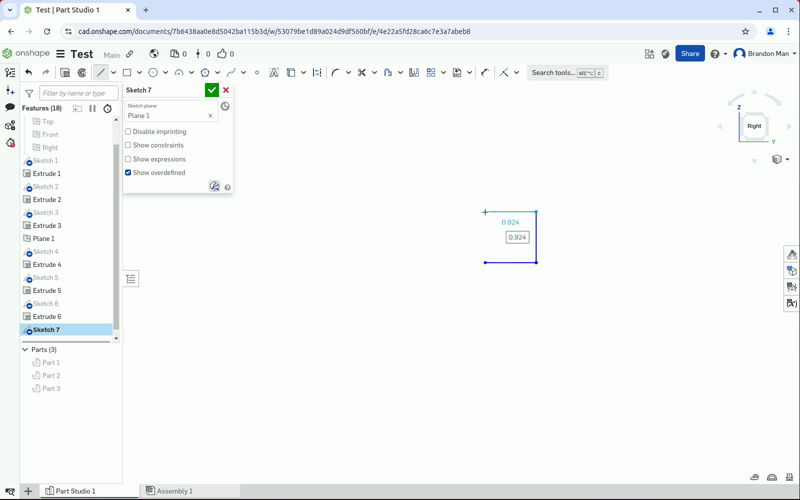
click(485, 211)
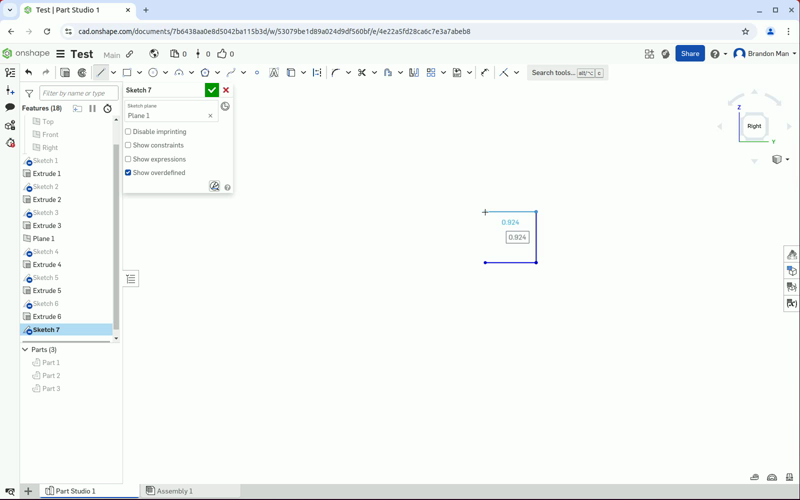
scroll(-6)
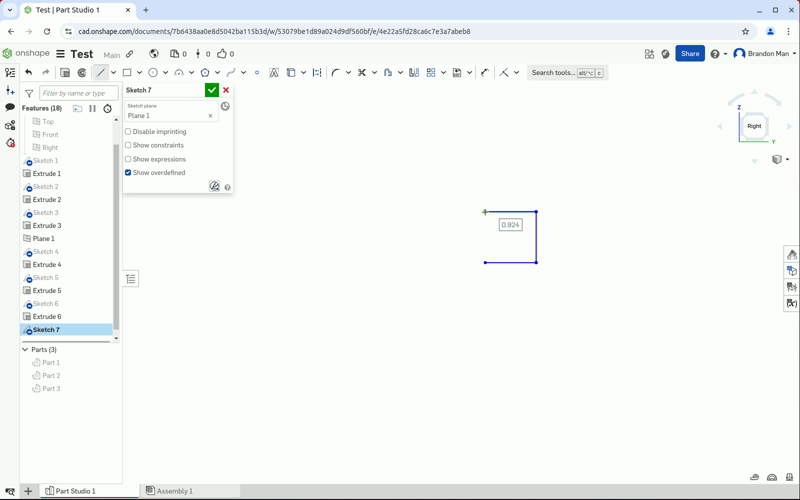
scroll(-6)
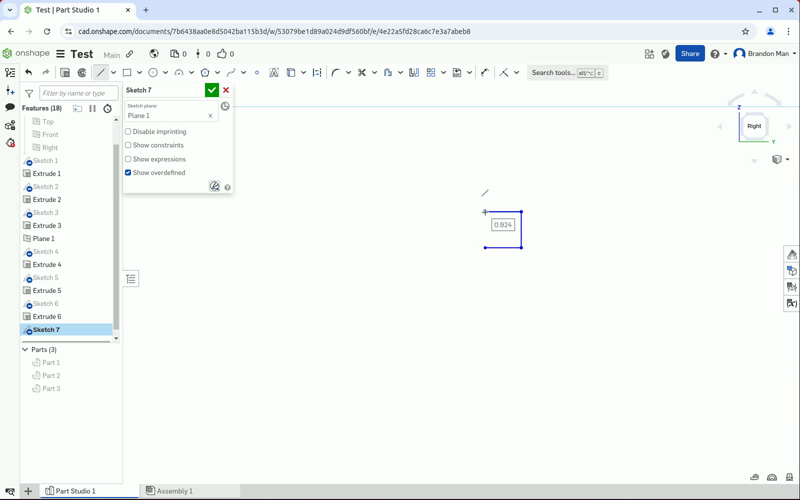
scroll(-6)
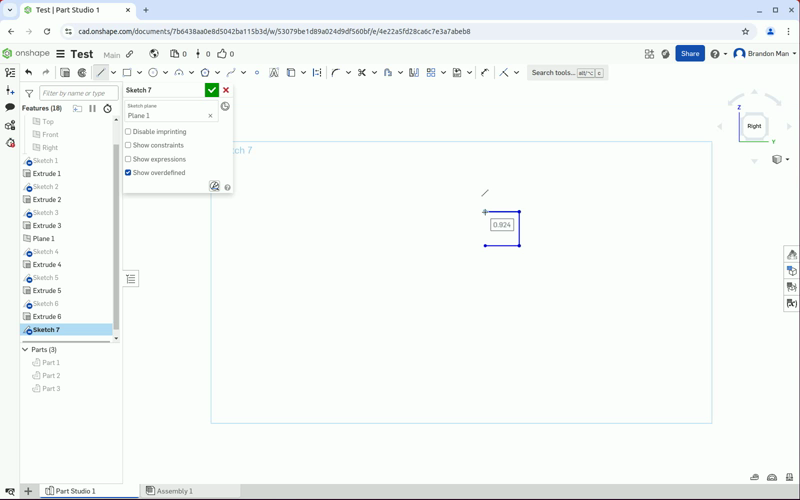
scroll(-6)
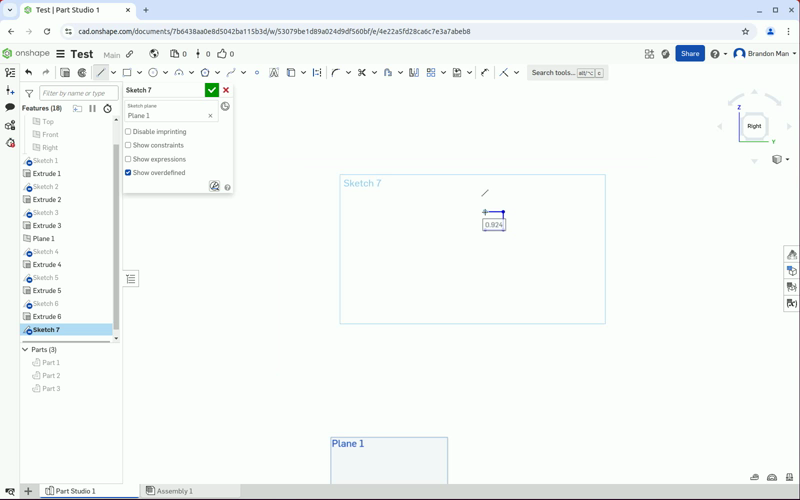
scroll(-6)
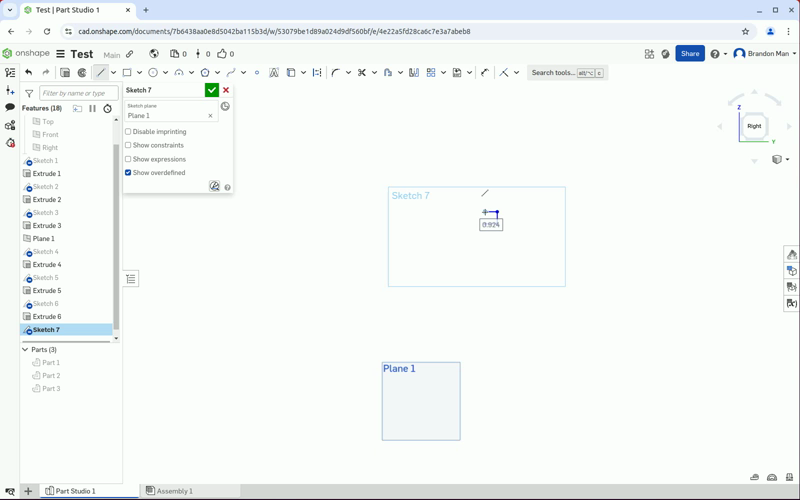
scroll(-6)
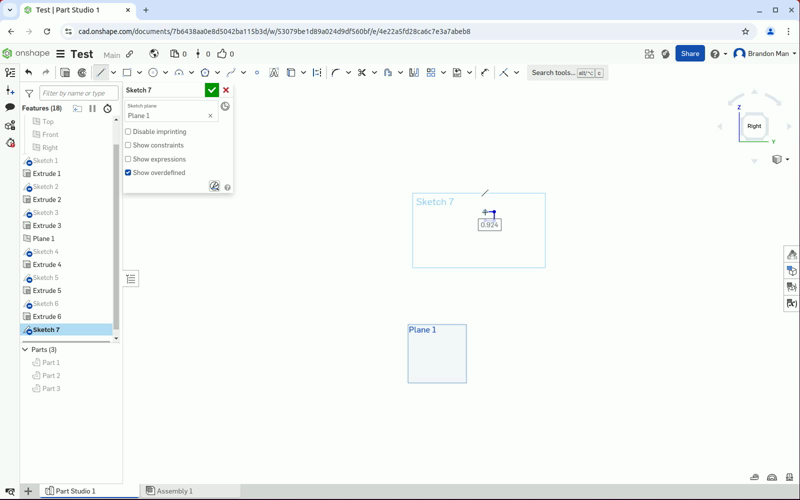
scroll(-6)
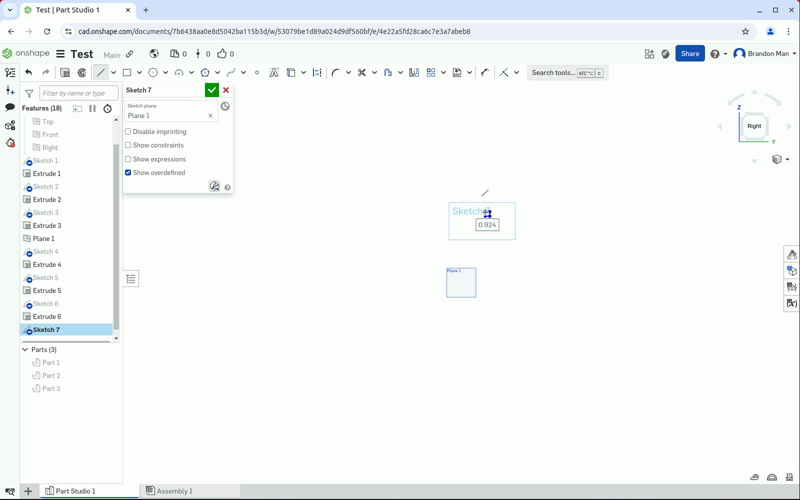
key_up(shift)
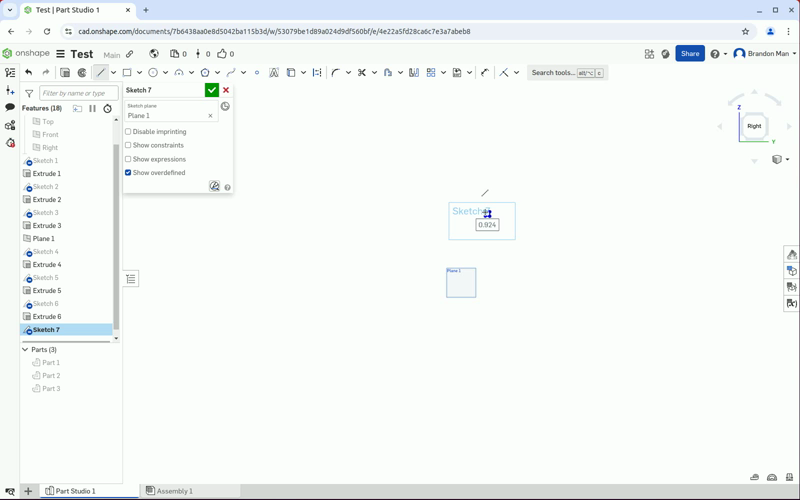
mouse_move(515, 211)
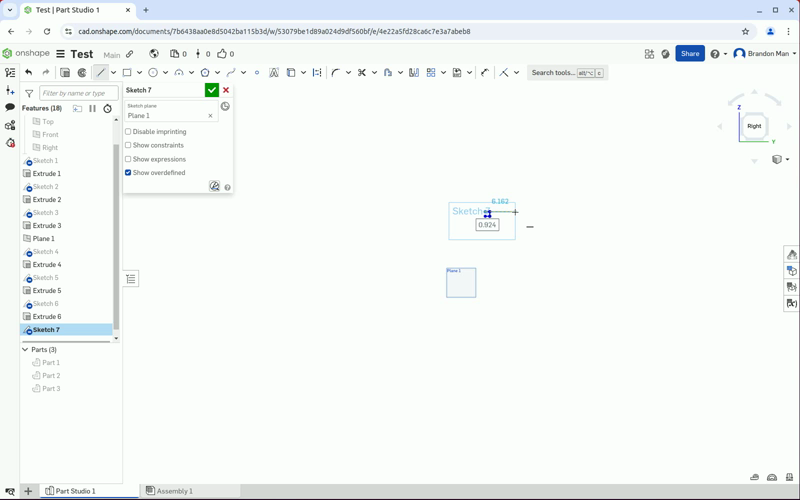
key_down(shift)
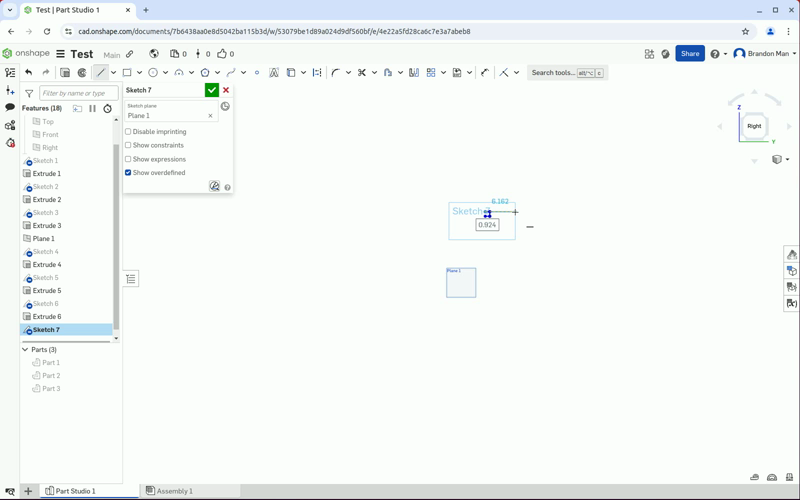
mouse_move(485, 216)
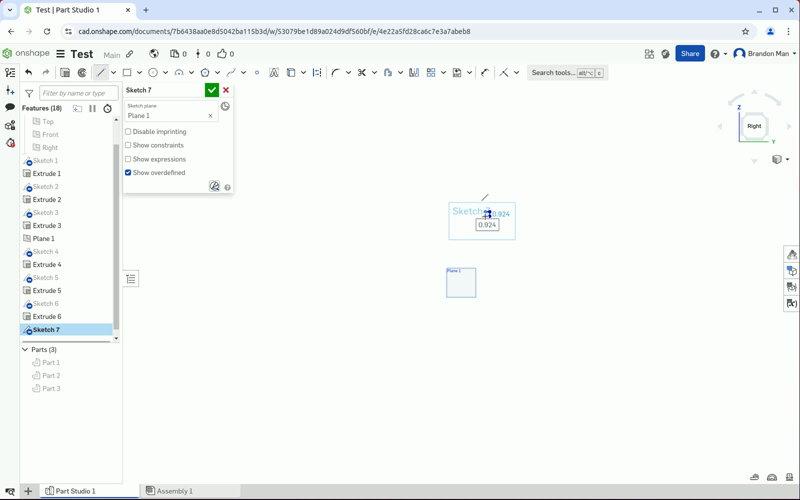
scroll(6)
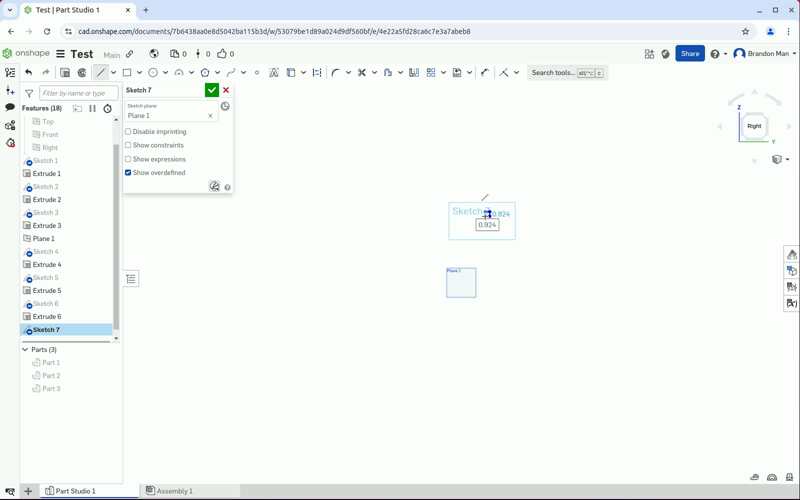
scroll(6)
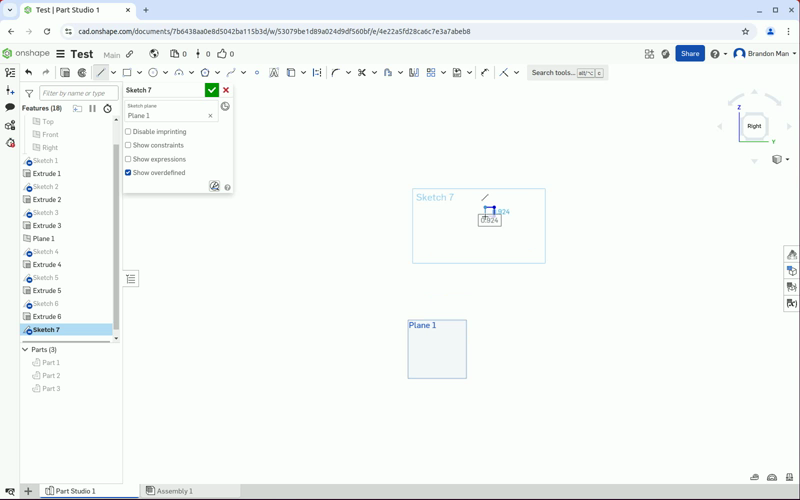
scroll(6)
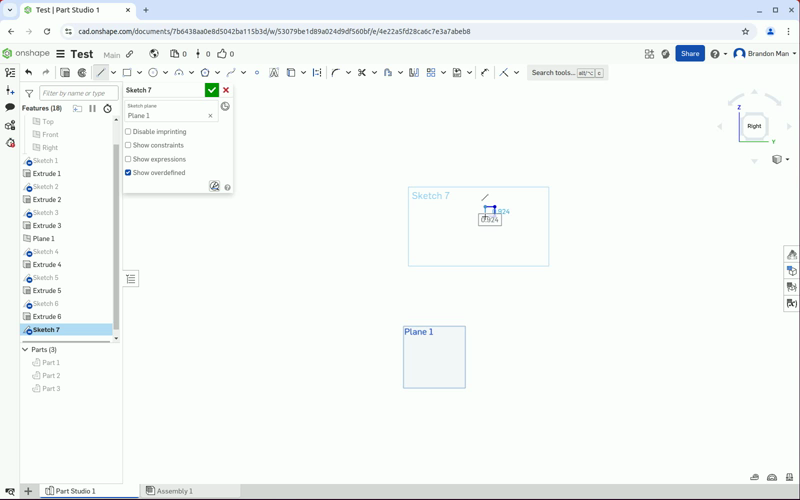
scroll(6)
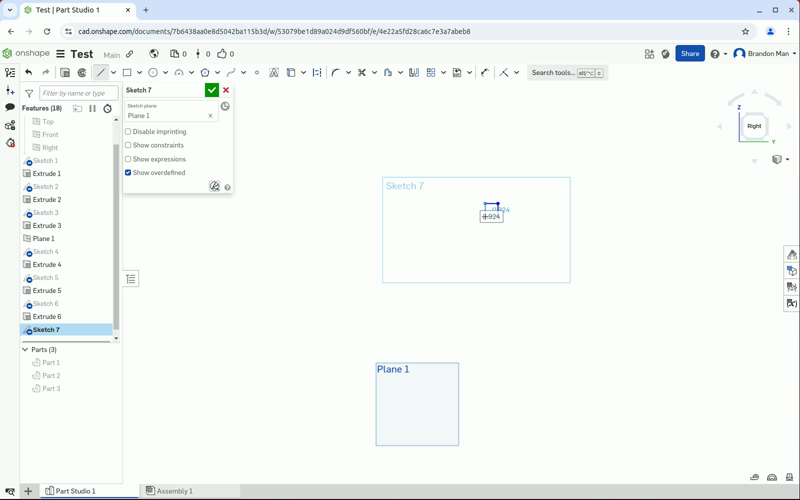
scroll(6)
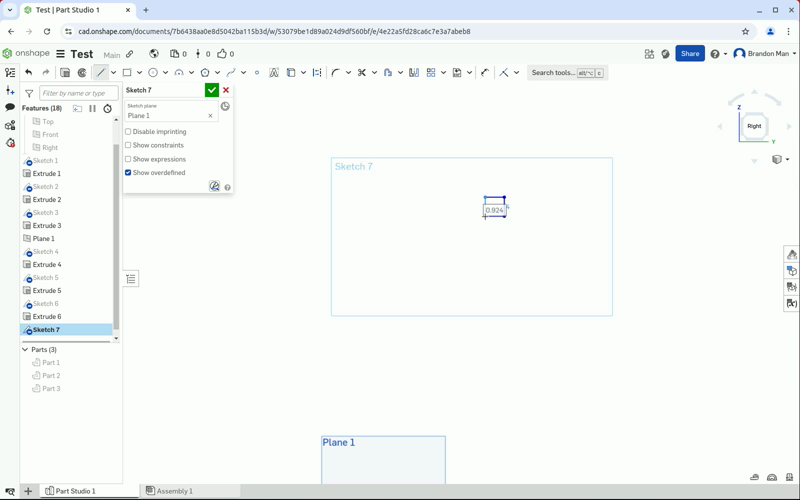
scroll(6)
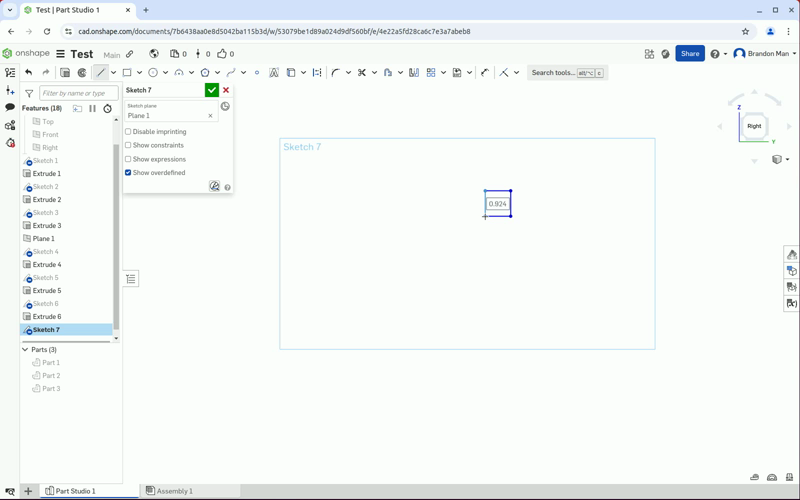
scroll(6)
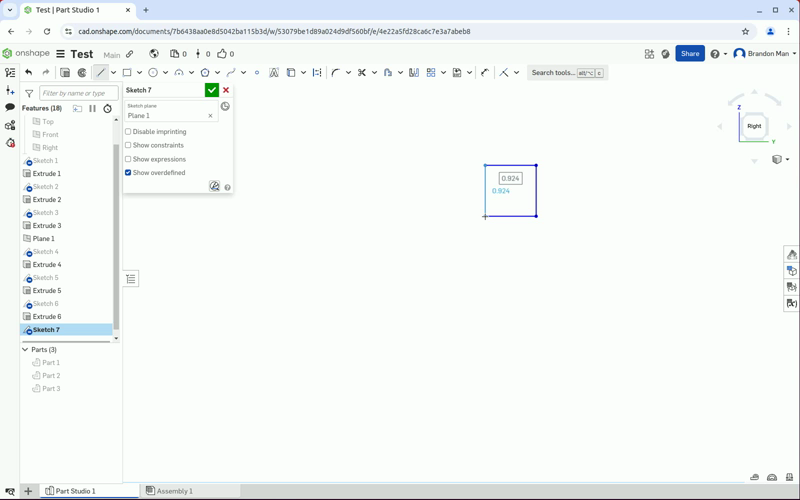
key_up(shift)
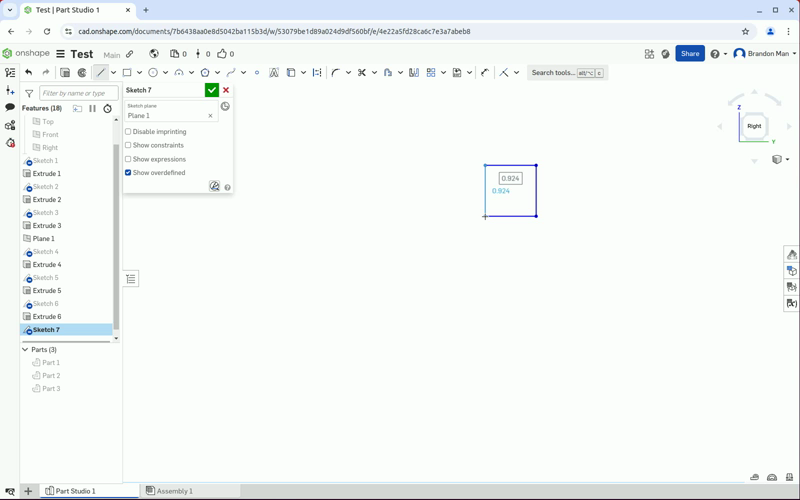
click(485, 216)
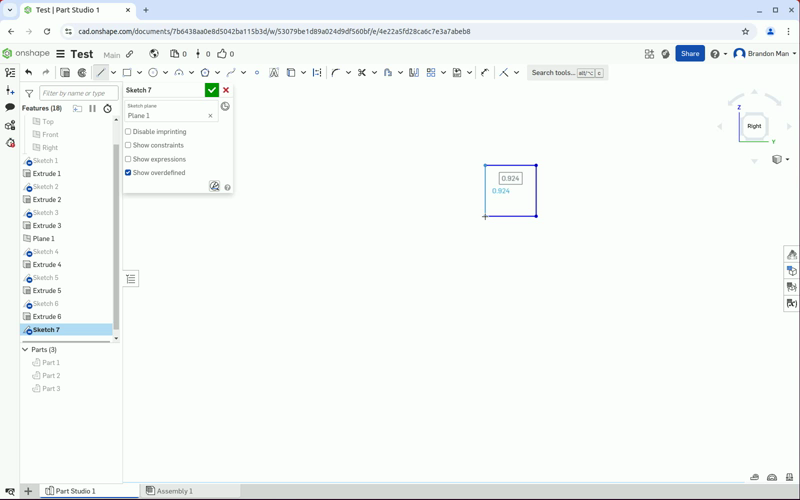
scroll(-6)
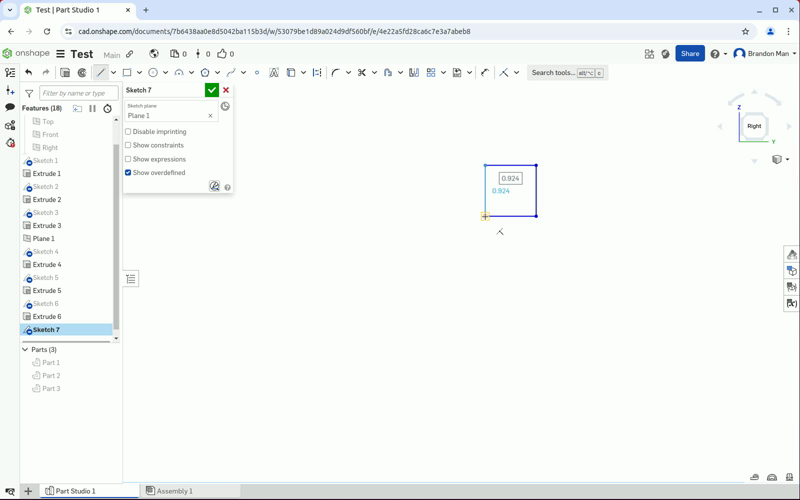
scroll(-6)
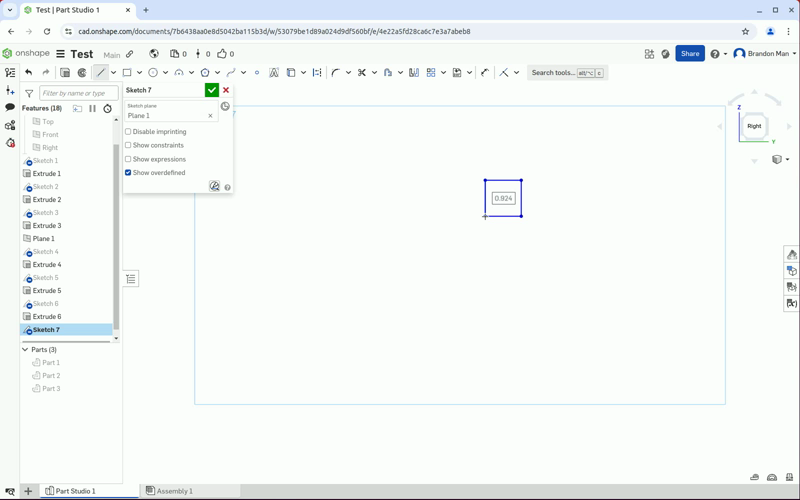
scroll(-6)
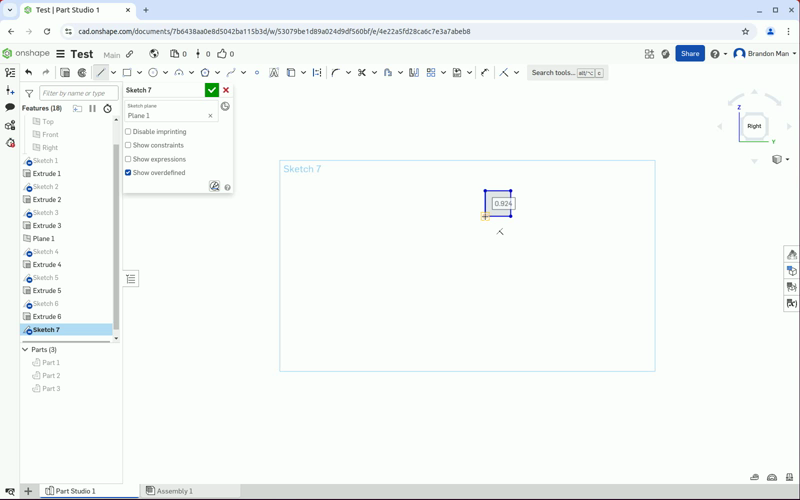
scroll(-6)
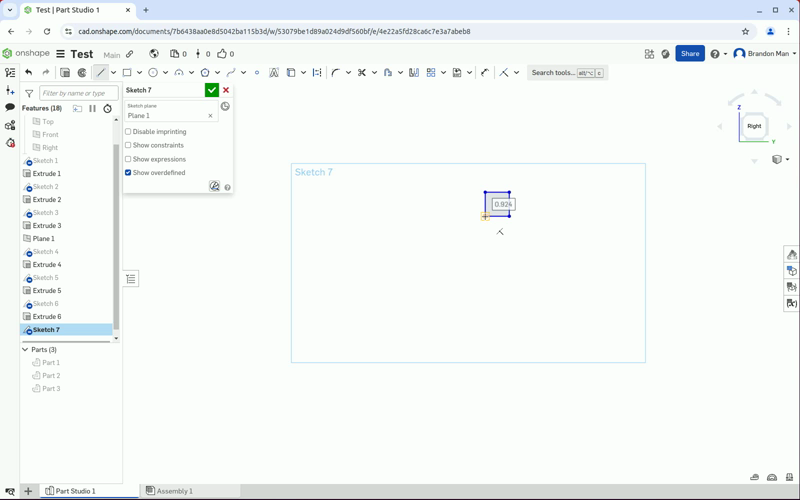
scroll(-6)
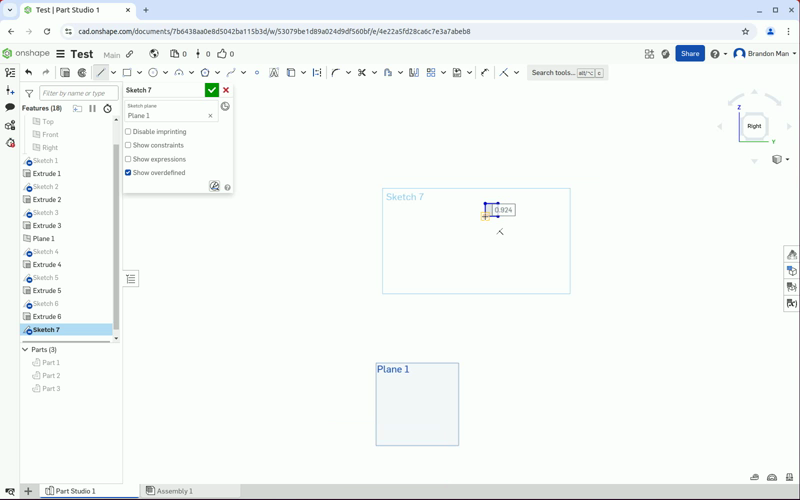
scroll(-6)
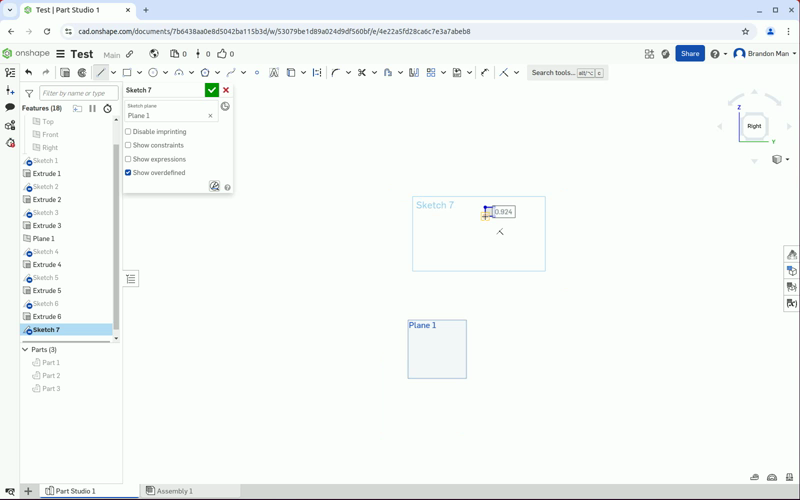
scroll(-6)
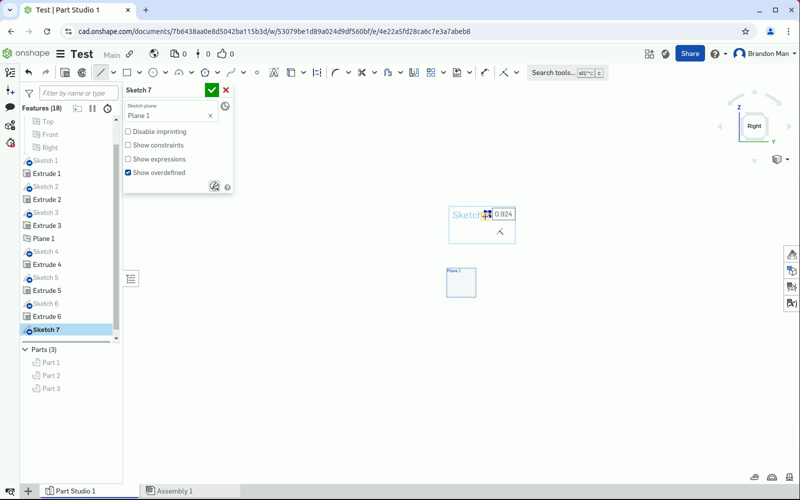
key(esc)
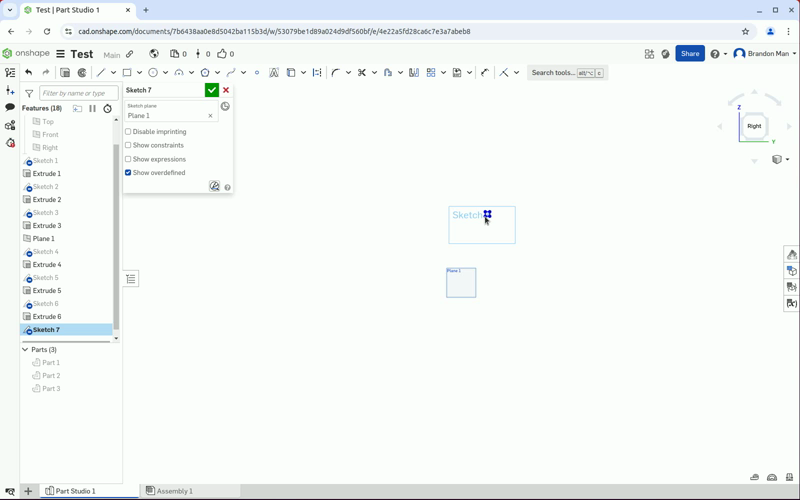
mouse_move(487, 214)
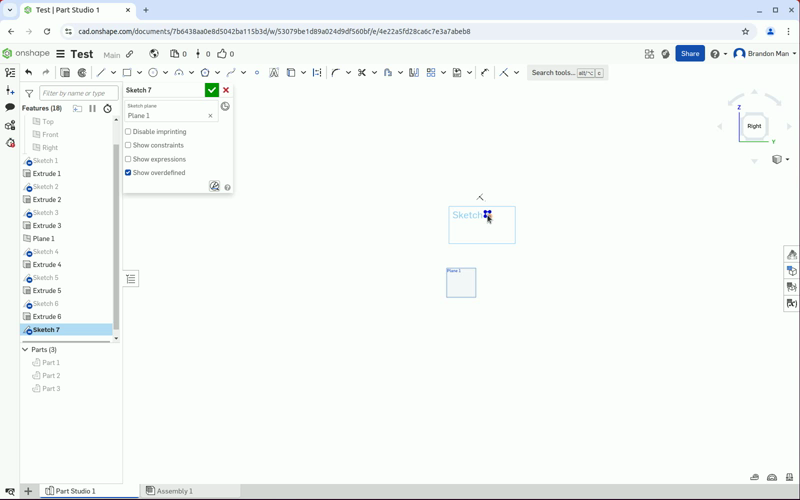
scroll(6)
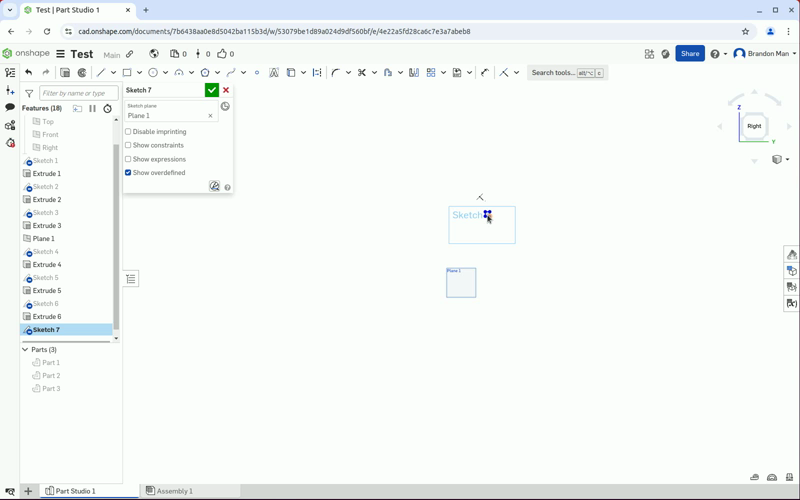
scroll(6)
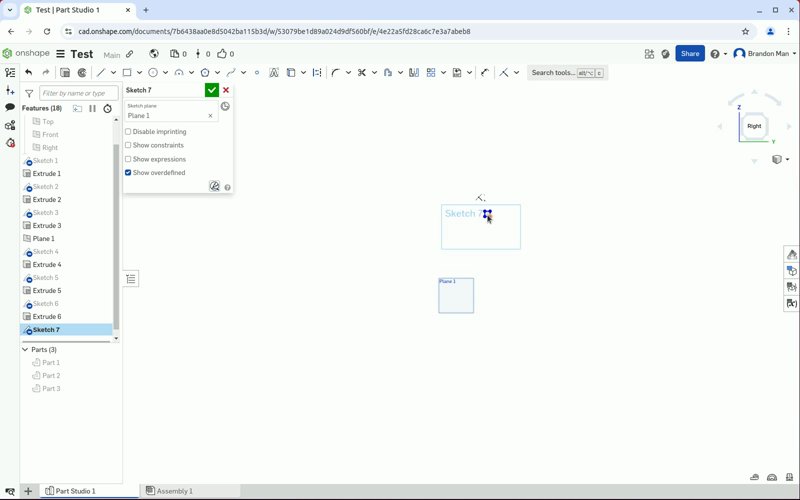
scroll(6)
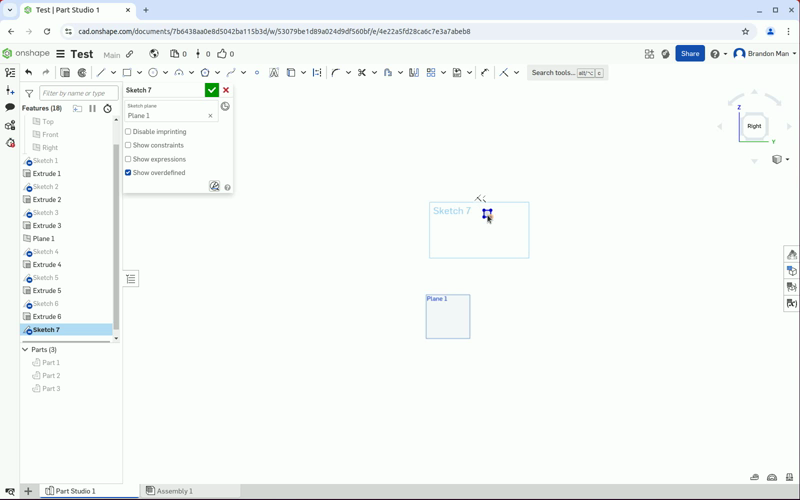
scroll(6)
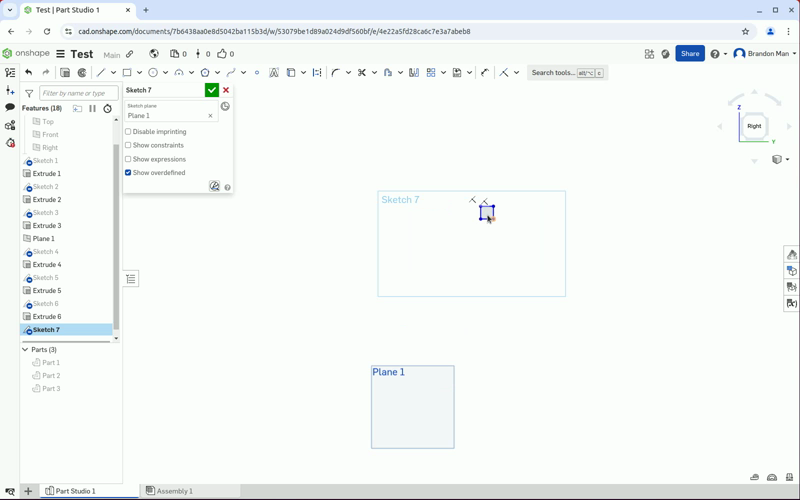
scroll(6)
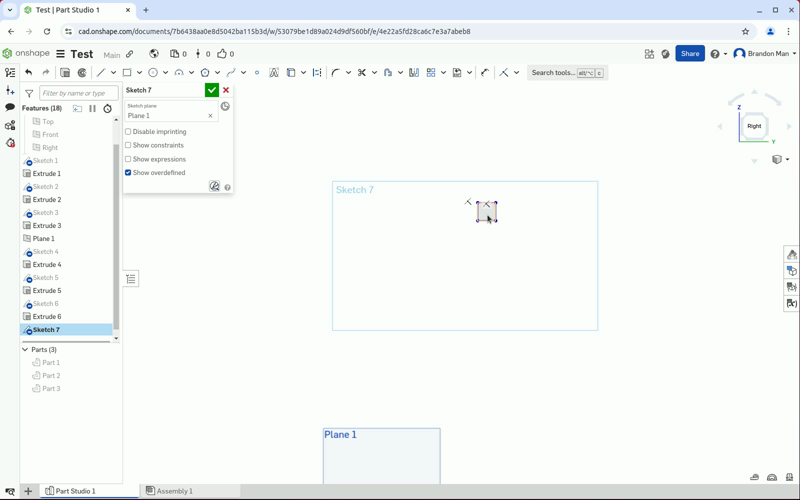
scroll(6)
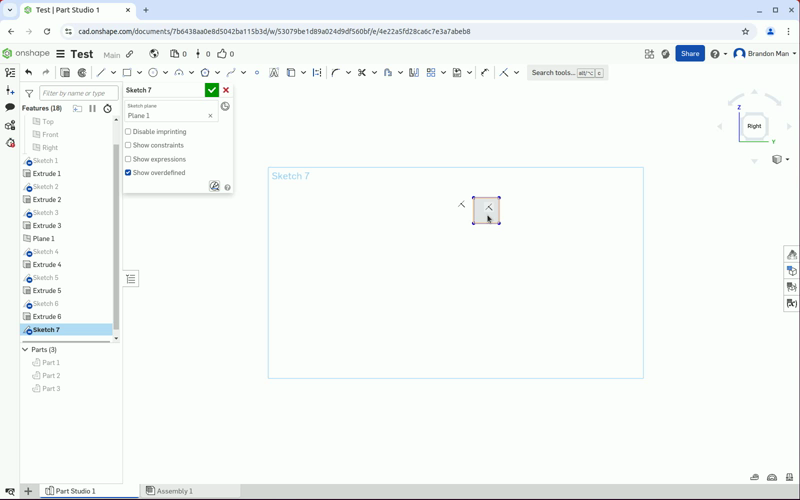
scroll(6)
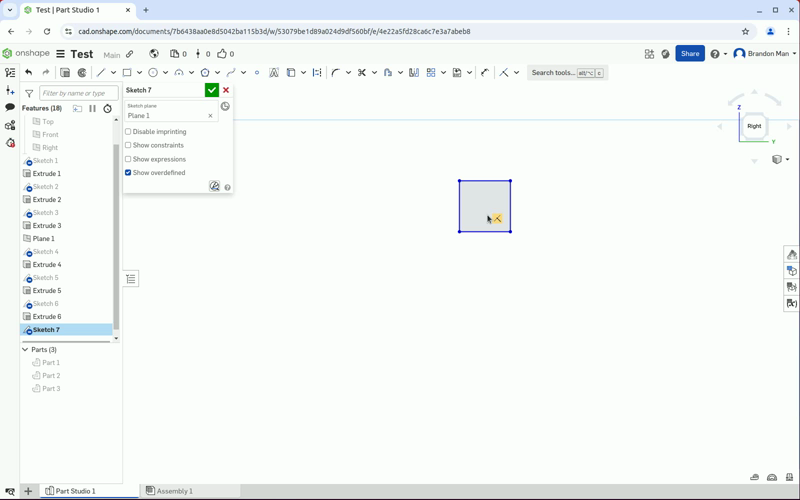
click(487, 214)
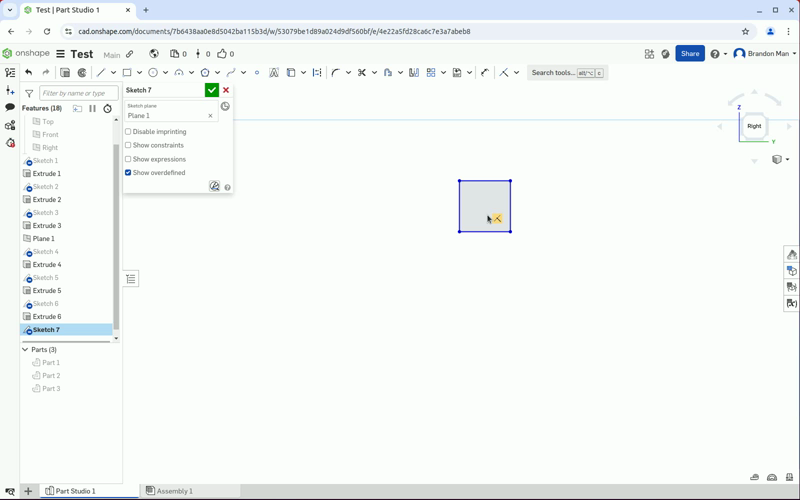
scroll(-6)
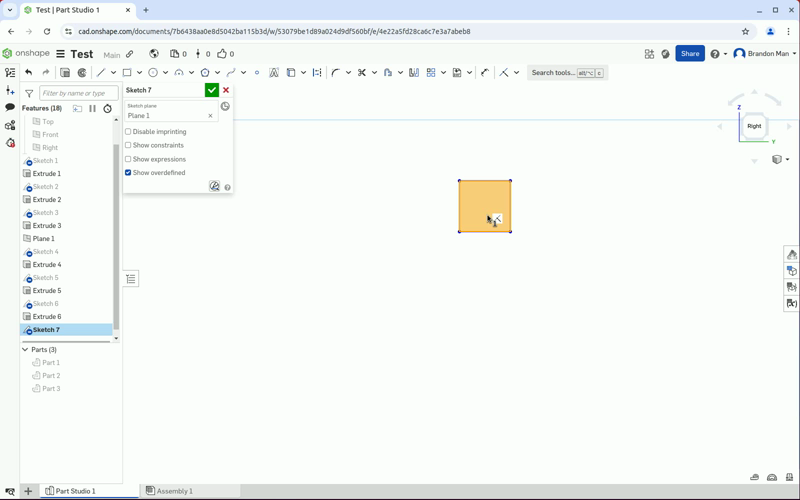
scroll(-6)
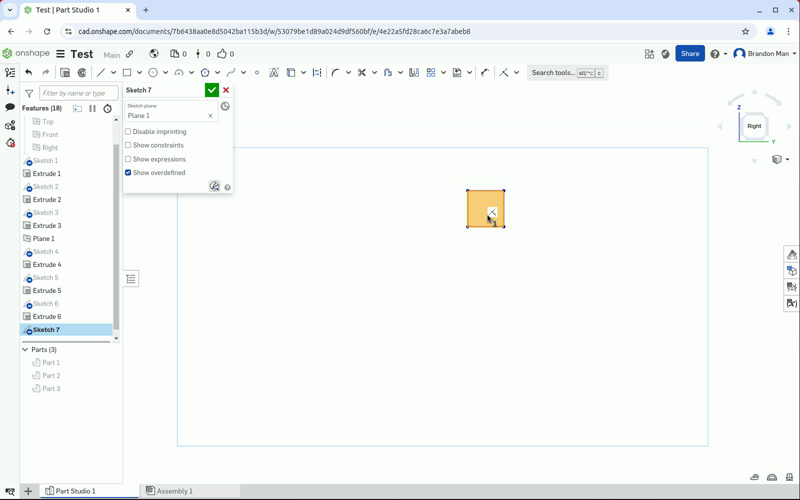
scroll(-6)
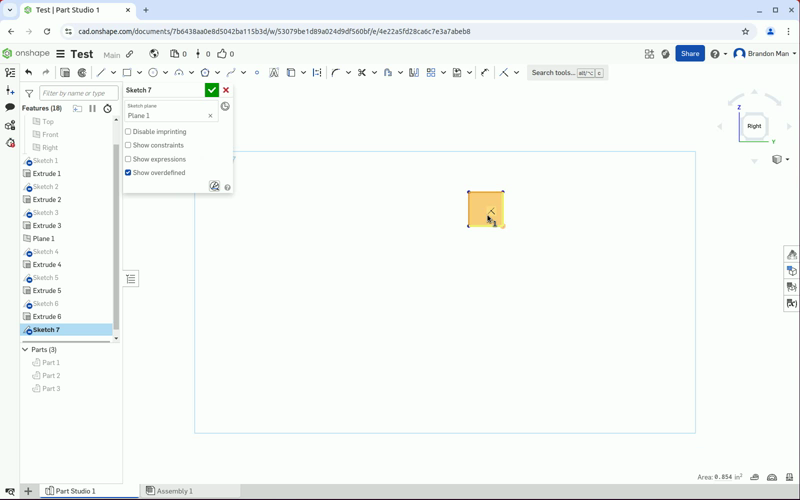
scroll(-6)
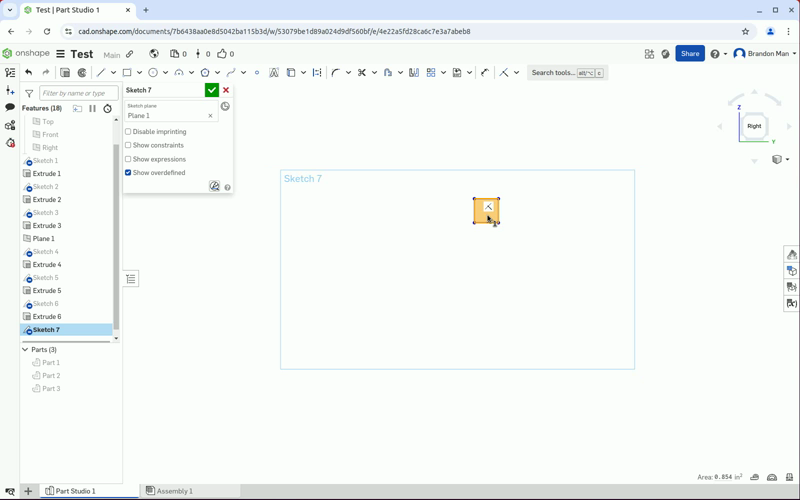
scroll(-6)
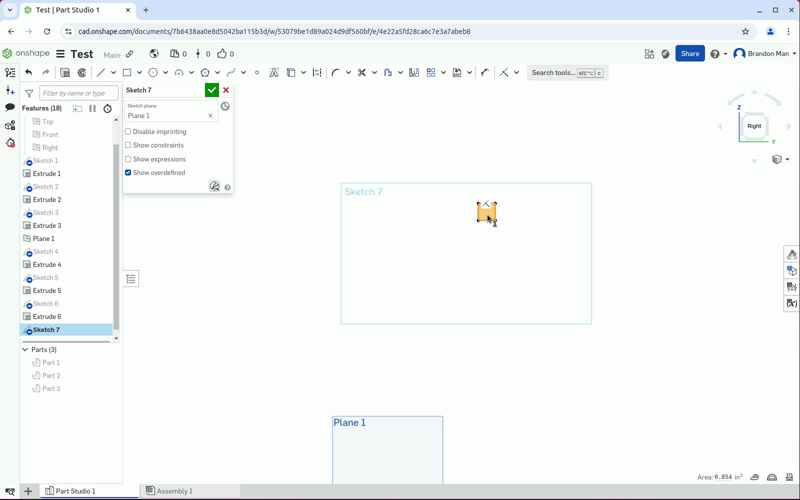
scroll(-6)
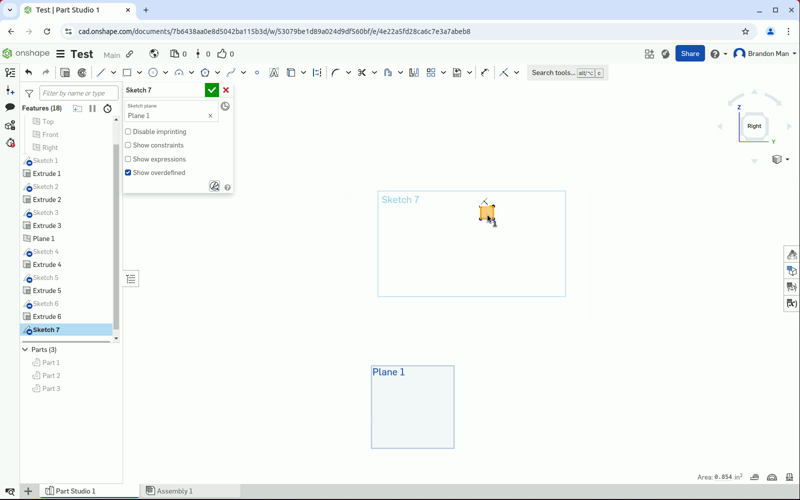
scroll(-6)
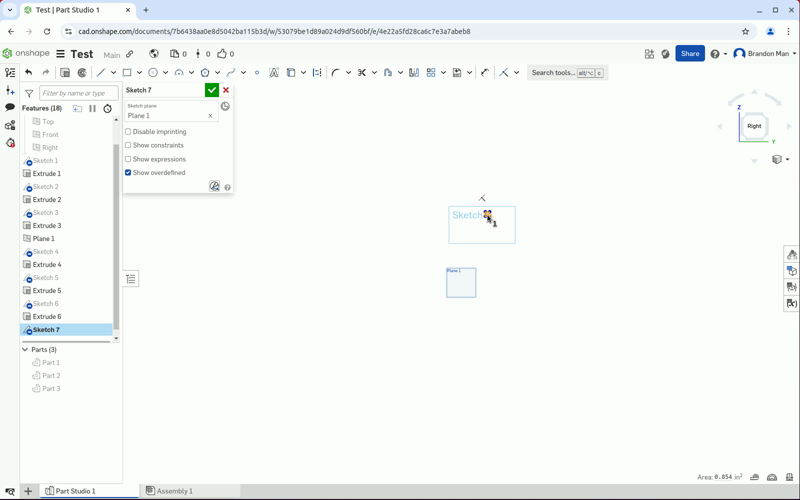
mouse_move(73, 352)
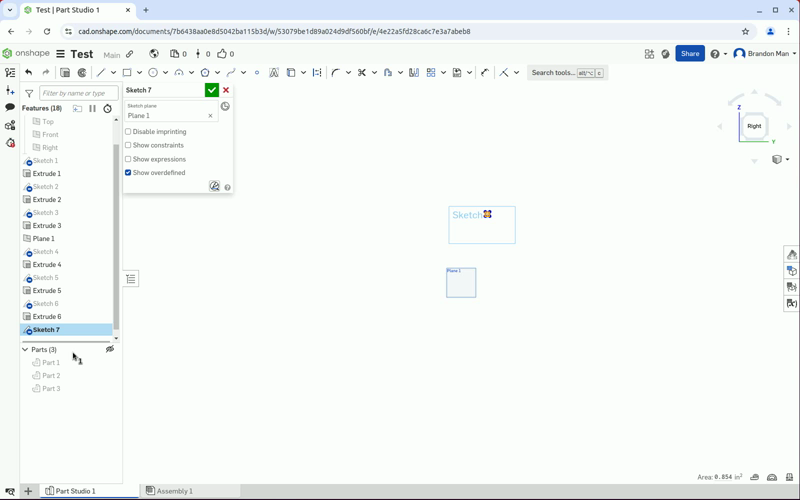
key(shift+y)
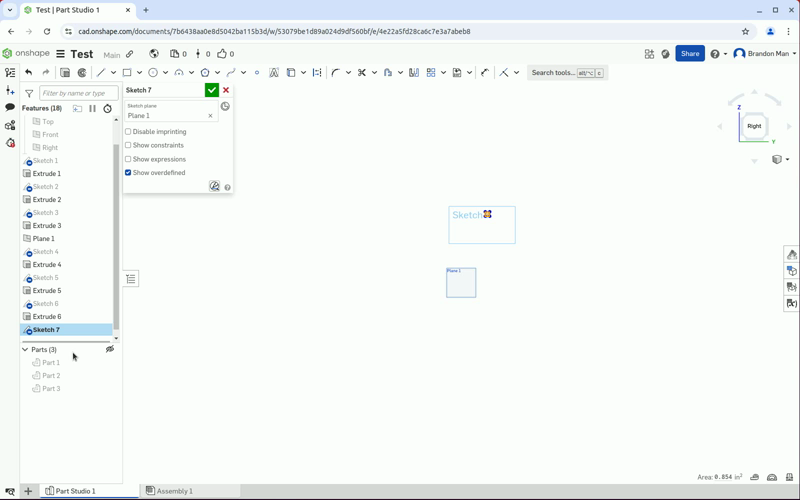
key(shift+e)
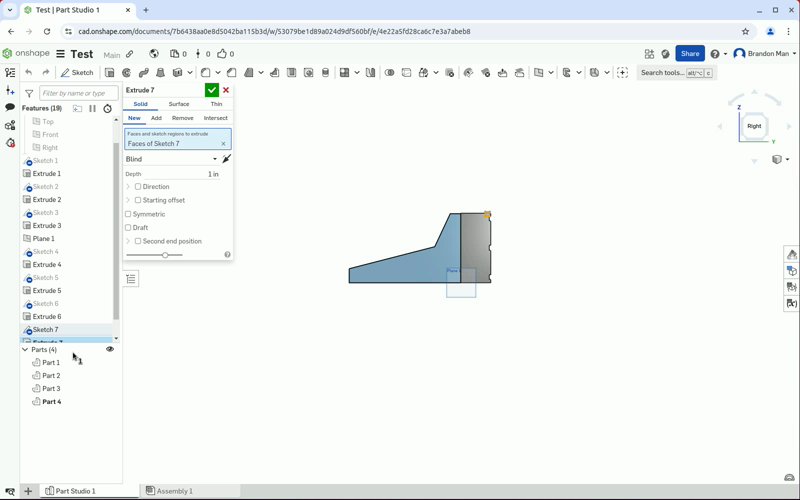
mouse_move(143, 106)
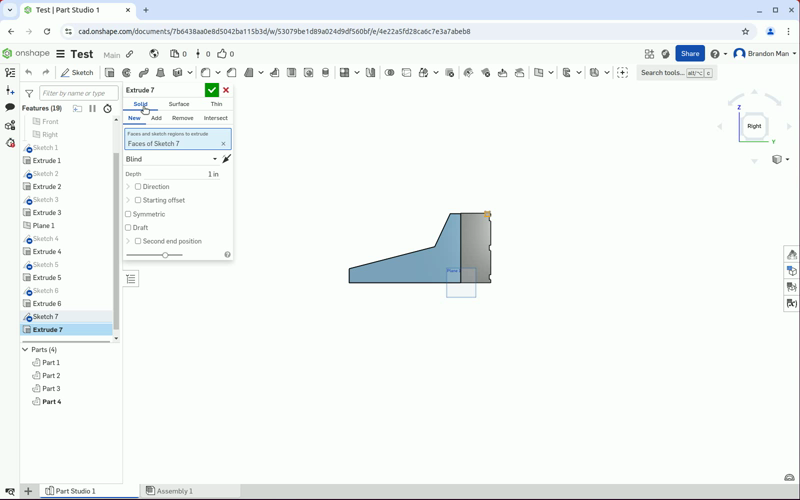
click(143, 106)
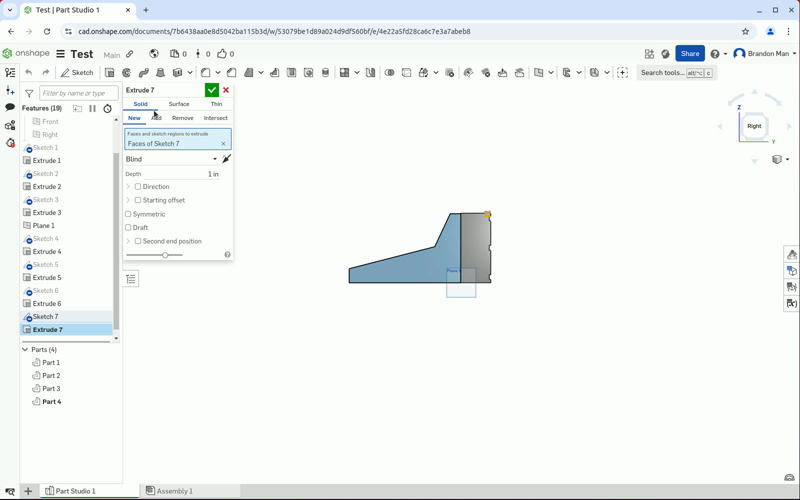
mouse_move(186, 120)
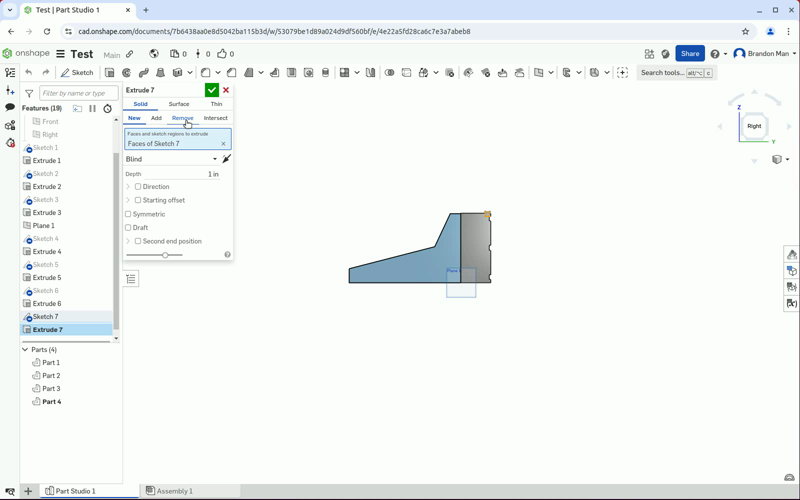
click(186, 120)
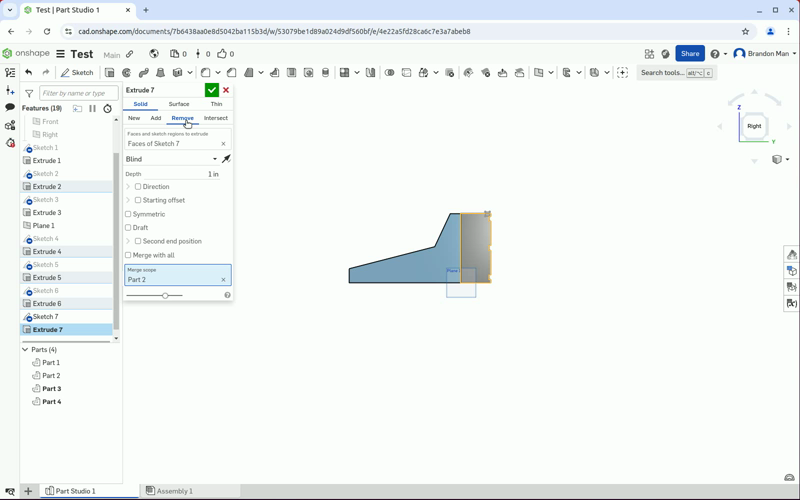
key(tab, 4)
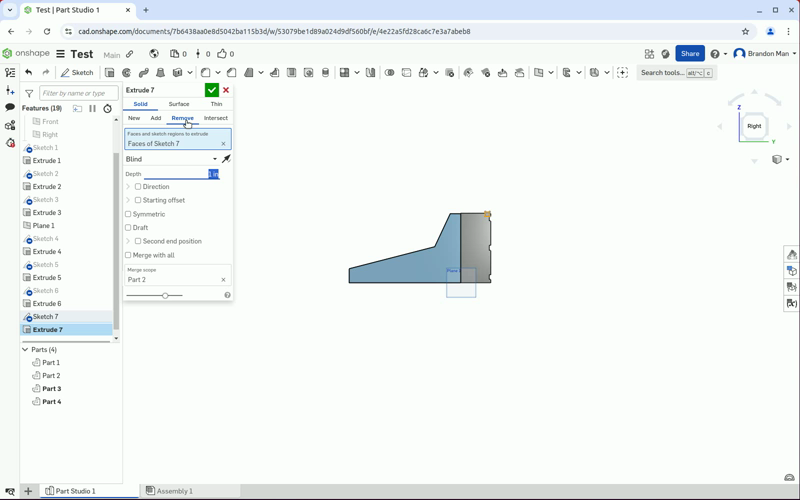
text(0.722)
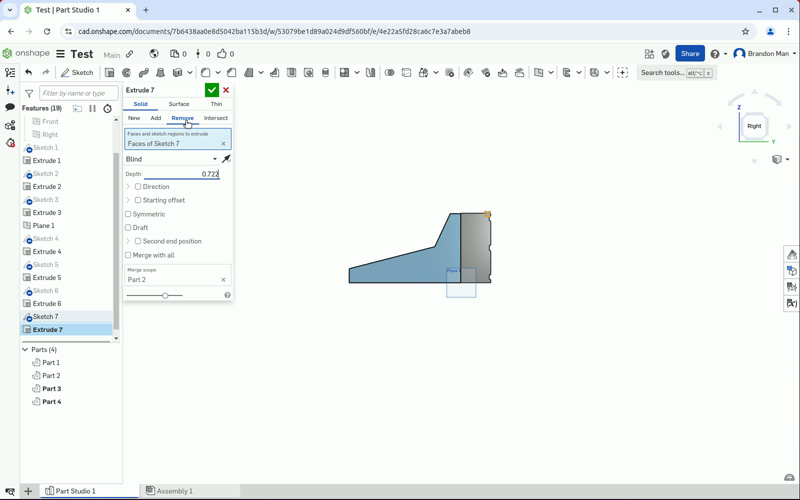
key(tab, 6)
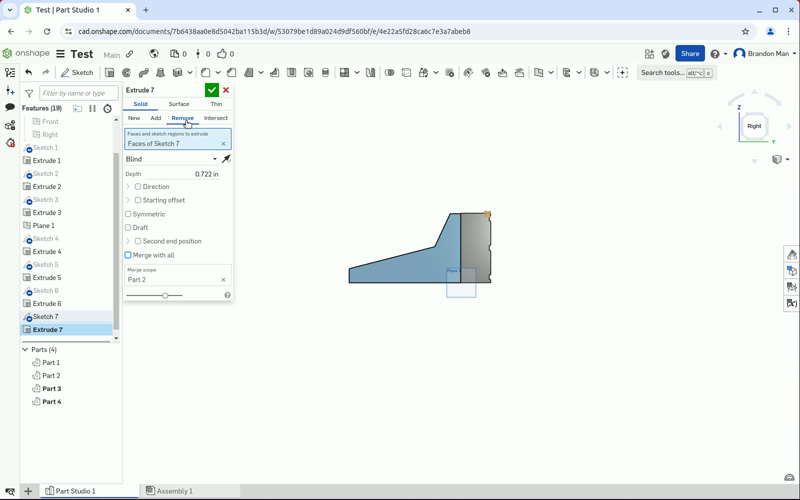
key(space)
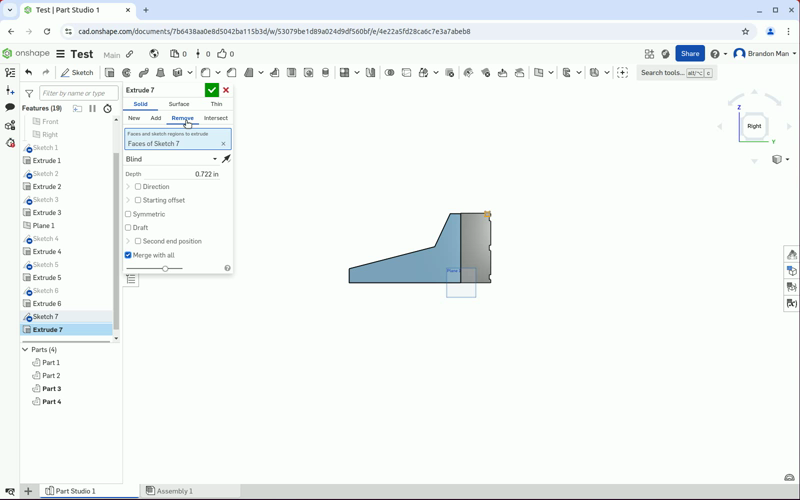
key(enter)
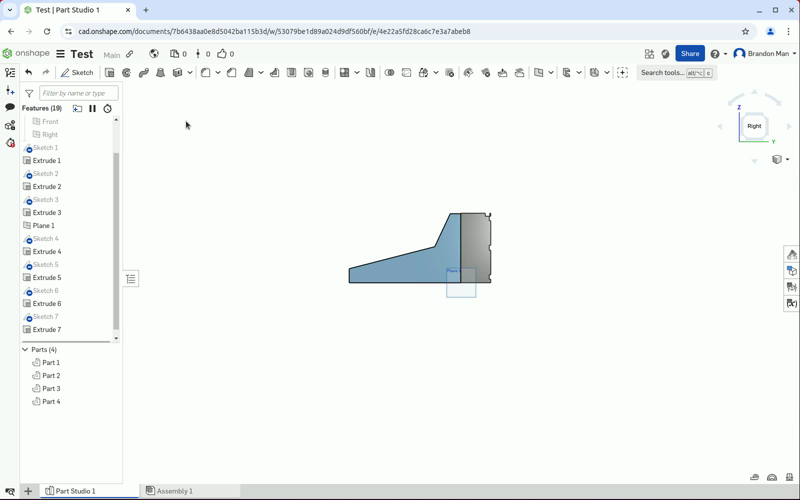
key(shift+h)
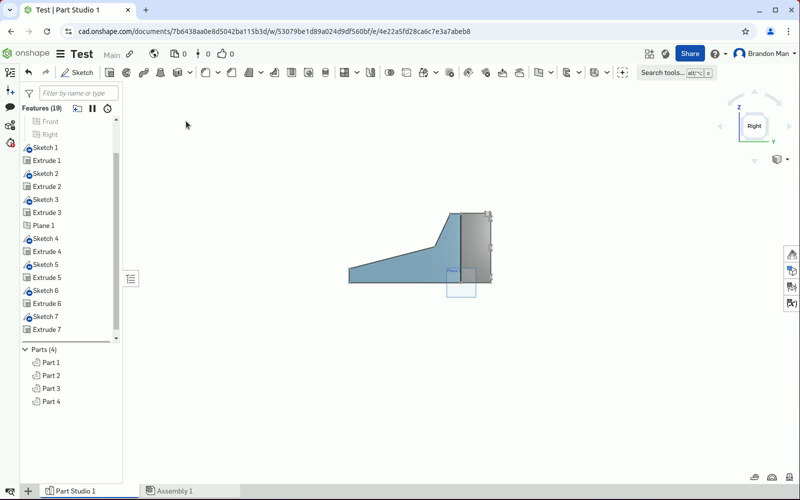
key(shift+h)
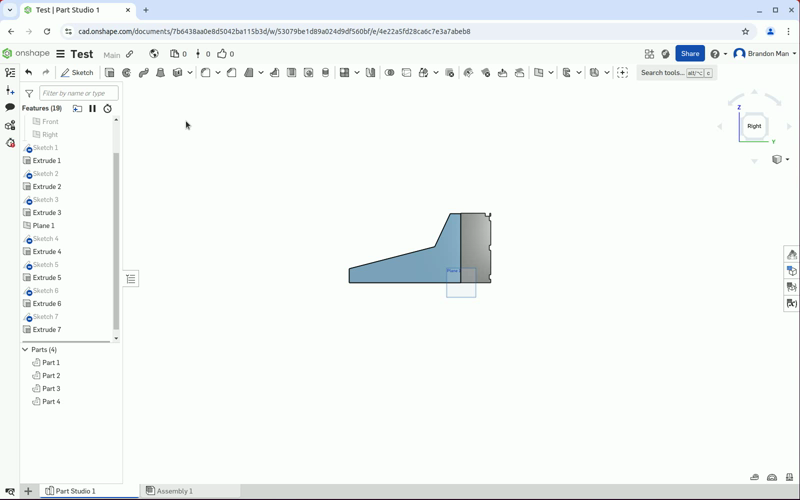
mouse_move(69, 150)
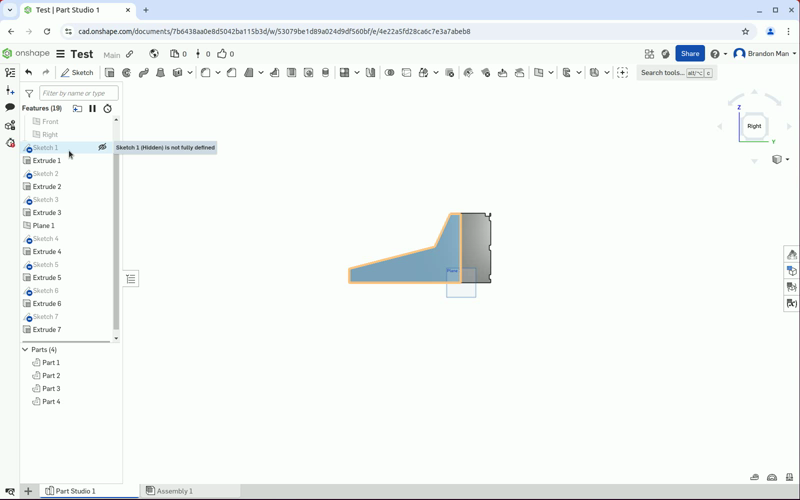
click(69, 150)
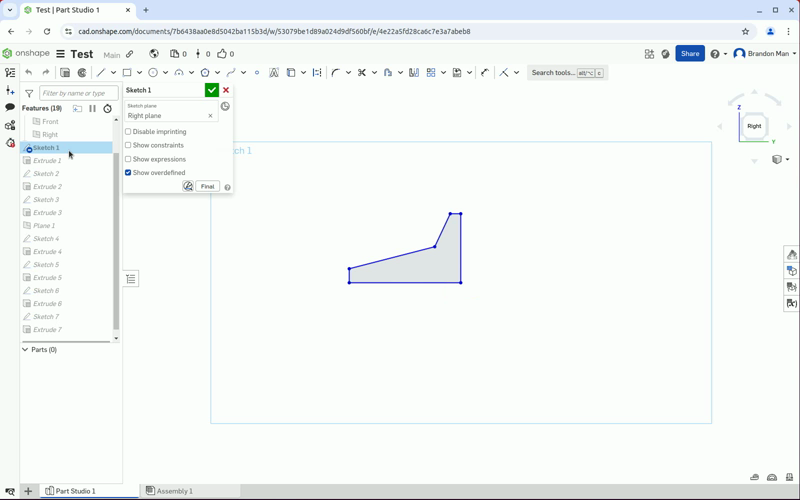
mouse_move(229, 92)
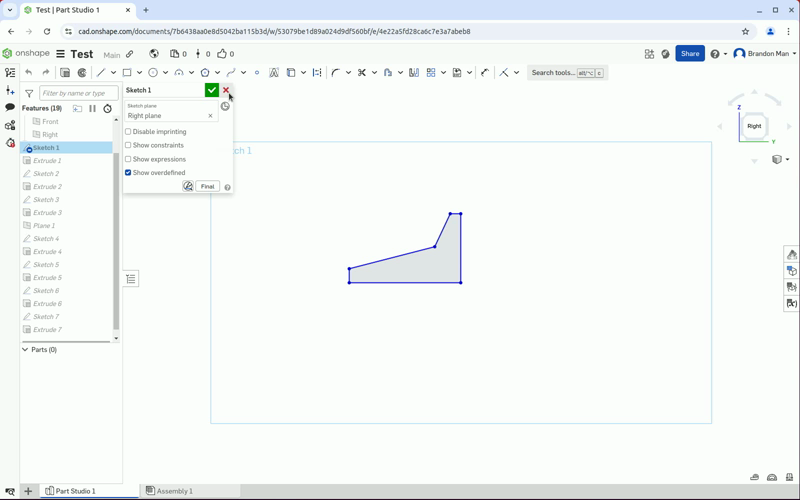
click(229, 92)
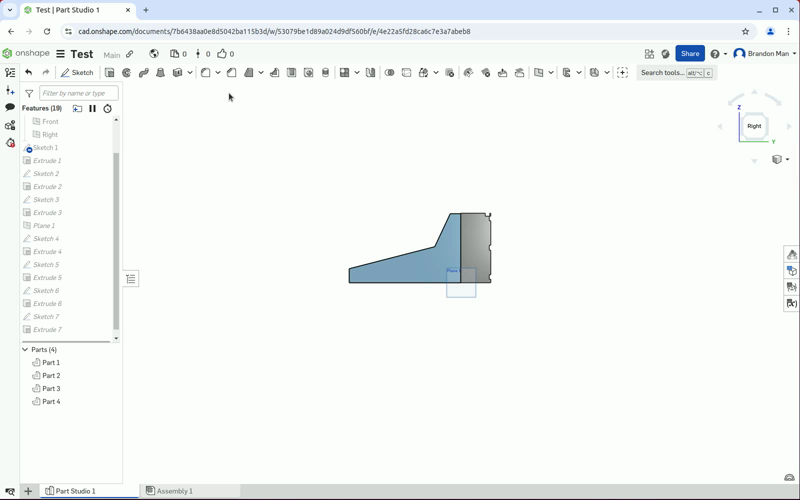
key(shift+s)
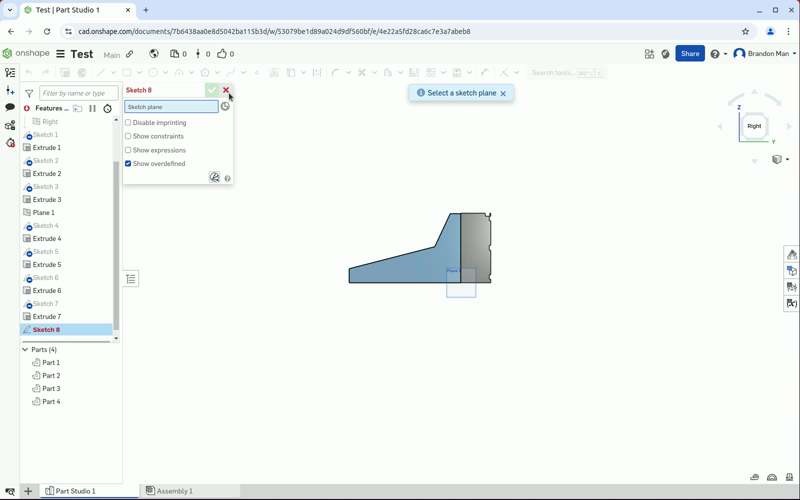
mouse_move(69, 215)
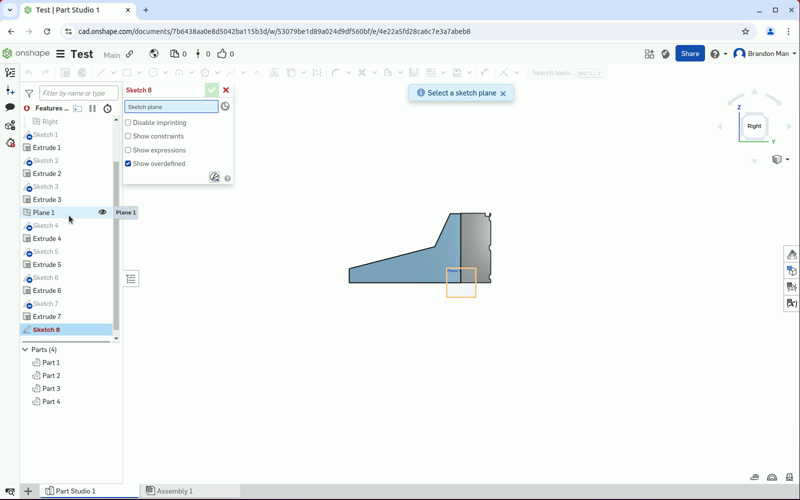
click(69, 215)
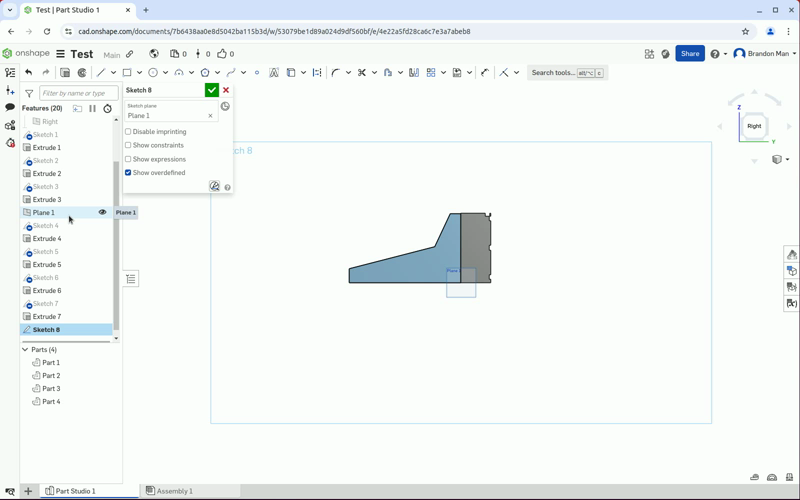
mouse_move(73, 352)
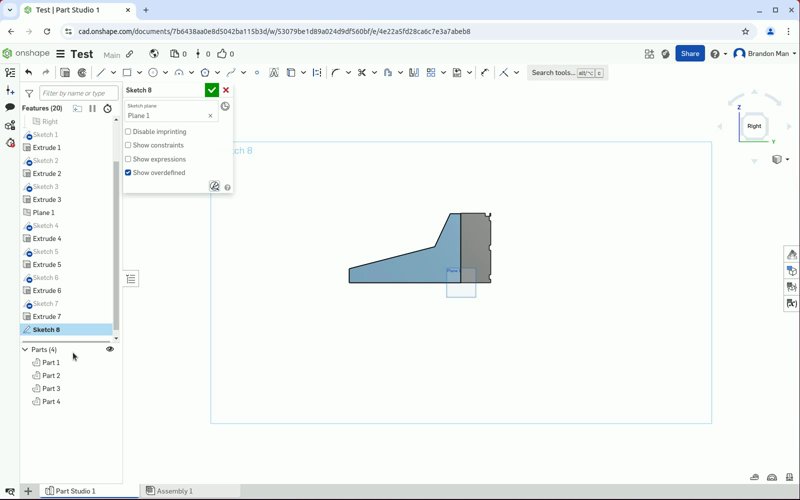
key(y)
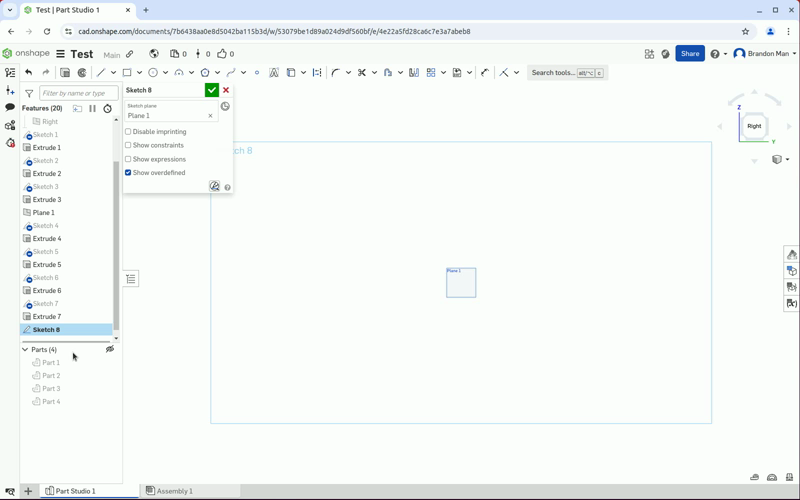
key(l)
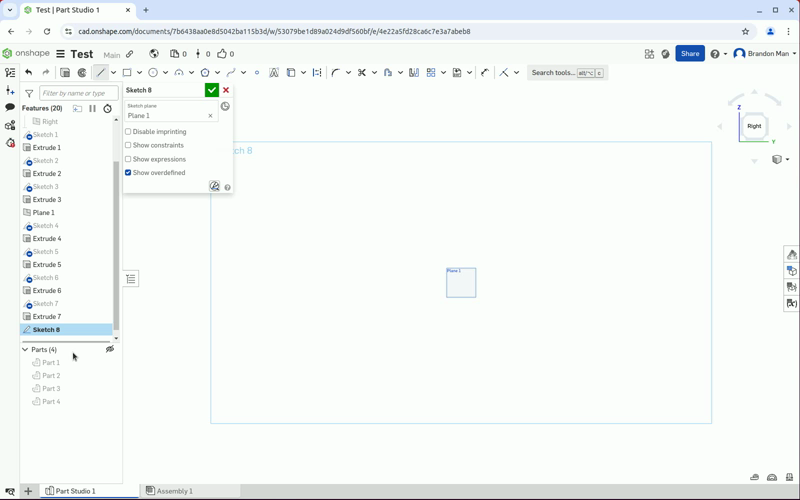
key_down(shift)
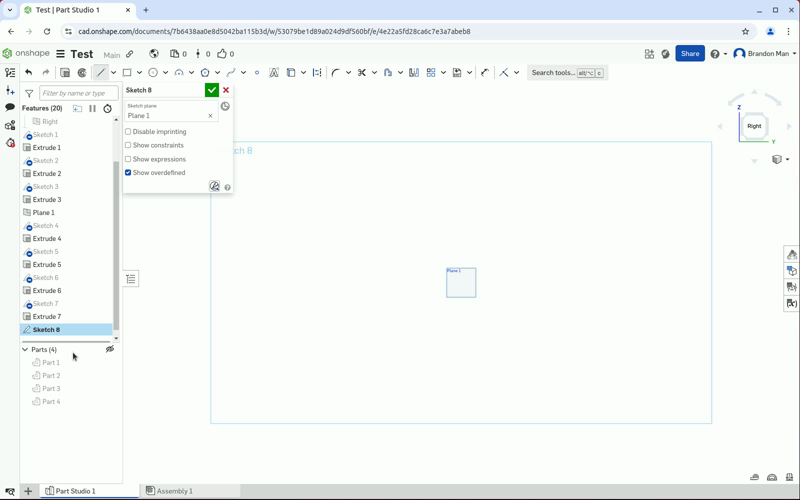
mouse_move(452, 216)
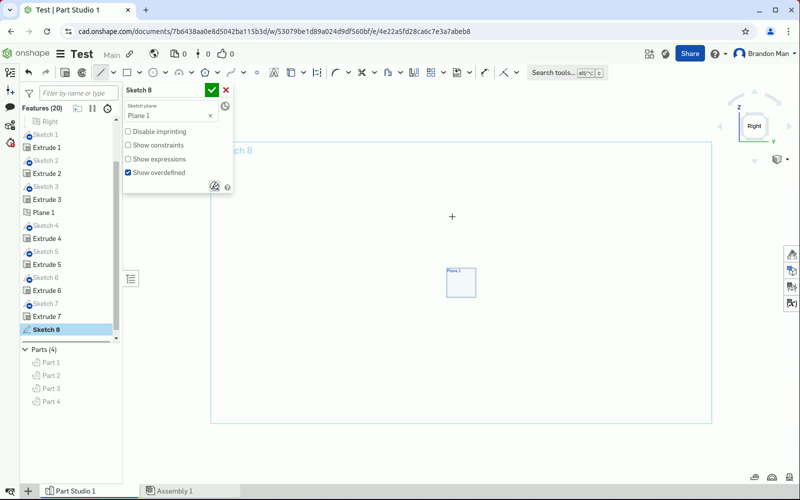
click(452, 216)
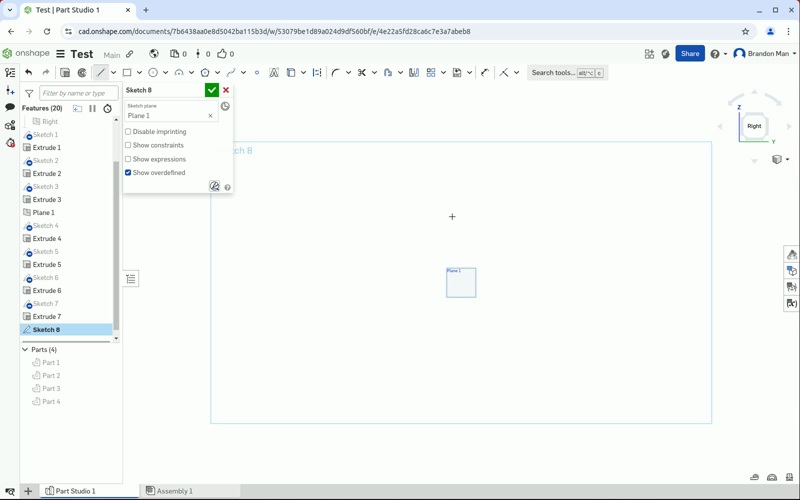
key_up(shift)
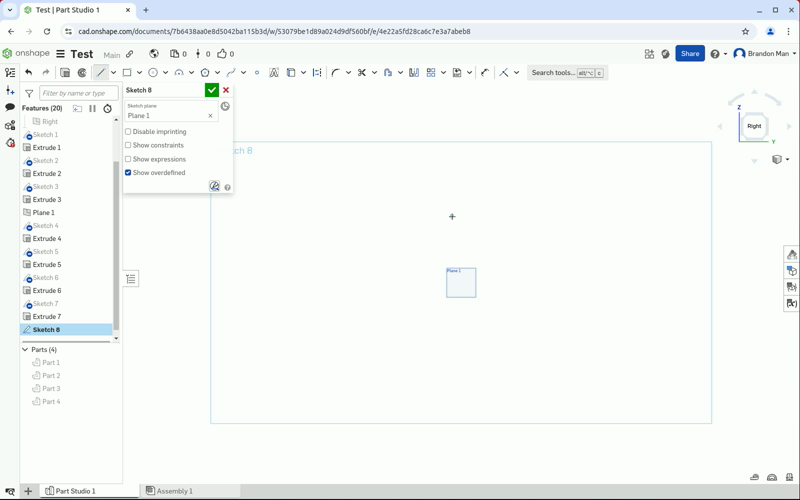
key_down(shift)
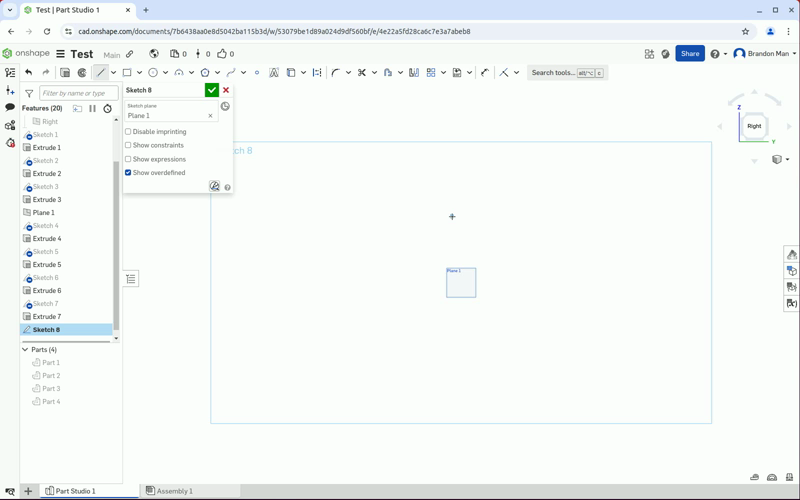
mouse_move(482, 216)
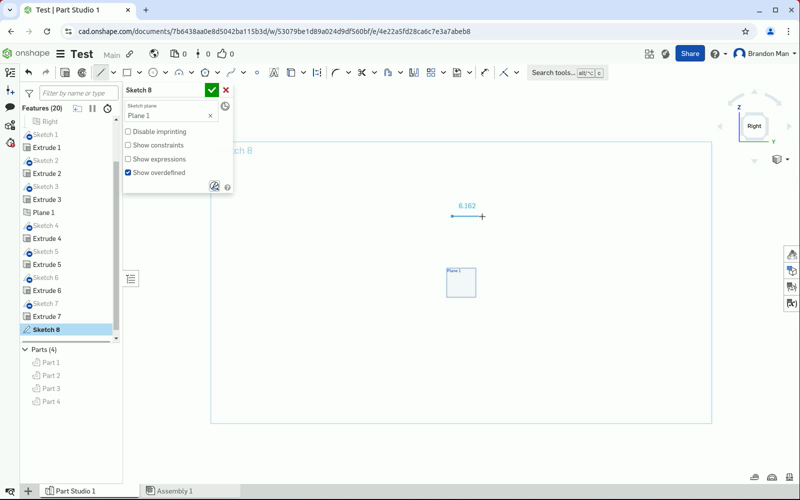
mouse_move(456, 216)
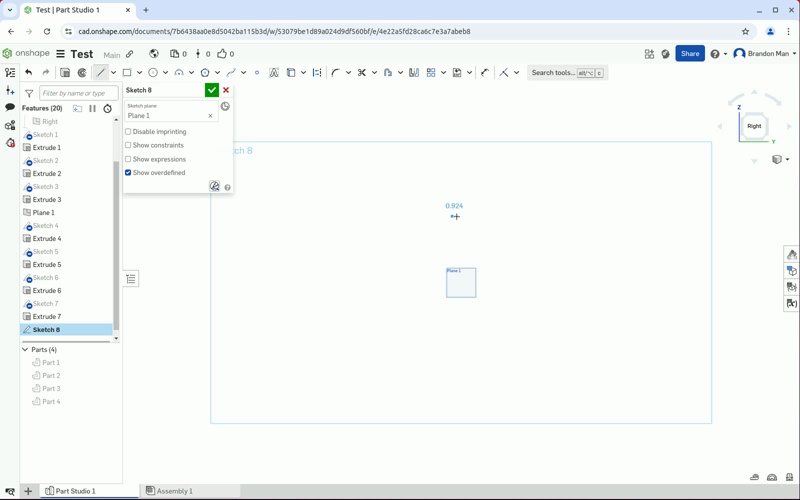
scroll(6)
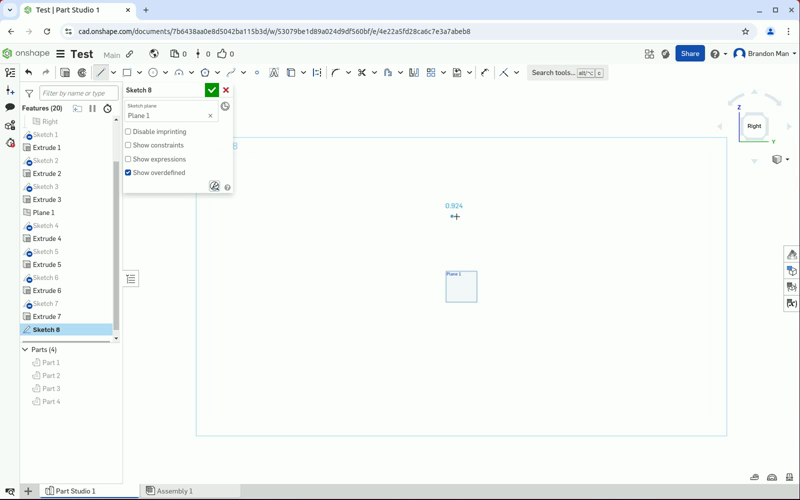
scroll(6)
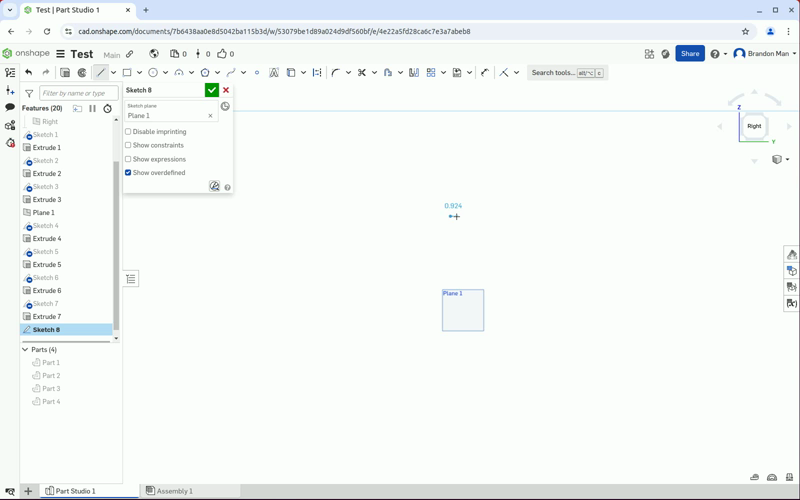
scroll(6)
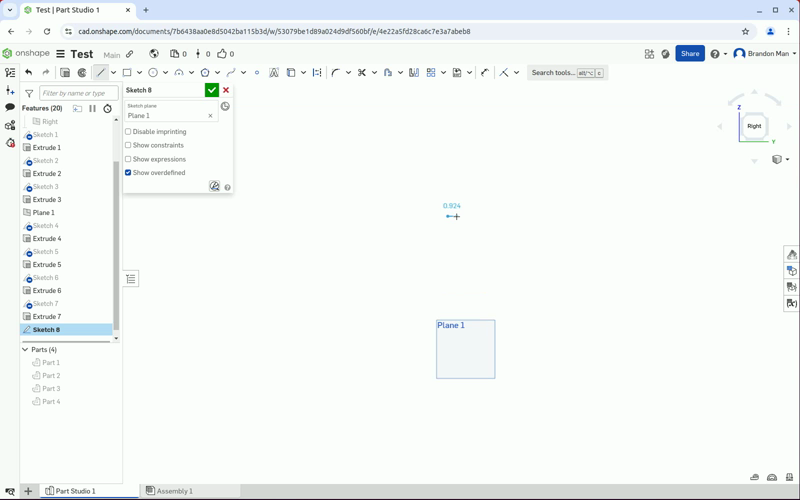
scroll(6)
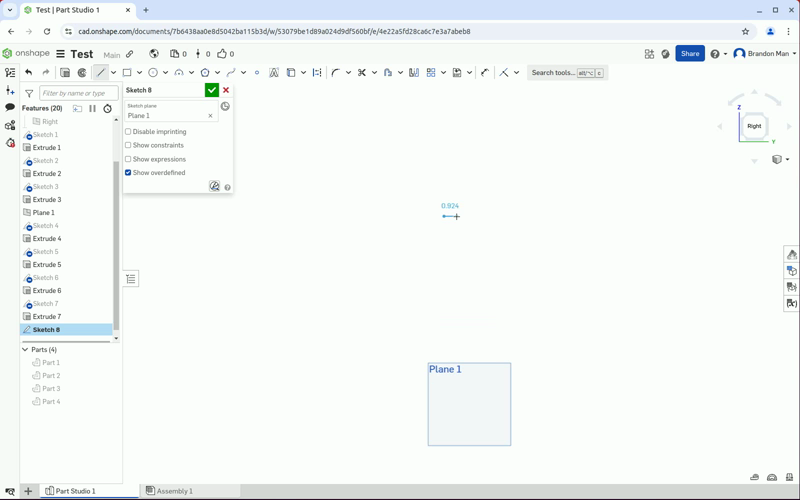
scroll(6)
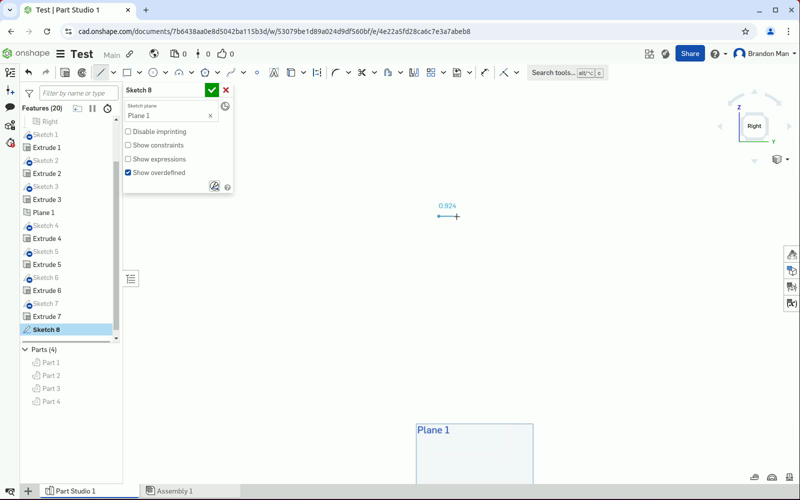
scroll(6)
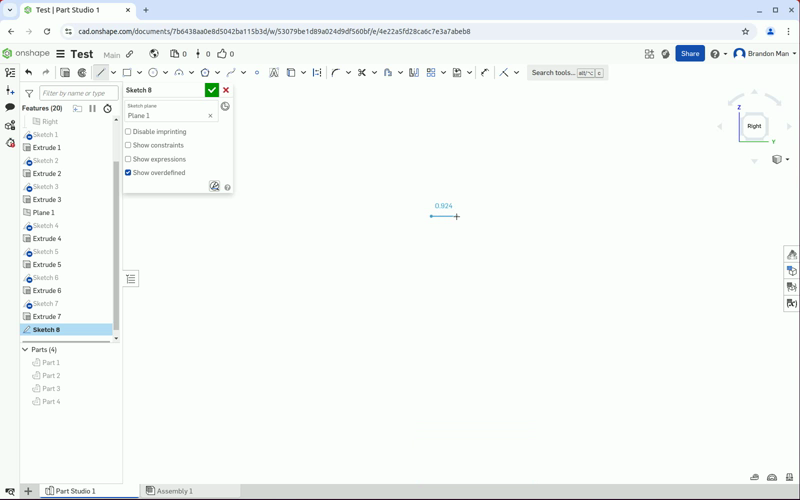
scroll(6)
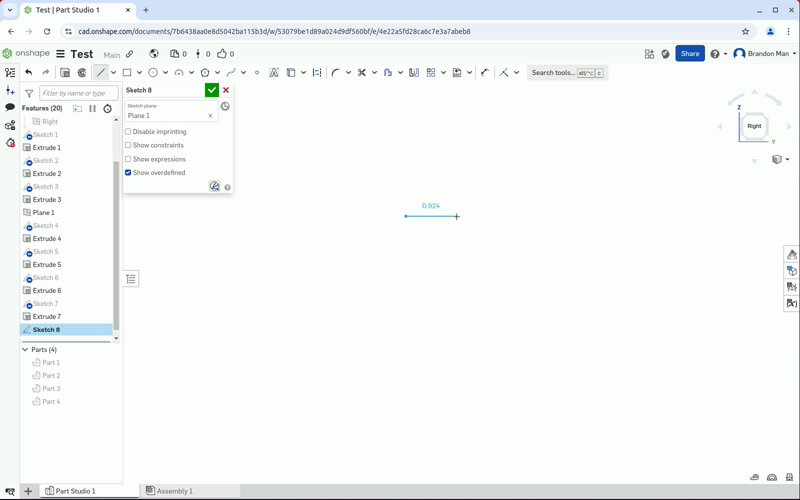
click(456, 216)
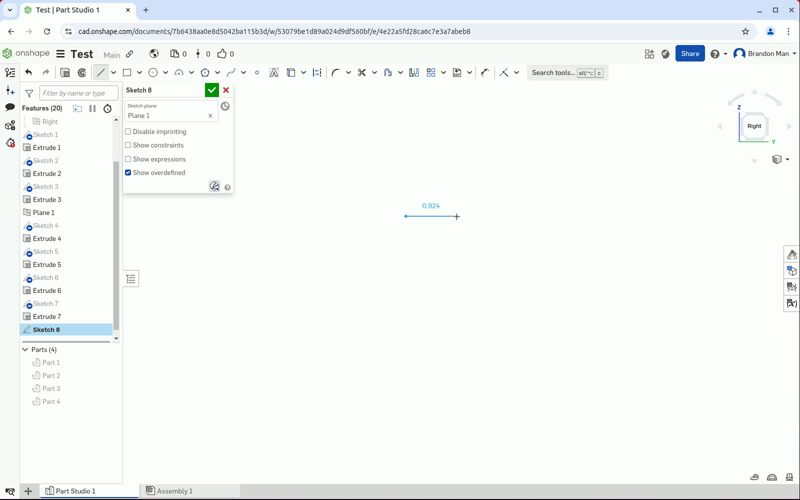
scroll(-6)
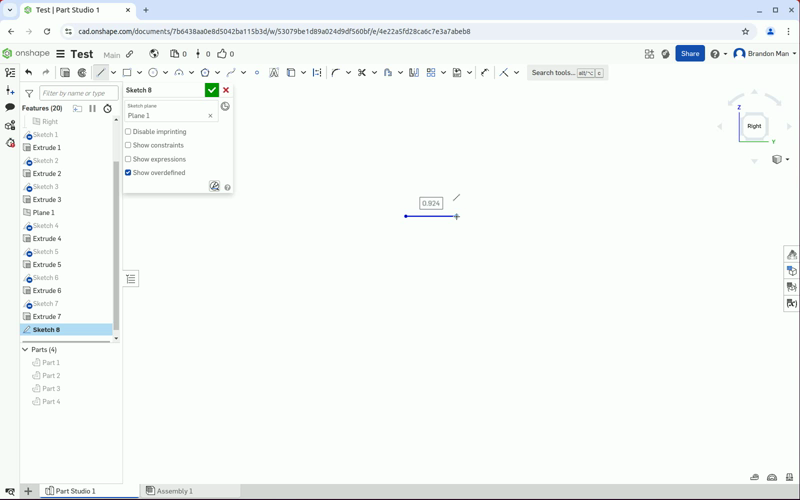
scroll(-6)
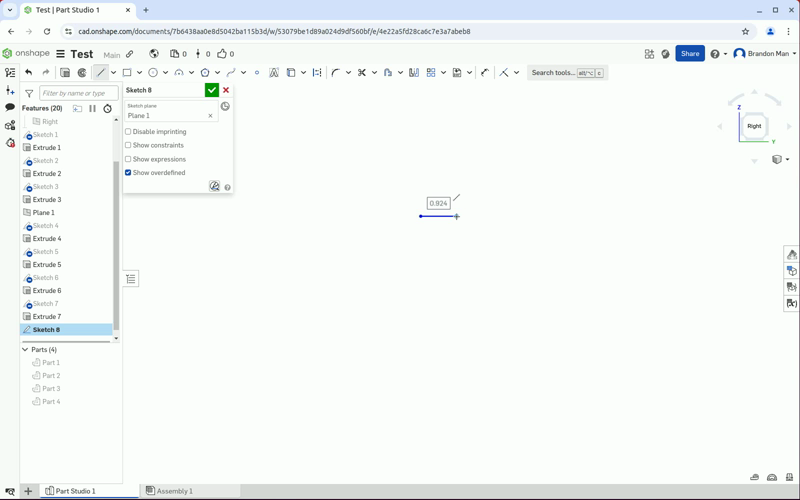
scroll(-6)
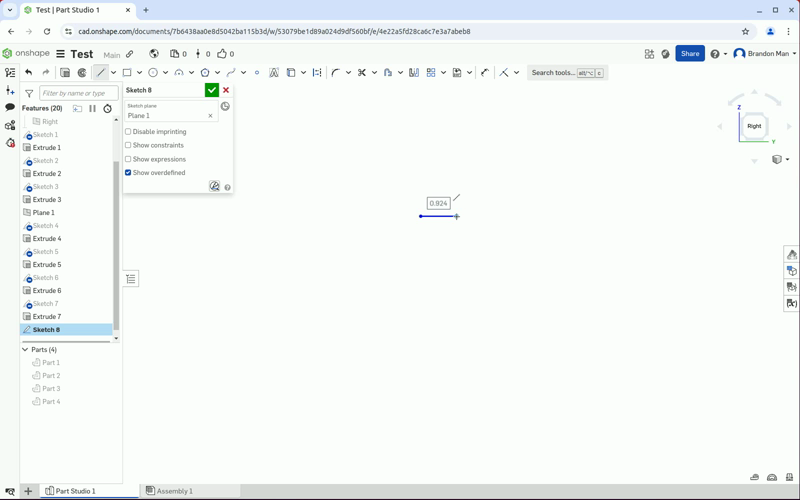
scroll(-6)
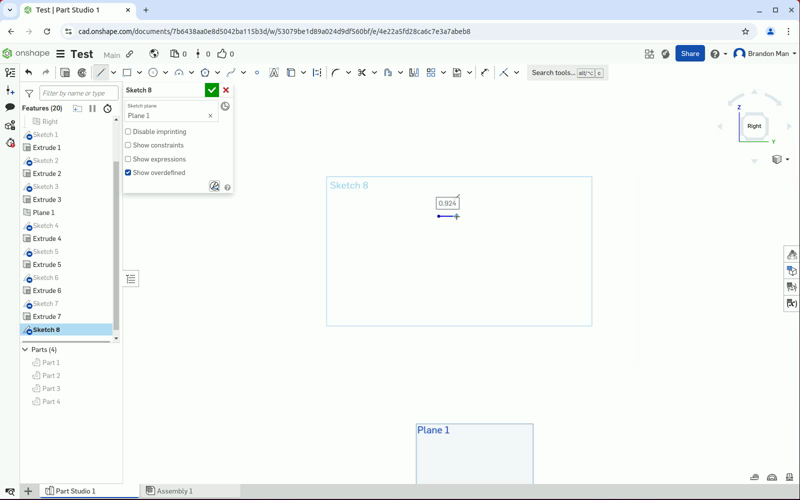
scroll(-6)
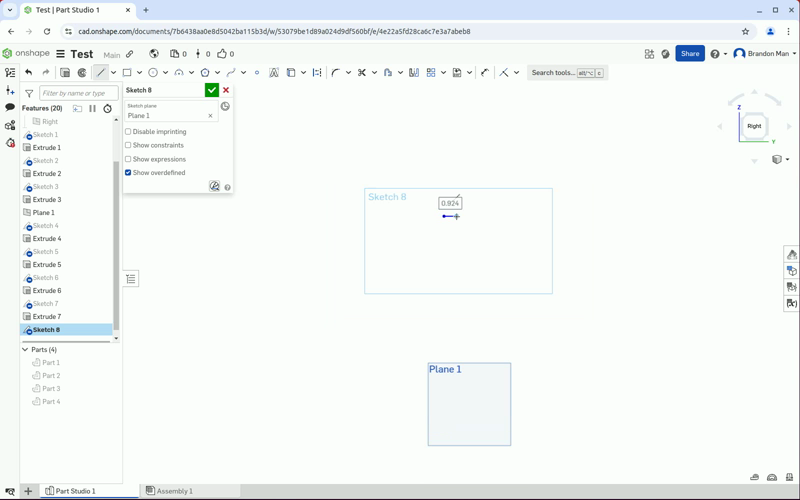
scroll(-6)
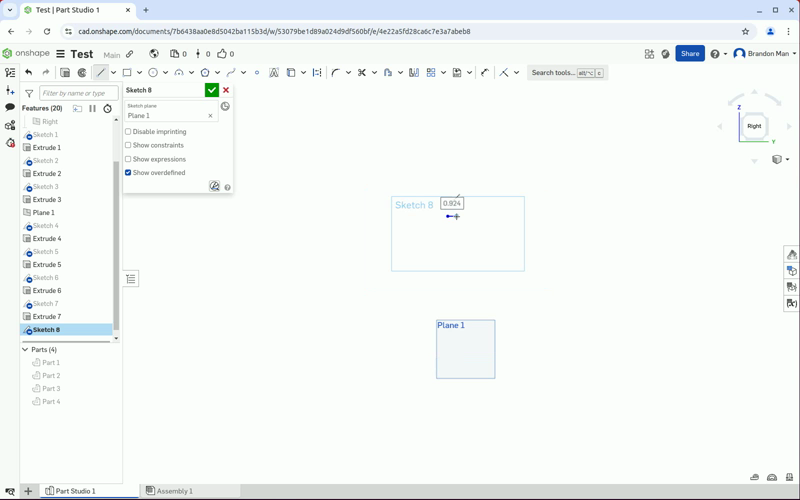
scroll(-6)
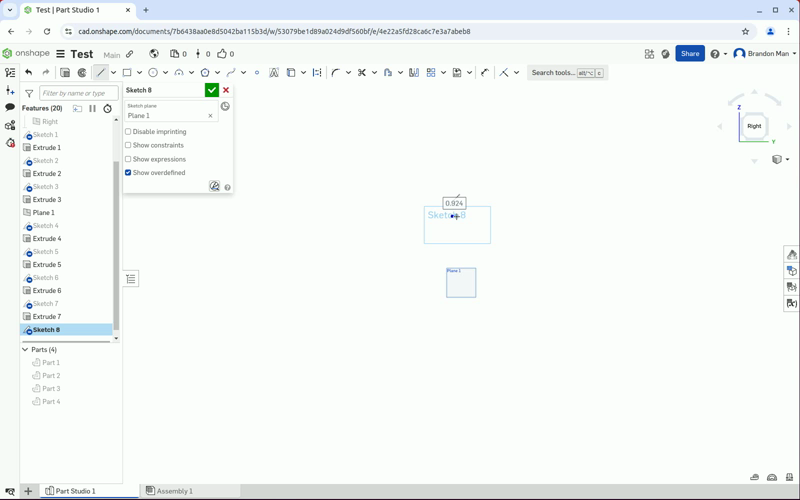
key_up(shift)
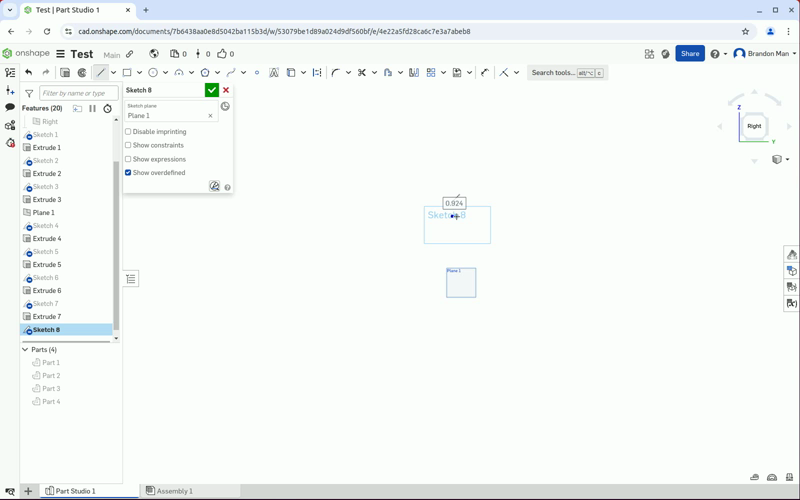
key_down(shift)
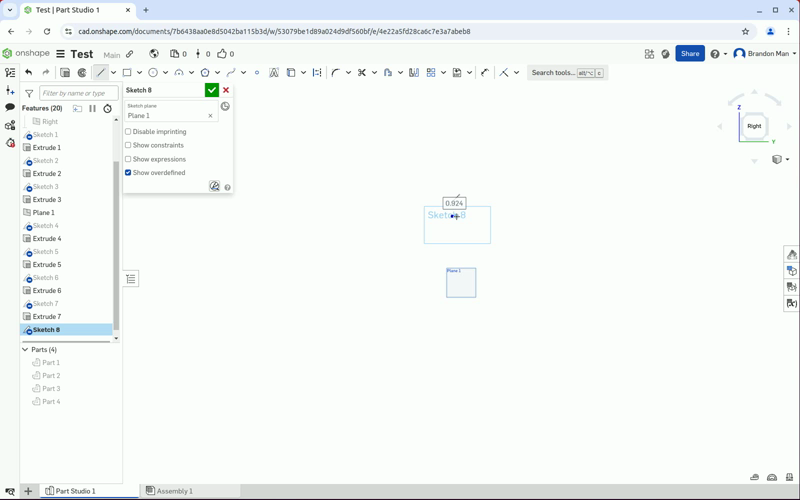
mouse_move(486, 216)
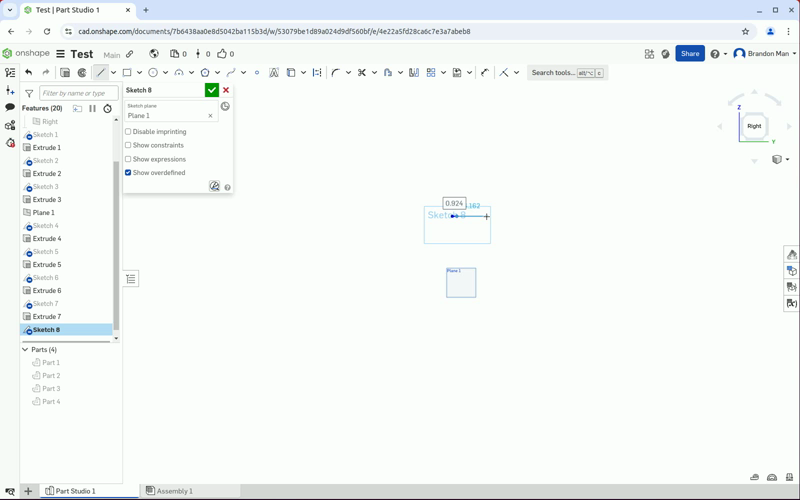
mouse_move(456, 211)
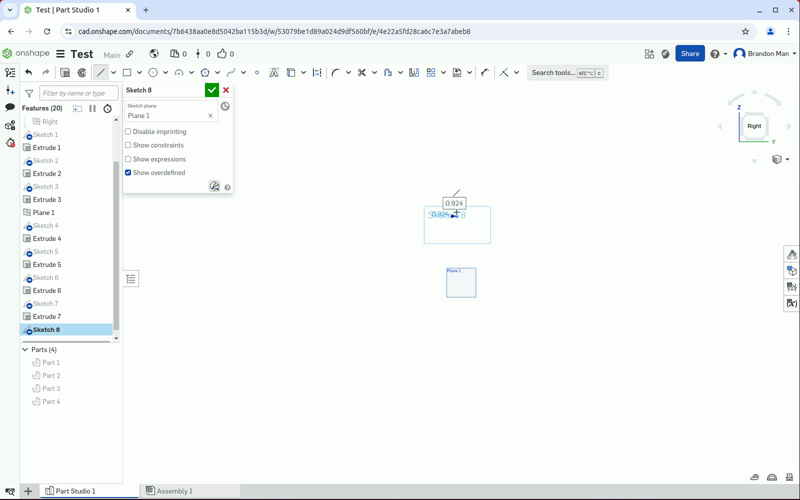
scroll(6)
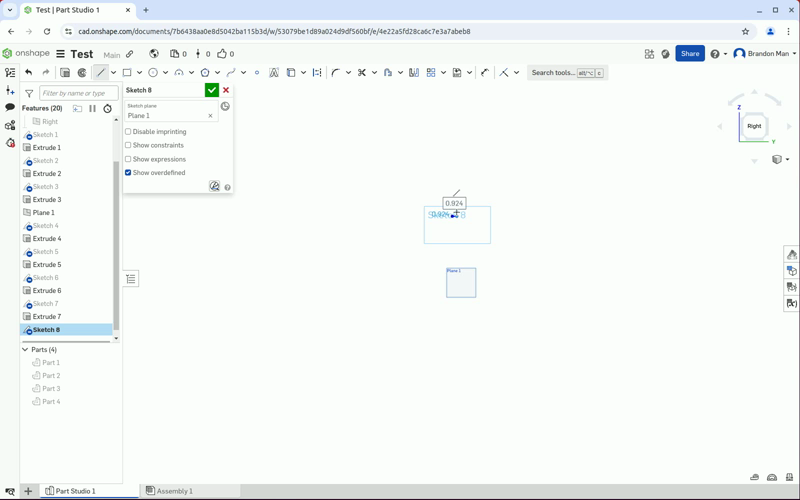
scroll(6)
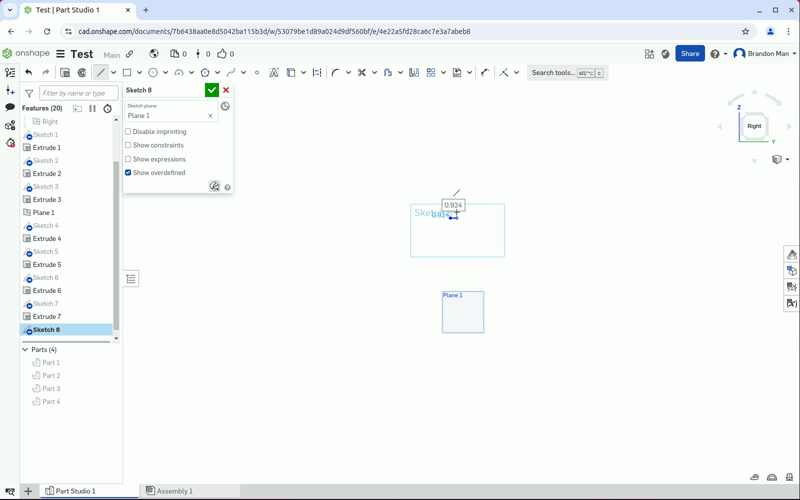
scroll(6)
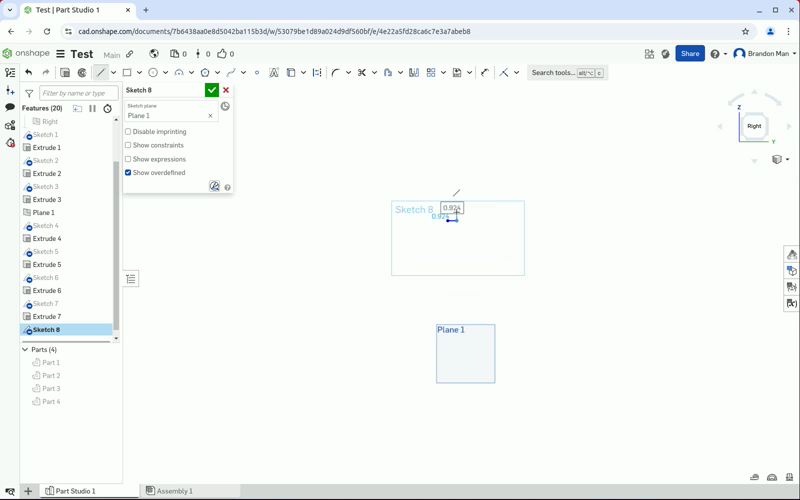
scroll(6)
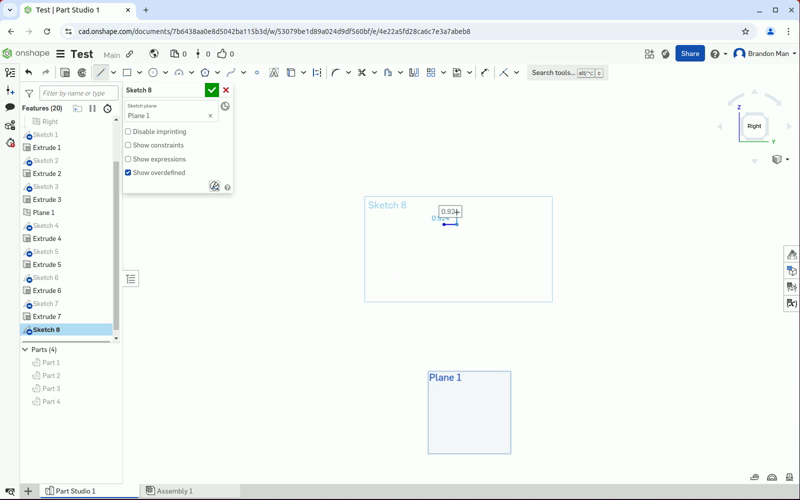
scroll(6)
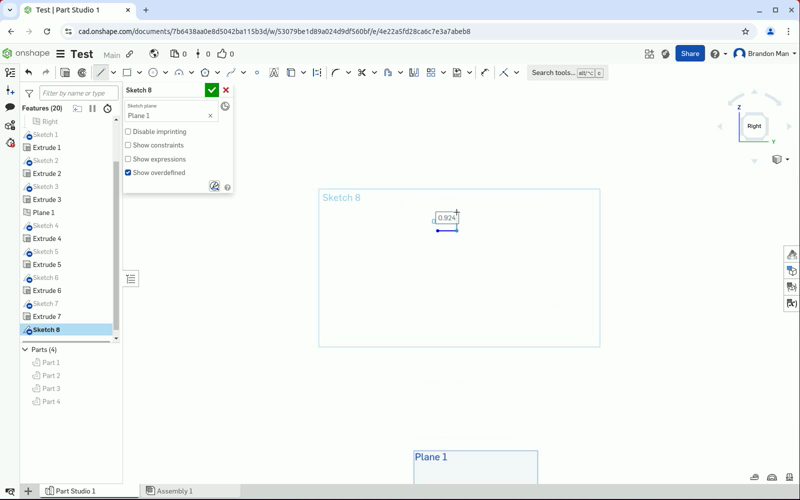
scroll(6)
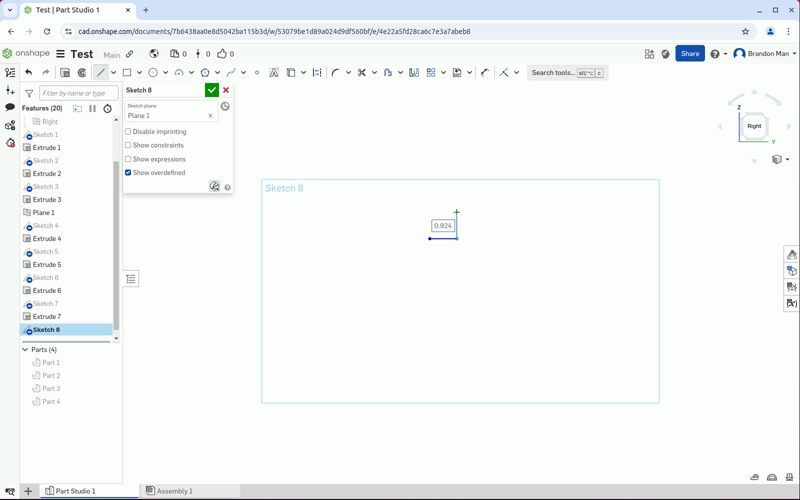
scroll(6)
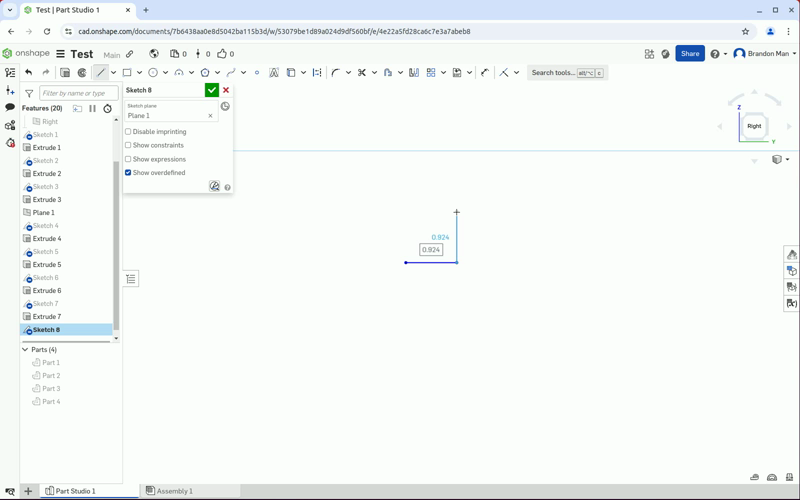
click(456, 211)
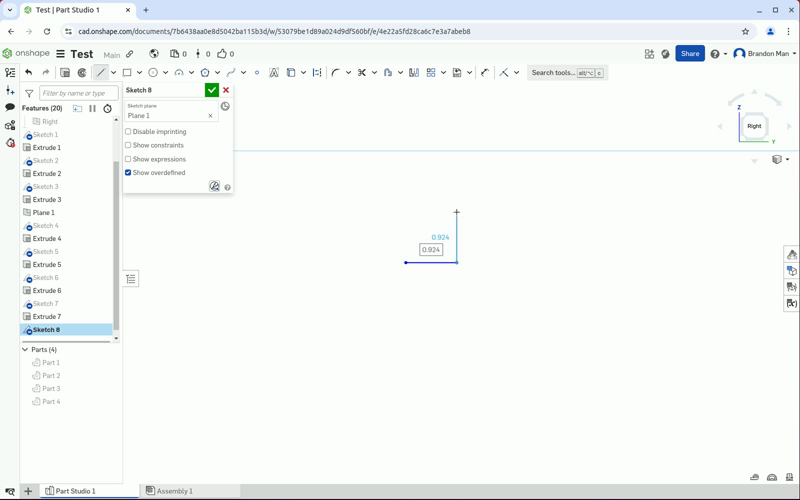
scroll(-6)
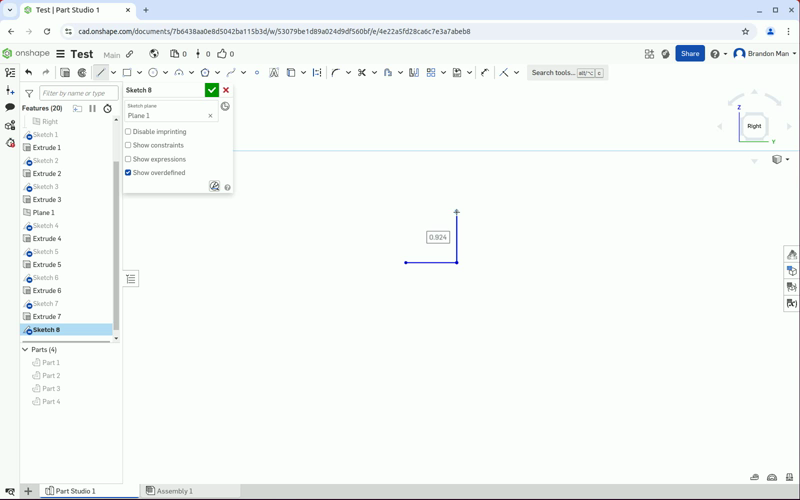
scroll(-6)
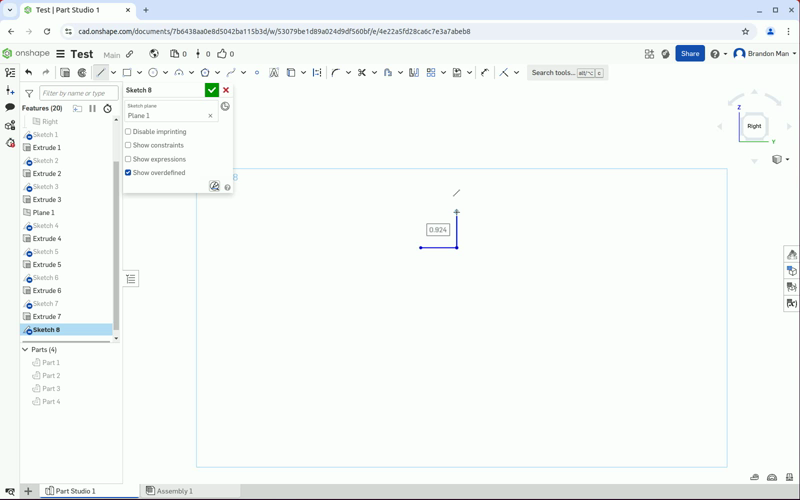
scroll(-6)
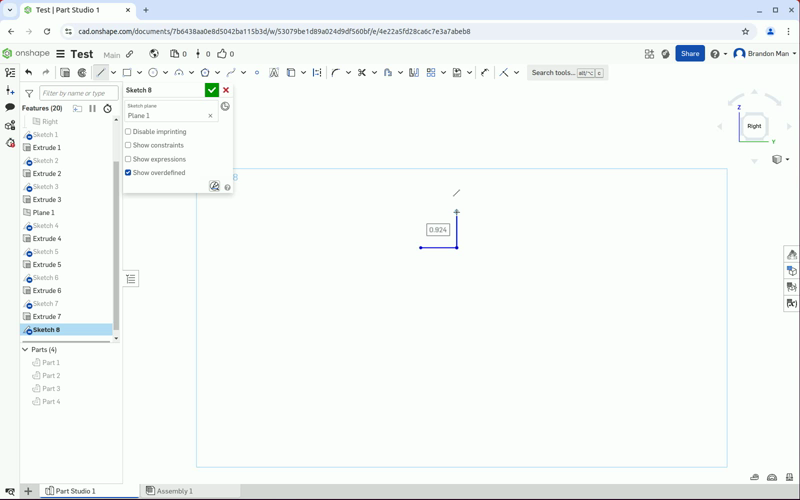
scroll(-6)
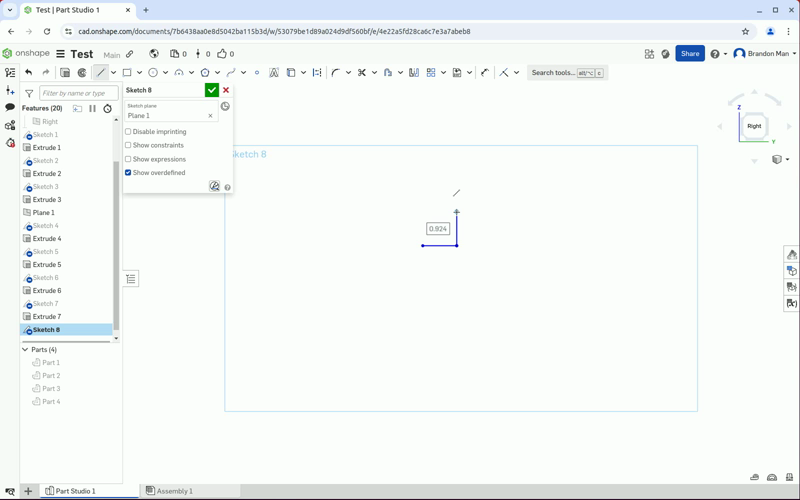
scroll(-6)
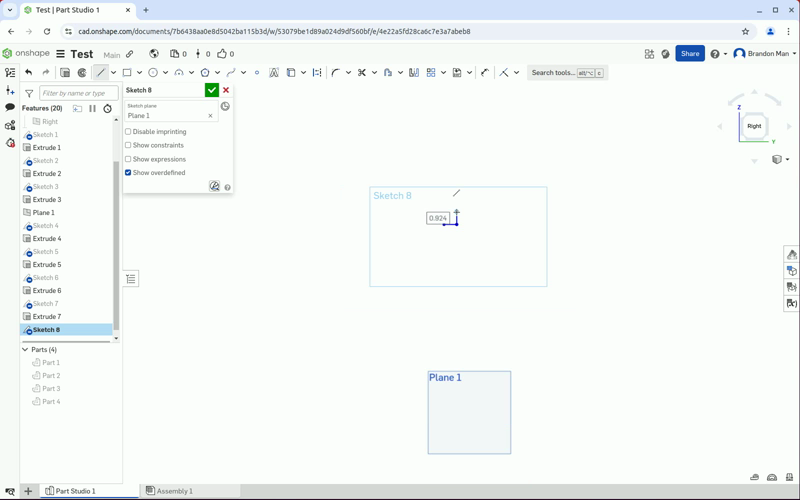
scroll(-6)
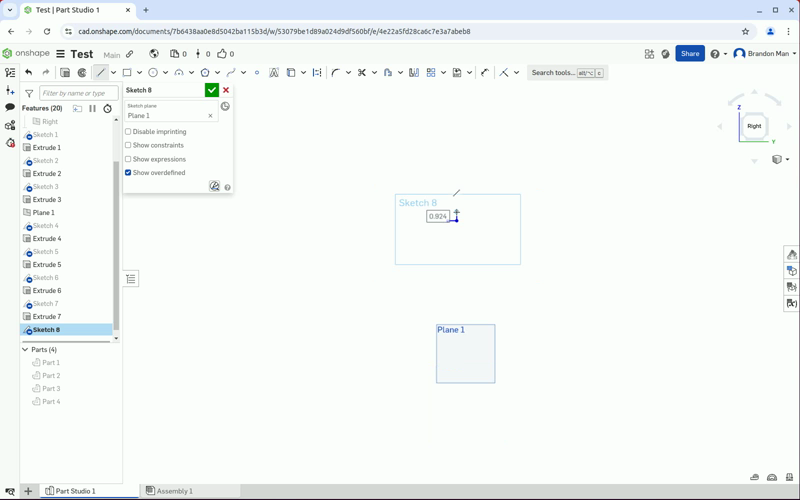
scroll(-6)
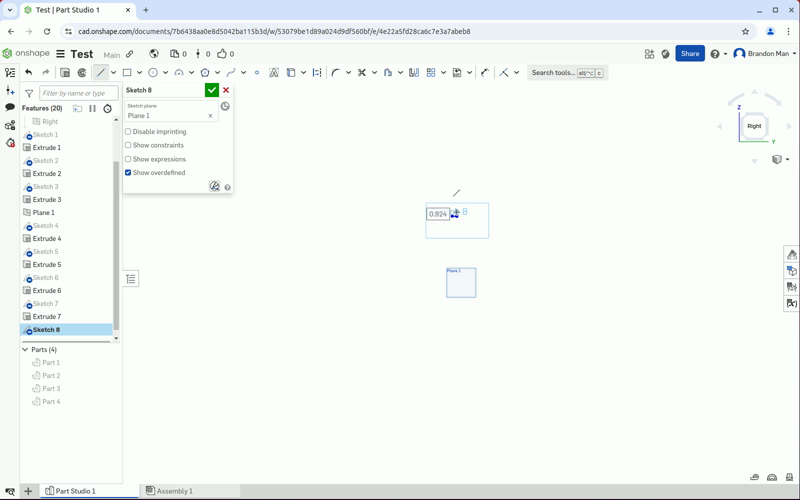
key_up(shift)
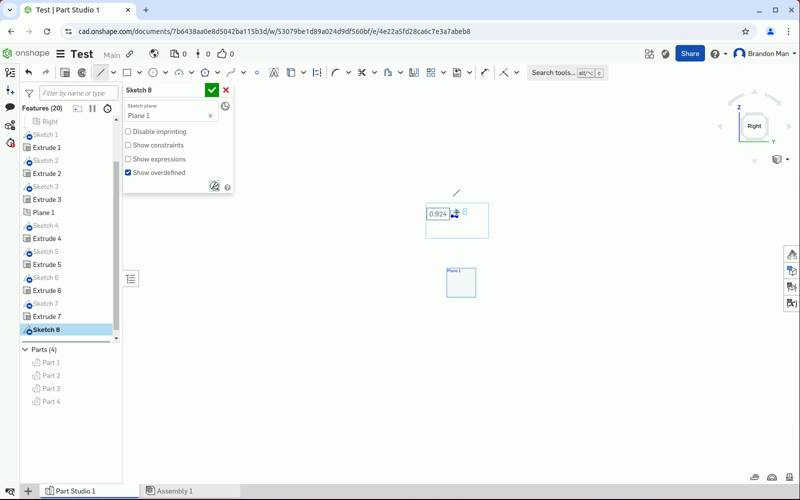
key_down(shift)
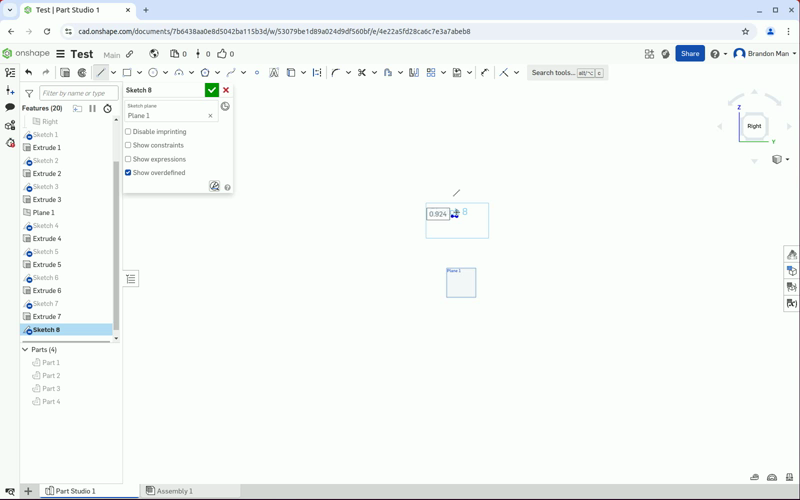
mouse_move(486, 211)
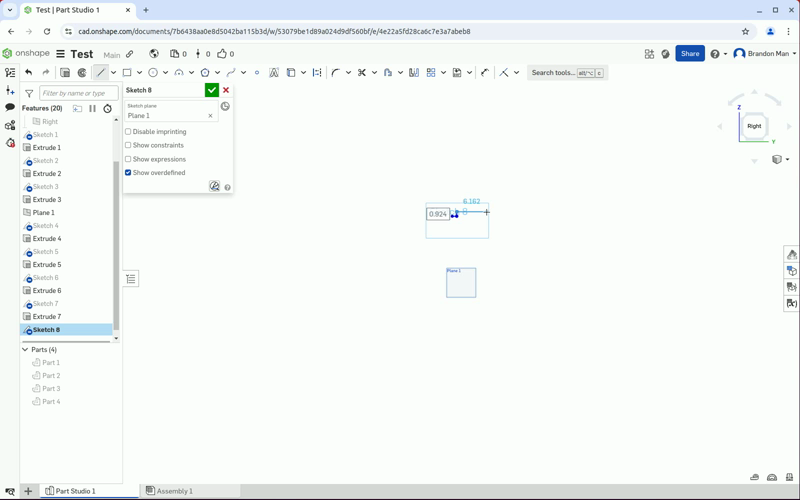
mouse_move(452, 211)
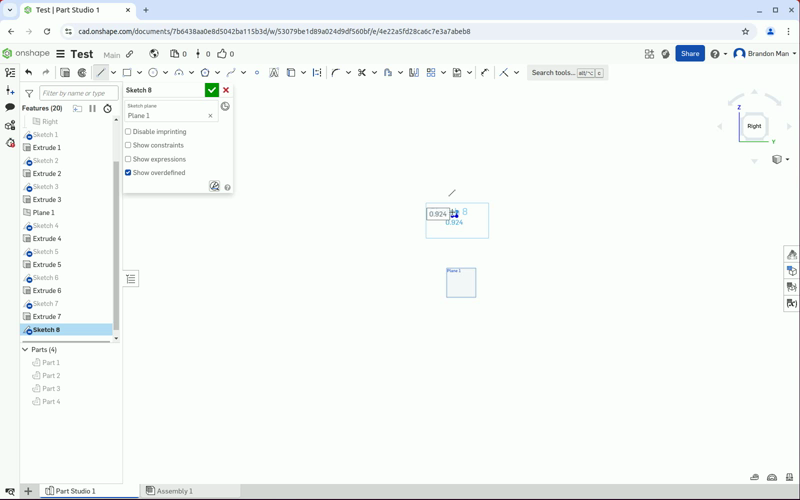
scroll(6)
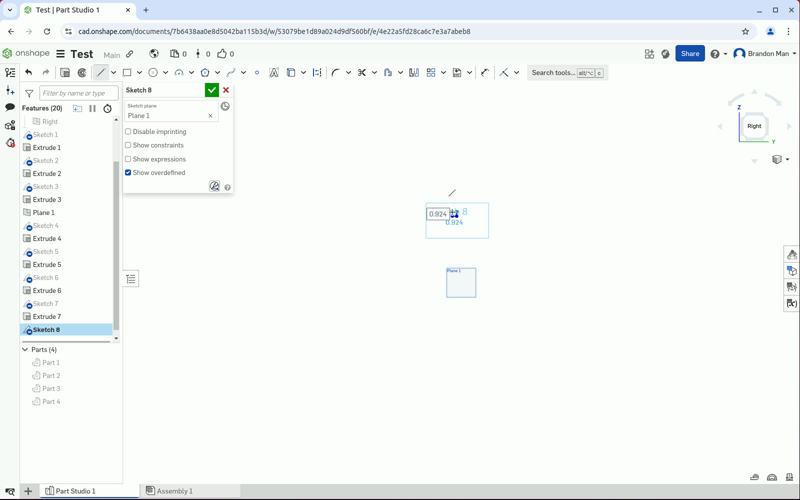
scroll(6)
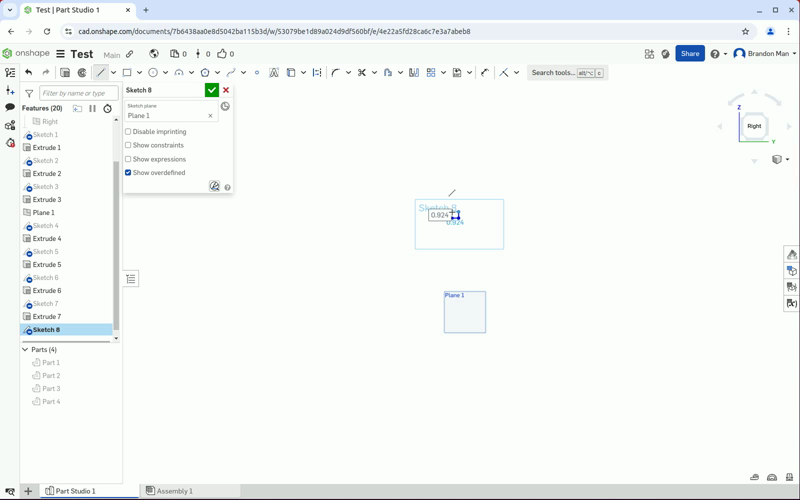
scroll(6)
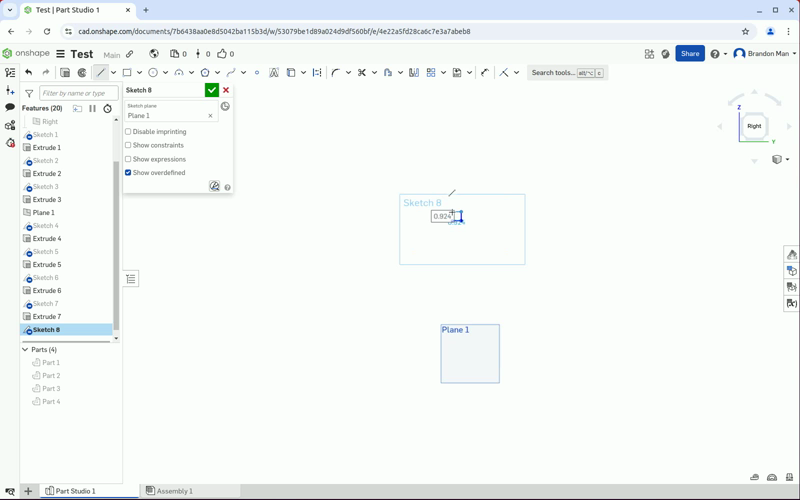
scroll(6)
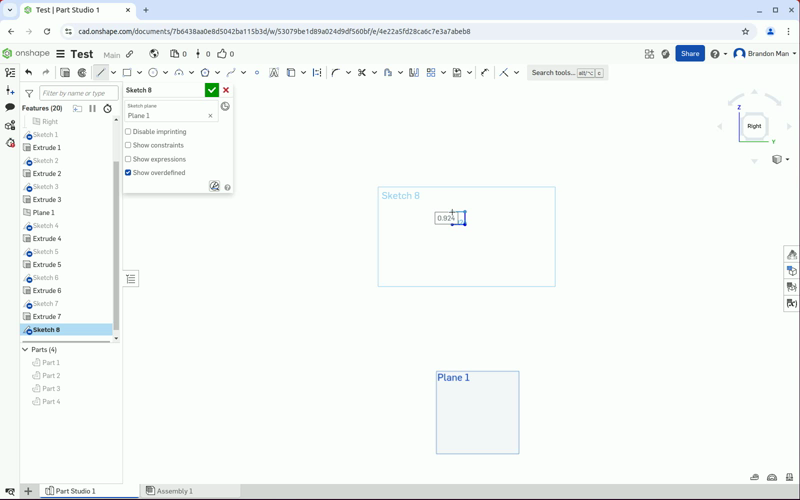
scroll(6)
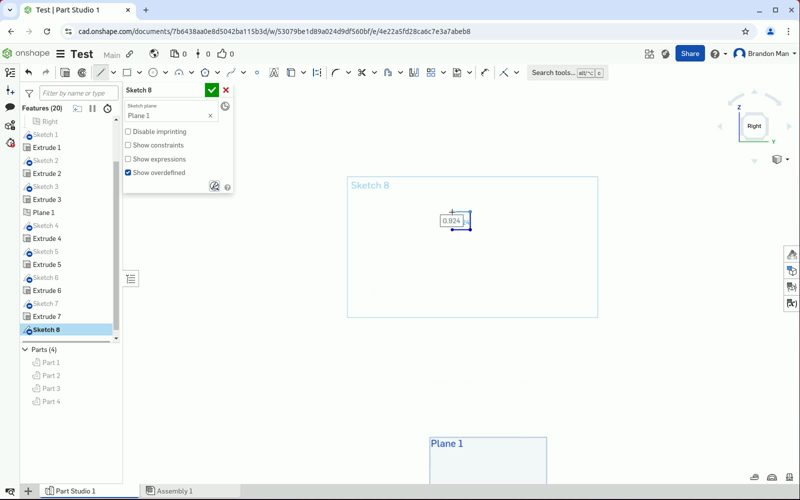
scroll(6)
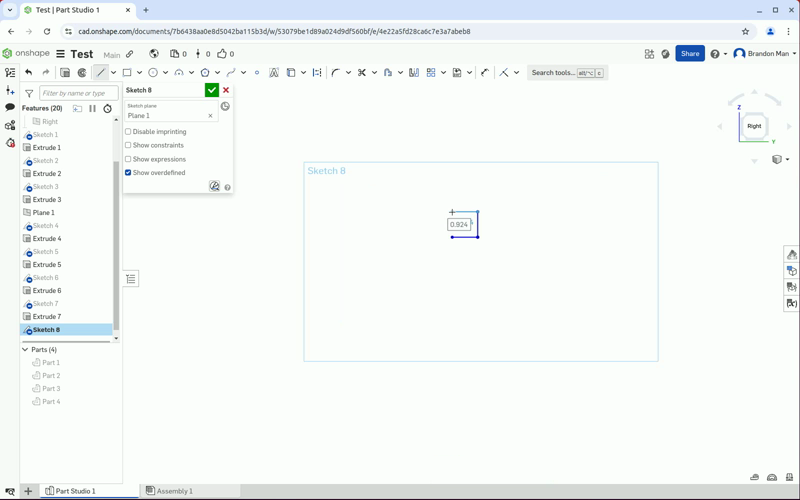
scroll(6)
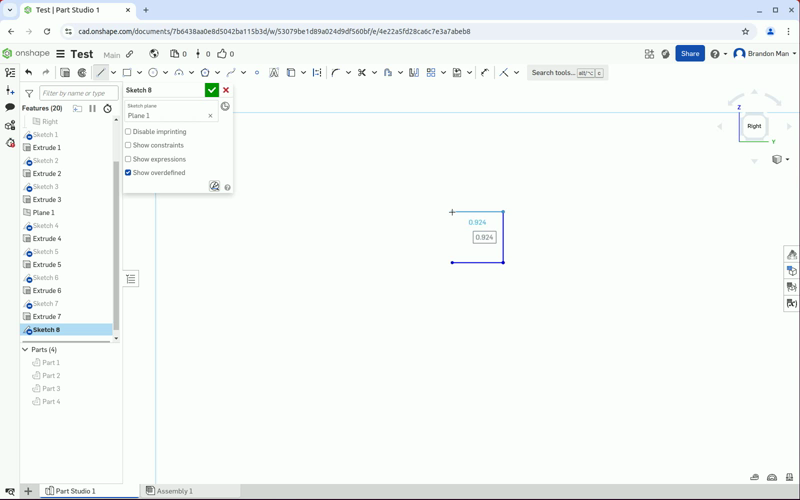
click(452, 211)
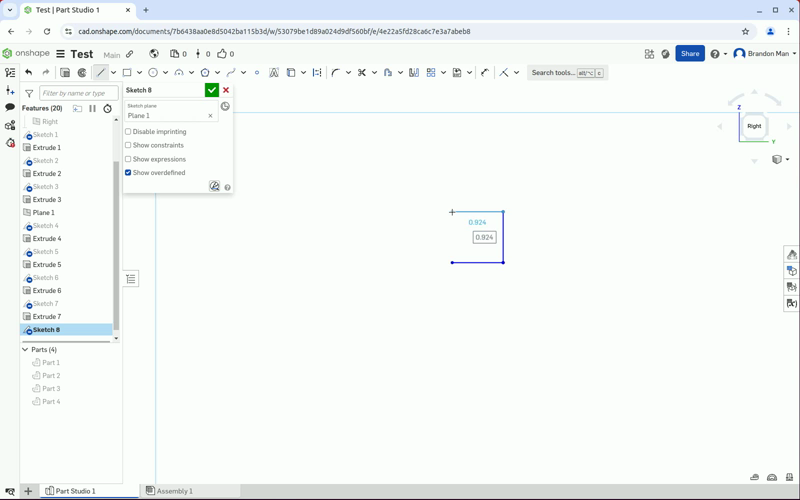
scroll(-6)
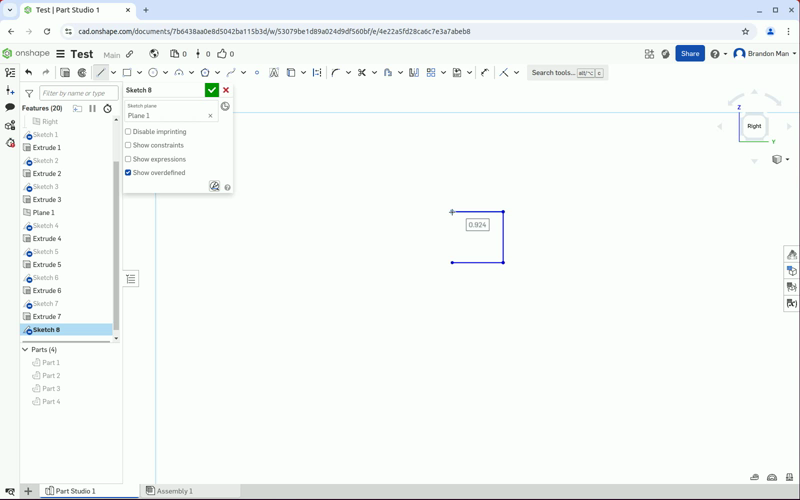
scroll(-6)
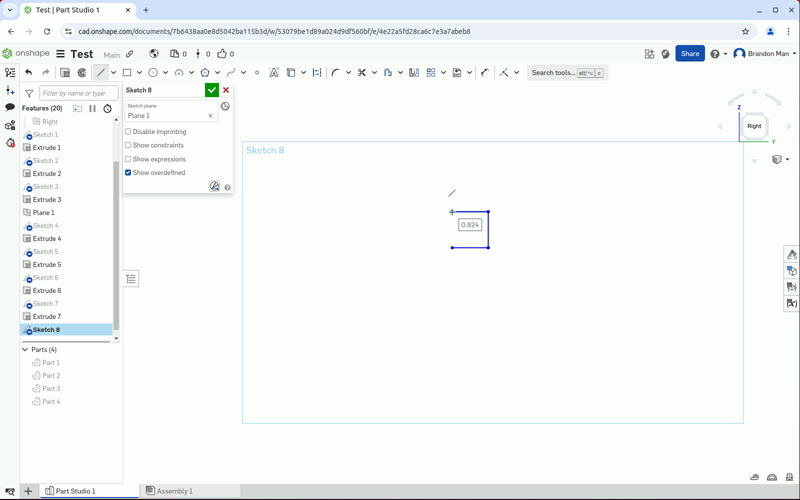
scroll(-6)
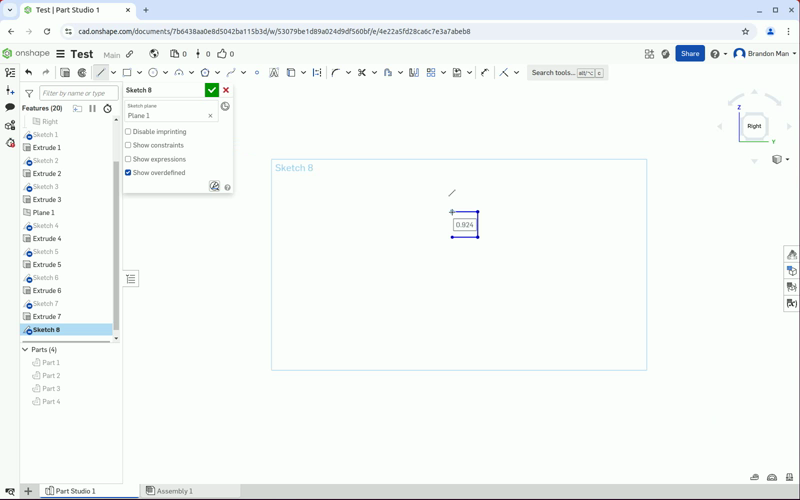
scroll(-6)
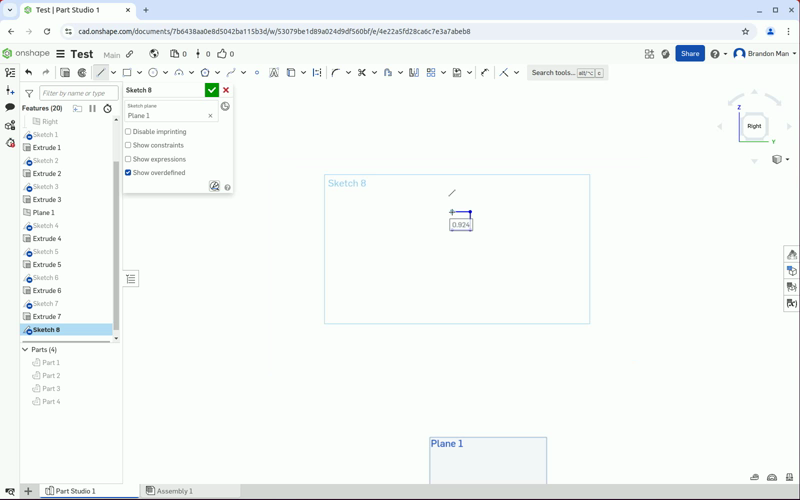
scroll(-6)
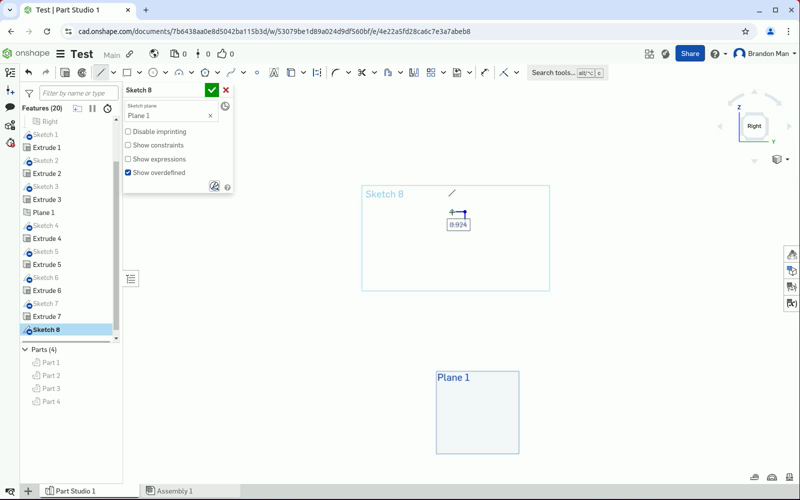
scroll(-6)
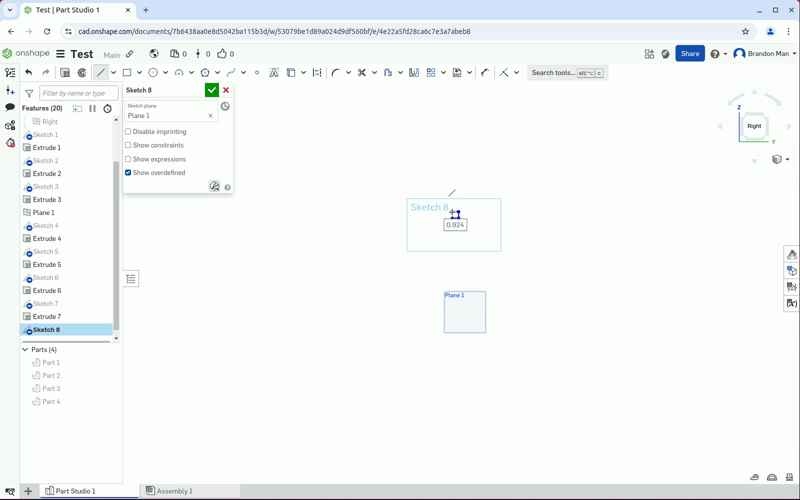
scroll(-6)
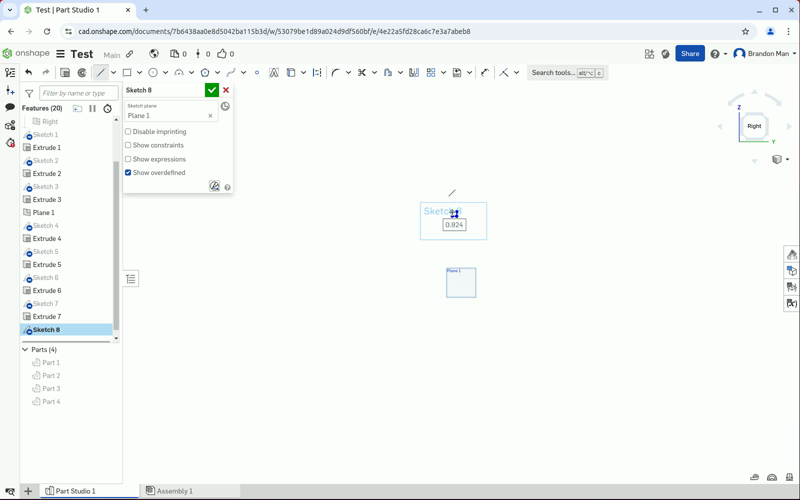
key_up(shift)
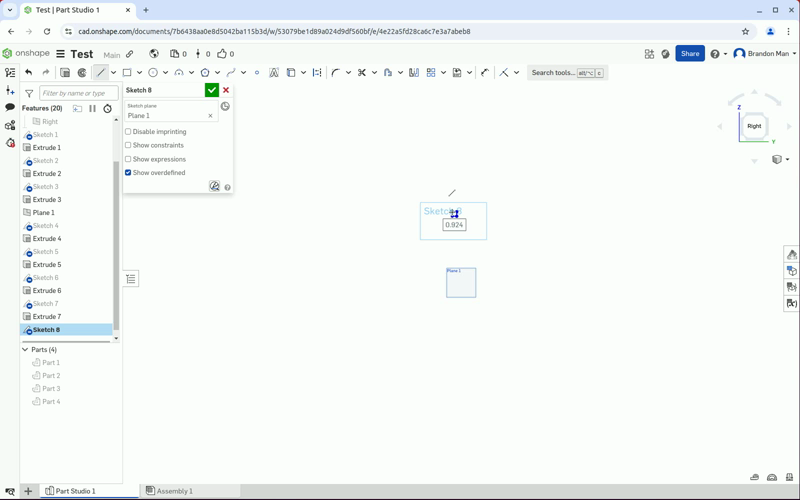
key_down(shift)
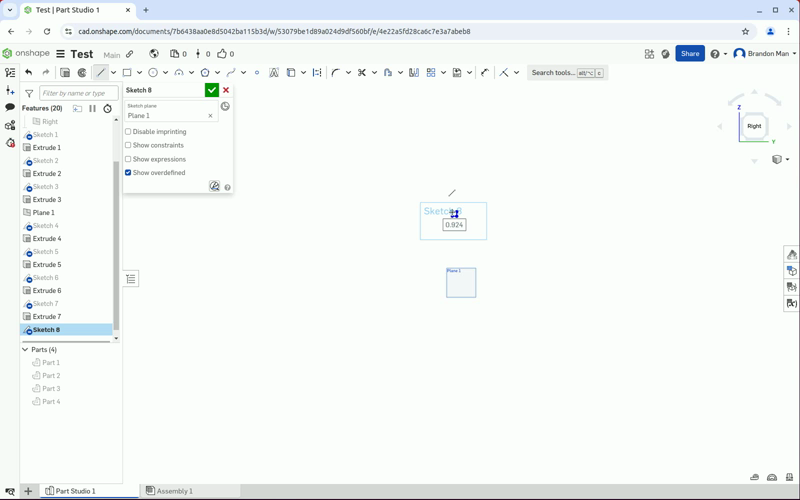
mouse_move(482, 211)
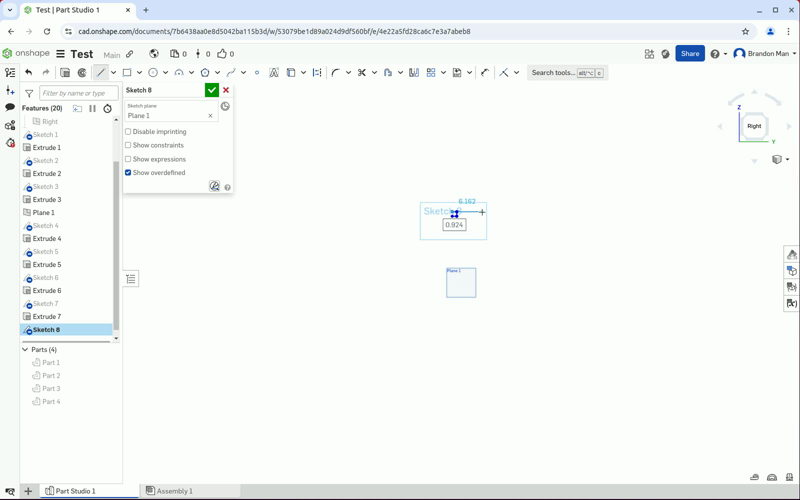
mouse_move(452, 213)
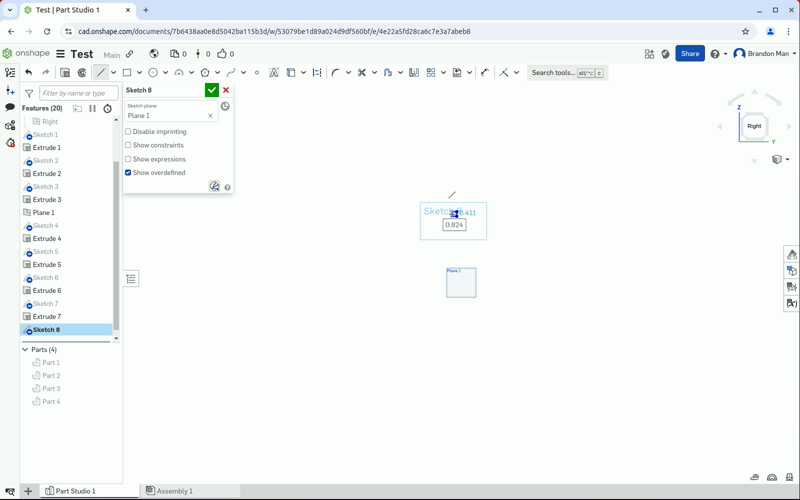
scroll(6)
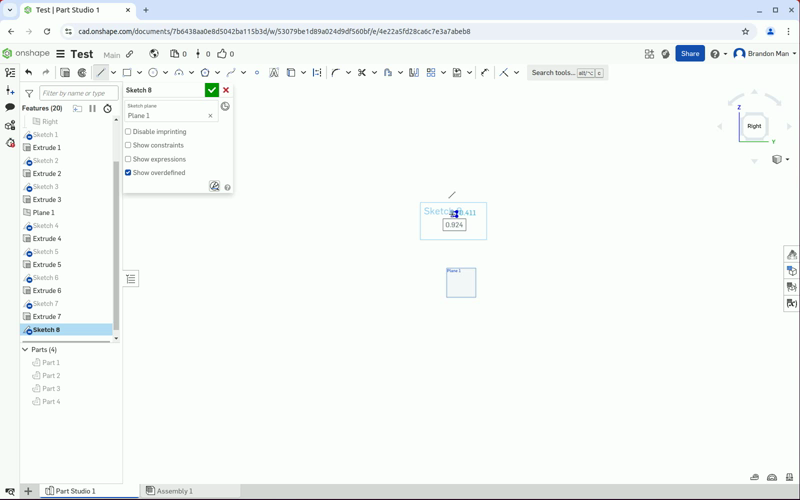
scroll(6)
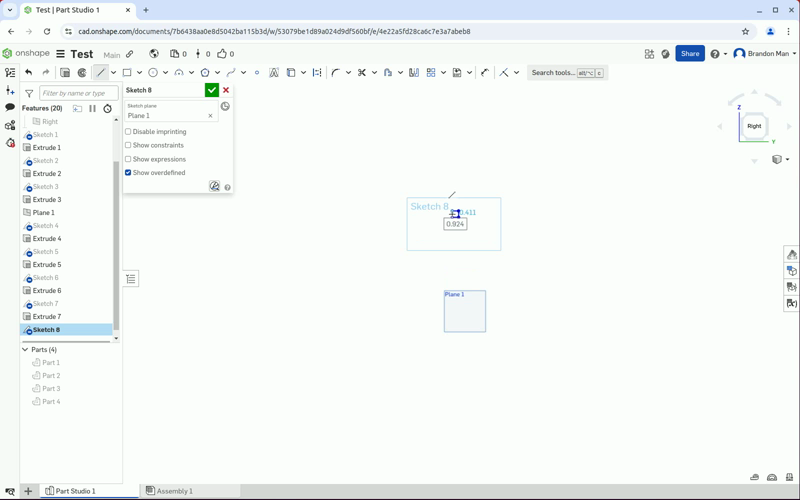
scroll(6)
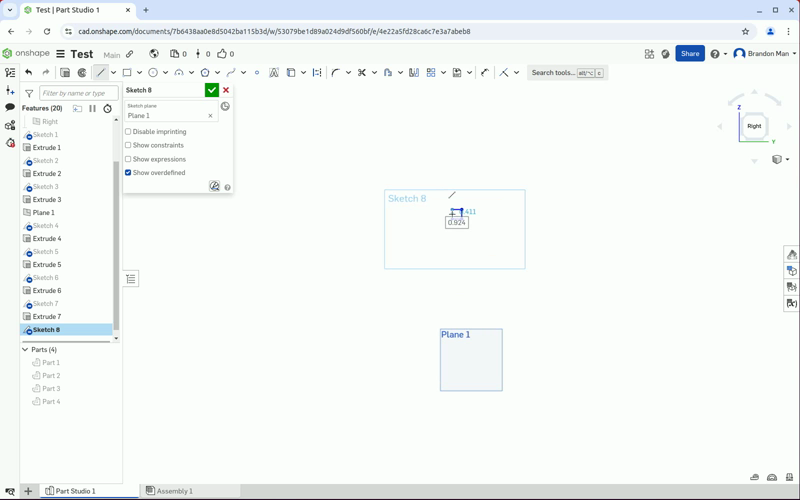
scroll(6)
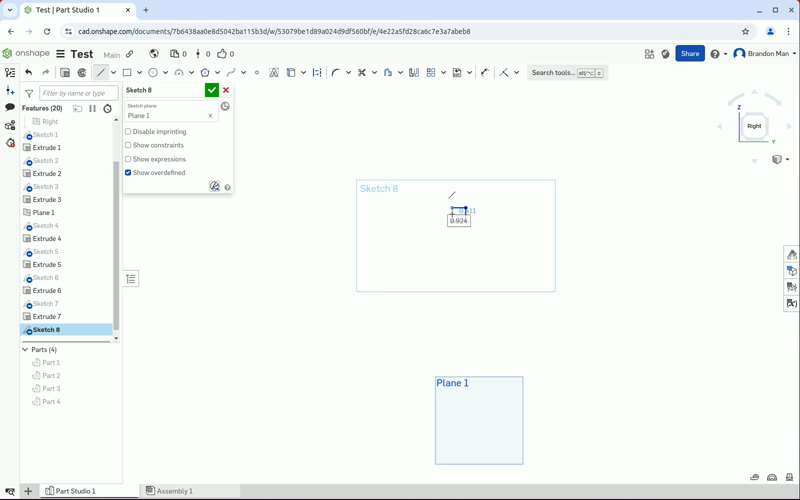
scroll(6)
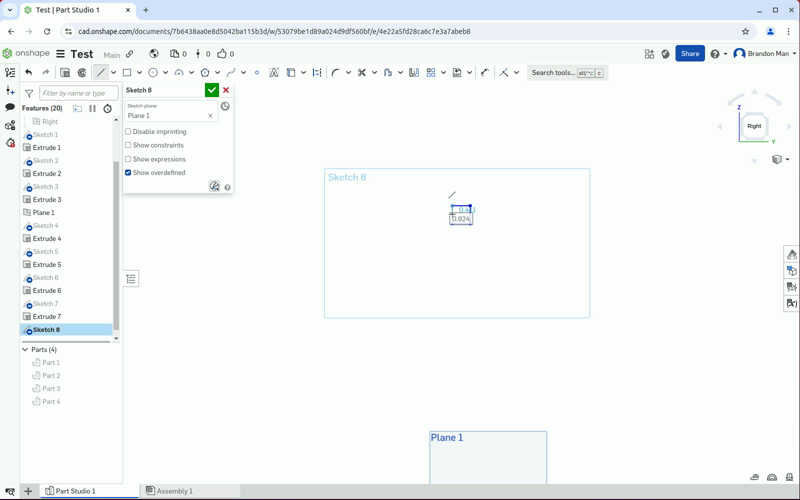
scroll(6)
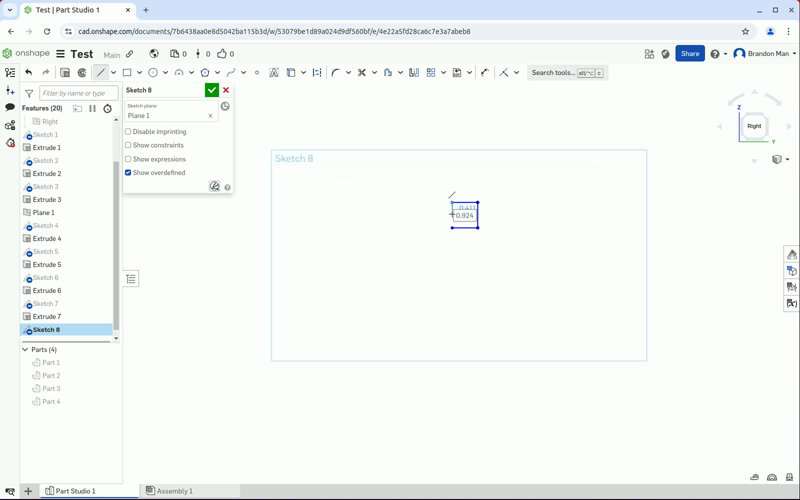
scroll(6)
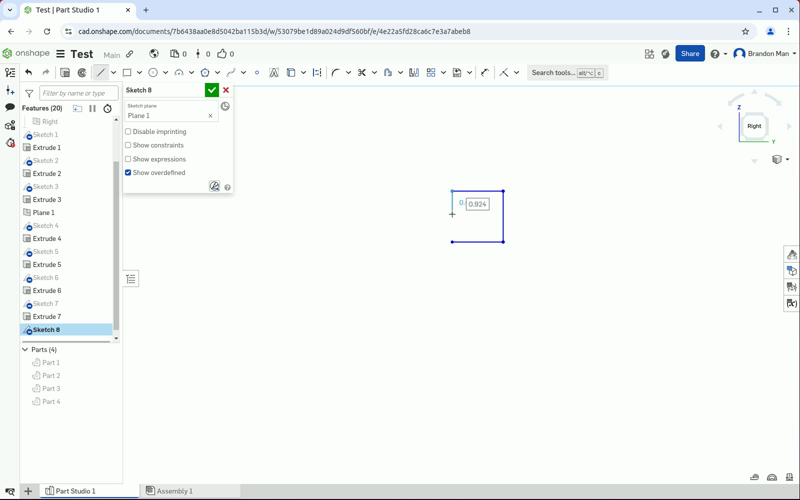
click(452, 213)
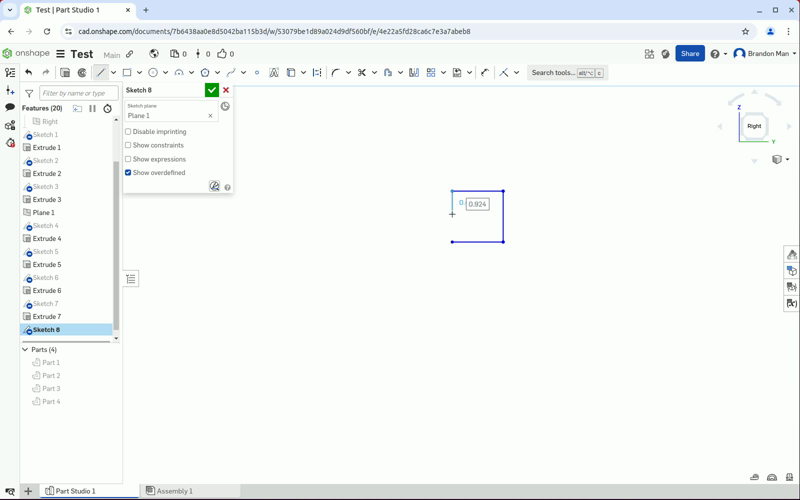
scroll(-6)
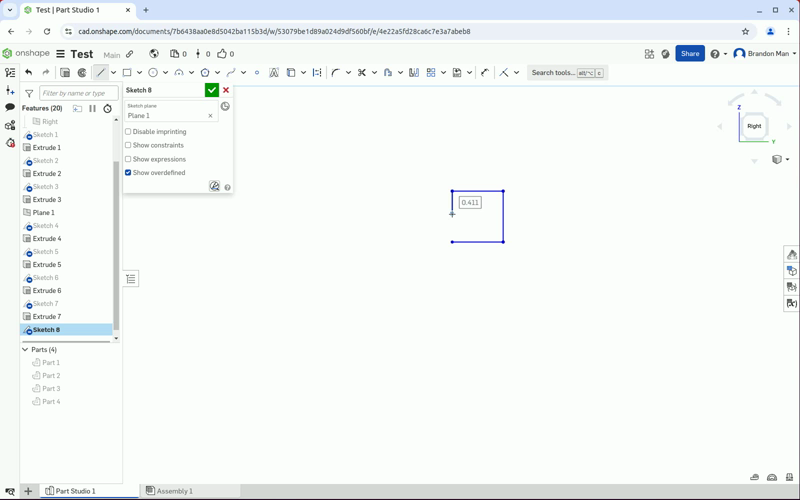
scroll(-6)
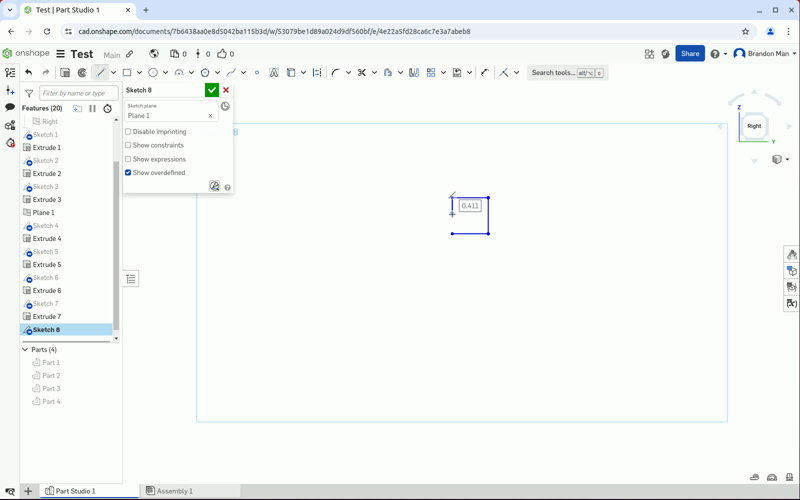
scroll(-6)
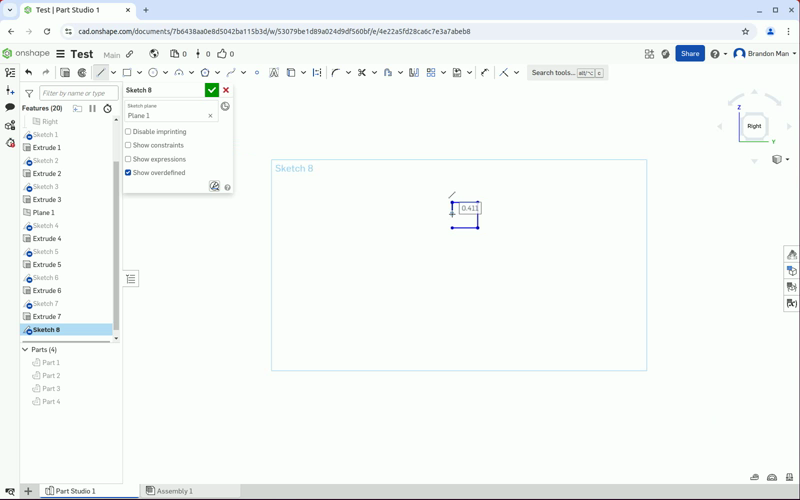
scroll(-6)
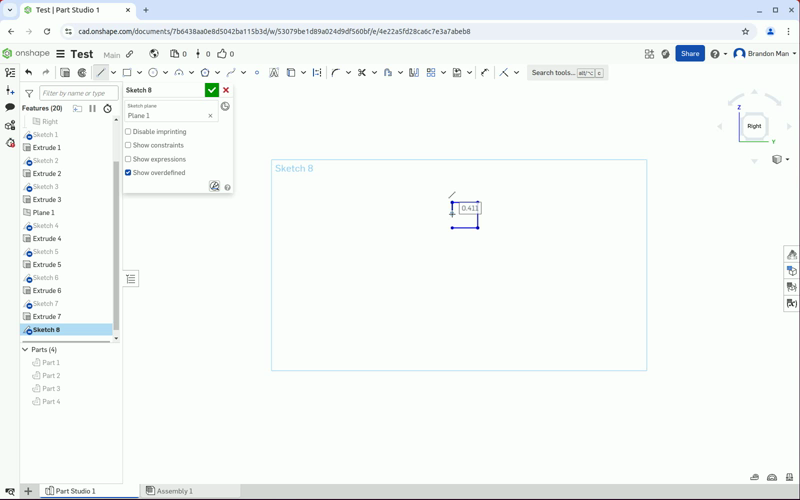
scroll(-6)
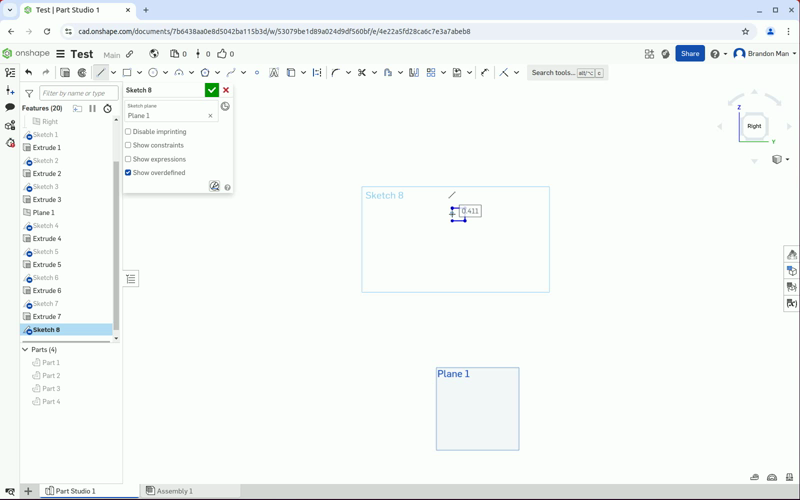
scroll(-6)
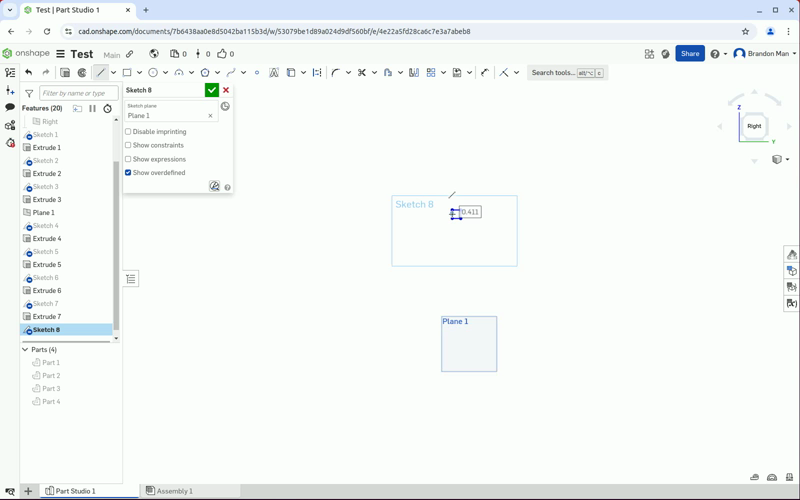
scroll(-6)
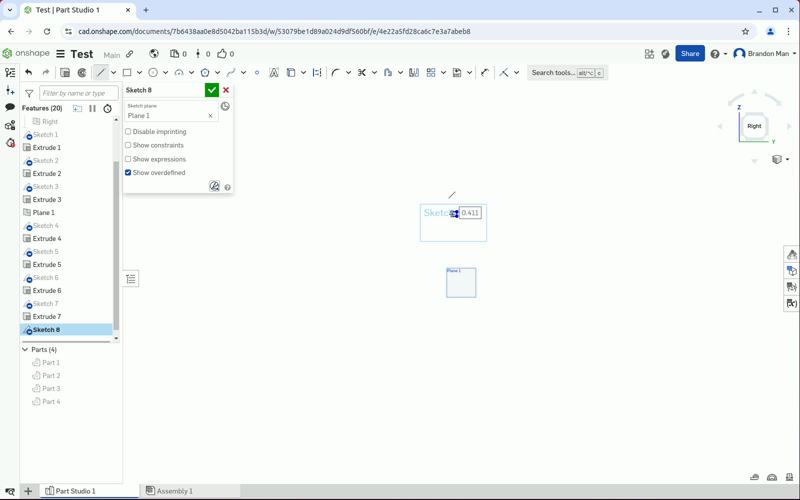
key_up(shift)
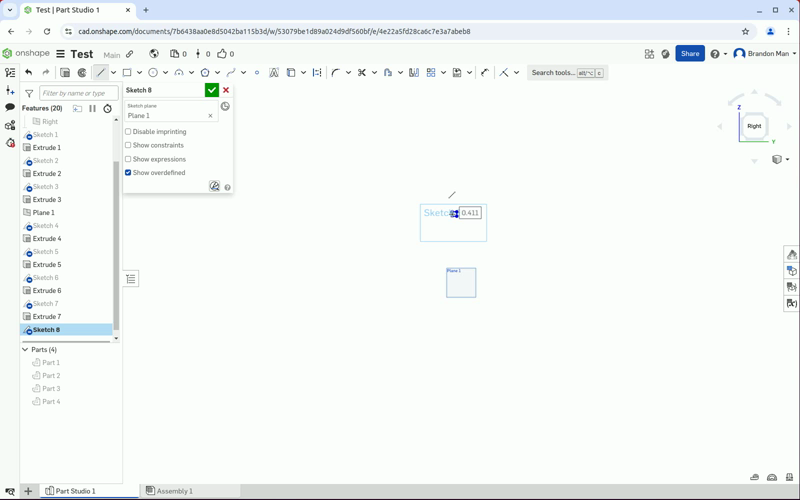
mouse_move(482, 213)
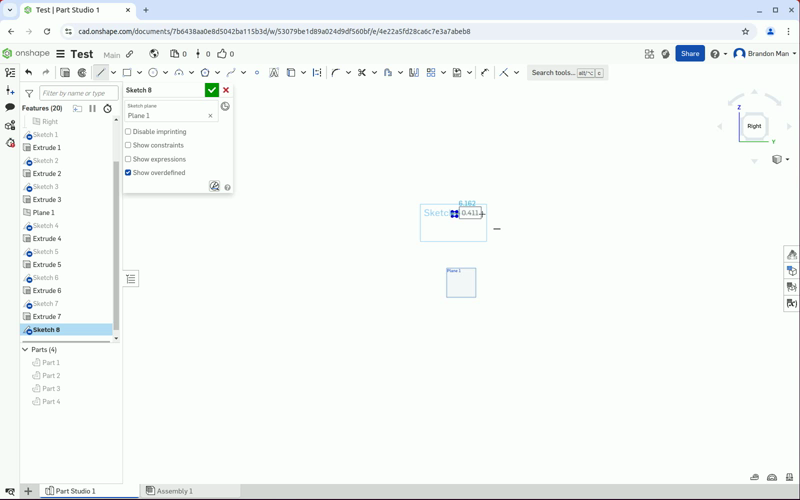
key_down(shift)
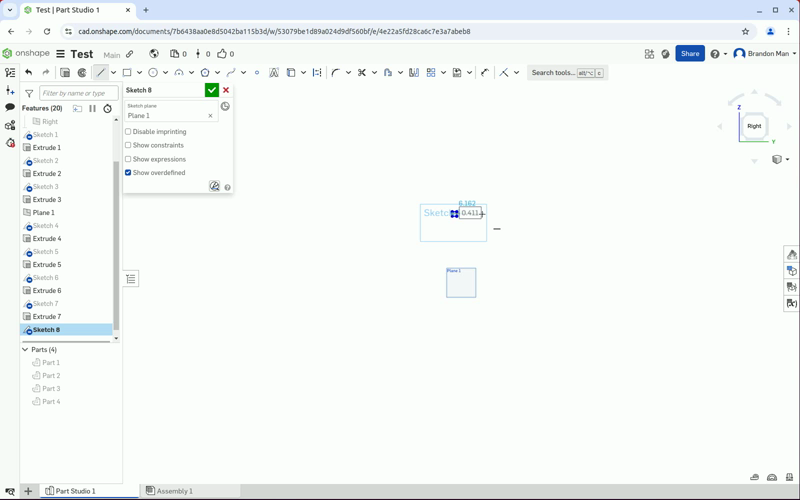
mouse_move(452, 216)
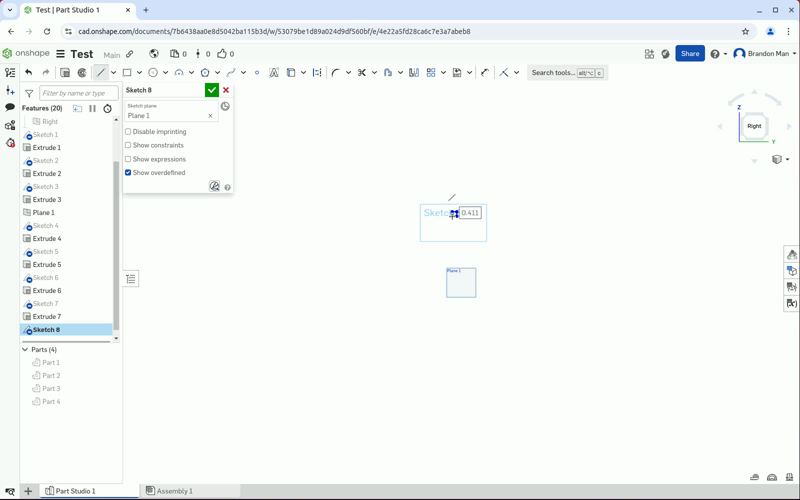
scroll(6)
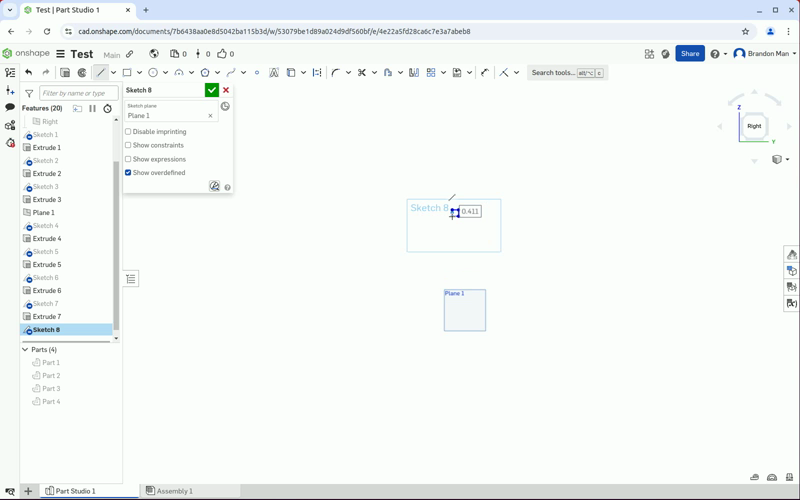
scroll(6)
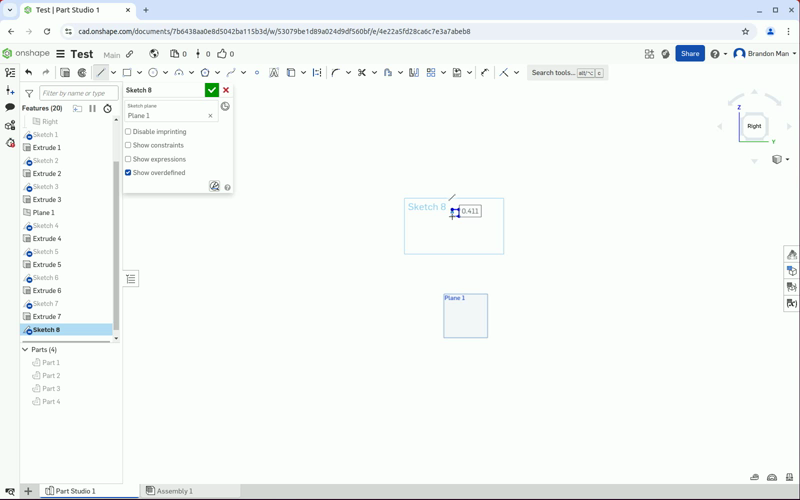
scroll(6)
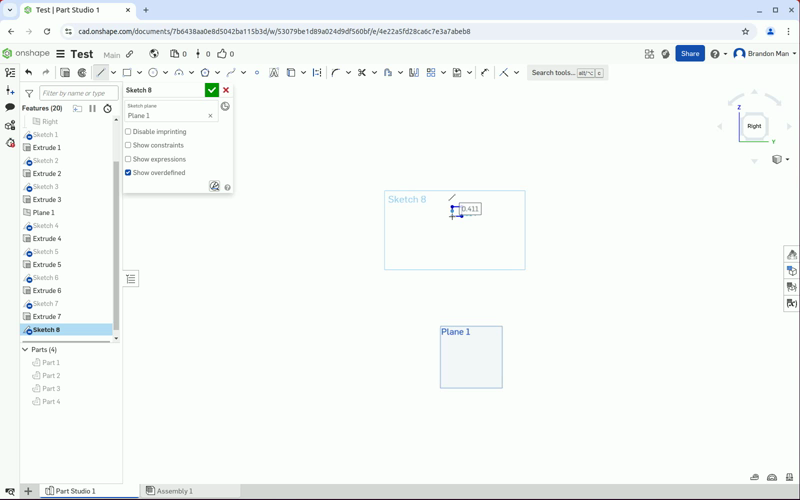
scroll(6)
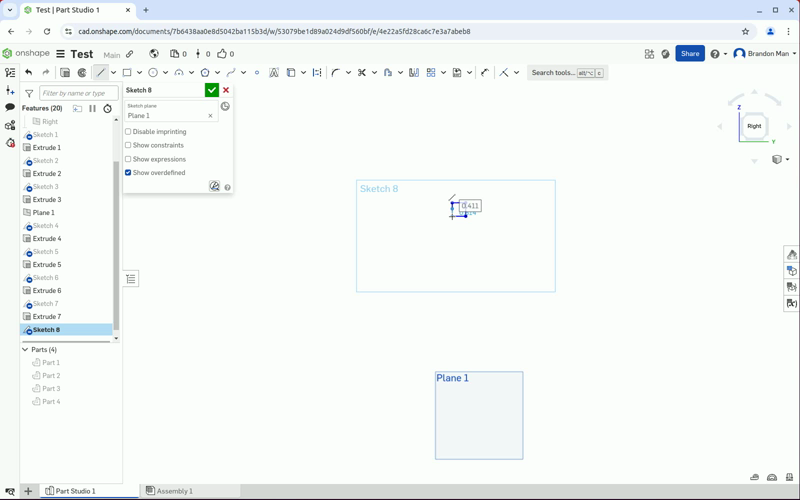
scroll(6)
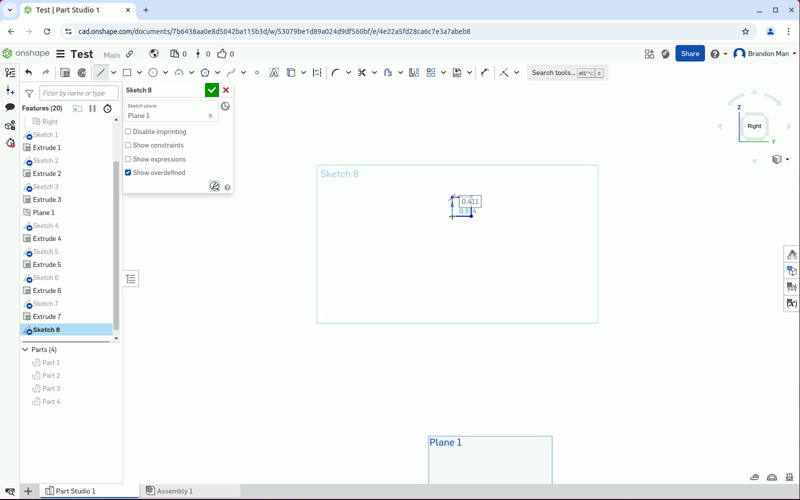
scroll(6)
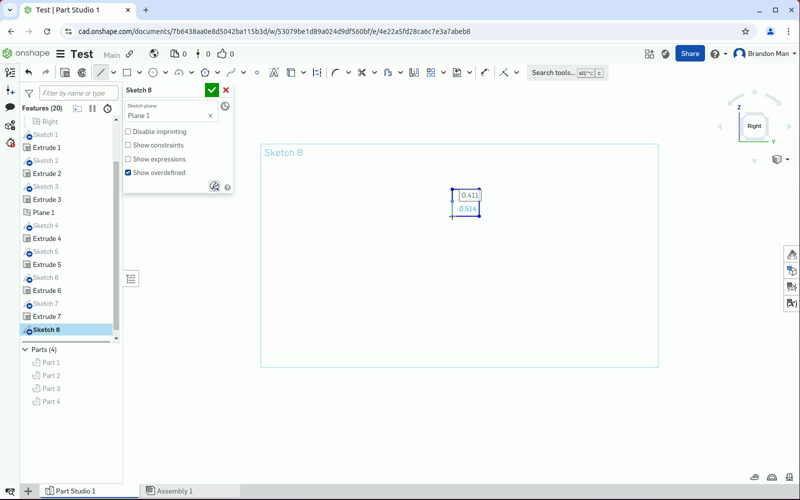
scroll(6)
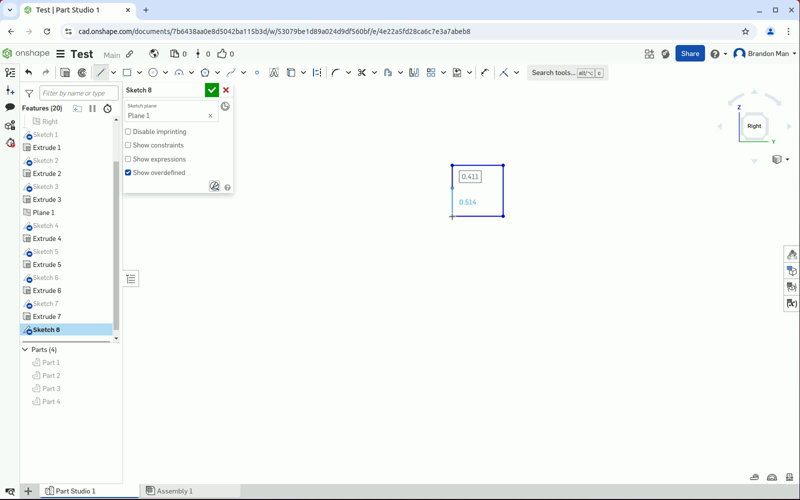
key_up(shift)
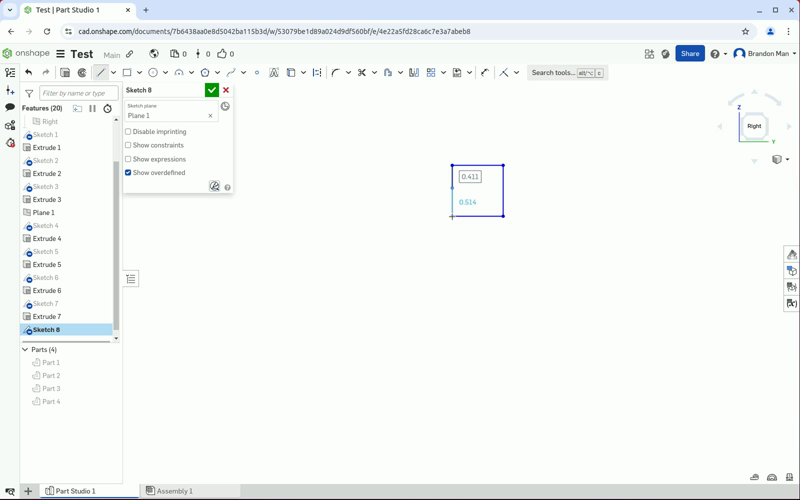
click(452, 216)
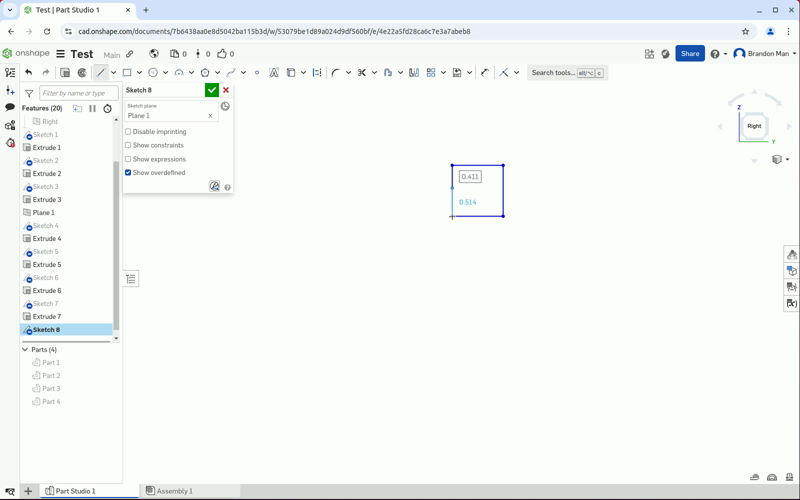
scroll(-6)
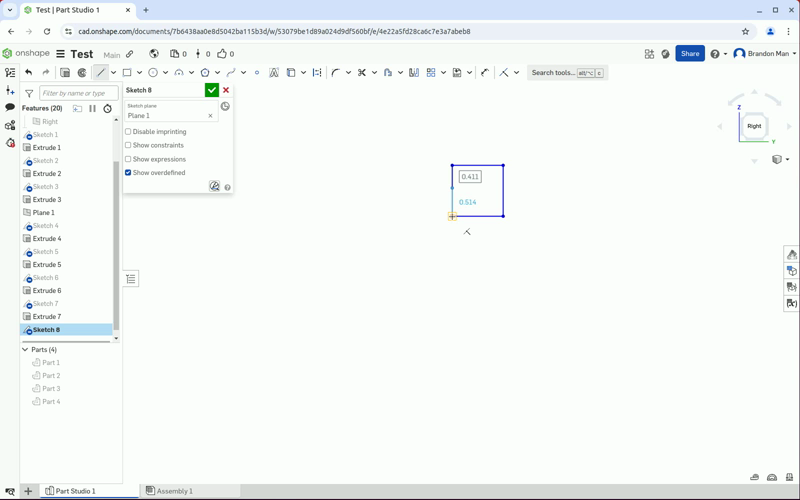
scroll(-6)
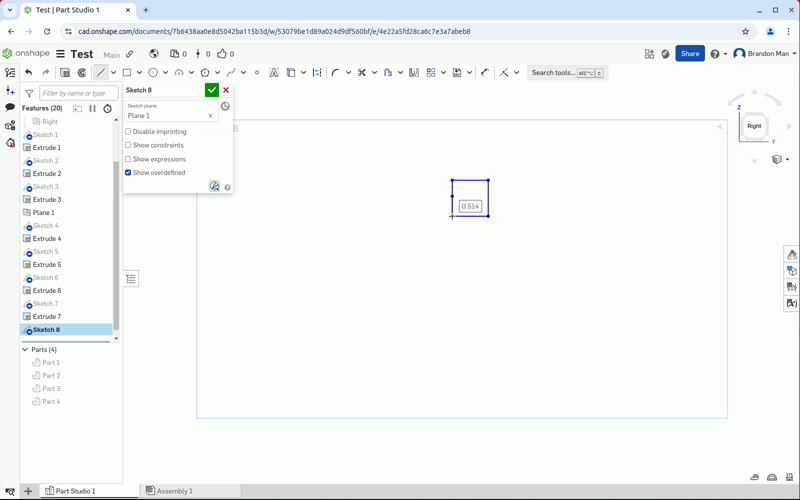
scroll(-6)
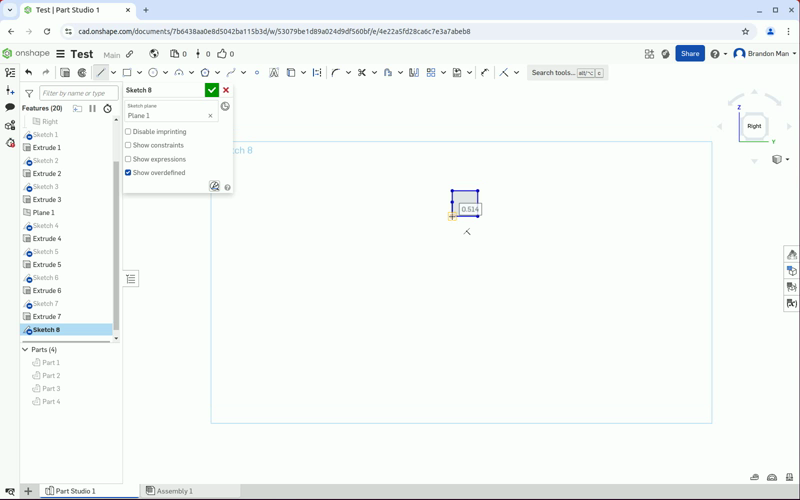
scroll(-6)
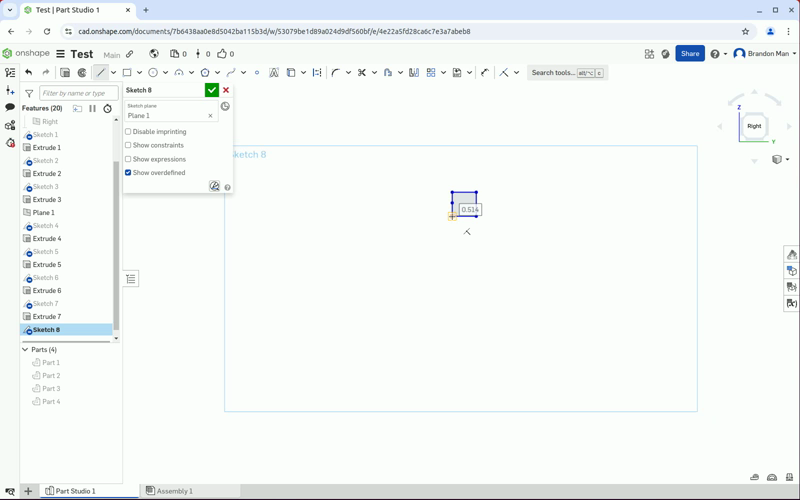
scroll(-6)
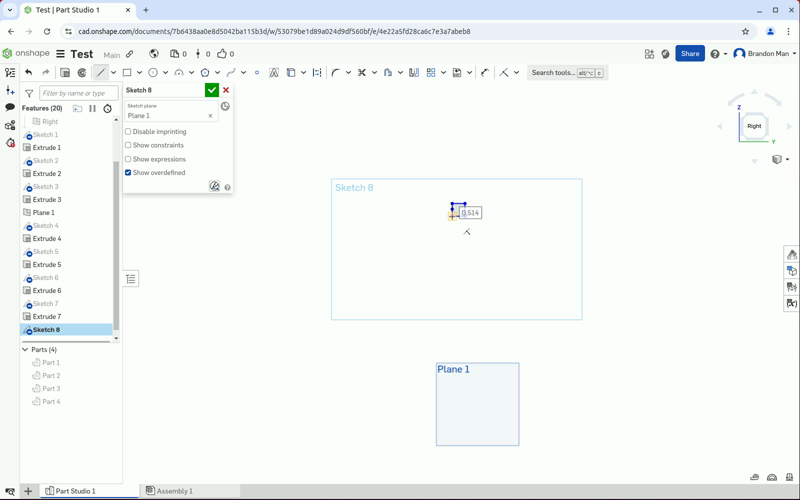
scroll(-6)
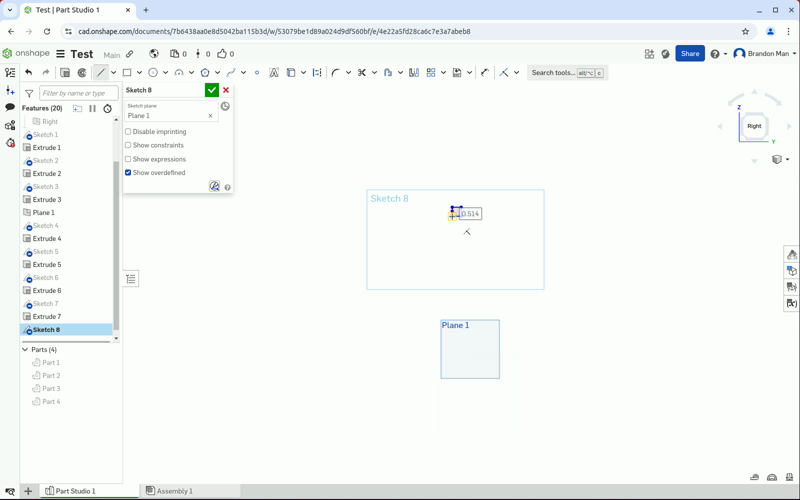
scroll(-6)
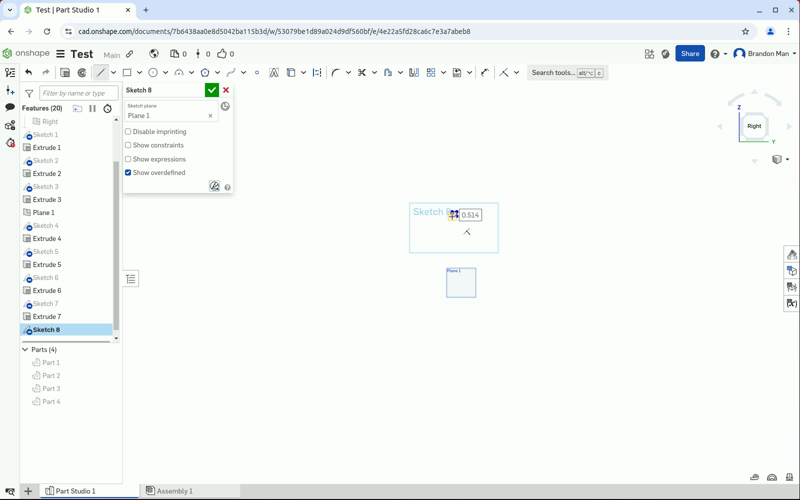
key(esc)
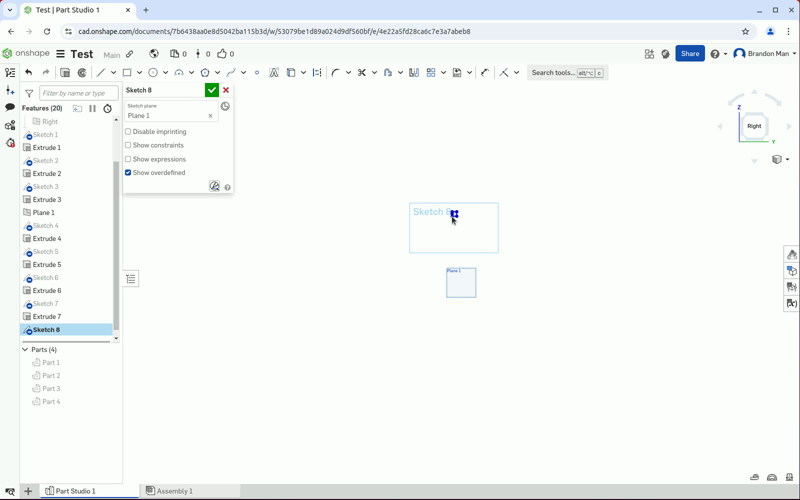
mouse_move(455, 214)
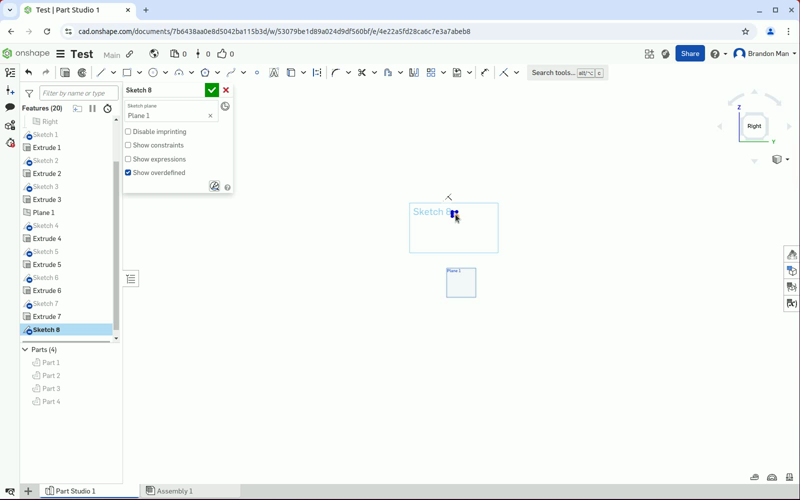
scroll(6)
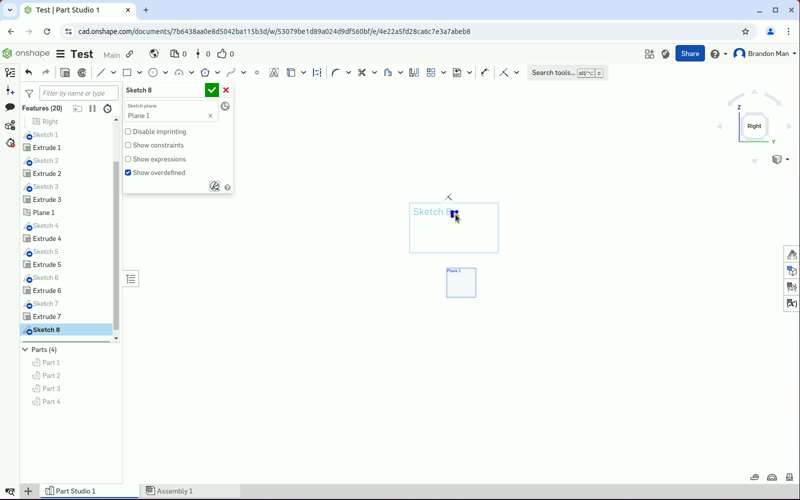
scroll(6)
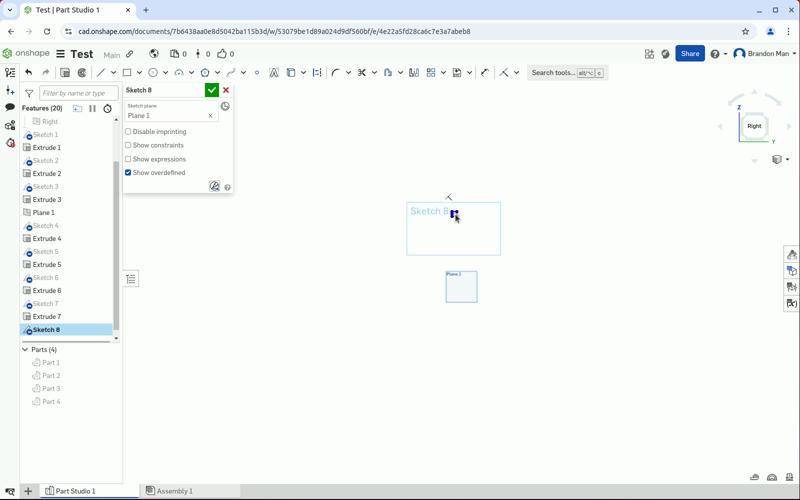
scroll(6)
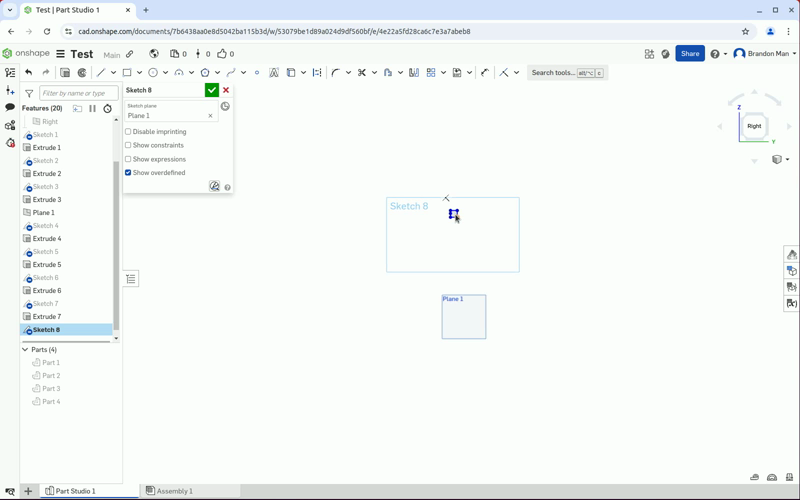
scroll(6)
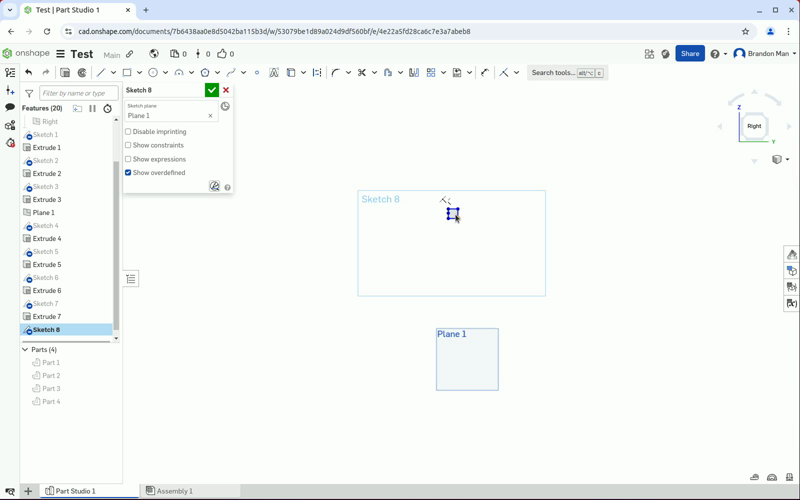
scroll(6)
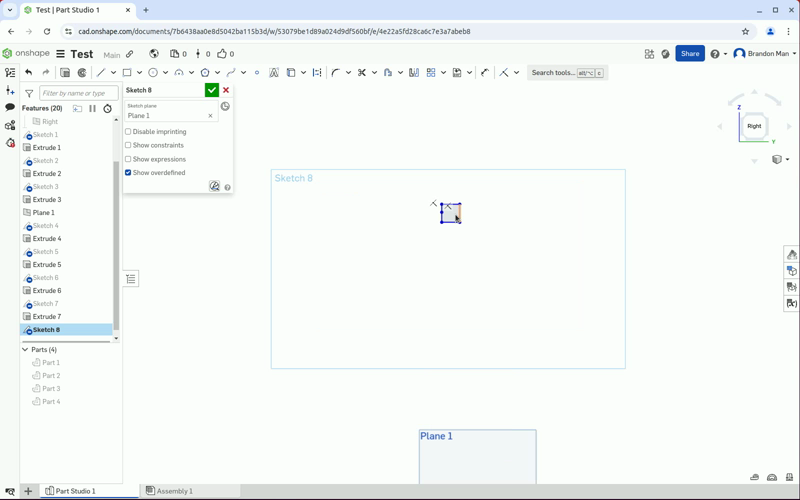
scroll(6)
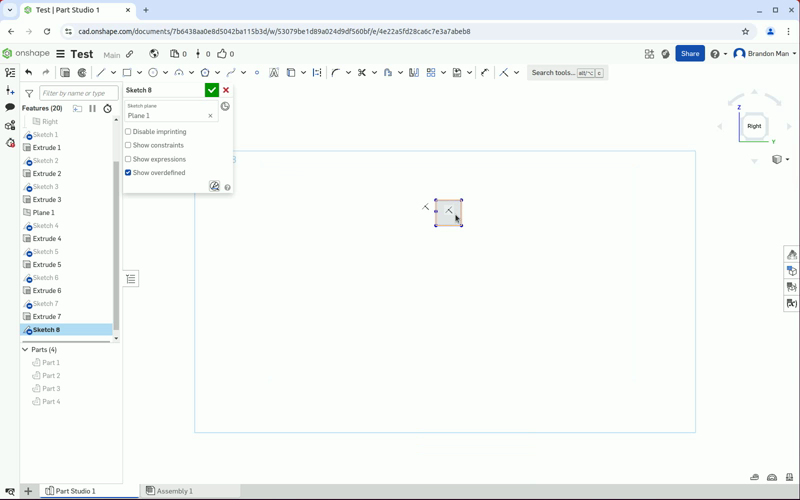
scroll(6)
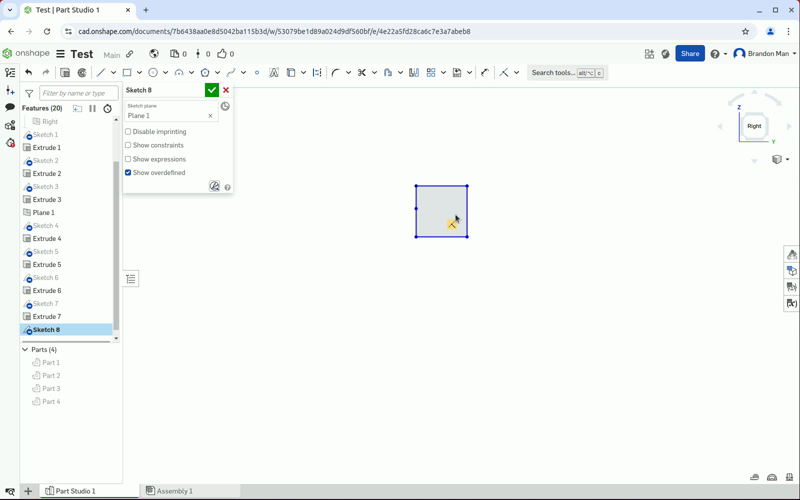
click(455, 214)
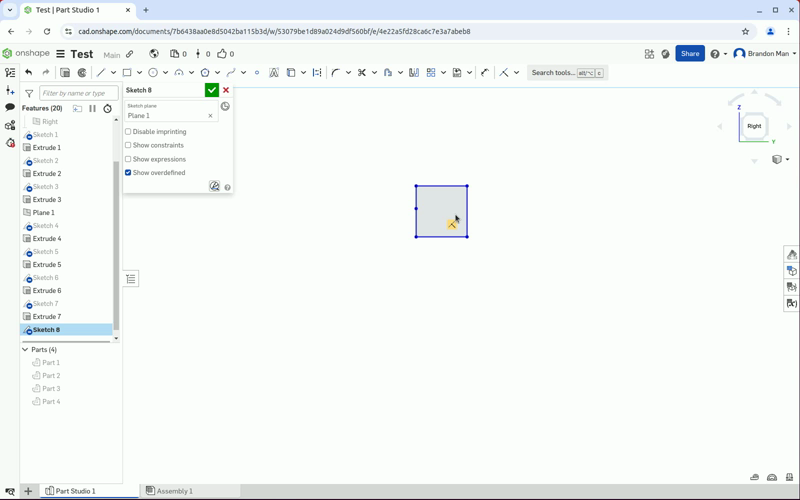
scroll(-6)
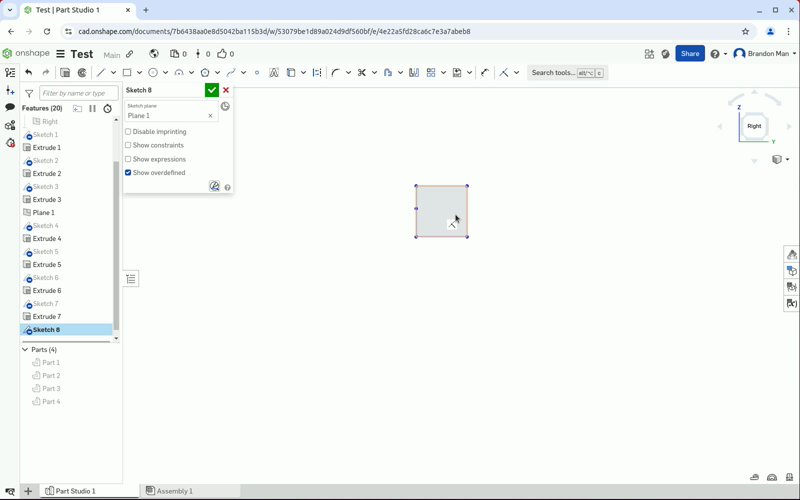
scroll(-6)
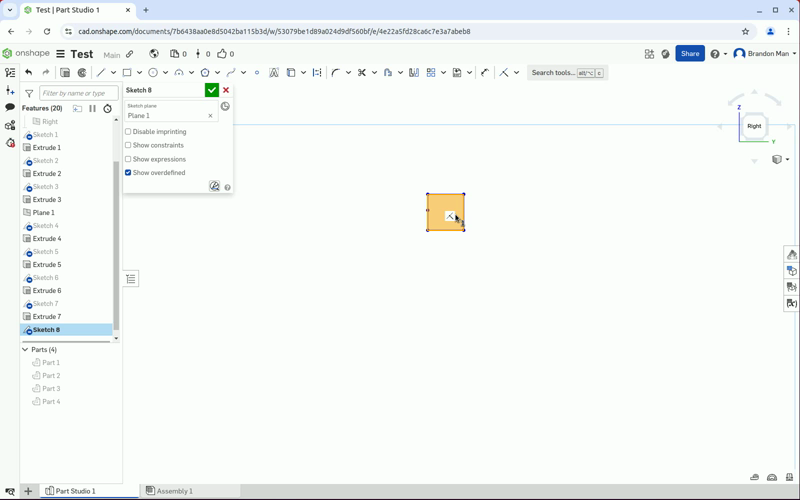
scroll(-6)
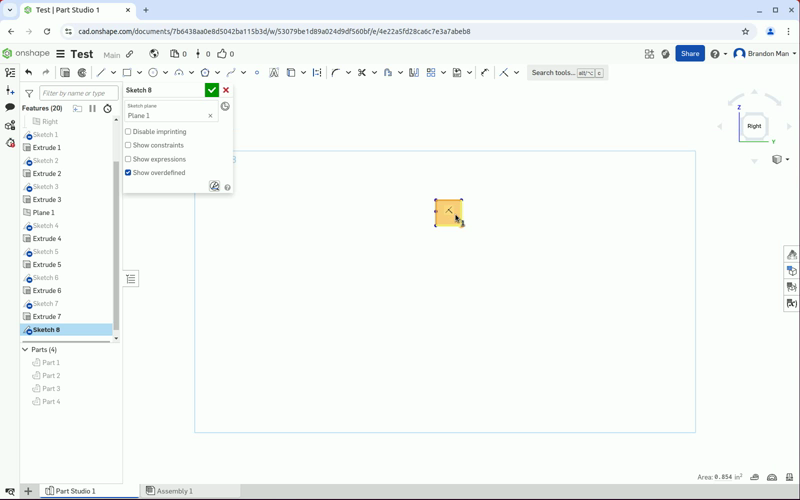
scroll(-6)
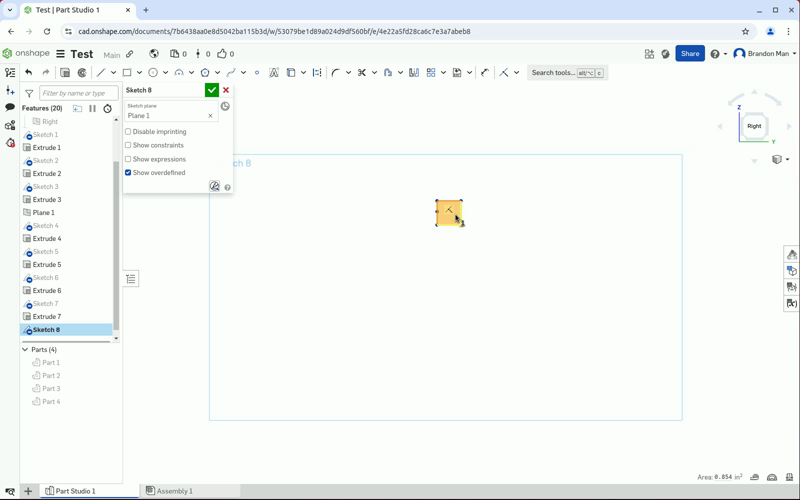
scroll(-6)
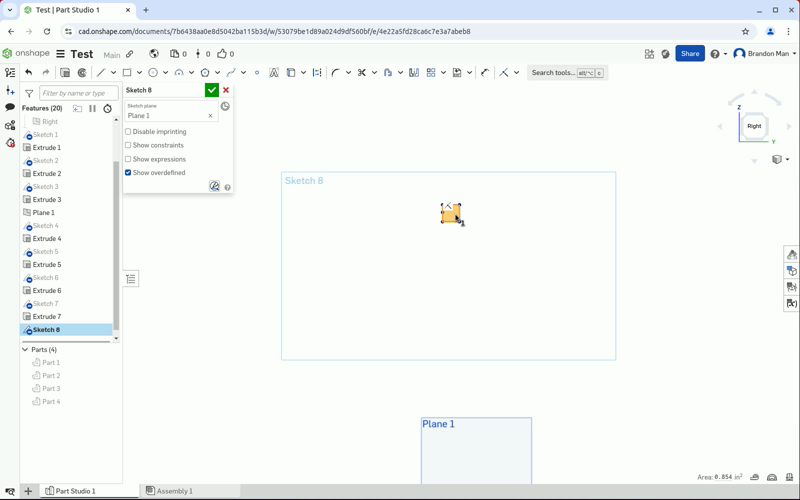
scroll(-6)
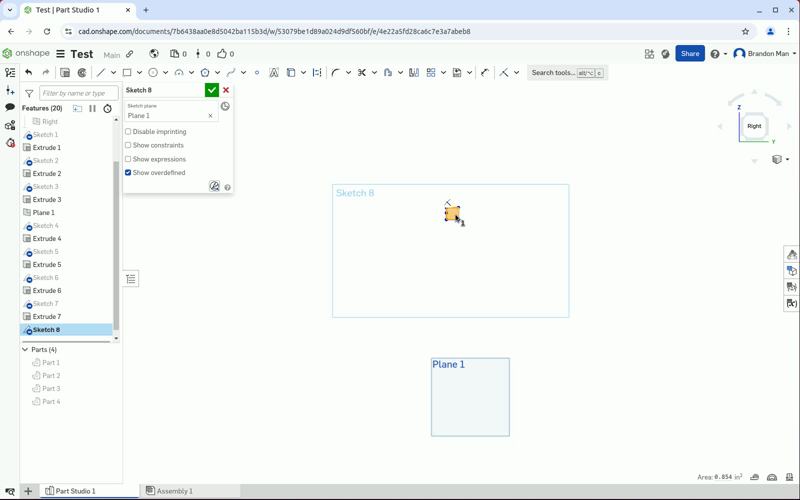
scroll(-6)
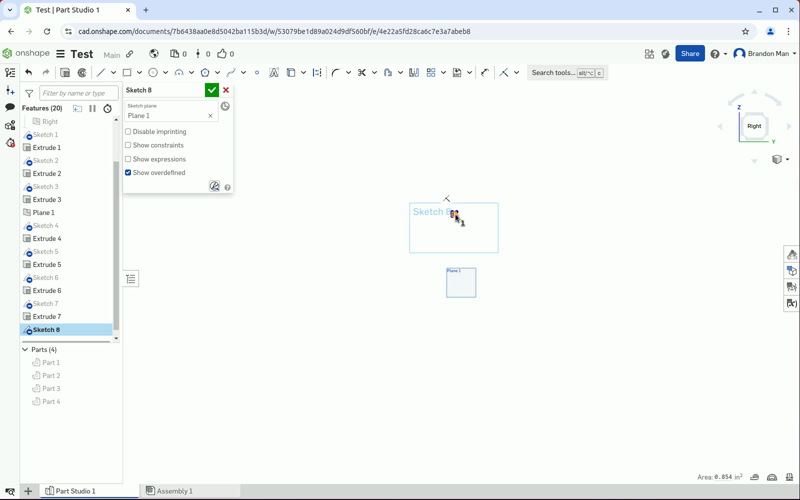
mouse_move(73, 352)
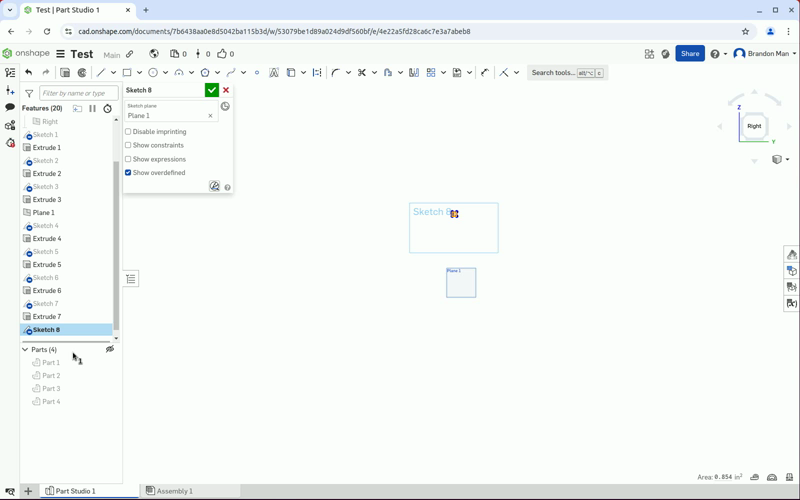
key(shift+y)
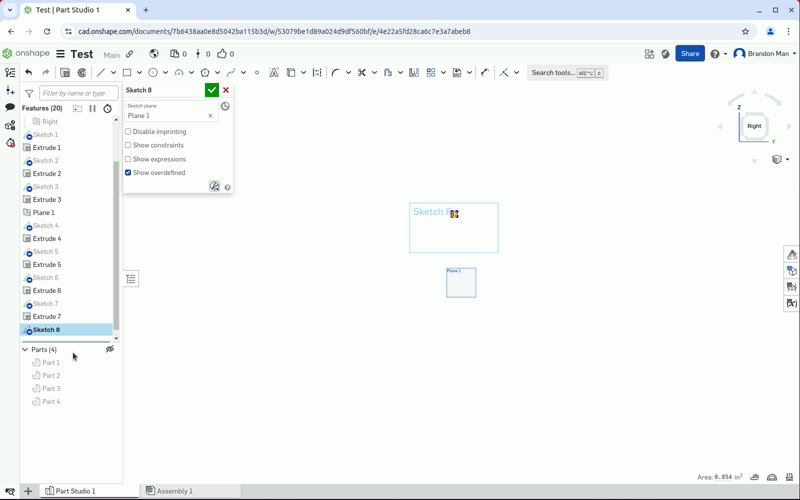
key(shift+e)
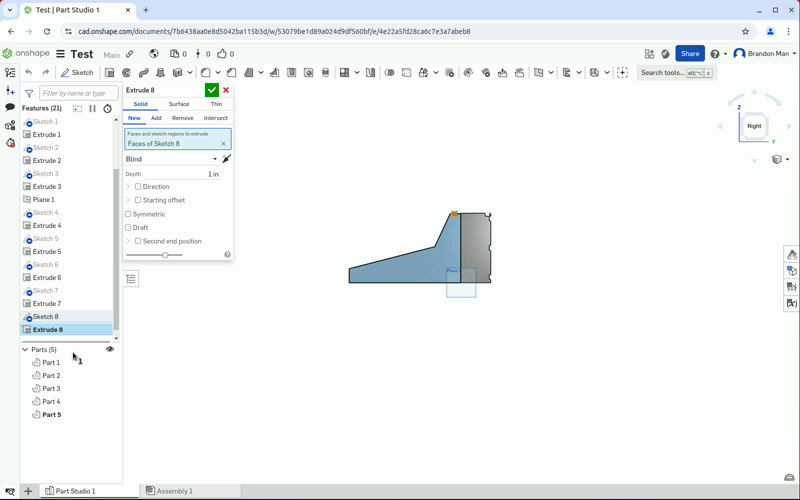
mouse_move(143, 106)
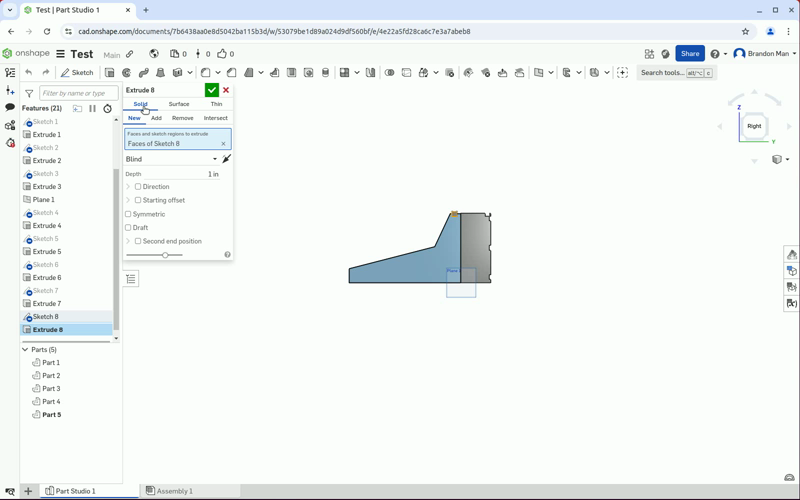
click(143, 106)
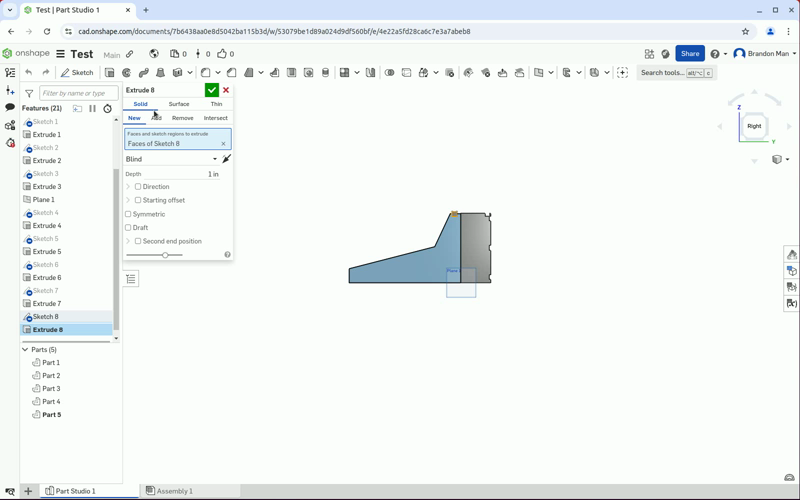
mouse_move(186, 120)
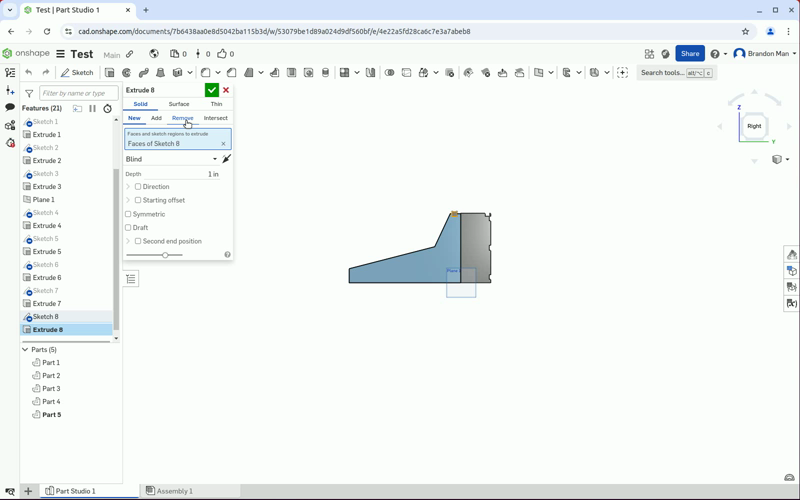
click(186, 120)
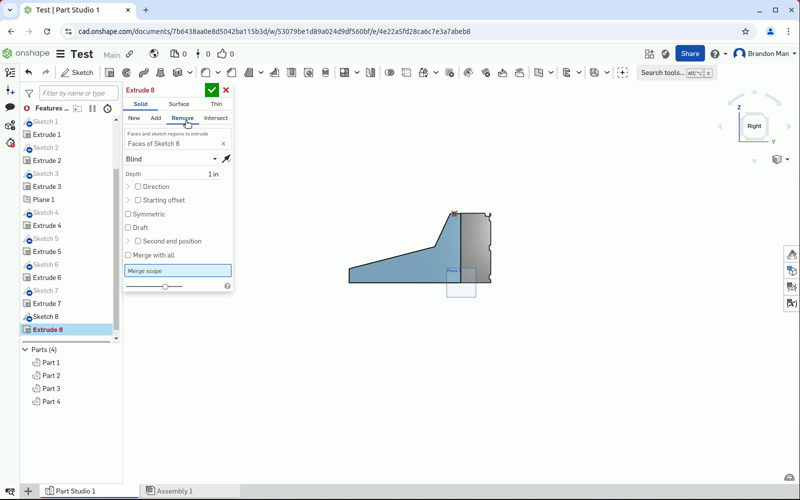
key(tab, 4)
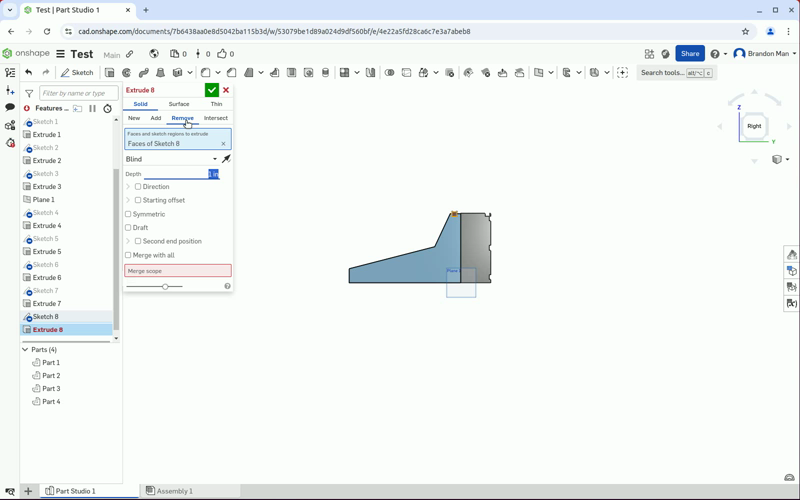
text(0.722)
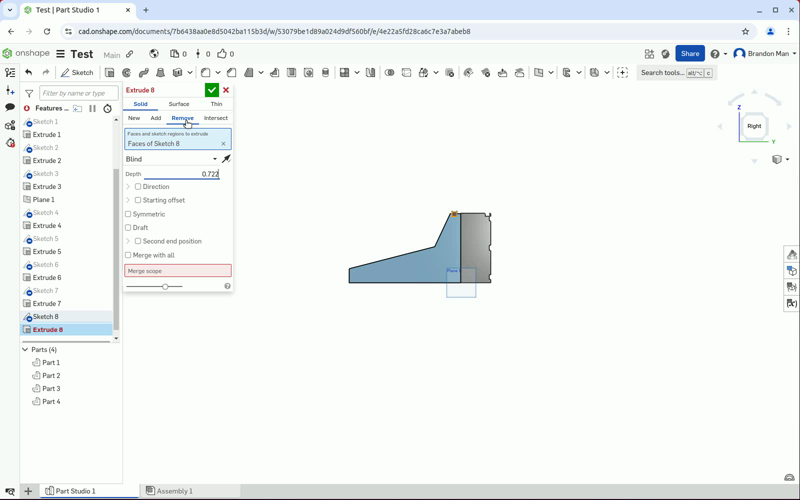
key(tab, 6)
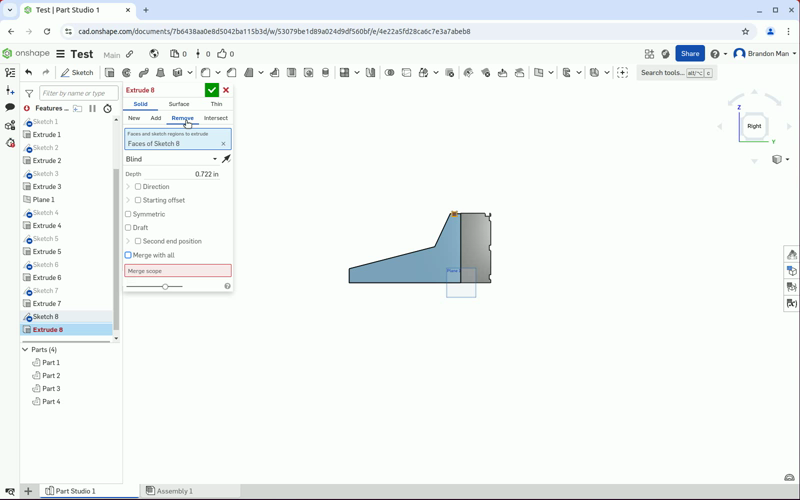
key(space)
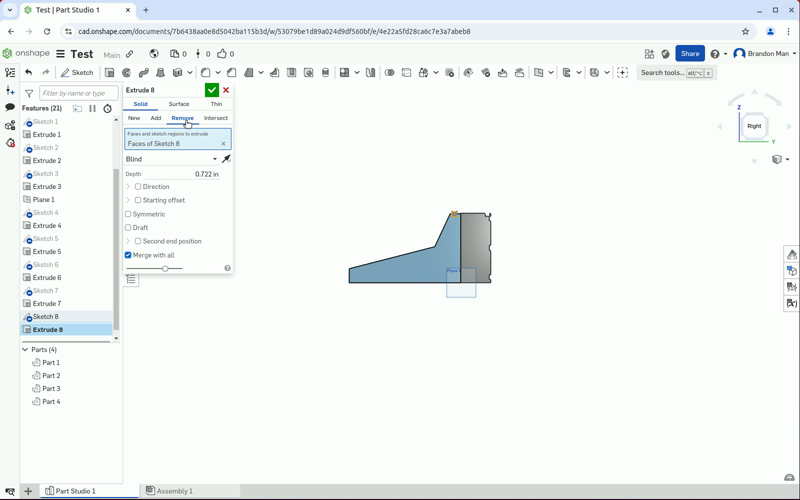
key(enter)
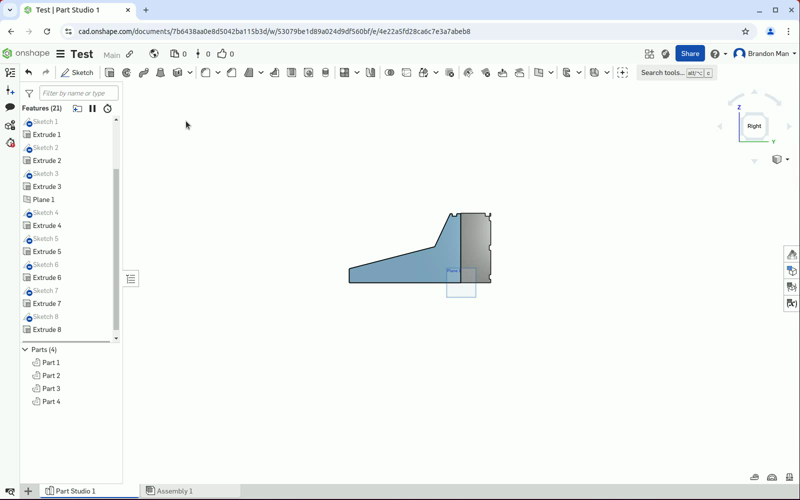
key(shift+h)
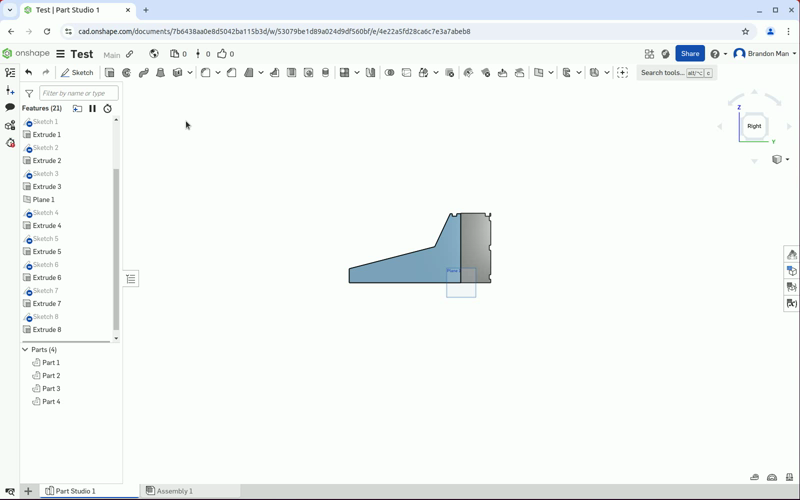
key(shift+h)
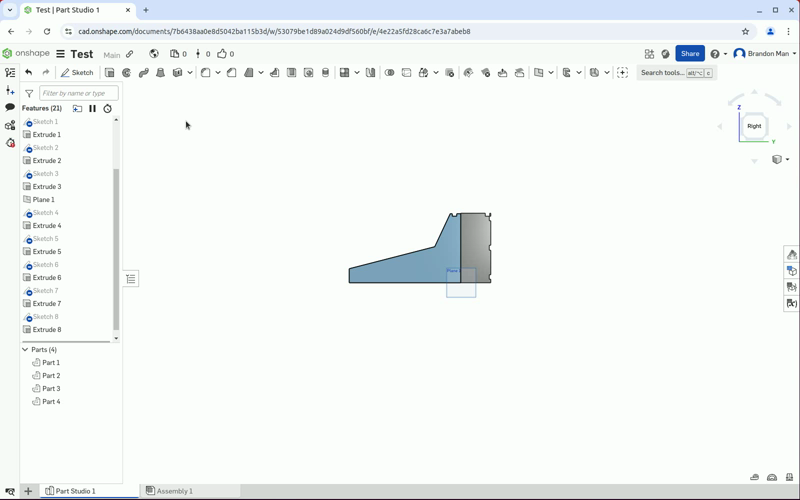
key(shift+7)
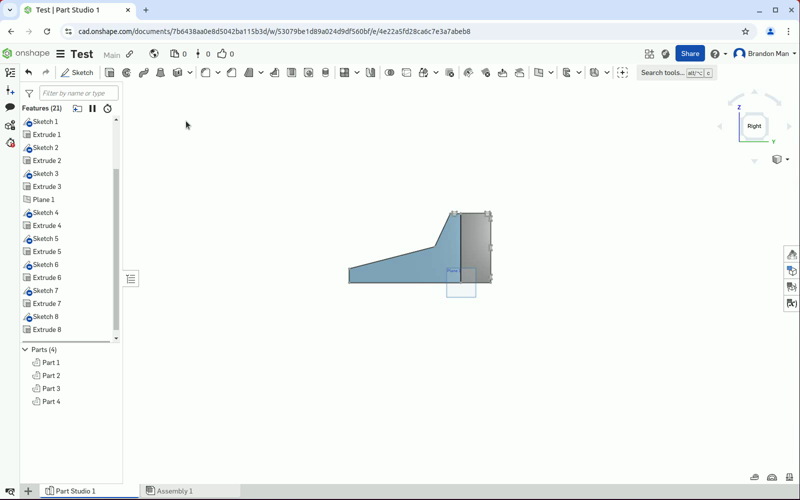
key(right, 2)
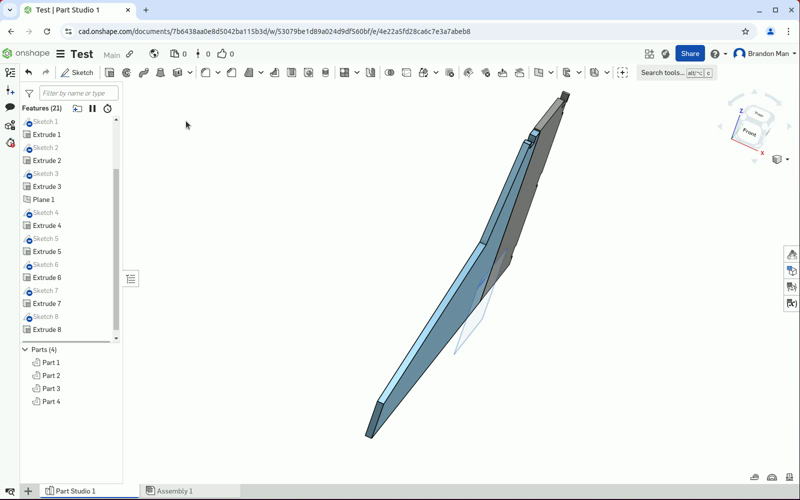
key(down, 2)
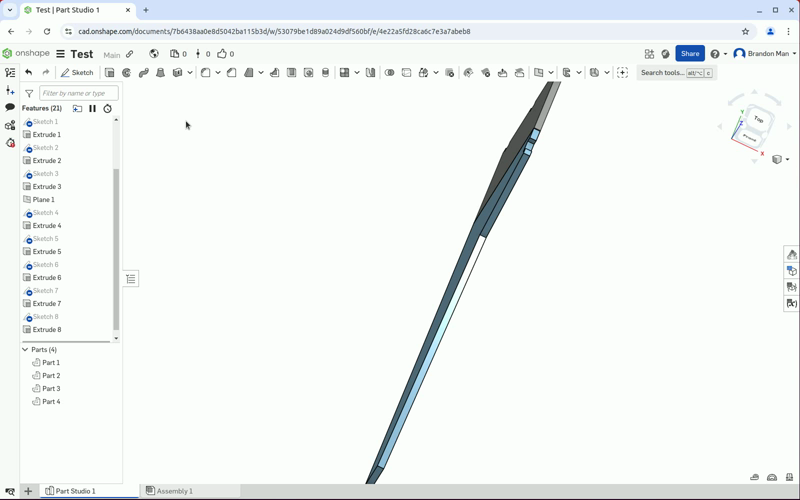
key(up, 2)
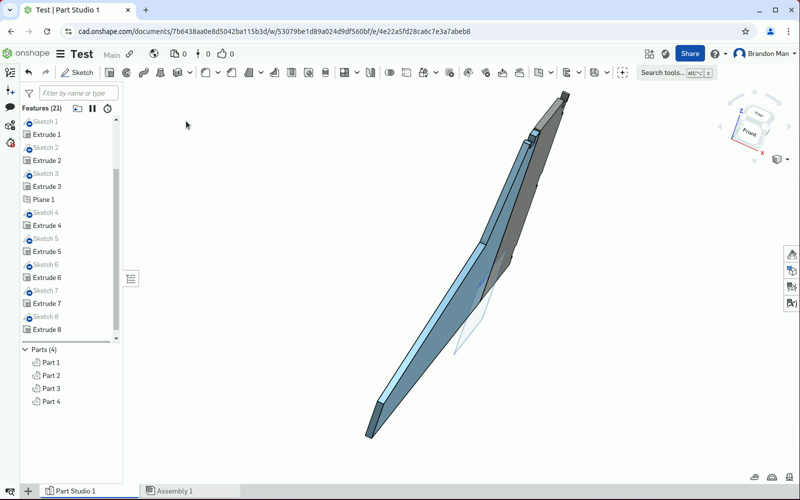
key(left, 2)
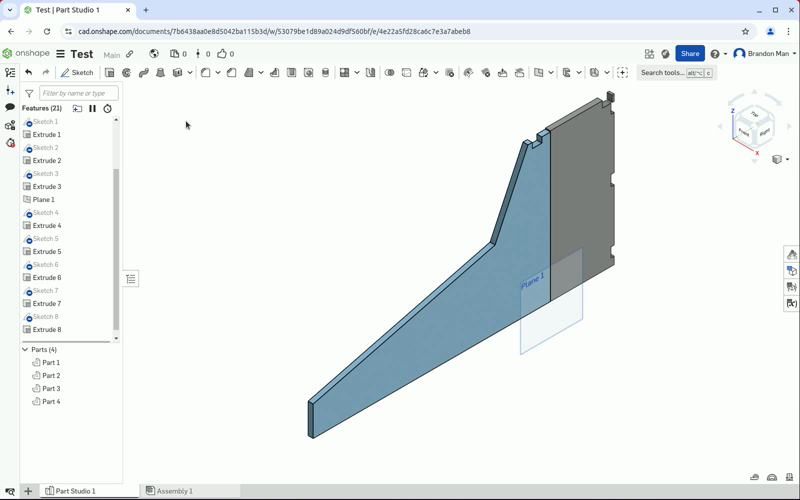
mouse_move(69, 124)
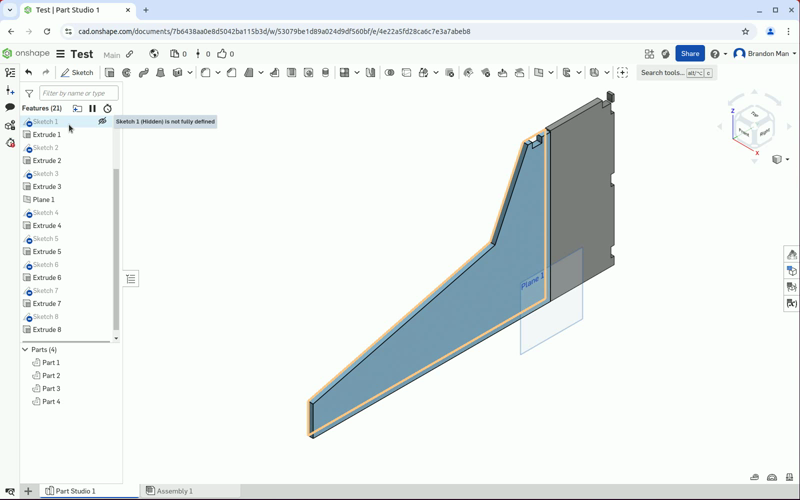
click(69, 124)